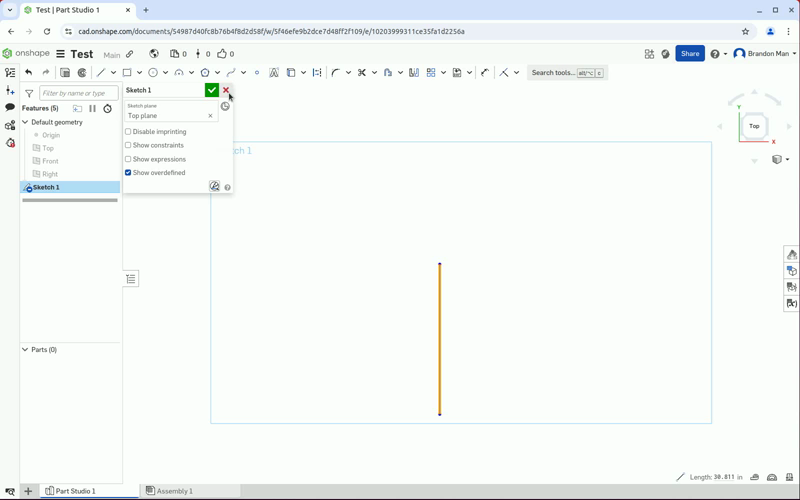
key(shift+h)
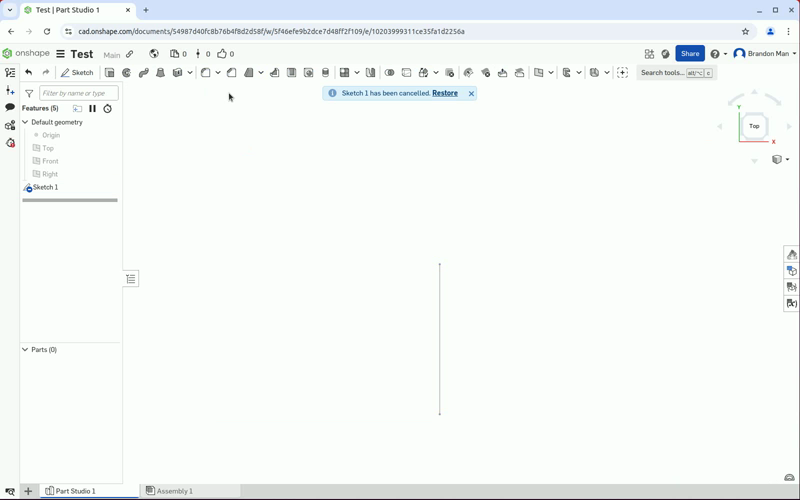
key(shift+s)
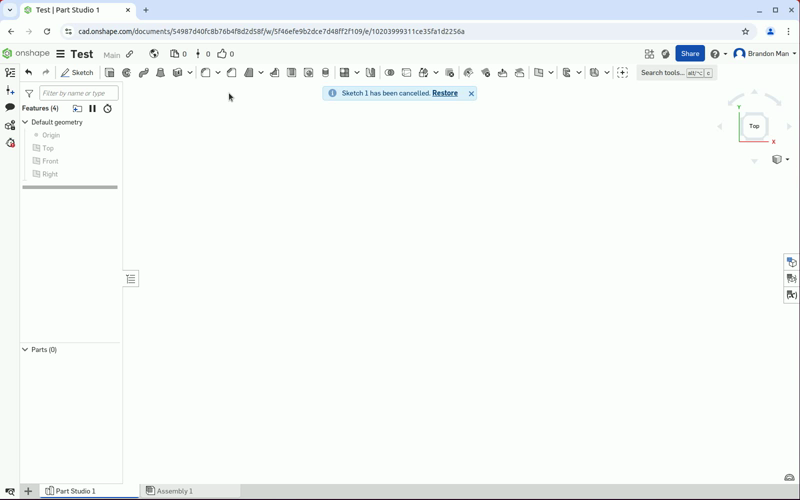
mouse_move(73, 150)
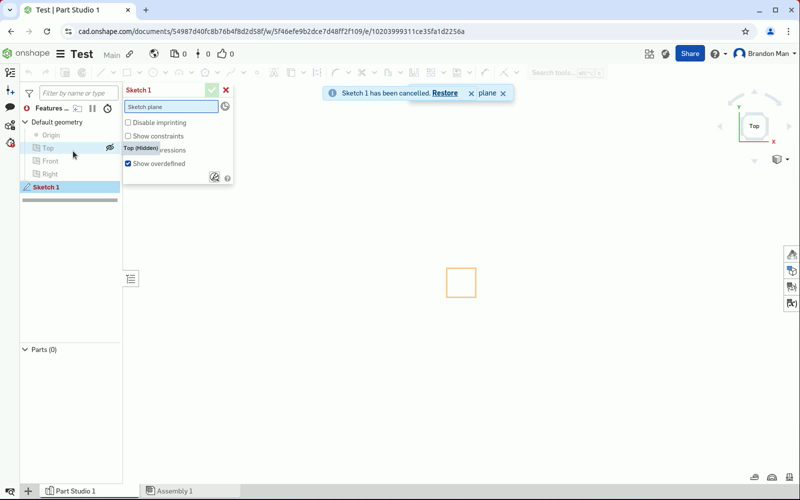
click(73, 150)
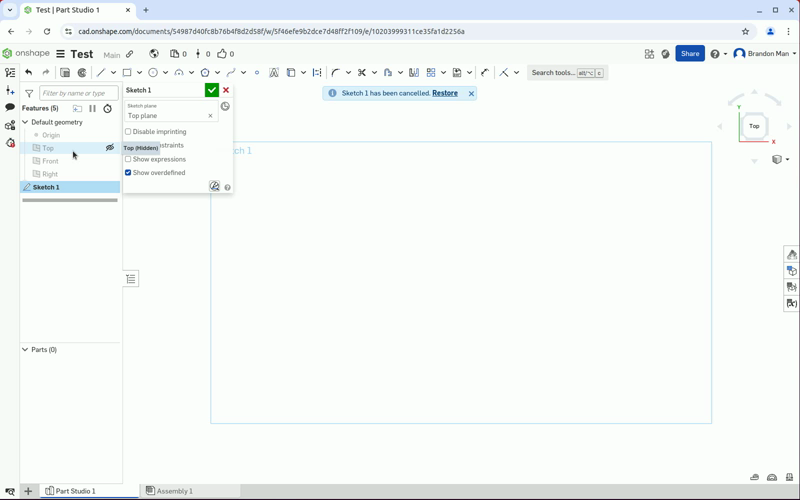
mouse_move(73, 352)
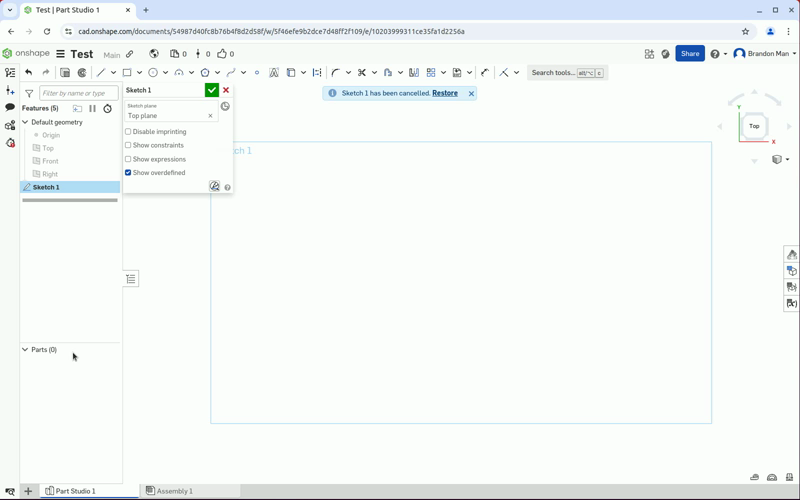
key(y)
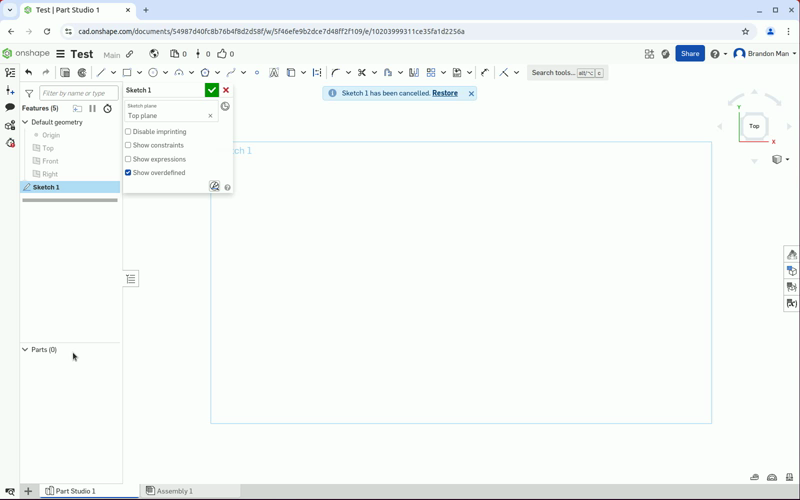
key(l)
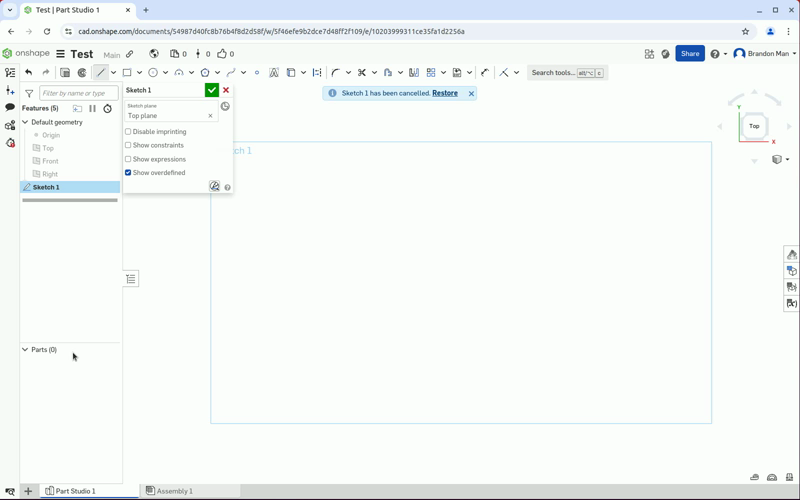
key_down(shift)
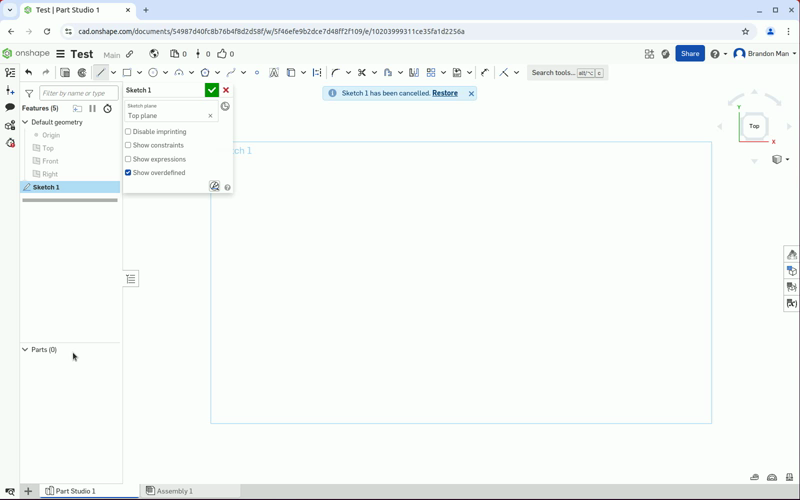
mouse_move(458, 218)
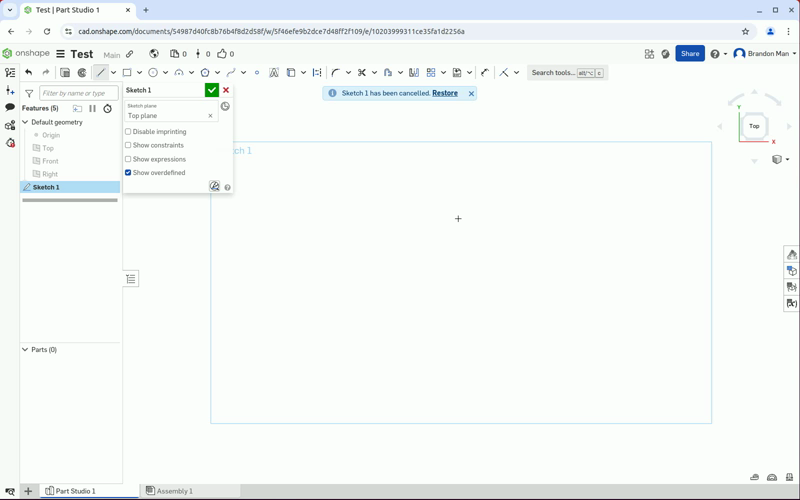
click(458, 218)
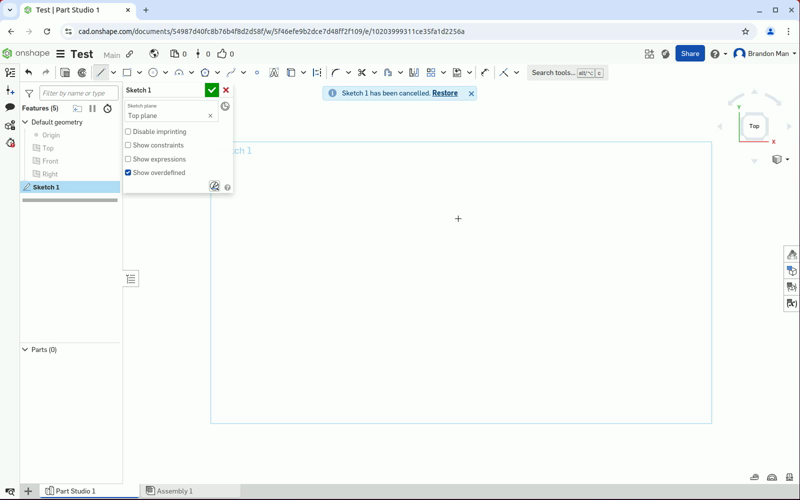
key_up(shift)
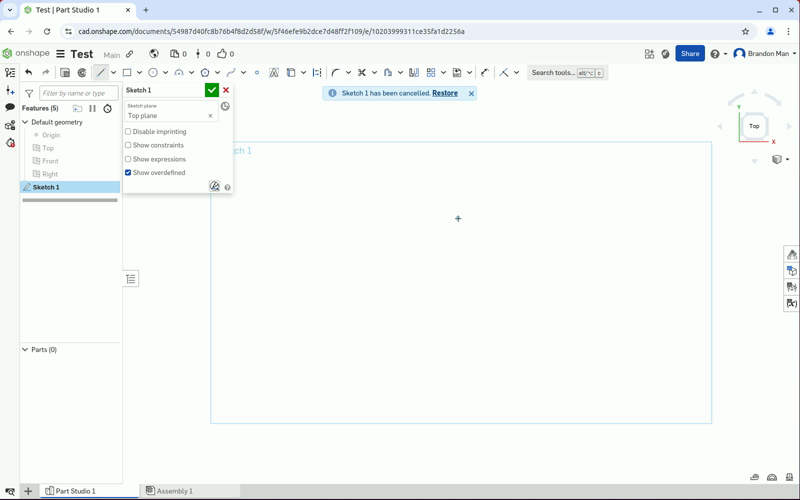
key_down(shift)
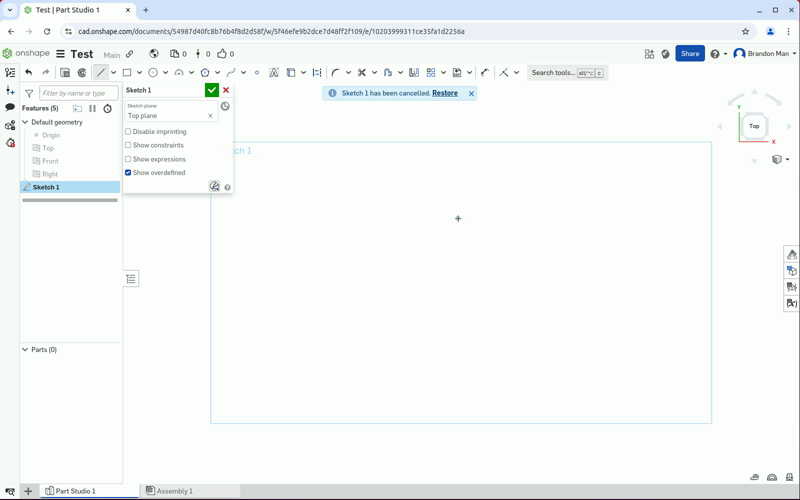
mouse_move(488, 218)
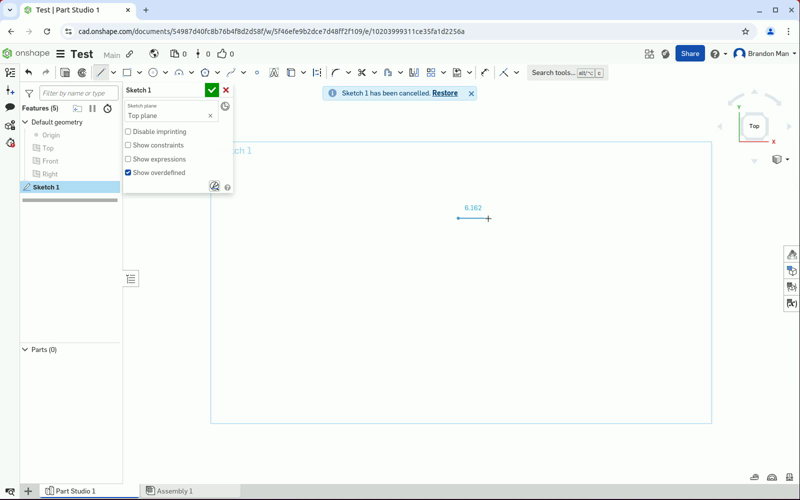
mouse_move(462, 218)
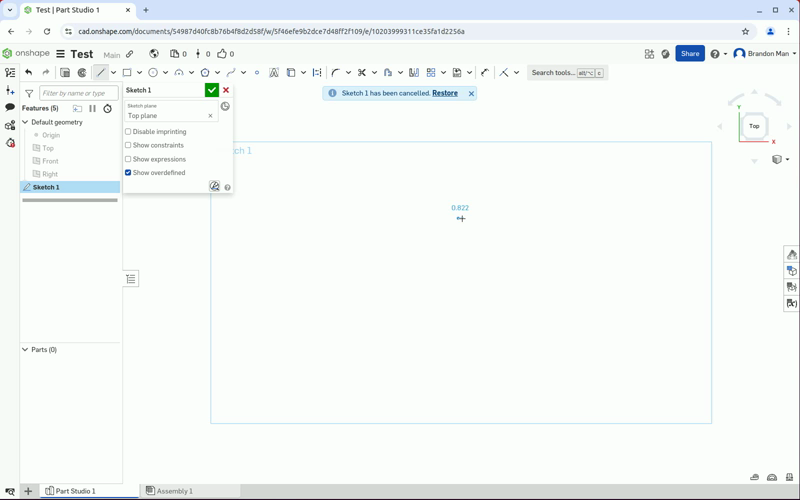
scroll(6)
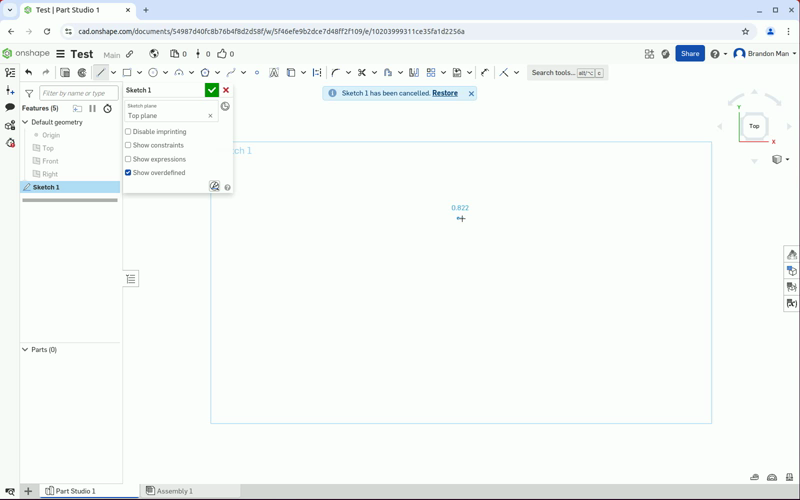
scroll(6)
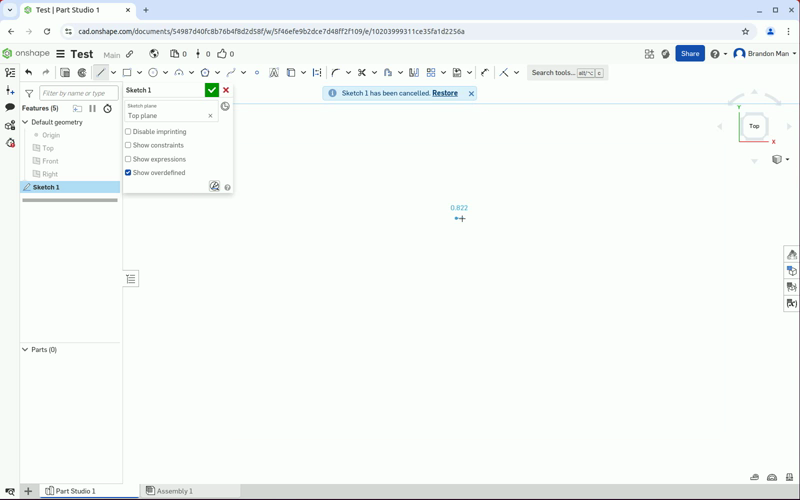
scroll(6)
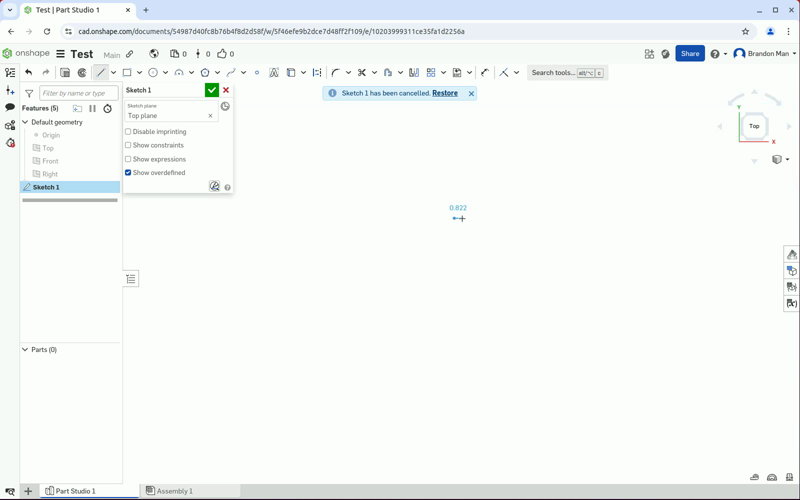
scroll(6)
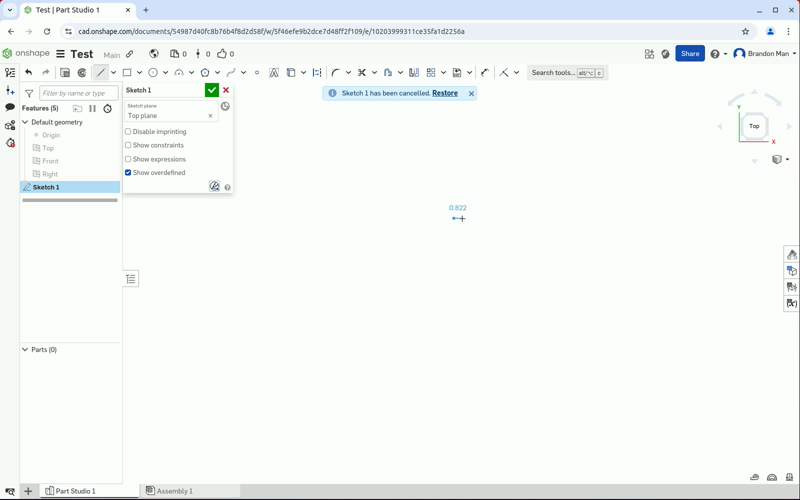
scroll(6)
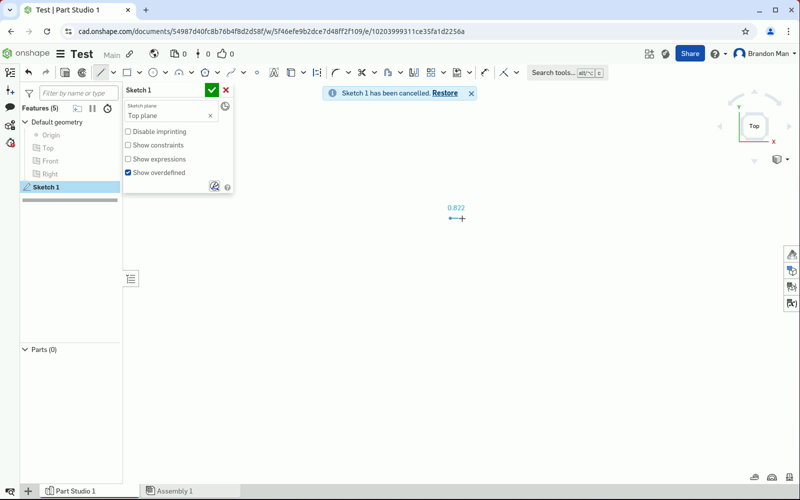
scroll(6)
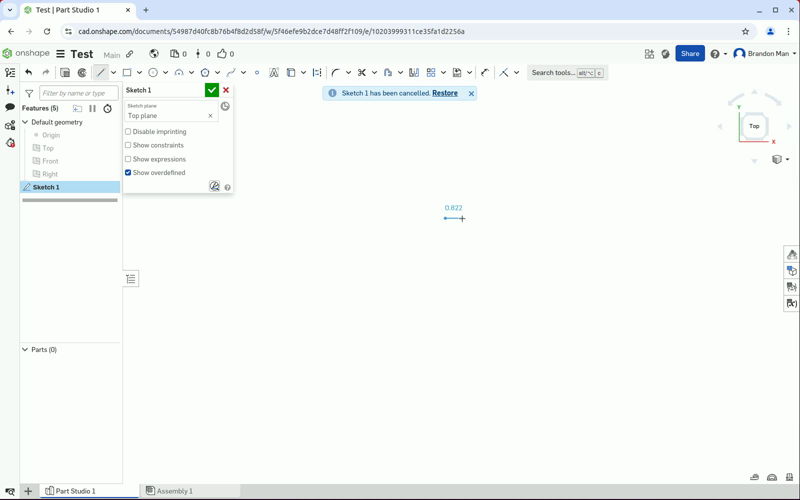
scroll(6)
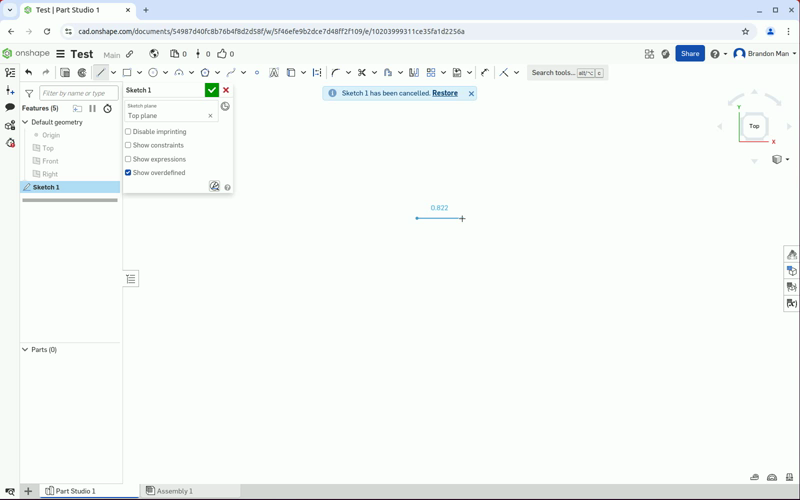
click(462, 218)
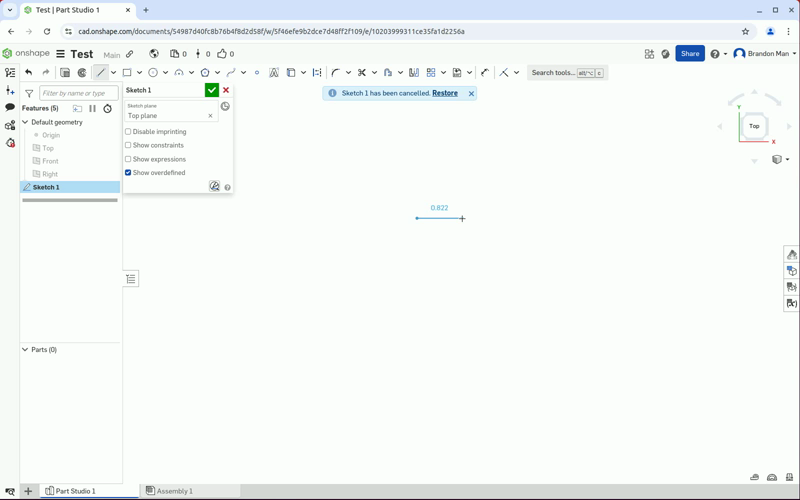
scroll(-6)
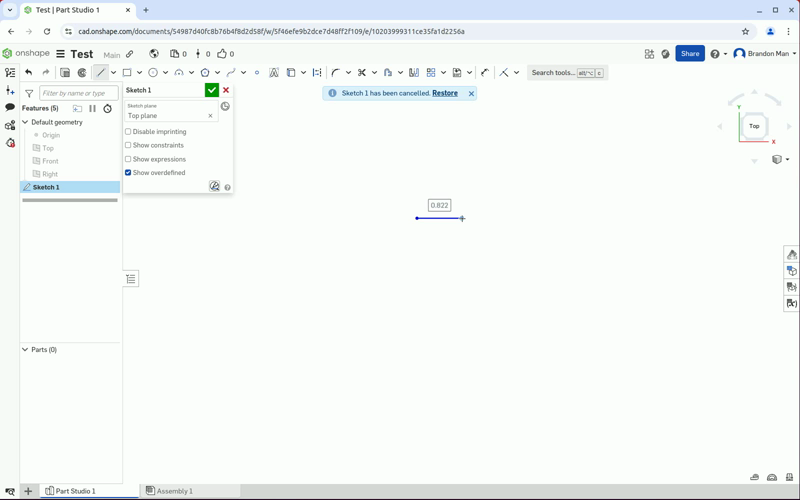
scroll(-6)
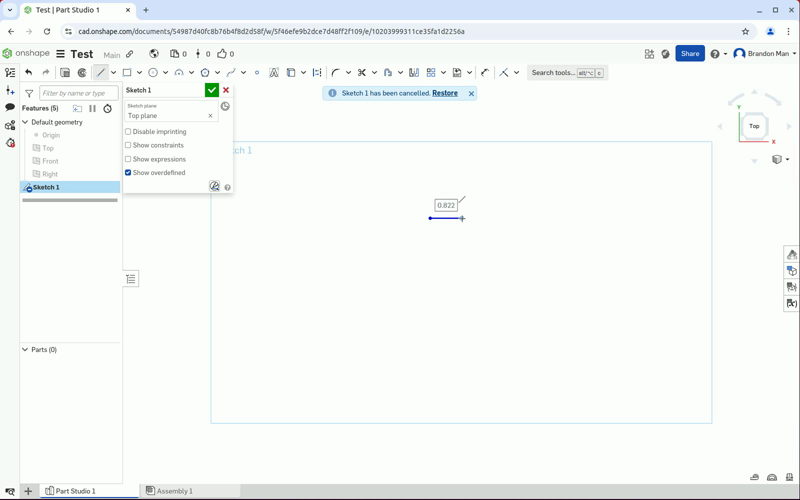
scroll(-6)
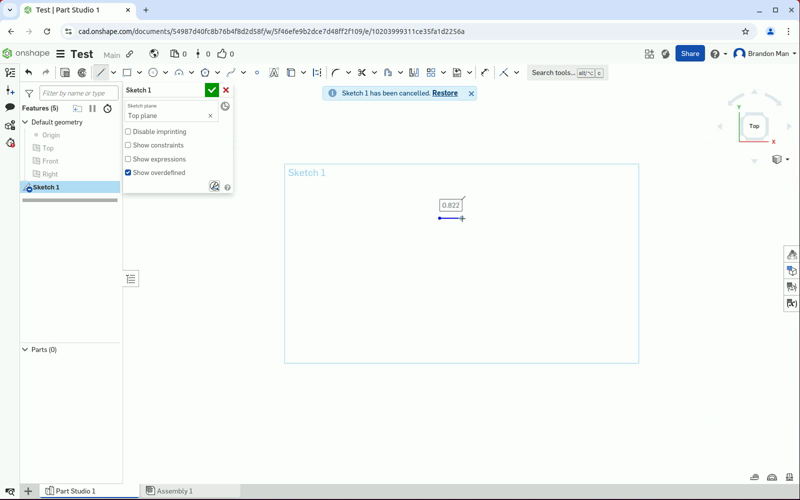
scroll(-6)
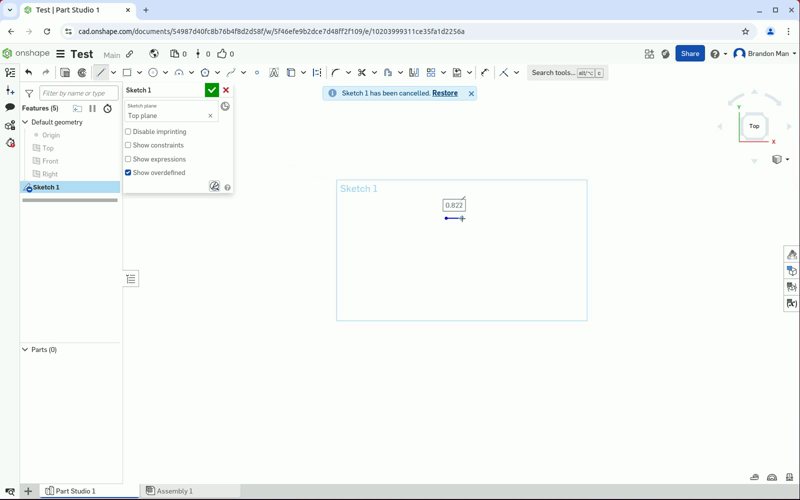
scroll(-6)
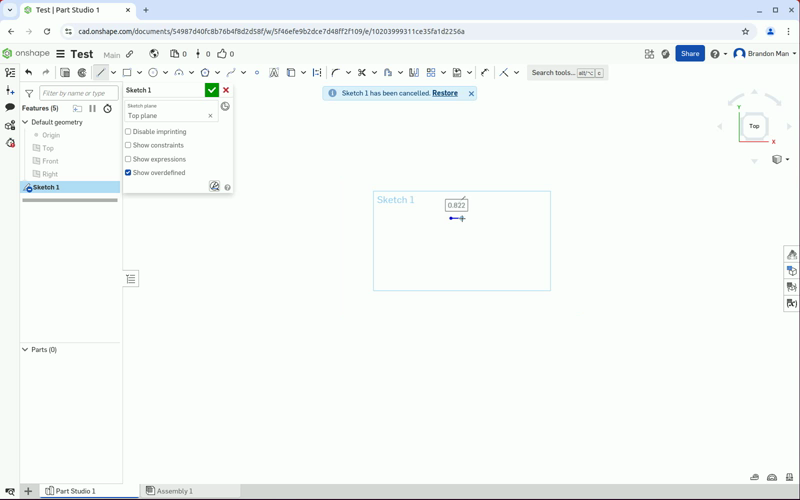
scroll(-6)
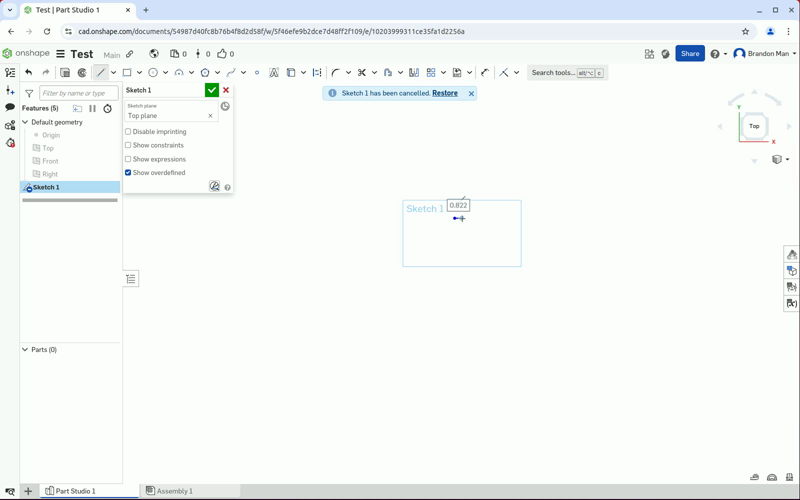
scroll(-6)
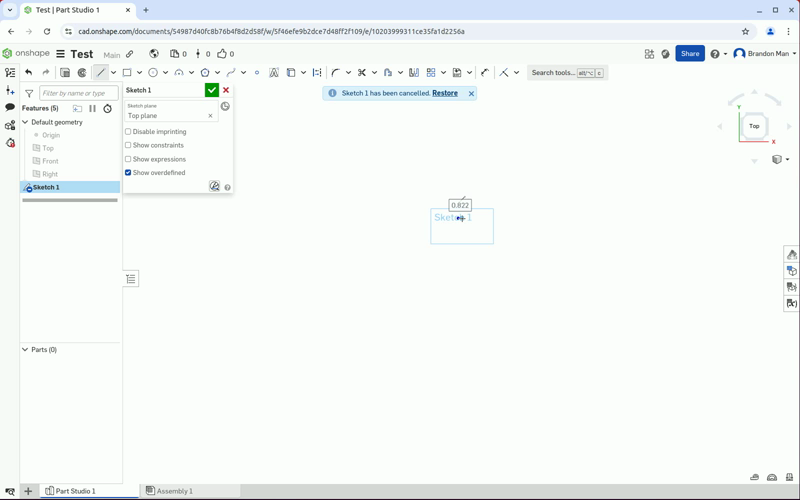
key_up(shift)
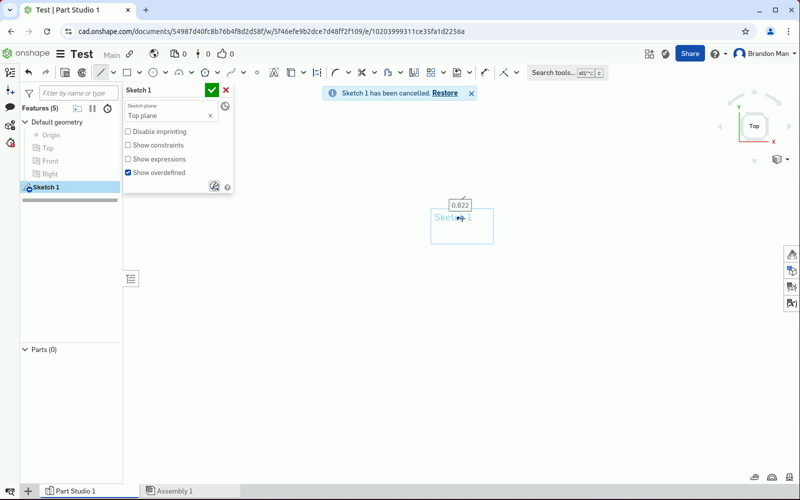
key_down(shift)
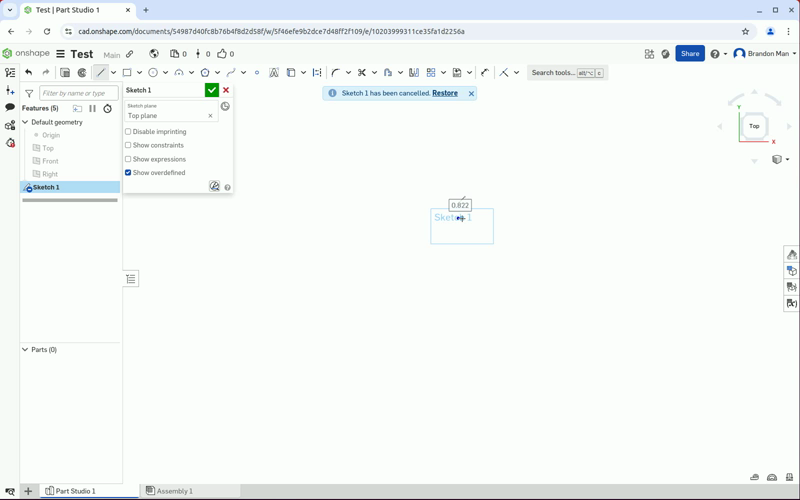
mouse_move(492, 218)
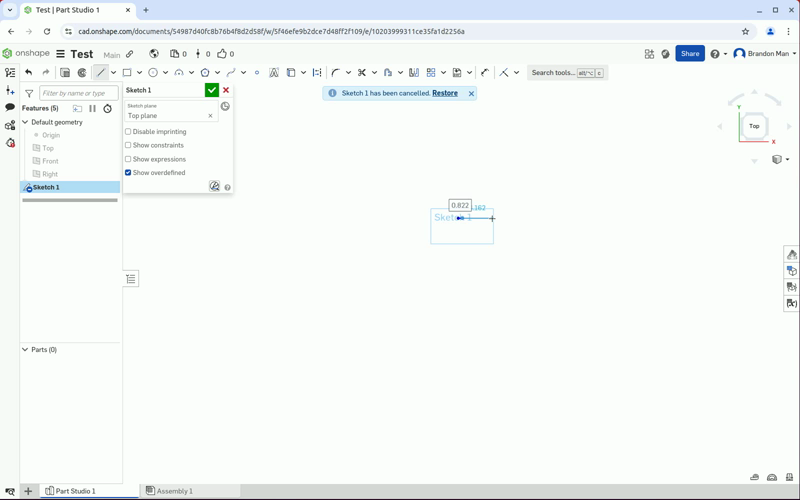
mouse_move(462, 205)
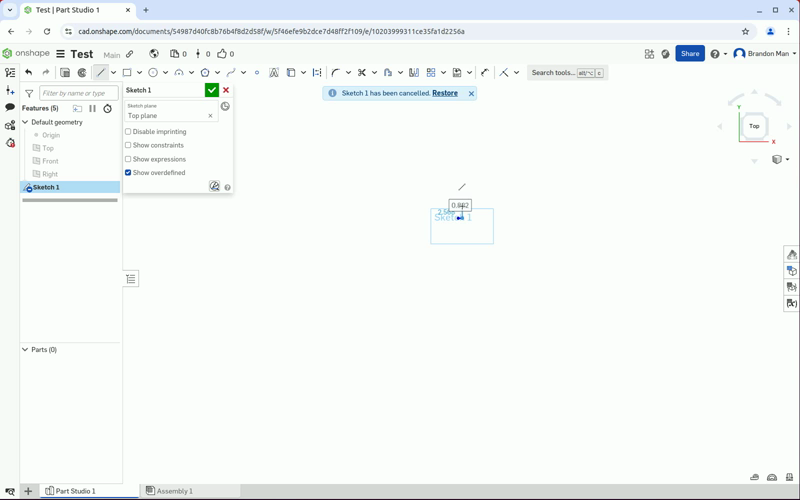
click(462, 205)
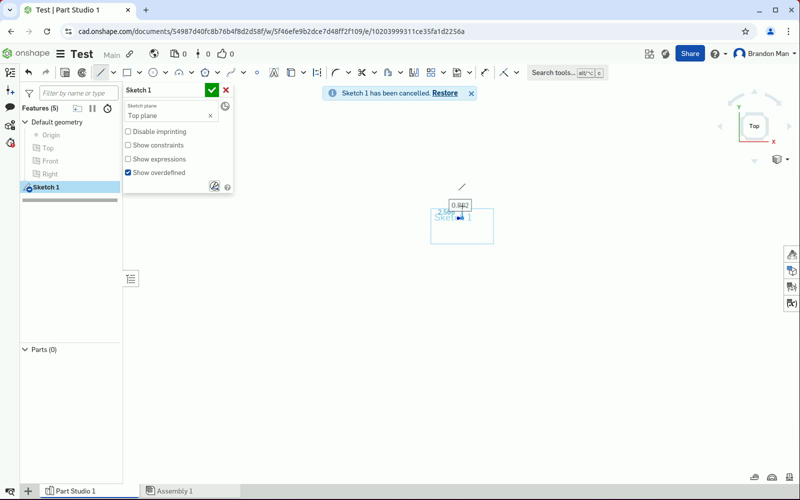
key_up(shift)
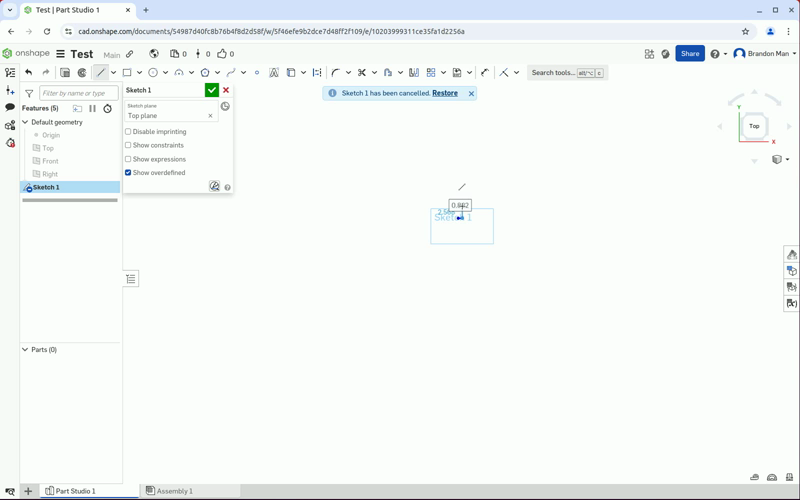
key_down(shift)
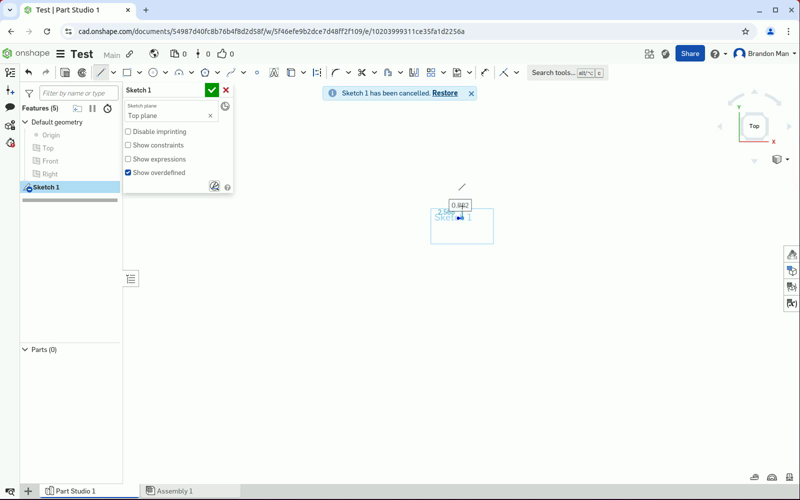
mouse_move(492, 205)
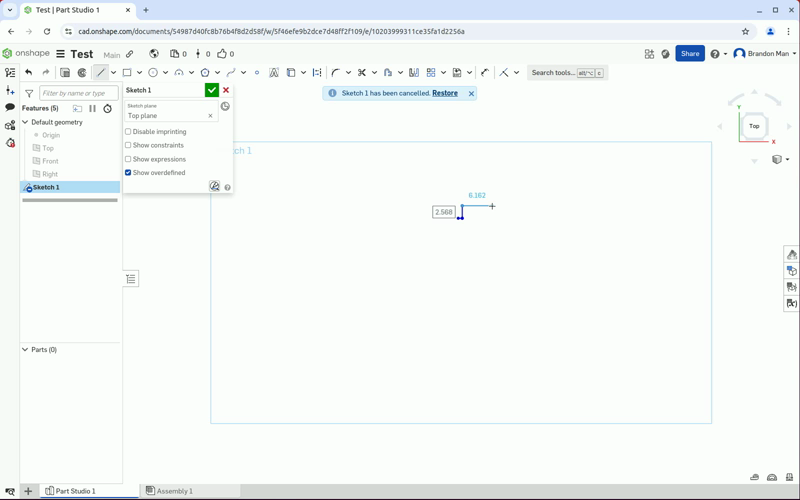
mouse_move(458, 205)
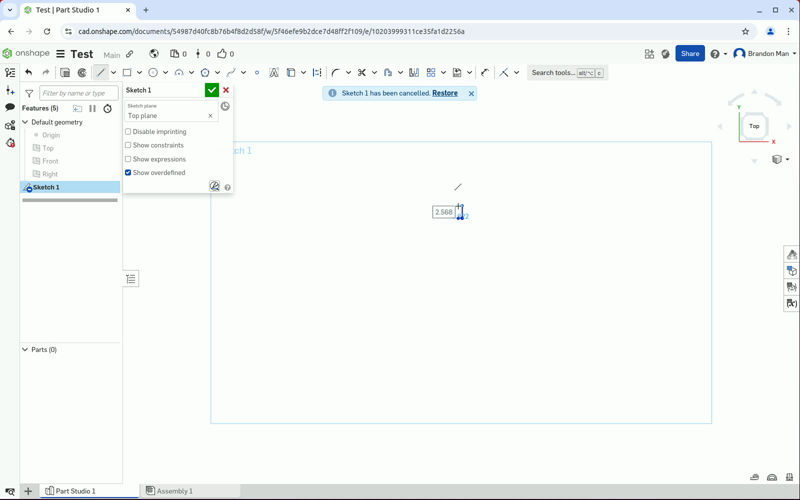
scroll(6)
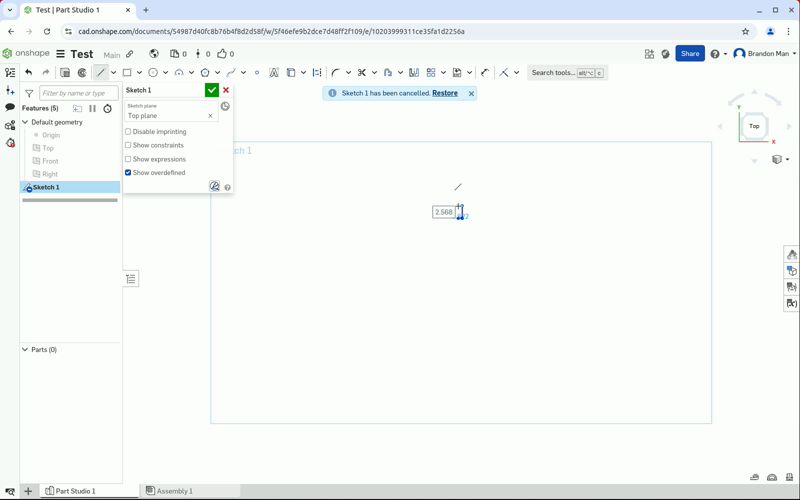
scroll(6)
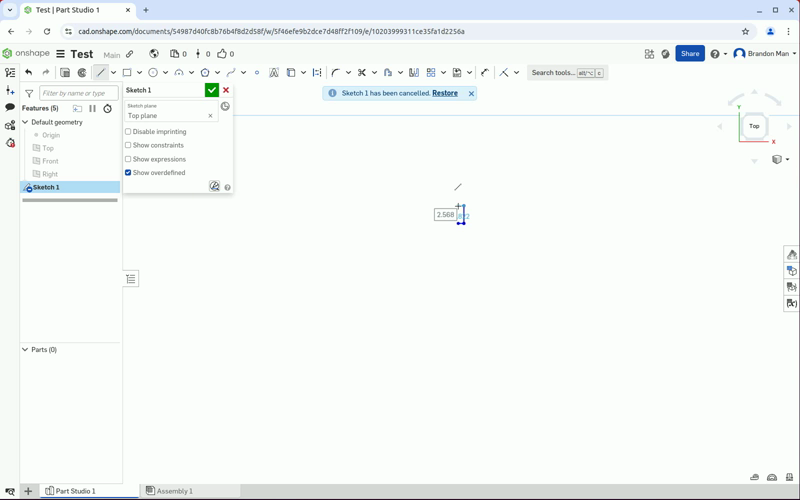
scroll(6)
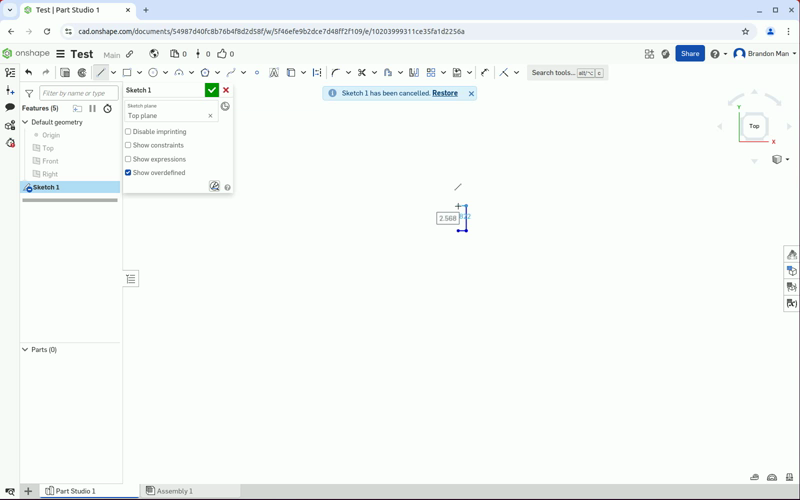
scroll(6)
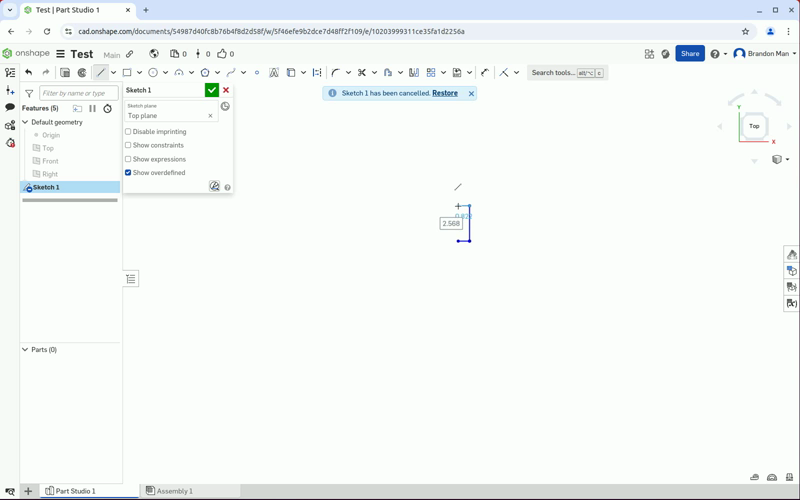
scroll(6)
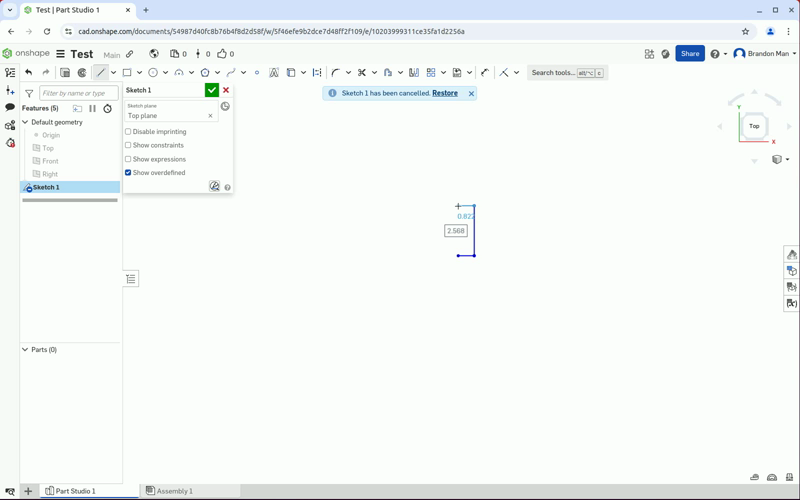
scroll(6)
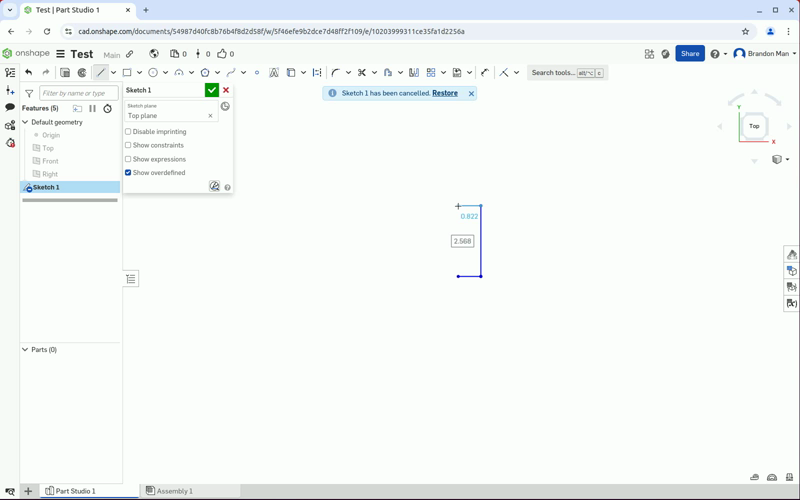
scroll(6)
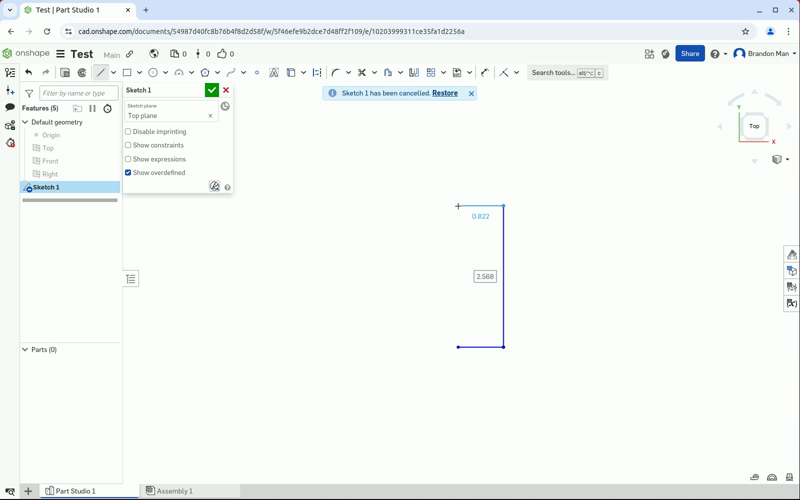
click(458, 205)
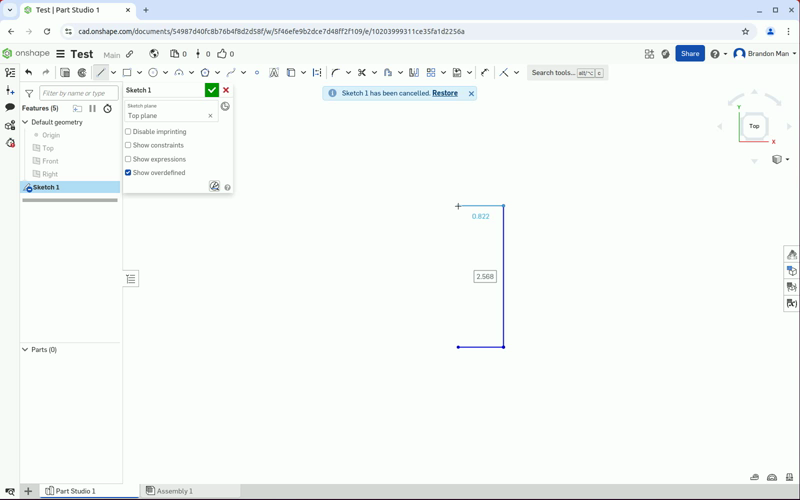
scroll(-6)
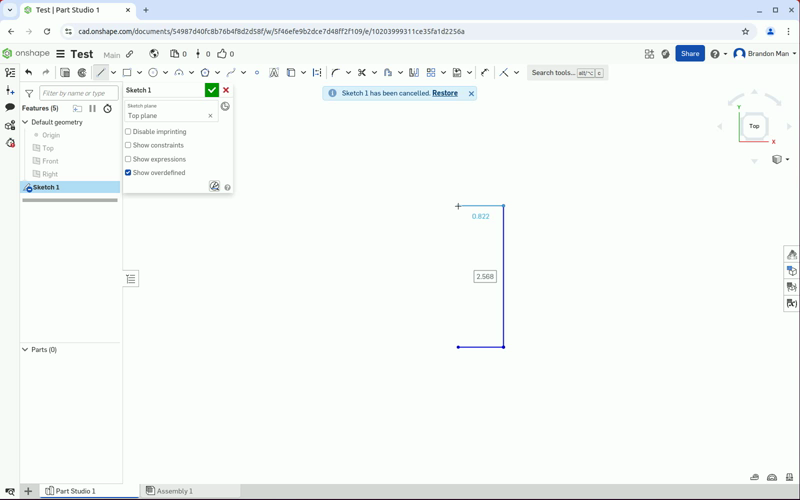
scroll(-6)
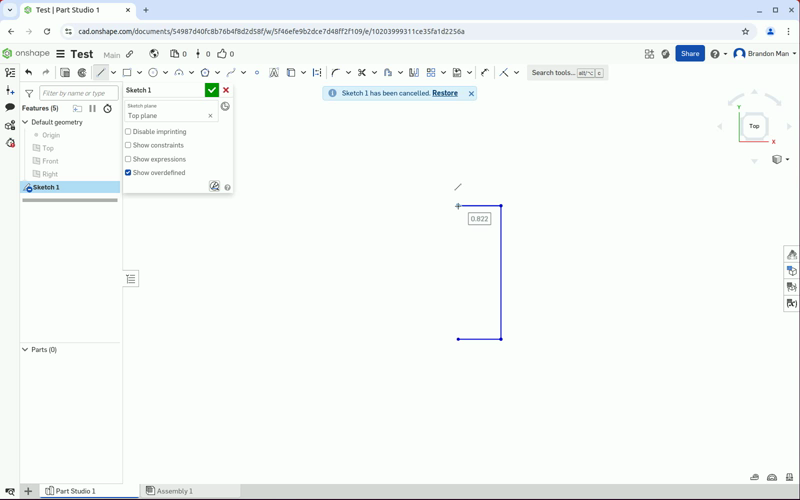
scroll(-6)
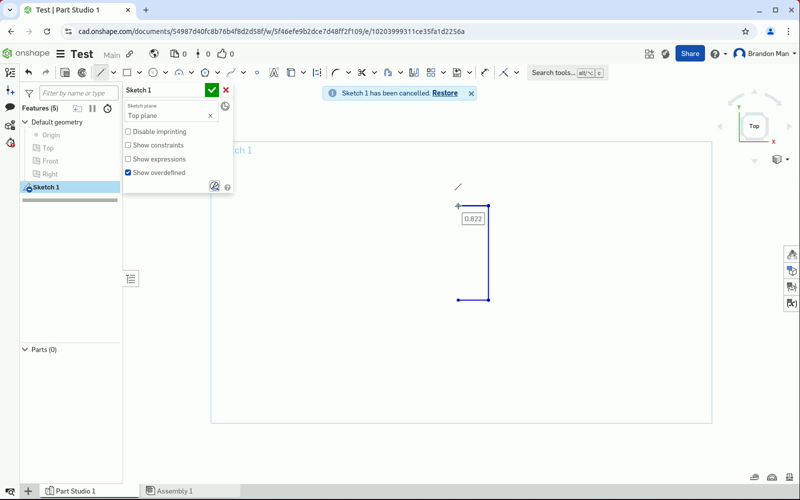
scroll(-6)
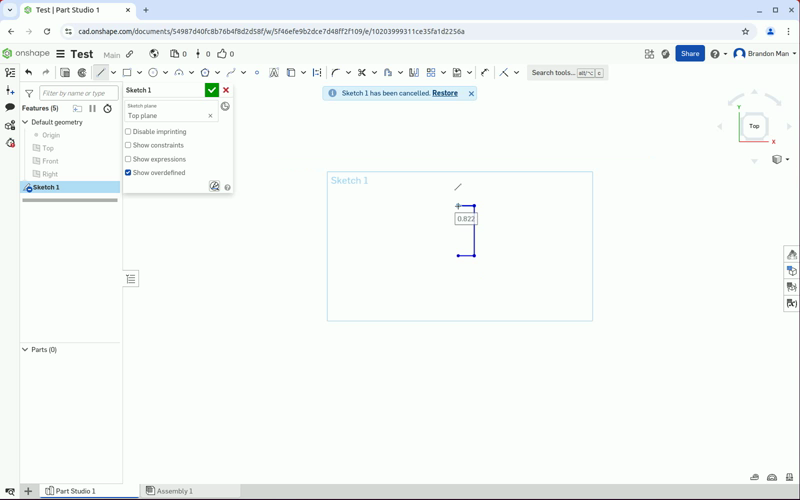
scroll(-6)
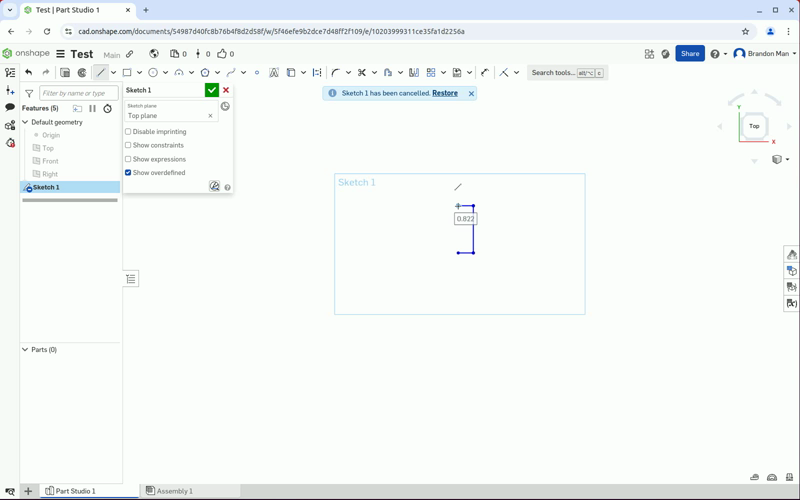
scroll(-6)
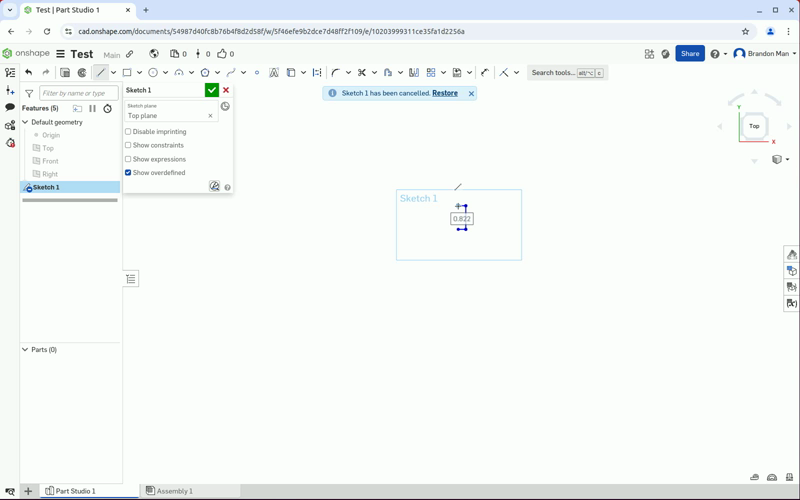
scroll(-6)
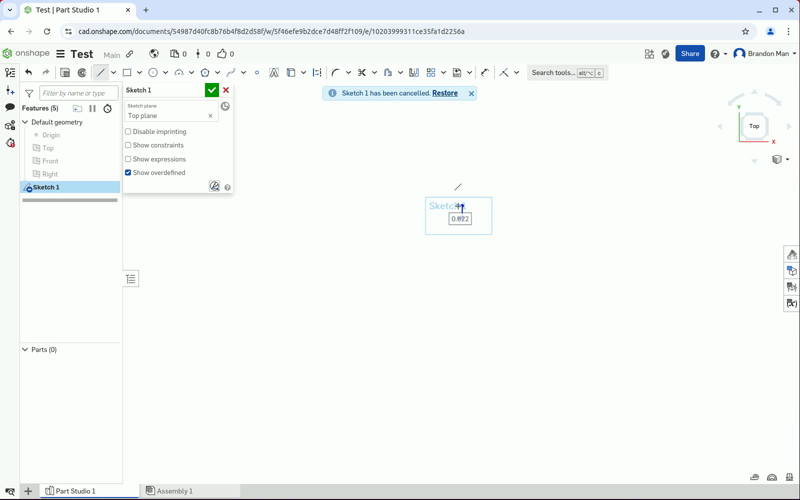
key_up(shift)
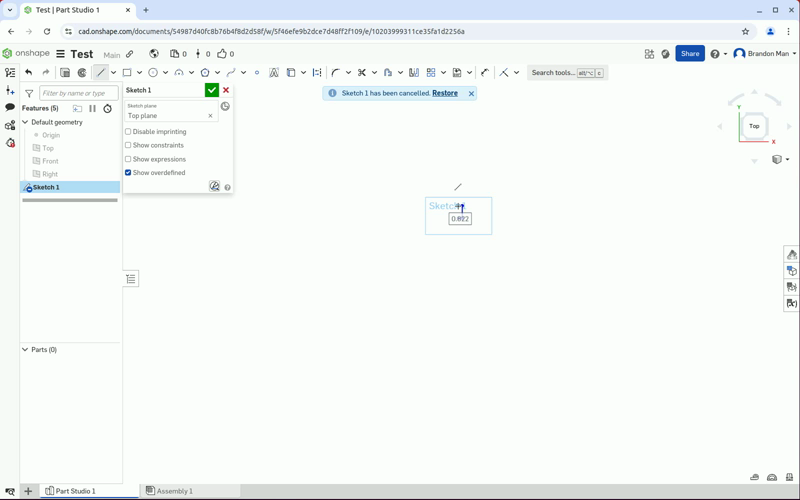
mouse_move(488, 205)
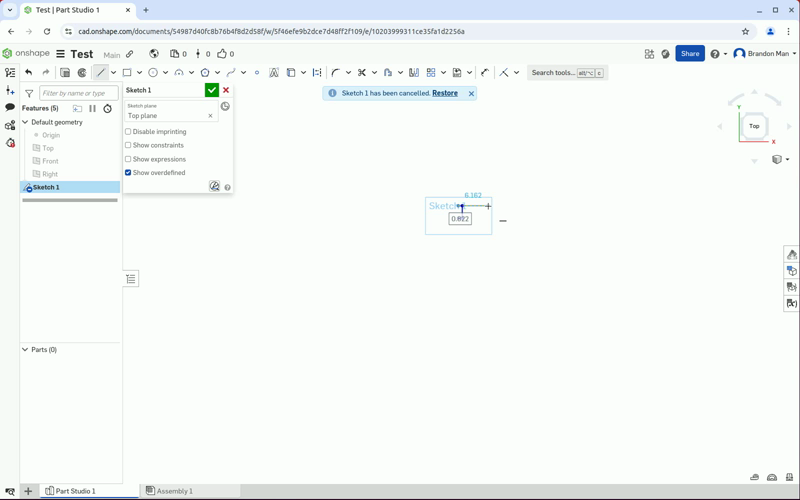
key_down(shift)
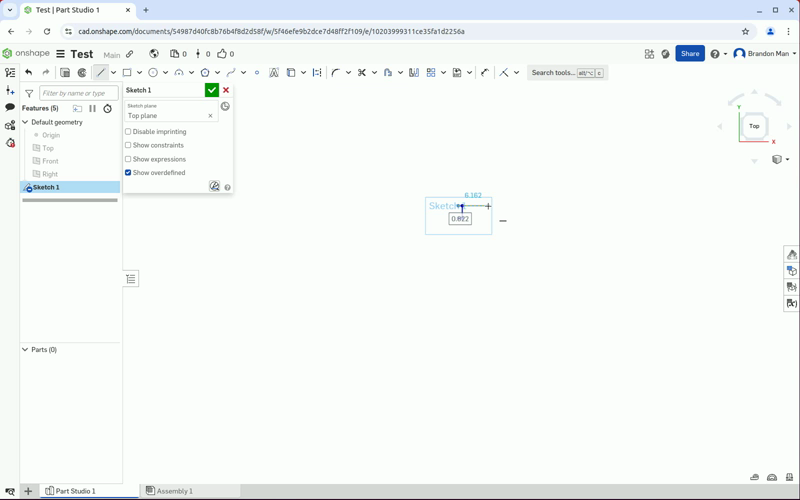
mouse_move(458, 218)
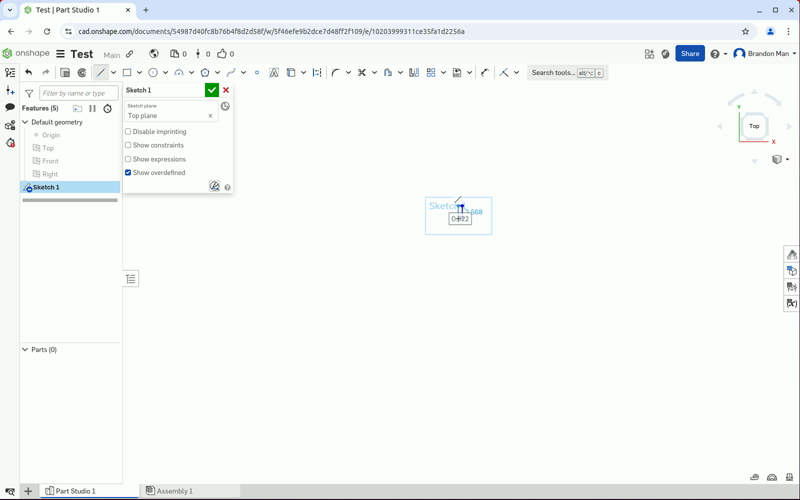
scroll(6)
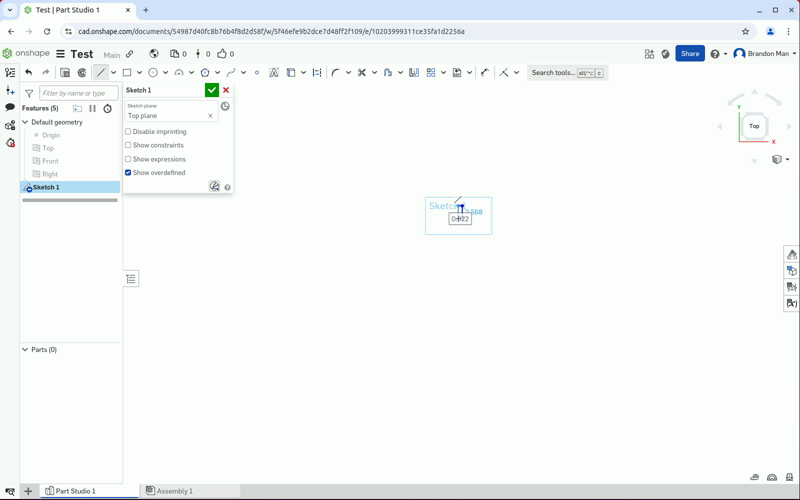
scroll(6)
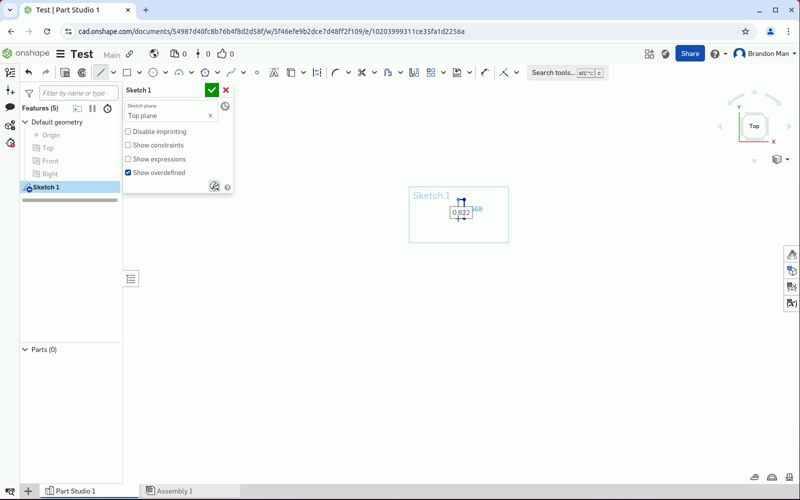
scroll(6)
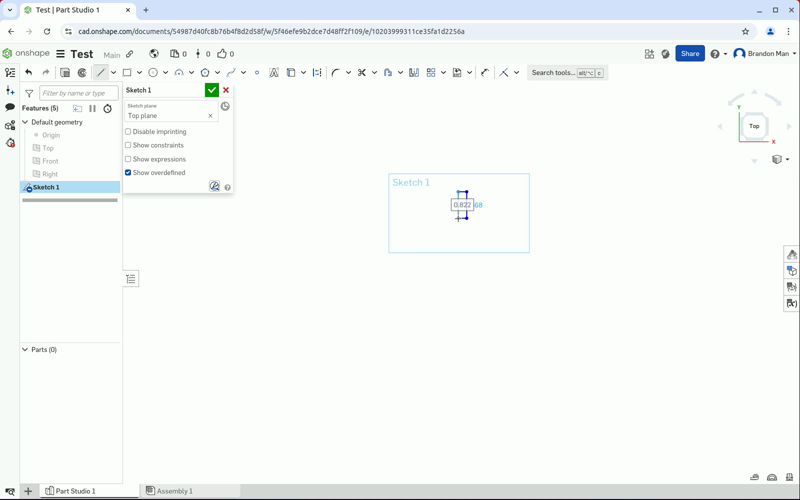
scroll(6)
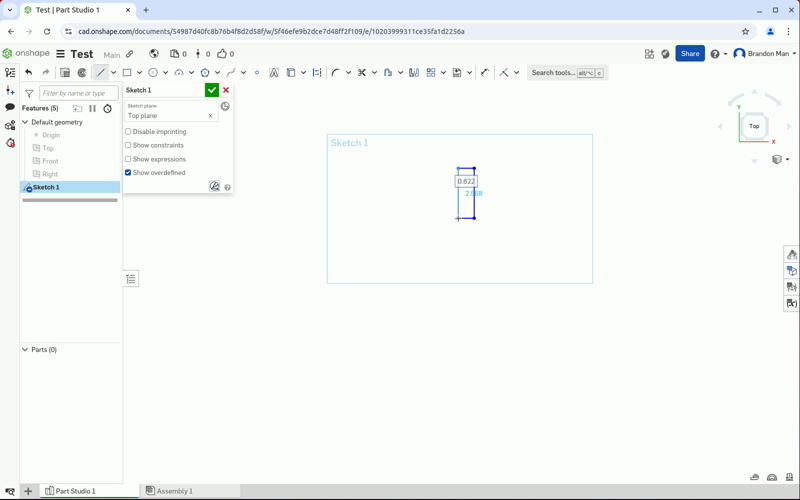
scroll(6)
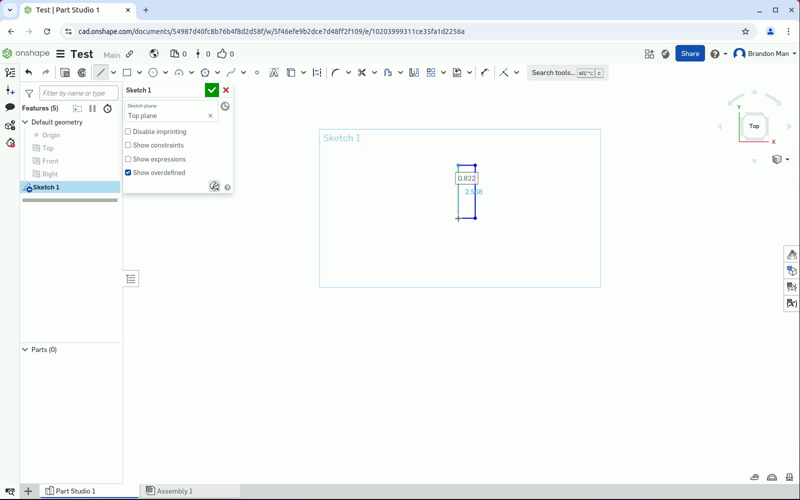
scroll(6)
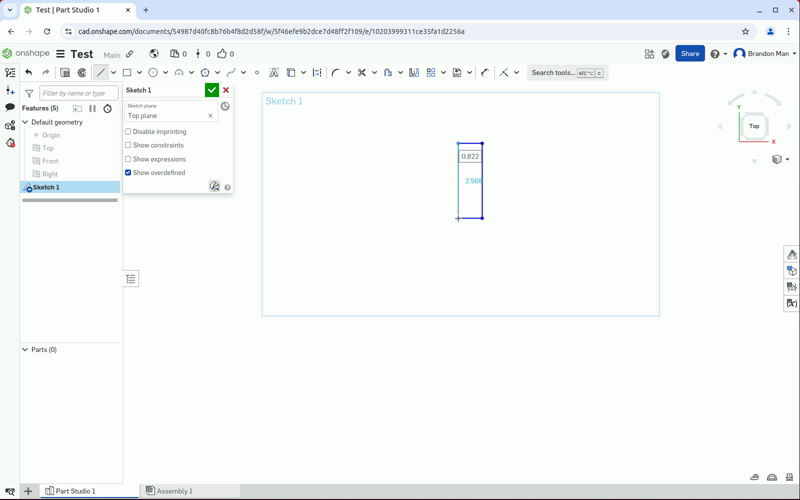
scroll(6)
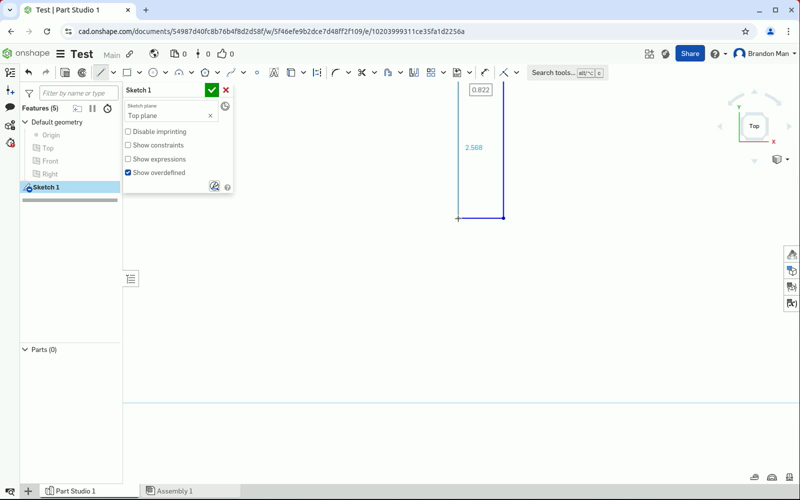
key_up(shift)
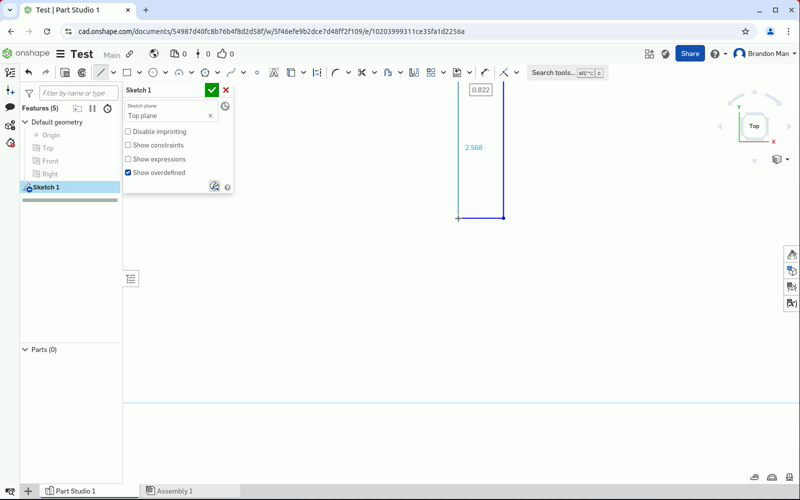
click(458, 218)
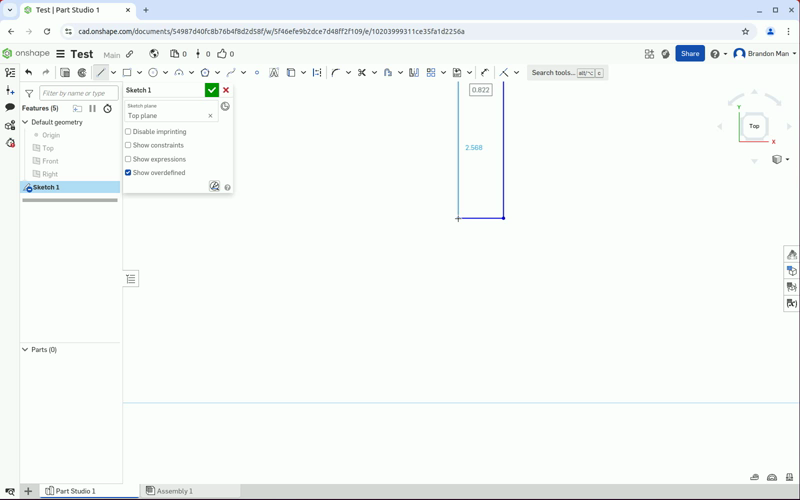
scroll(-6)
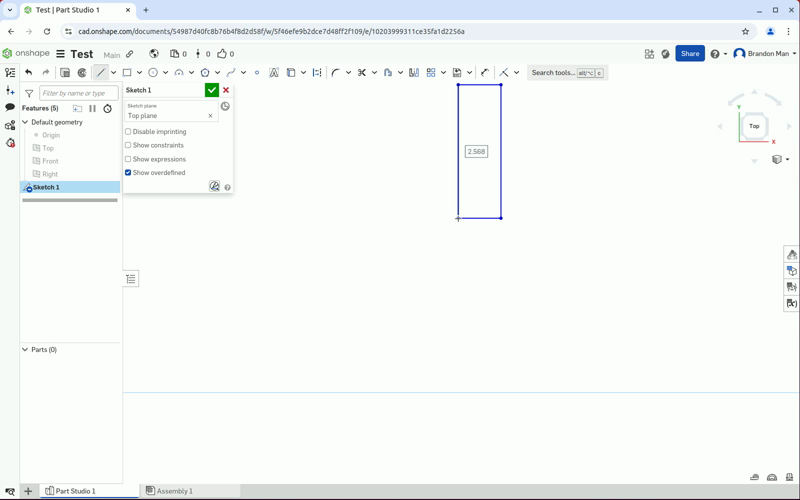
scroll(-6)
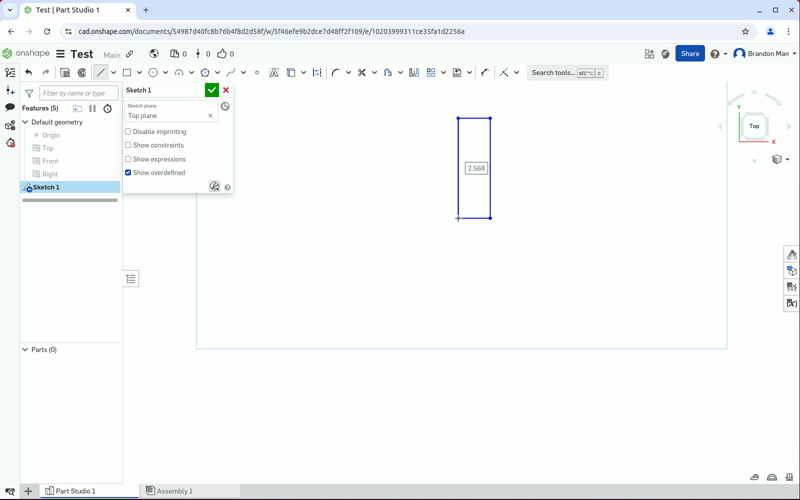
scroll(-6)
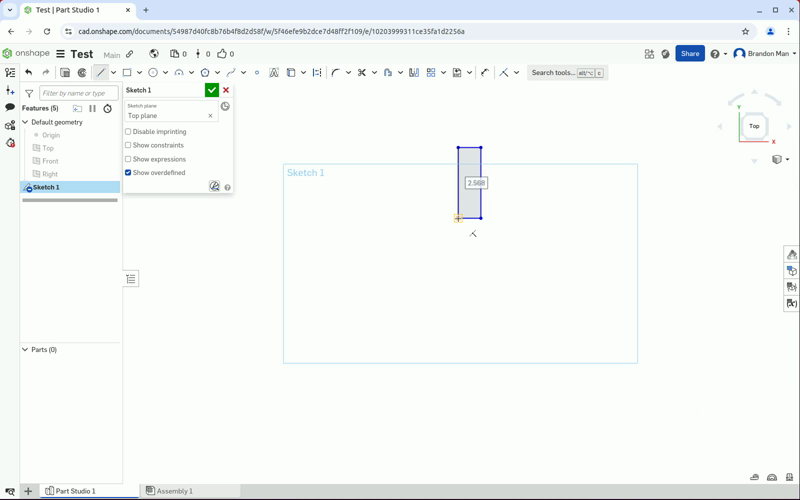
scroll(-6)
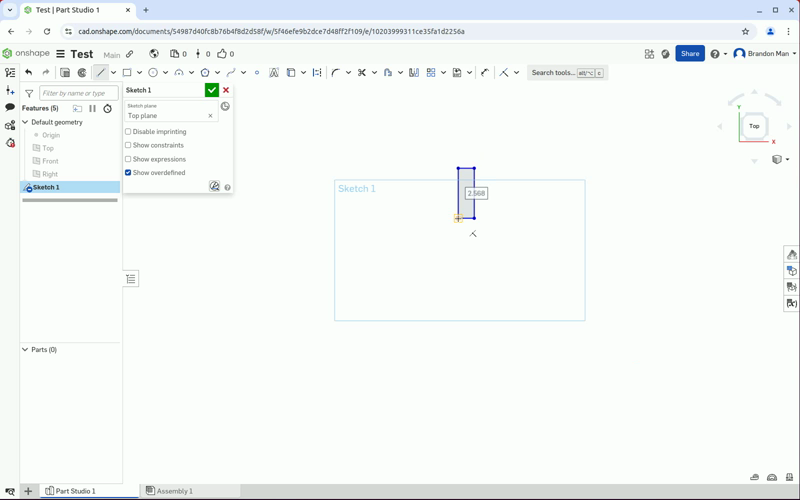
scroll(-6)
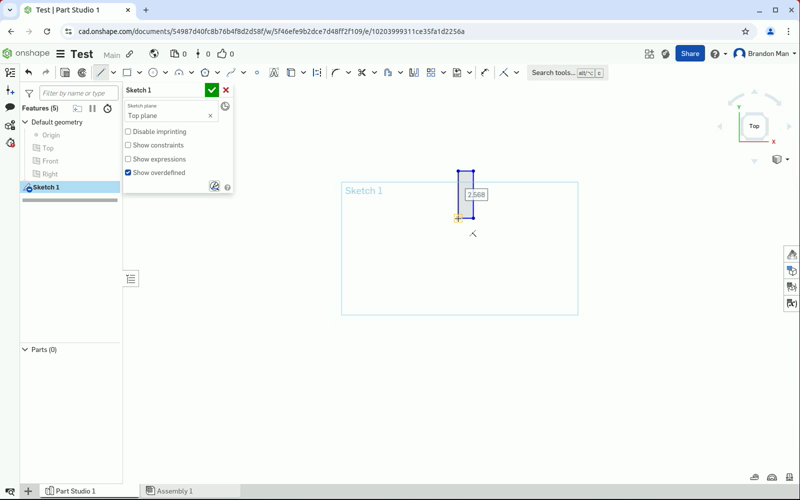
scroll(-6)
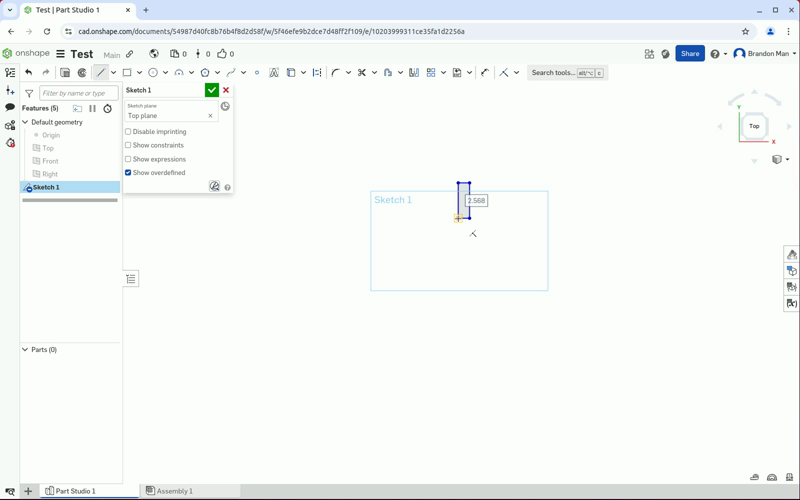
scroll(-6)
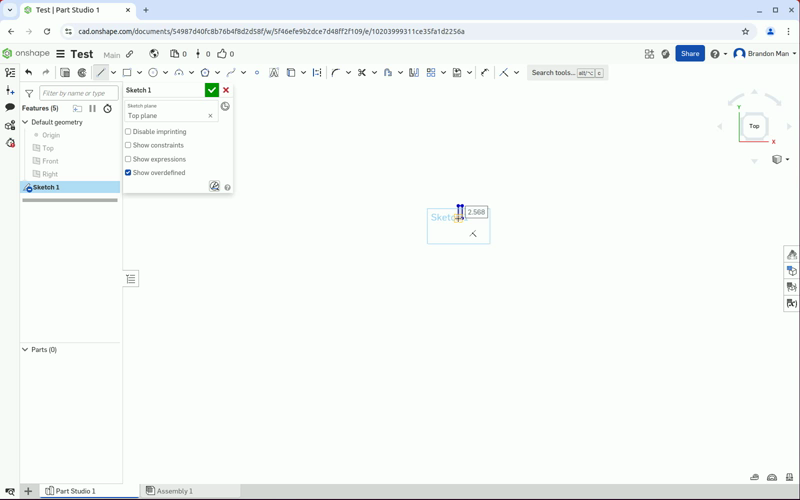
key(esc)
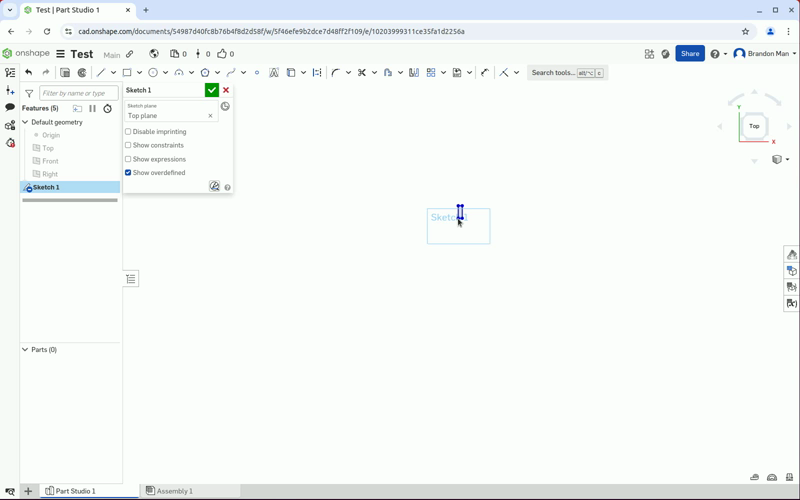
mouse_move(460, 211)
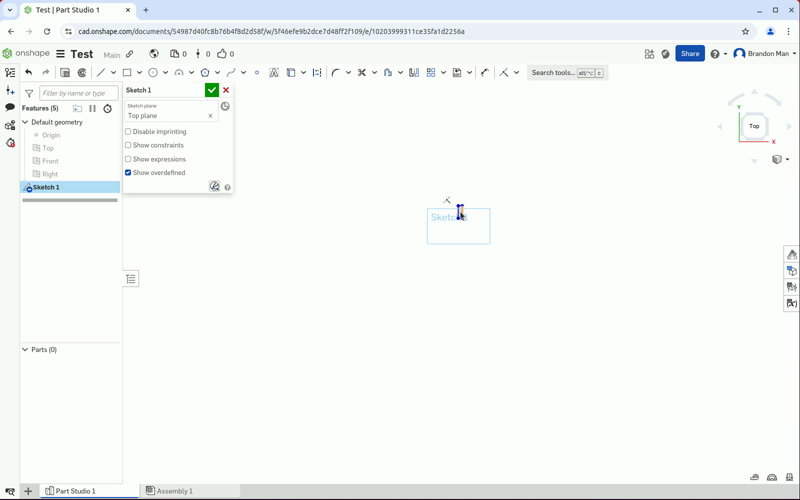
scroll(6)
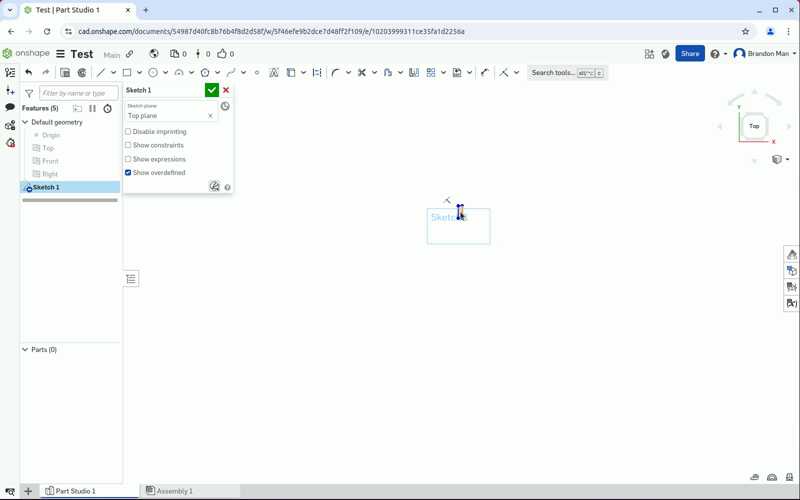
scroll(6)
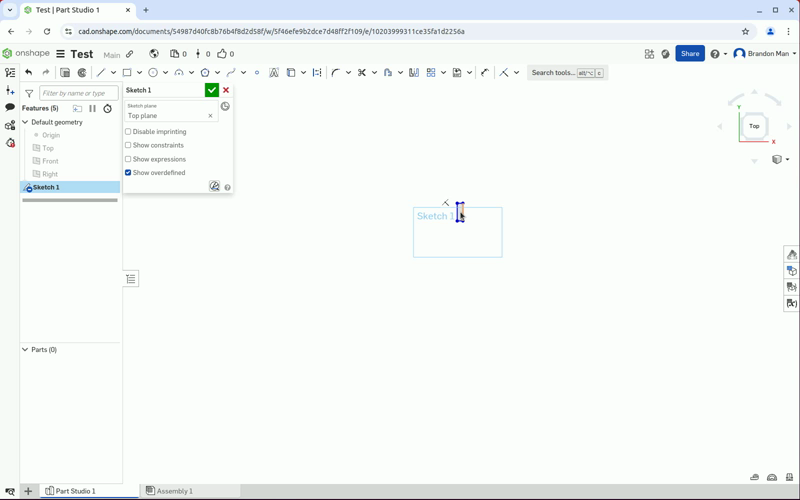
scroll(6)
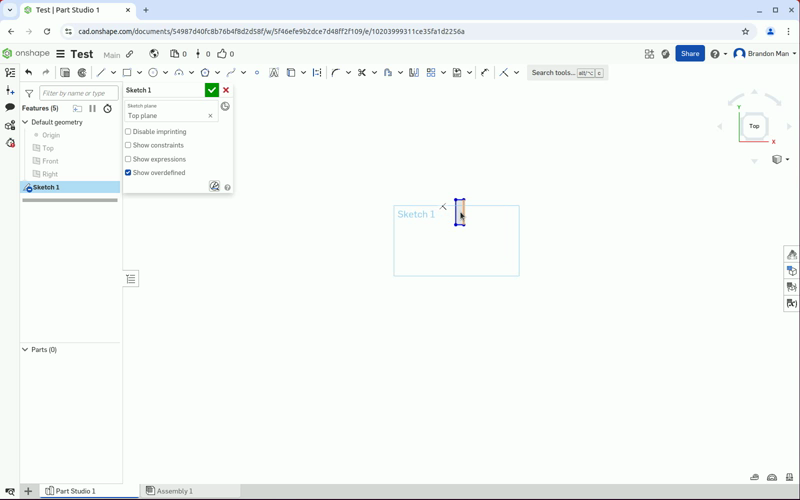
scroll(6)
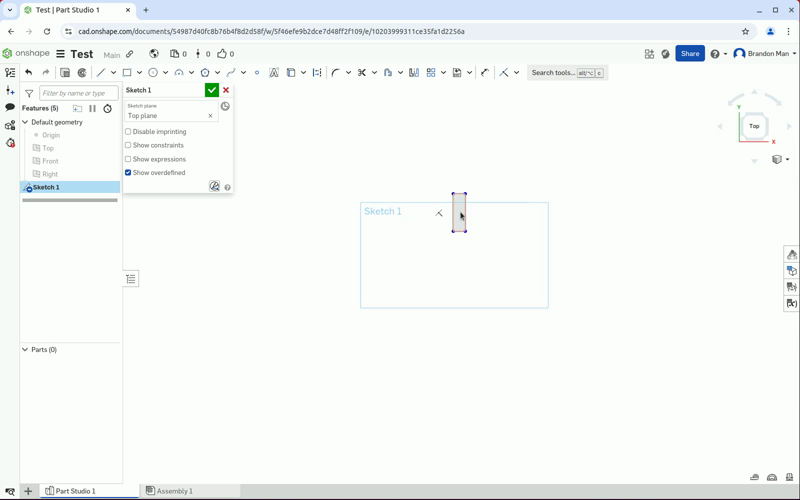
scroll(6)
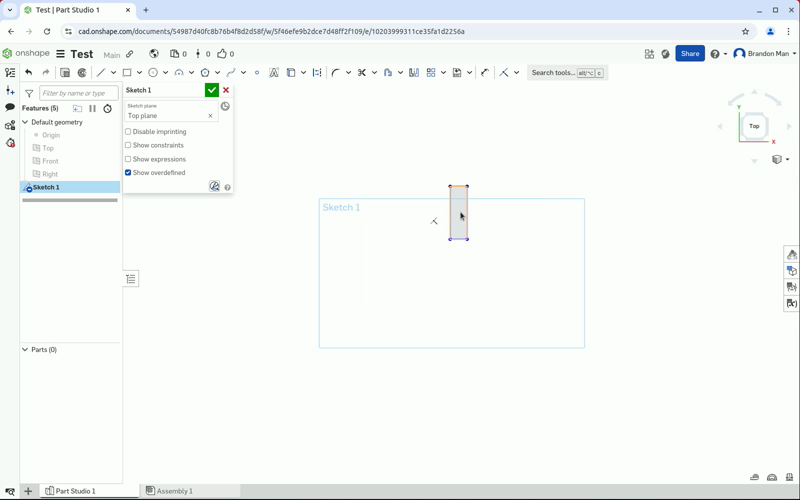
scroll(6)
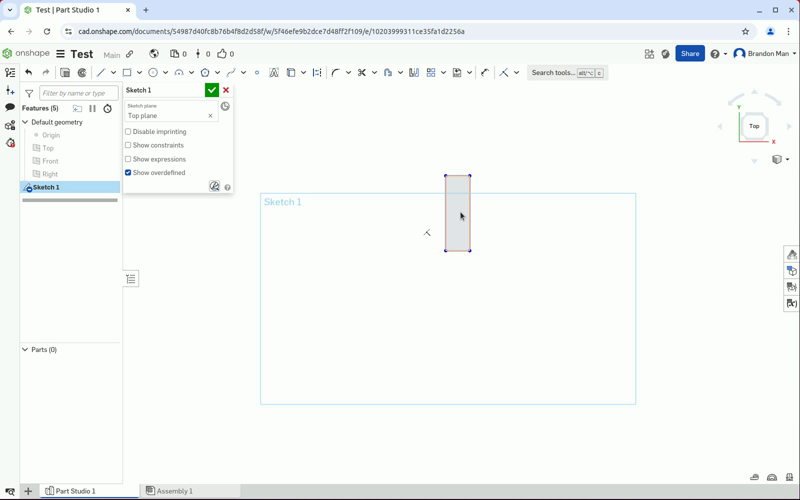
scroll(6)
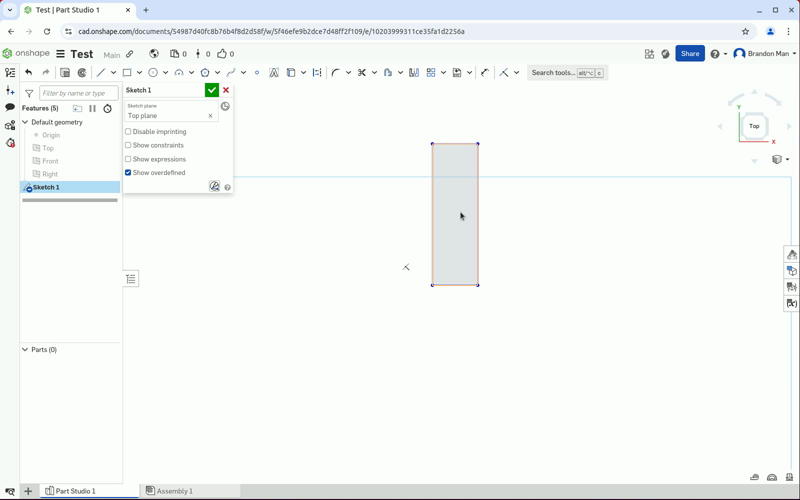
click(460, 211)
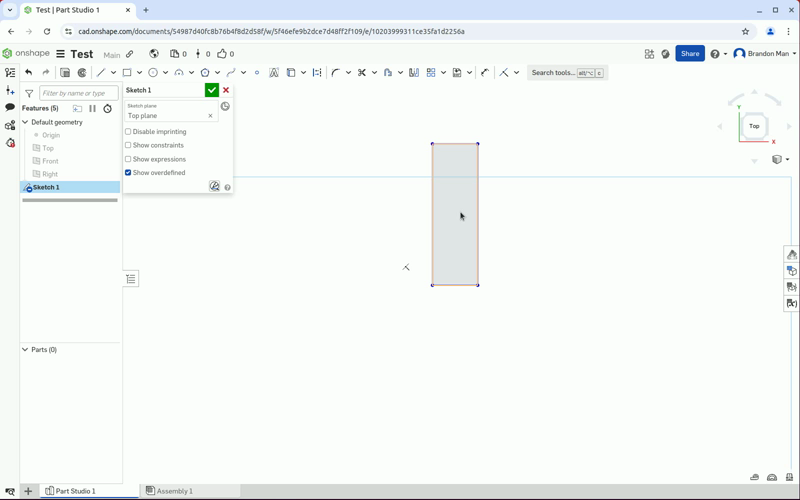
scroll(-6)
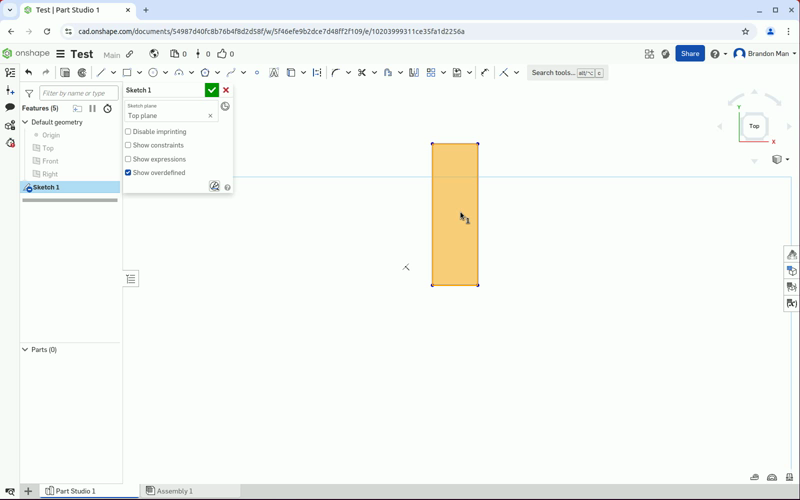
scroll(-6)
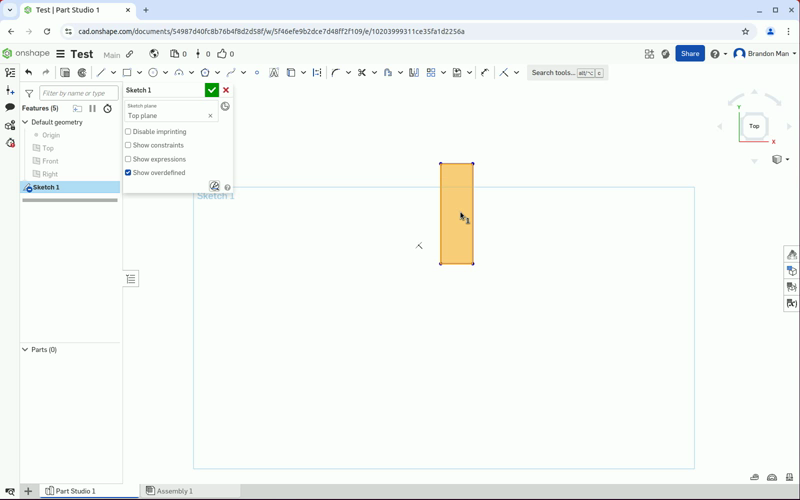
scroll(-6)
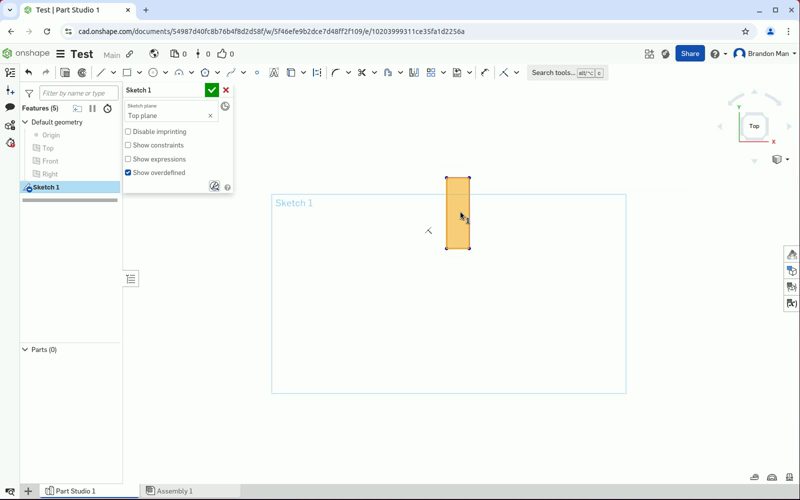
scroll(-6)
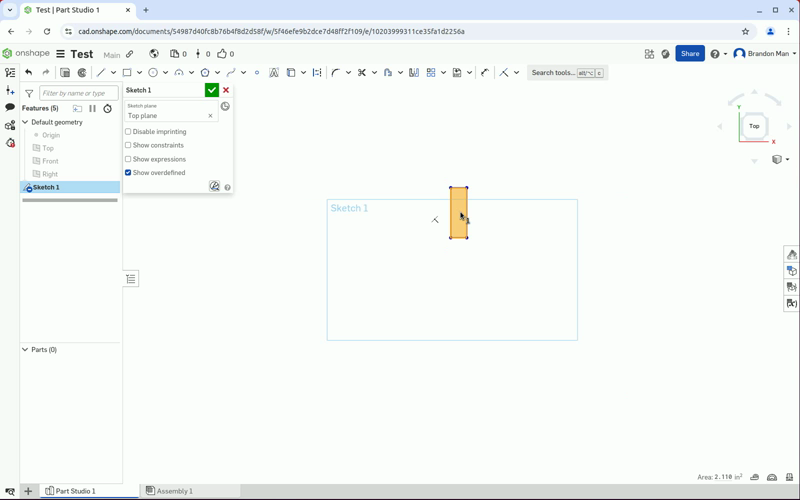
scroll(-6)
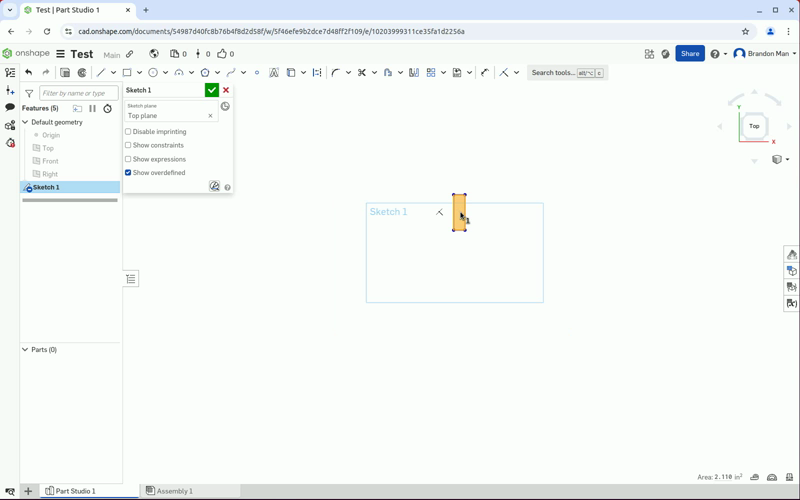
scroll(-6)
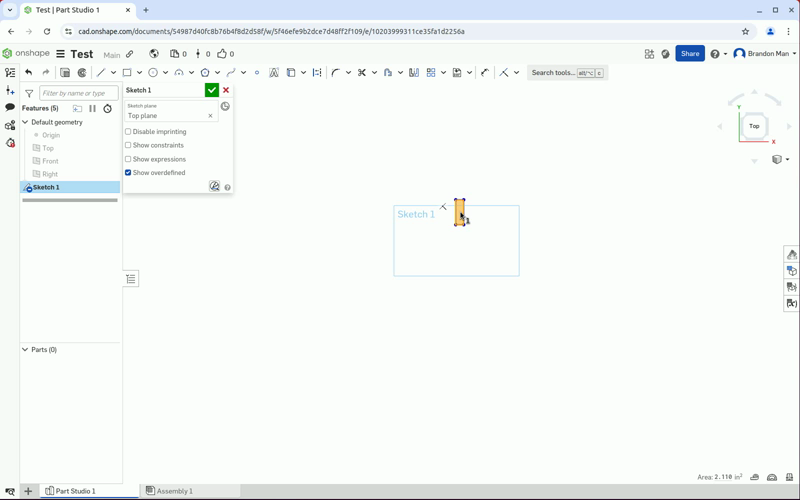
scroll(-6)
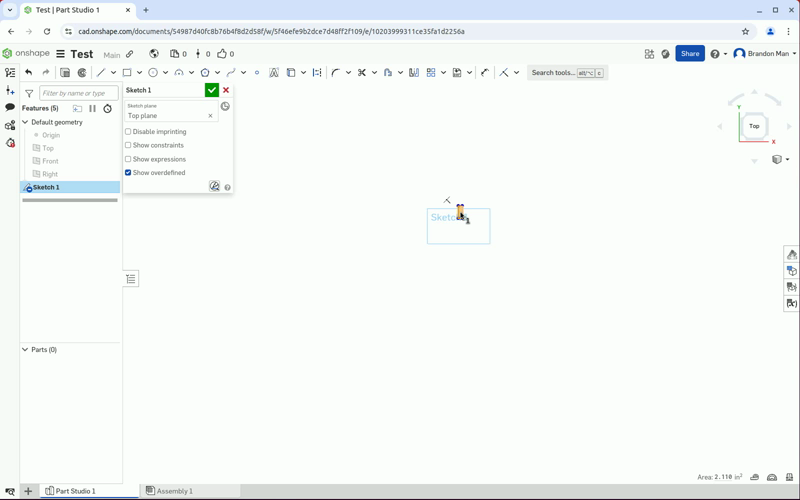
mouse_move(73, 352)
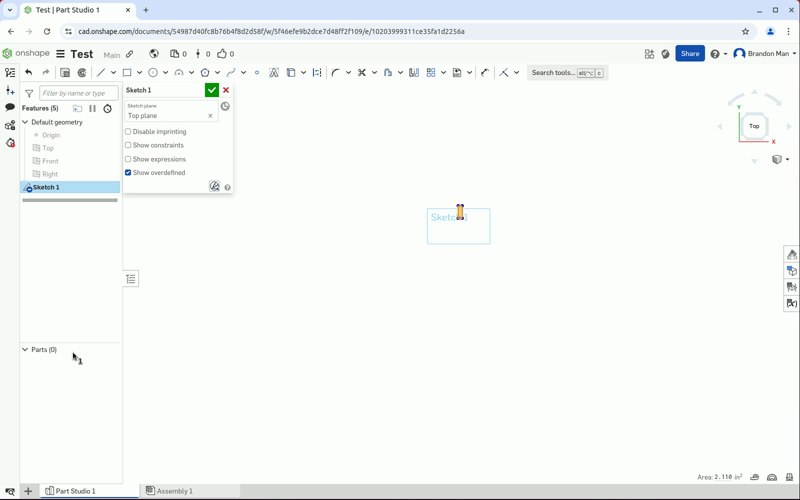
key(shift+y)
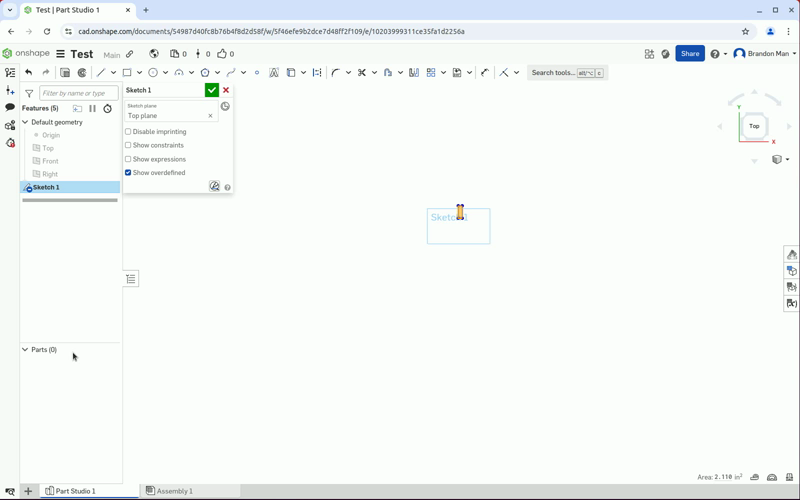
key(shift+e)
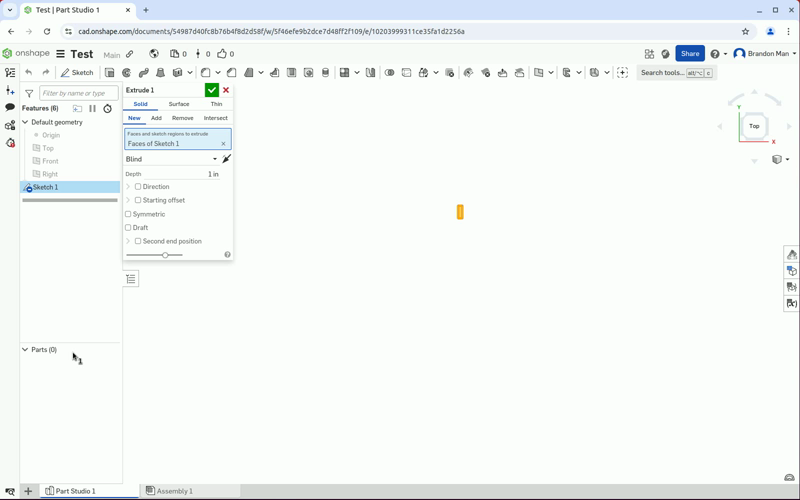
mouse_move(143, 106)
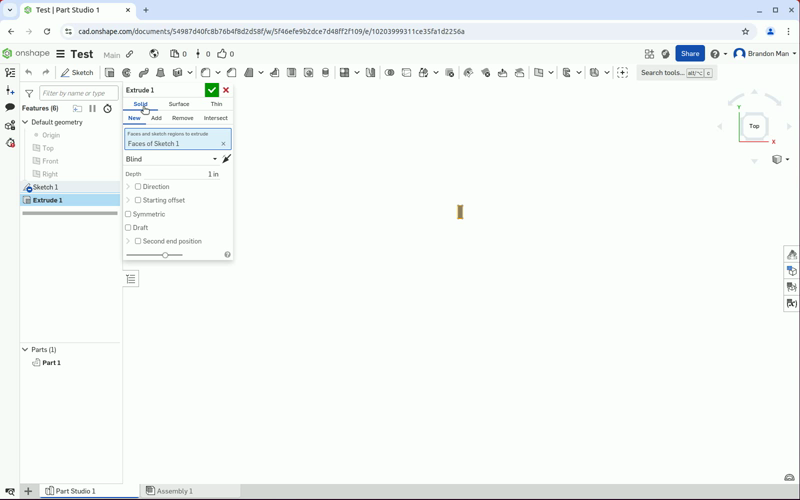
click(143, 106)
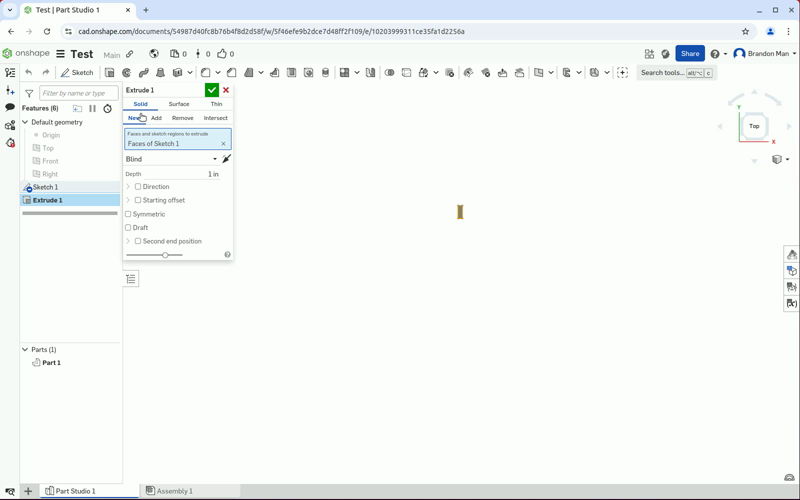
mouse_move(137, 120)
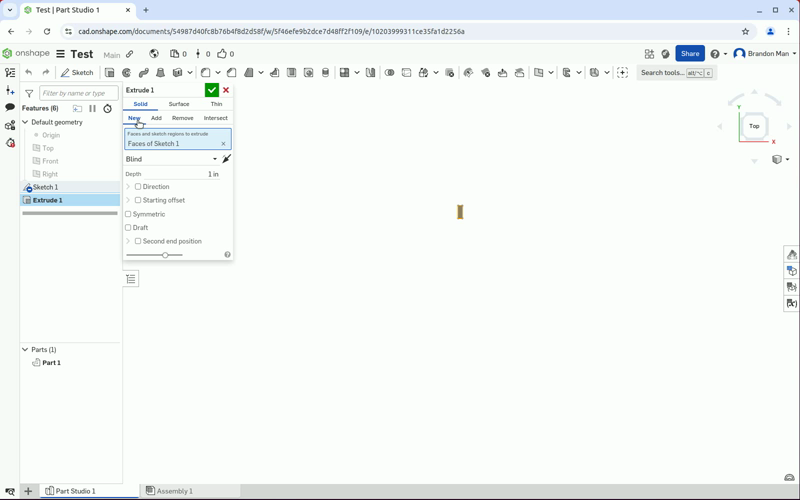
click(137, 120)
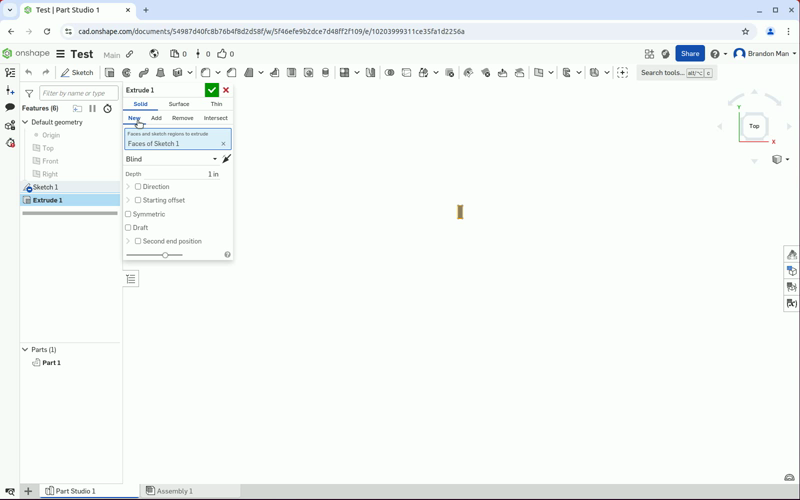
key(tab, 4)
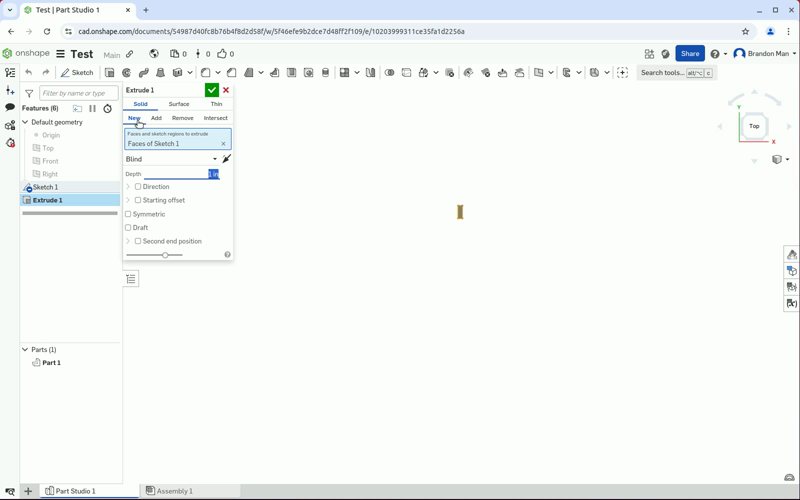
text(14.924)
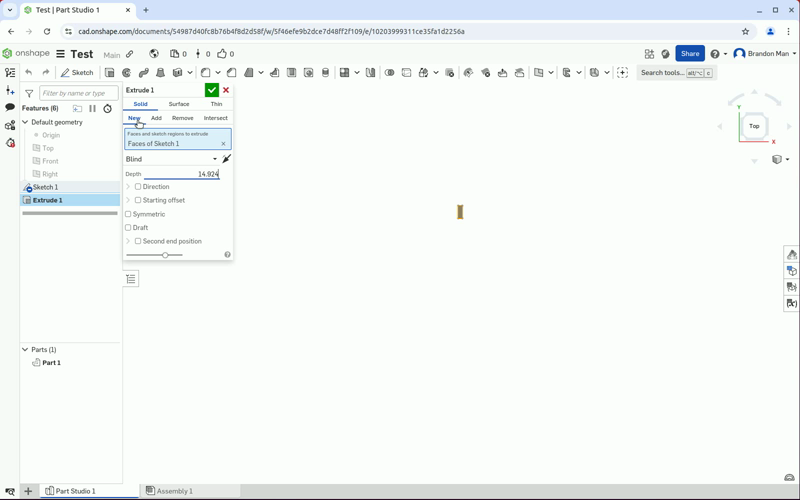
key(enter)
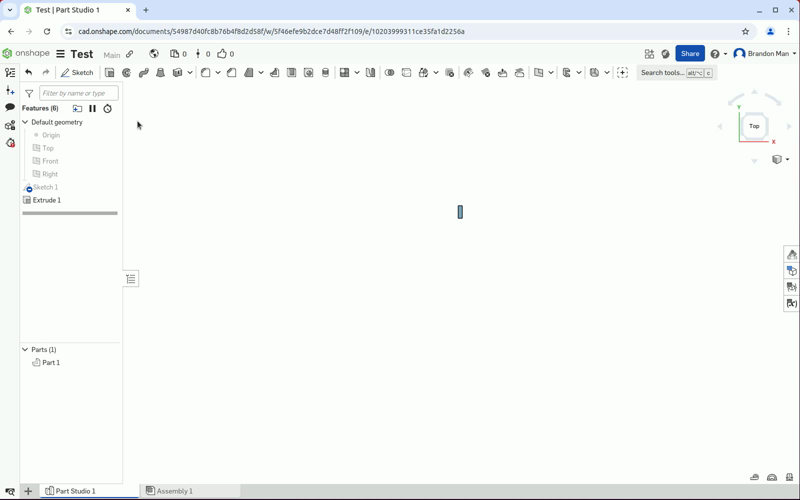
key(shift+h)
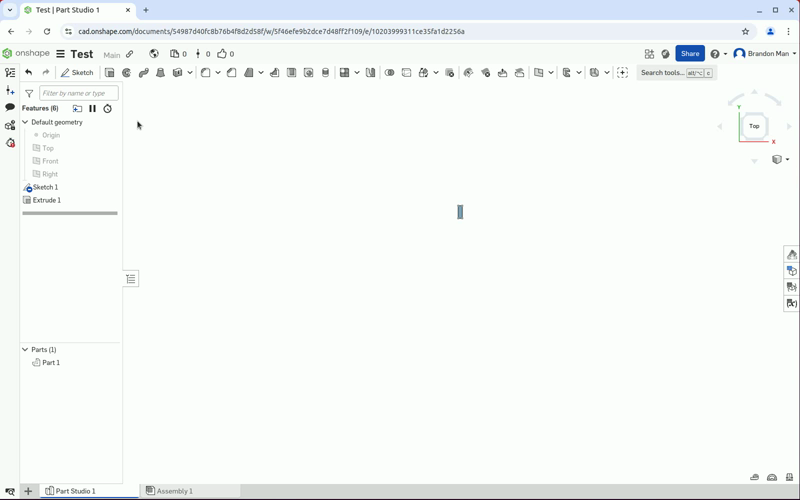
key(shift+h)
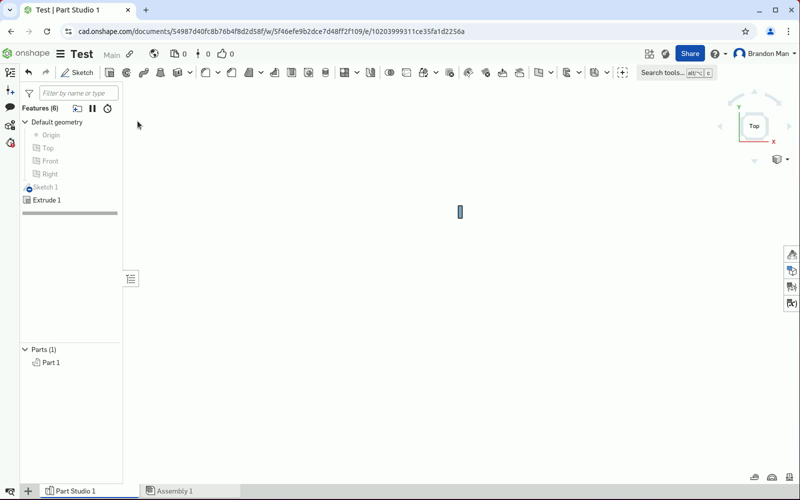
mouse_move(73, 189)
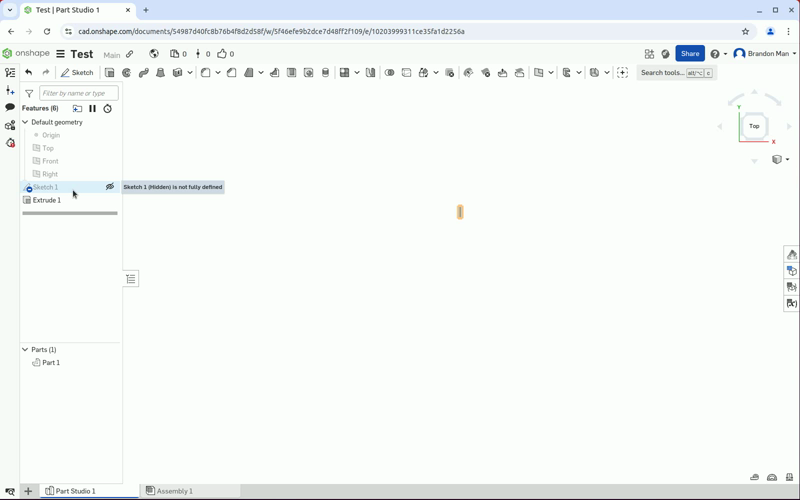
click(73, 189)
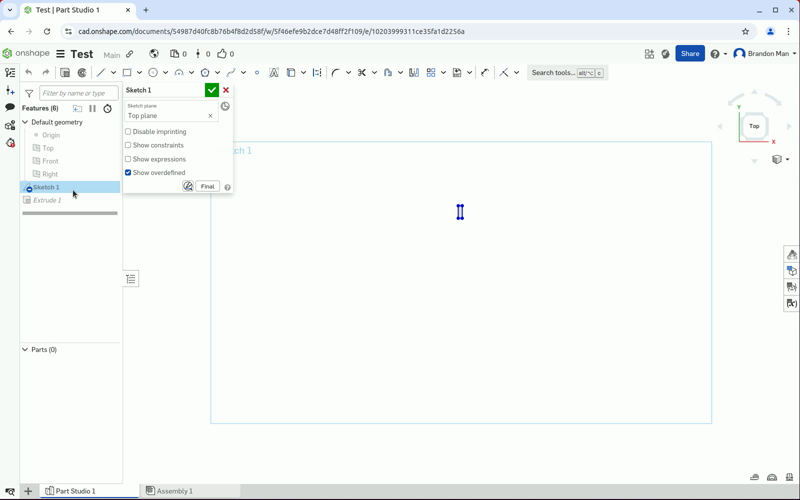
mouse_move(229, 92)
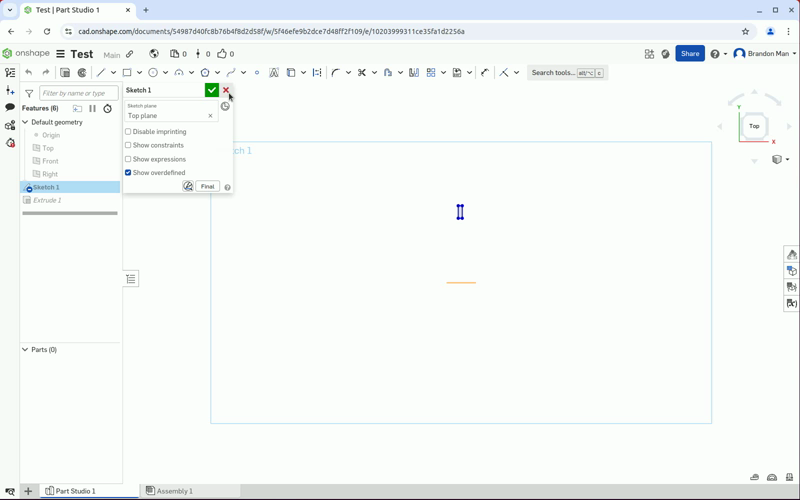
click(229, 92)
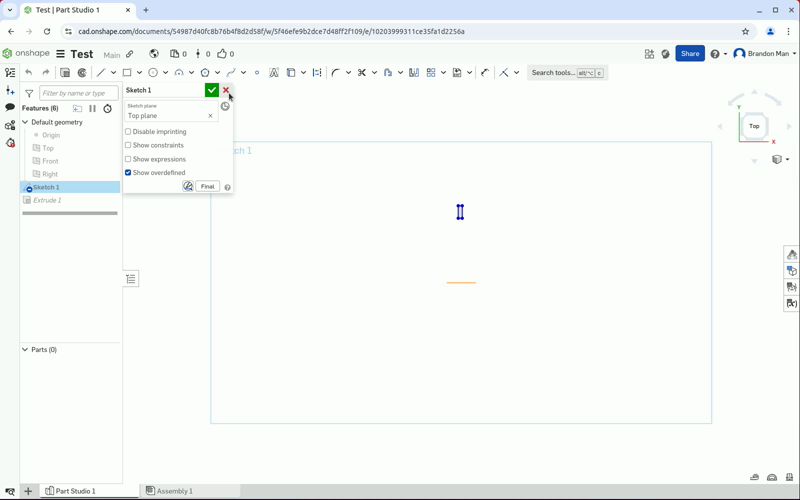
key(shift+s)
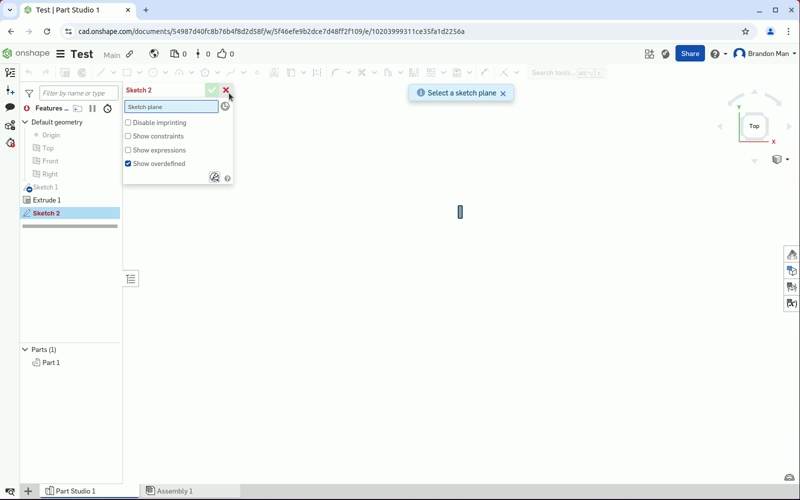
mouse_move(73, 150)
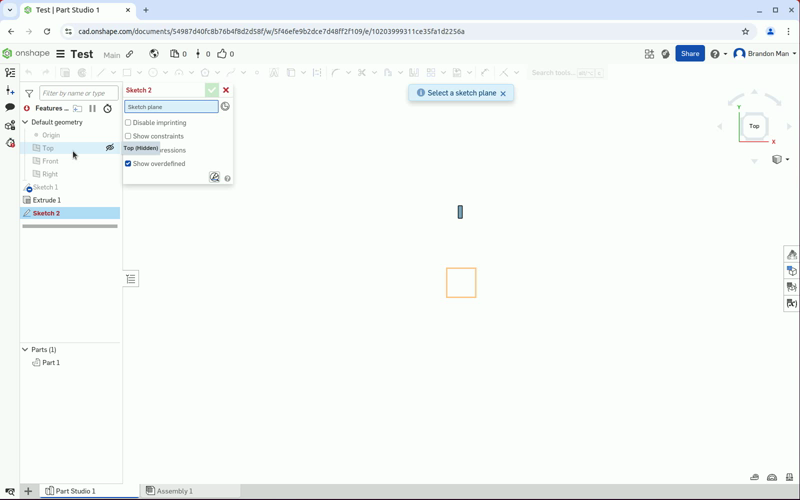
click(73, 150)
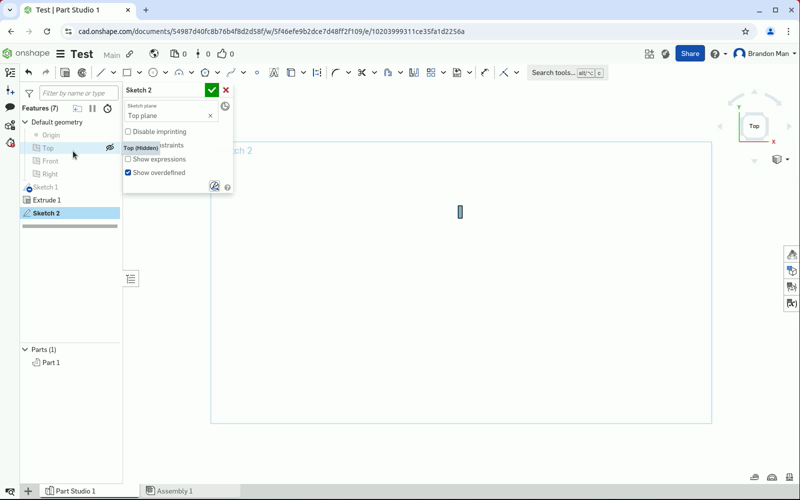
mouse_move(73, 352)
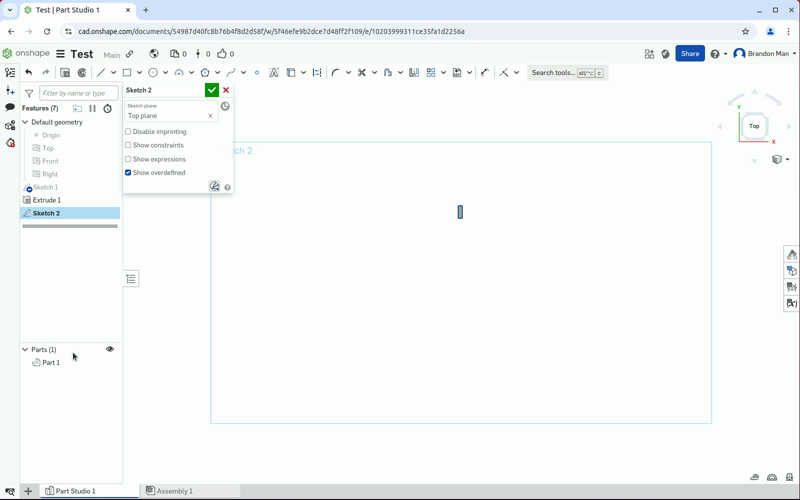
key(y)
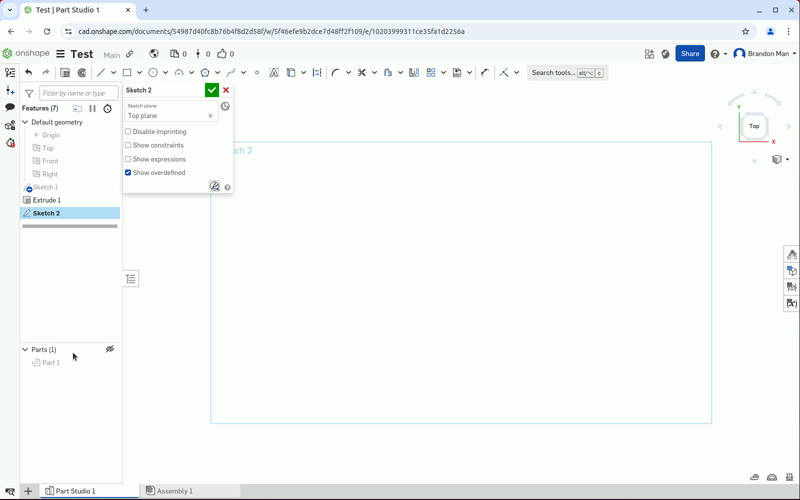
key(l)
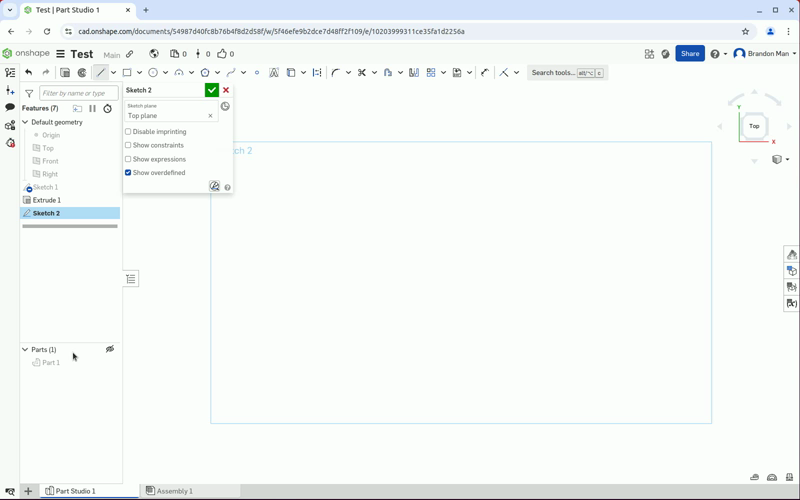
key_down(shift)
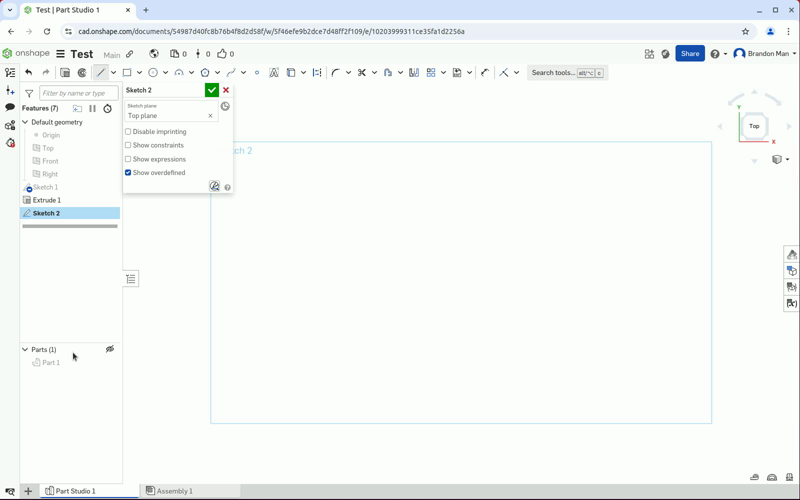
mouse_move(451, 222)
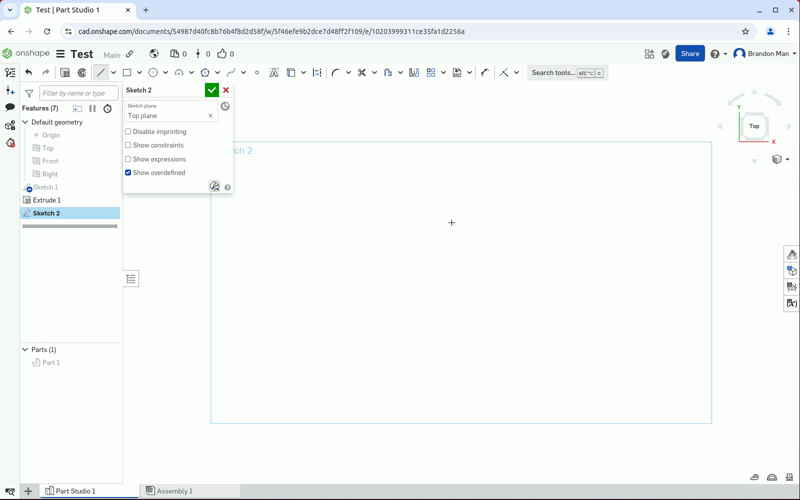
click(451, 222)
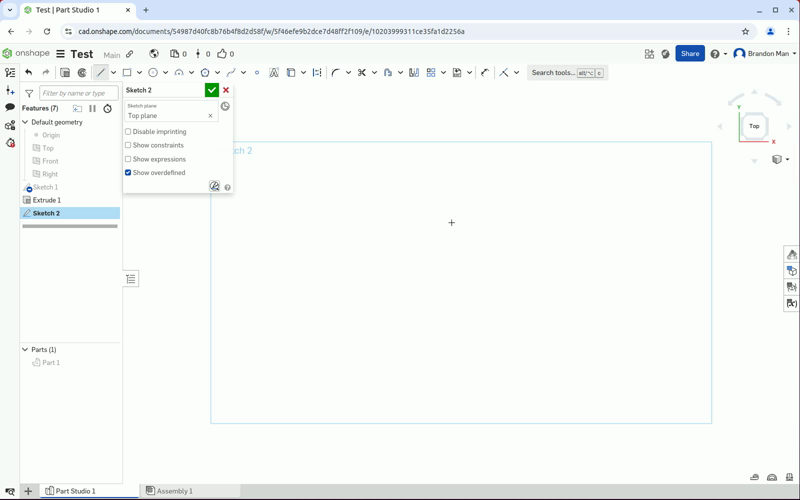
key_up(shift)
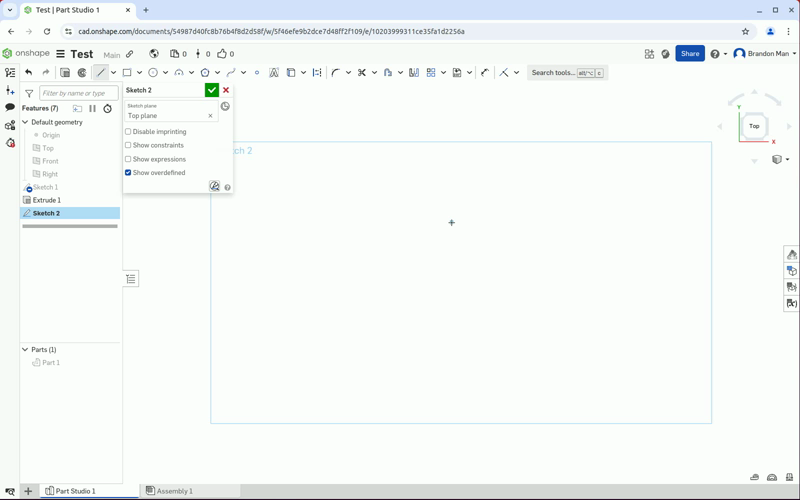
key_down(shift)
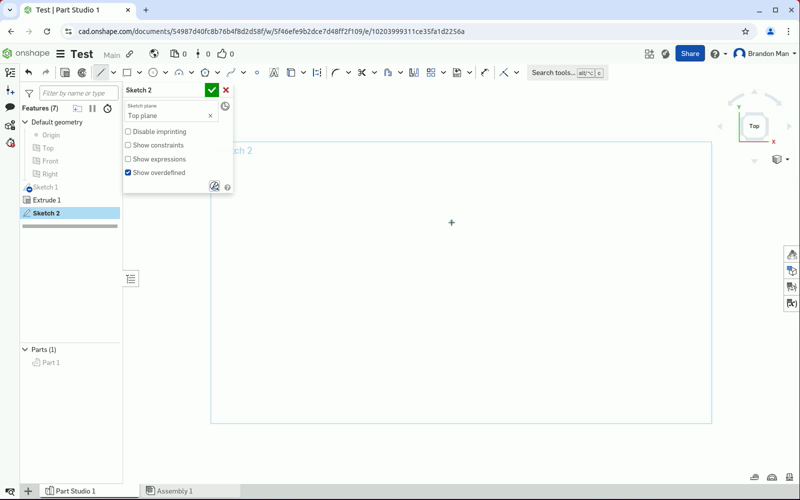
mouse_move(481, 222)
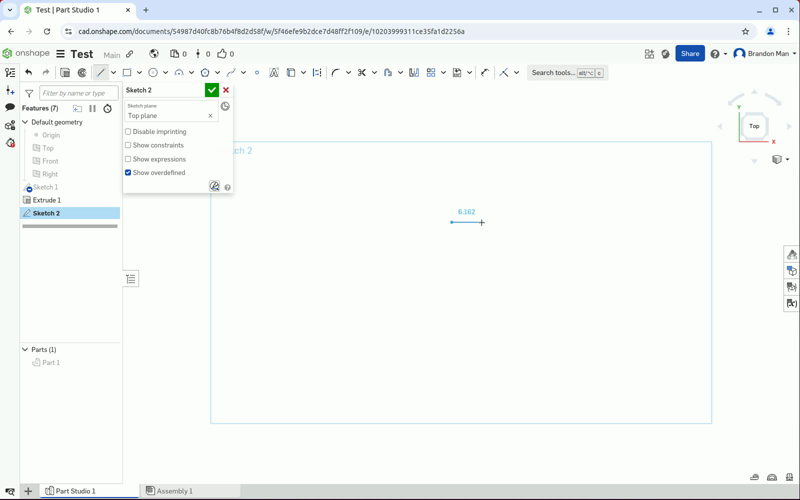
mouse_move(459, 222)
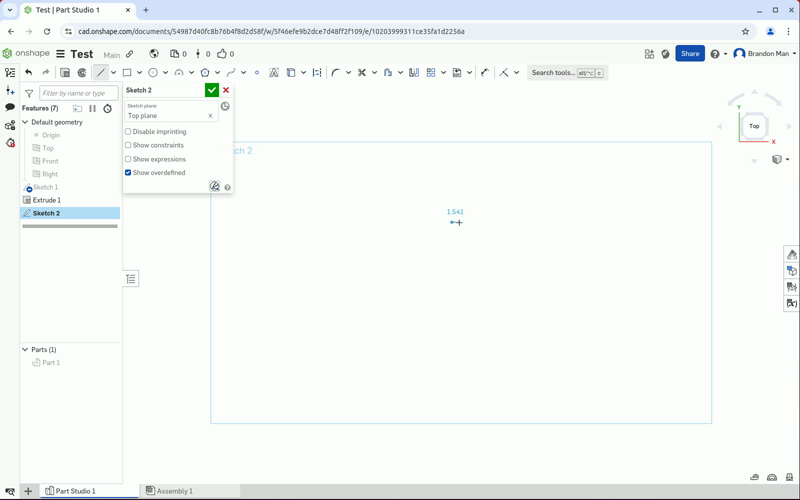
click(459, 222)
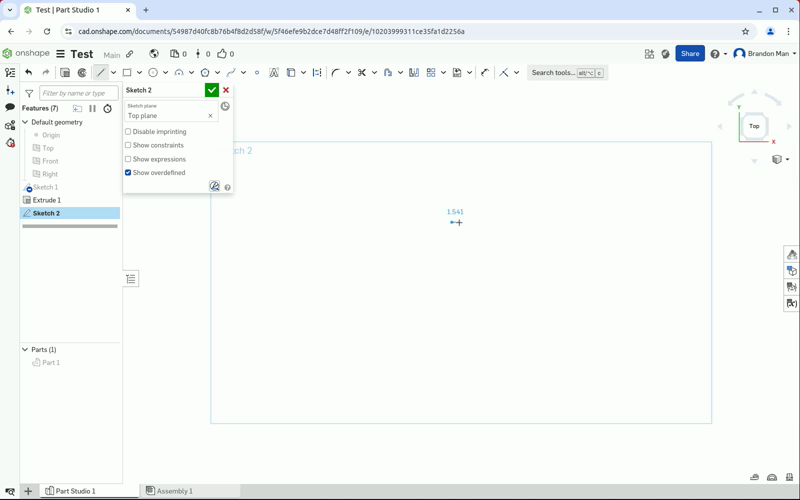
key_up(shift)
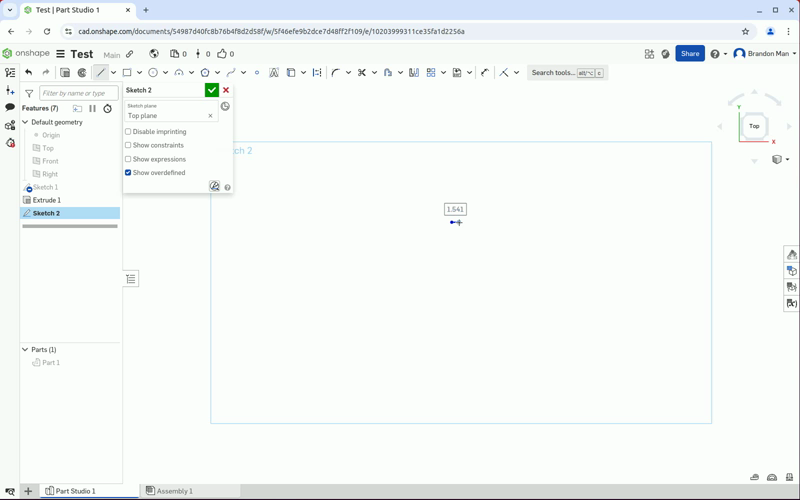
key_down(shift)
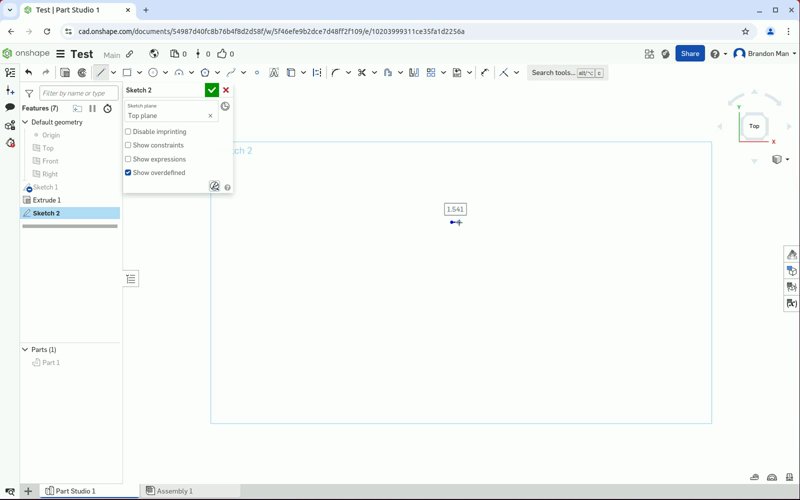
mouse_move(489, 222)
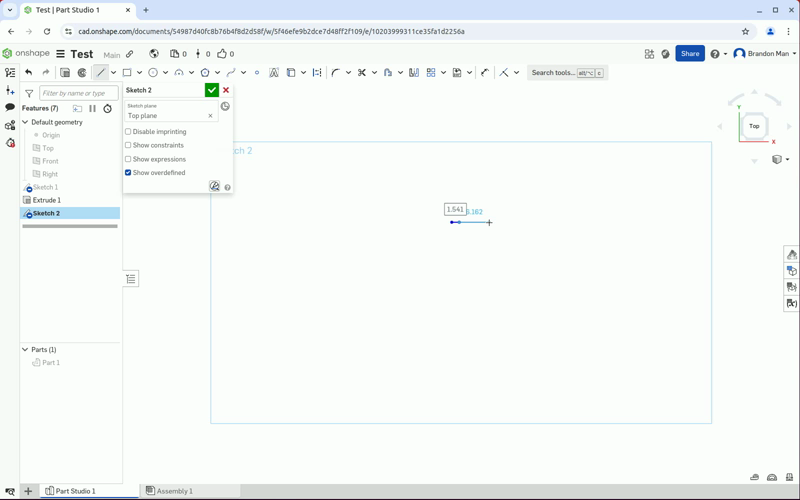
mouse_move(463, 222)
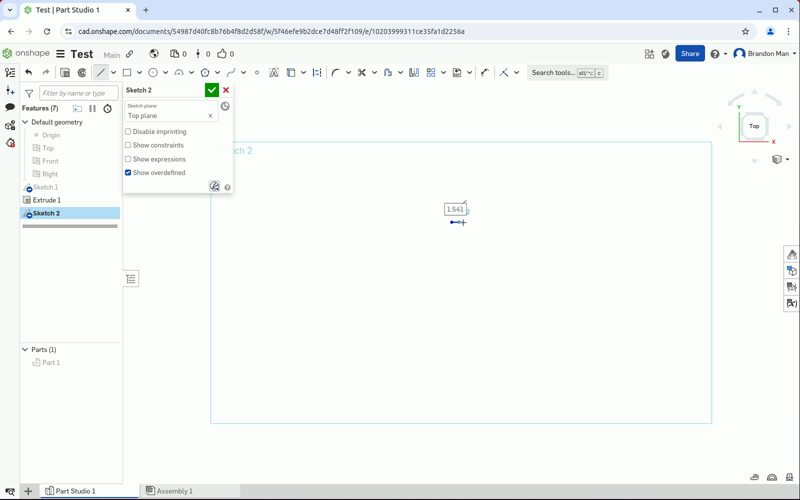
scroll(6)
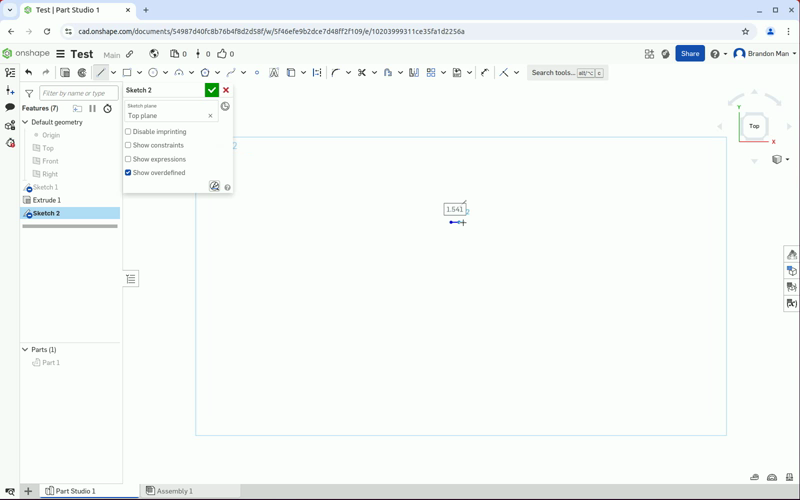
scroll(6)
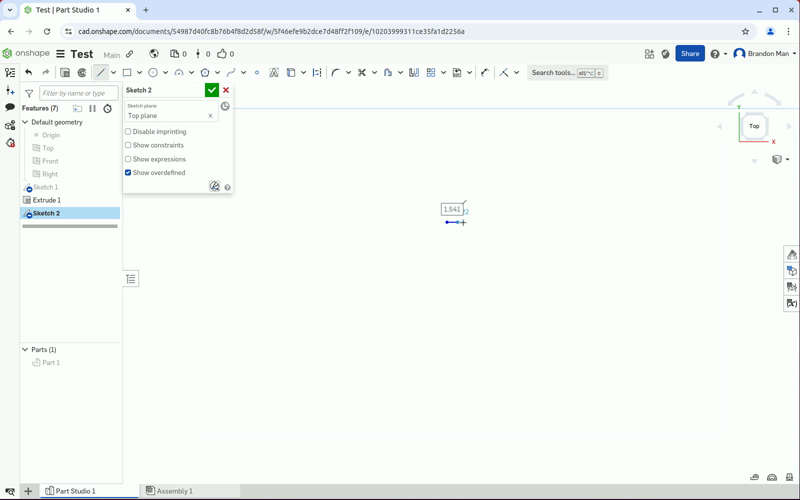
scroll(6)
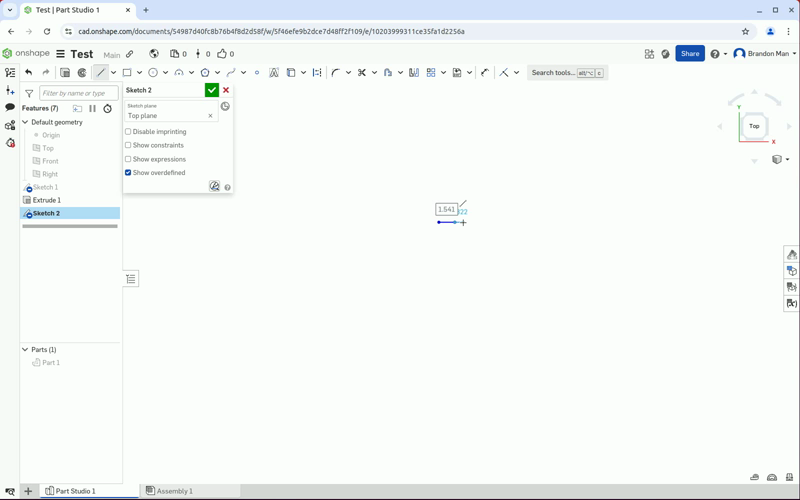
scroll(6)
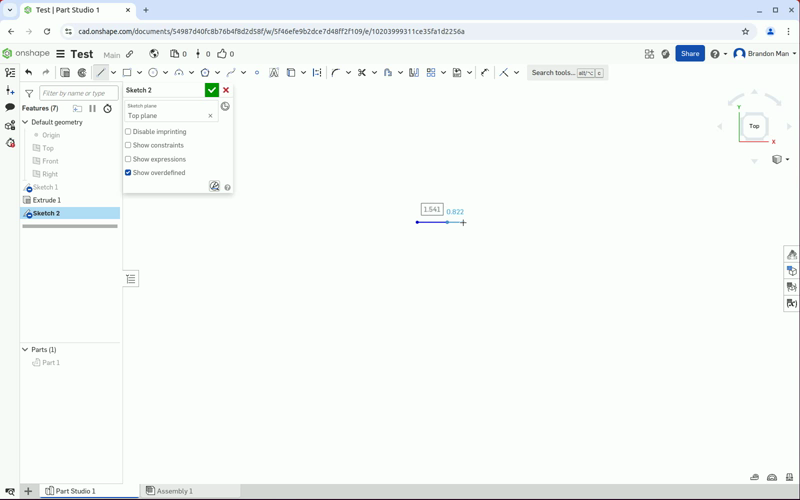
scroll(6)
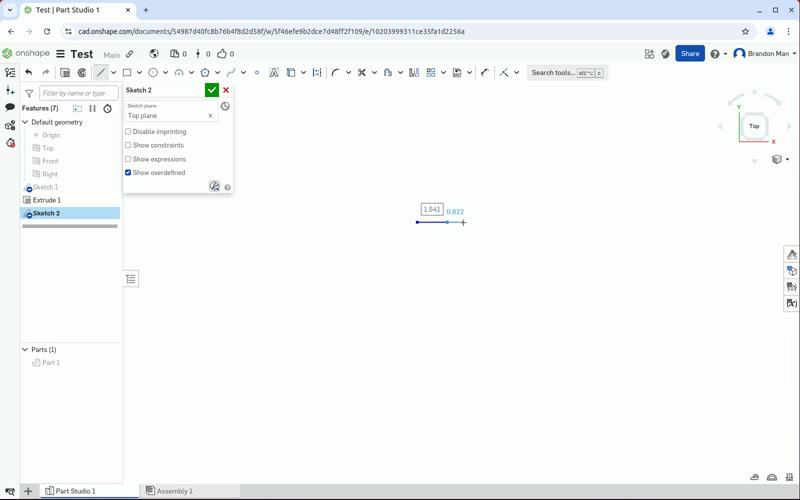
scroll(6)
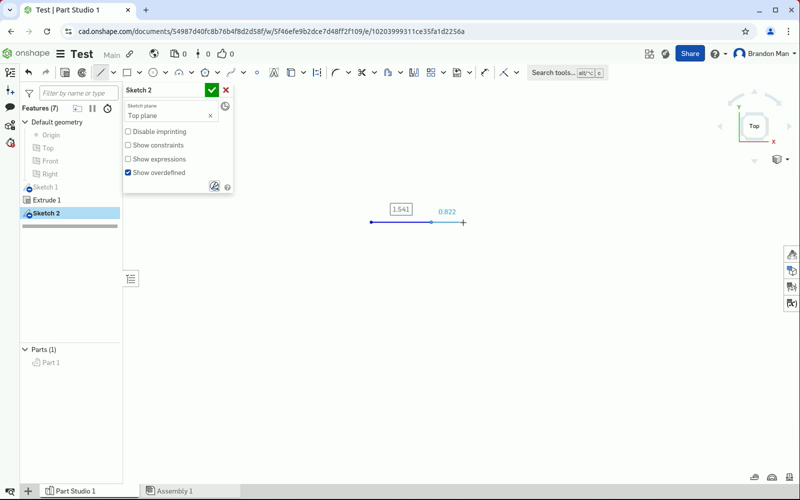
scroll(6)
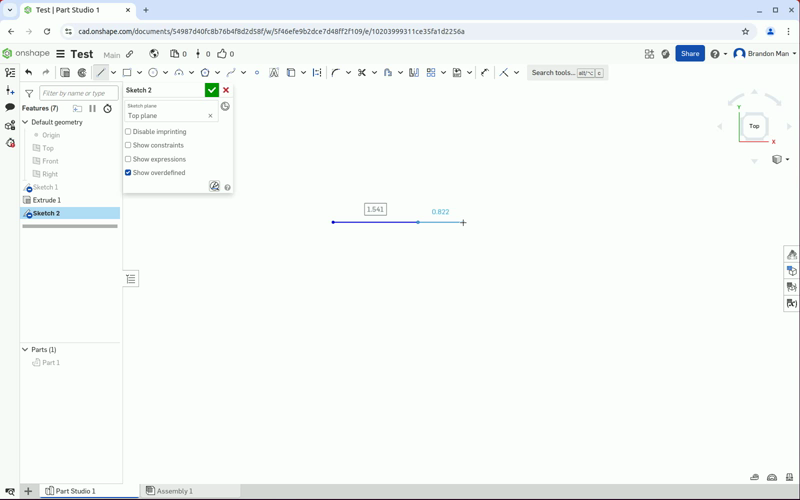
click(463, 222)
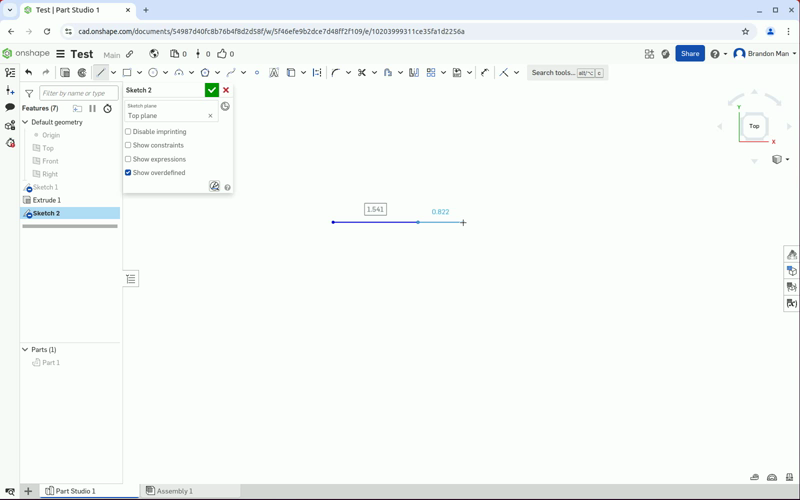
scroll(-6)
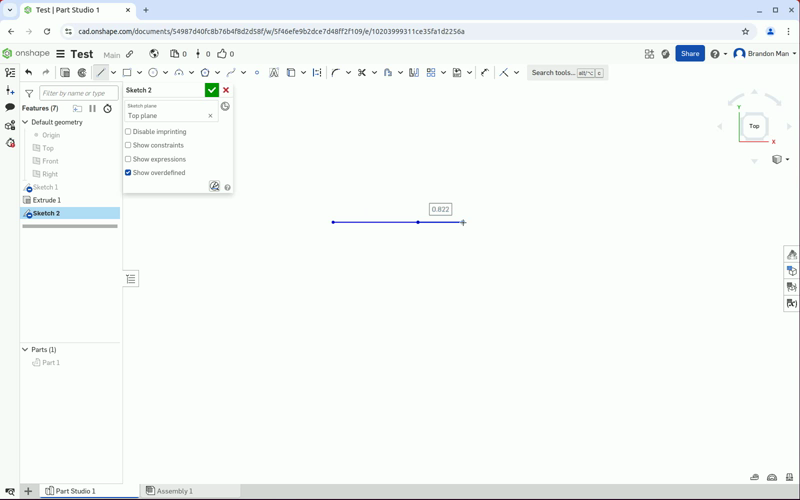
scroll(-6)
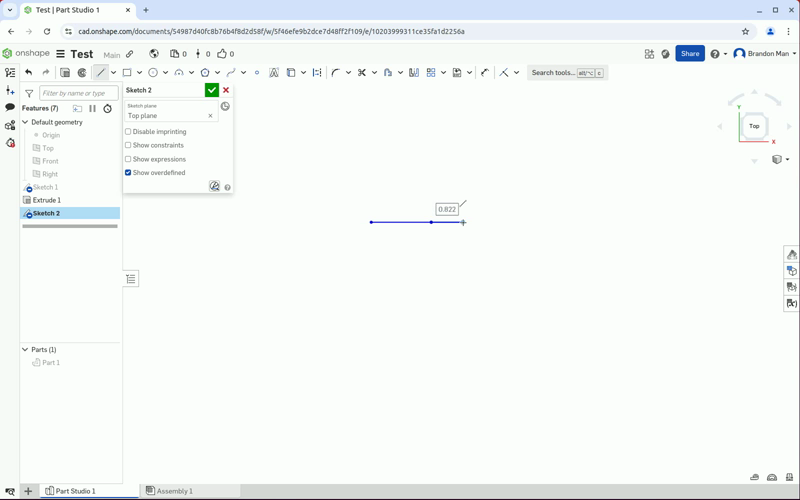
scroll(-6)
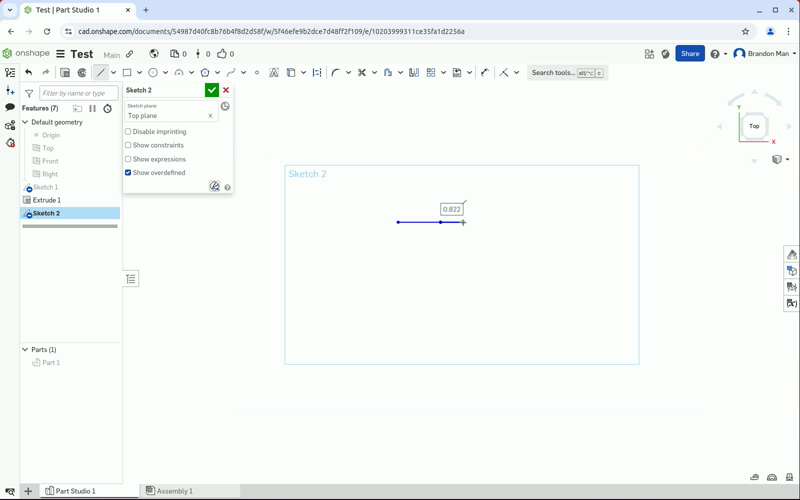
scroll(-6)
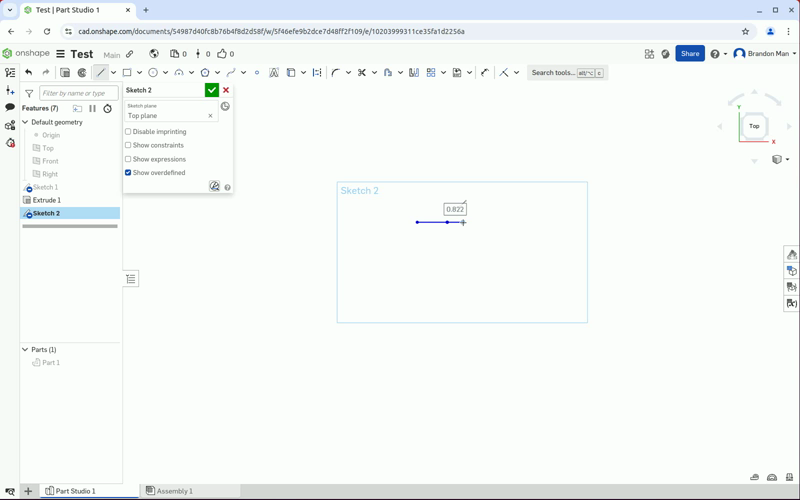
scroll(-6)
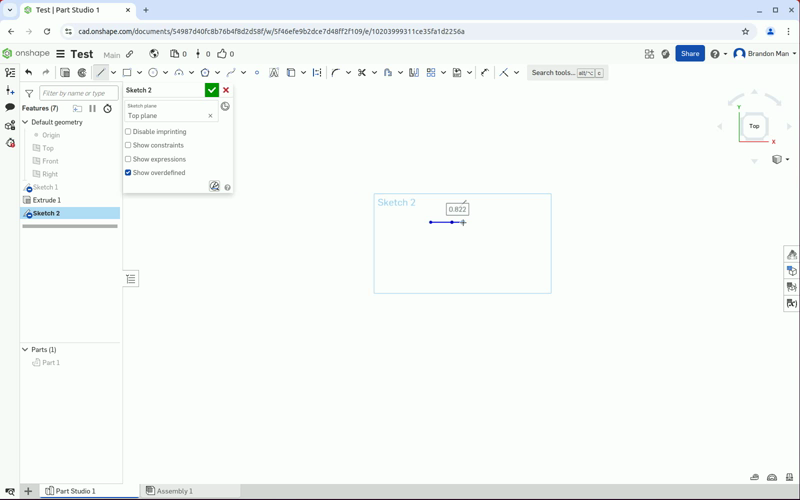
scroll(-6)
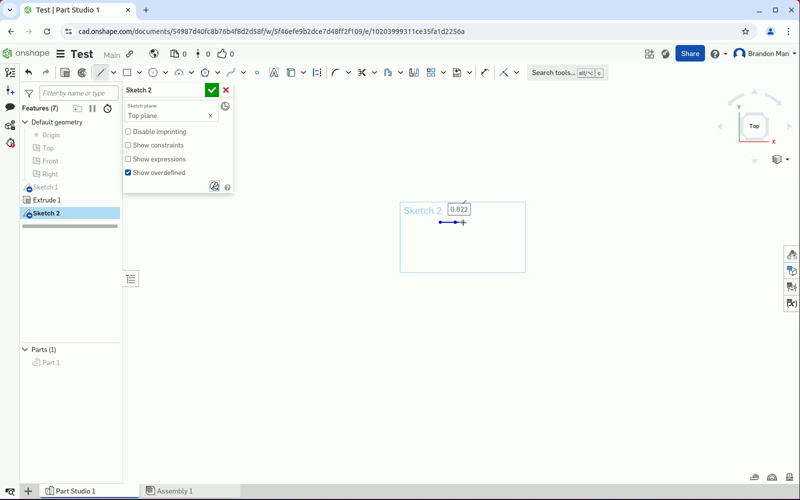
scroll(-6)
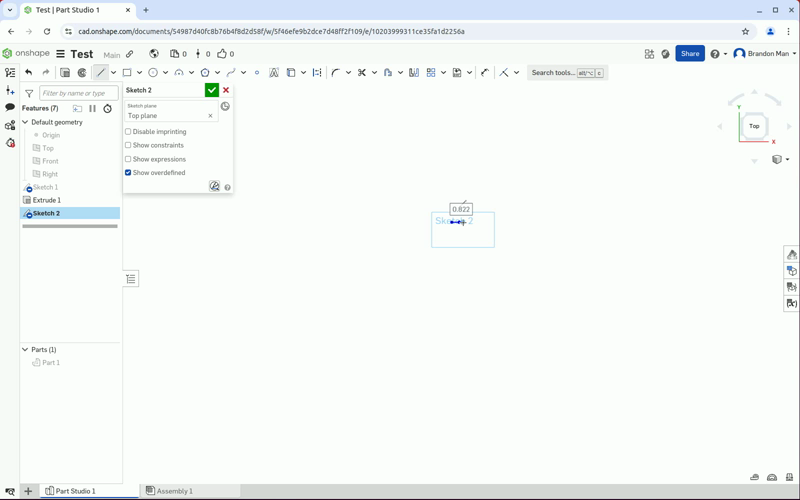
key_up(shift)
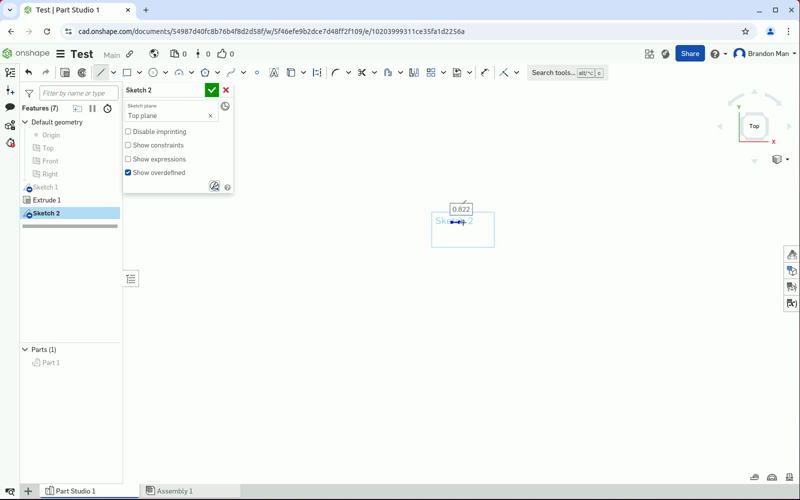
key_down(shift)
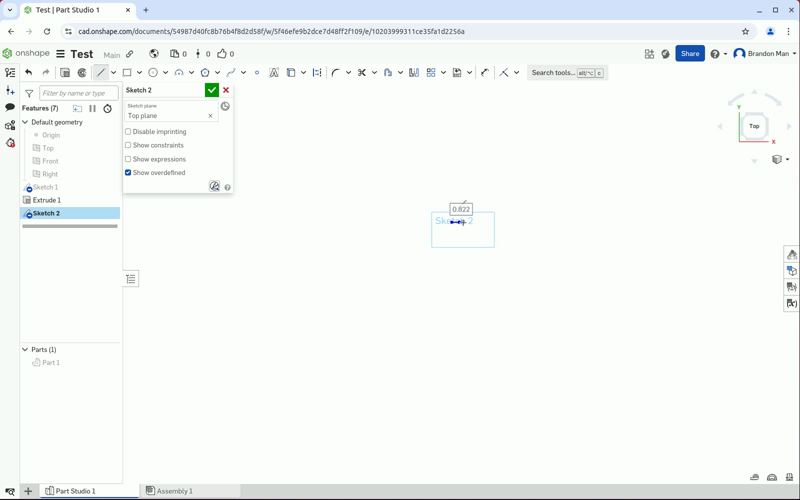
mouse_move(493, 222)
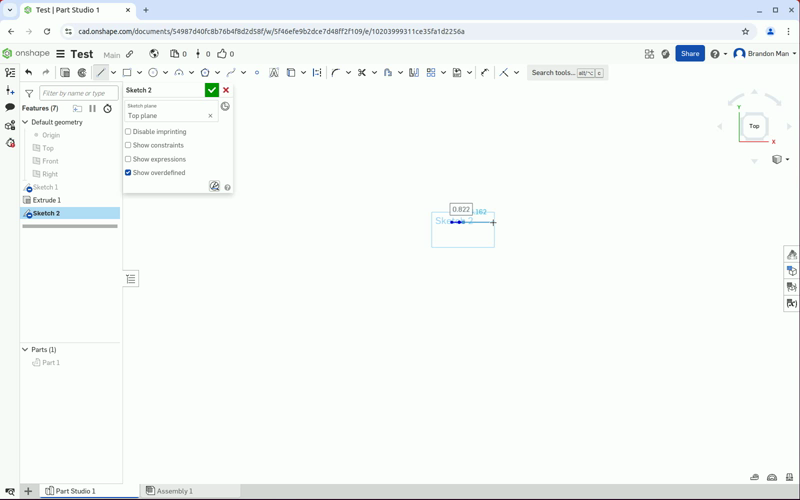
mouse_move(471, 222)
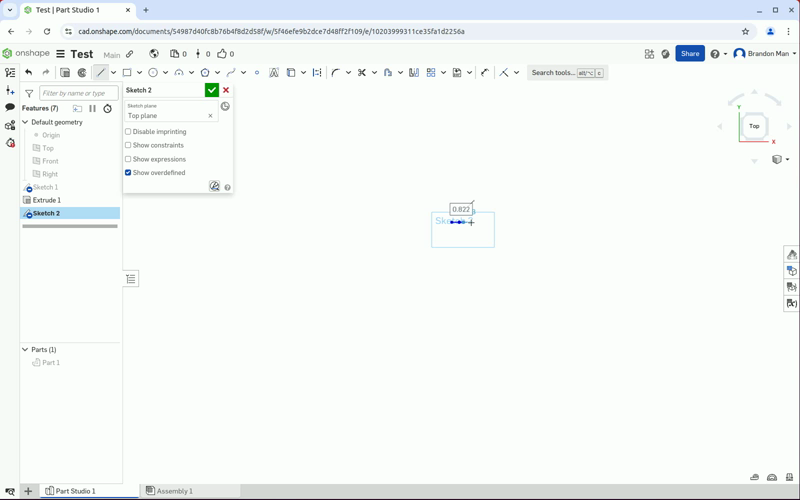
click(471, 222)
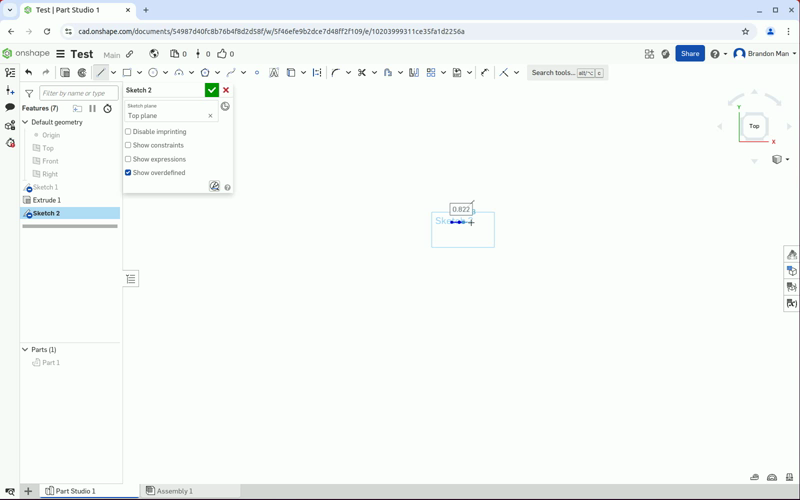
key_up(shift)
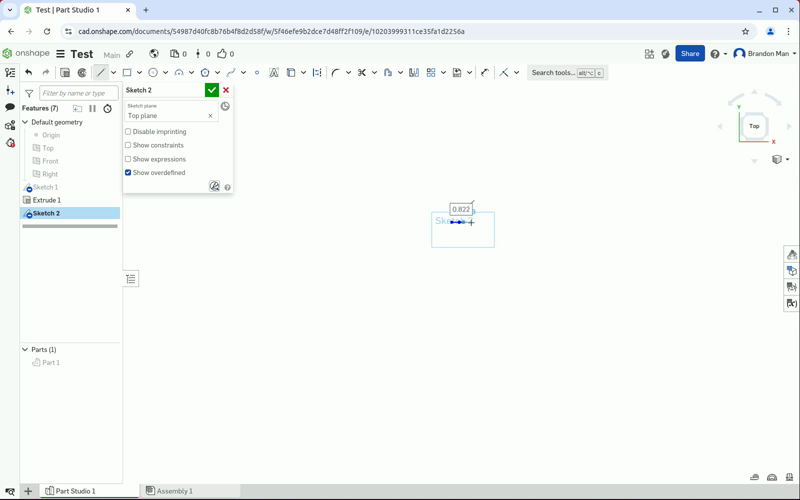
key_down(shift)
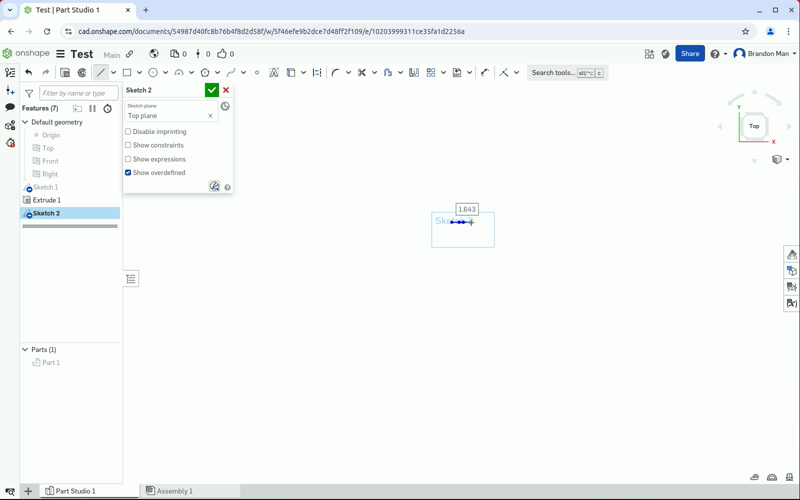
mouse_move(501, 222)
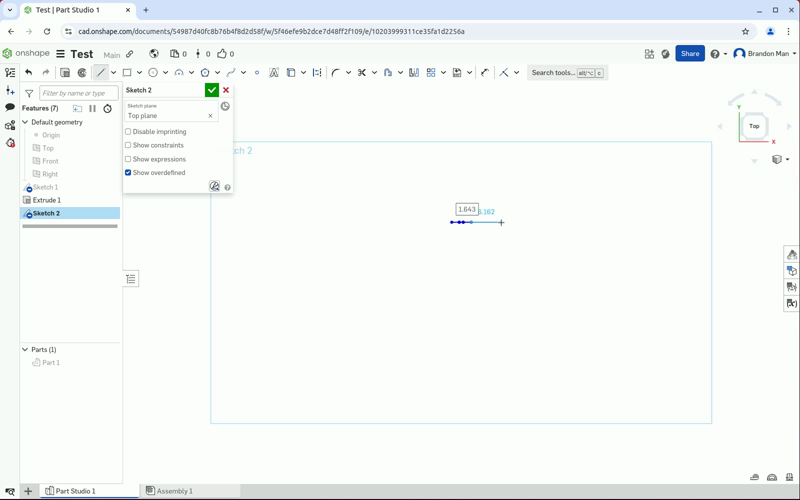
mouse_move(471, 218)
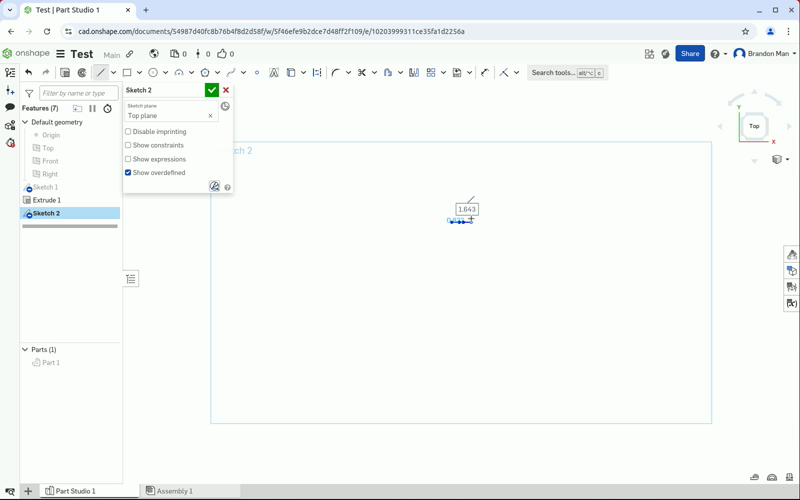
scroll(6)
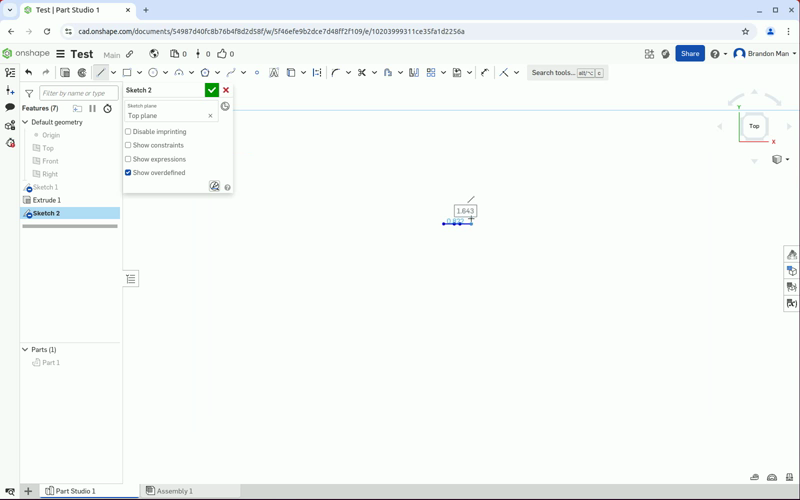
scroll(6)
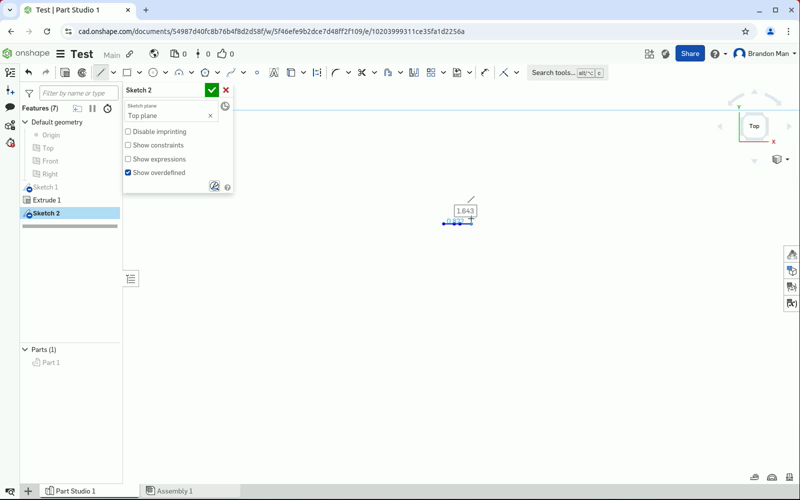
scroll(6)
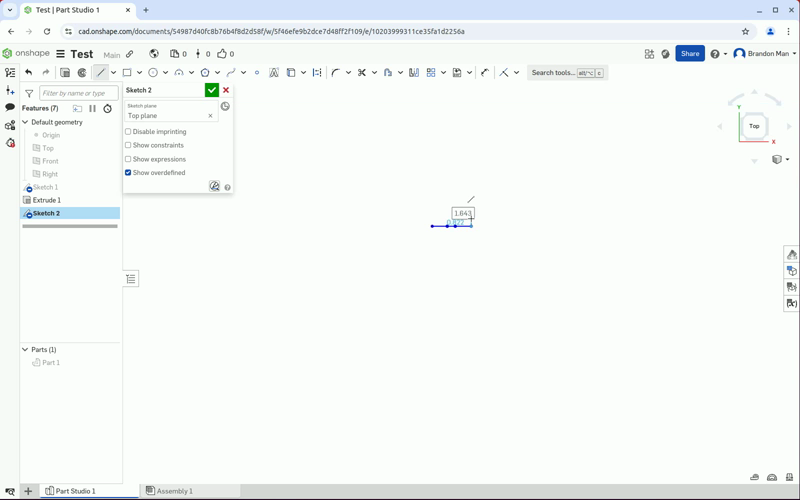
scroll(6)
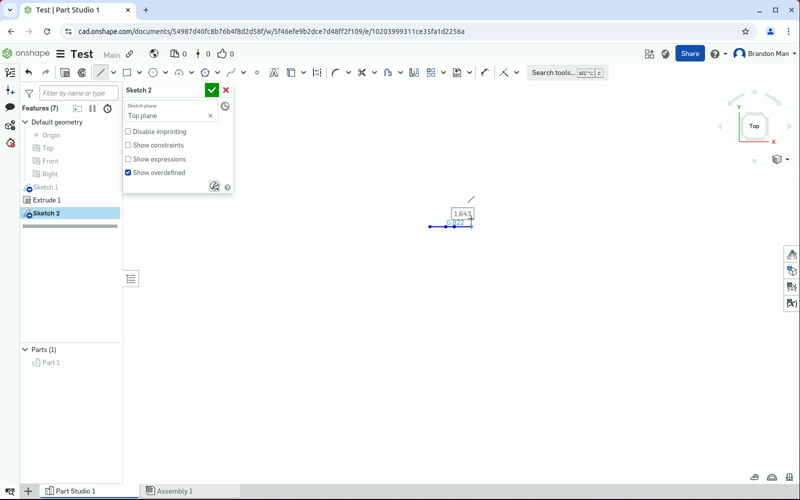
scroll(6)
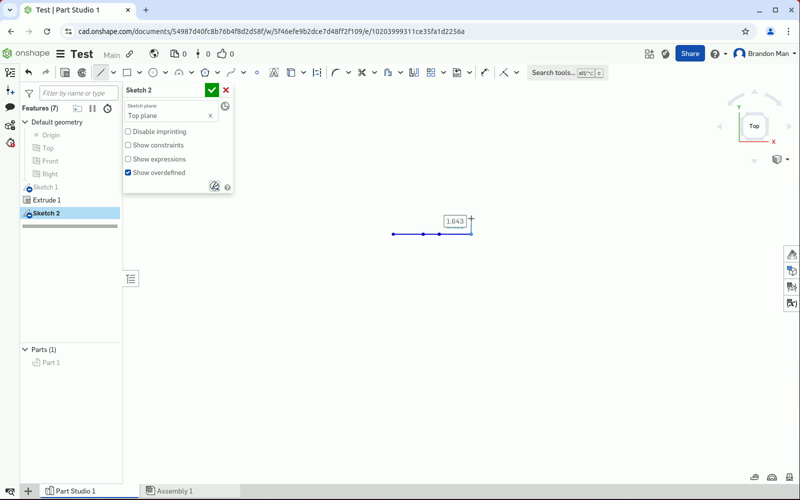
scroll(6)
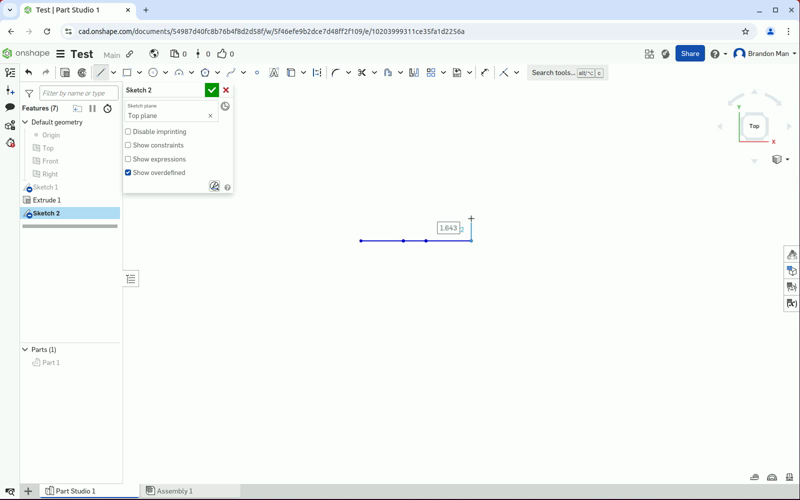
scroll(6)
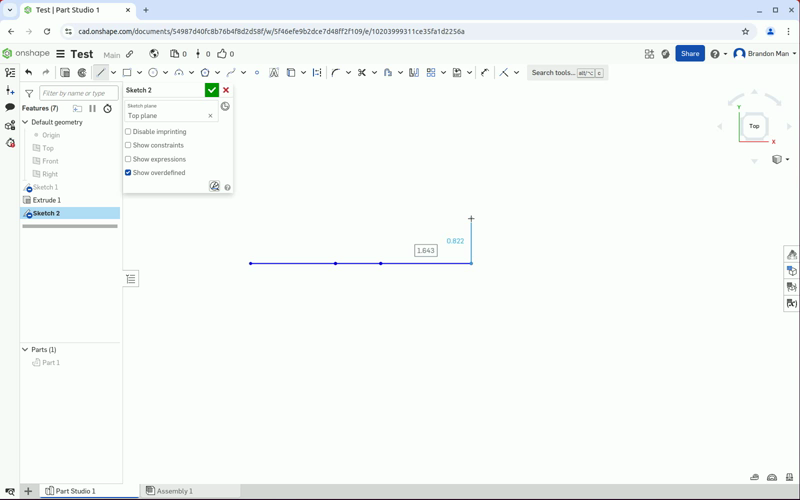
click(471, 218)
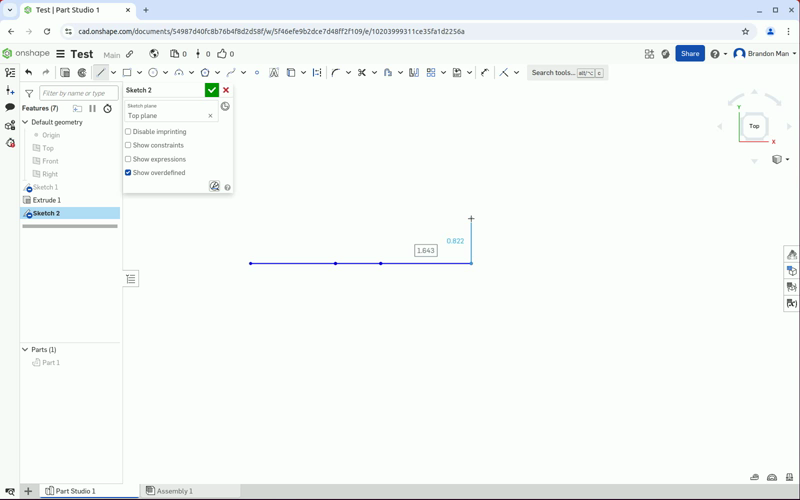
scroll(-6)
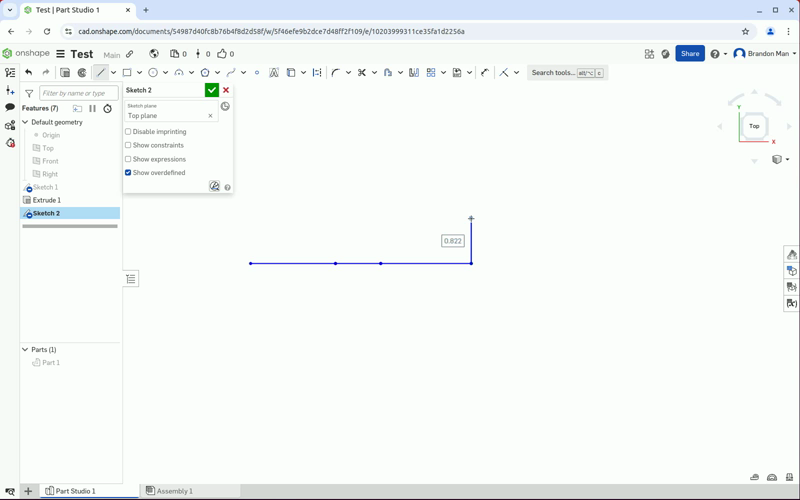
scroll(-6)
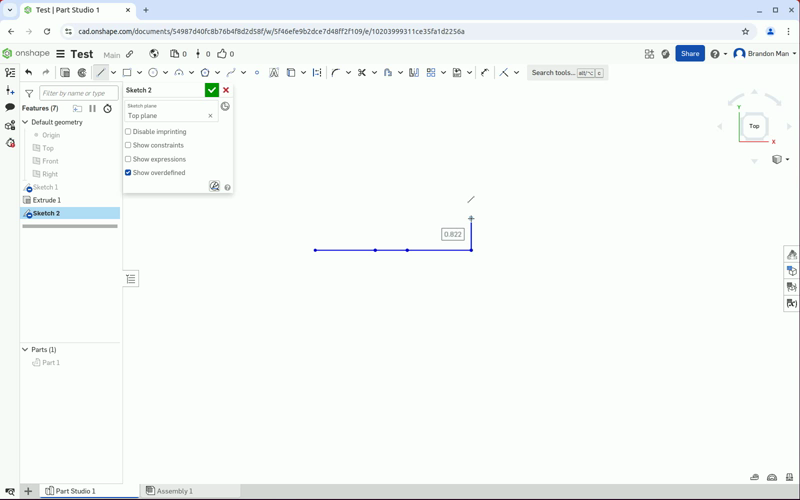
scroll(-6)
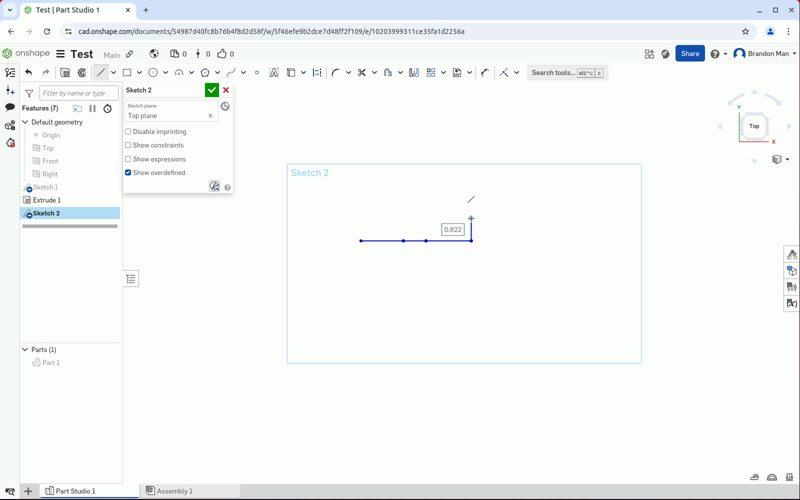
scroll(-6)
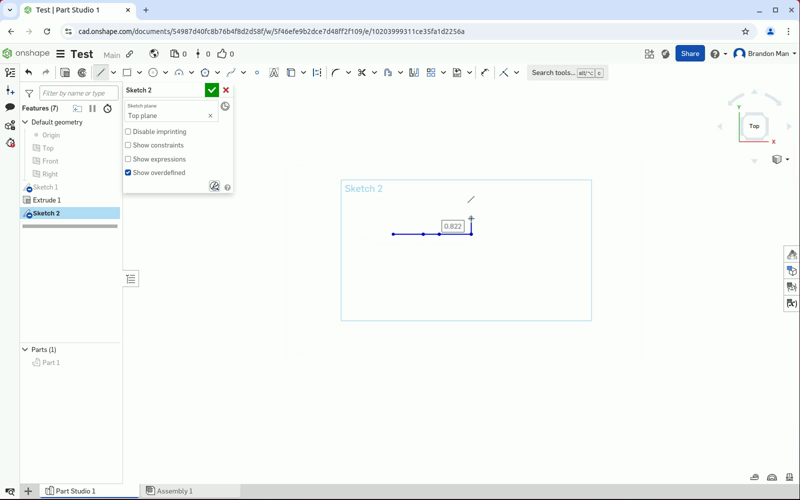
scroll(-6)
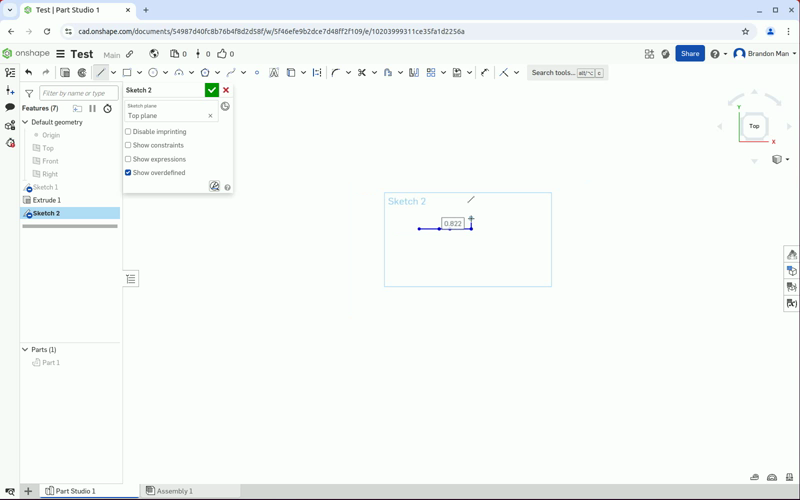
scroll(-6)
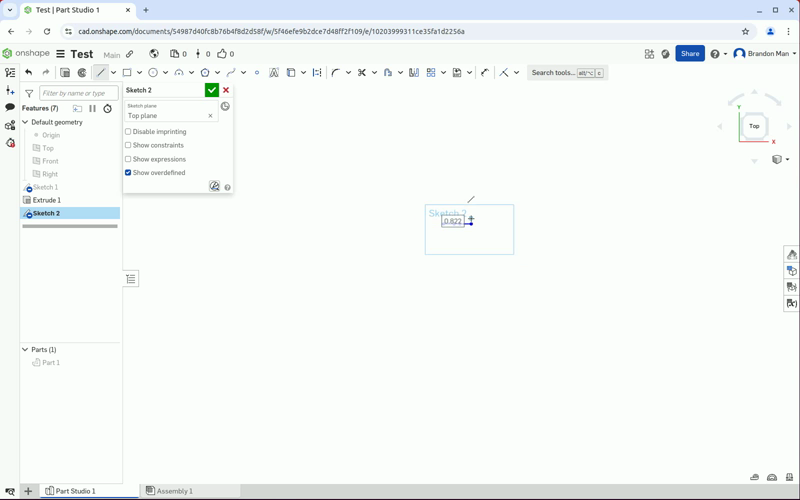
scroll(-6)
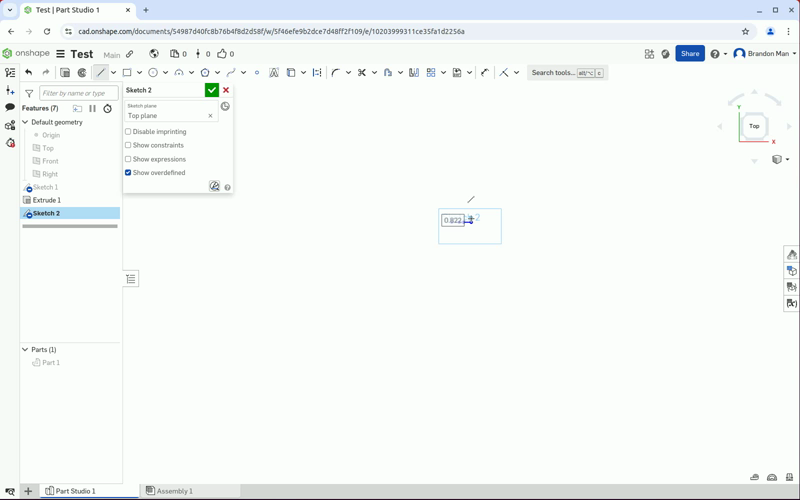
key_up(shift)
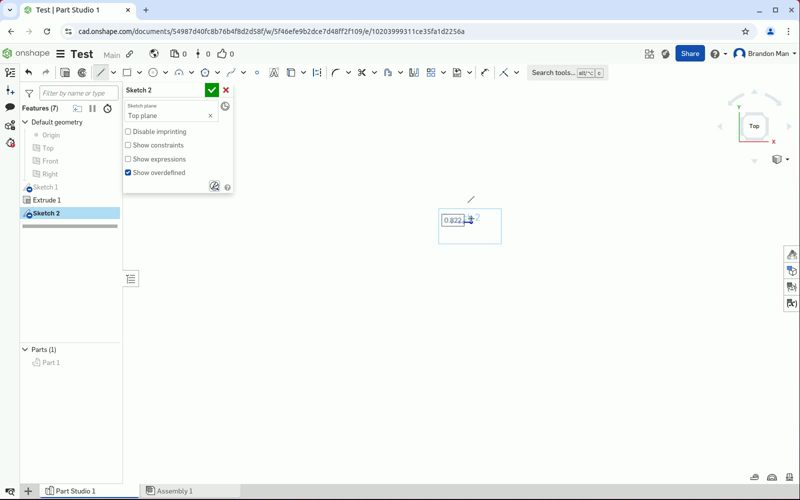
key_down(shift)
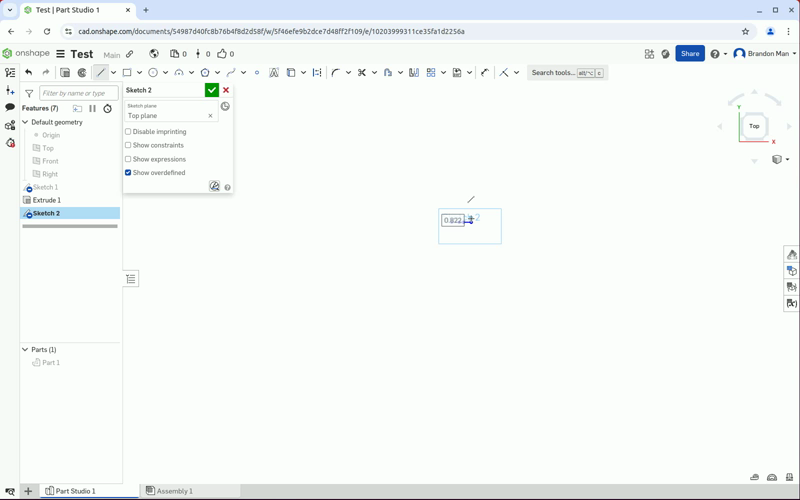
mouse_move(501, 218)
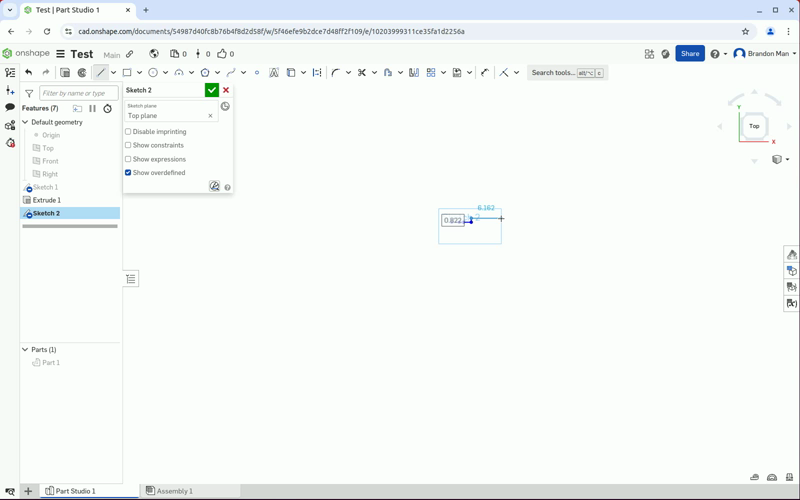
mouse_move(463, 218)
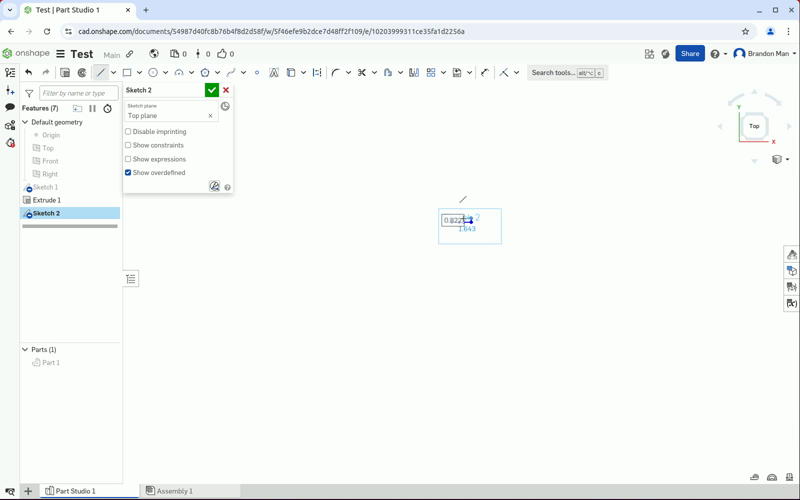
scroll(6)
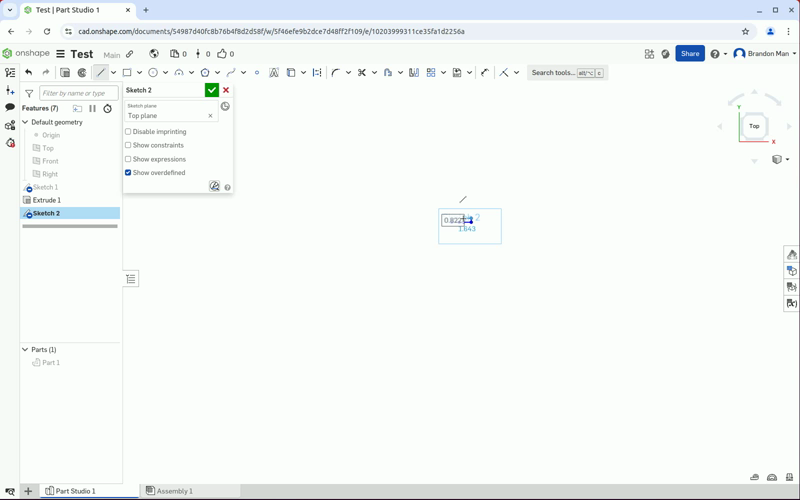
scroll(6)
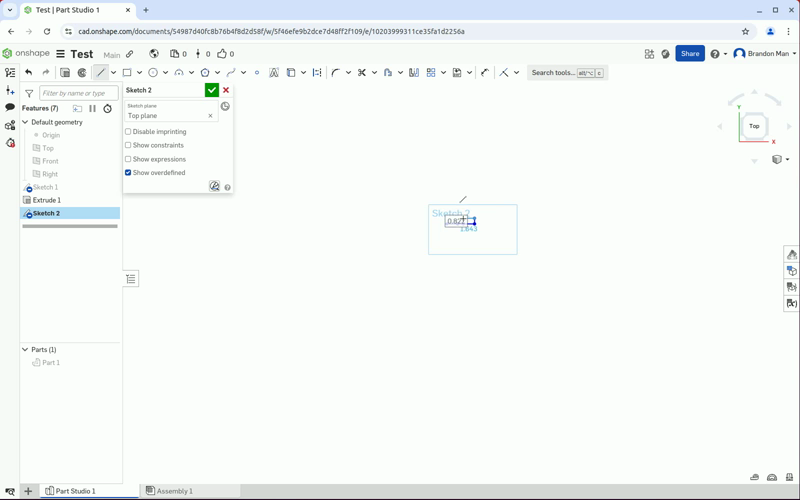
scroll(6)
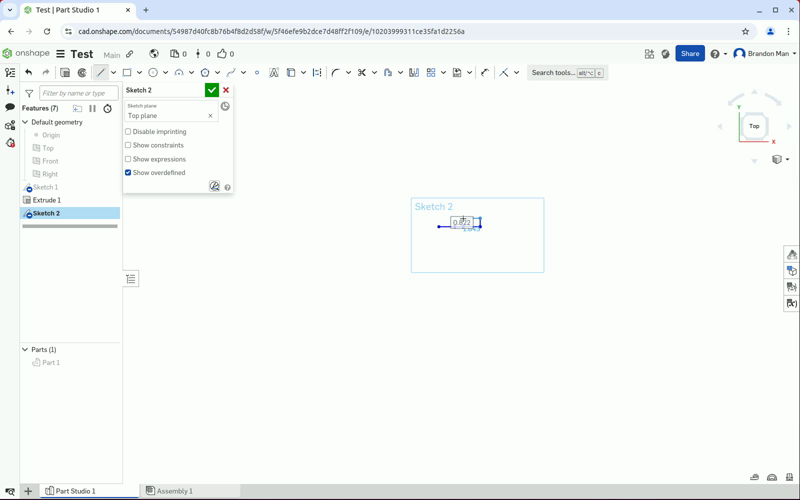
scroll(6)
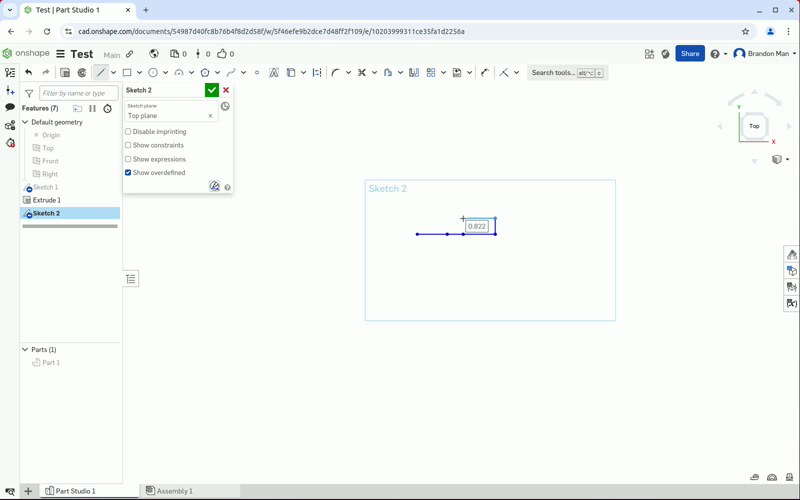
scroll(6)
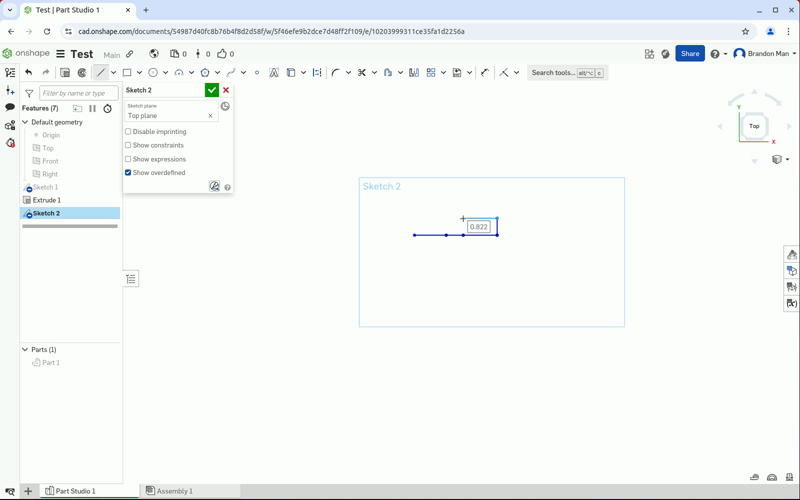
scroll(6)
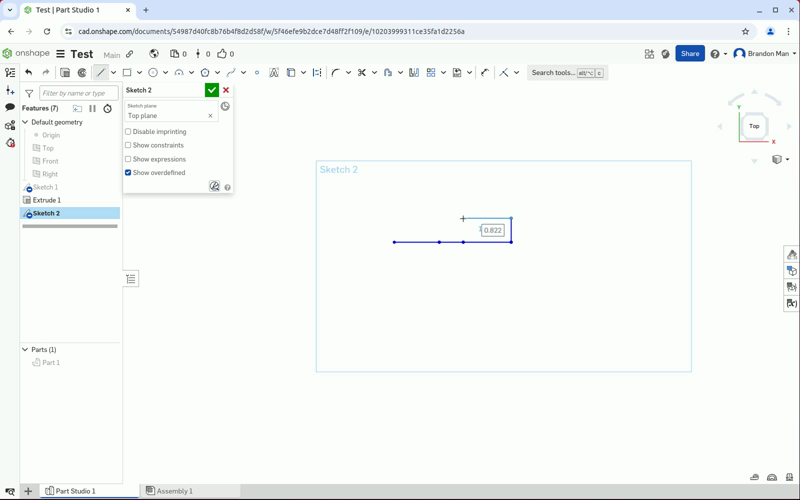
scroll(6)
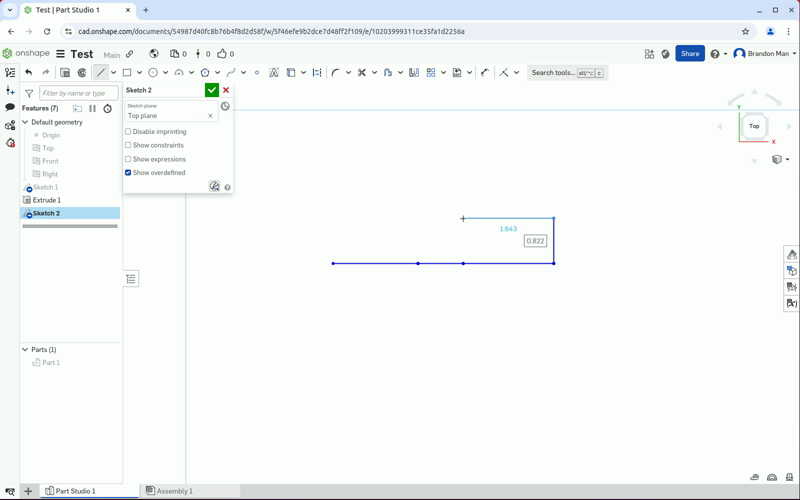
click(463, 218)
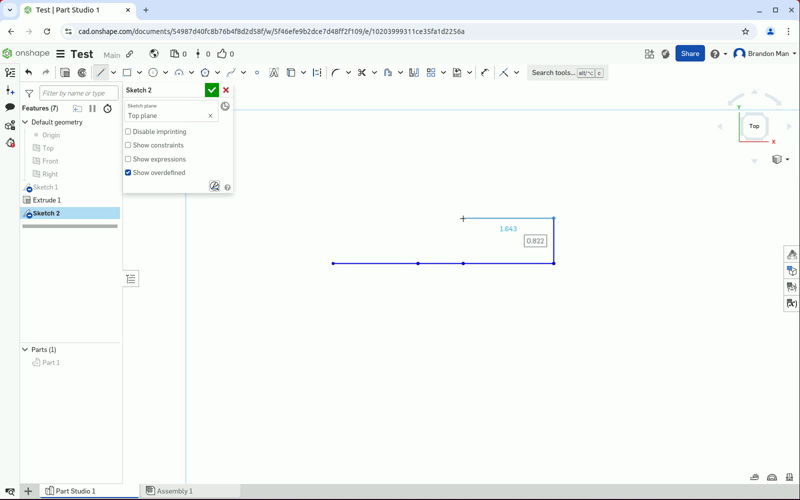
scroll(-6)
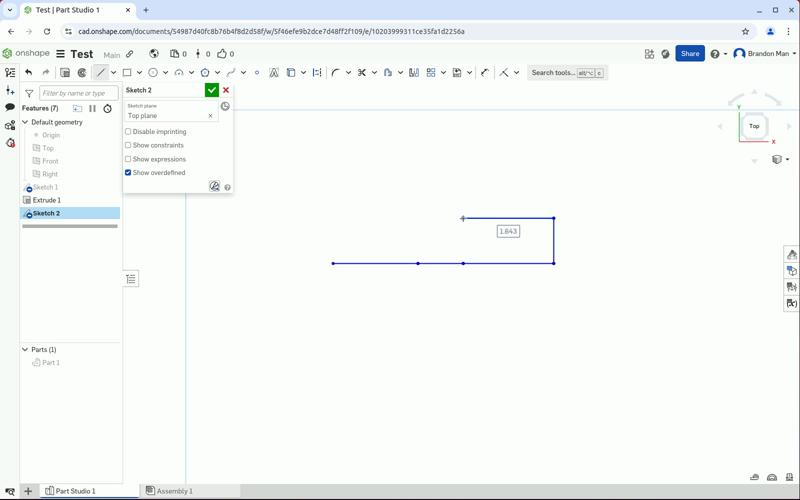
scroll(-6)
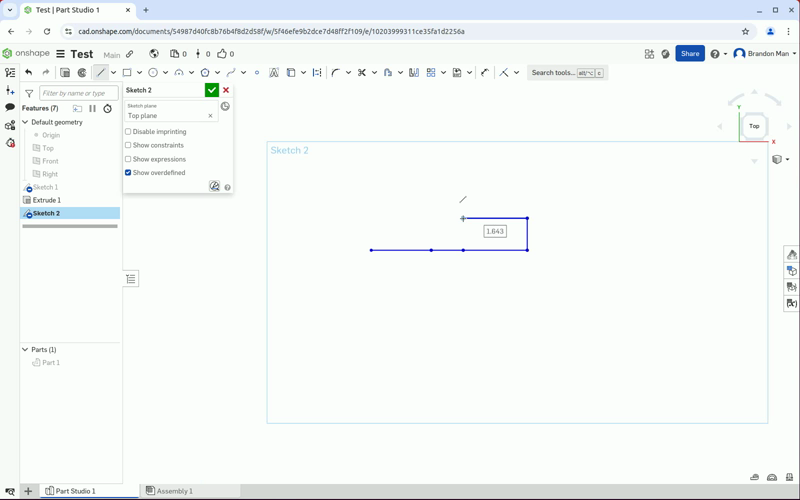
scroll(-6)
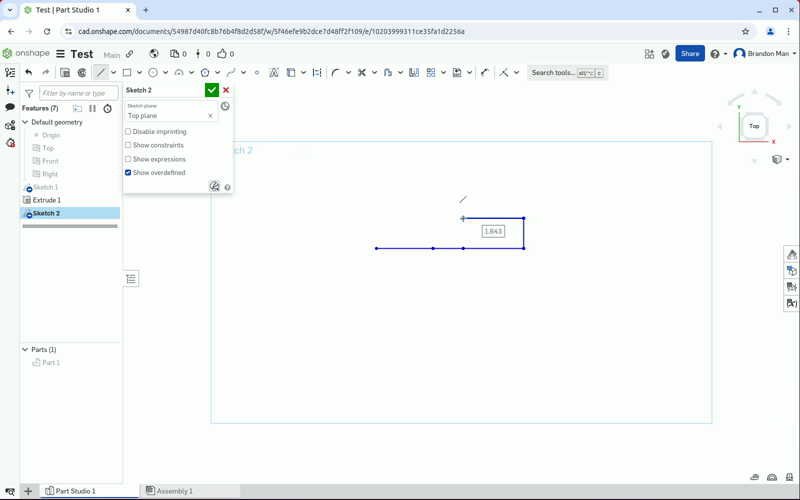
scroll(-6)
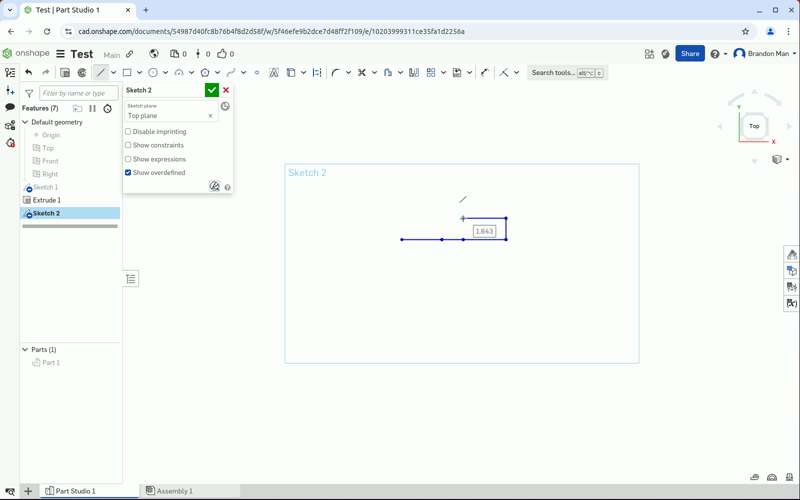
scroll(-6)
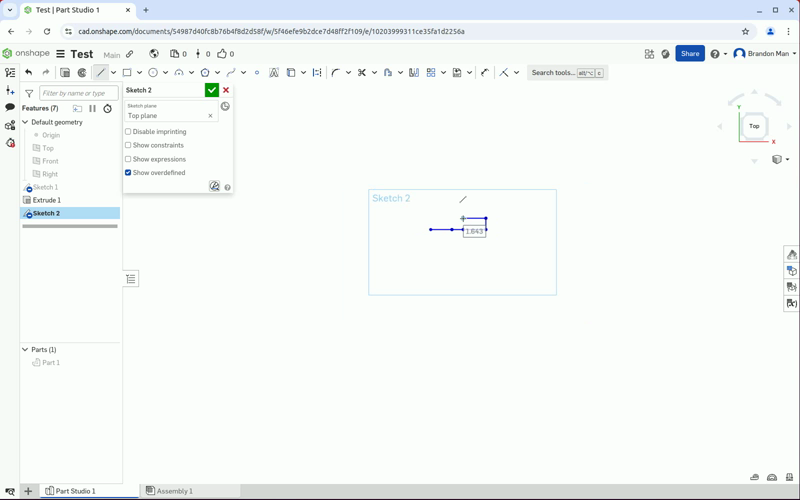
scroll(-6)
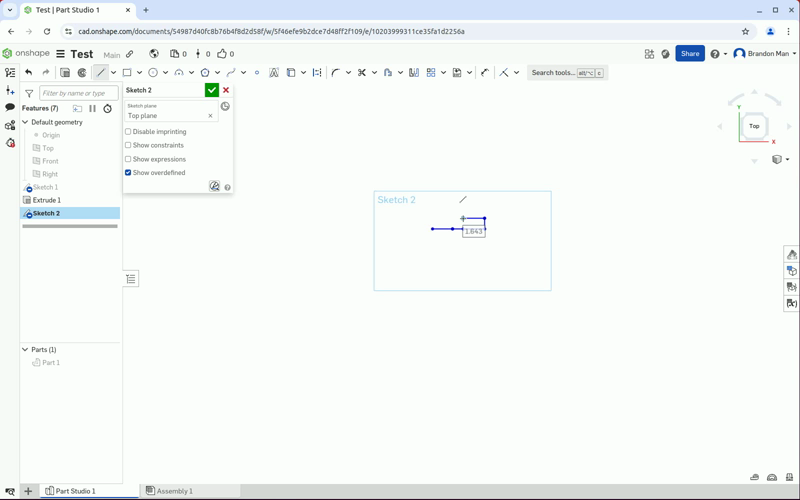
scroll(-6)
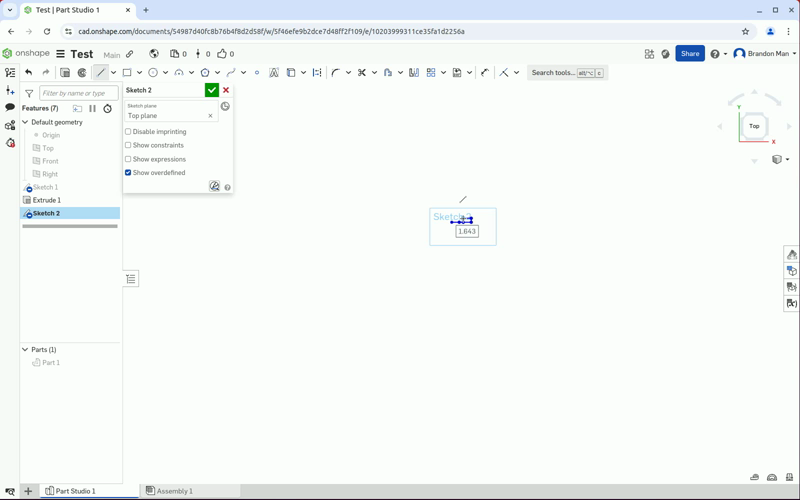
key_up(shift)
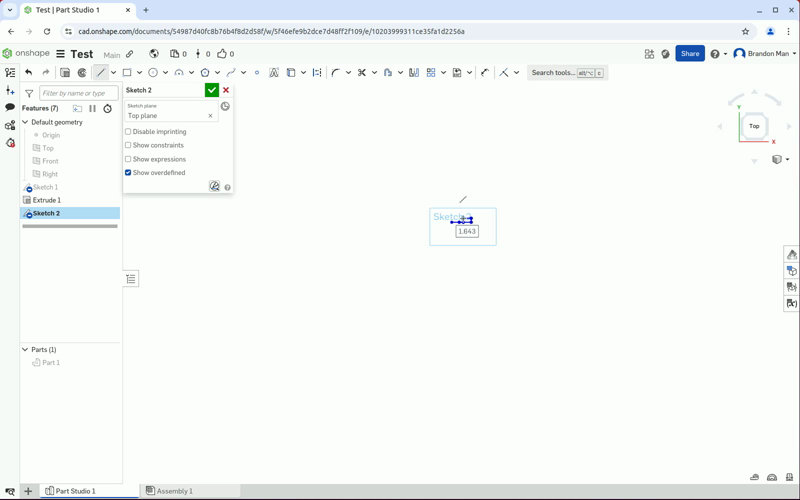
key_down(shift)
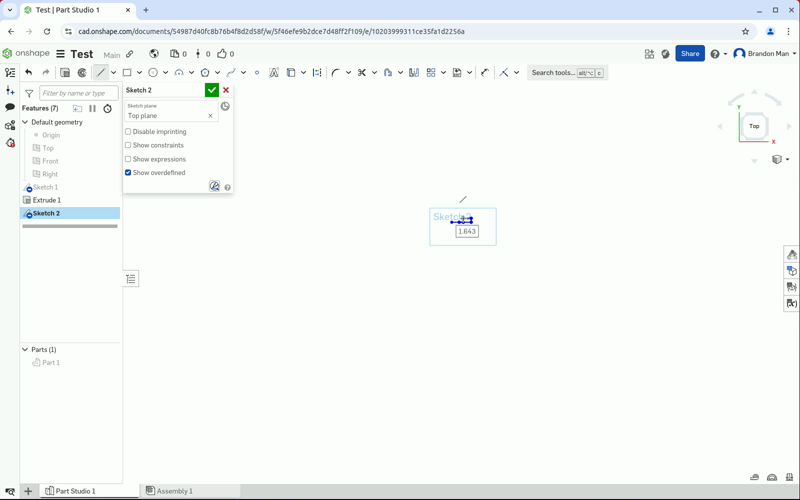
mouse_move(493, 218)
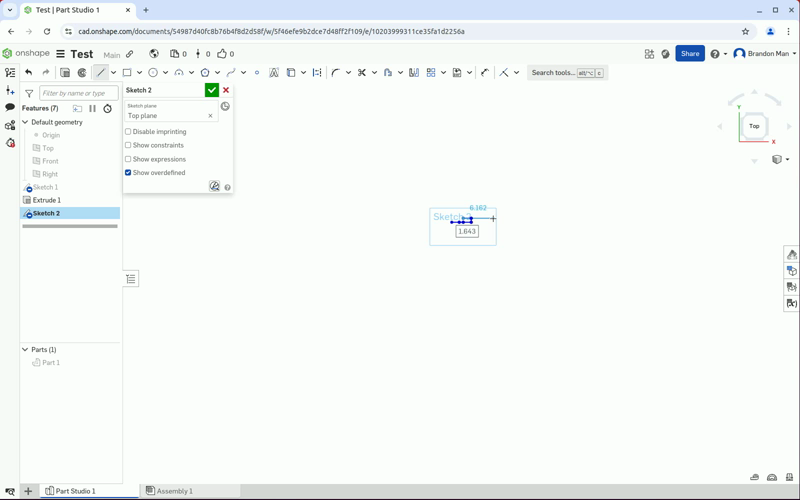
mouse_move(459, 218)
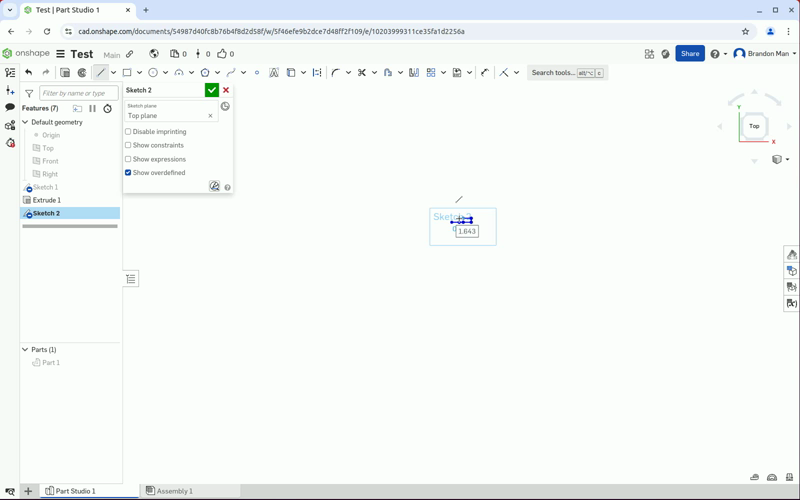
scroll(6)
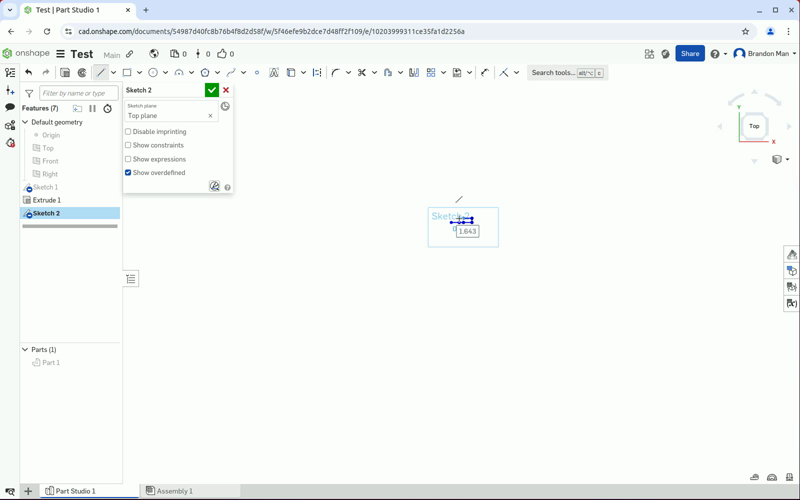
scroll(6)
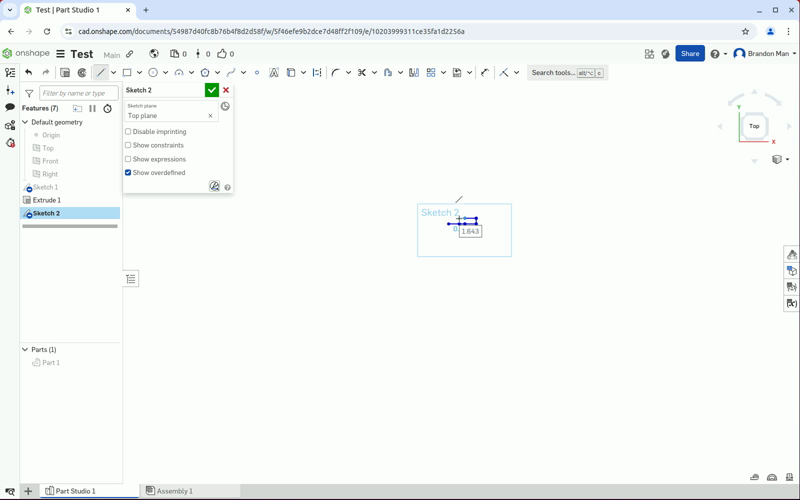
scroll(6)
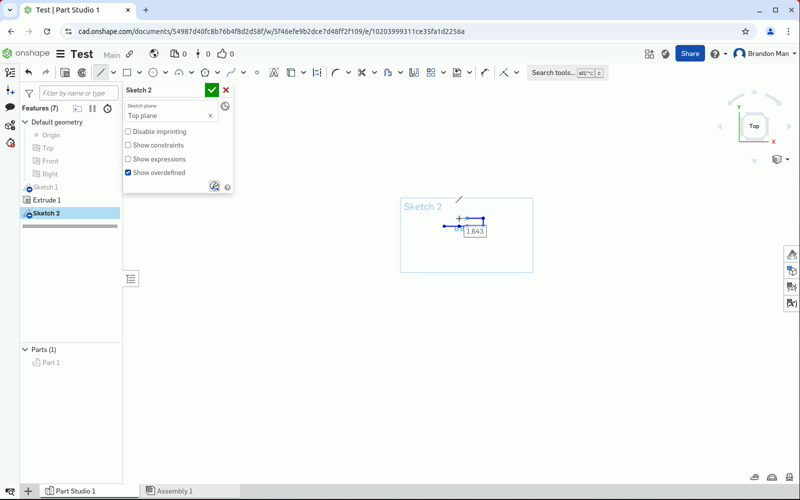
scroll(6)
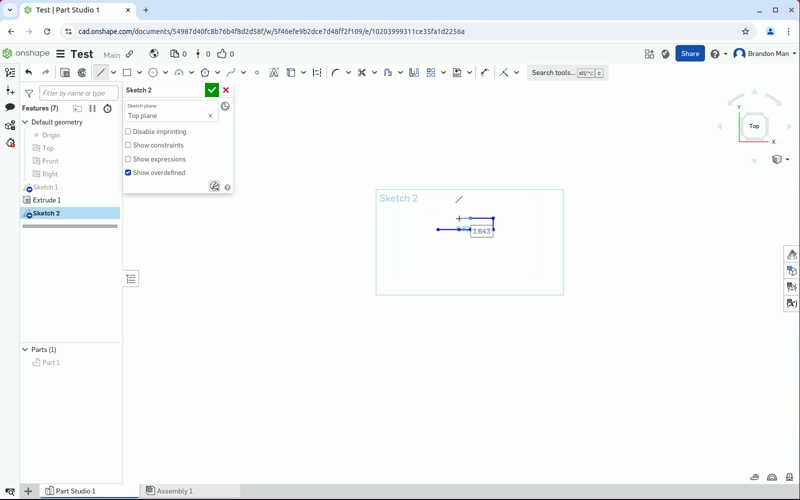
scroll(6)
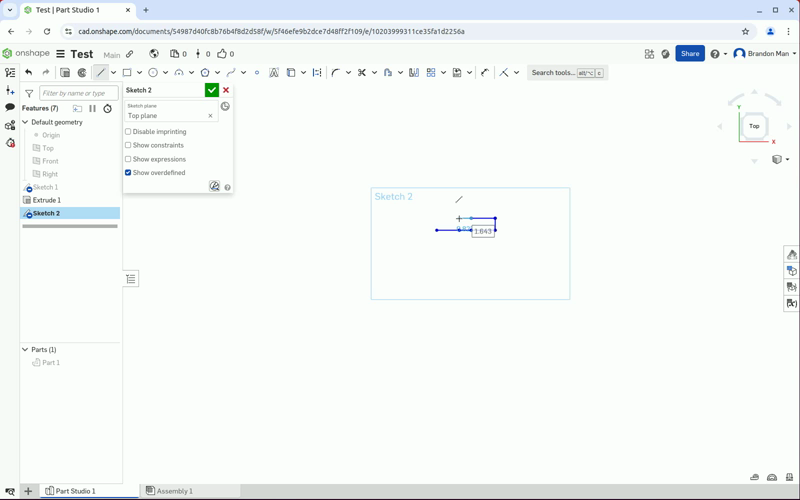
scroll(6)
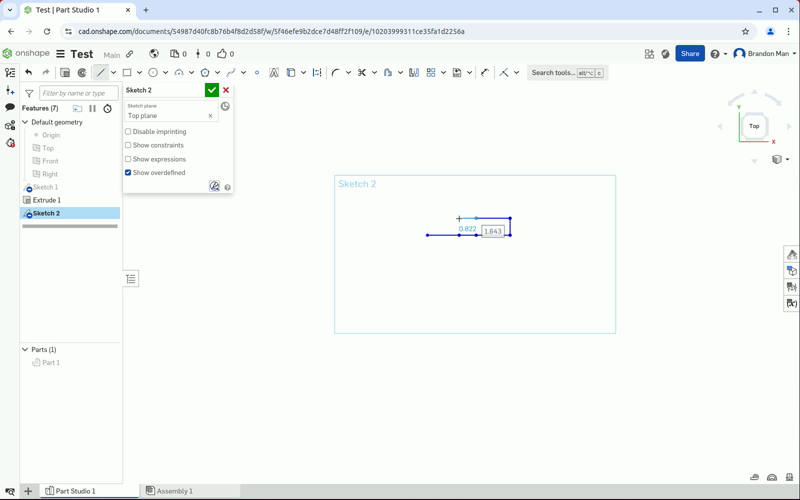
scroll(6)
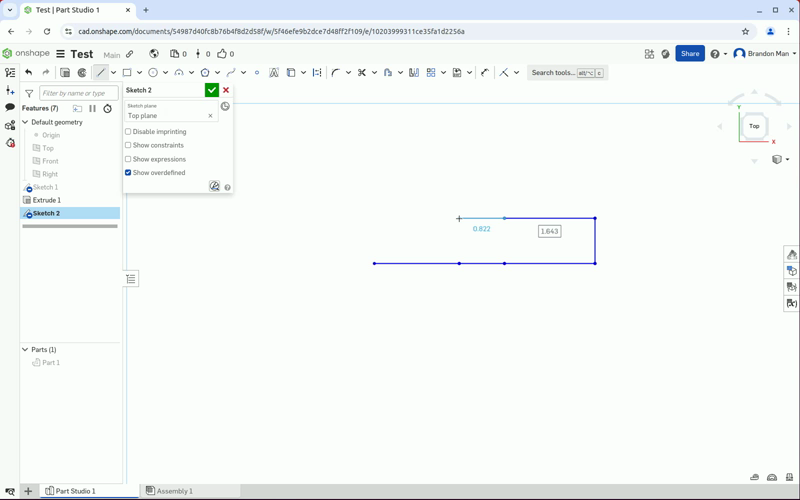
click(459, 218)
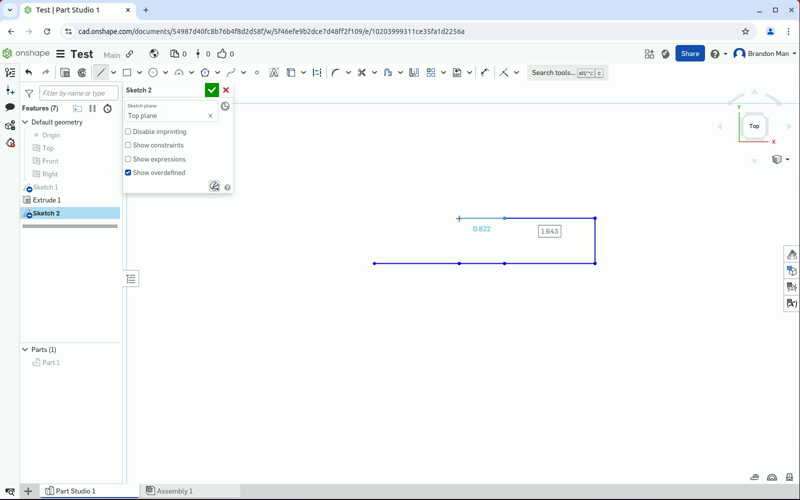
scroll(-6)
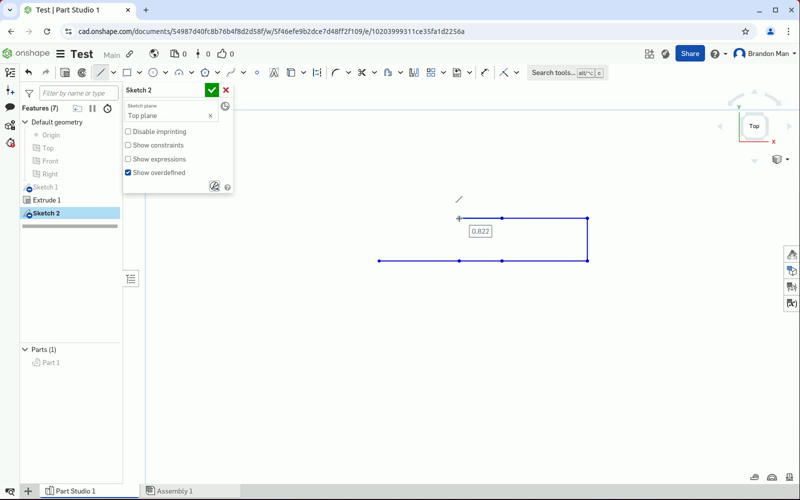
scroll(-6)
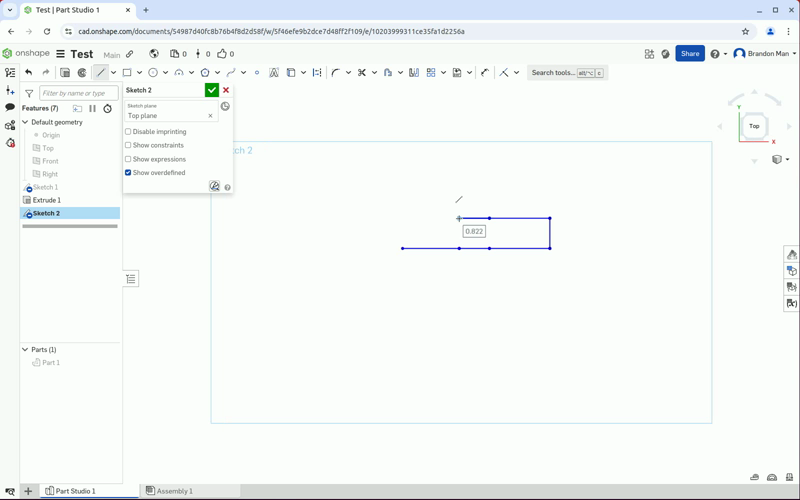
scroll(-6)
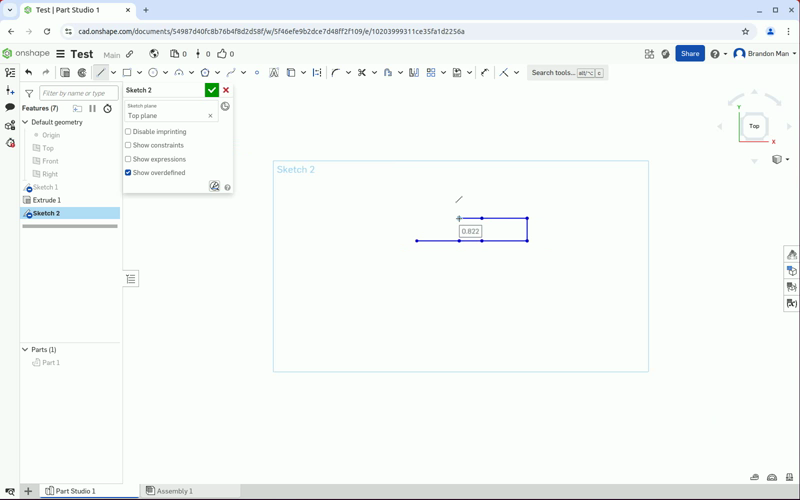
scroll(-6)
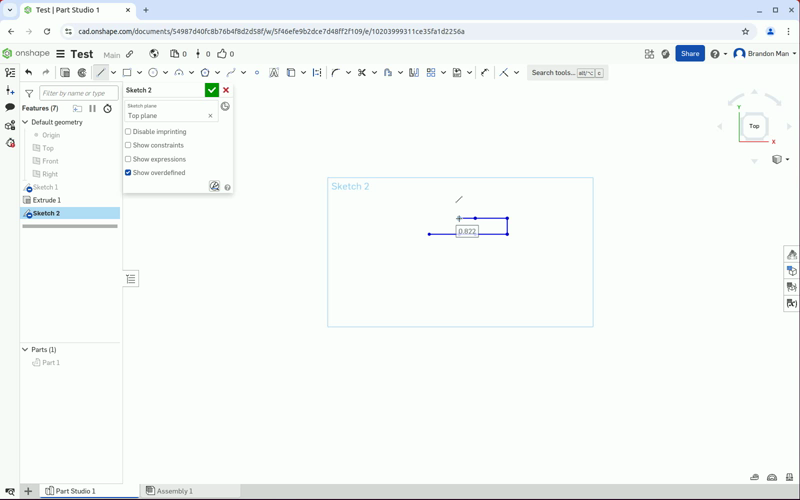
scroll(-6)
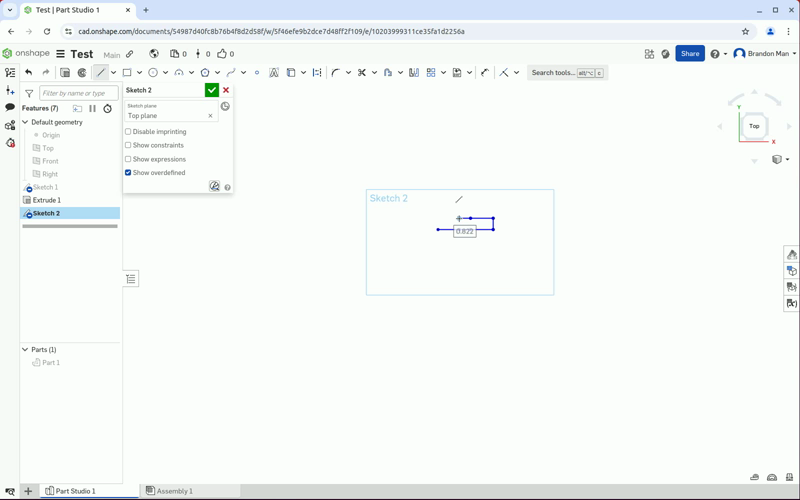
scroll(-6)
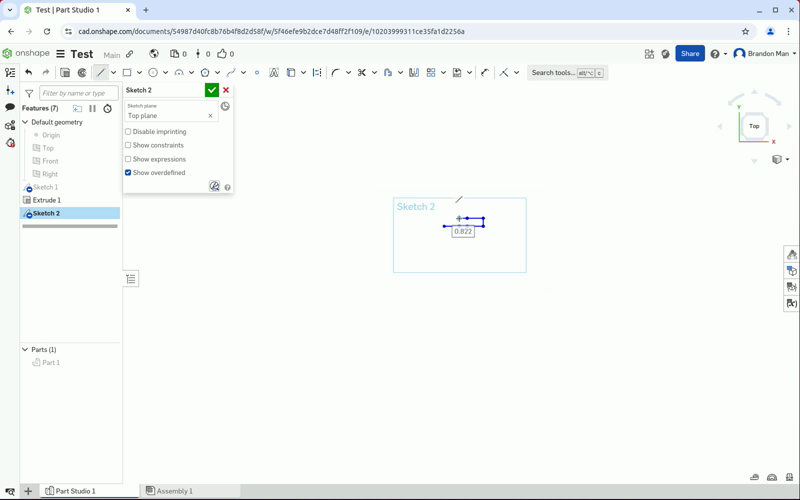
scroll(-6)
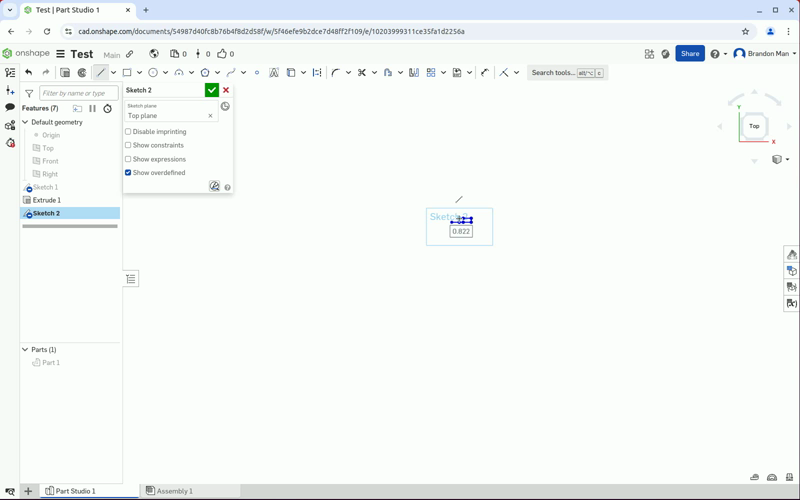
key_up(shift)
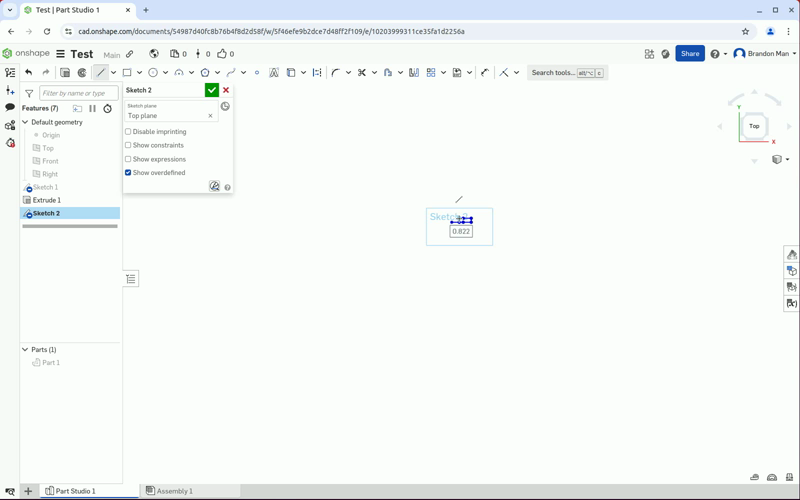
key_down(shift)
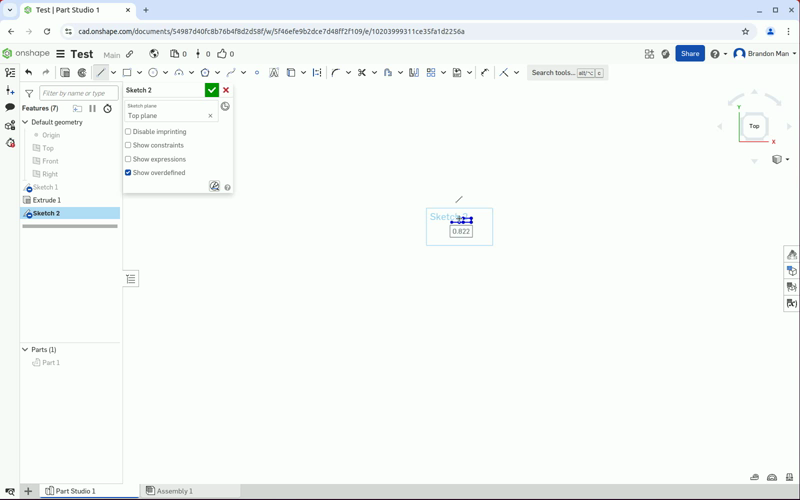
mouse_move(489, 218)
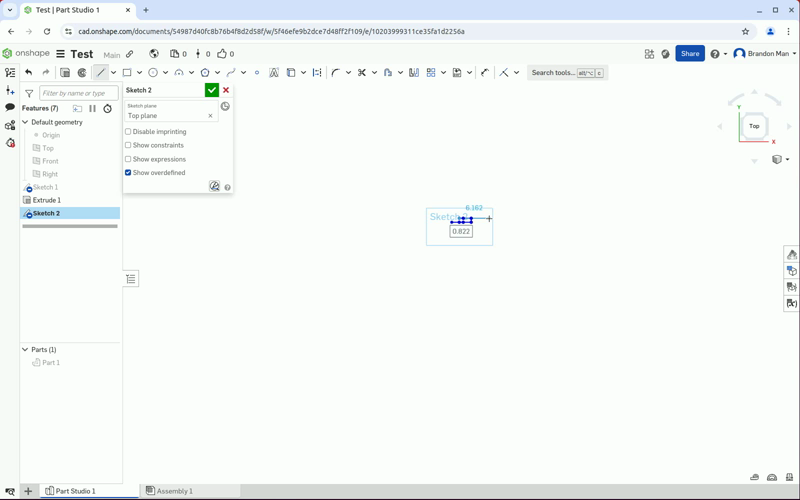
mouse_move(451, 218)
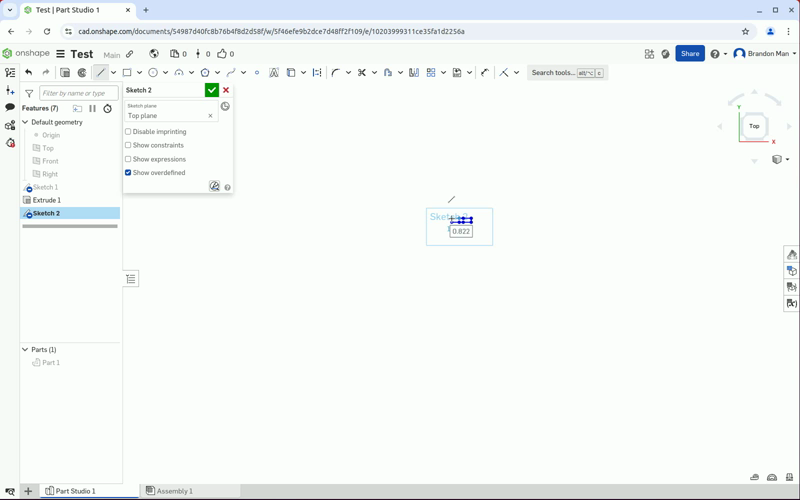
scroll(6)
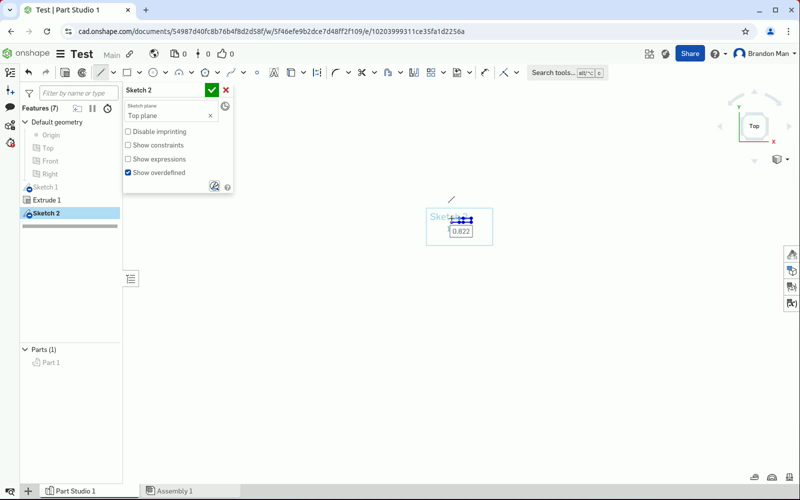
scroll(6)
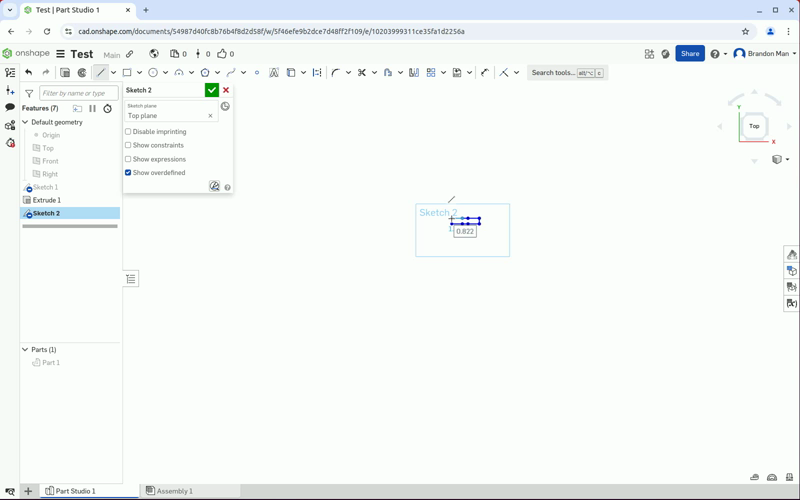
scroll(6)
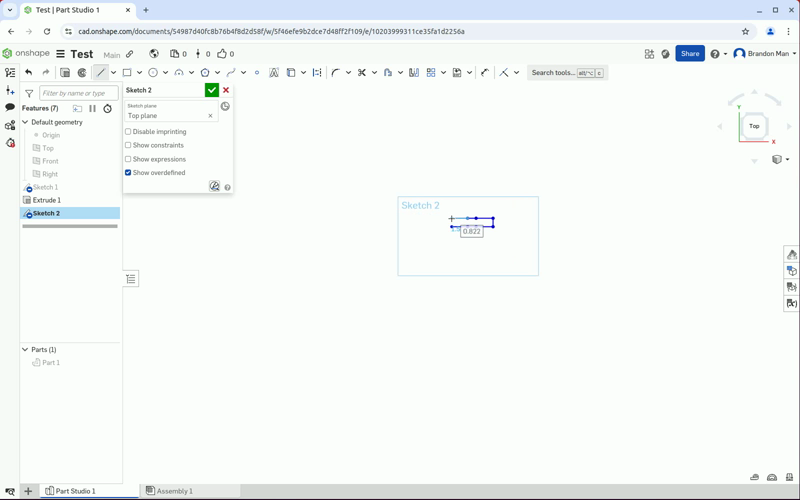
scroll(6)
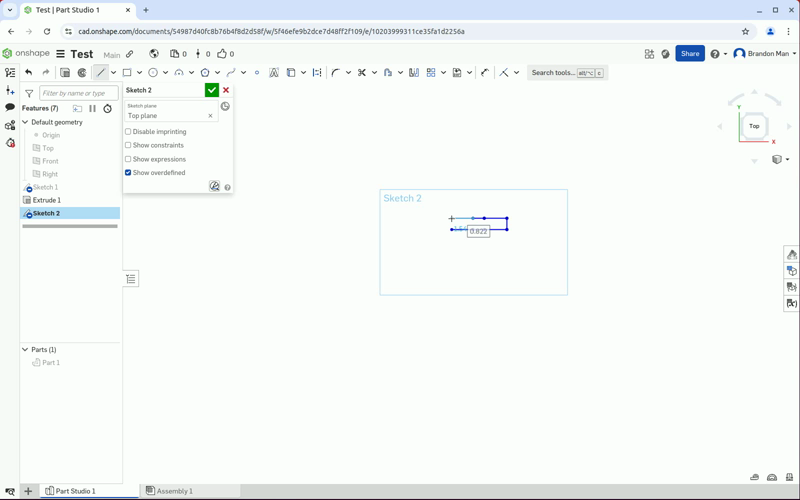
scroll(6)
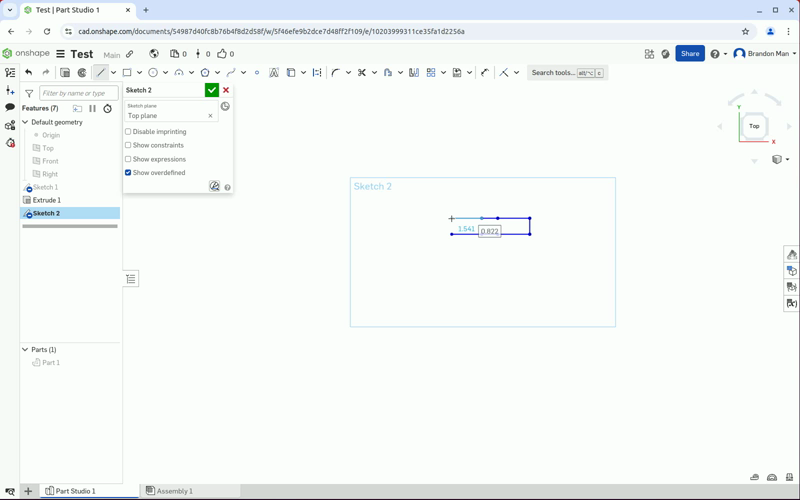
scroll(6)
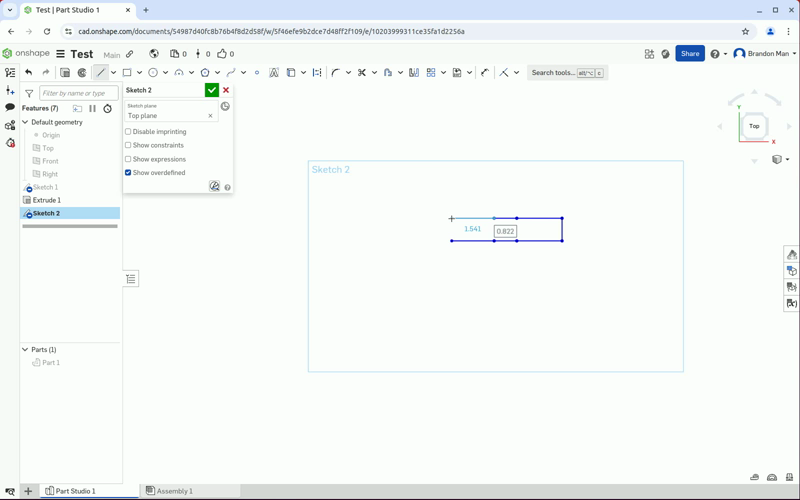
scroll(6)
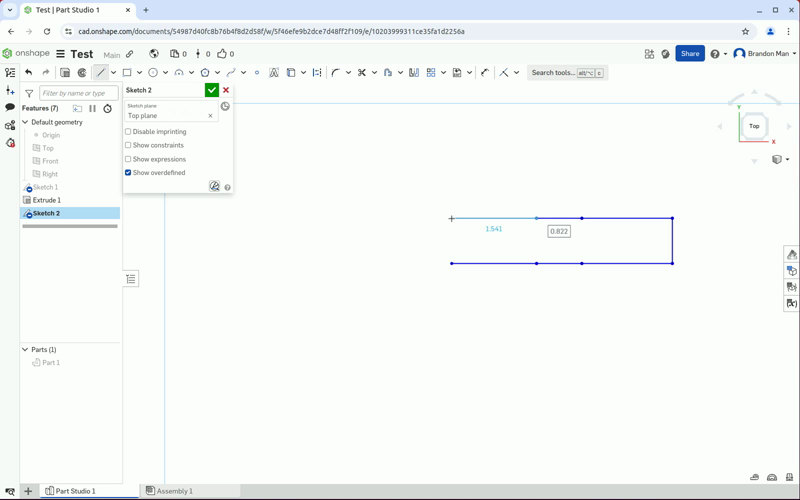
click(451, 218)
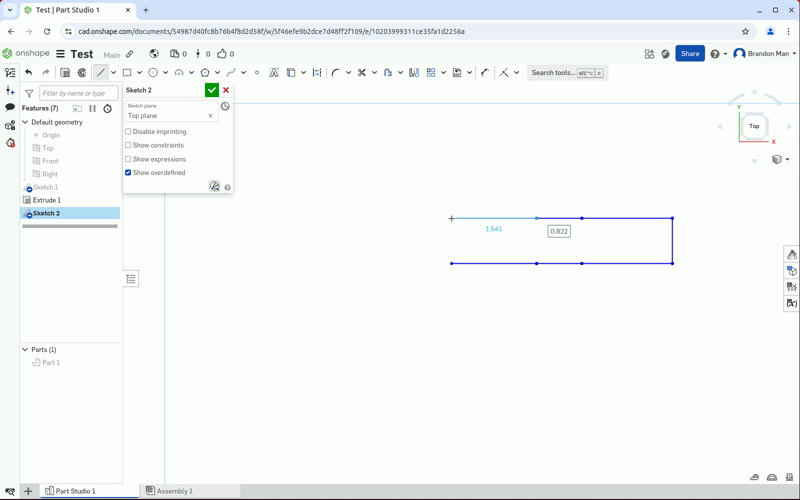
scroll(-6)
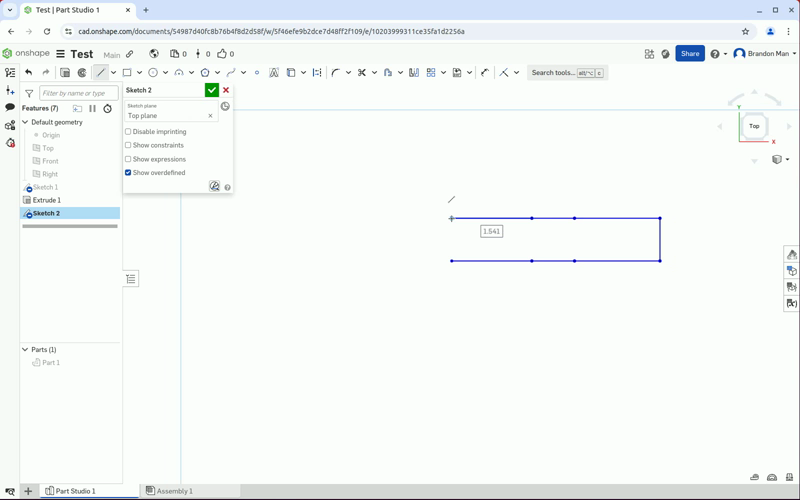
scroll(-6)
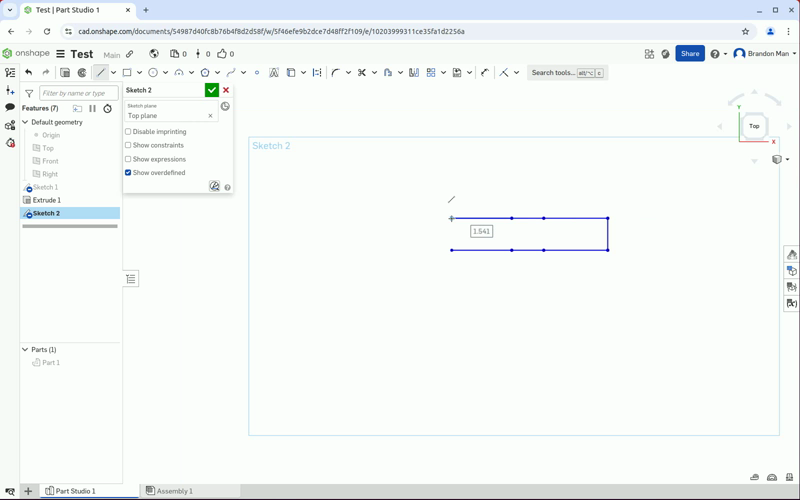
scroll(-6)
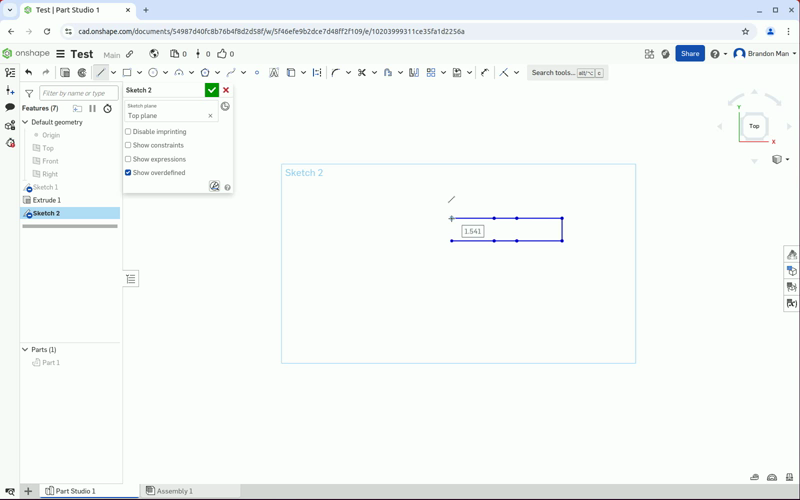
scroll(-6)
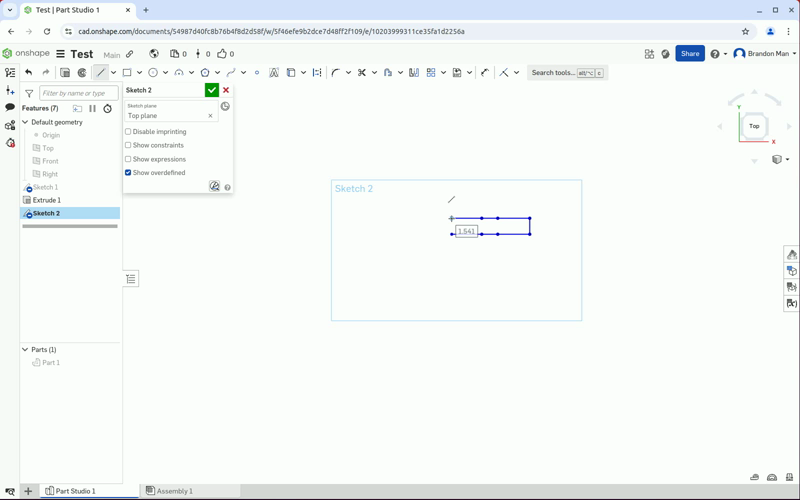
scroll(-6)
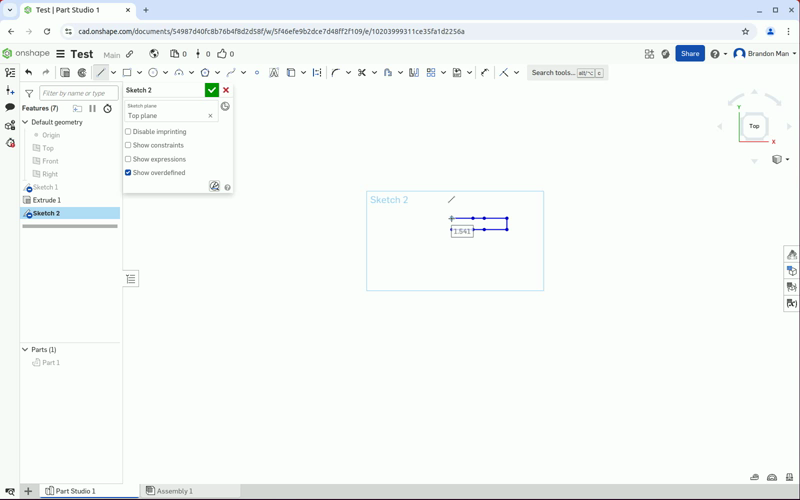
scroll(-6)
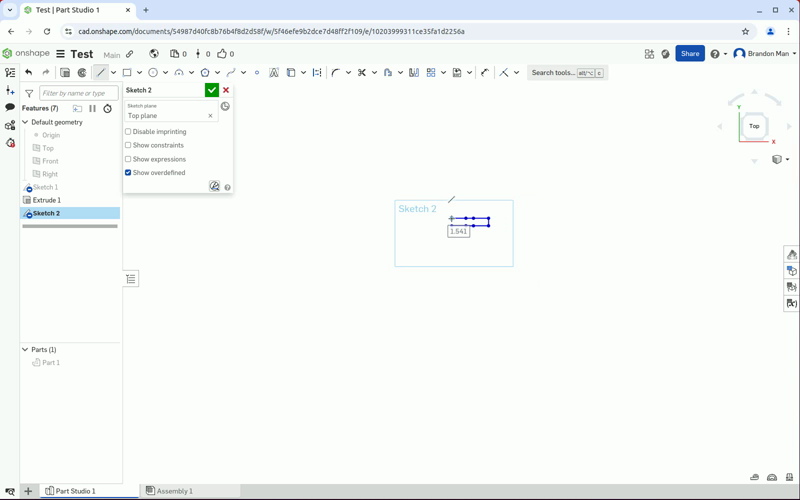
scroll(-6)
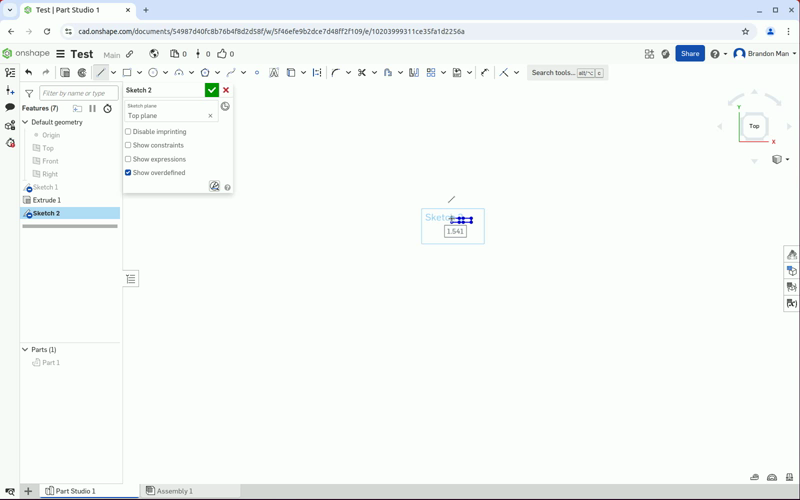
key_up(shift)
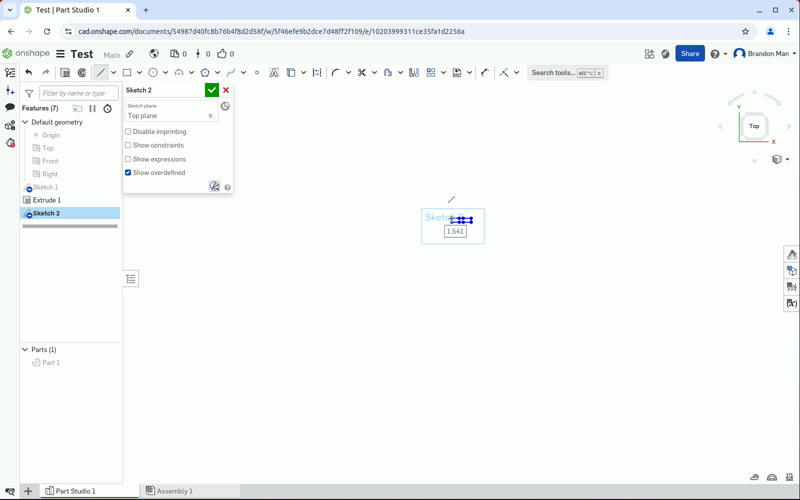
mouse_move(481, 218)
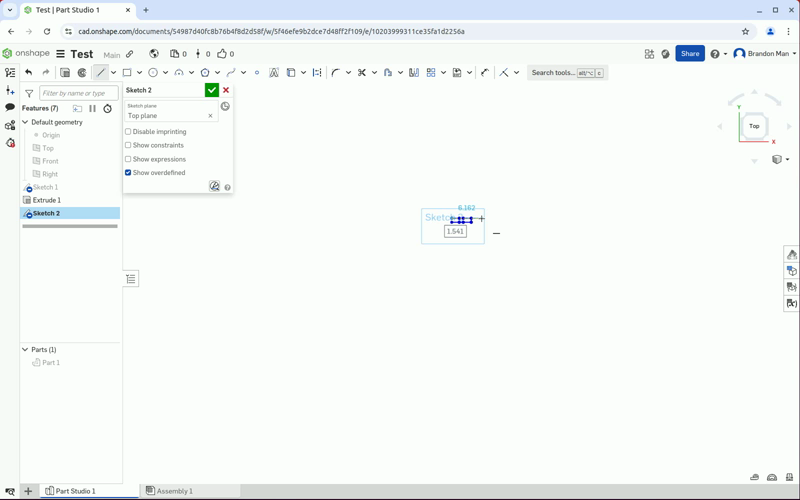
key_down(shift)
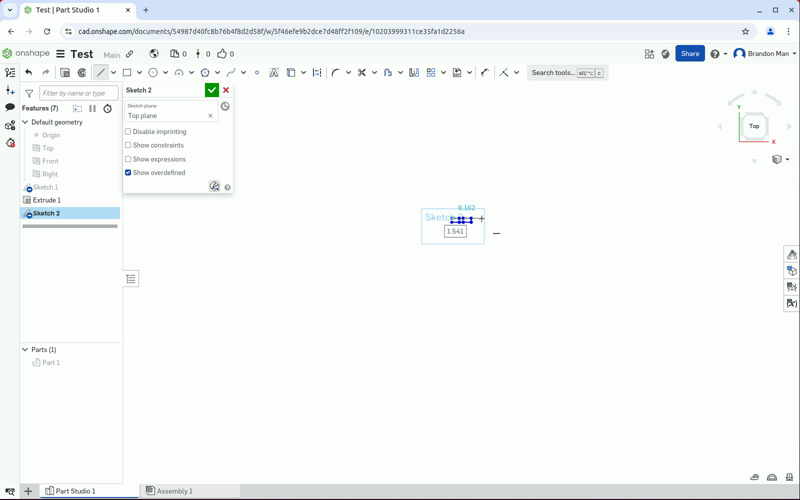
mouse_move(451, 222)
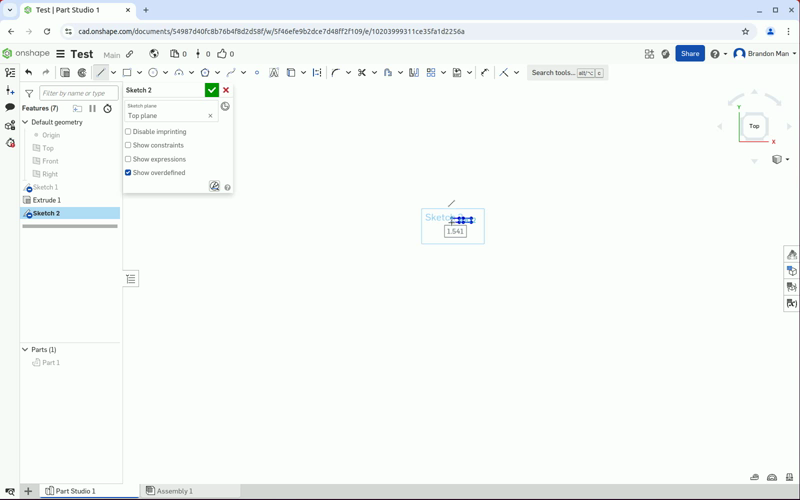
scroll(6)
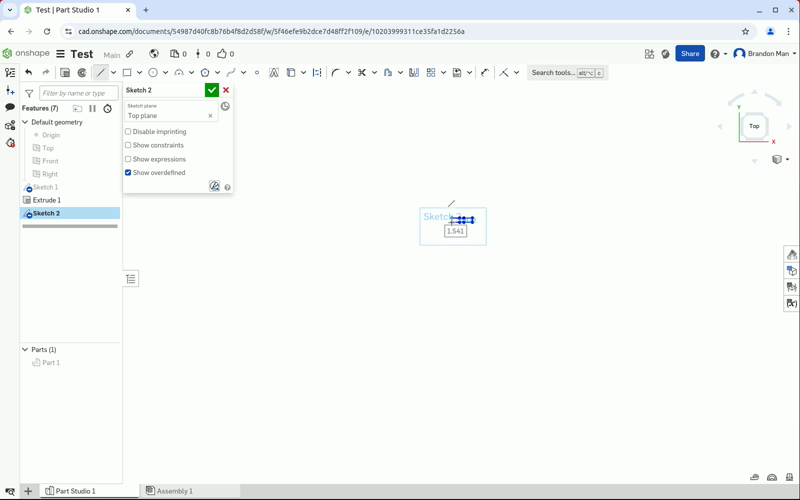
scroll(6)
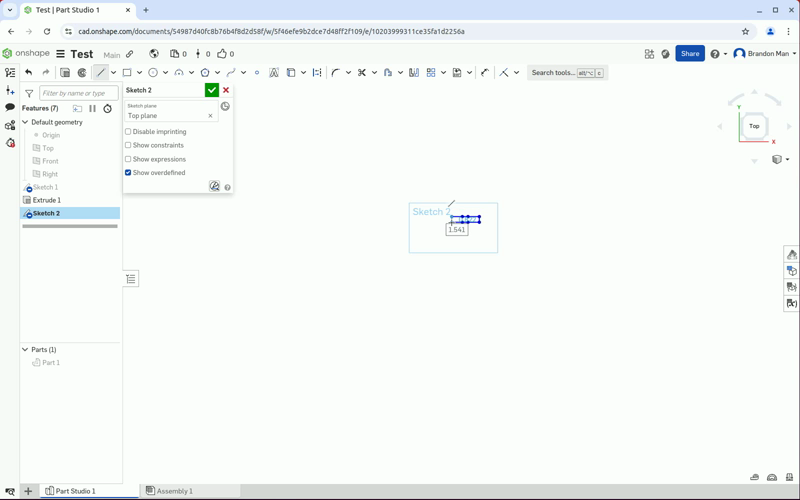
scroll(6)
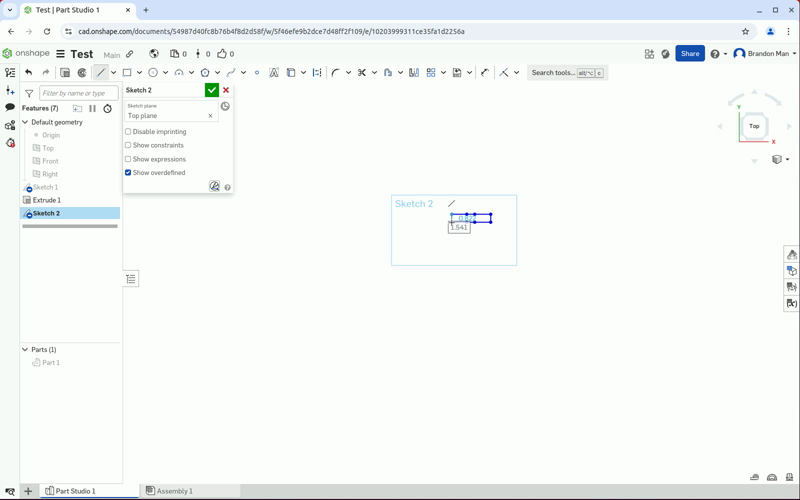
scroll(6)
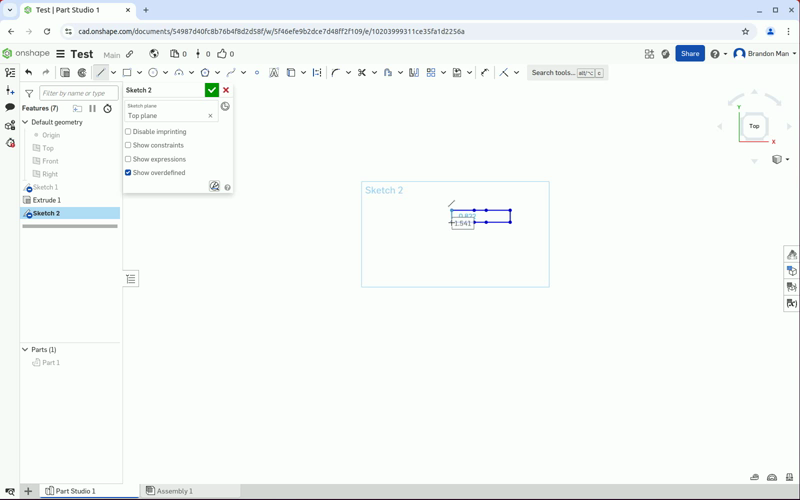
scroll(6)
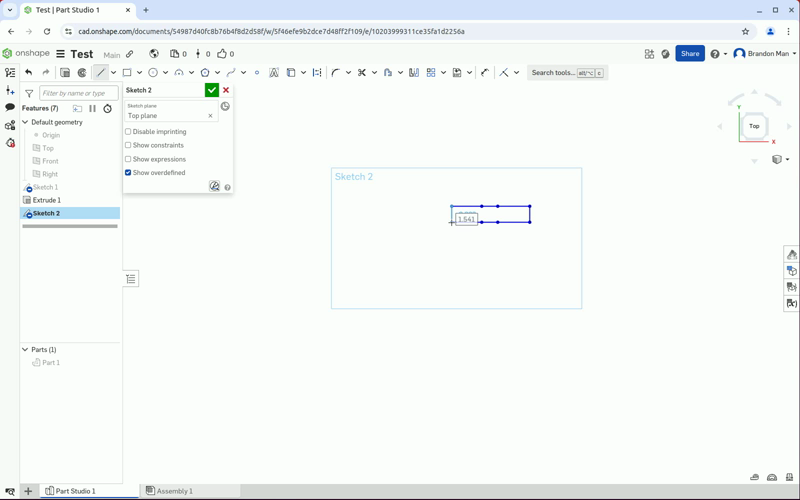
scroll(6)
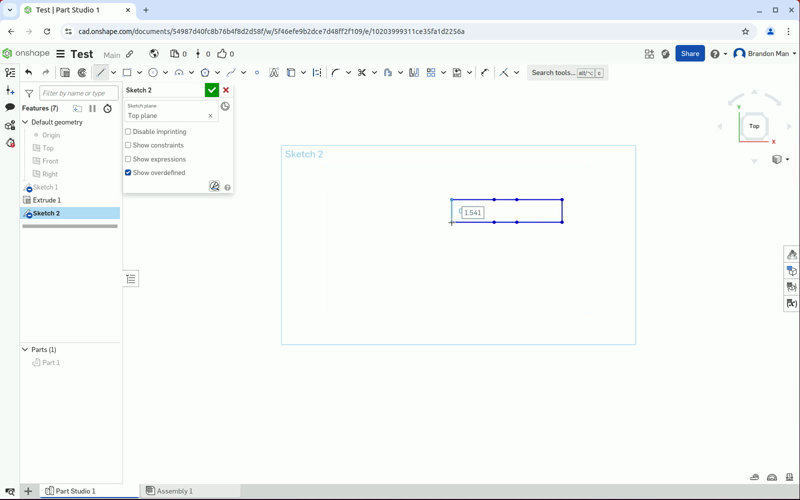
scroll(6)
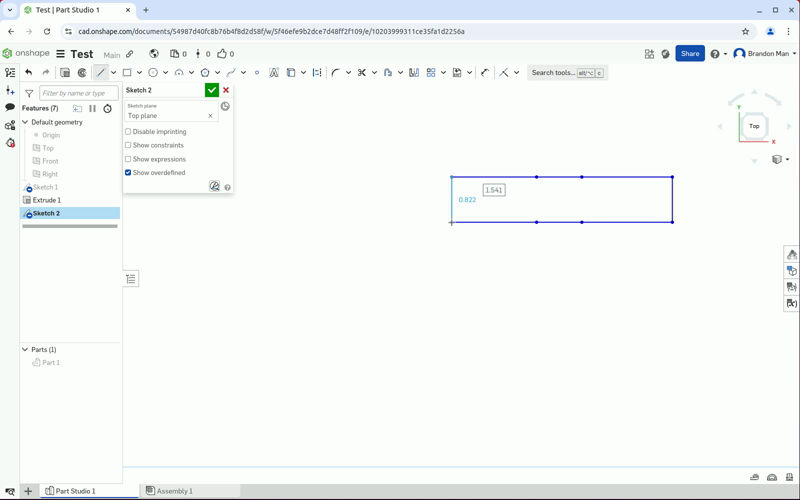
key_up(shift)
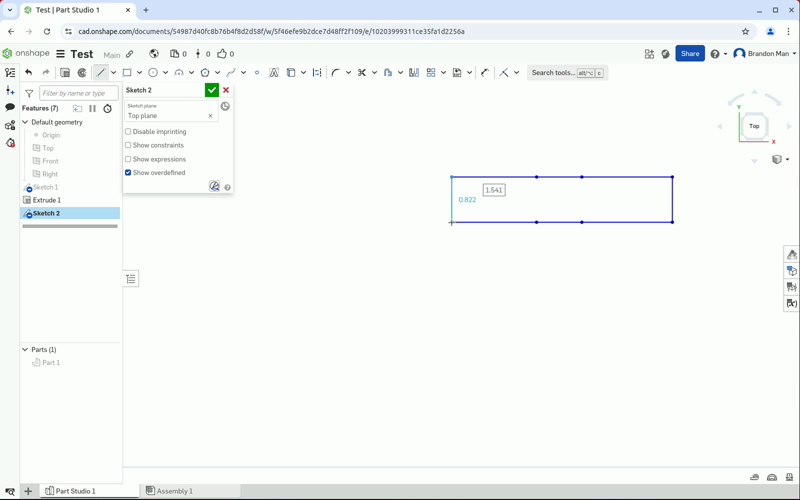
click(451, 222)
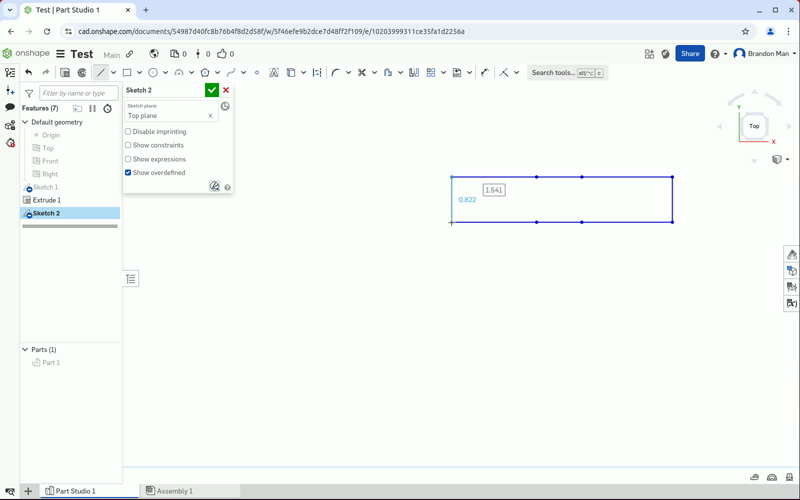
scroll(-6)
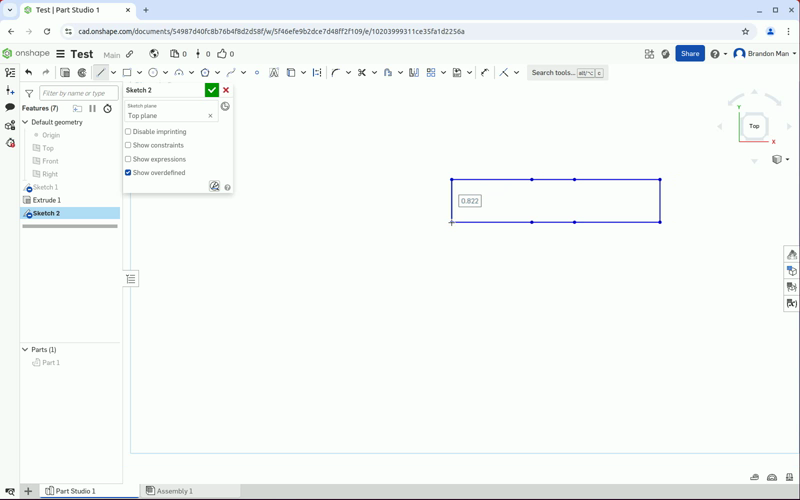
scroll(-6)
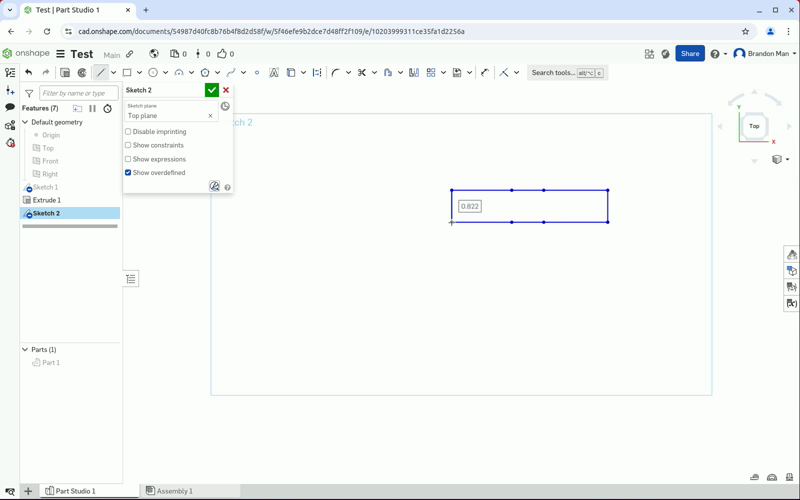
scroll(-6)
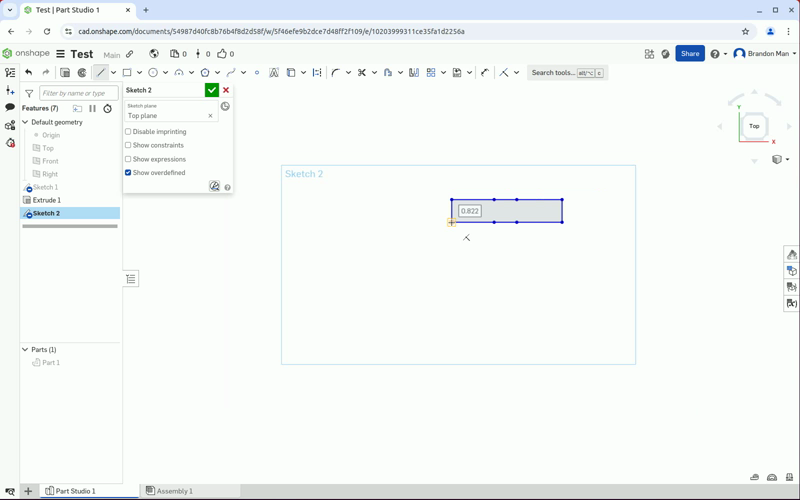
scroll(-6)
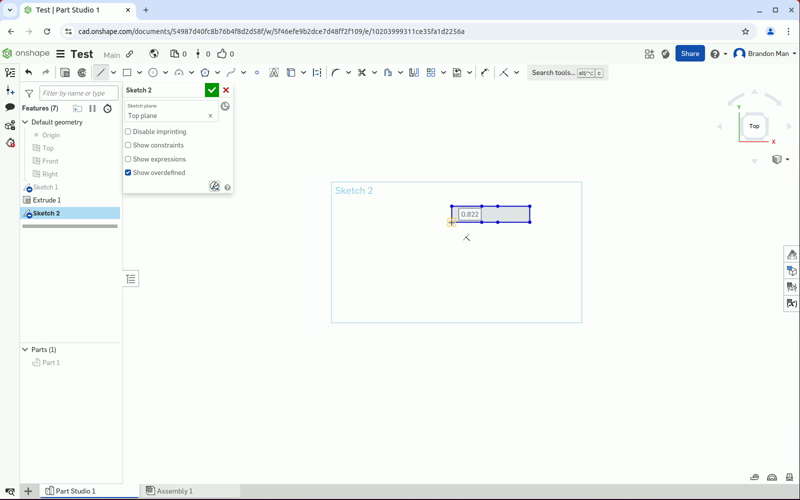
scroll(-6)
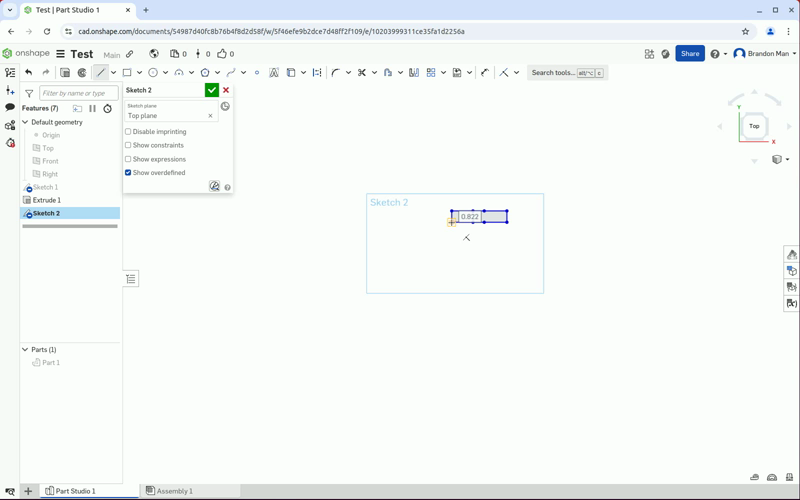
scroll(-6)
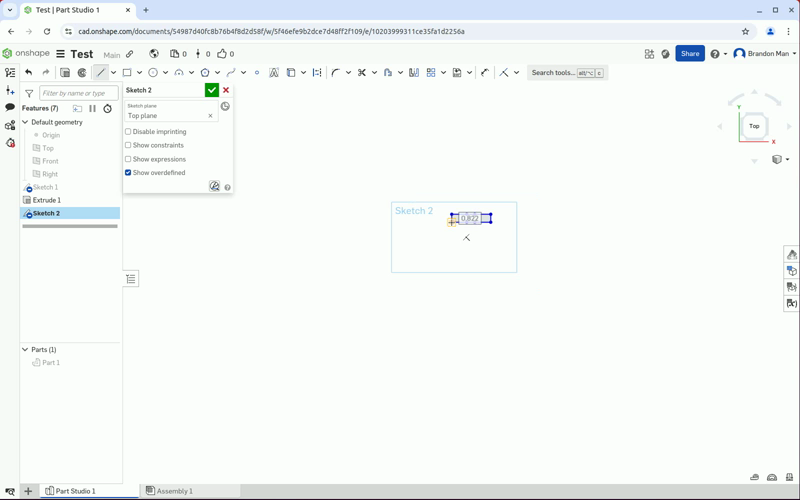
scroll(-6)
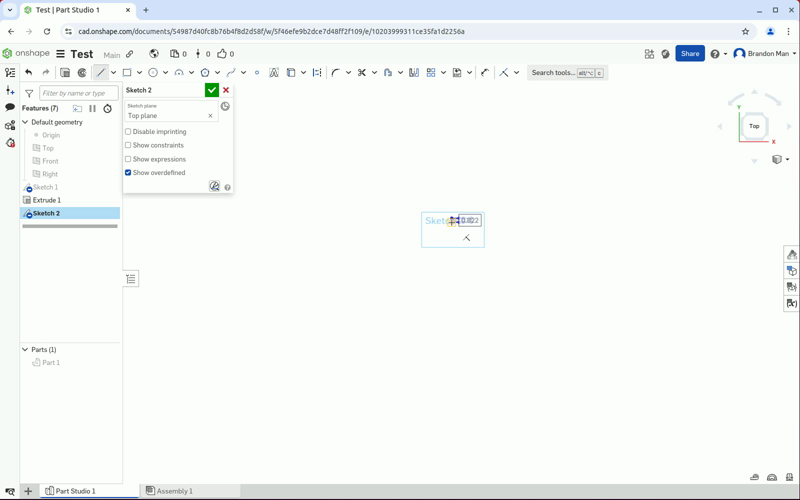
key(esc)
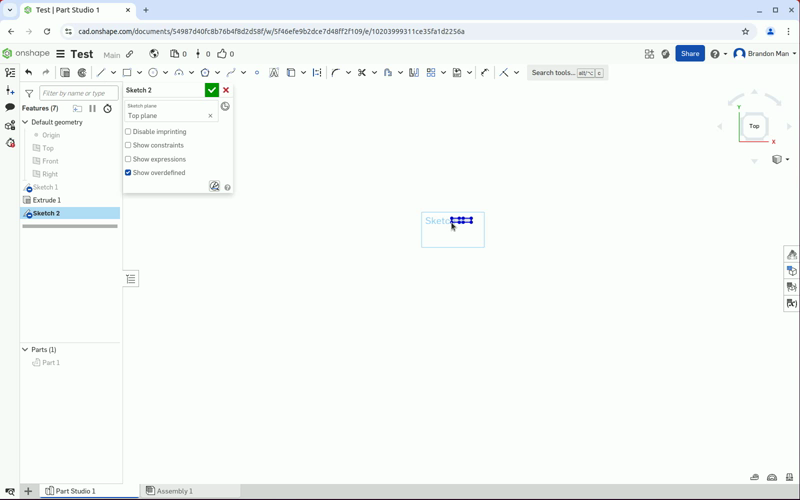
mouse_move(456, 219)
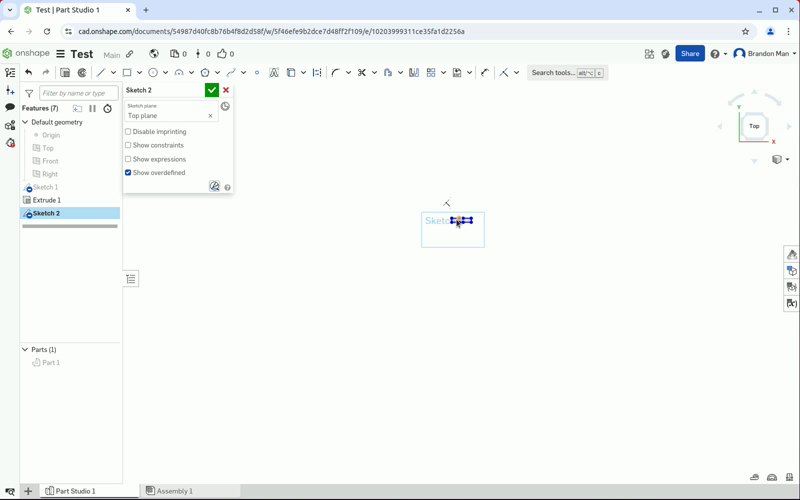
scroll(6)
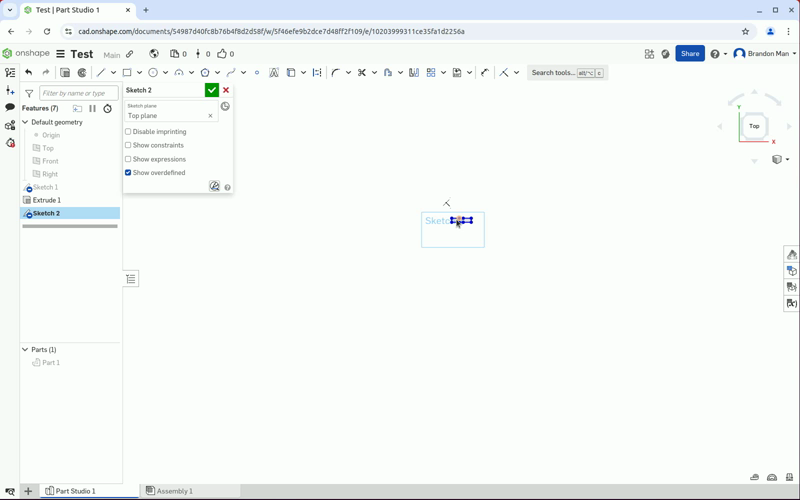
scroll(6)
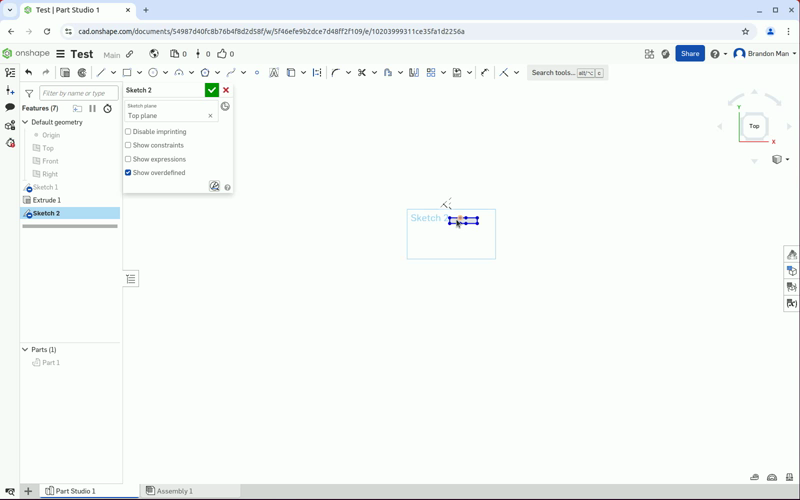
scroll(6)
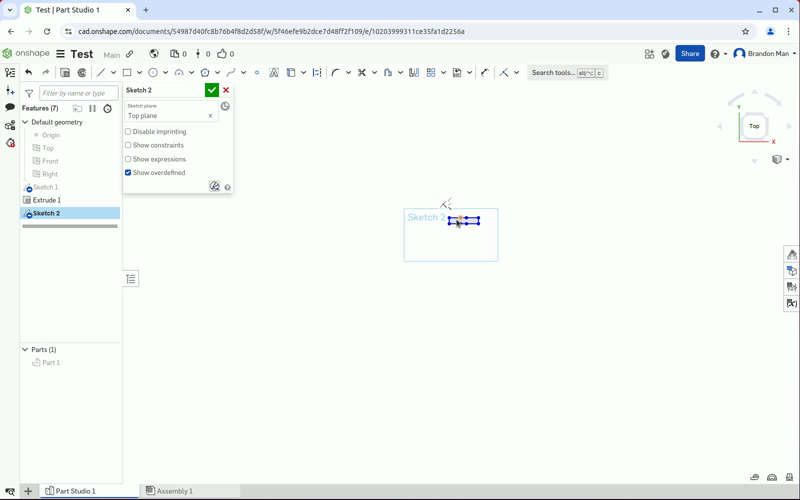
scroll(6)
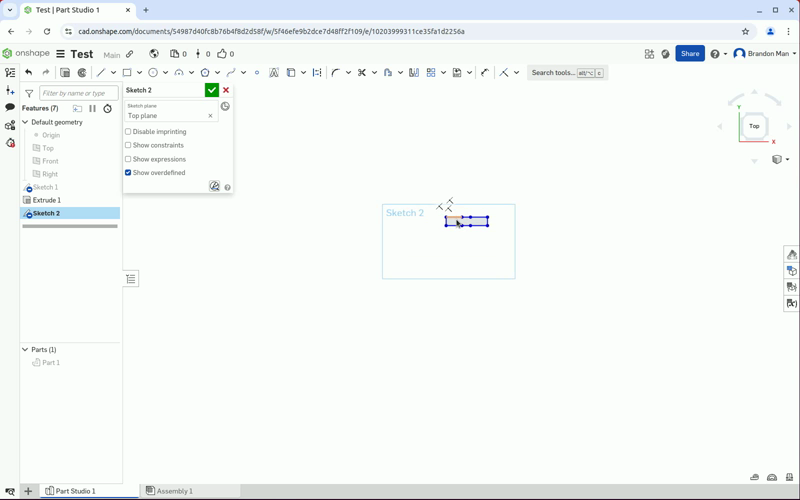
scroll(6)
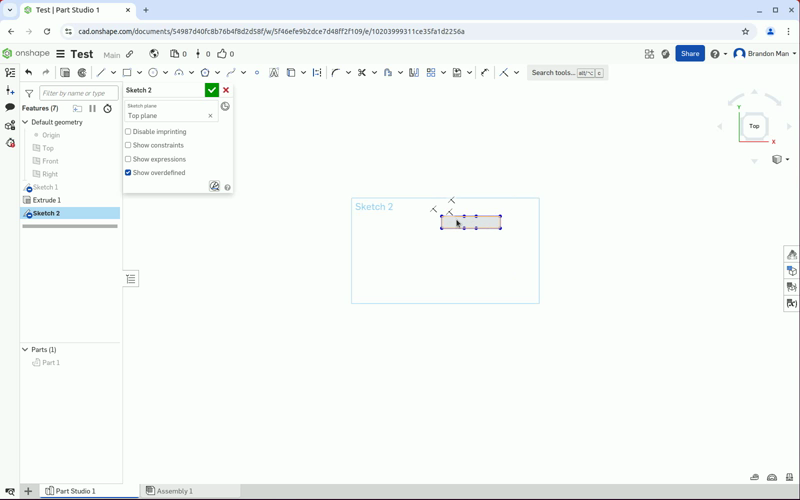
scroll(6)
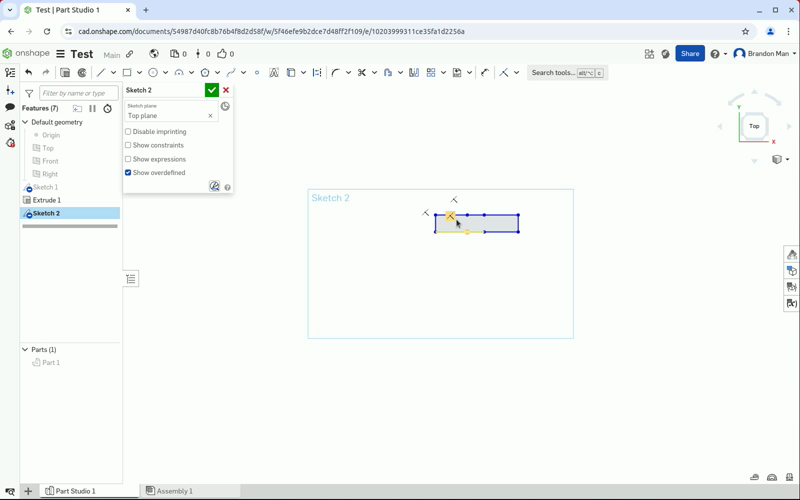
scroll(6)
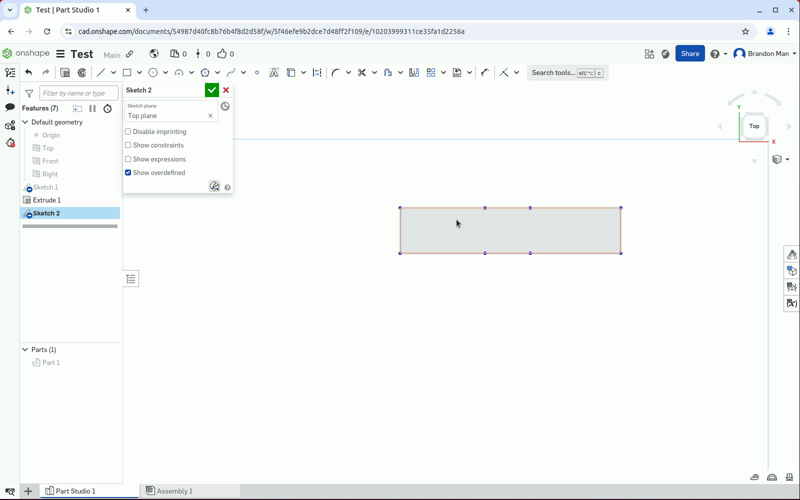
click(456, 219)
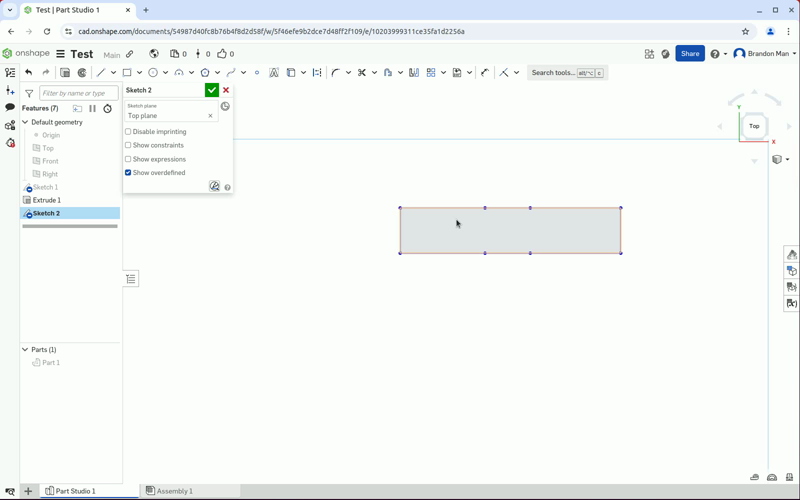
scroll(-6)
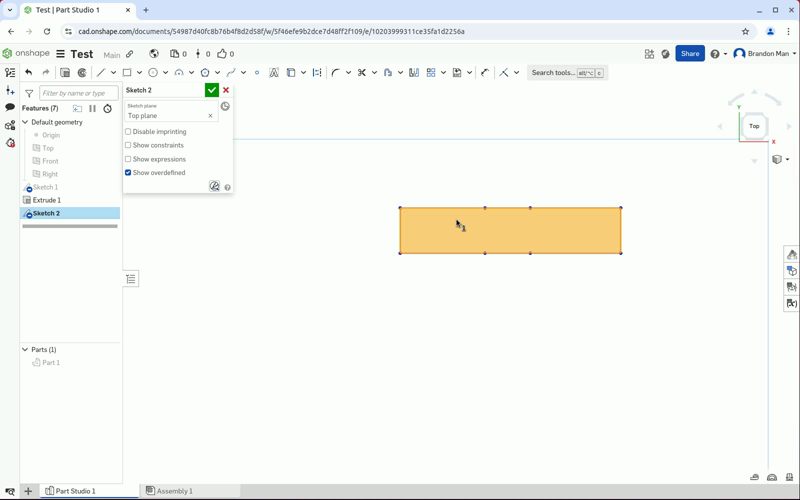
scroll(-6)
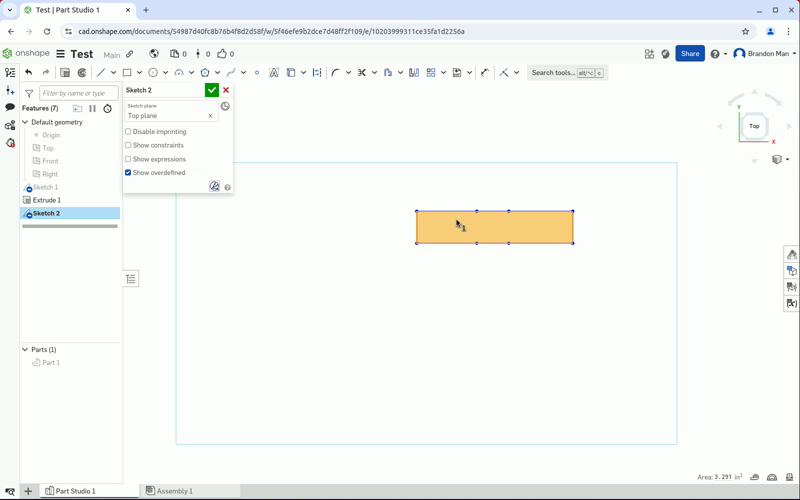
scroll(-6)
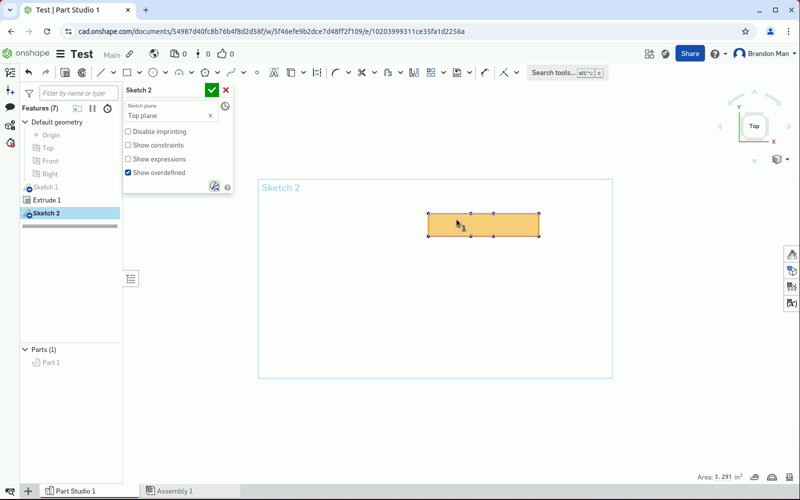
scroll(-6)
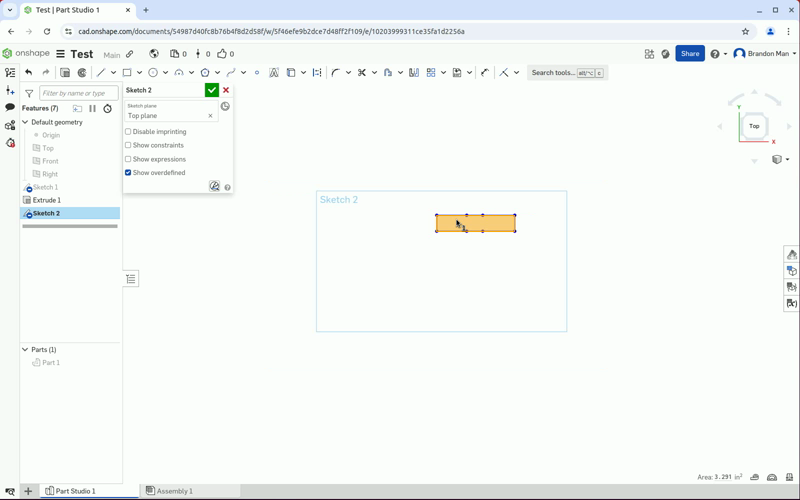
scroll(-6)
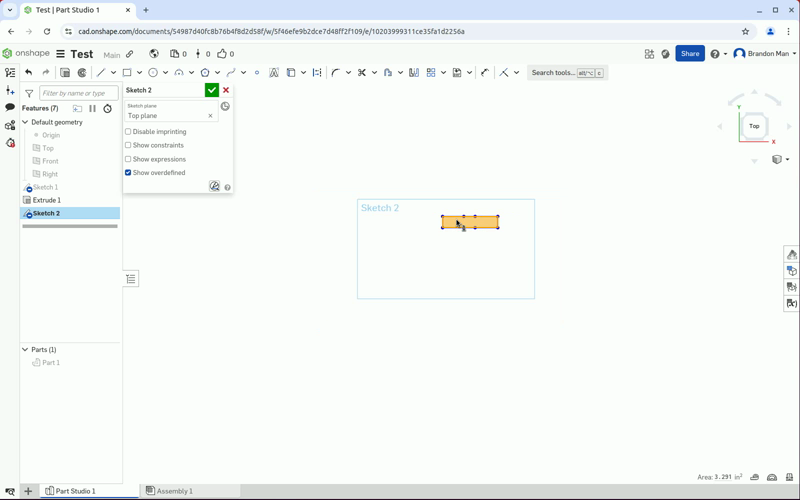
scroll(-6)
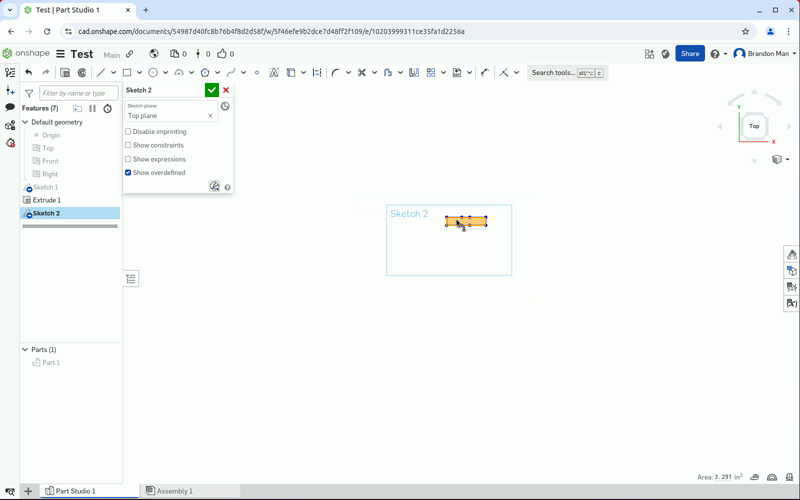
scroll(-6)
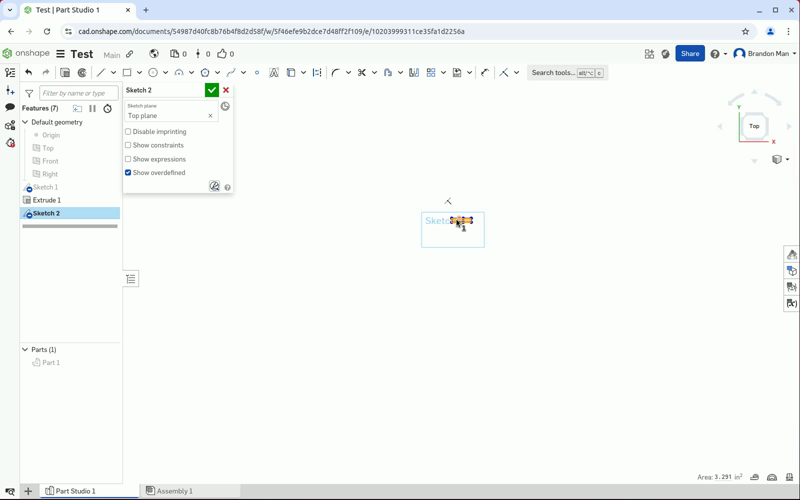
mouse_move(73, 352)
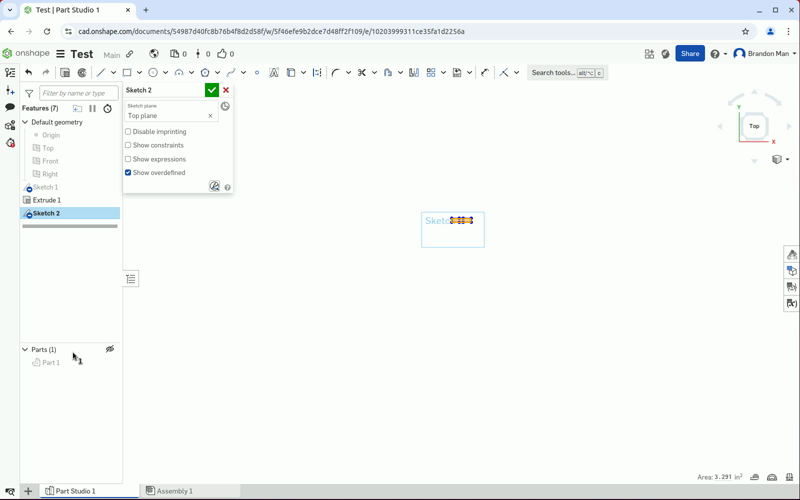
key(shift+y)
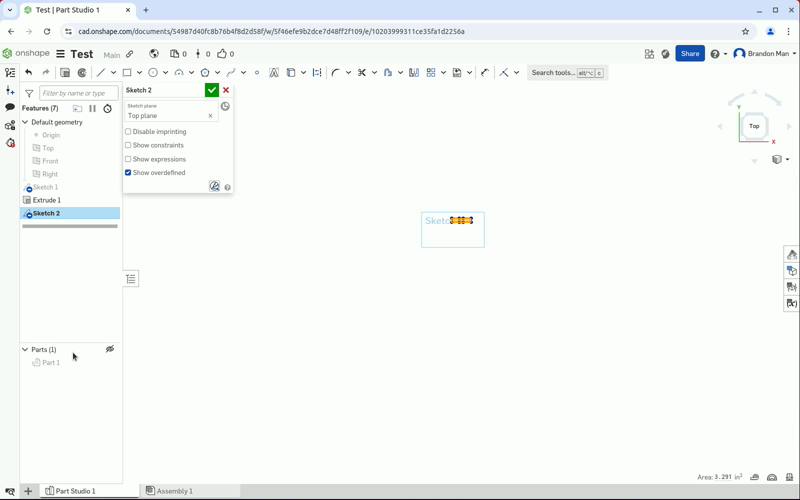
key(shift+e)
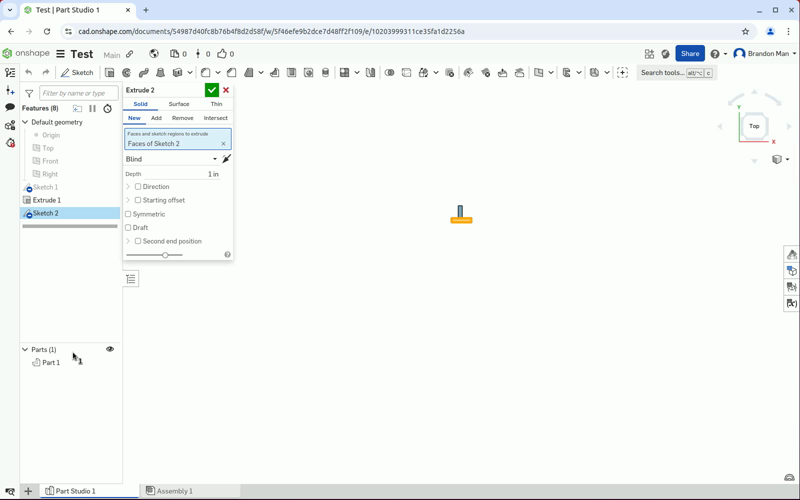
mouse_move(143, 106)
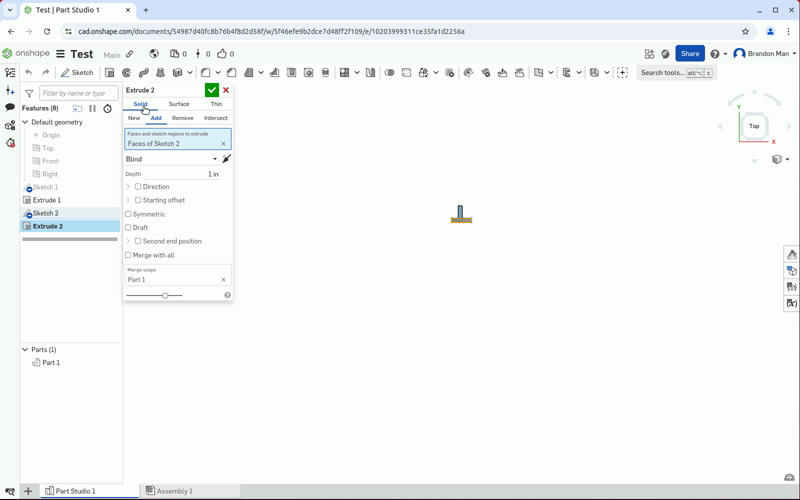
click(143, 106)
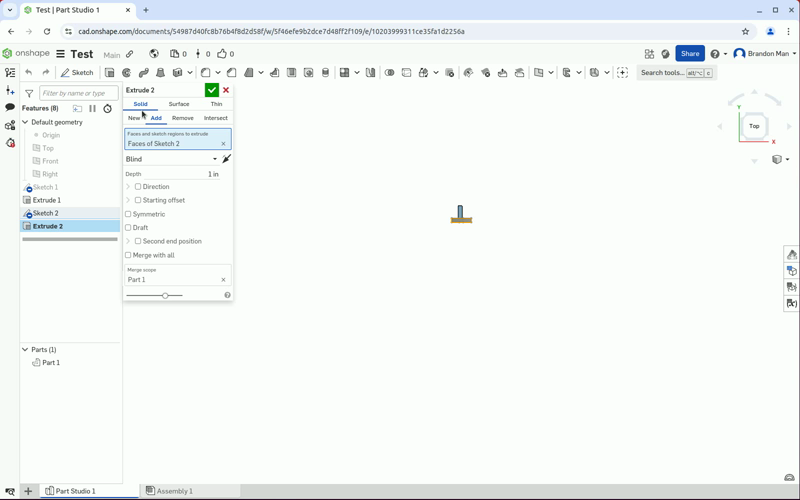
mouse_move(137, 120)
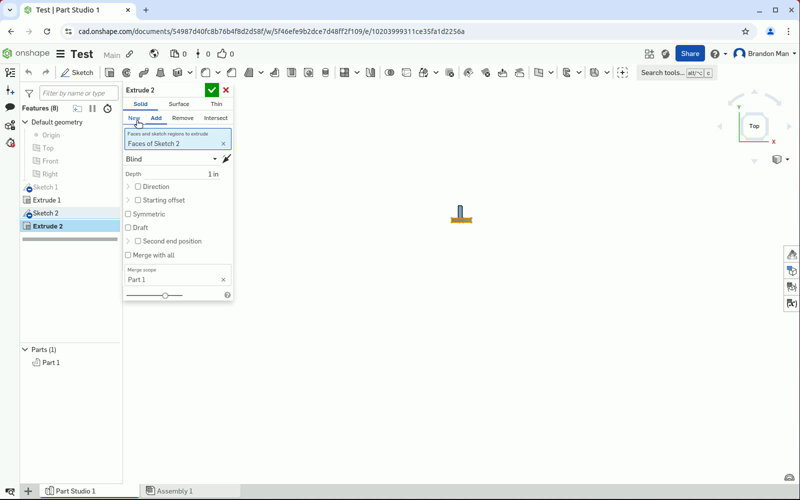
click(137, 120)
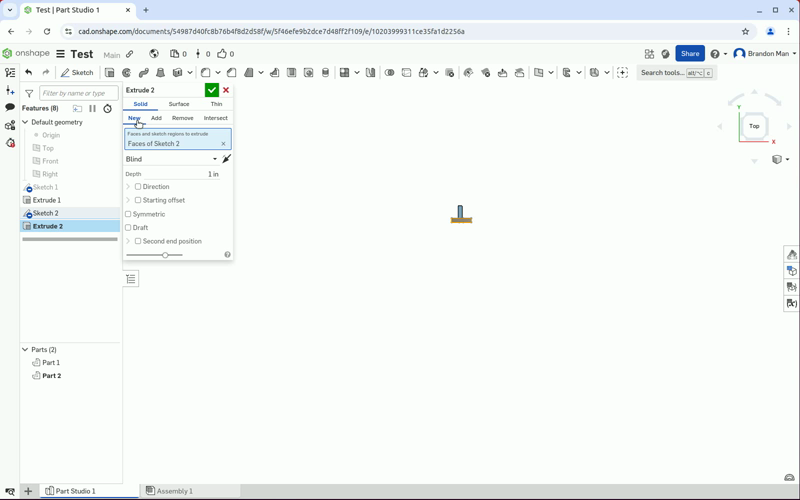
key(tab, 4)
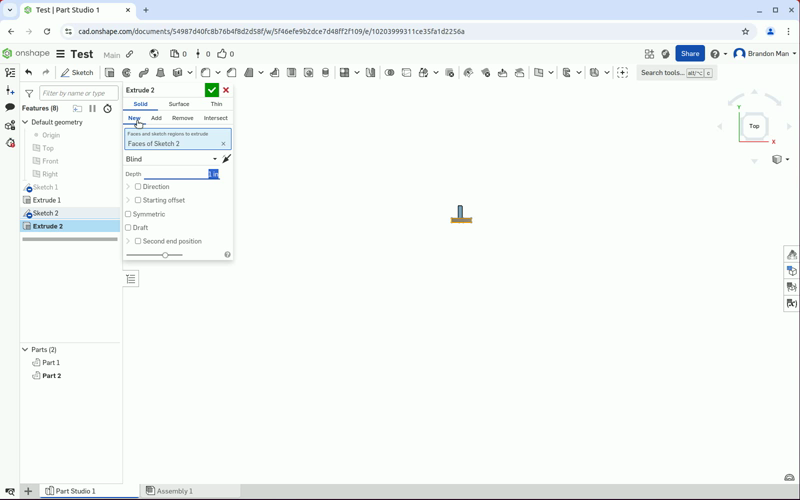
text(14.924)
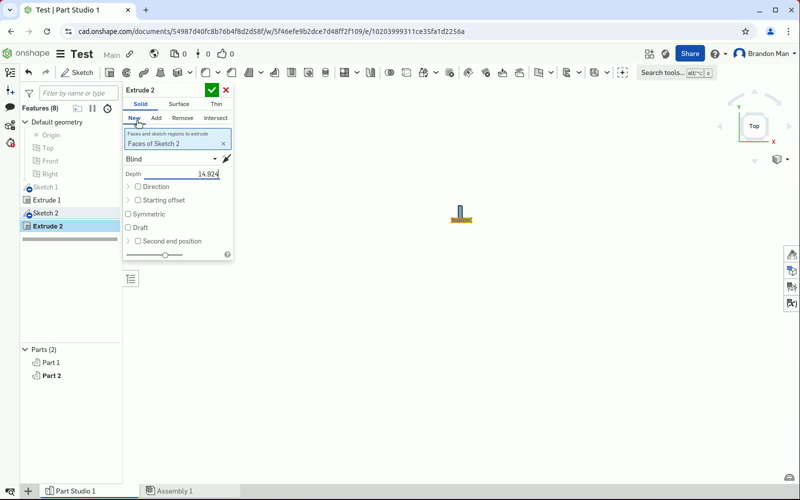
key(enter)
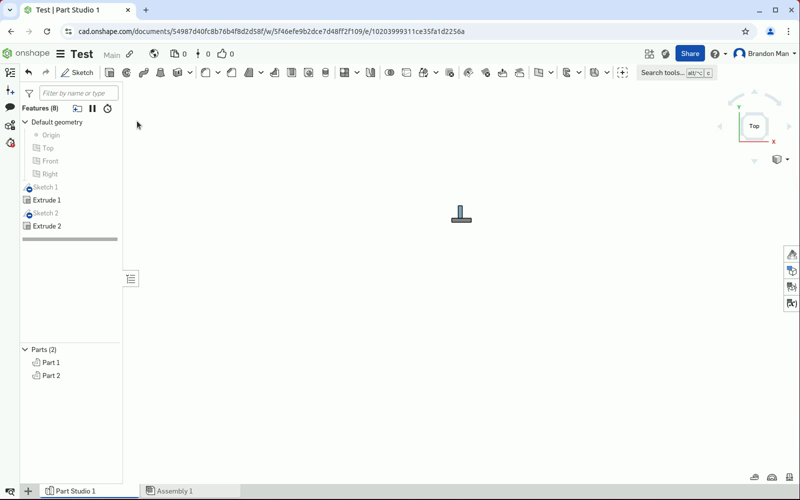
key(shift+h)
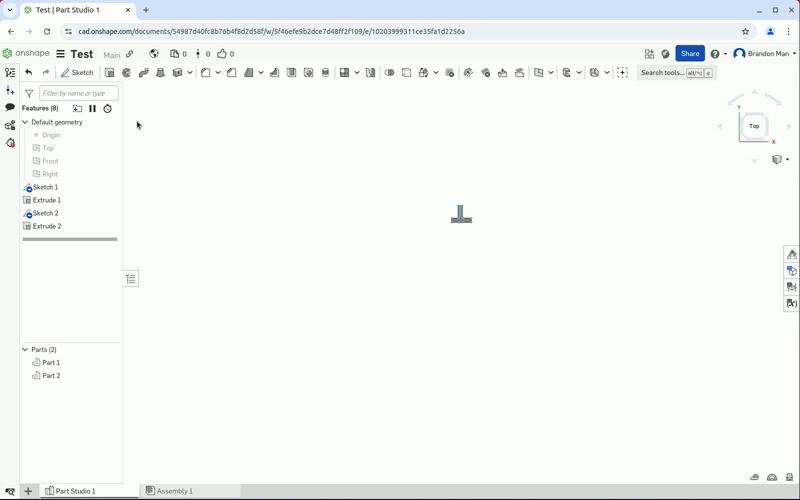
key(shift+h)
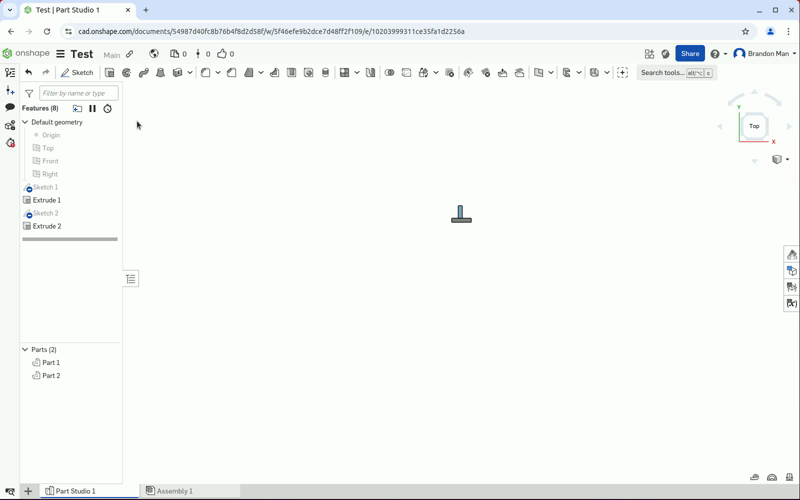
mouse_move(73, 189)
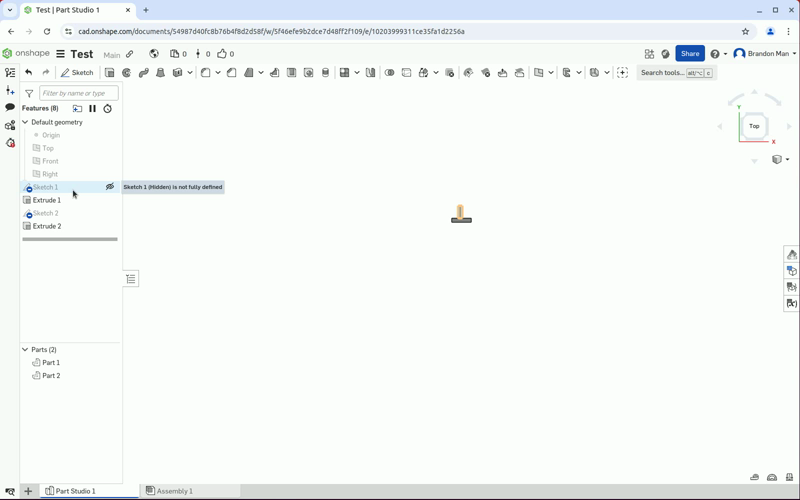
click(73, 189)
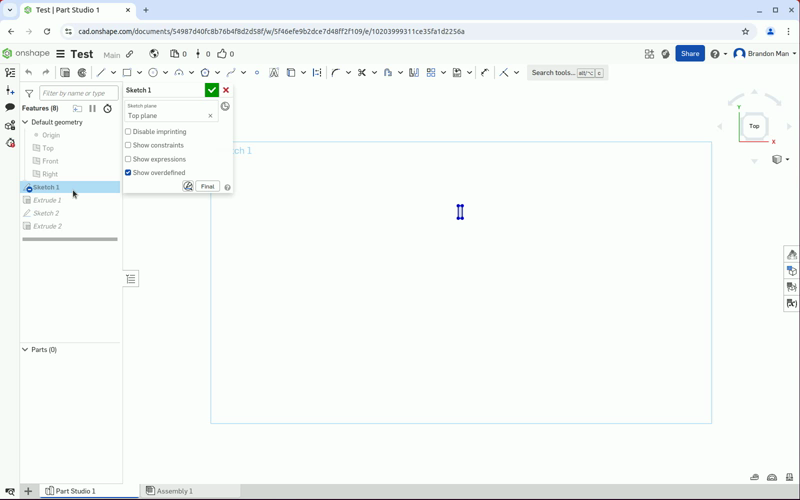
mouse_move(229, 92)
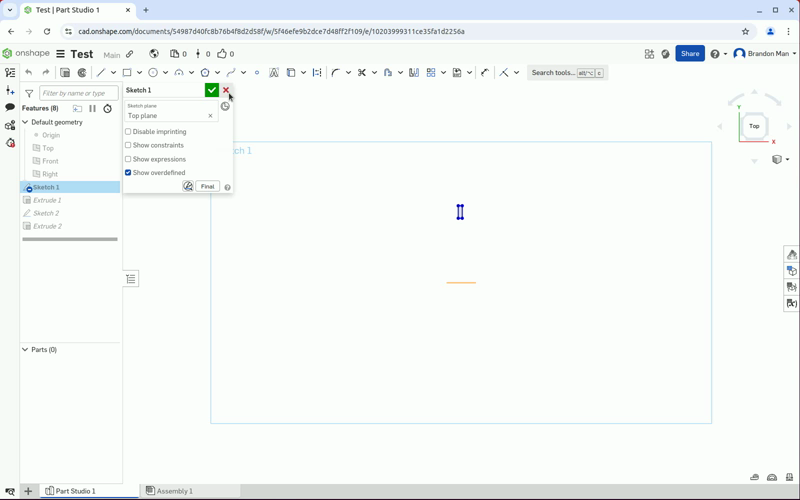
click(229, 92)
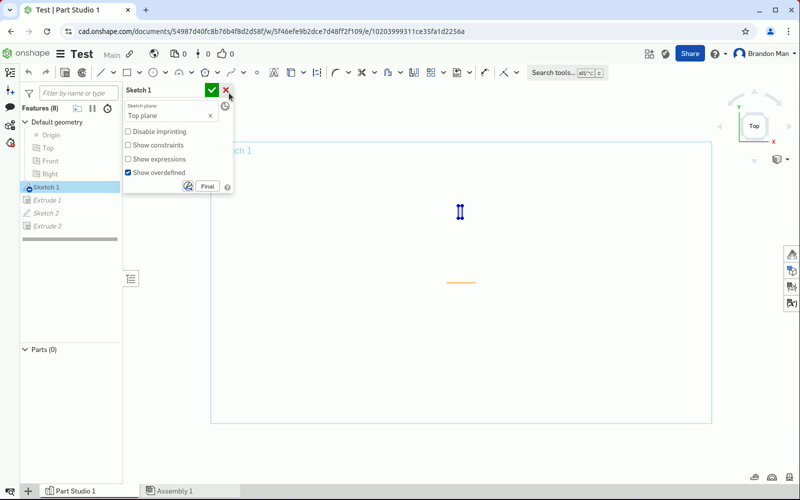
key(shift+s)
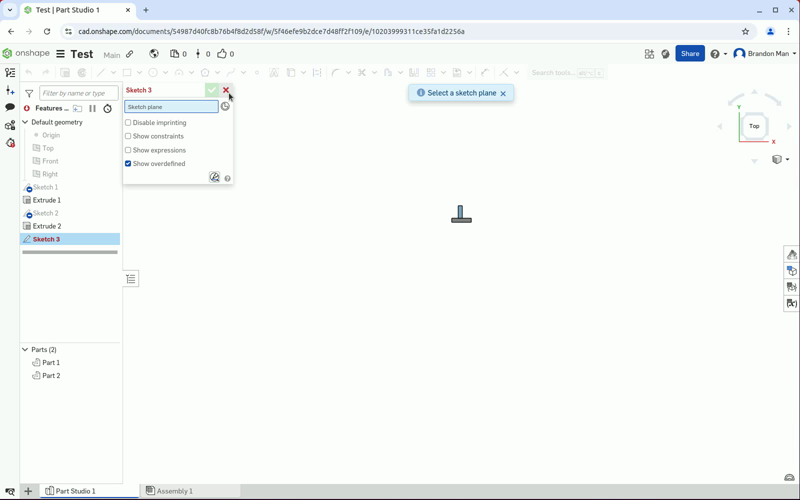
mouse_move(73, 150)
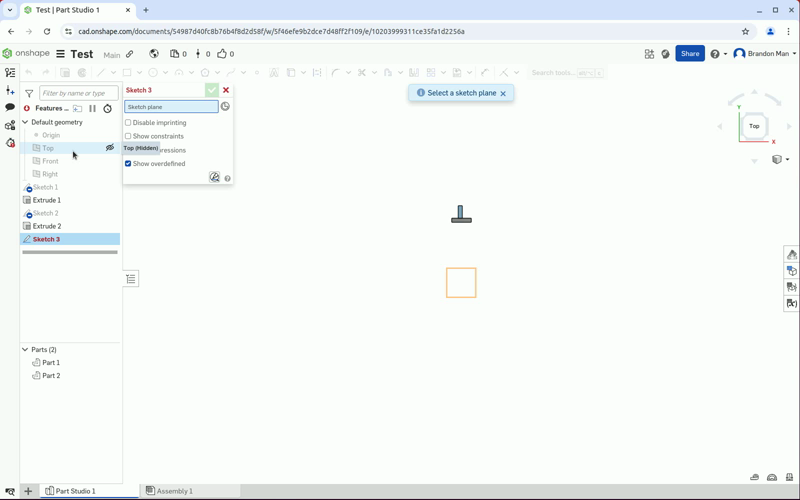
click(73, 150)
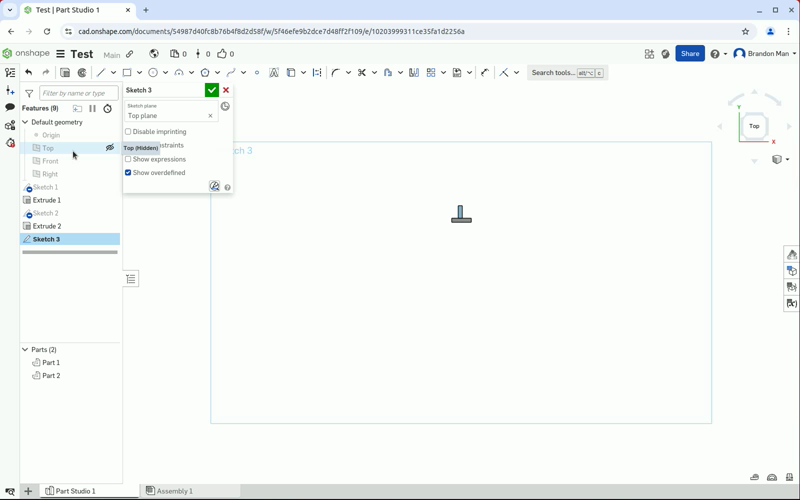
mouse_move(73, 352)
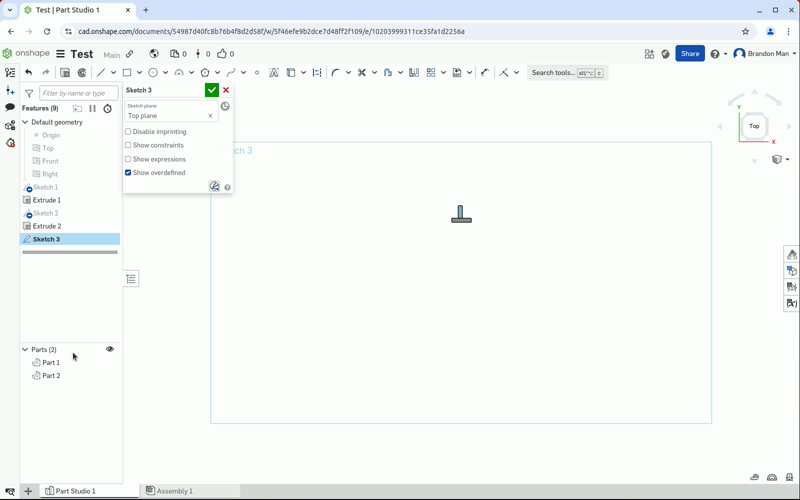
key(y)
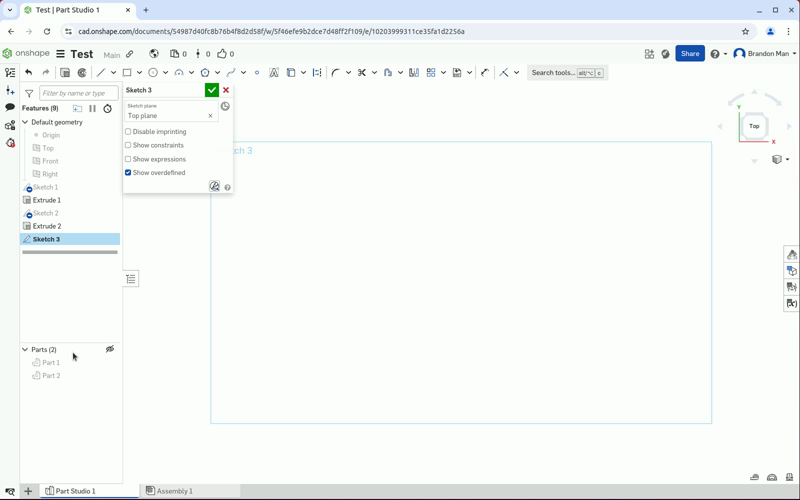
key(l)
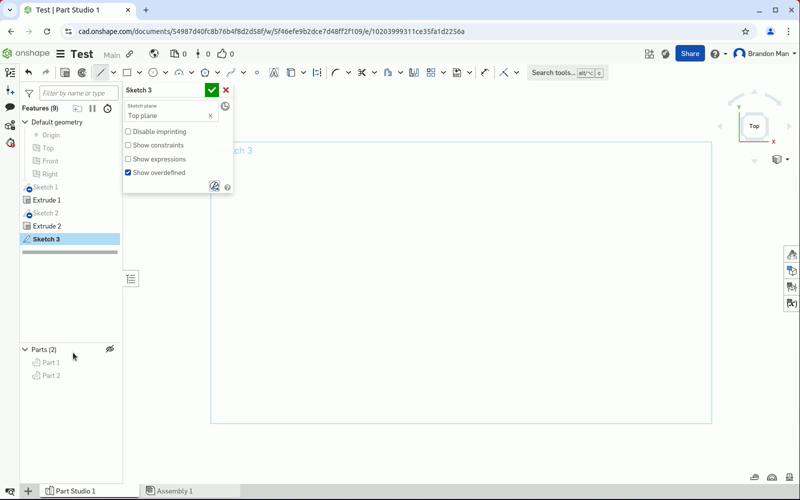
key_down(shift)
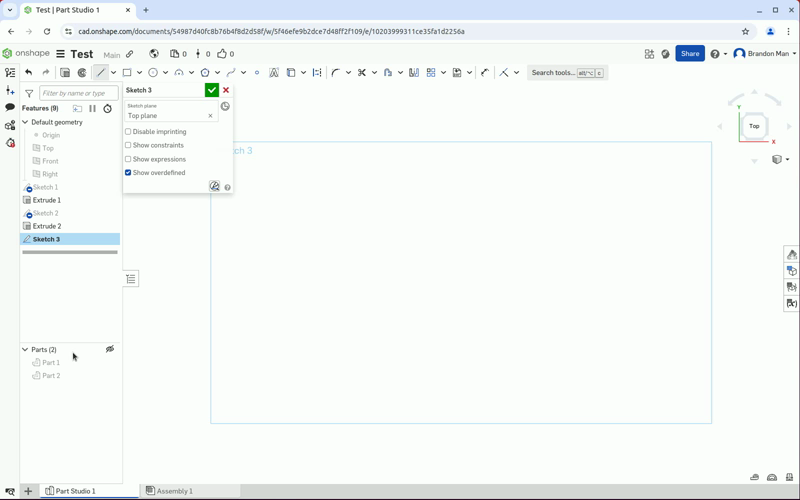
mouse_move(458, 343)
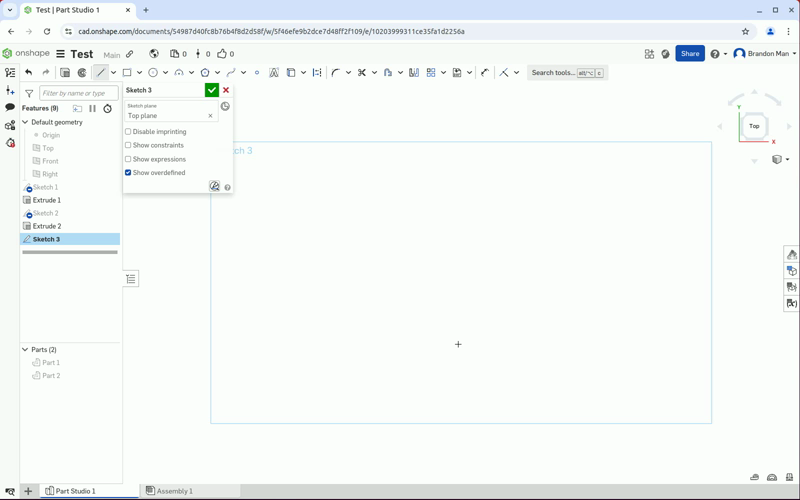
click(458, 343)
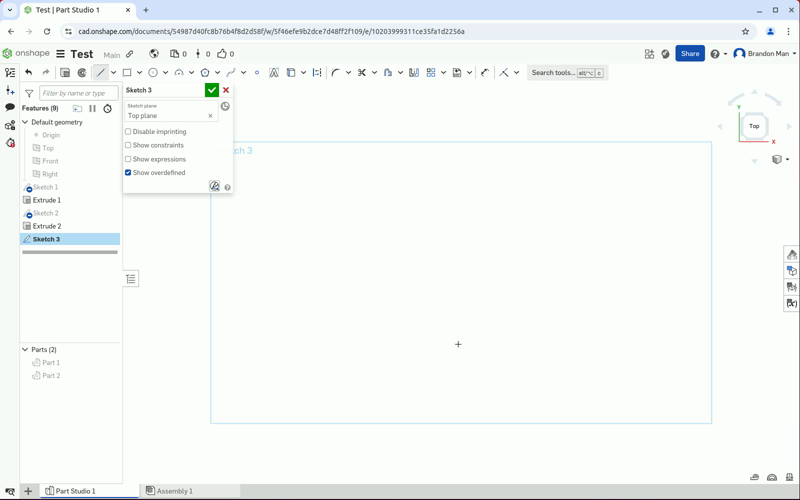
key_up(shift)
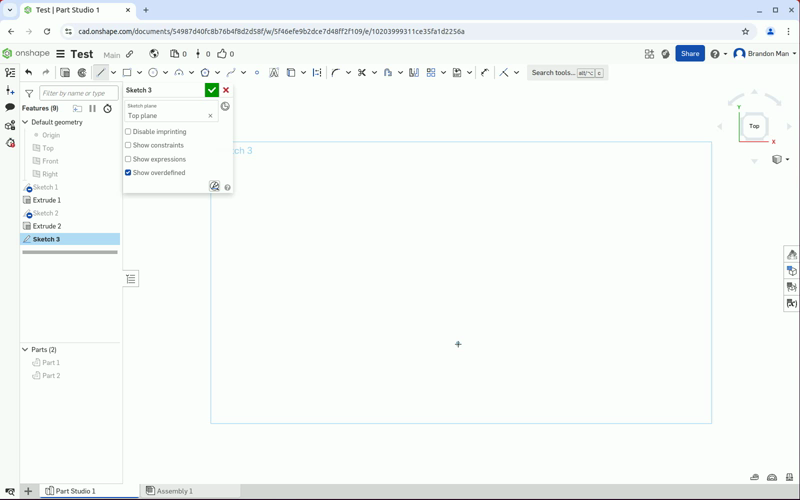
key_down(shift)
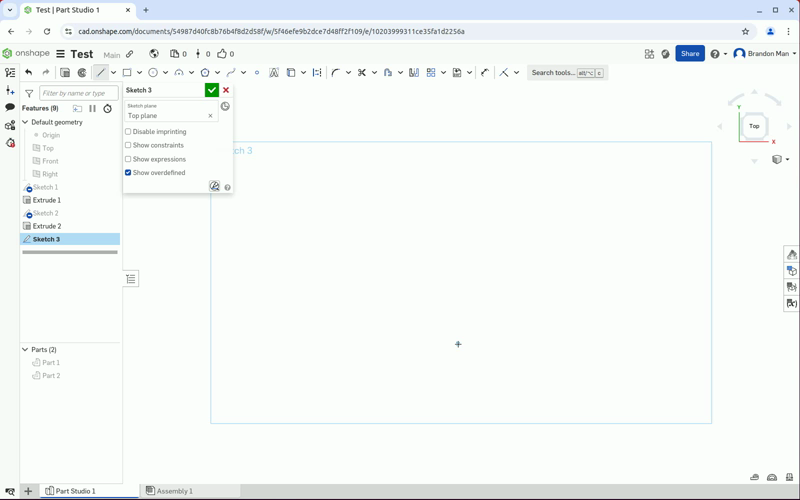
mouse_move(488, 343)
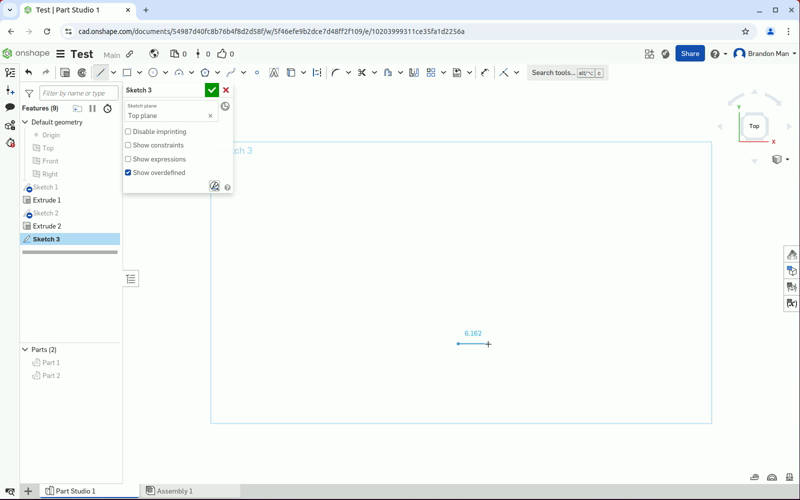
mouse_move(462, 343)
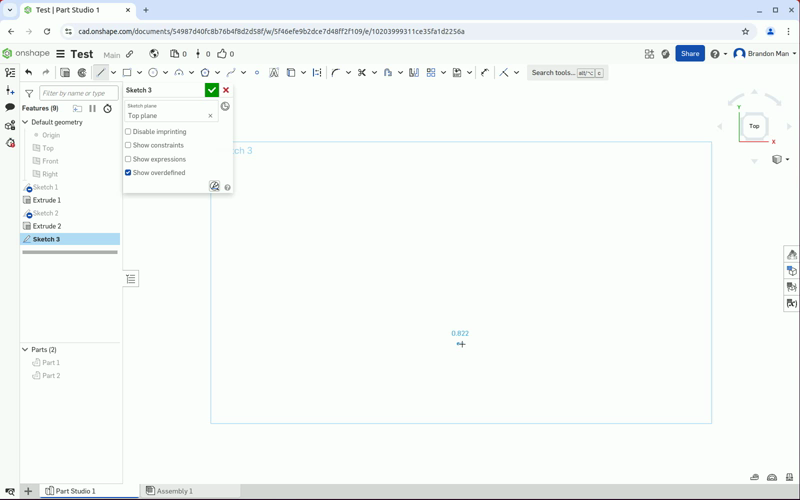
scroll(6)
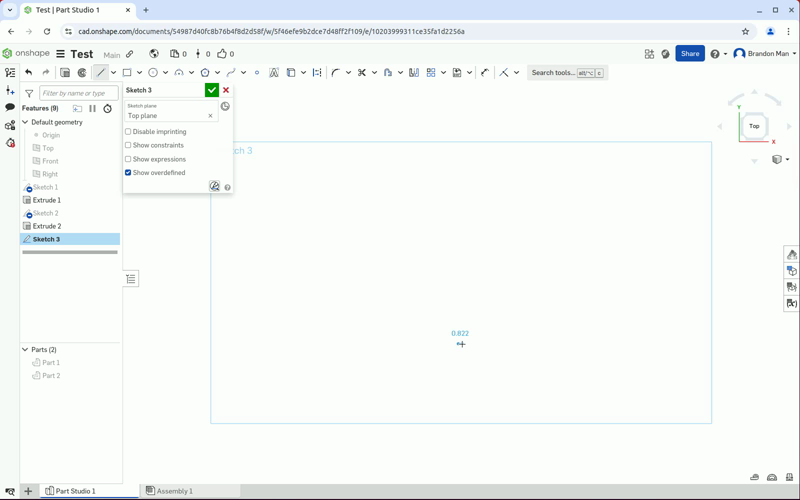
scroll(6)
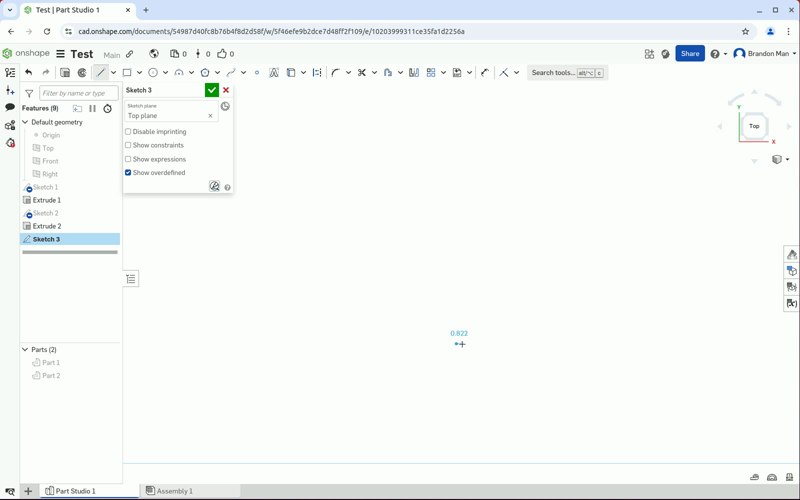
scroll(6)
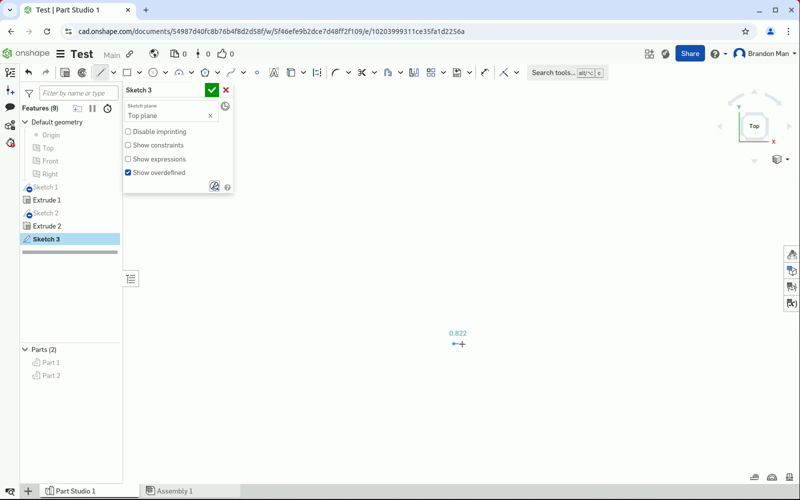
scroll(6)
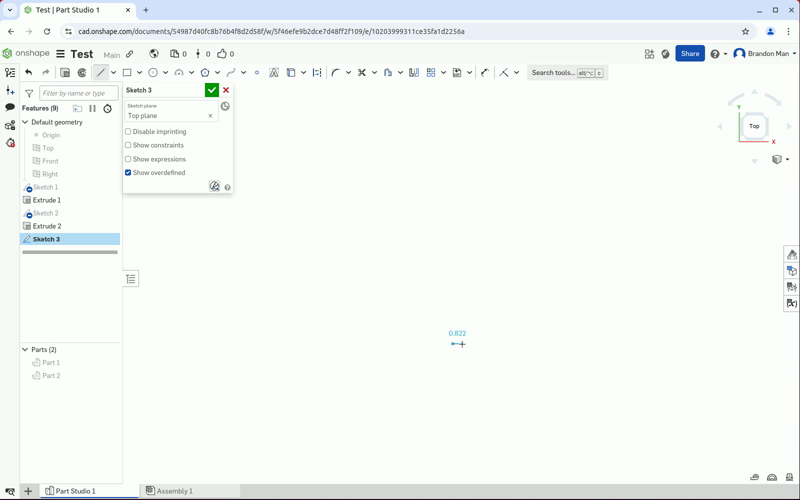
scroll(6)
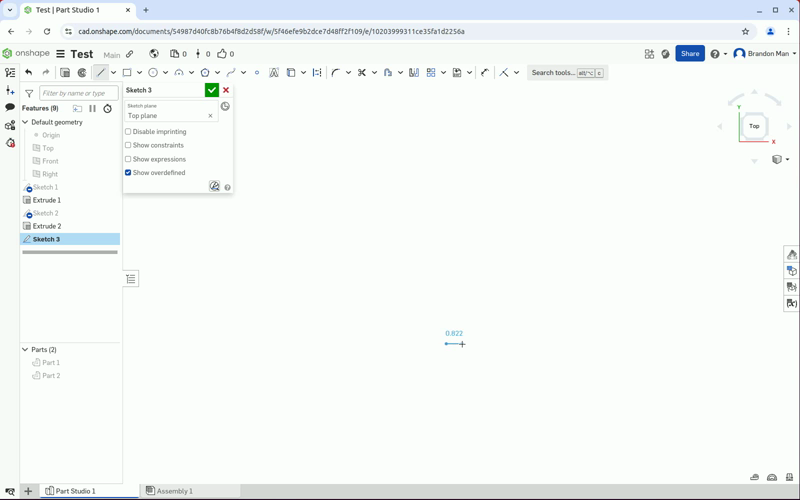
scroll(6)
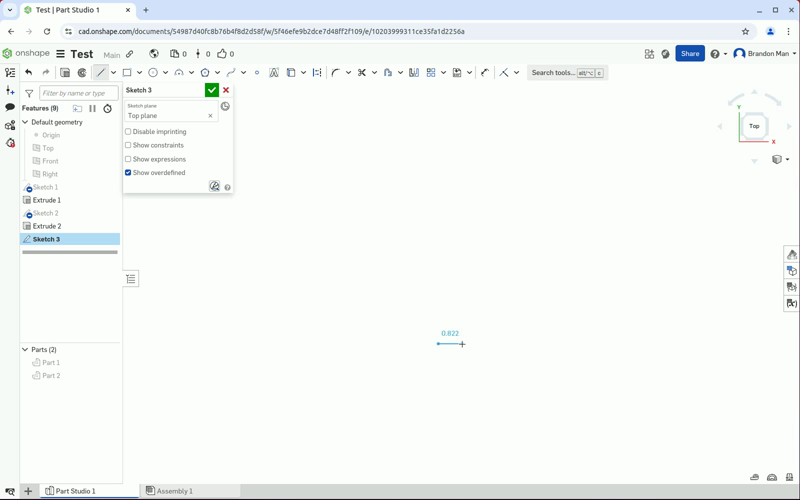
scroll(6)
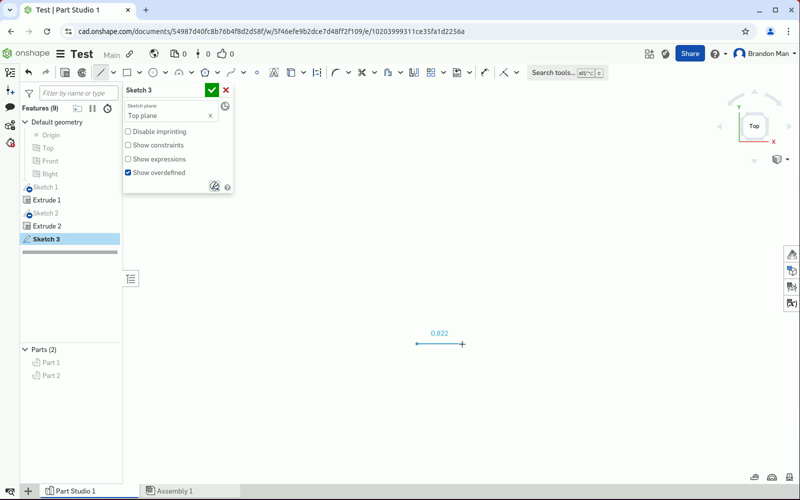
click(462, 343)
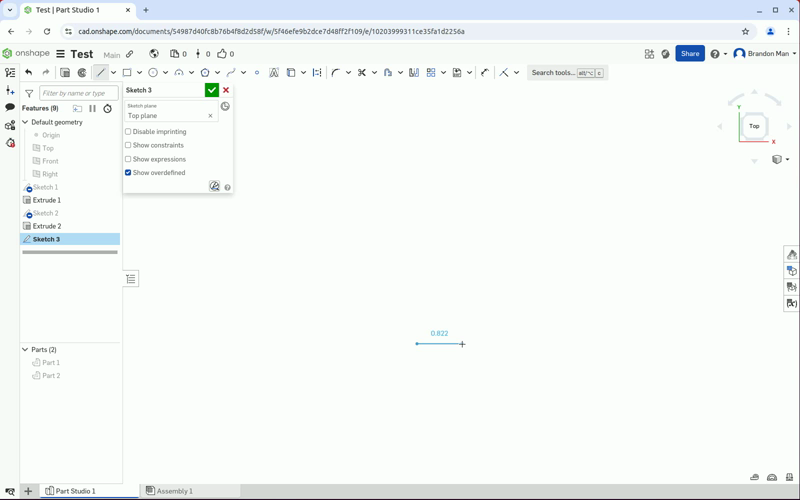
scroll(-6)
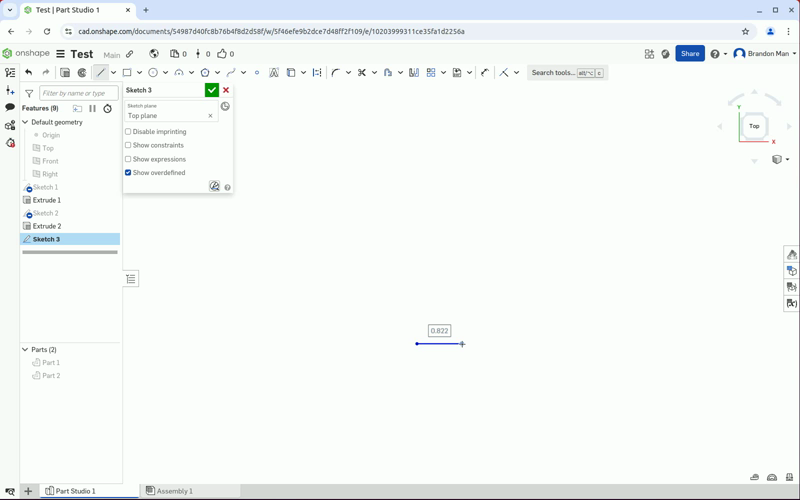
scroll(-6)
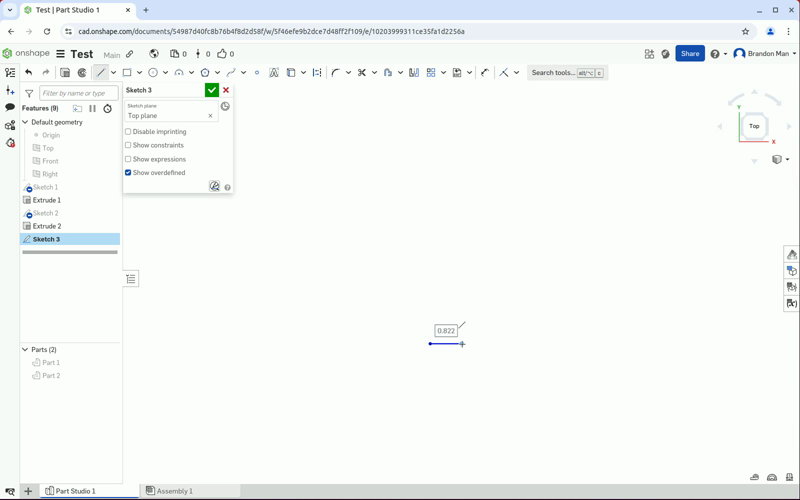
scroll(-6)
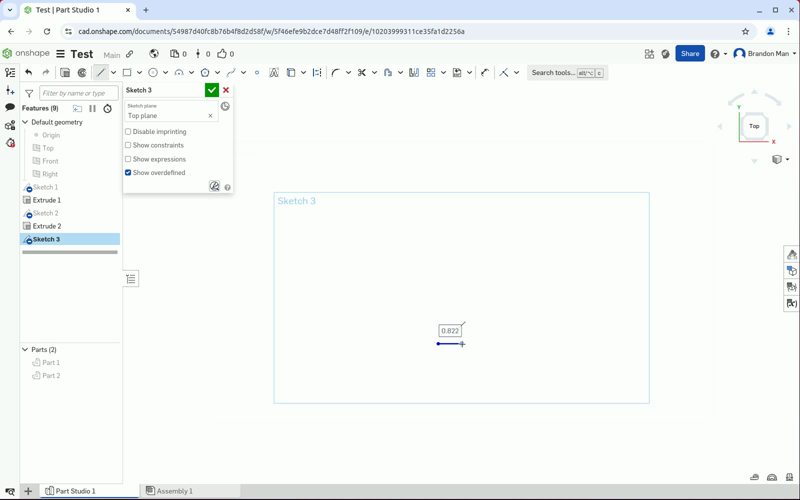
scroll(-6)
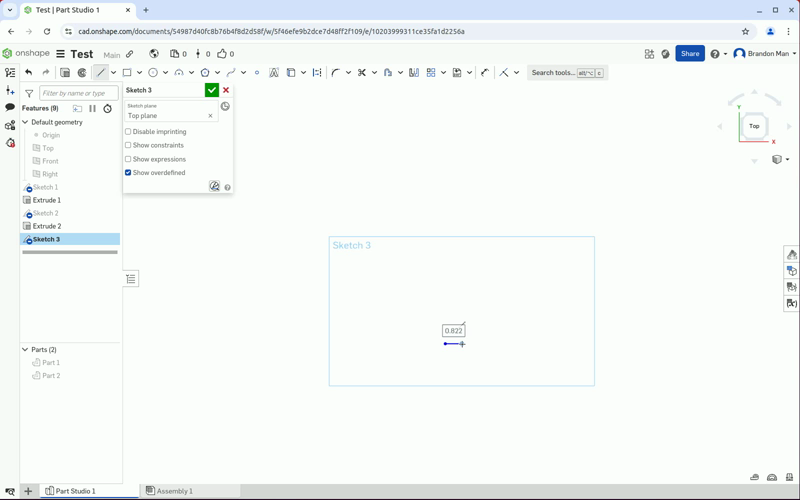
scroll(-6)
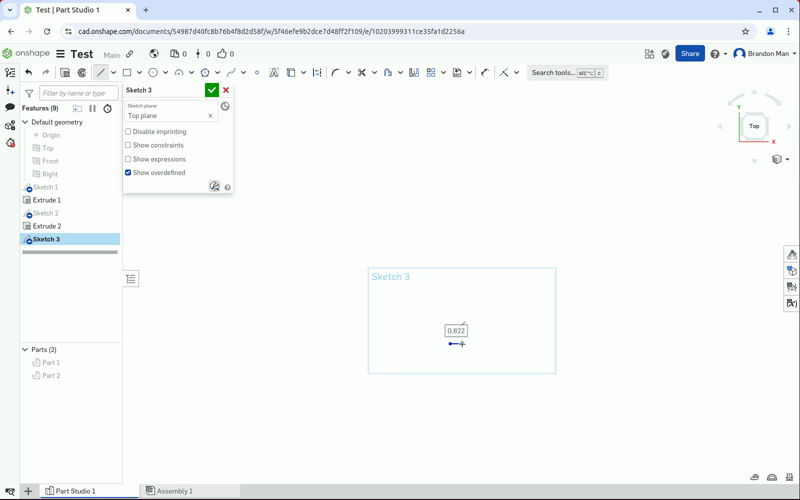
scroll(-6)
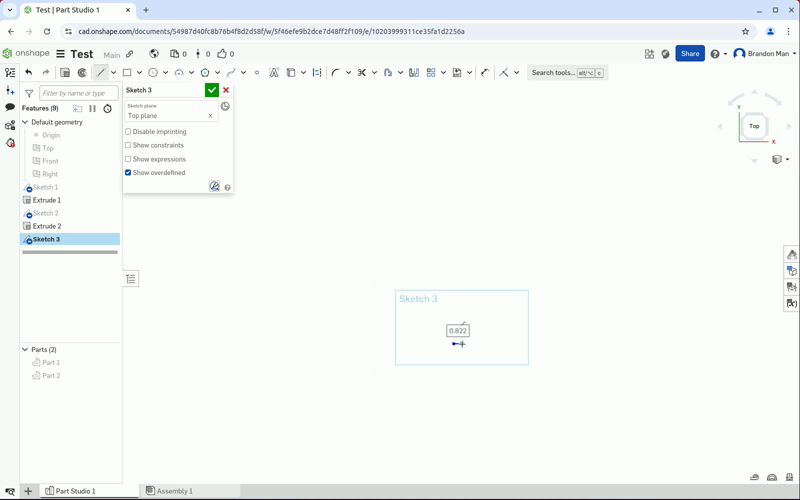
scroll(-6)
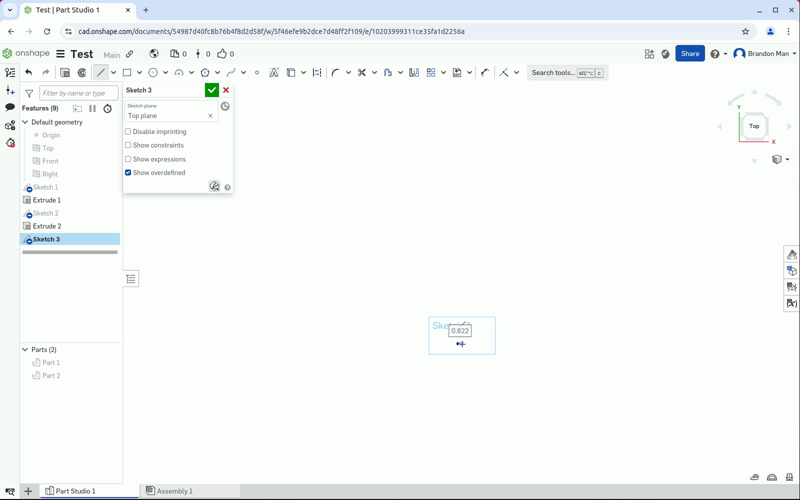
key_up(shift)
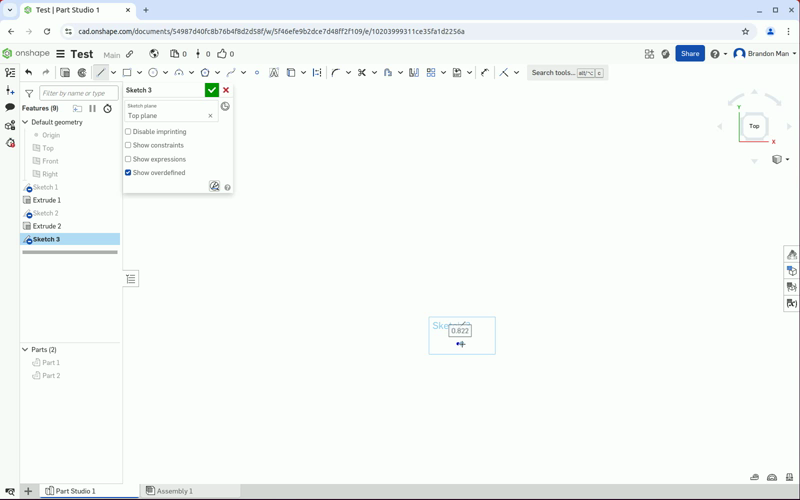
key_down(shift)
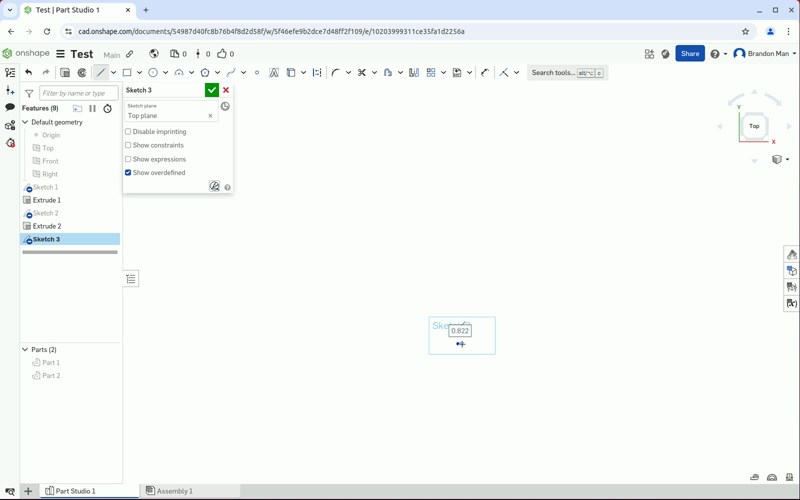
mouse_move(462, 223)
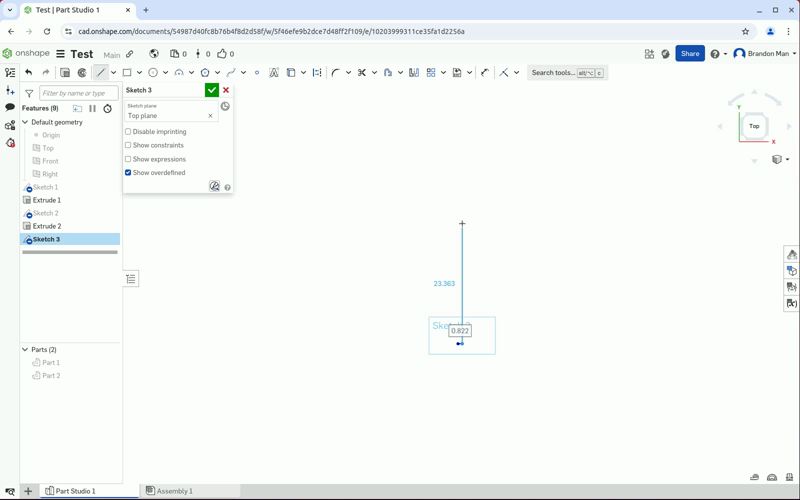
click(462, 223)
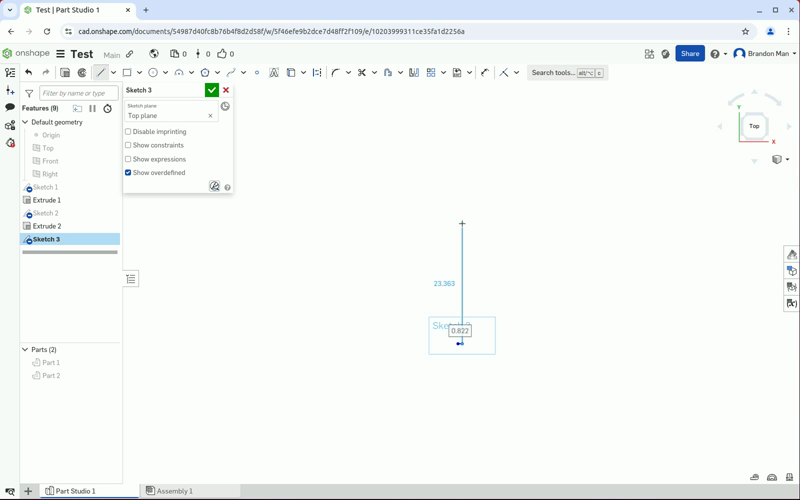
key_up(shift)
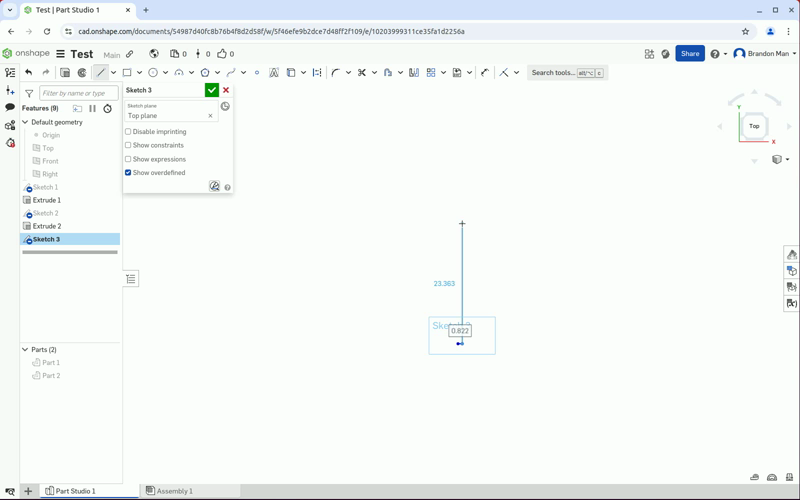
key_down(shift)
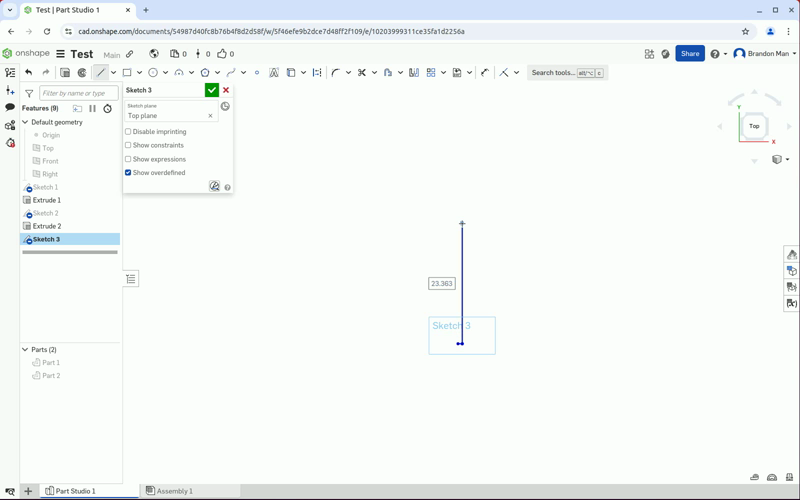
mouse_move(492, 223)
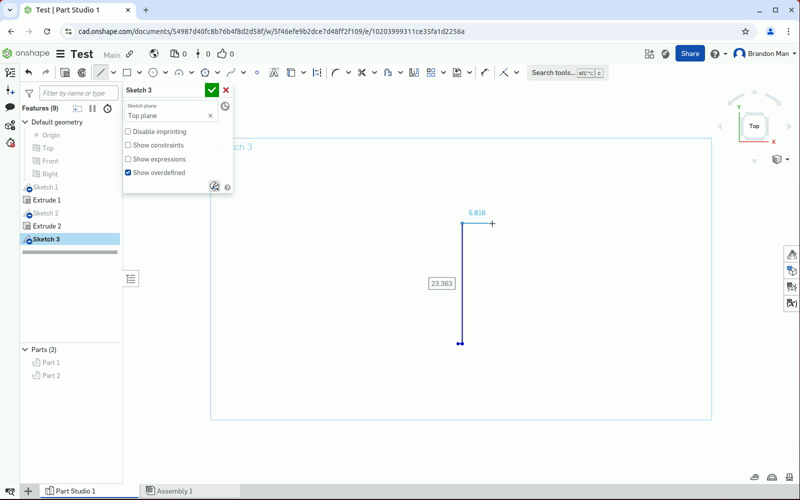
mouse_move(458, 223)
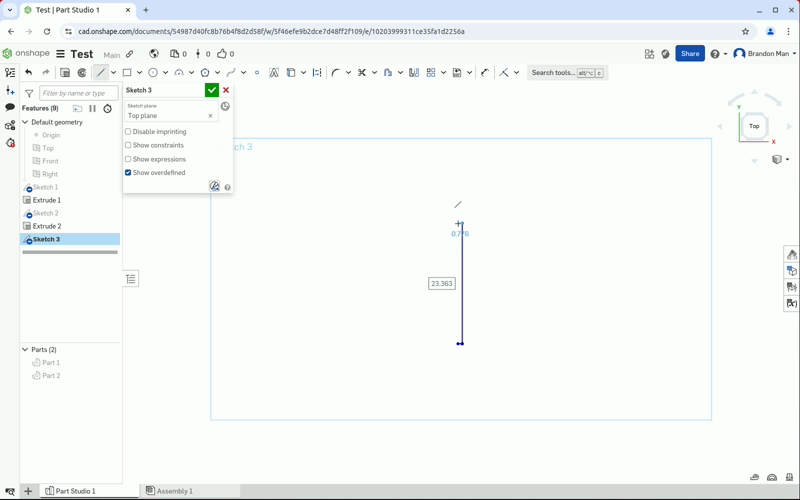
scroll(6)
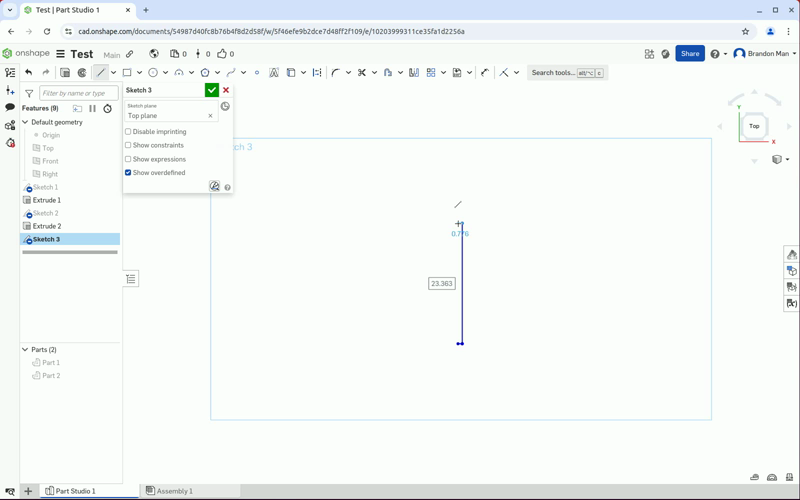
scroll(6)
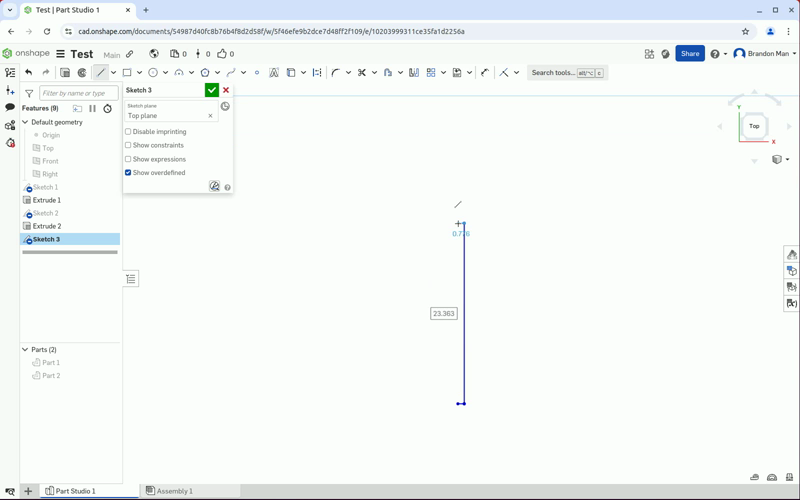
scroll(6)
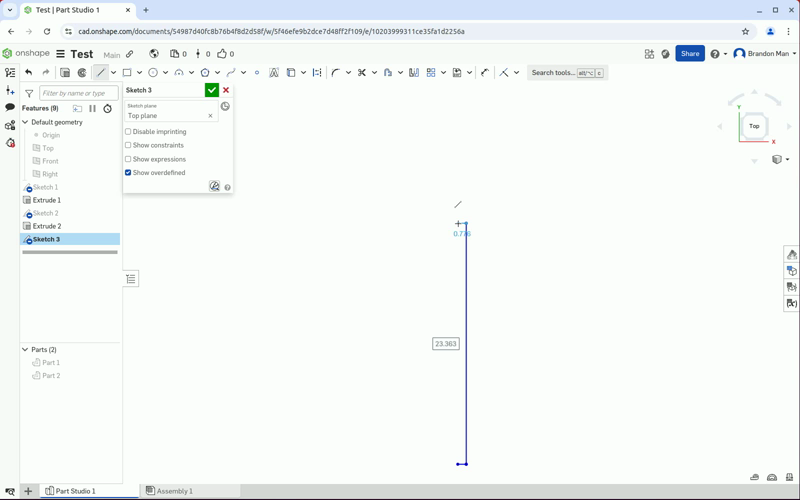
scroll(6)
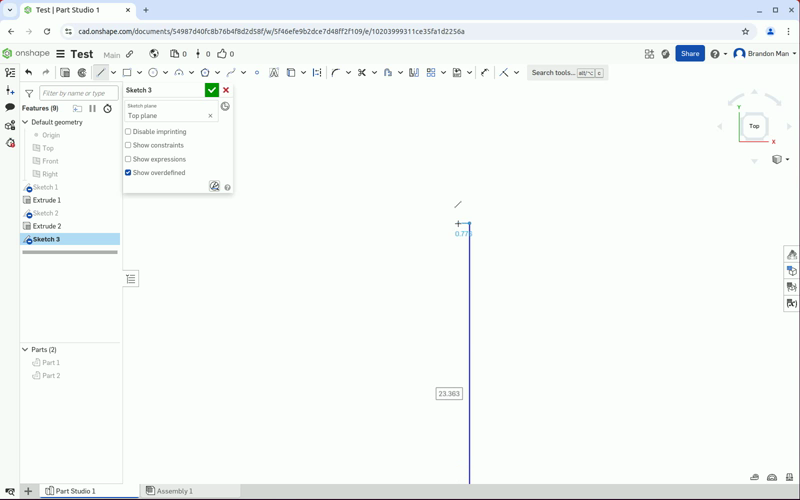
scroll(6)
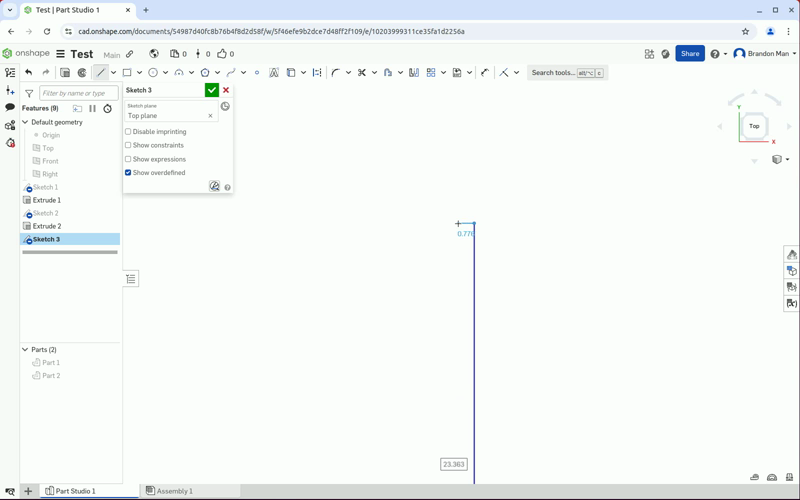
scroll(6)
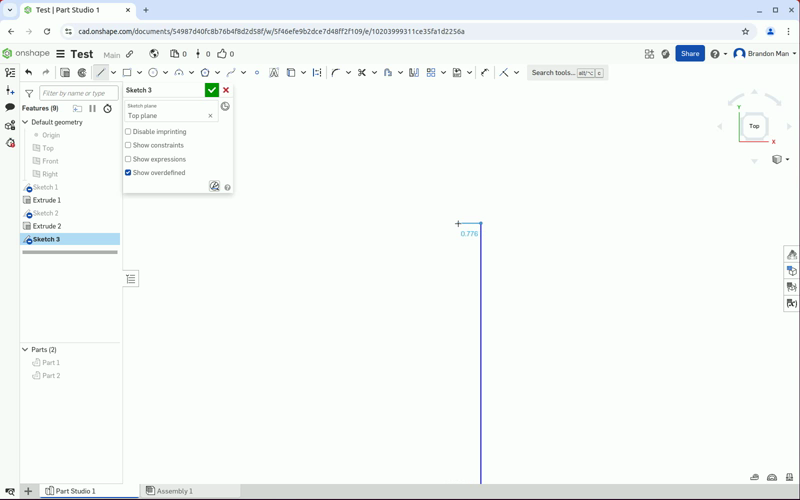
scroll(6)
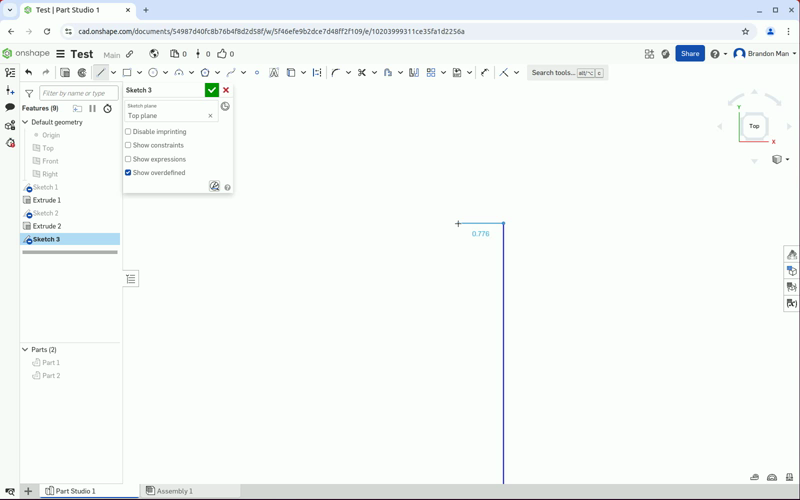
click(458, 223)
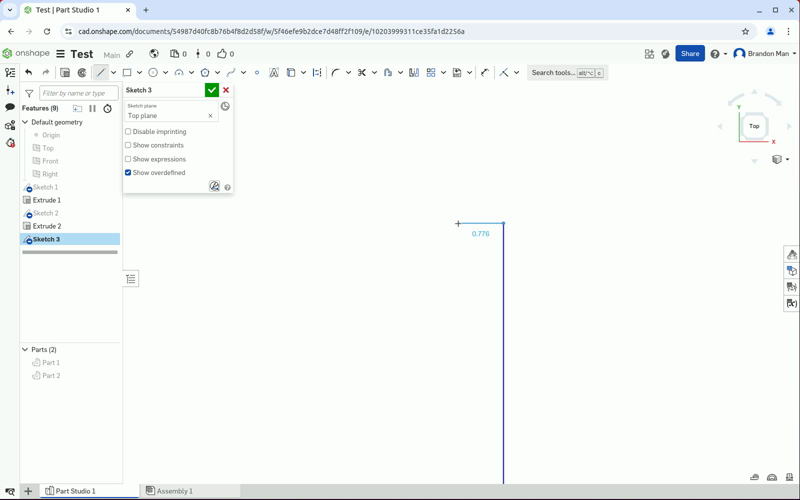
scroll(-6)
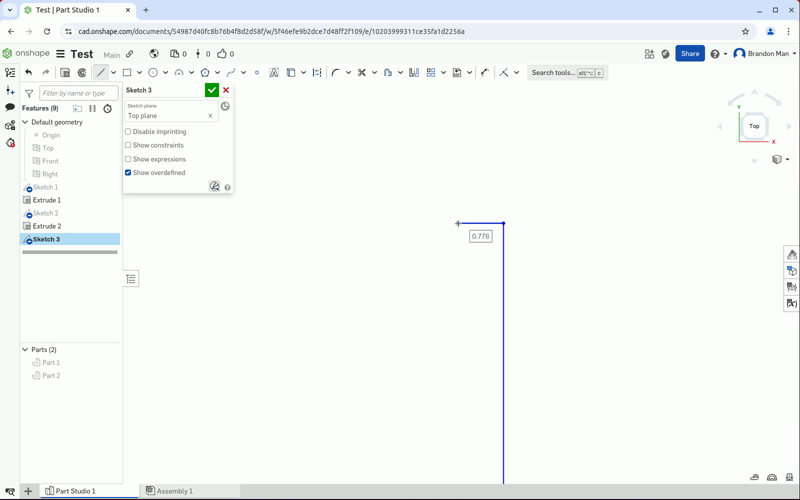
scroll(-6)
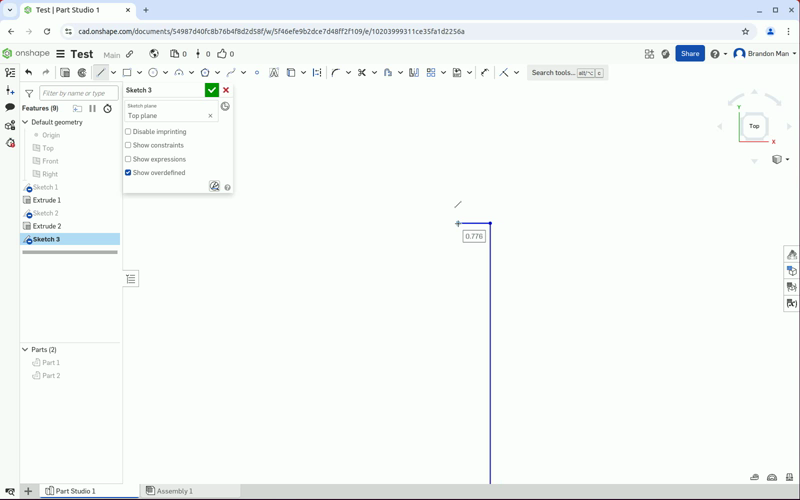
scroll(-6)
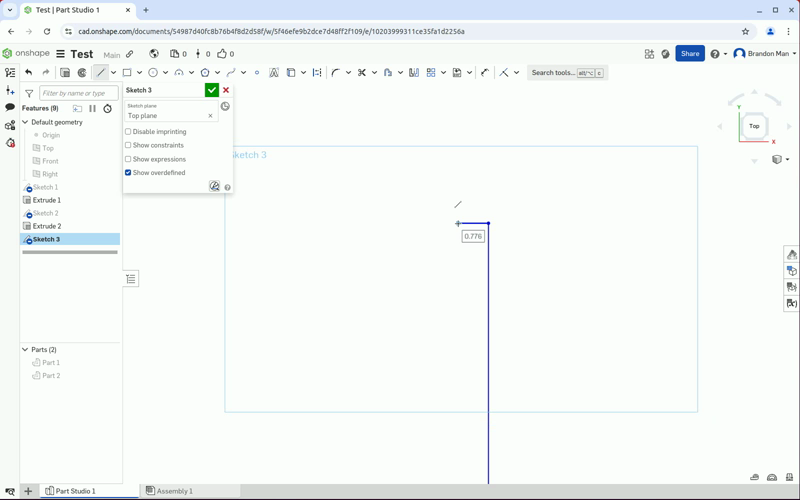
scroll(-6)
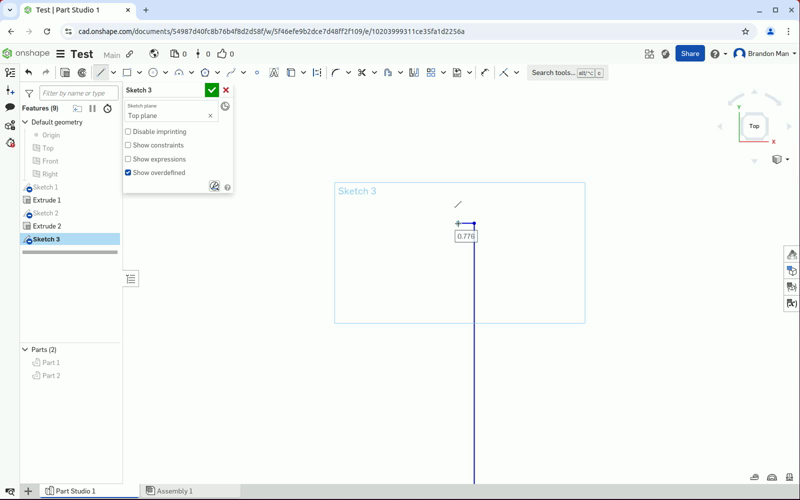
scroll(-6)
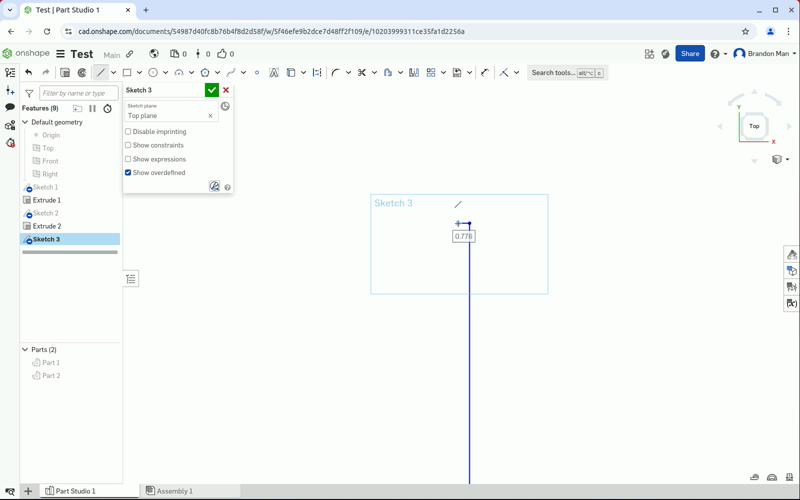
scroll(-6)
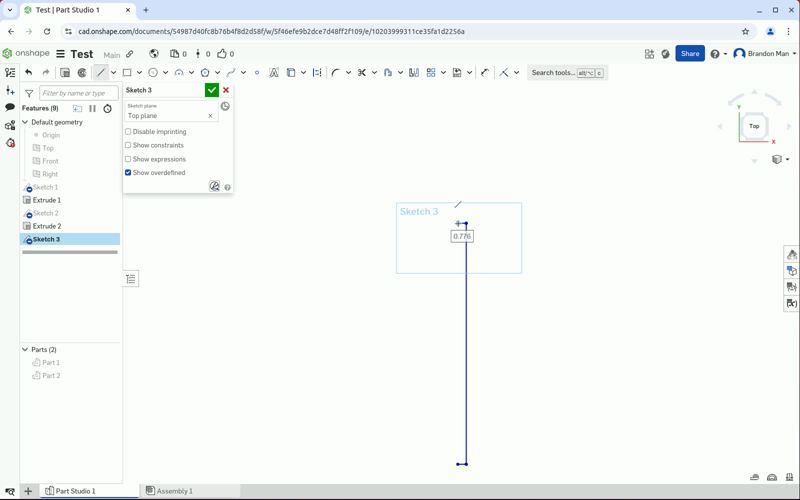
scroll(-6)
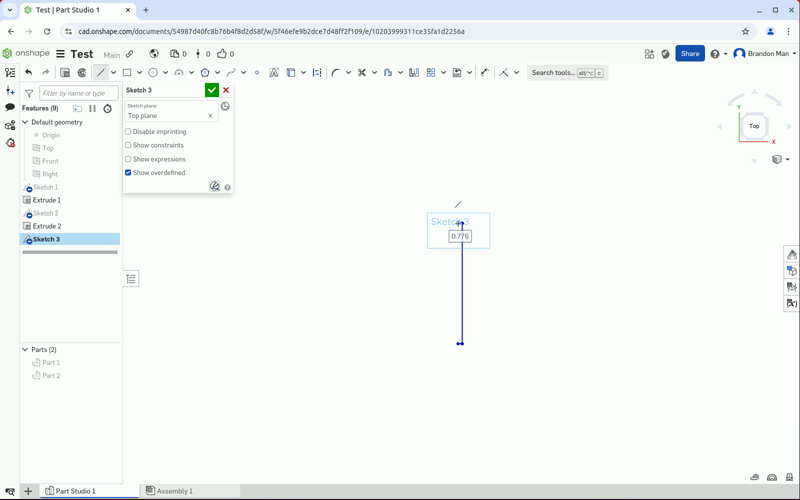
key_up(shift)
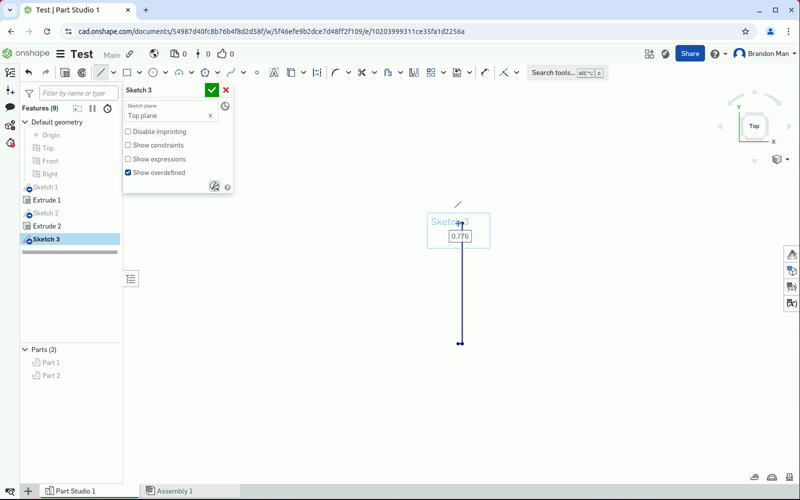
key_down(shift)
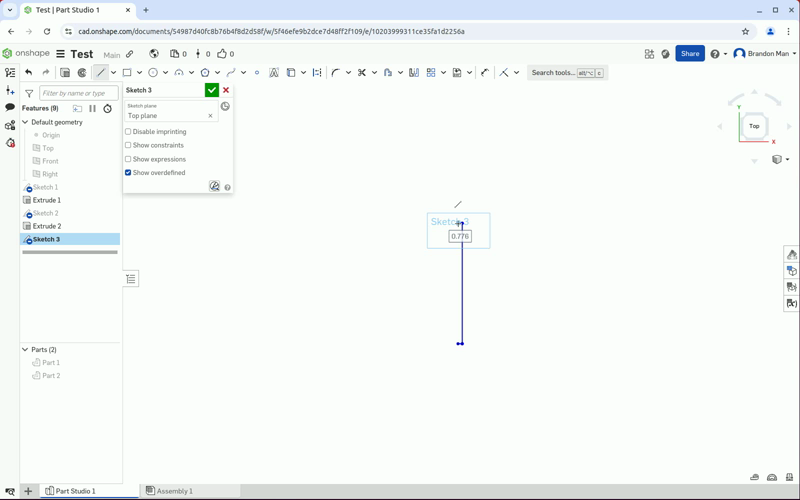
mouse_move(458, 343)
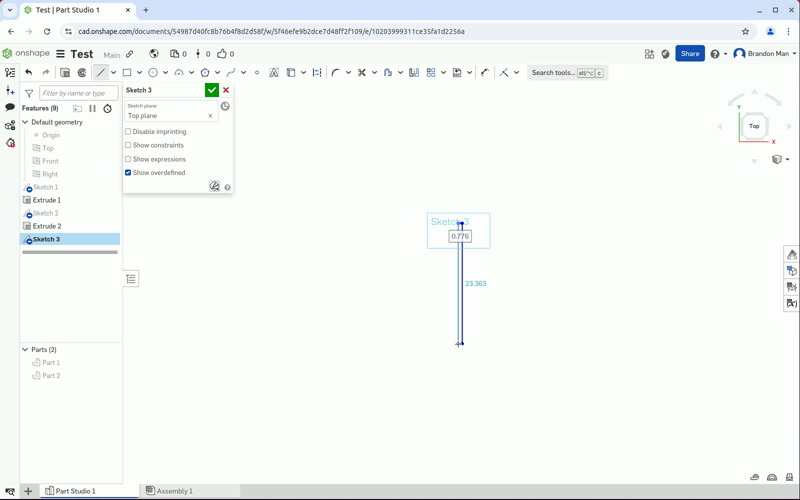
scroll(6)
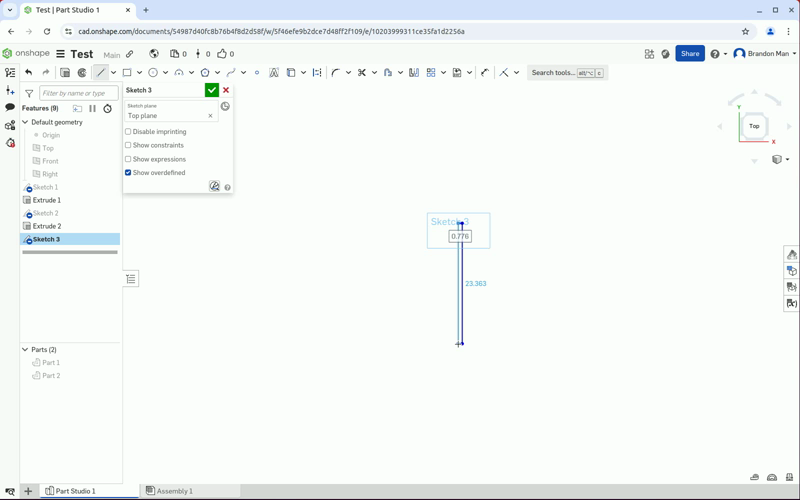
scroll(6)
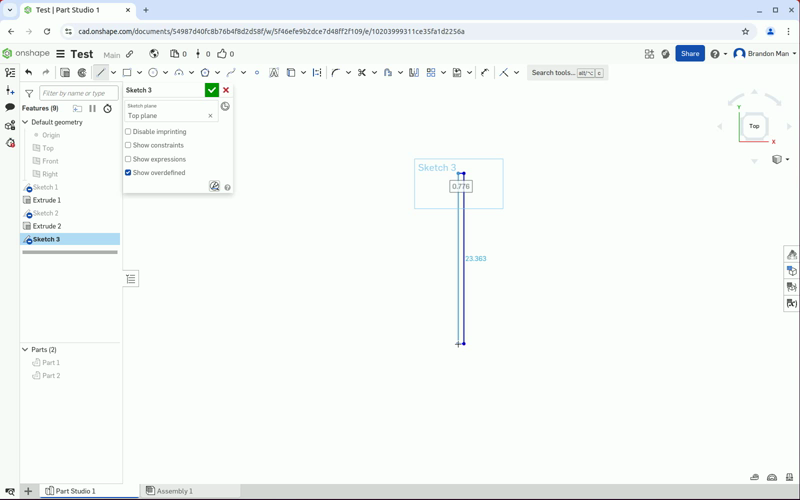
scroll(6)
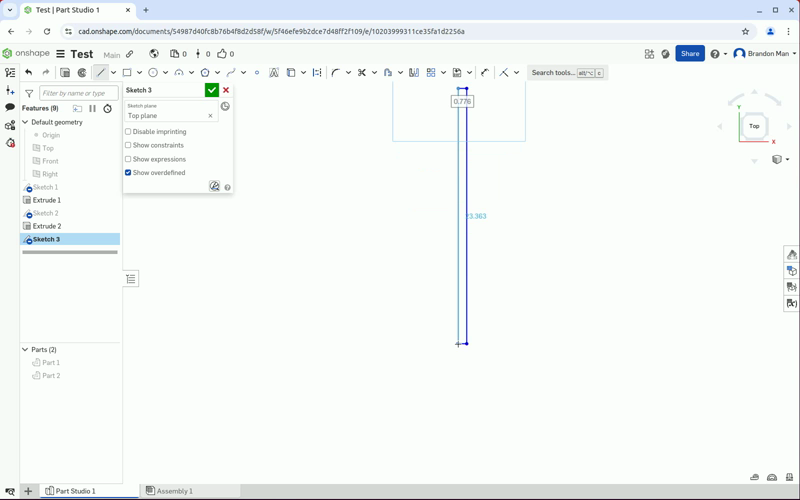
scroll(6)
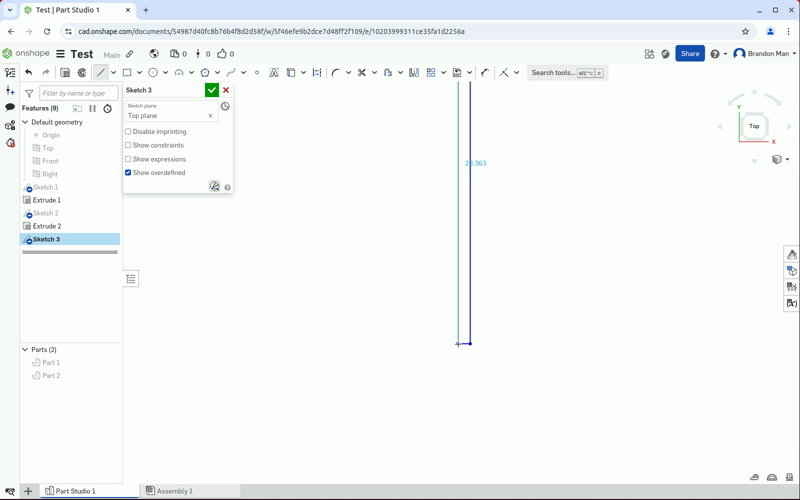
scroll(6)
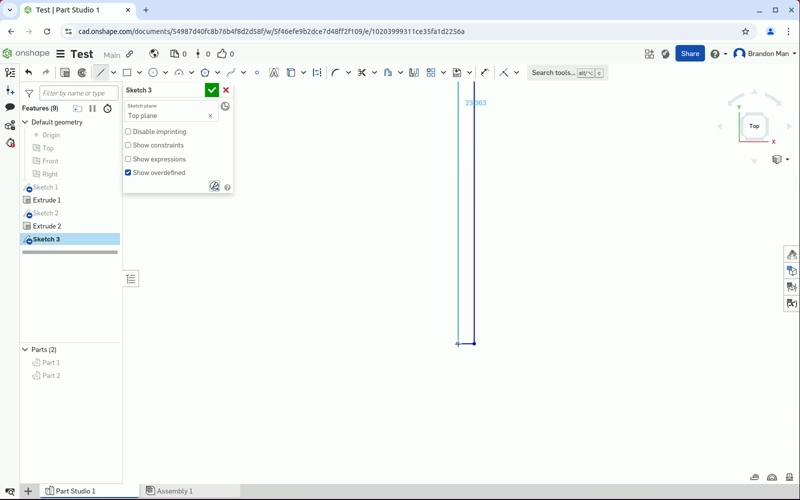
scroll(6)
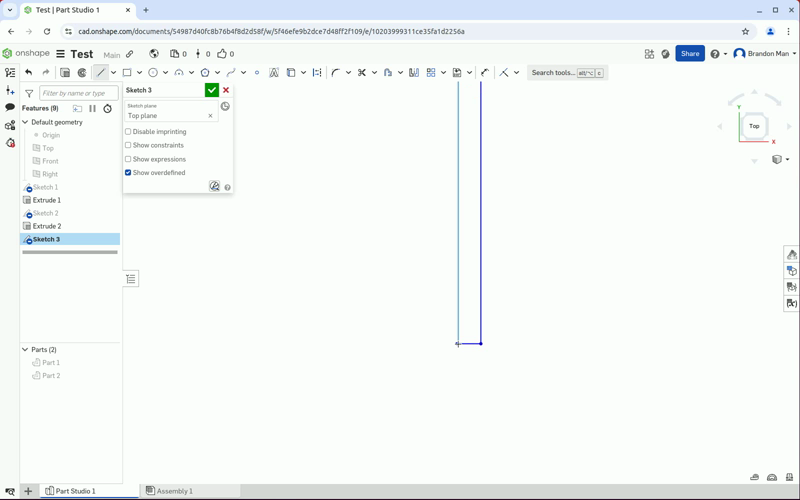
scroll(6)
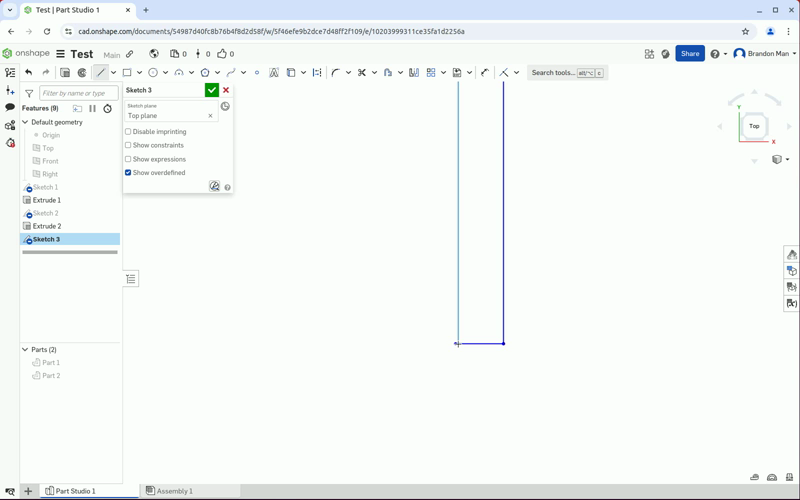
key_up(shift)
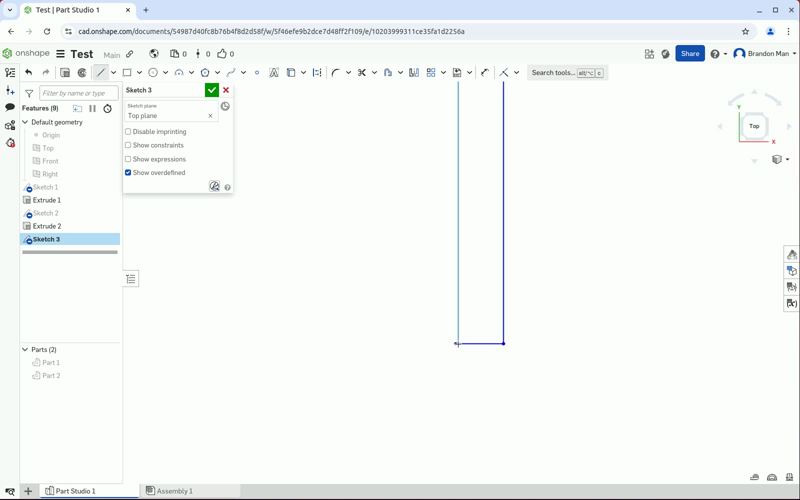
click(458, 343)
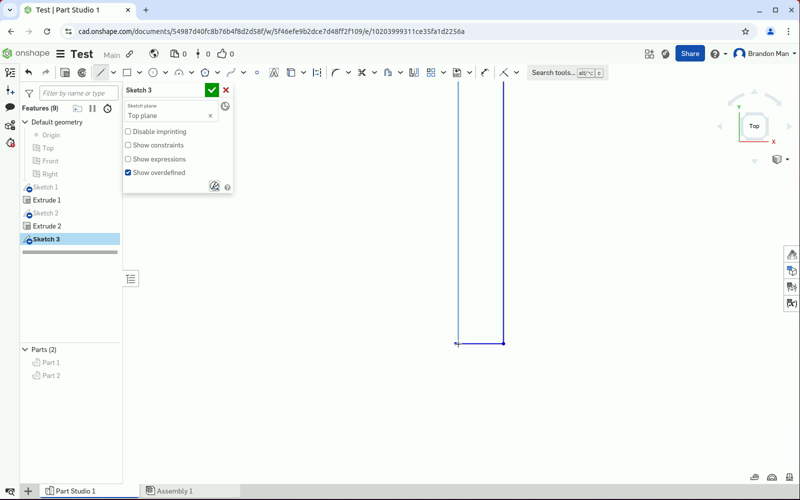
scroll(-6)
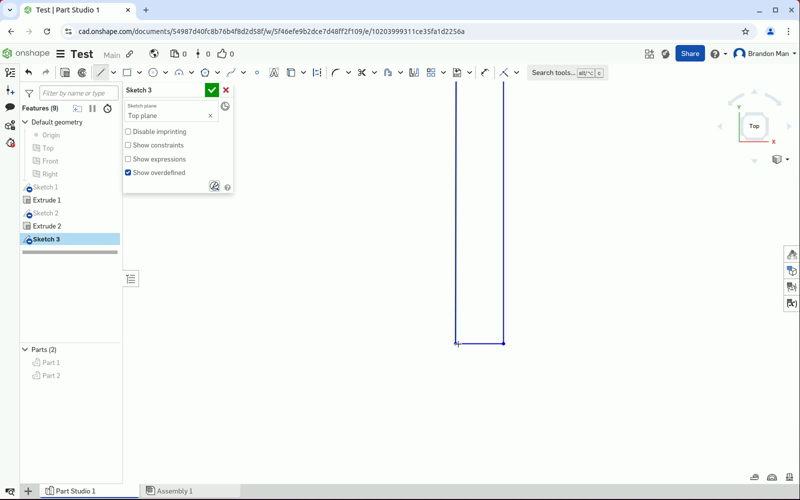
scroll(-6)
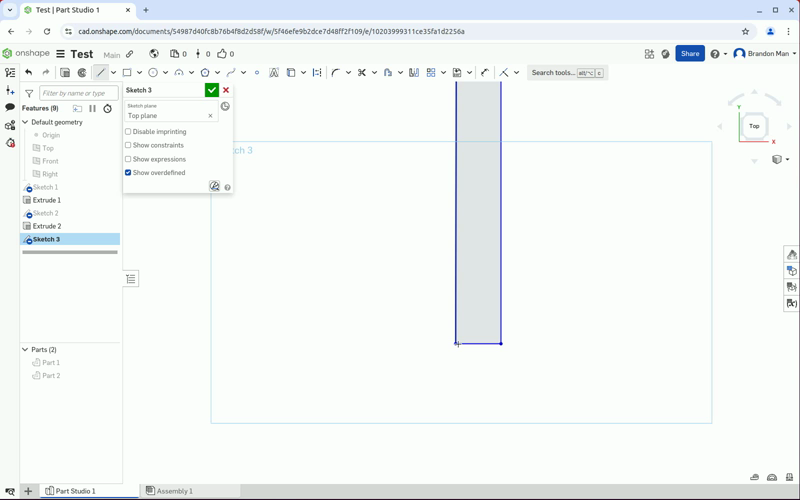
scroll(-6)
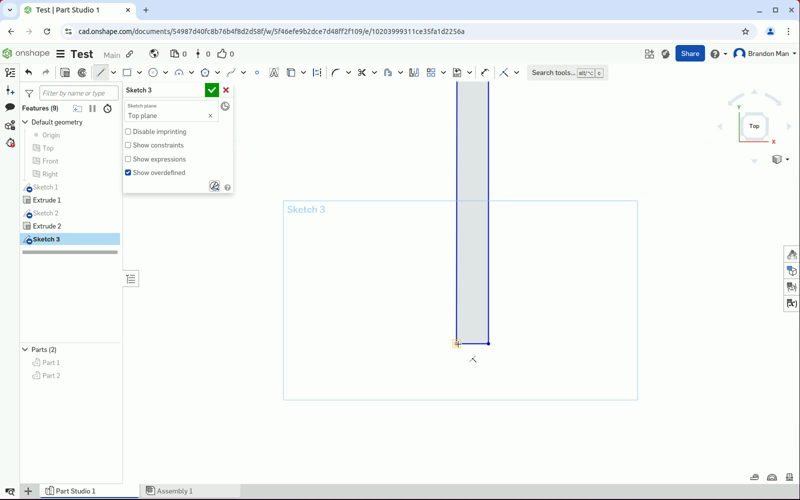
scroll(-6)
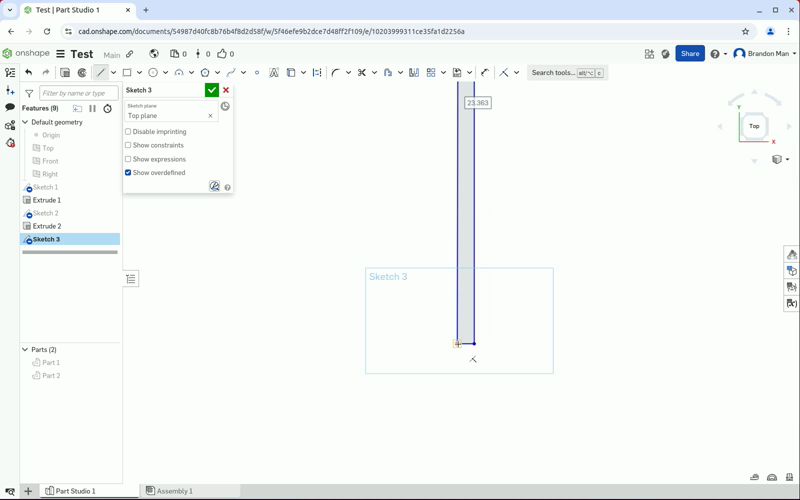
scroll(-6)
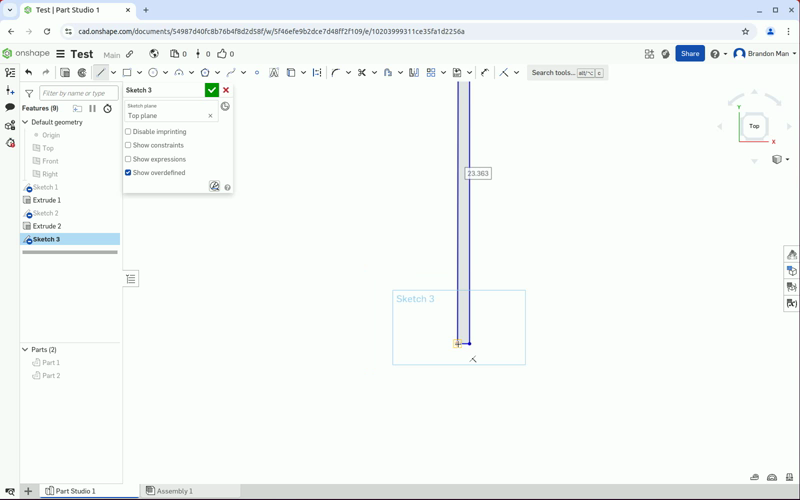
scroll(-6)
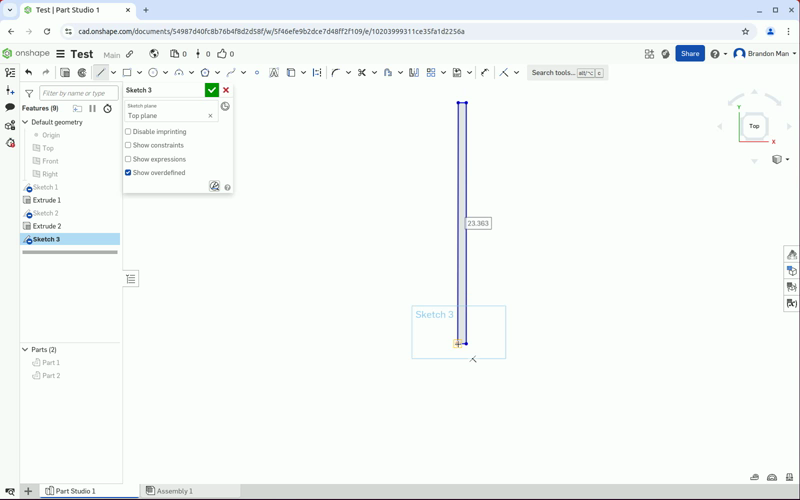
scroll(-6)
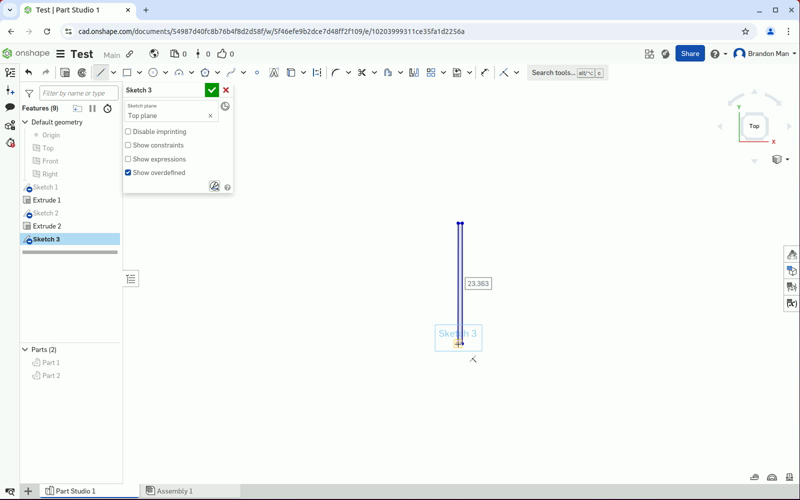
key(esc)
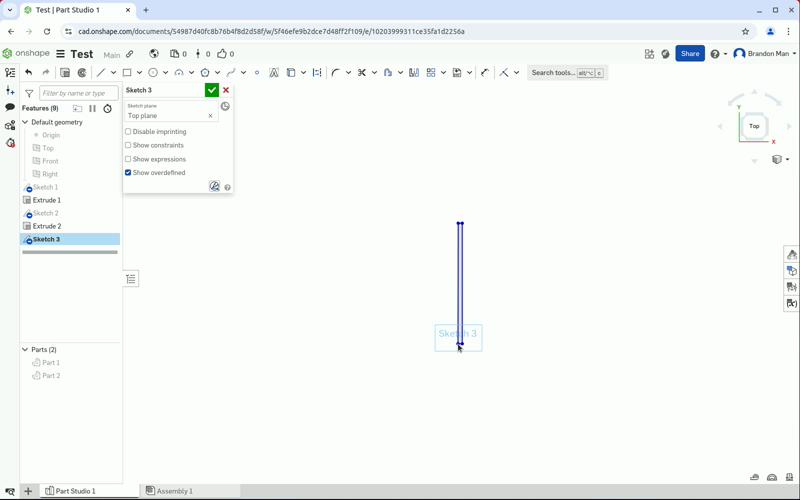
mouse_move(461, 251)
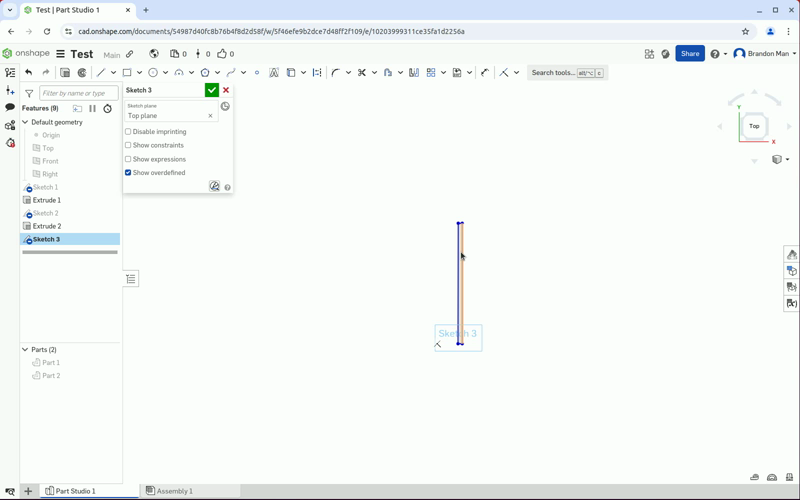
scroll(6)
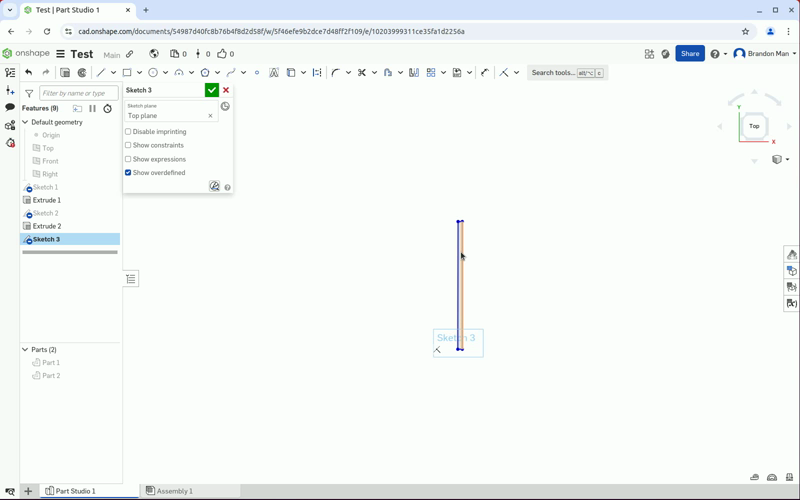
scroll(6)
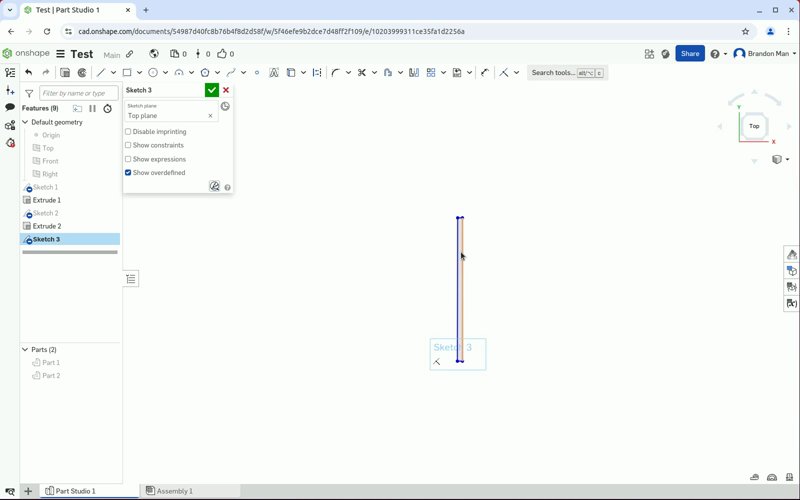
scroll(6)
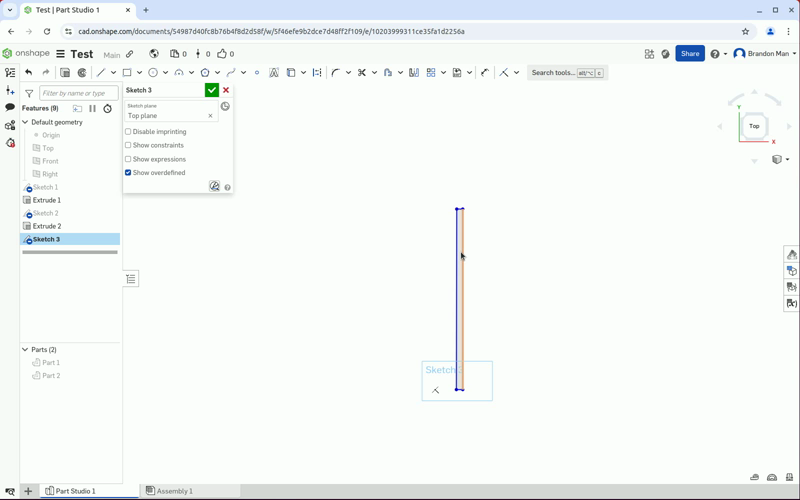
scroll(6)
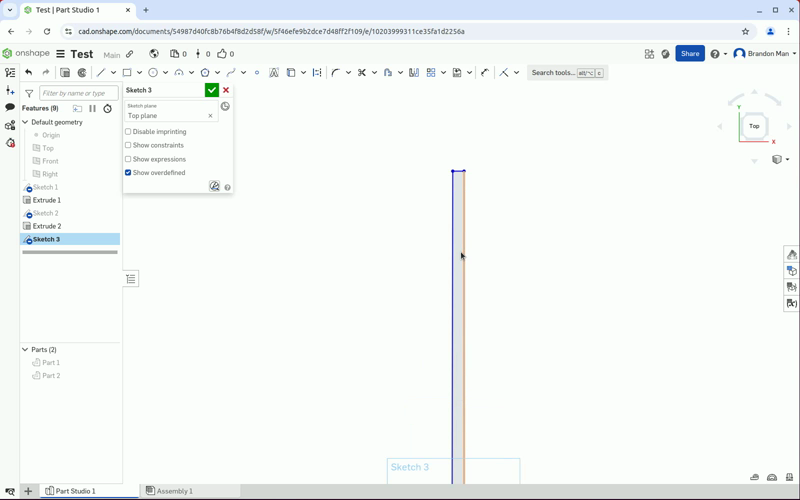
scroll(6)
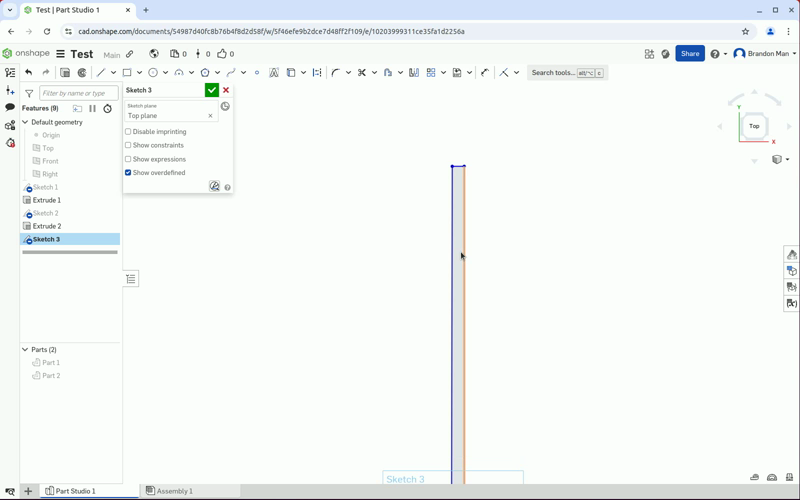
scroll(6)
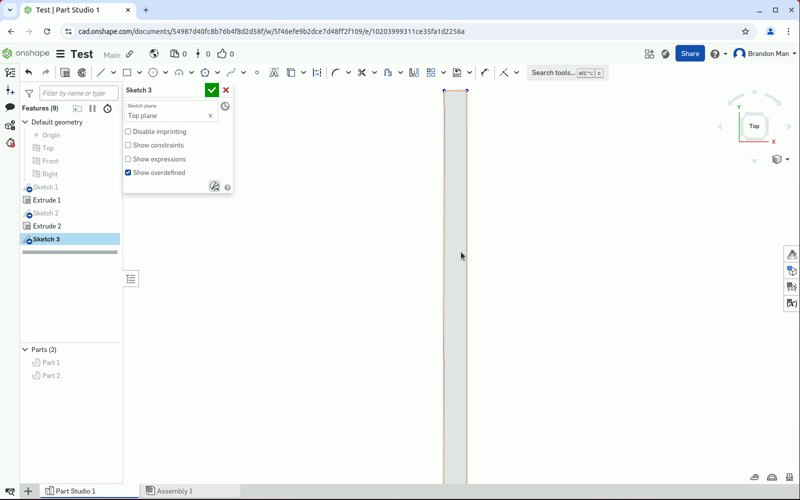
scroll(6)
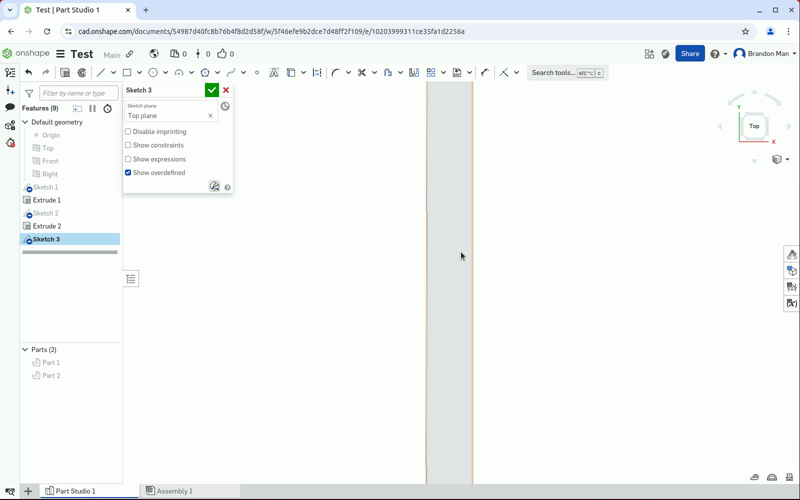
click(461, 251)
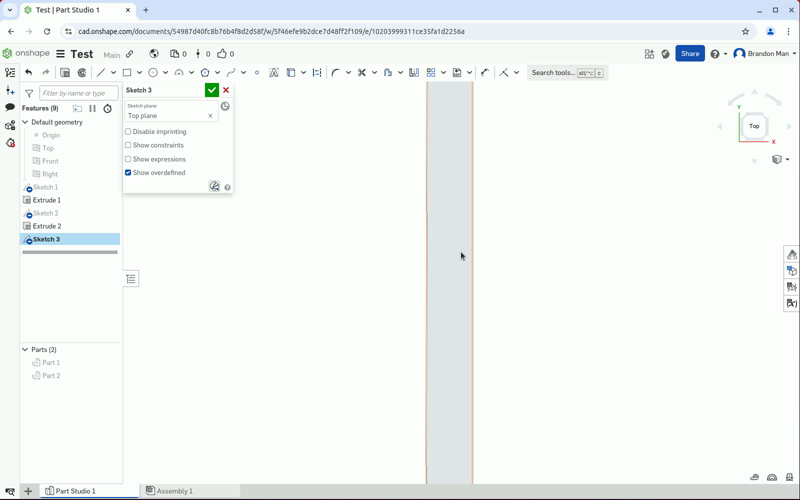
scroll(-6)
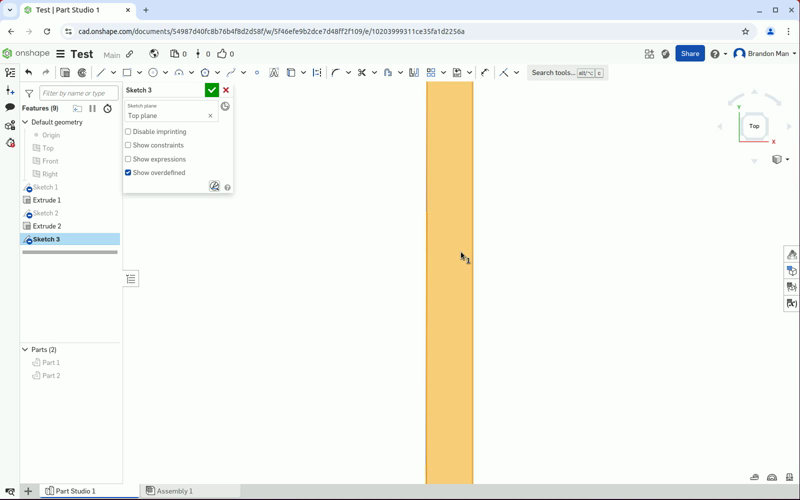
scroll(-6)
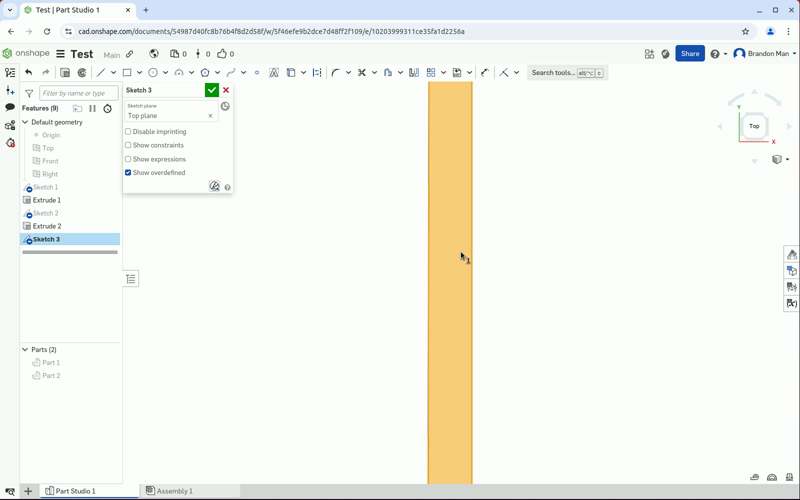
scroll(-6)
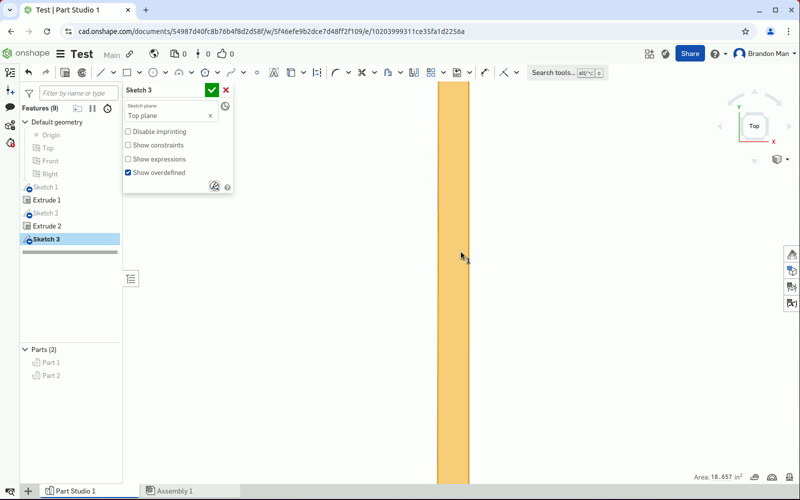
scroll(-6)
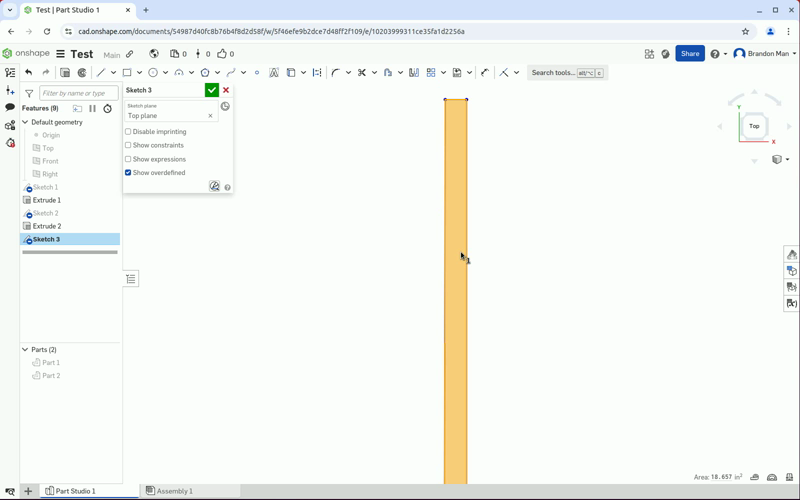
scroll(-6)
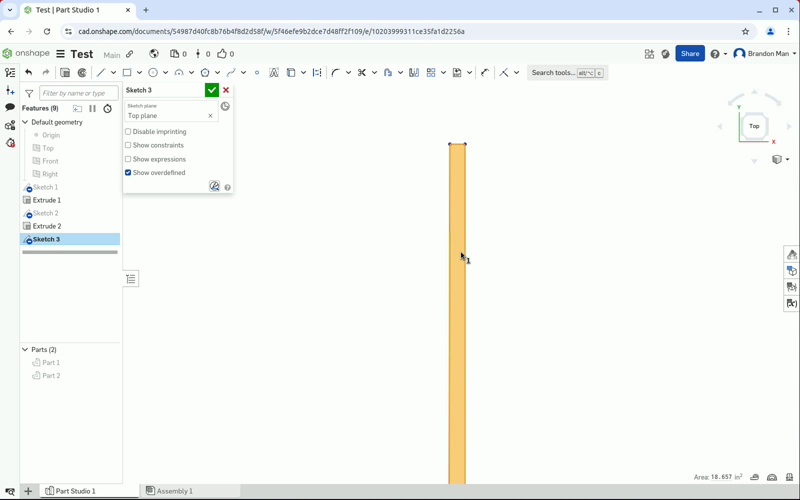
scroll(-6)
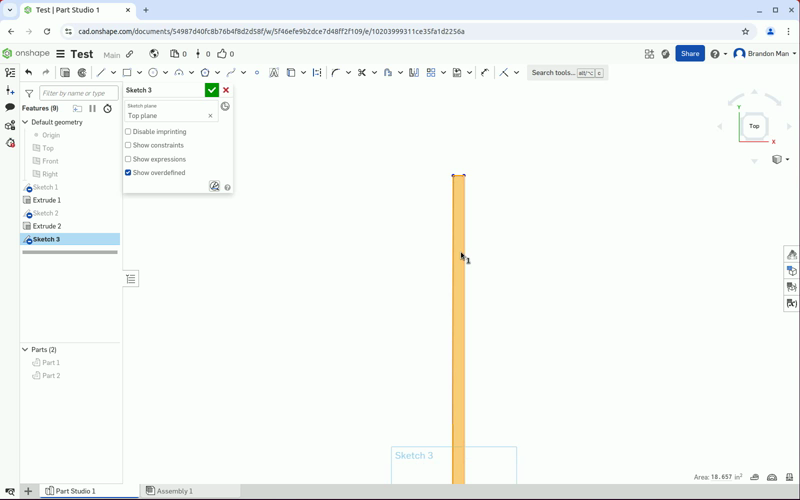
scroll(-6)
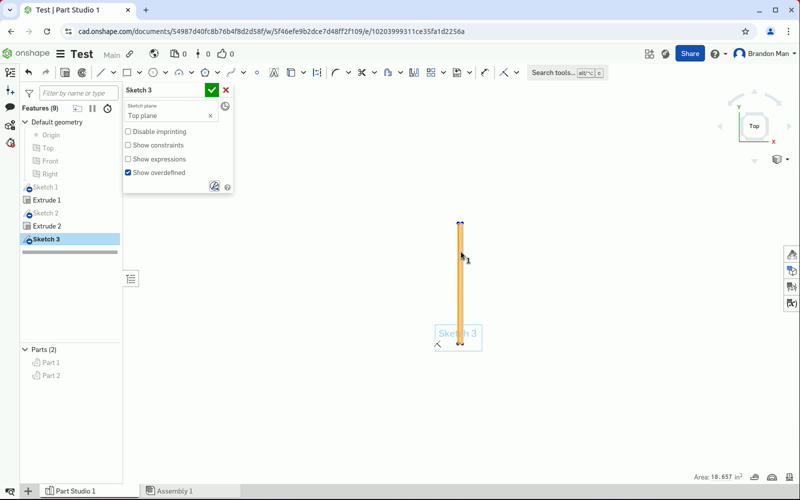
mouse_move(73, 352)
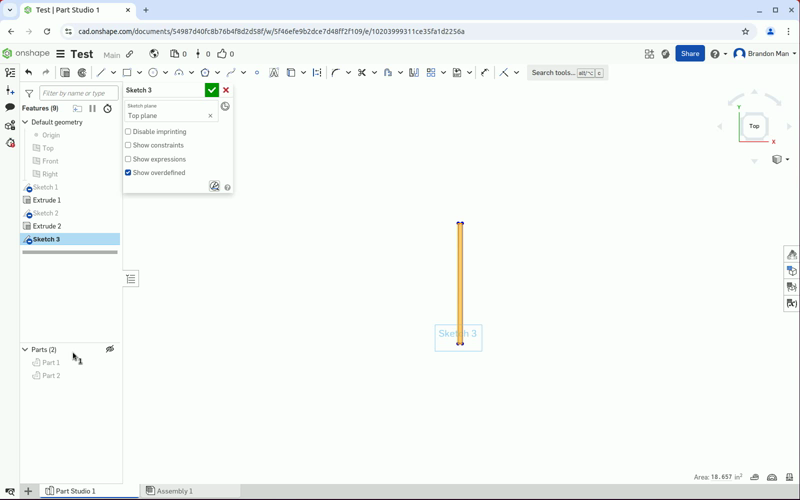
key(shift+y)
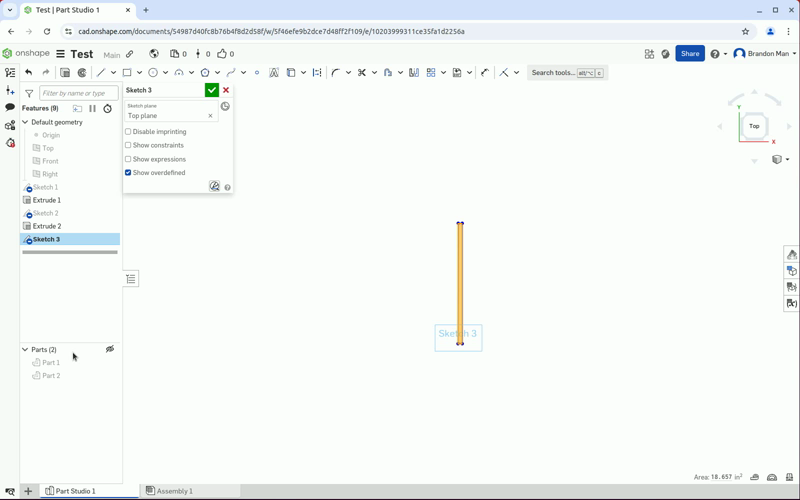
key(shift+e)
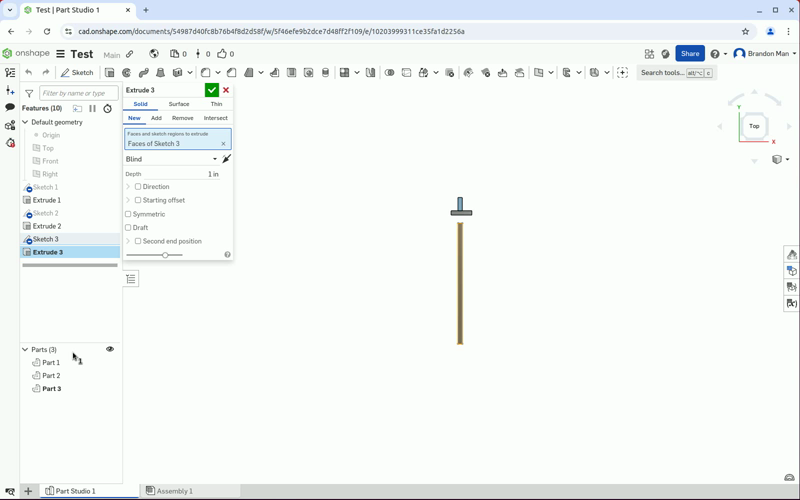
mouse_move(143, 106)
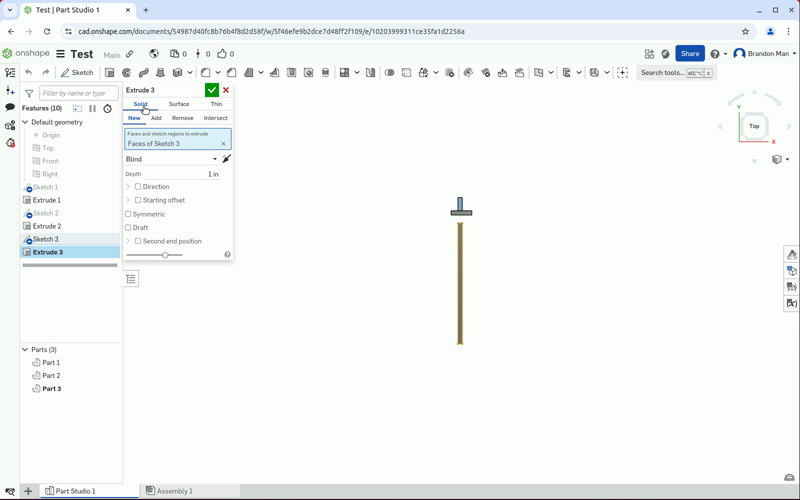
click(143, 106)
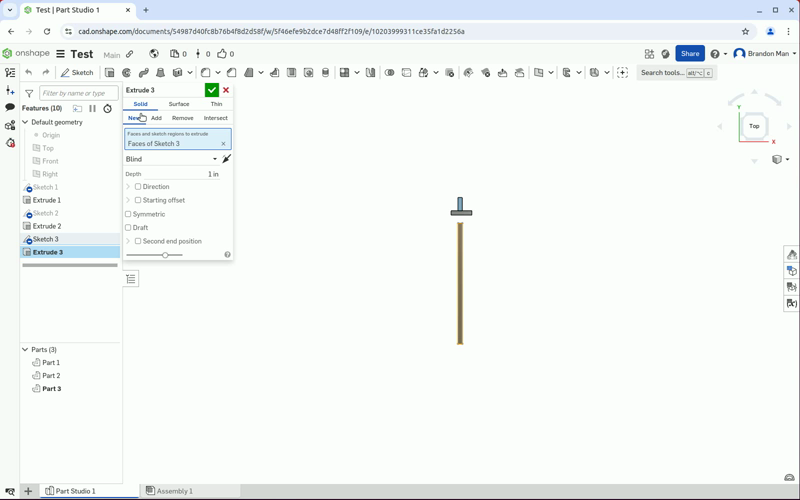
mouse_move(137, 120)
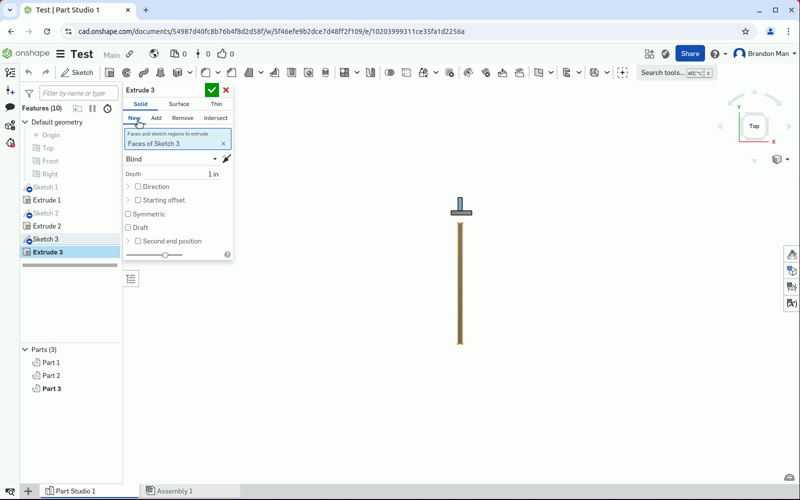
click(137, 120)
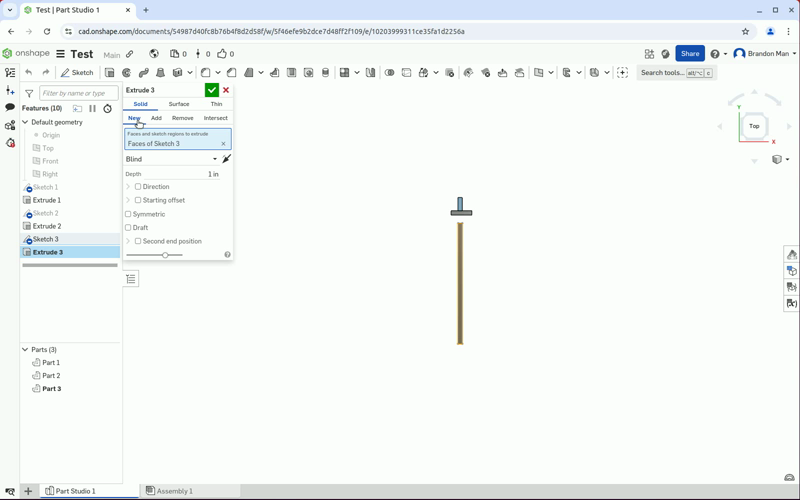
key(tab, 4)
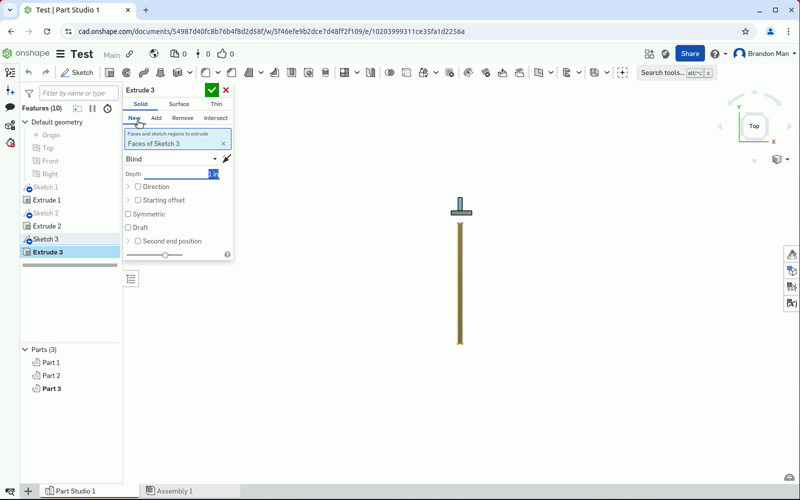
text(3.851)
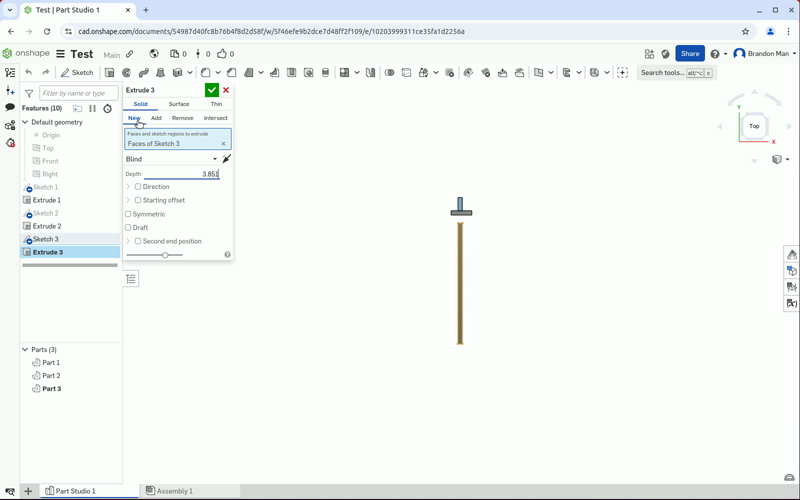
key(enter)
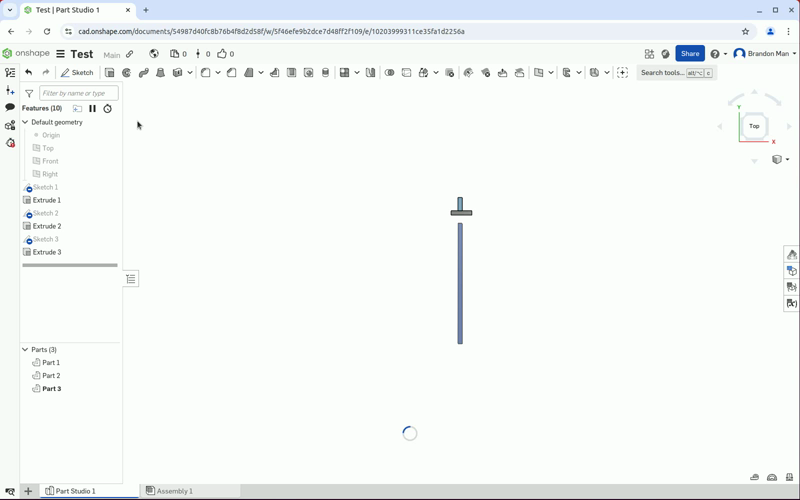
key(shift+h)
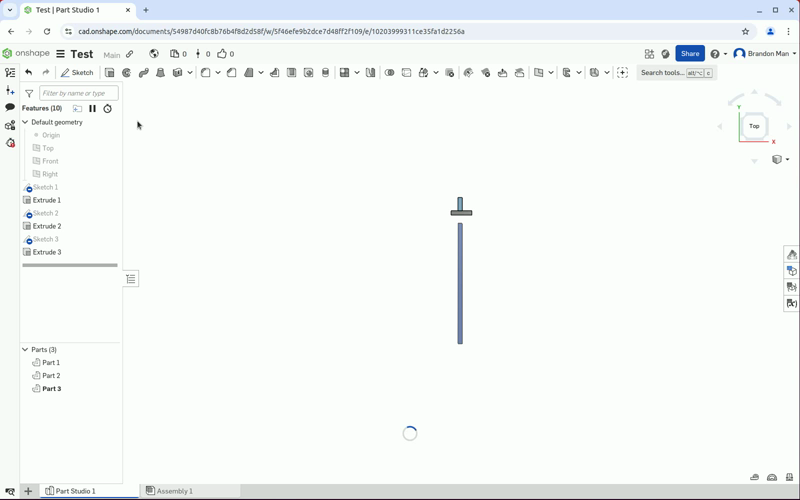
key(shift+h)
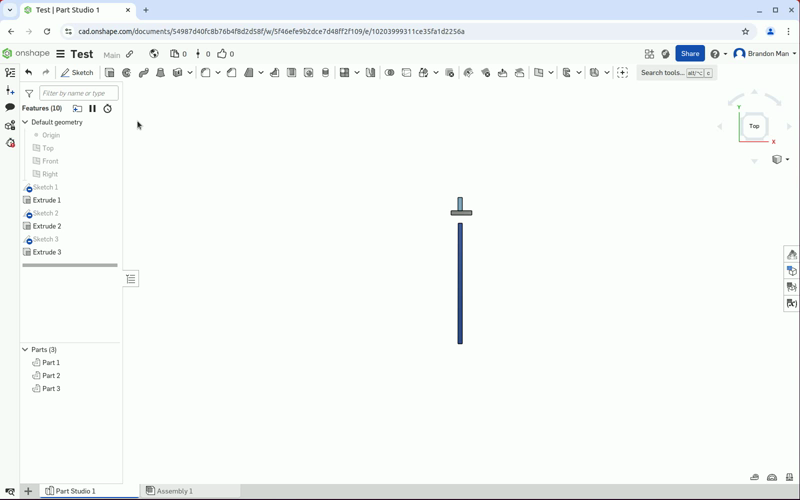
mouse_move(73, 189)
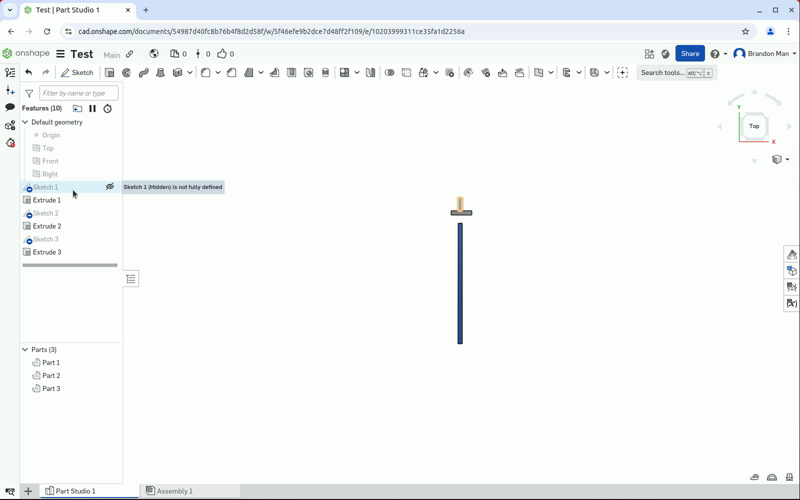
click(73, 189)
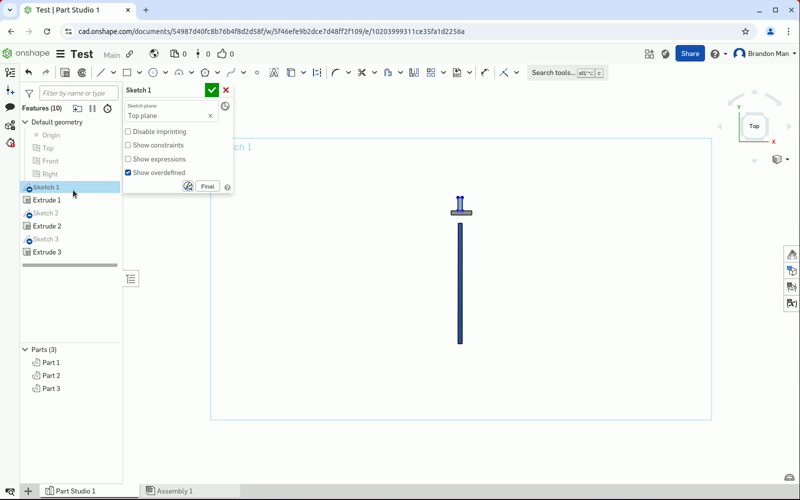
mouse_move(229, 92)
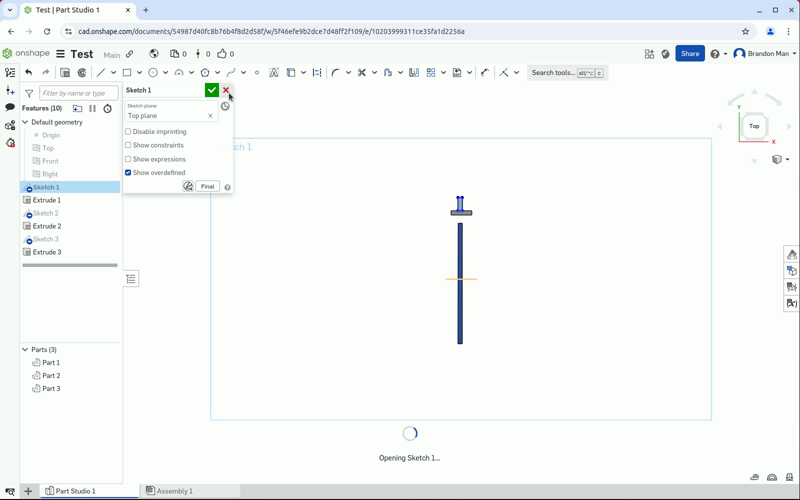
click(229, 92)
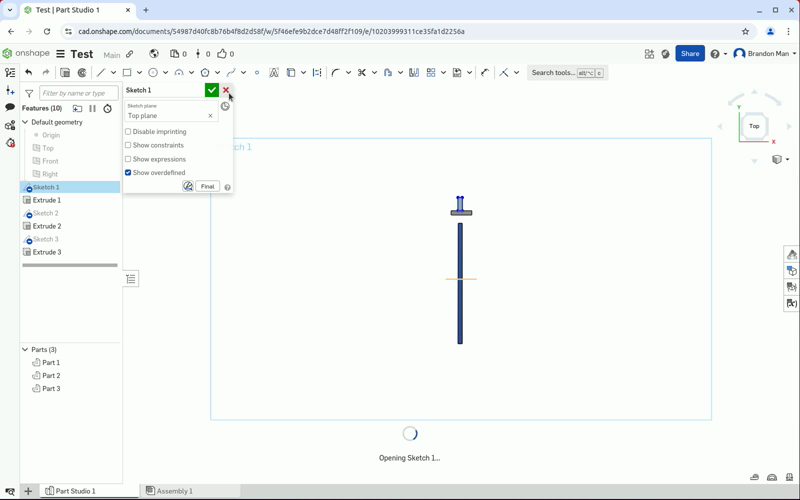
key(shift+s)
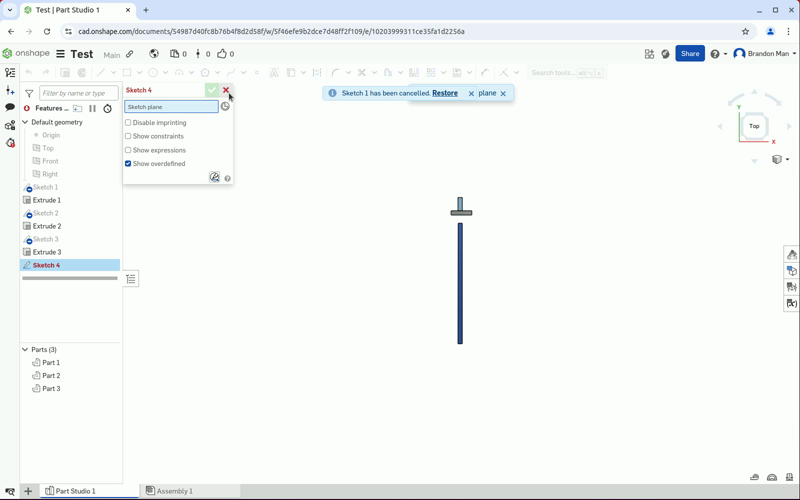
mouse_move(73, 150)
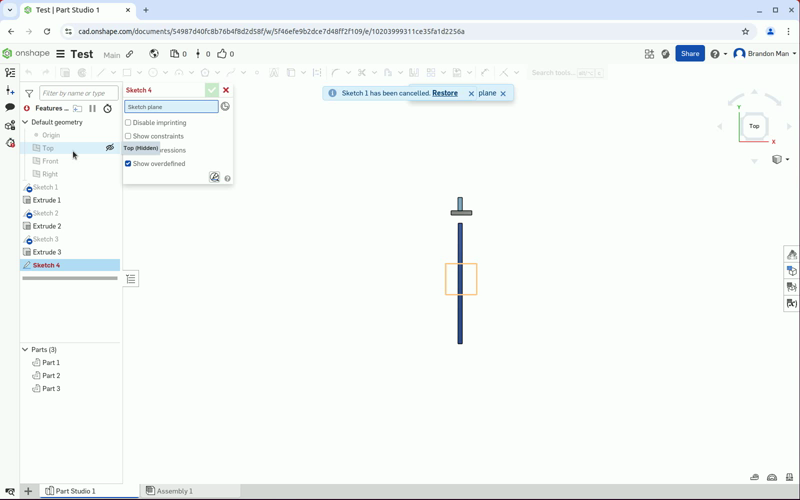
click(73, 150)
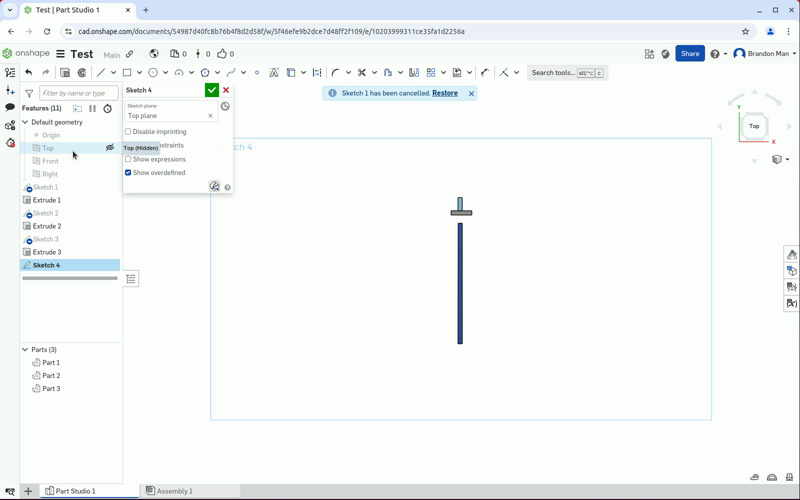
mouse_move(73, 352)
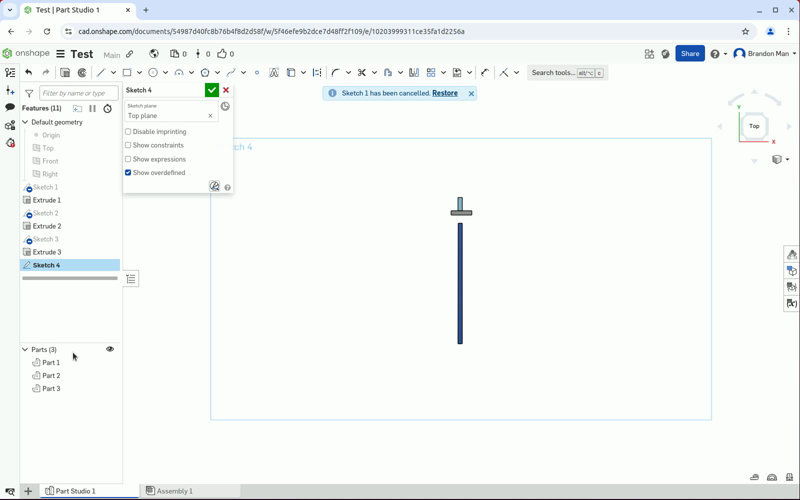
key(y)
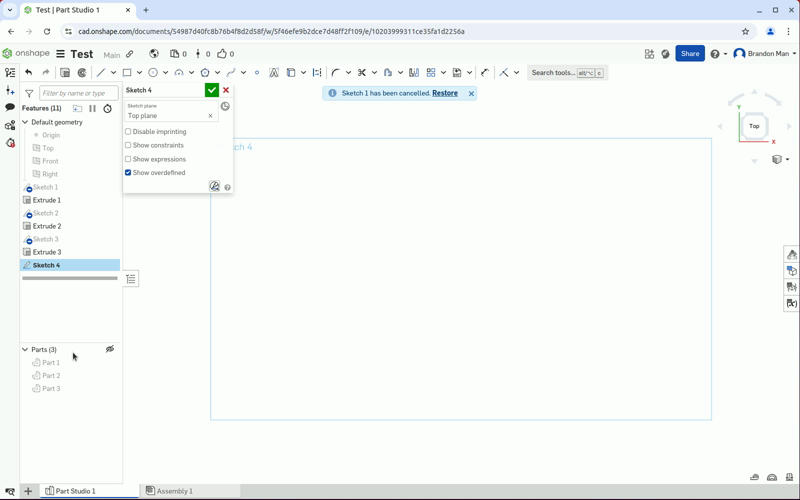
key(l)
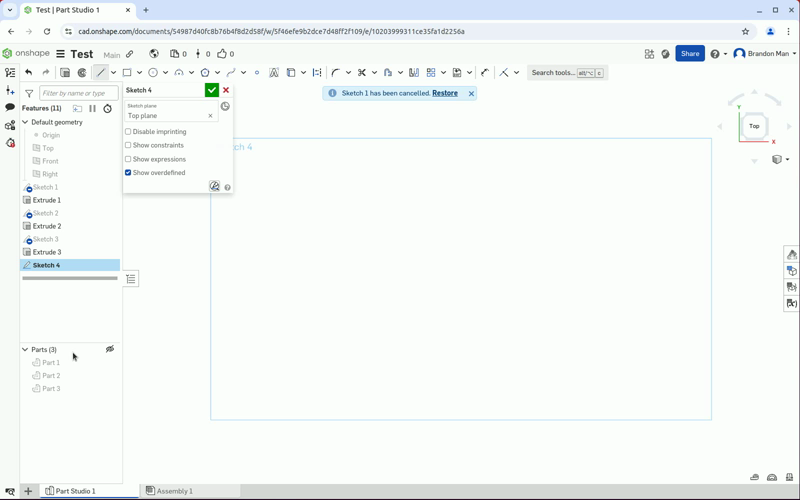
key_down(shift)
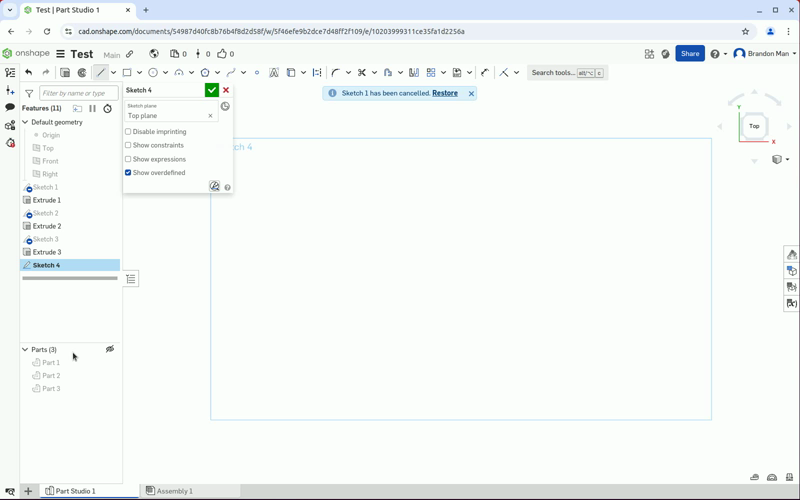
mouse_move(470, 347)
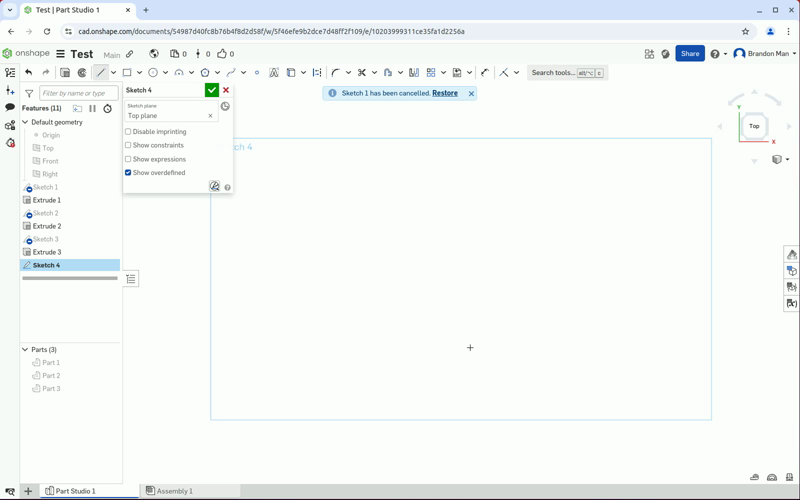
click(470, 347)
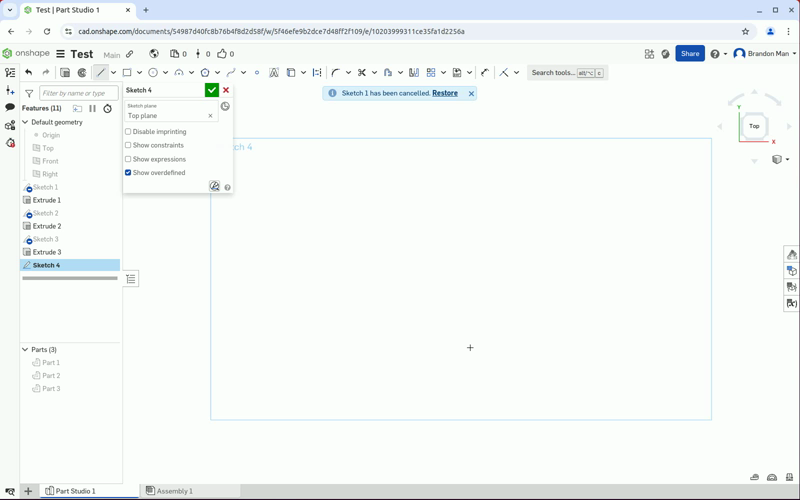
key_up(shift)
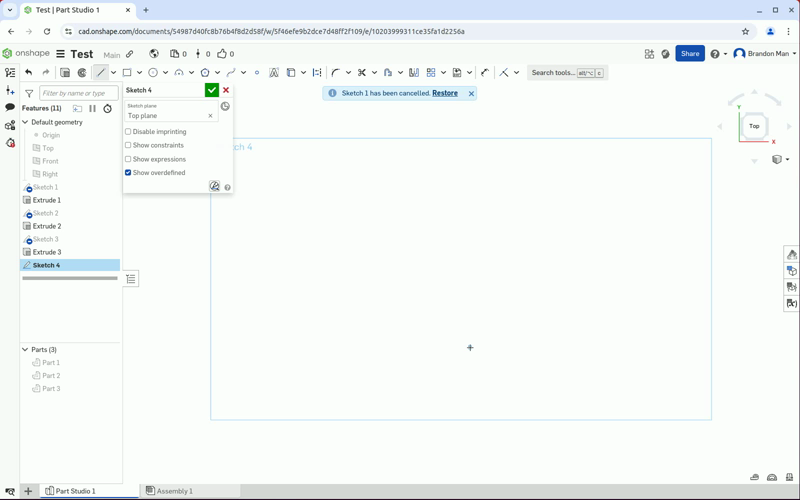
key_down(shift)
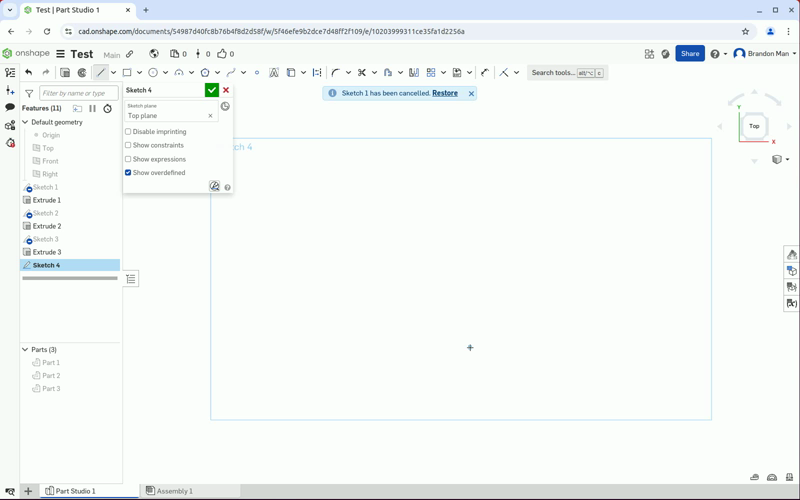
mouse_move(500, 347)
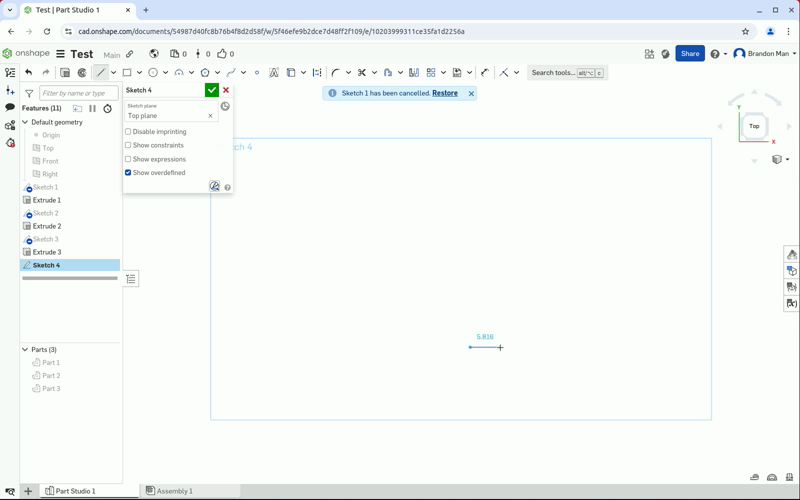
mouse_move(485, 347)
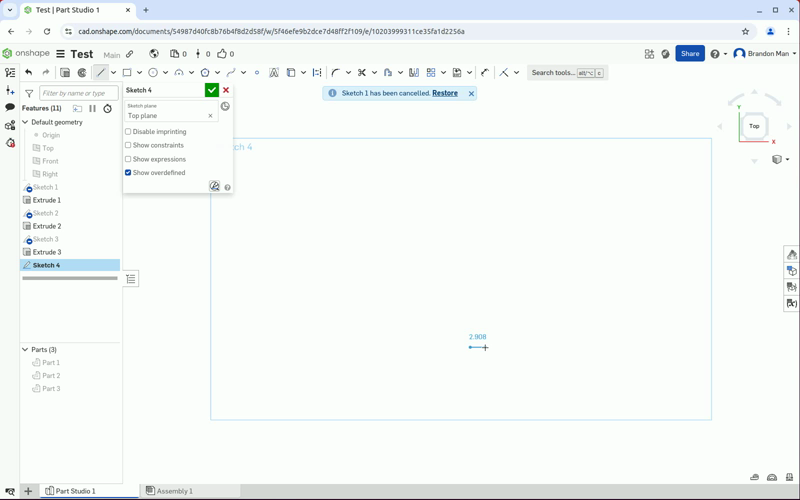
click(485, 347)
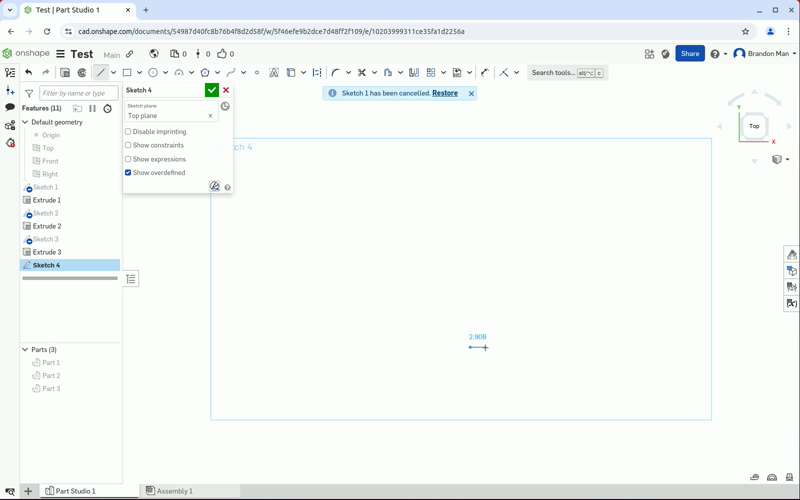
key_up(shift)
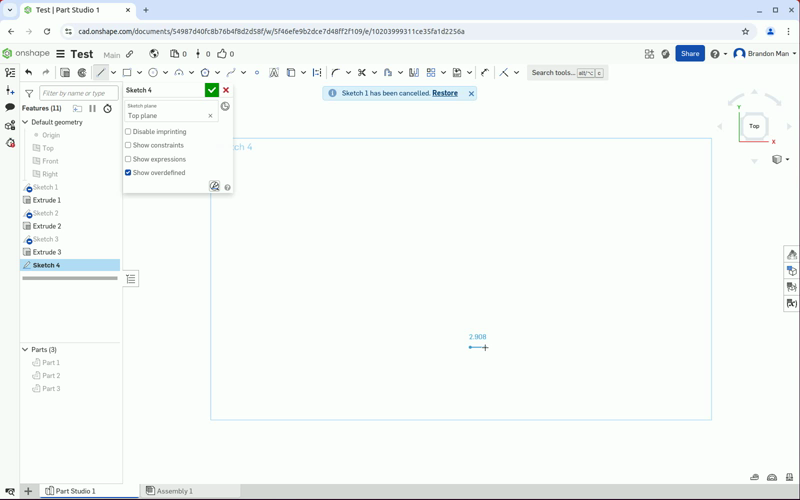
key_down(shift)
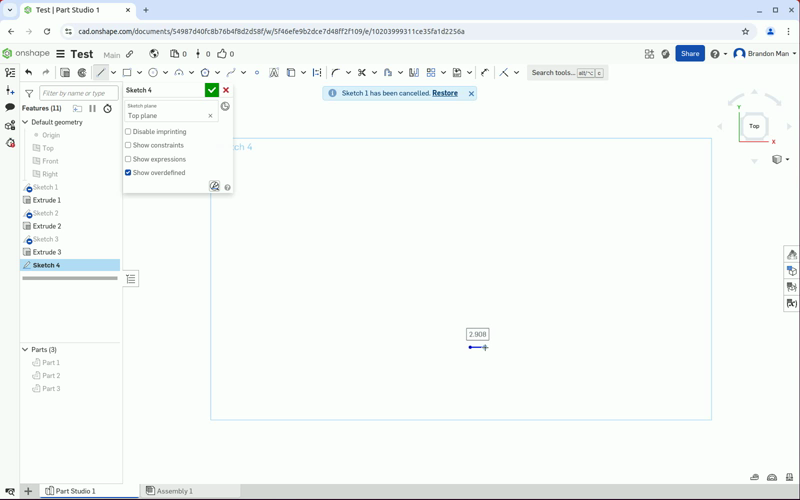
mouse_move(515, 347)
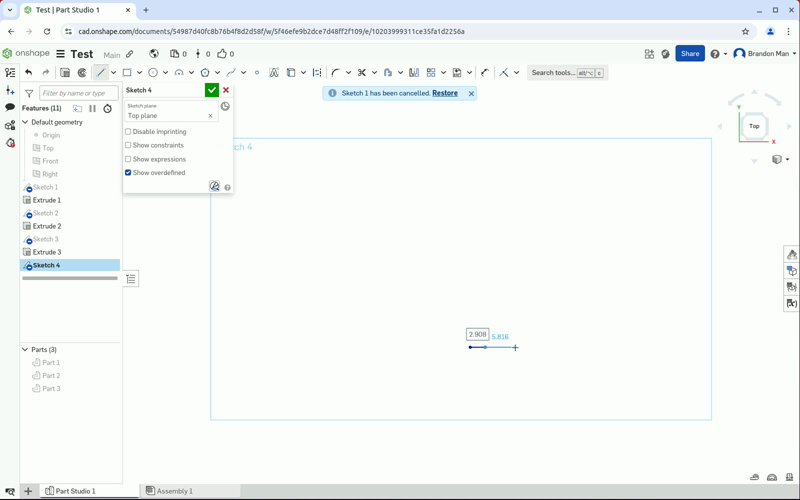
mouse_move(485, 343)
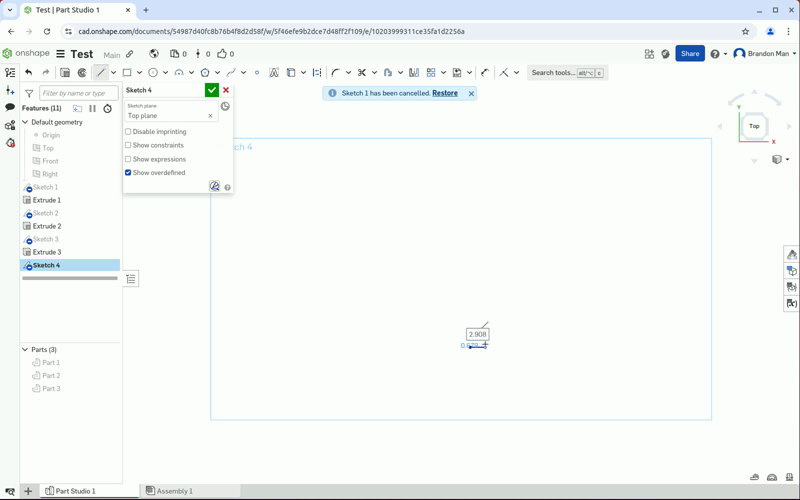
scroll(6)
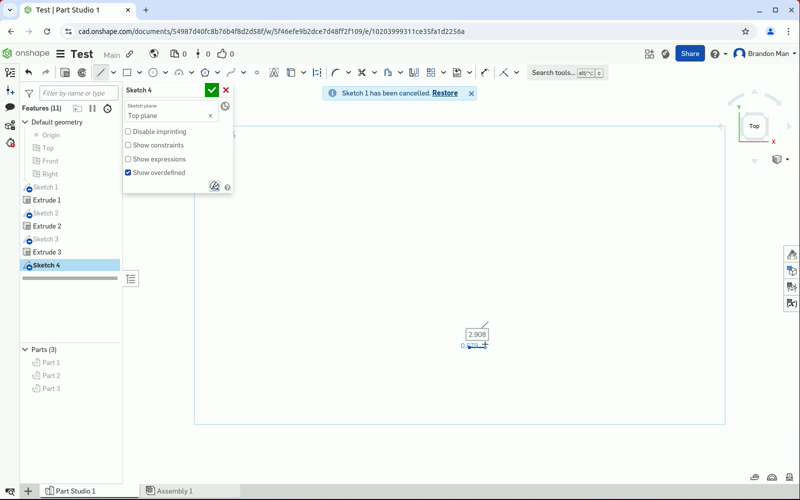
scroll(6)
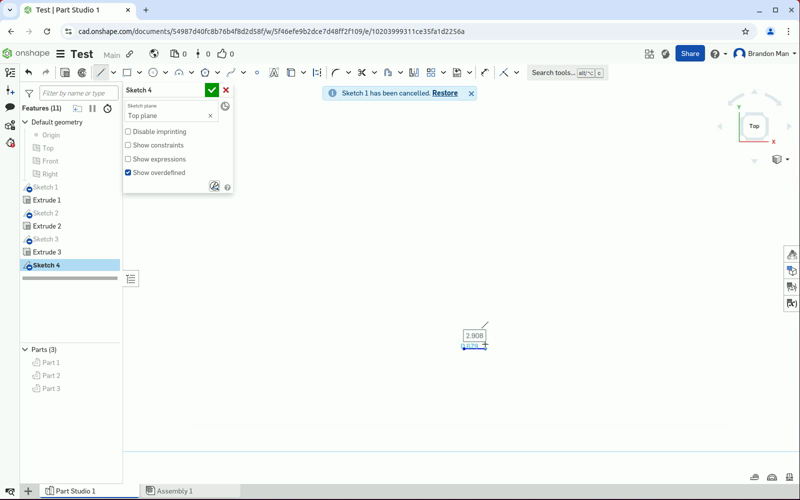
scroll(6)
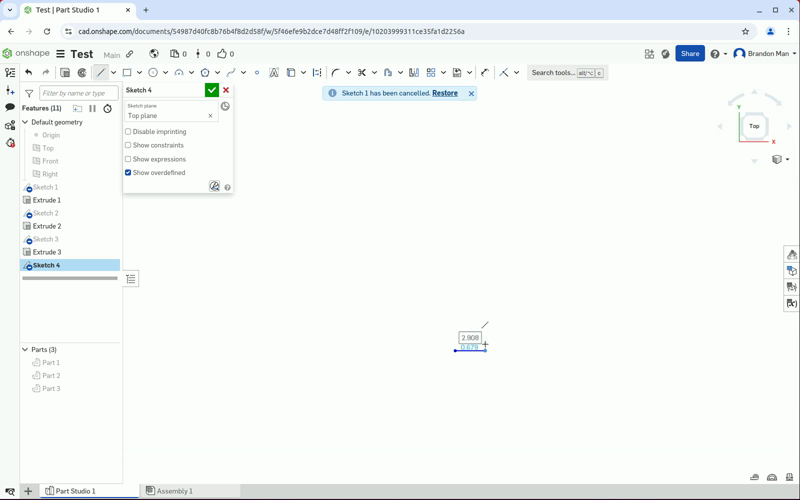
scroll(6)
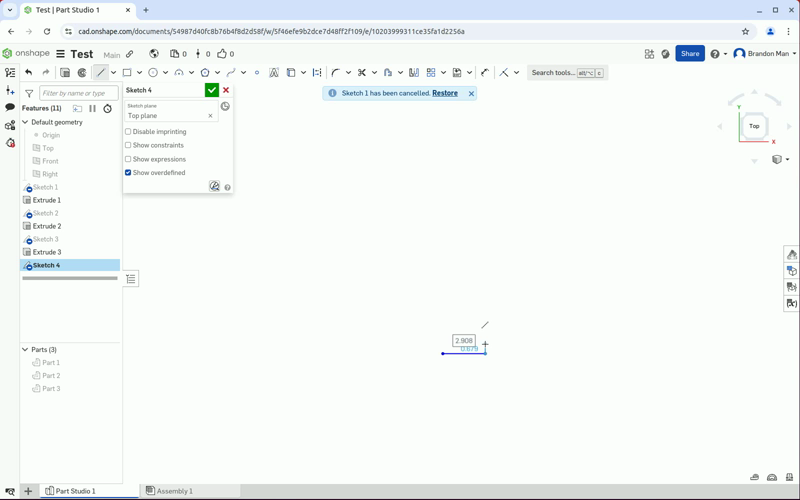
scroll(6)
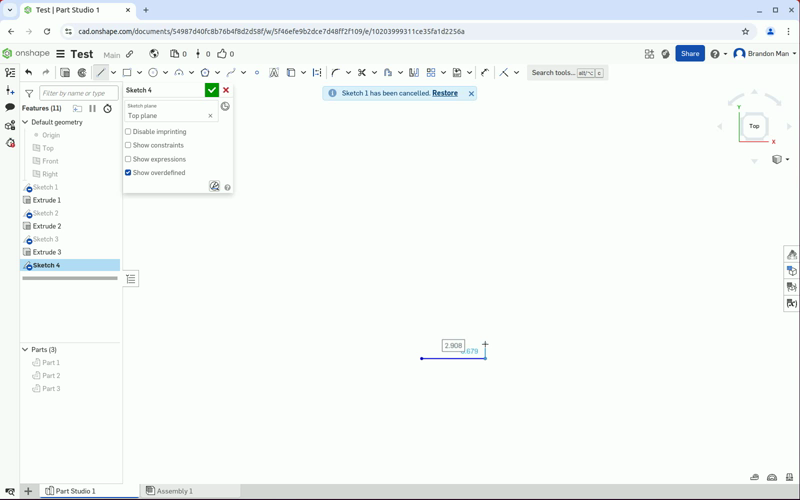
scroll(6)
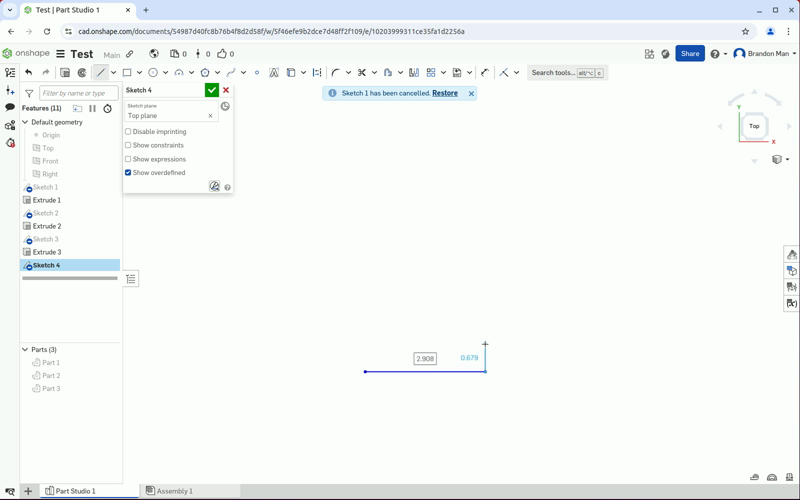
scroll(6)
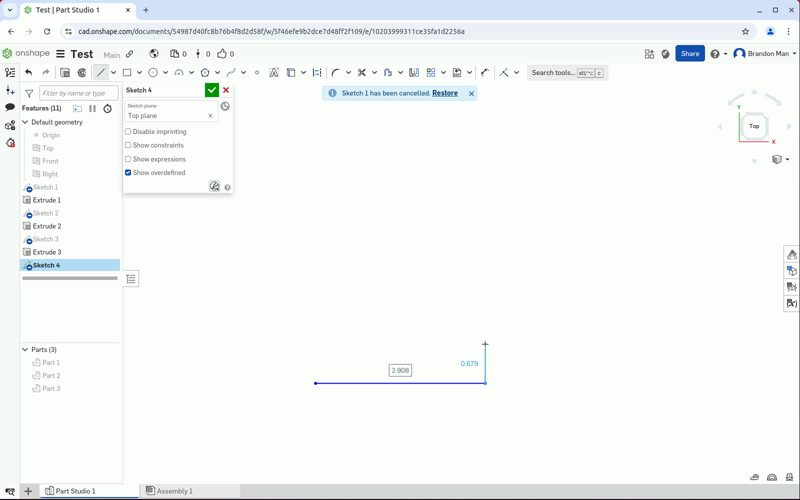
click(485, 343)
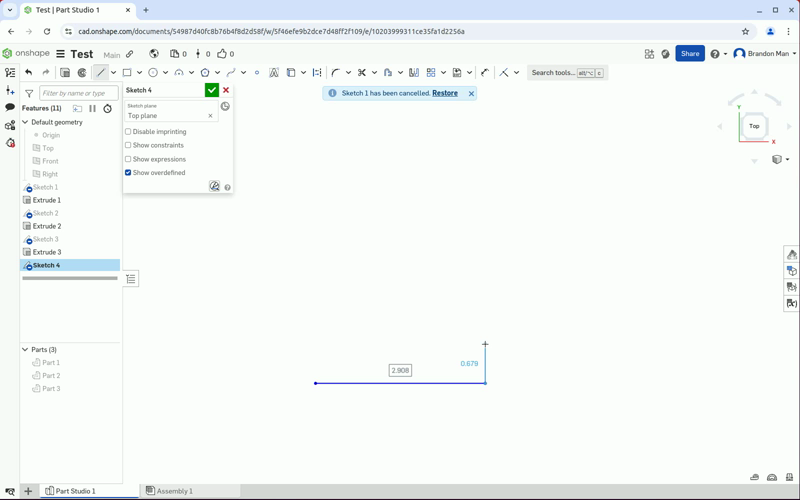
scroll(-6)
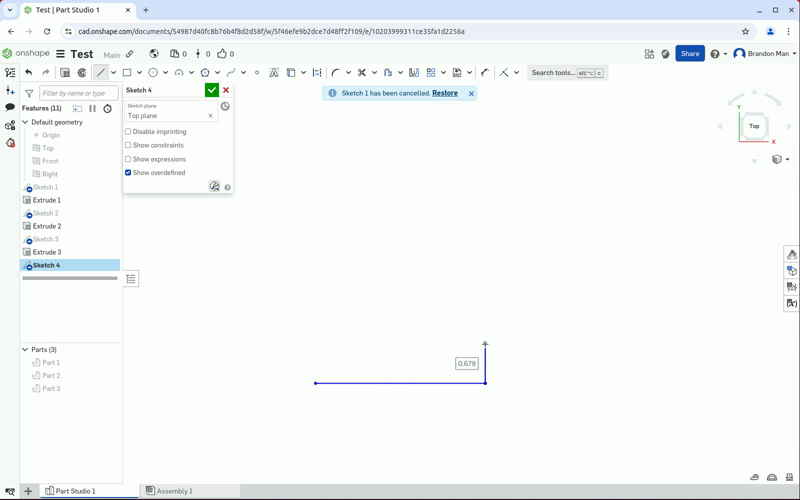
scroll(-6)
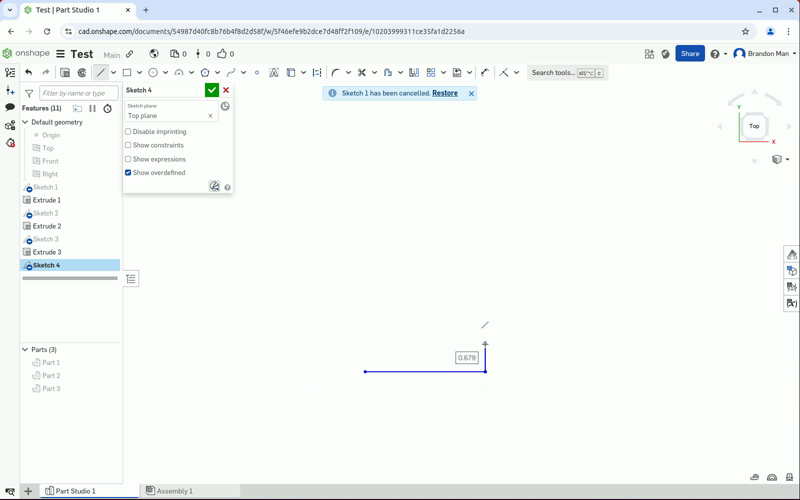
scroll(-6)
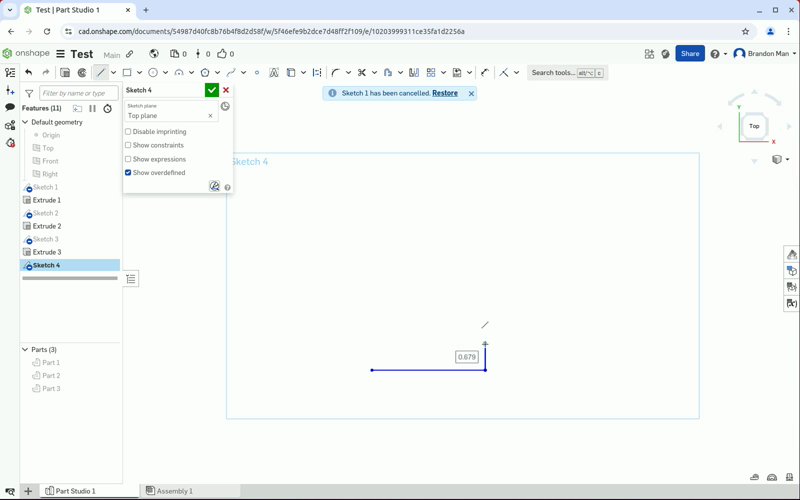
scroll(-6)
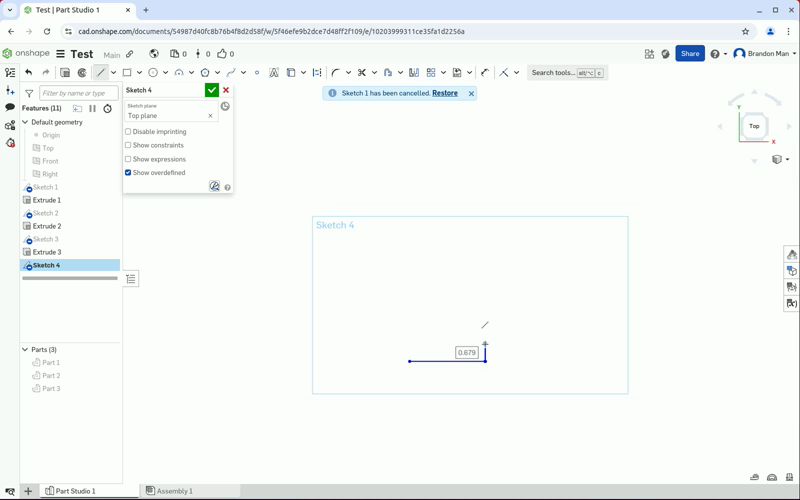
scroll(-6)
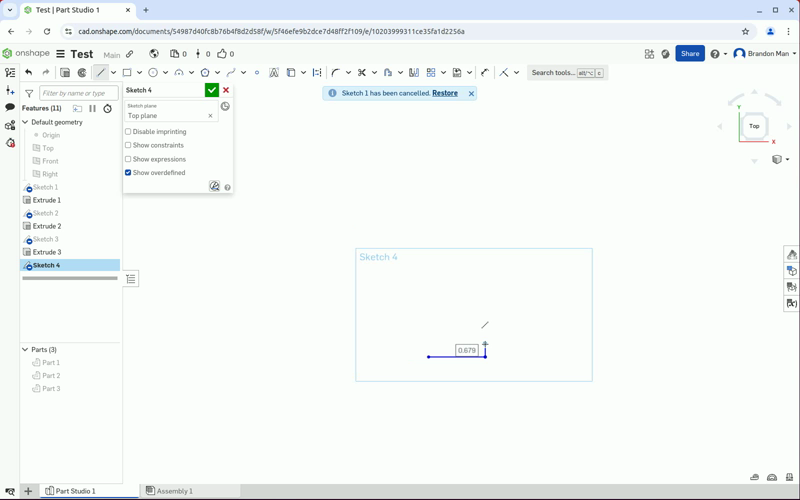
scroll(-6)
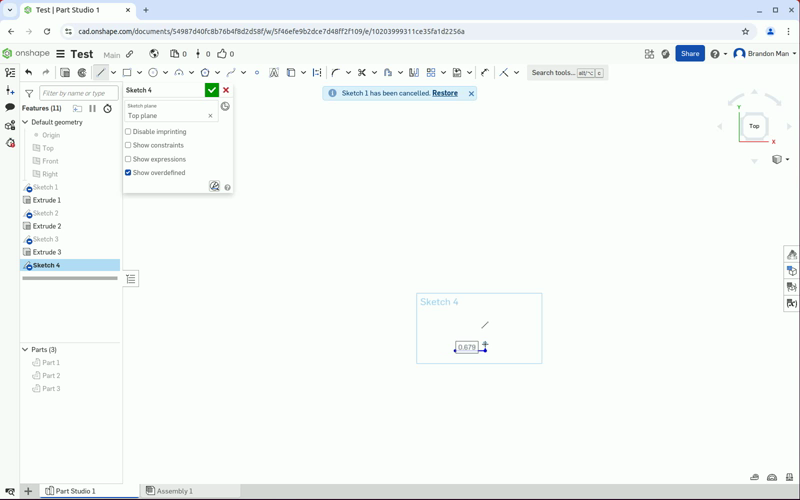
scroll(-6)
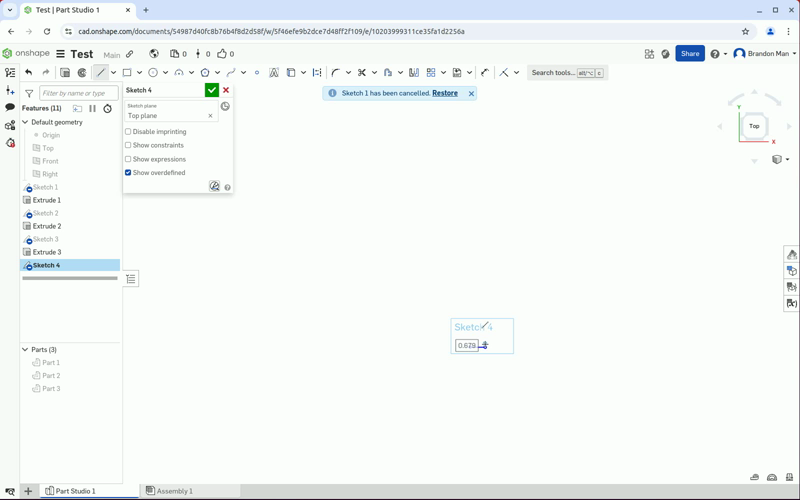
key_up(shift)
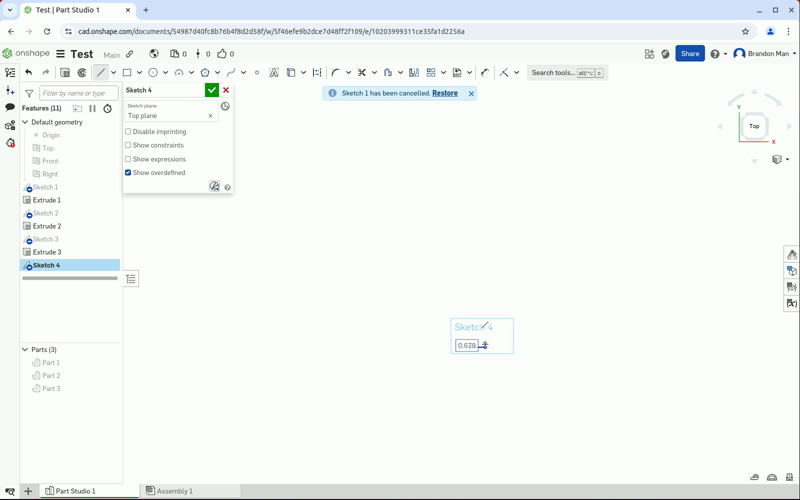
key_down(shift)
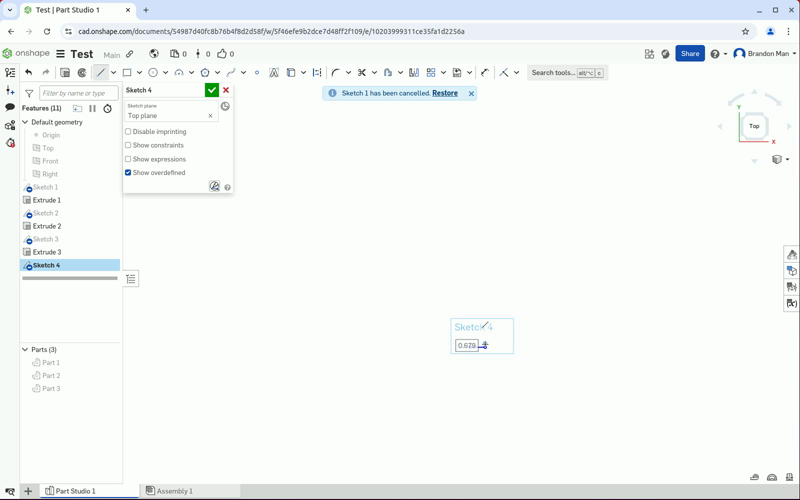
mouse_move(515, 343)
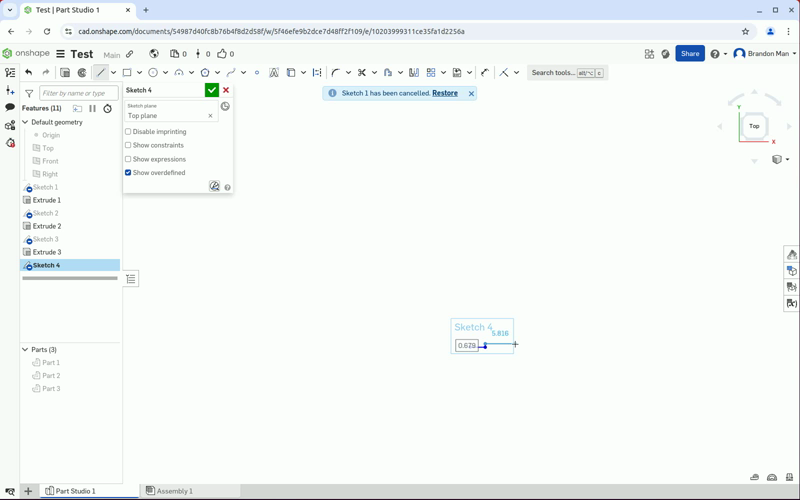
mouse_move(470, 343)
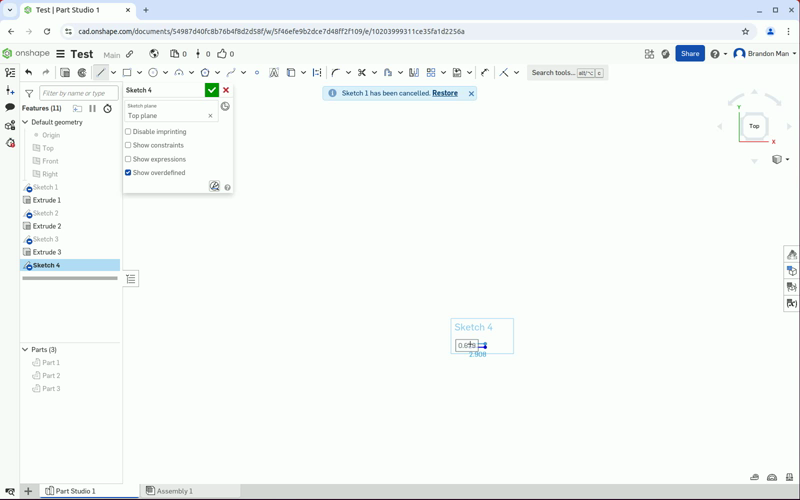
scroll(6)
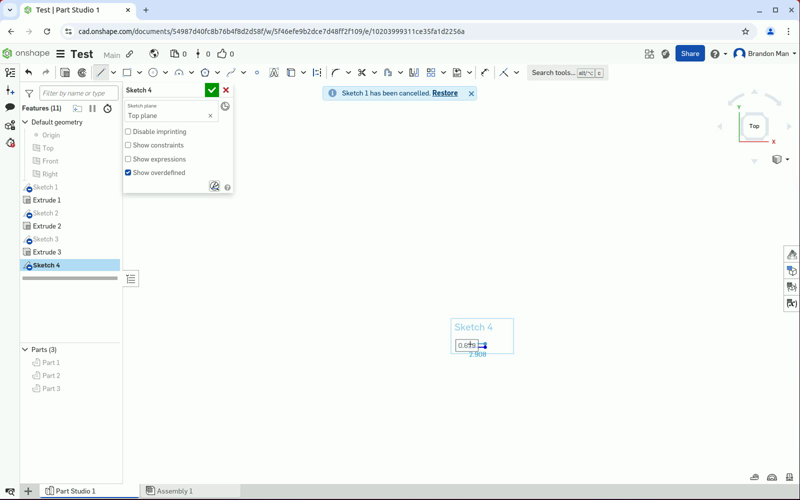
scroll(6)
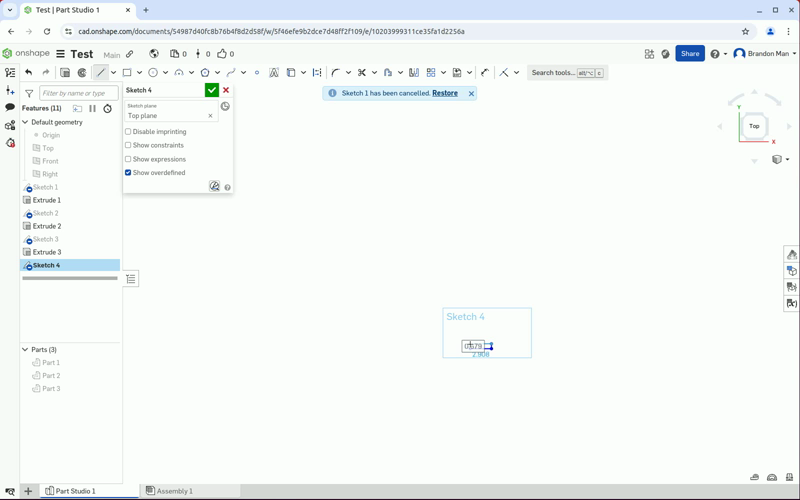
scroll(6)
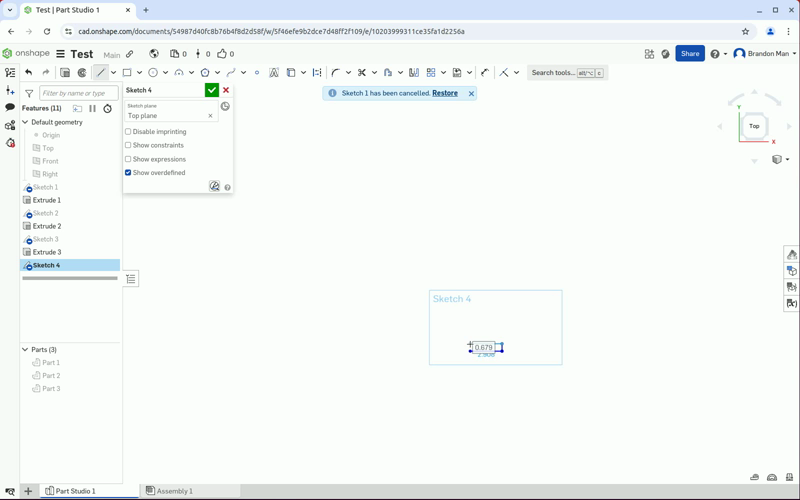
scroll(6)
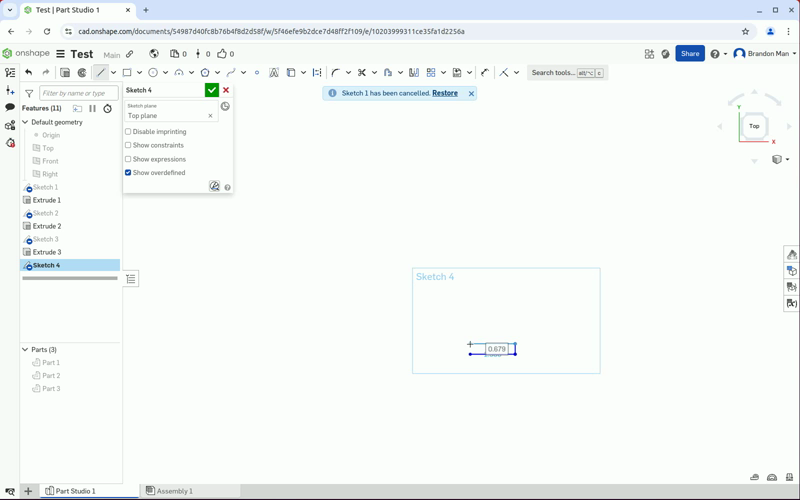
scroll(6)
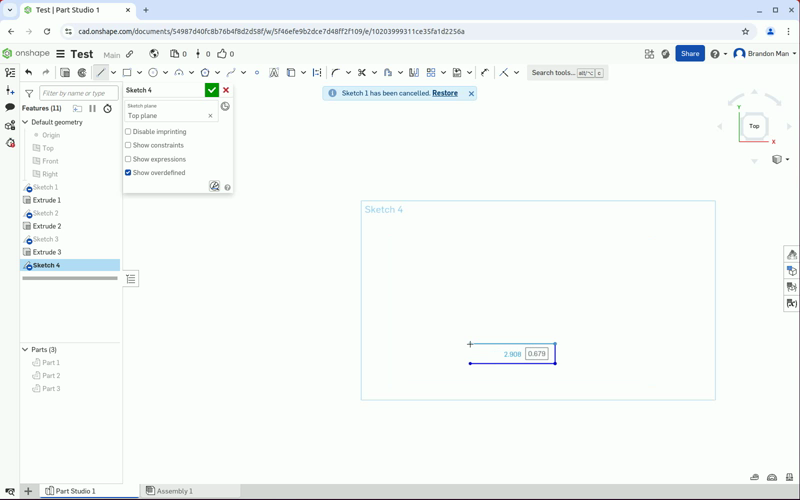
scroll(6)
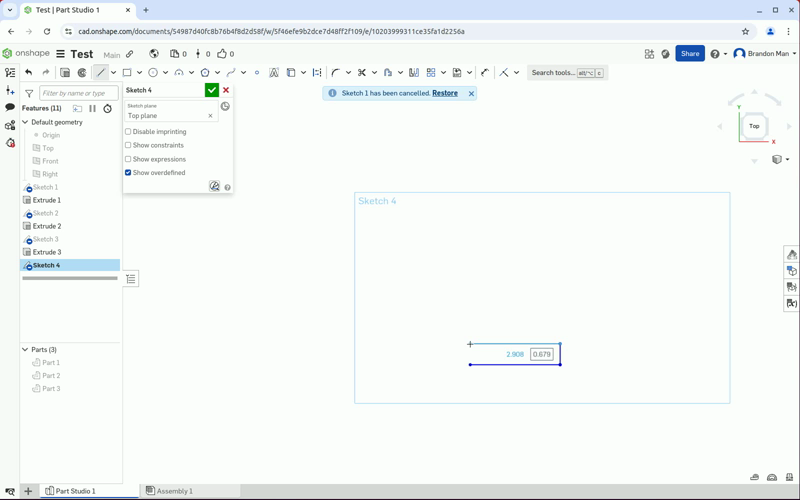
scroll(6)
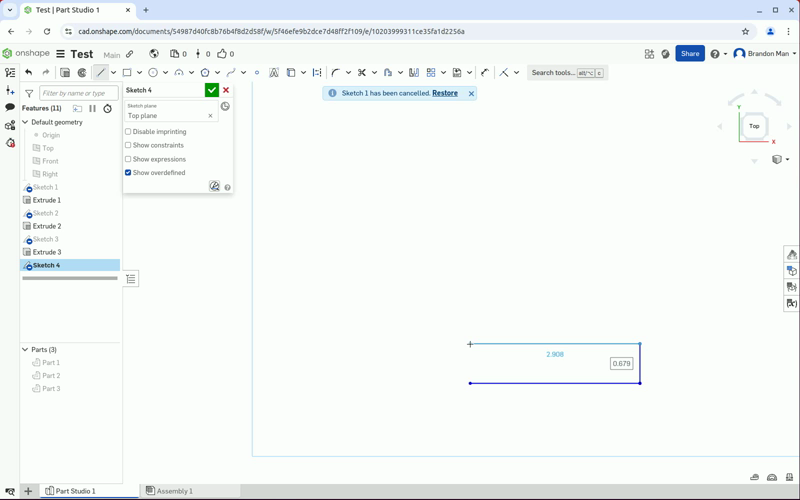
click(470, 343)
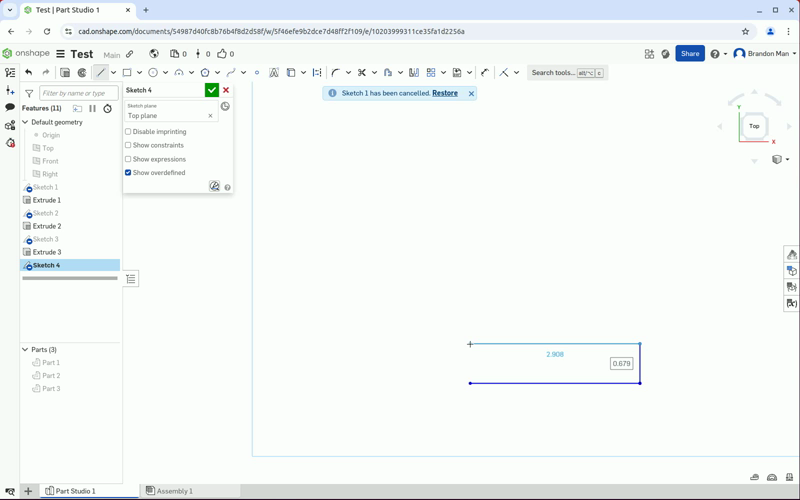
scroll(-6)
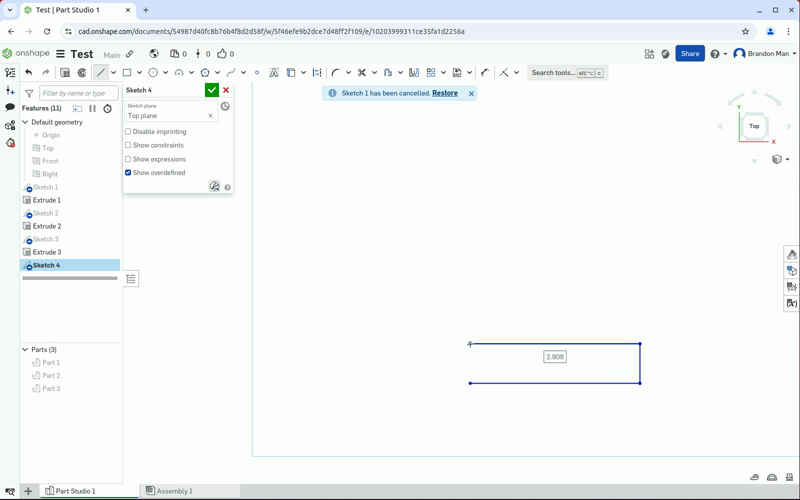
scroll(-6)
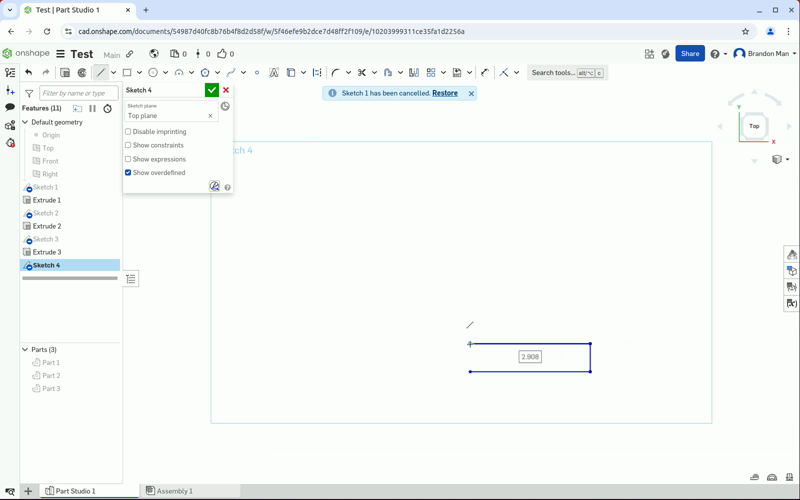
scroll(-6)
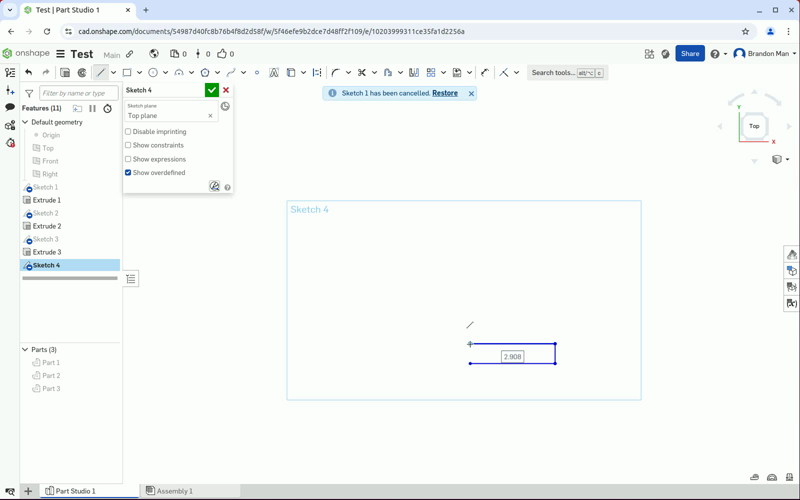
scroll(-6)
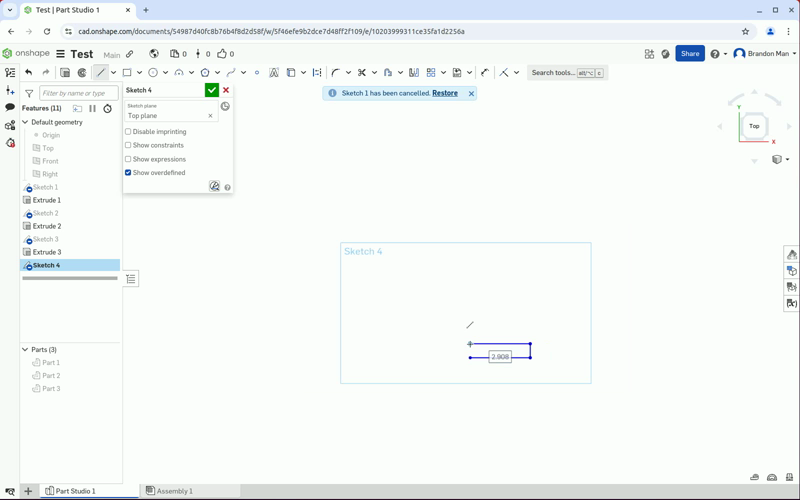
scroll(-6)
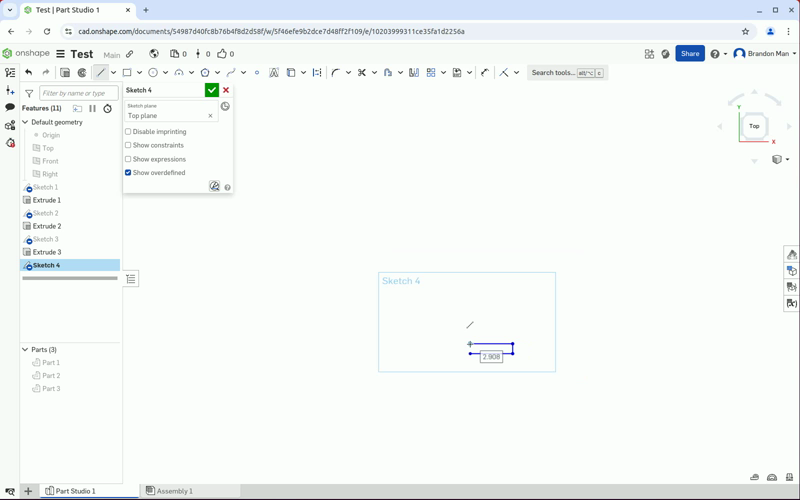
scroll(-6)
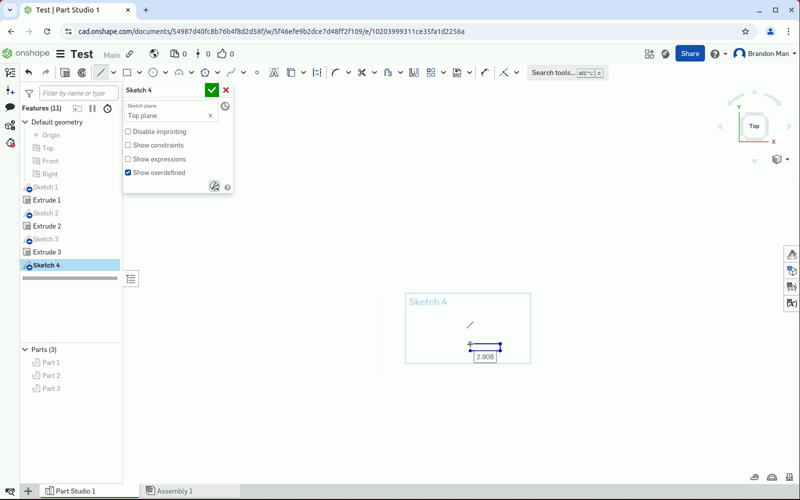
scroll(-6)
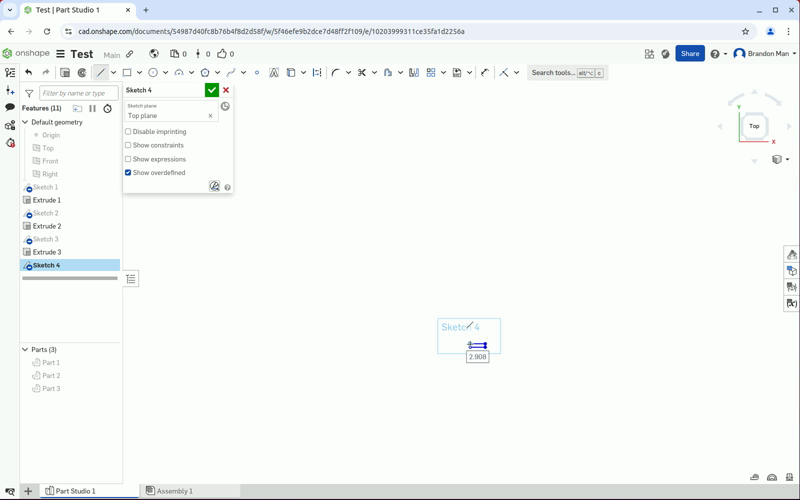
key_up(shift)
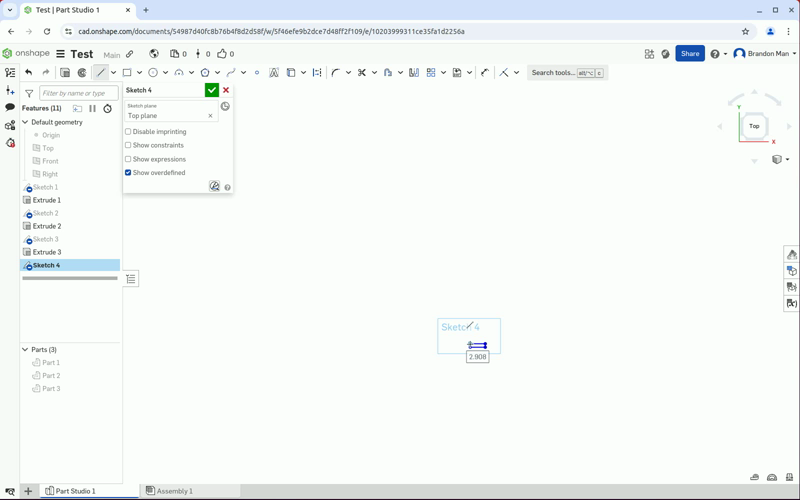
mouse_move(500, 343)
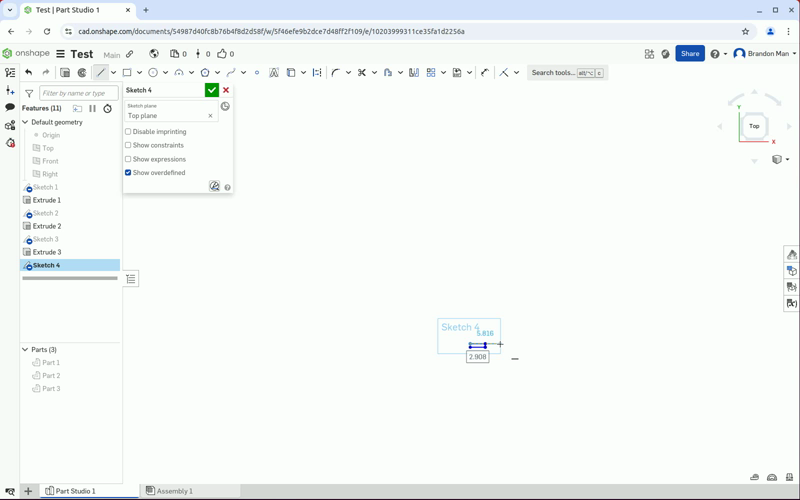
key_down(shift)
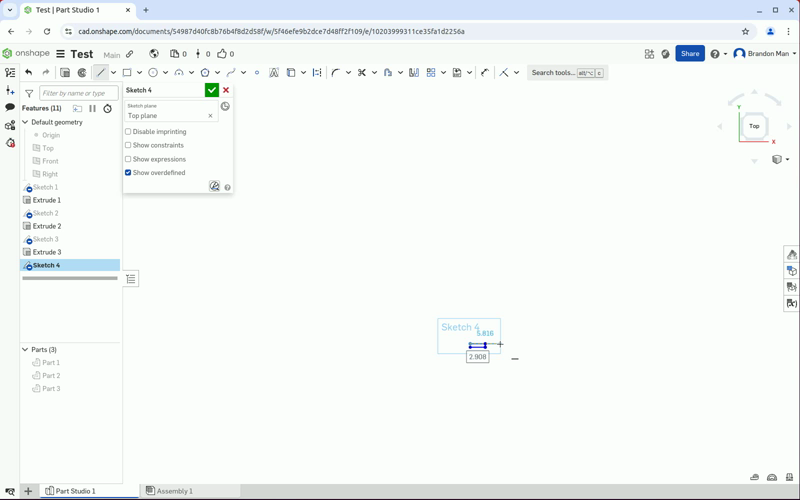
mouse_move(470, 347)
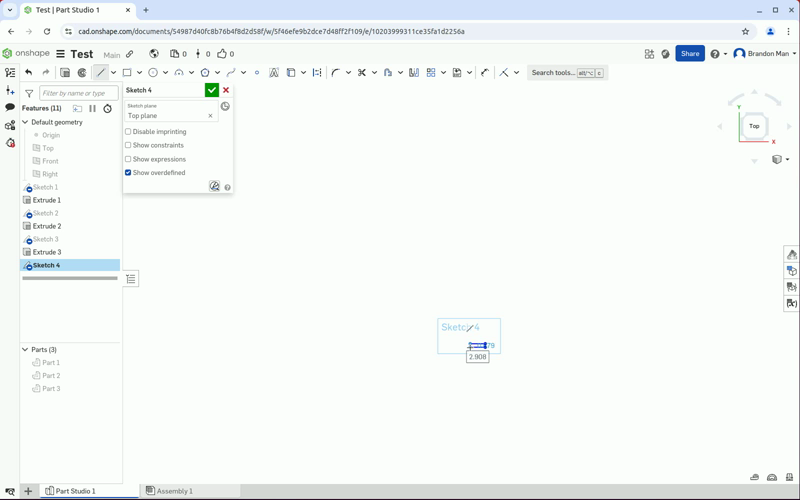
scroll(6)
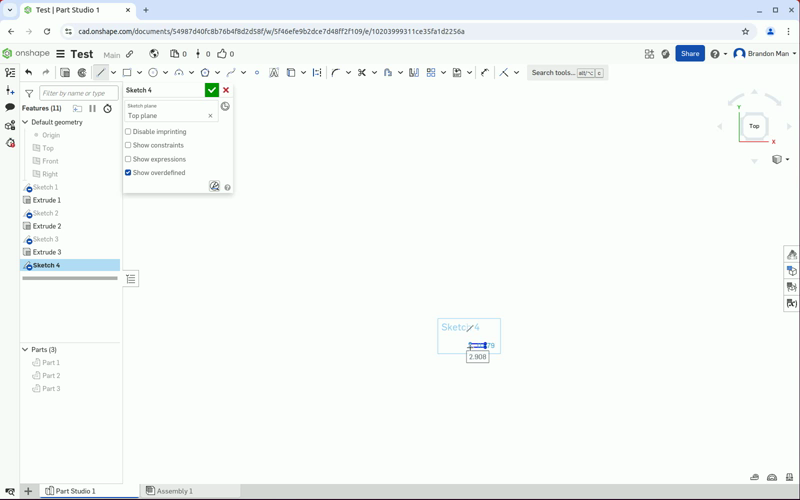
scroll(6)
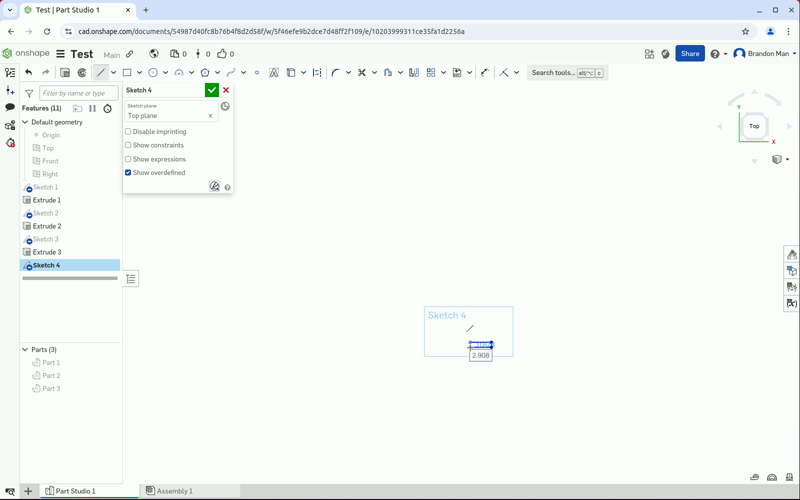
scroll(6)
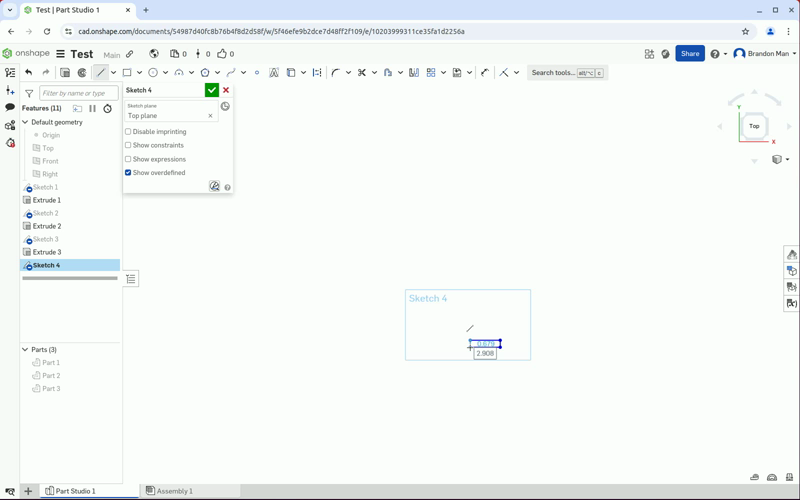
scroll(6)
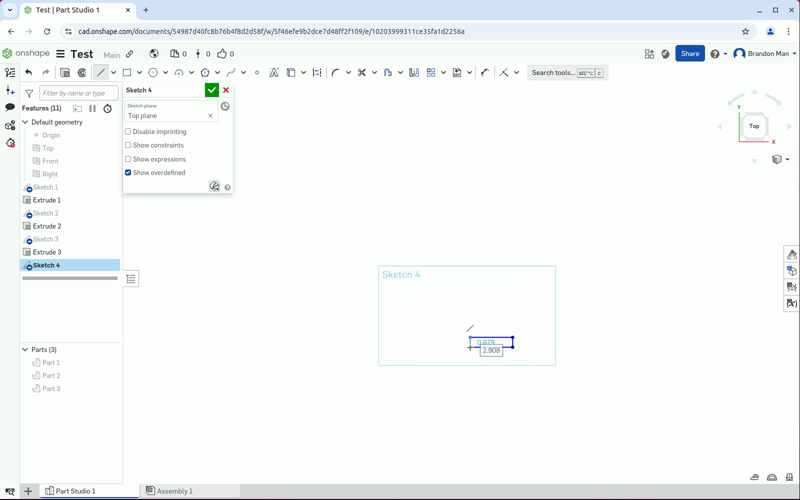
scroll(6)
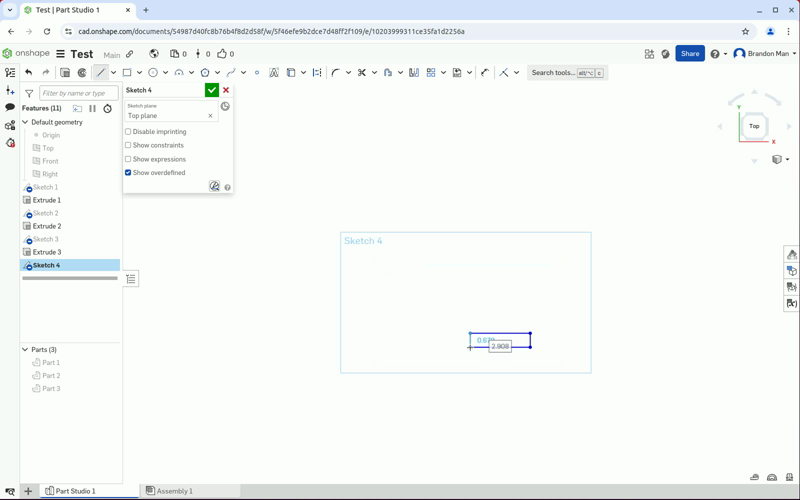
scroll(6)
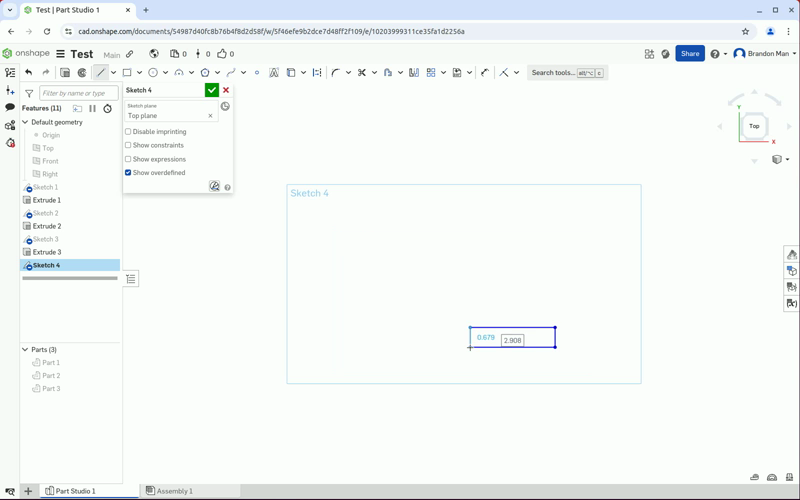
scroll(6)
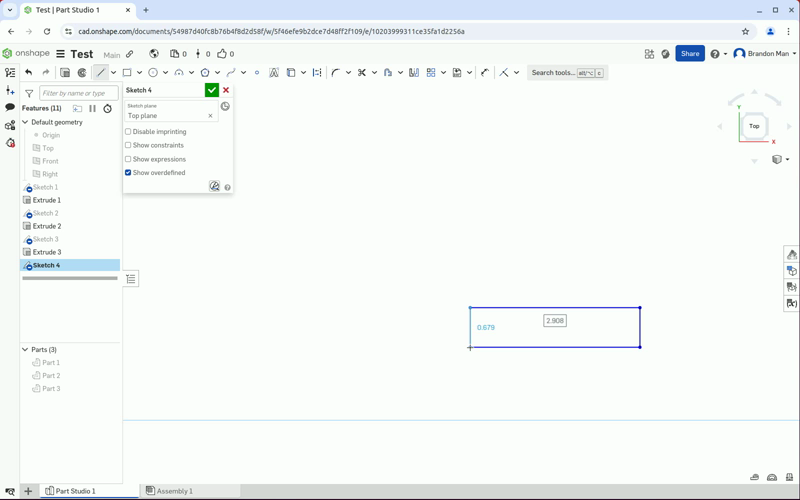
key_up(shift)
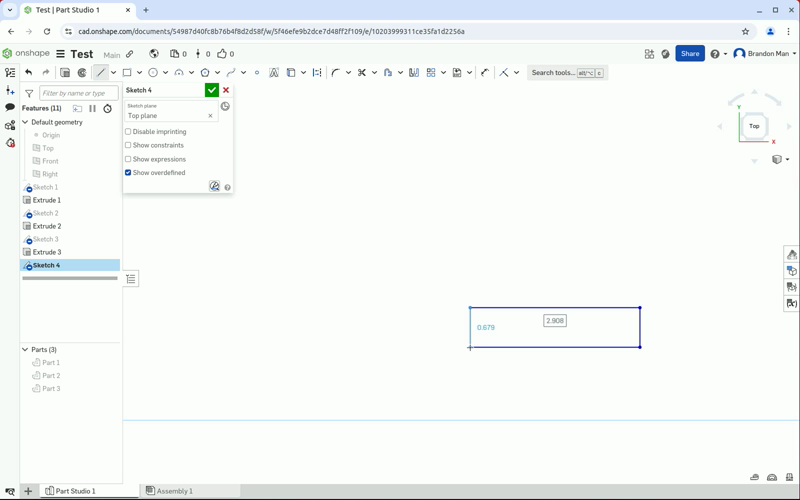
click(470, 347)
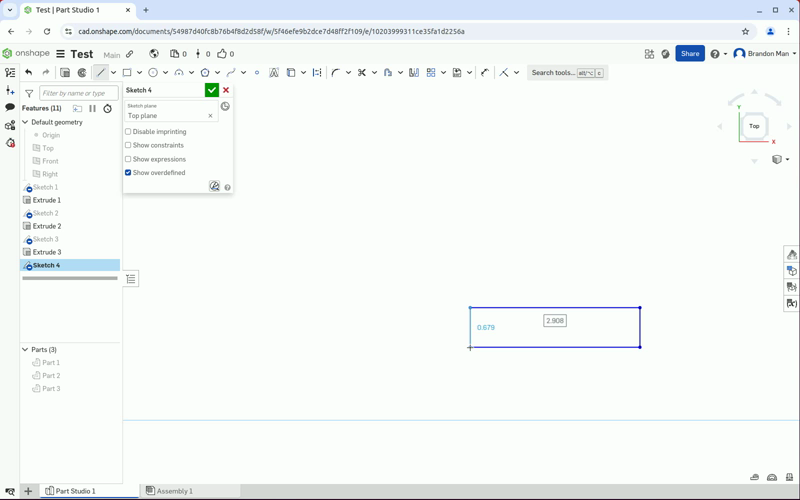
scroll(-6)
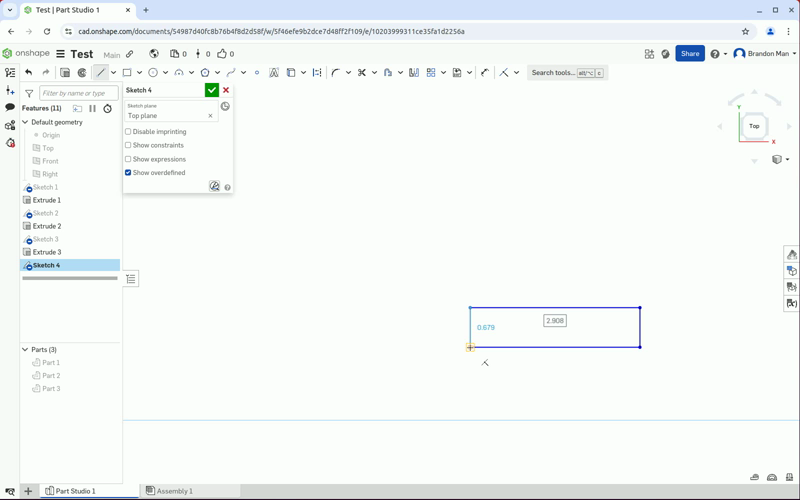
scroll(-6)
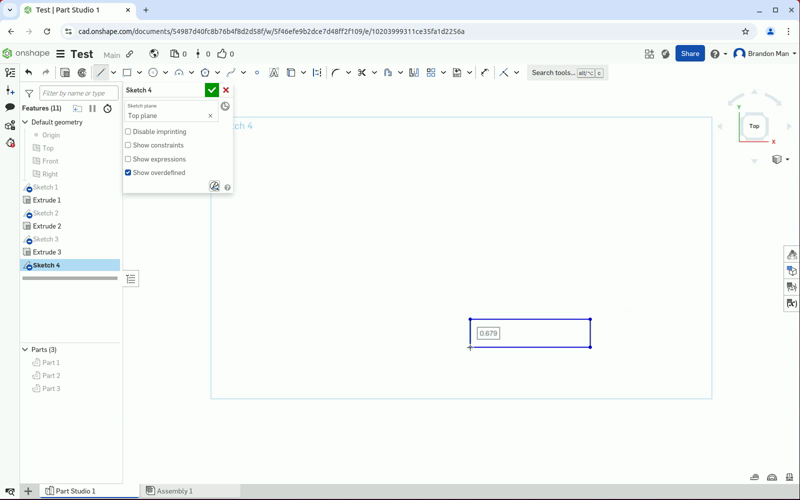
scroll(-6)
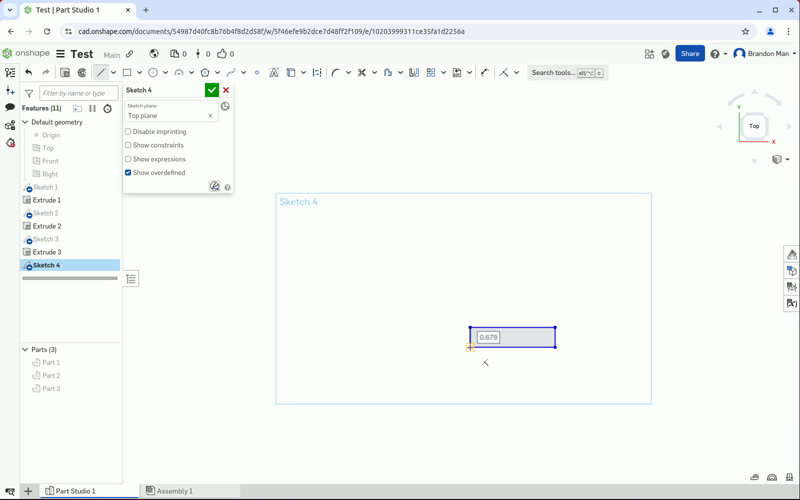
scroll(-6)
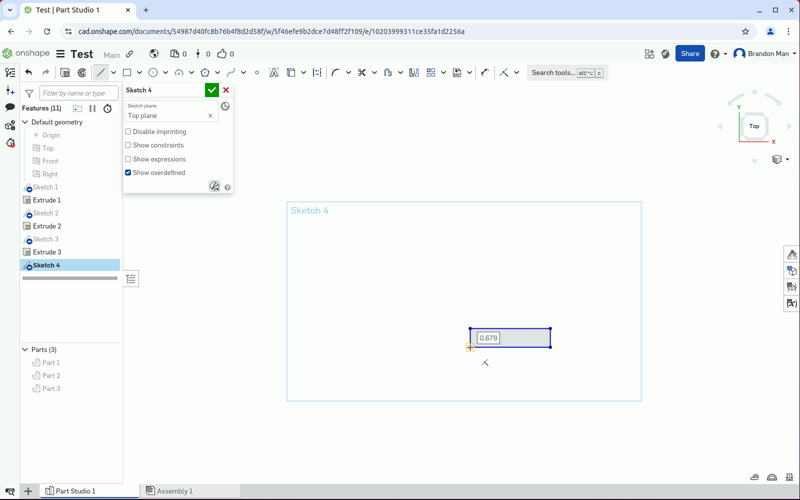
scroll(-6)
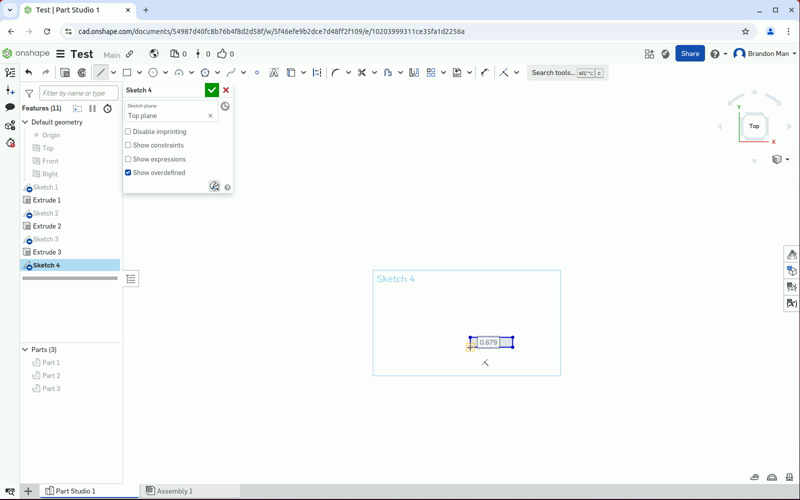
scroll(-6)
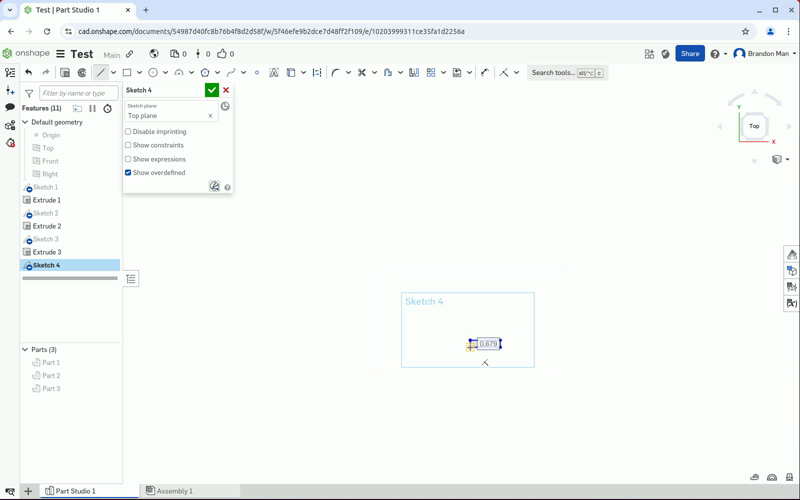
scroll(-6)
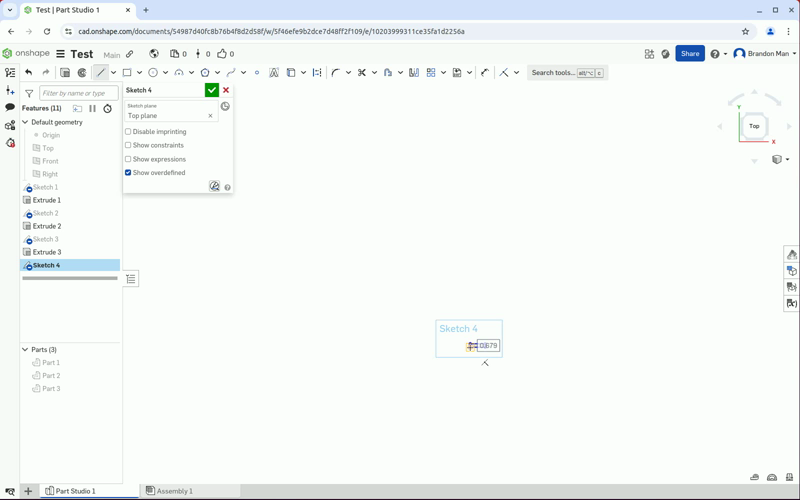
key(esc)
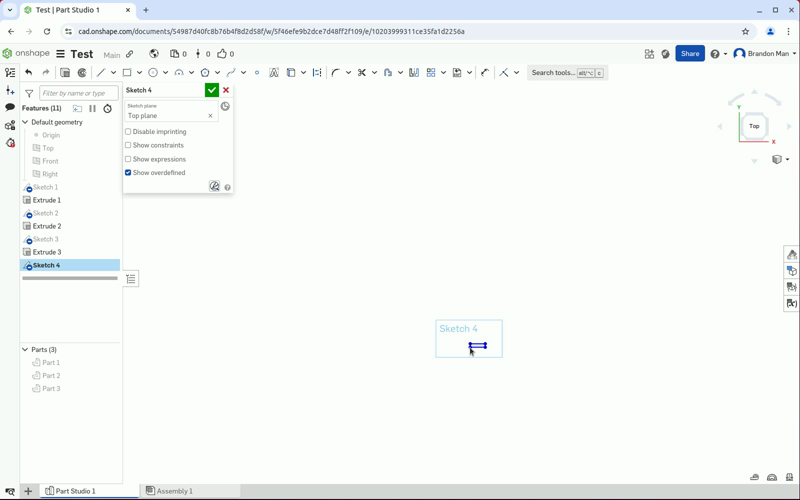
mouse_move(474, 344)
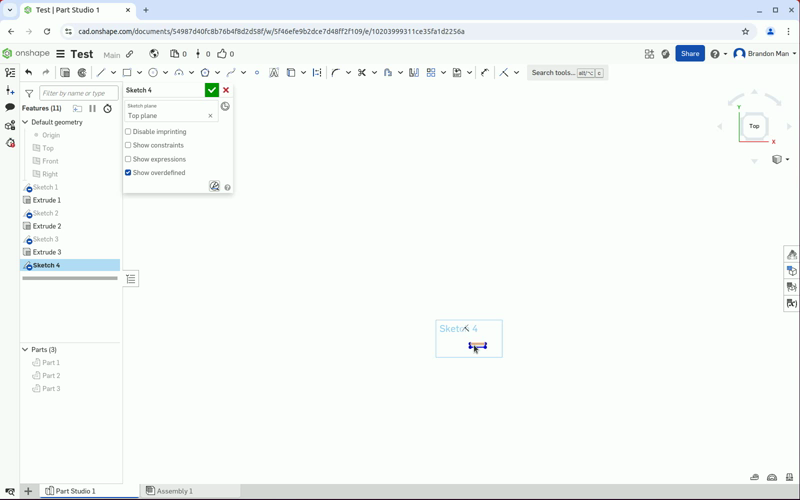
scroll(6)
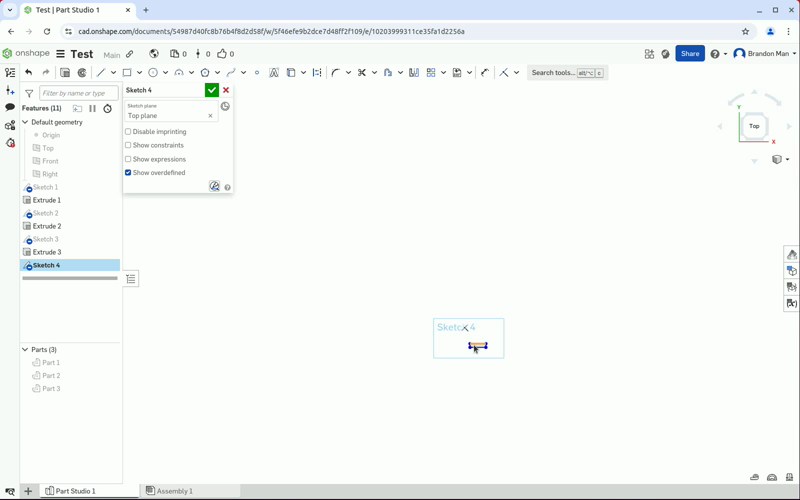
scroll(6)
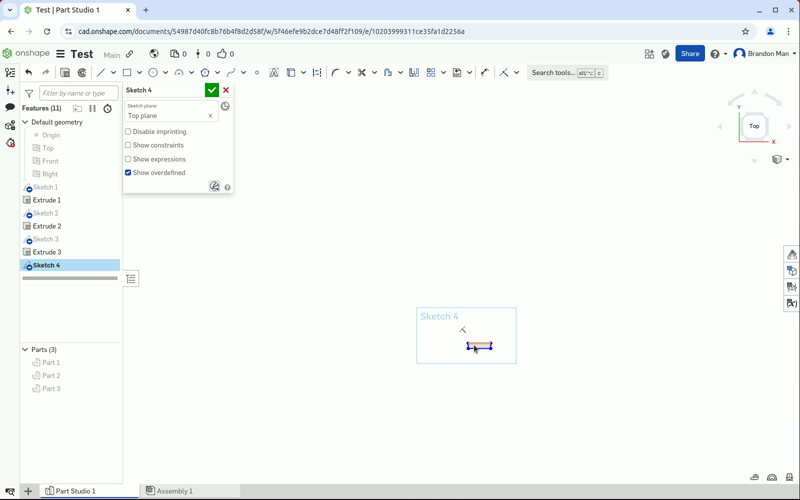
scroll(6)
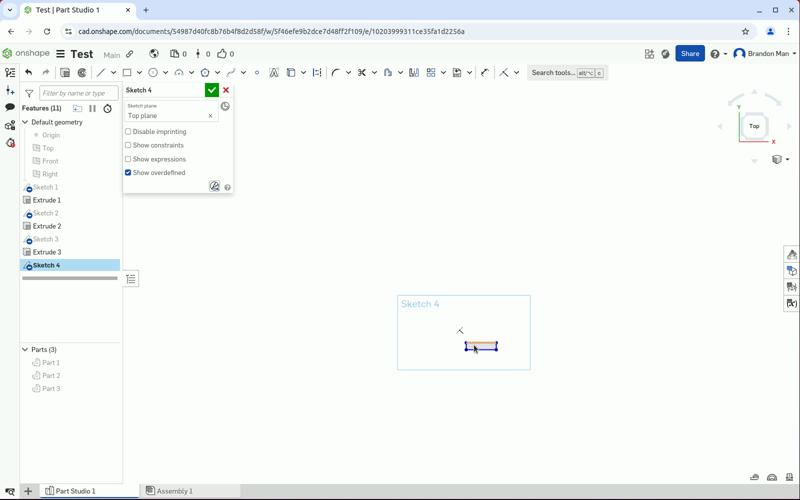
scroll(6)
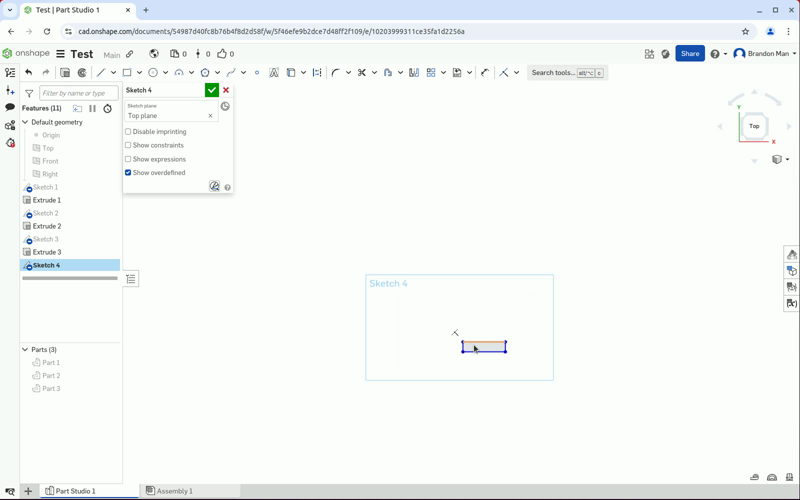
scroll(6)
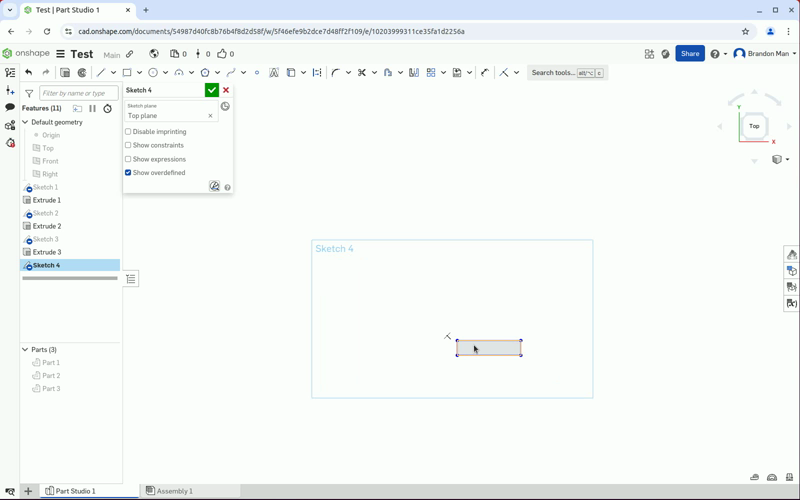
scroll(6)
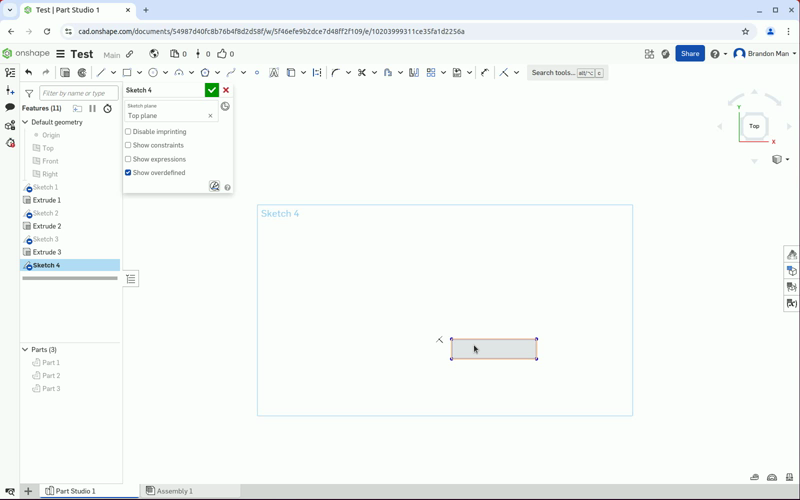
scroll(6)
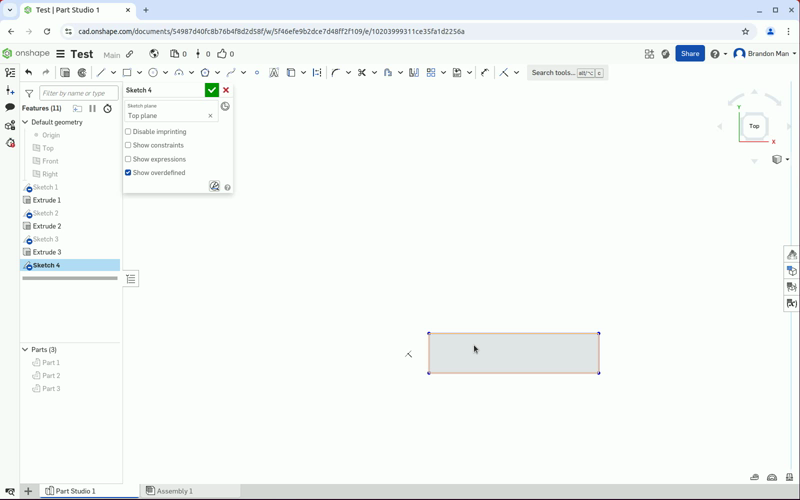
click(474, 344)
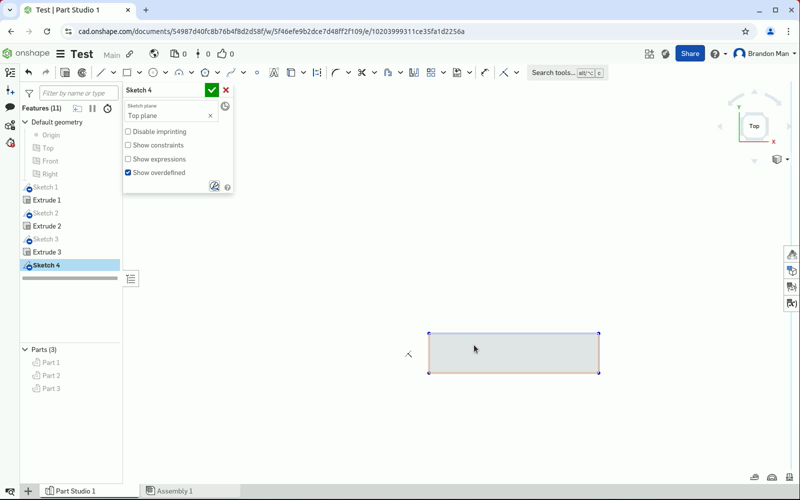
scroll(-6)
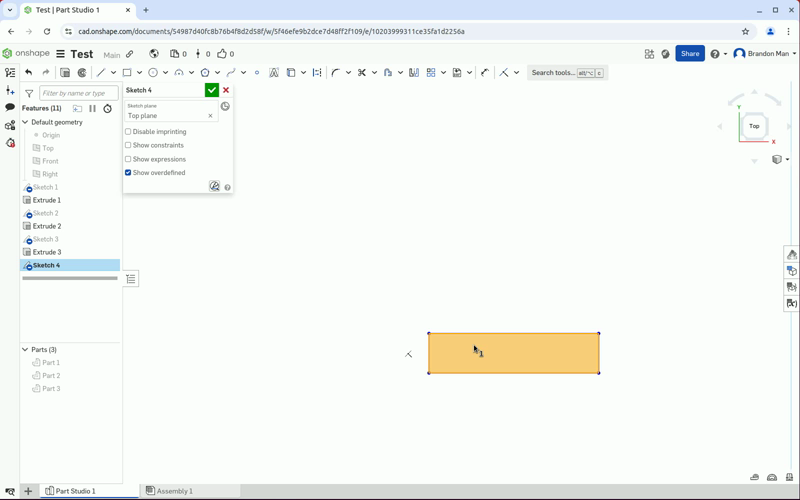
scroll(-6)
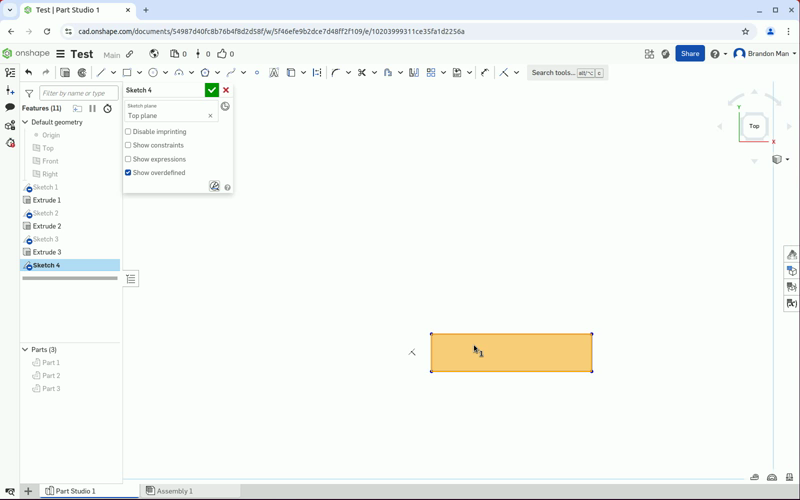
scroll(-6)
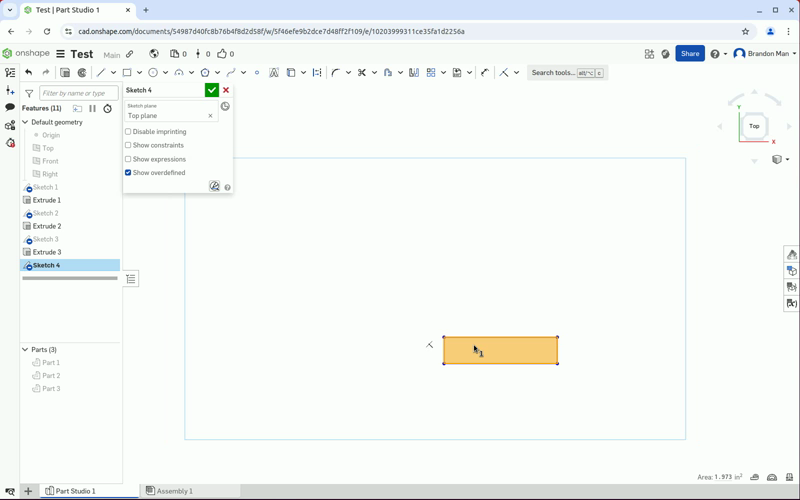
scroll(-6)
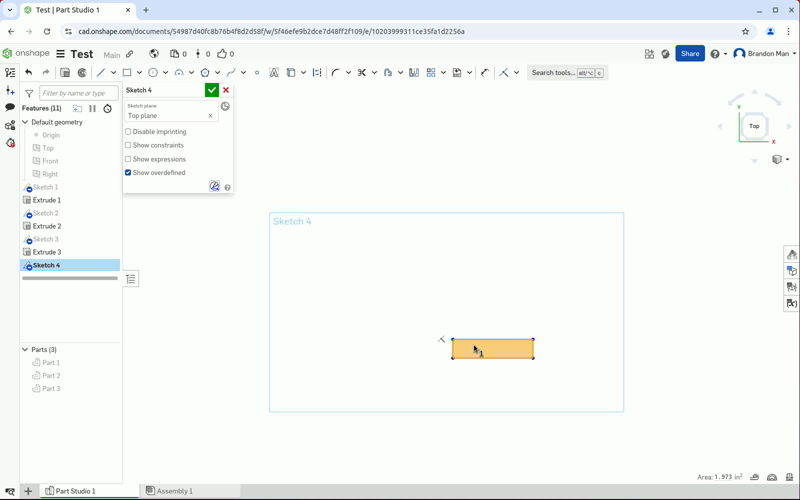
scroll(-6)
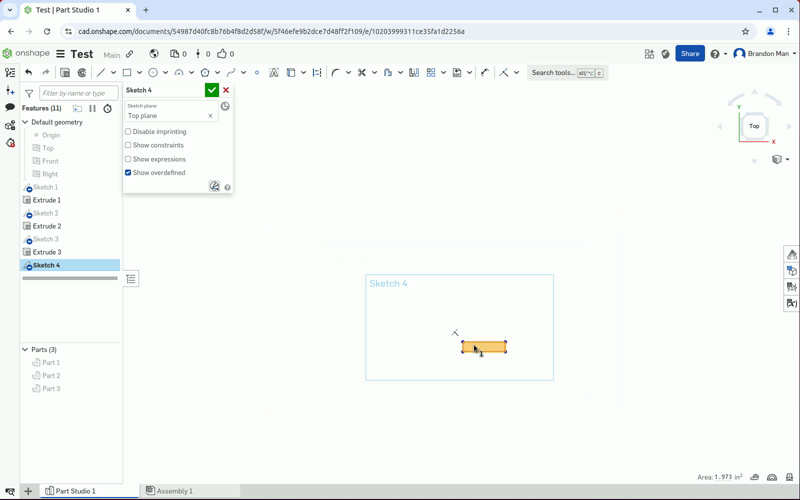
scroll(-6)
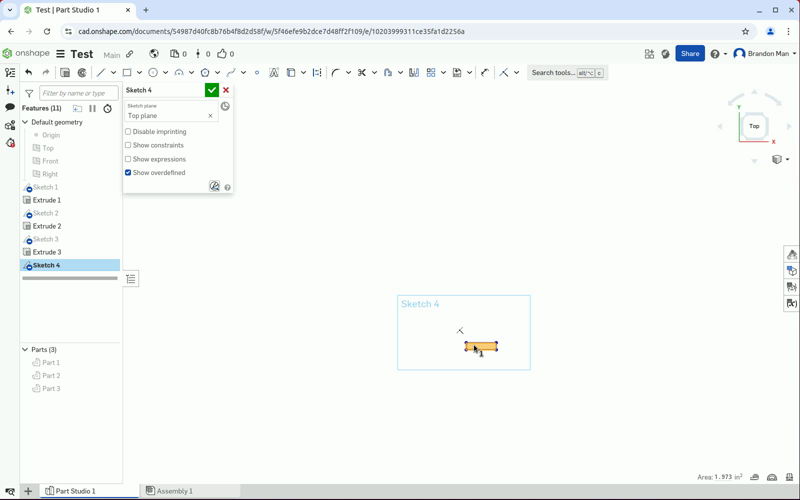
scroll(-6)
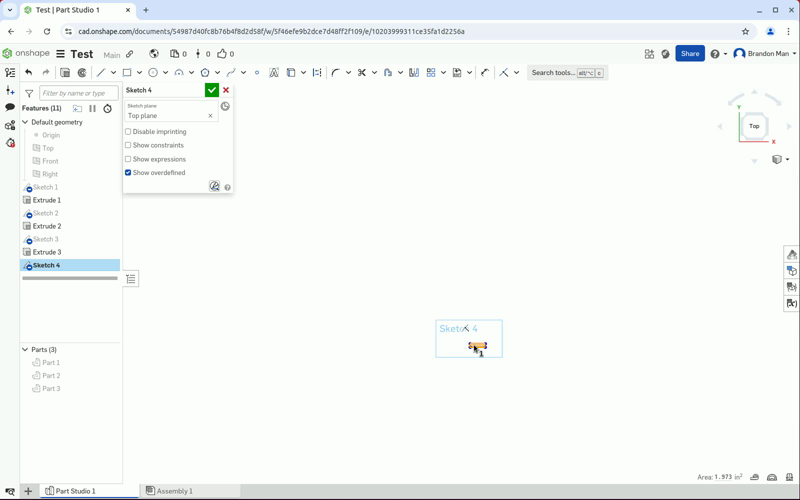
mouse_move(73, 352)
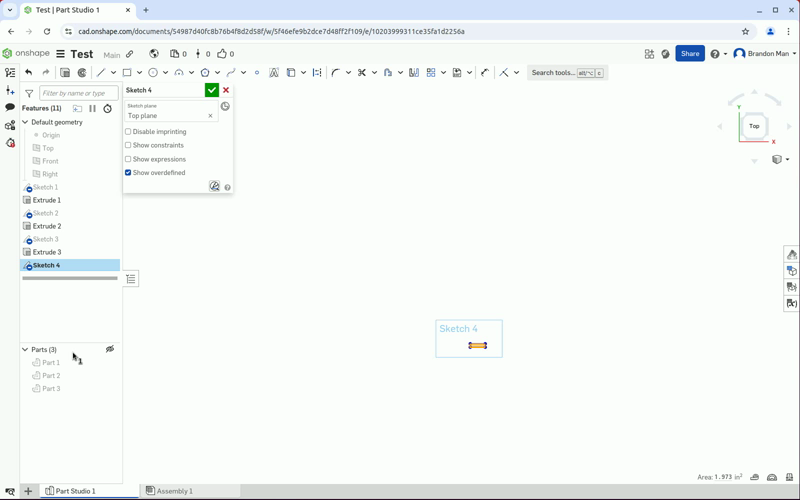
key(shift+y)
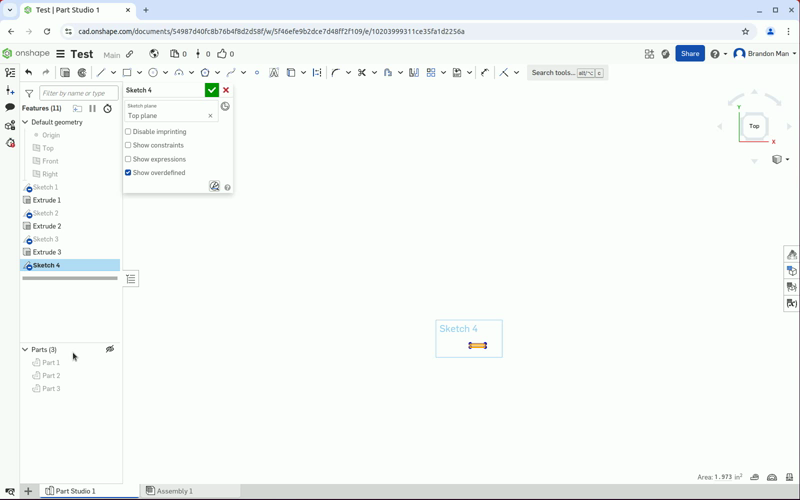
key(shift+e)
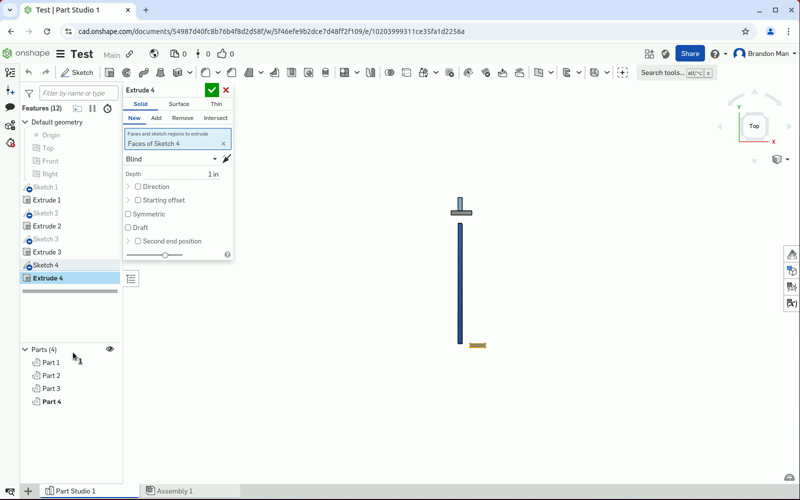
mouse_move(143, 106)
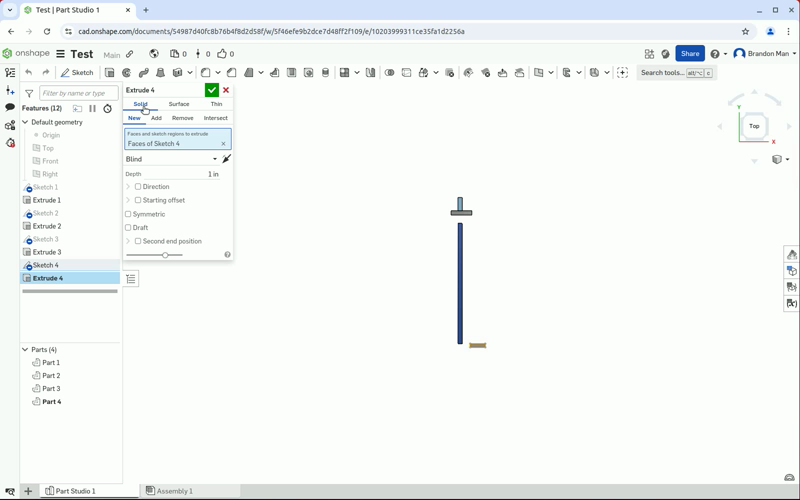
click(143, 106)
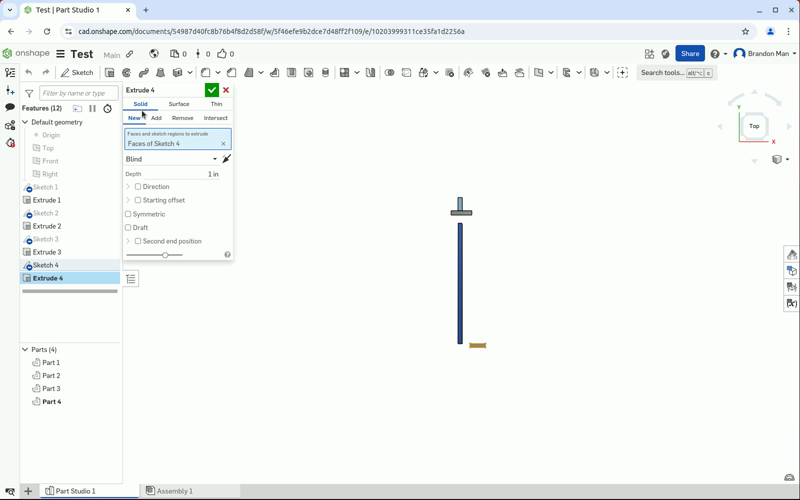
mouse_move(137, 120)
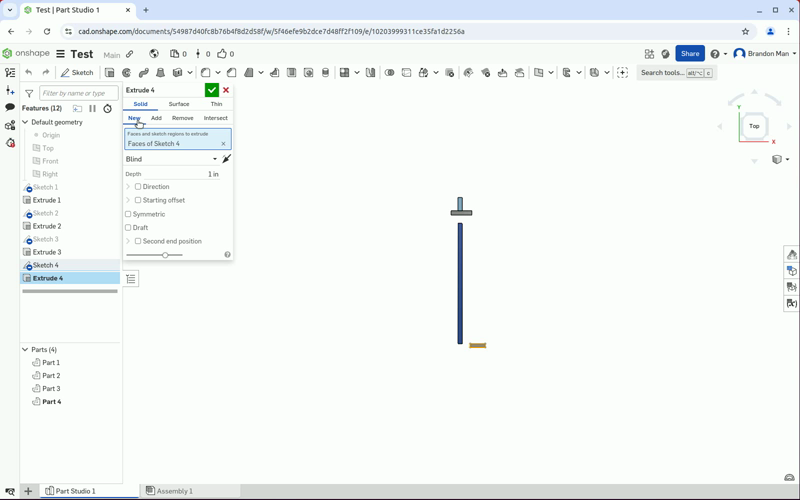
click(137, 120)
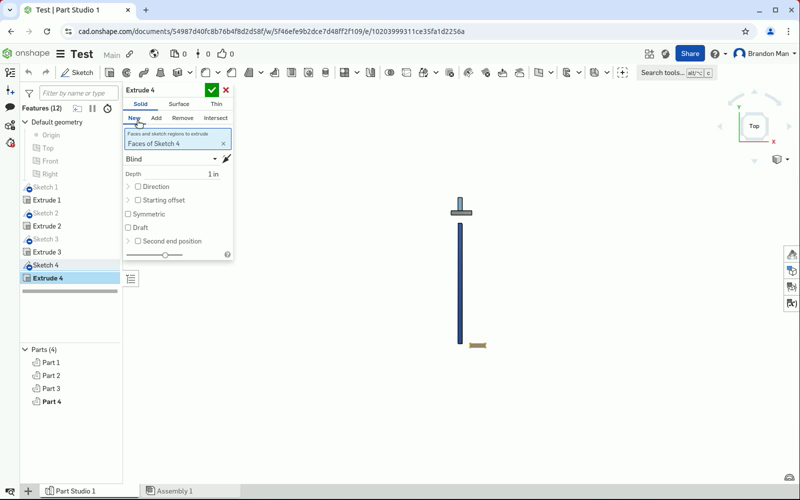
key(tab, 4)
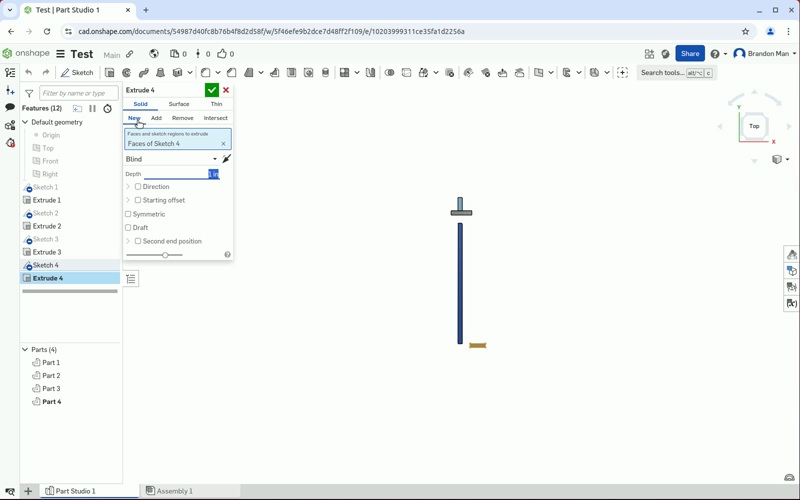
text(6.74)
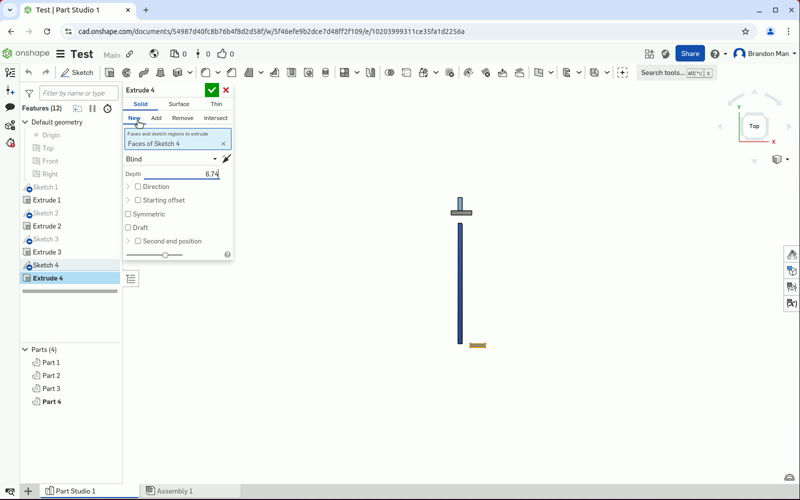
key(enter)
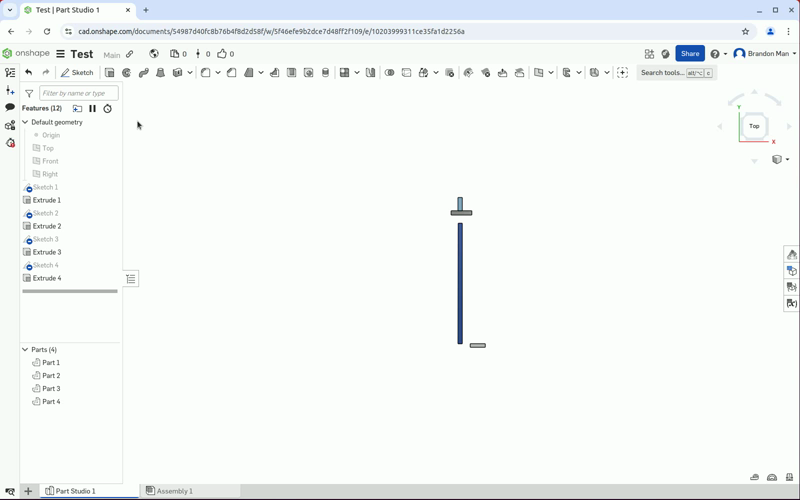
key(shift+h)
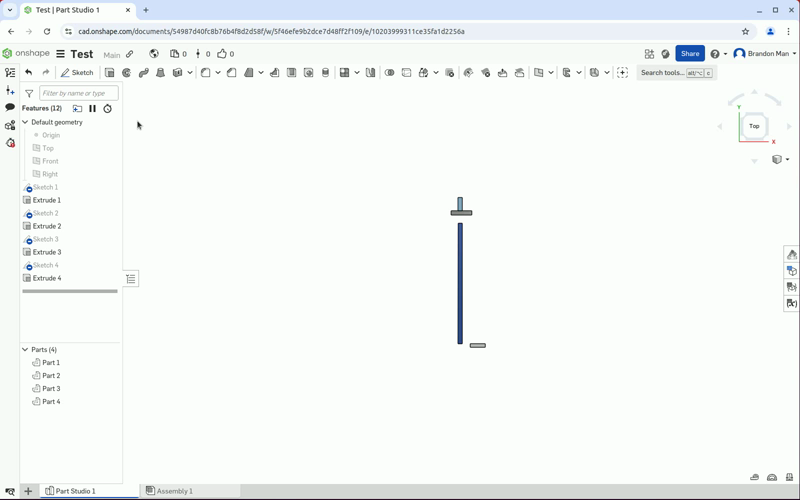
key(shift+h)
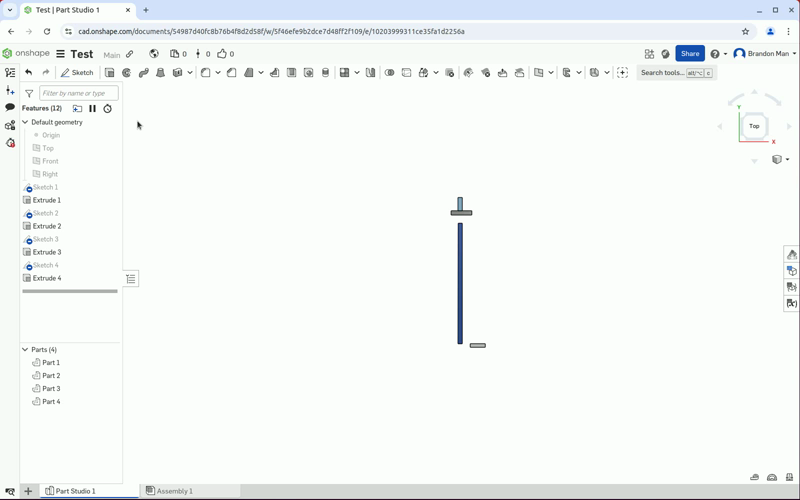
mouse_move(73, 189)
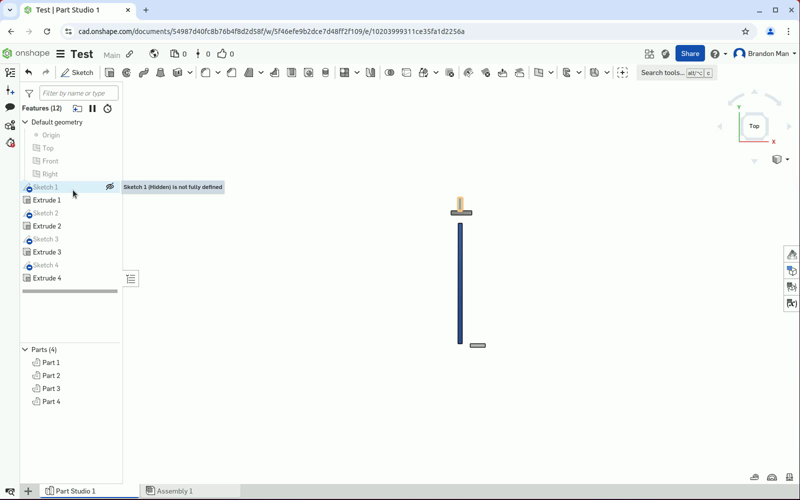
click(73, 189)
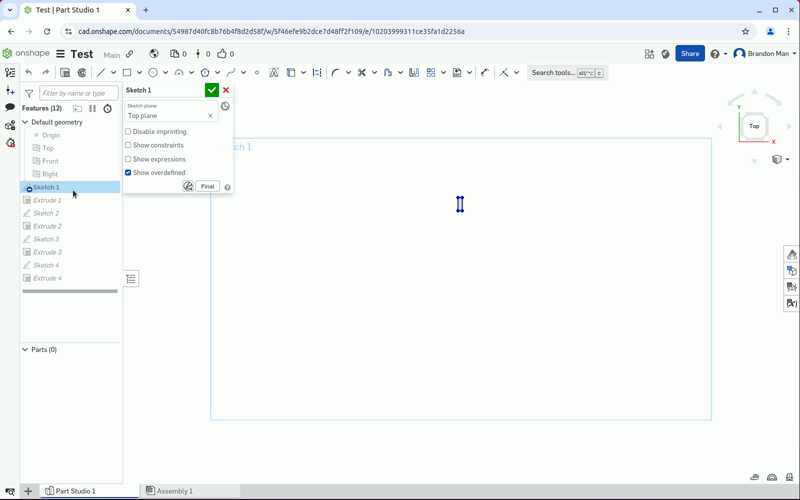
mouse_move(229, 92)
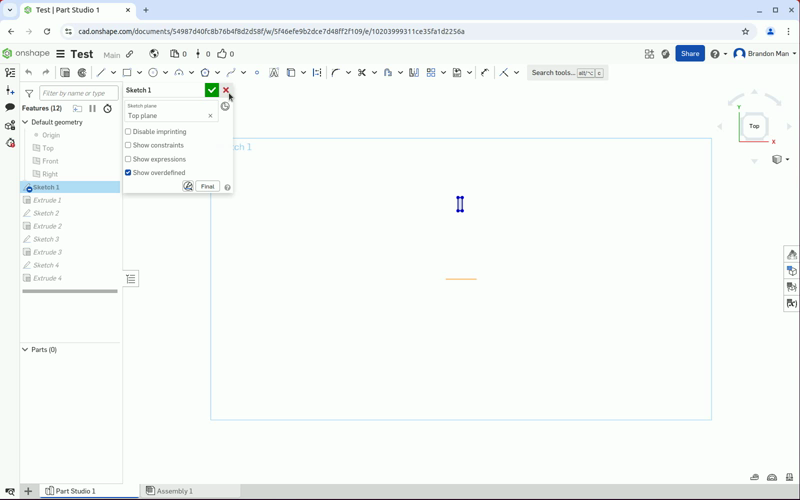
click(229, 92)
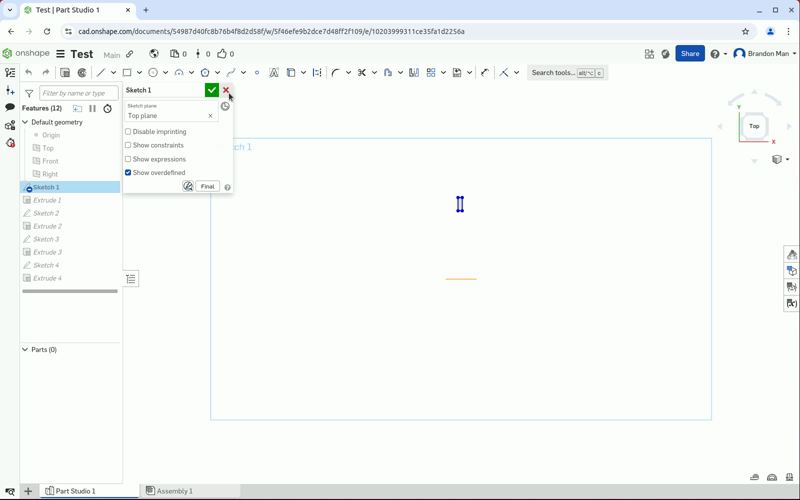
key(shift+s)
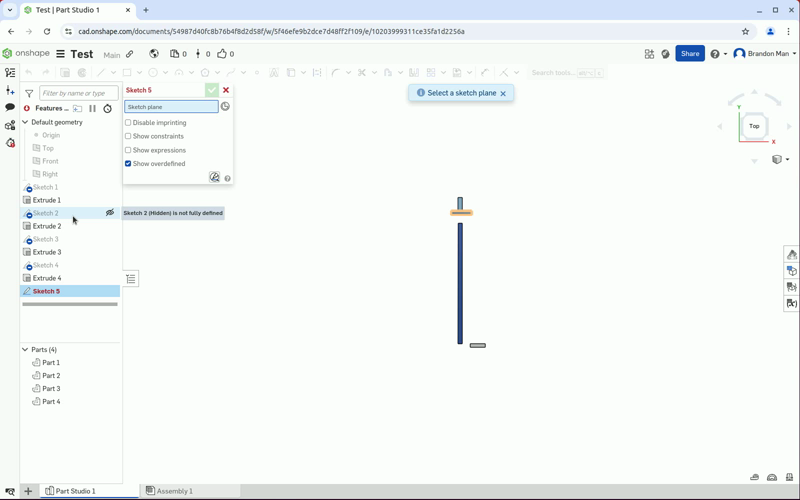
scroll(3)
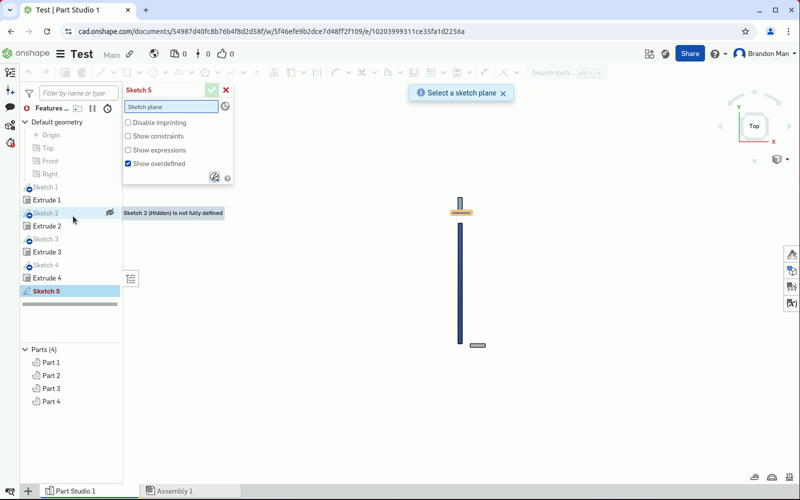
mouse_move(73, 150)
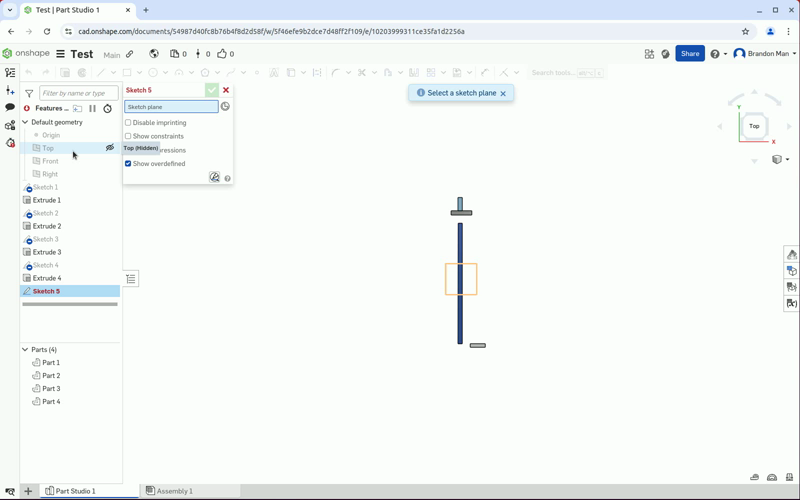
click(73, 150)
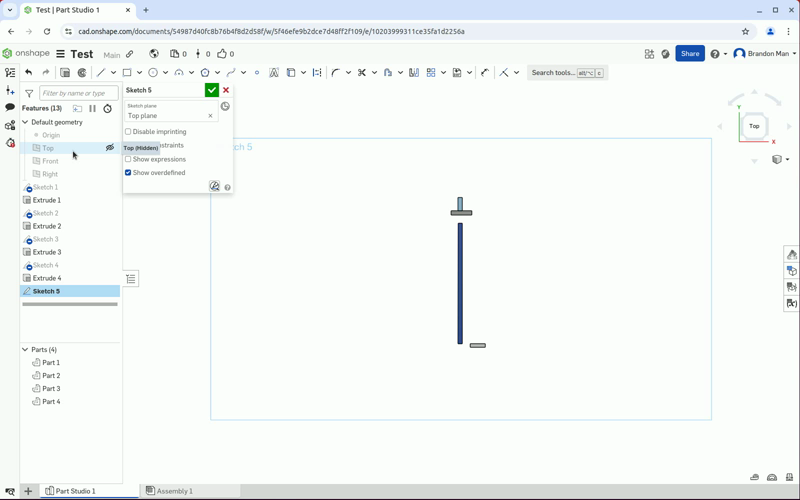
mouse_move(73, 352)
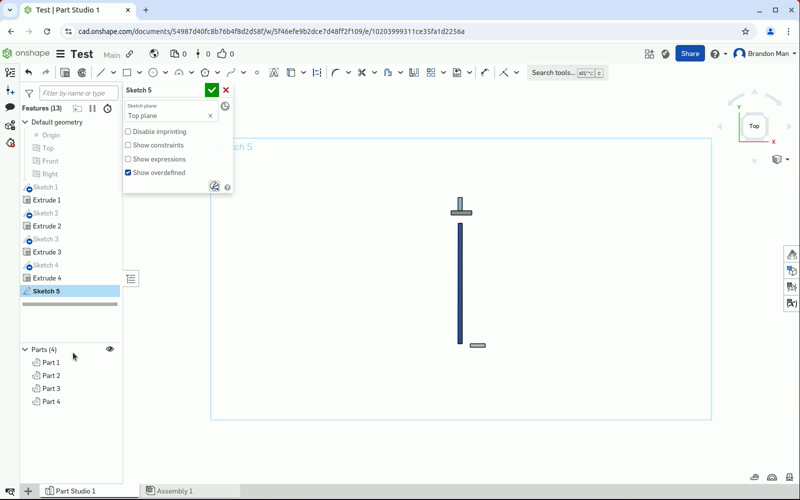
key(y)
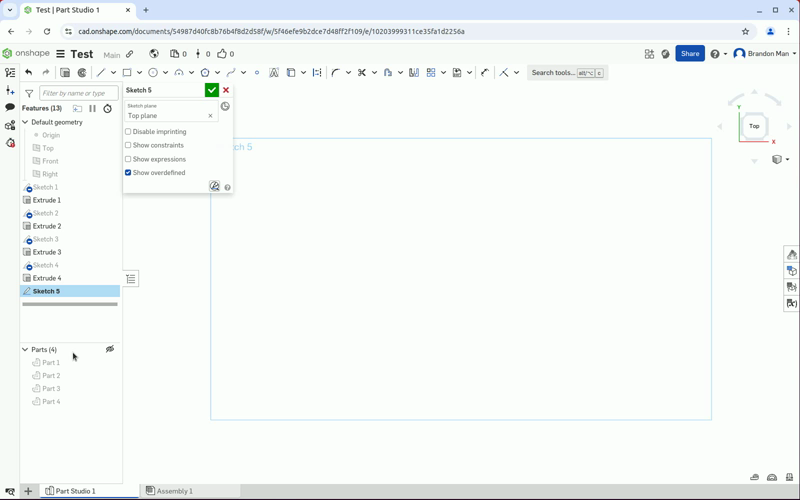
key(l)
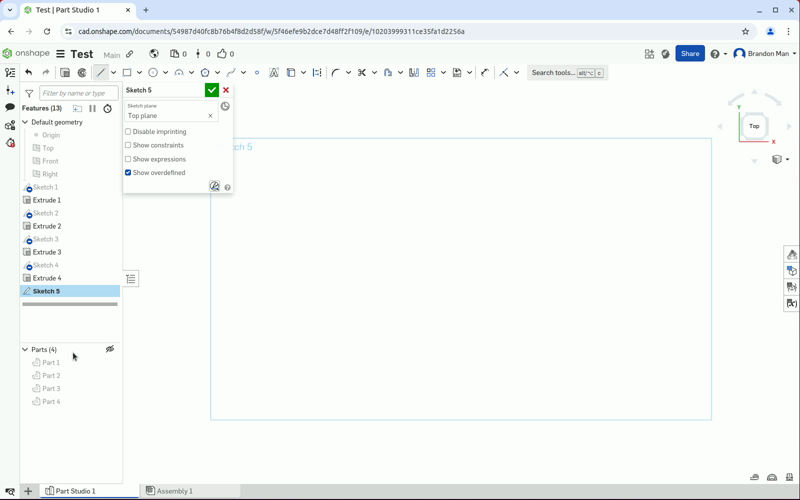
key_down(shift)
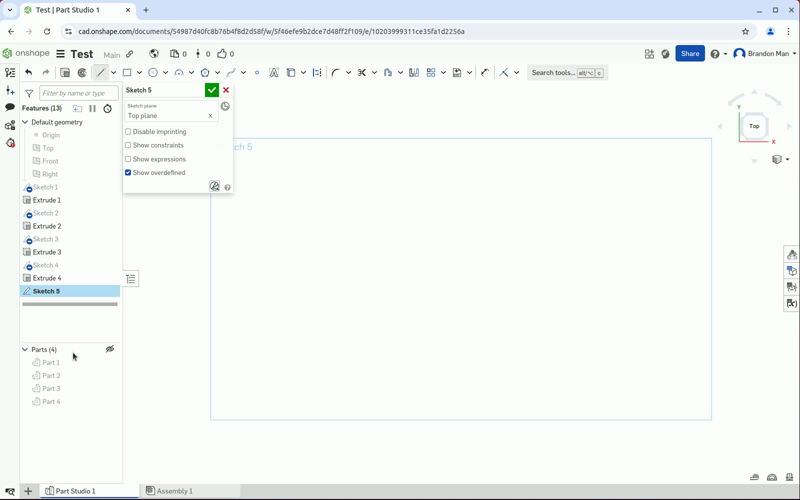
mouse_move(451, 347)
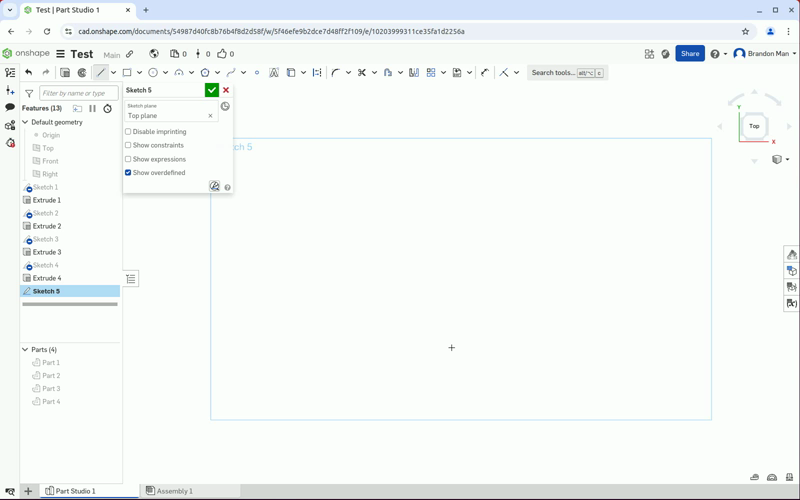
click(451, 347)
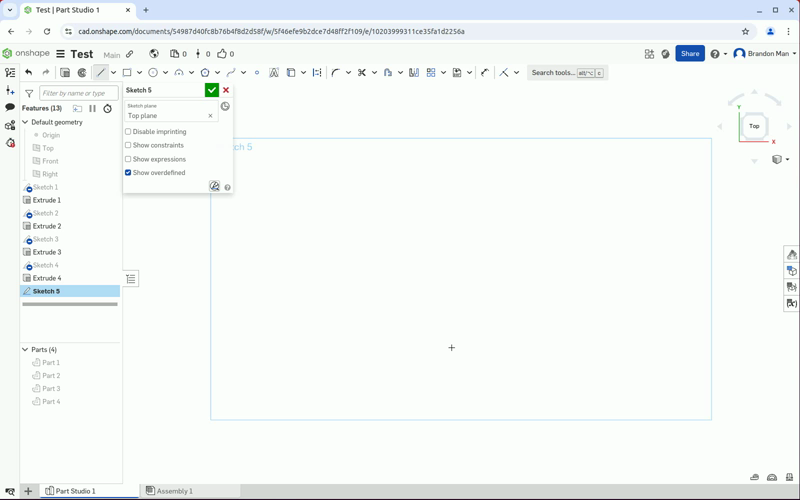
key_up(shift)
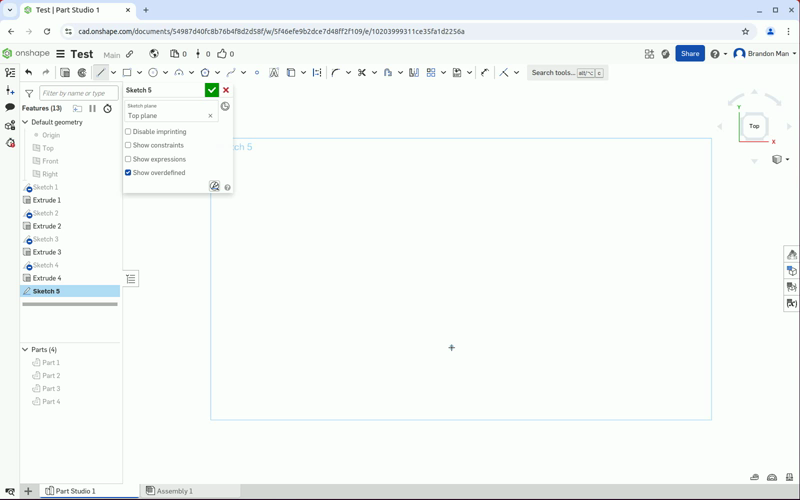
key_down(shift)
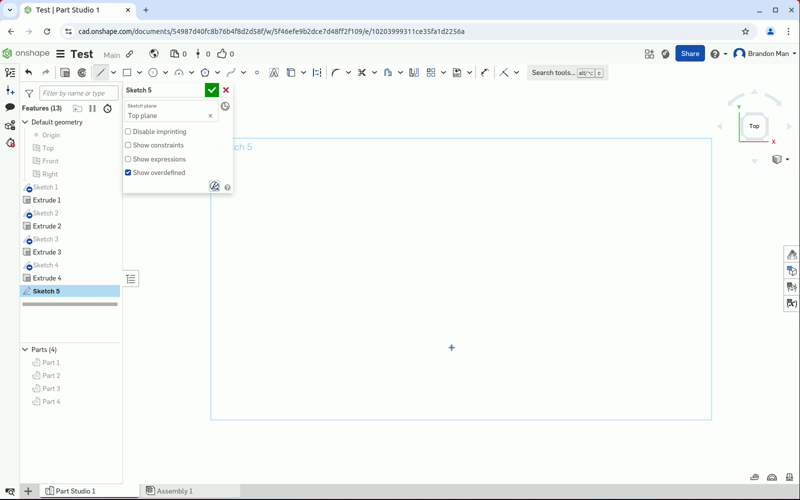
mouse_move(481, 347)
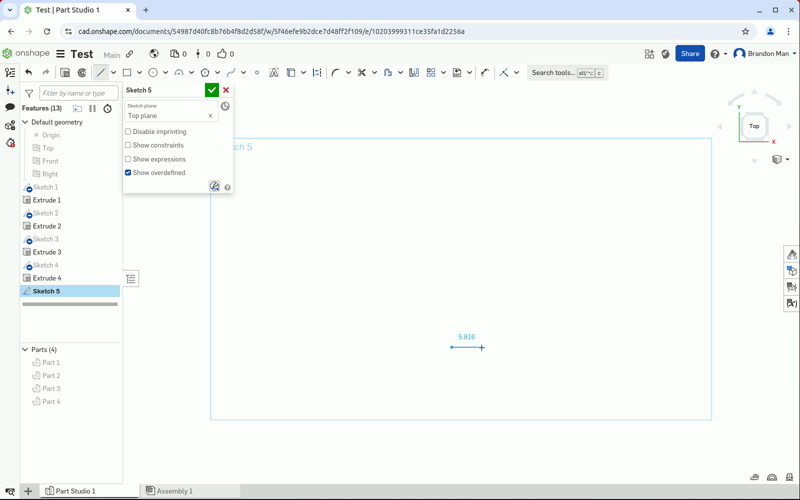
mouse_move(471, 347)
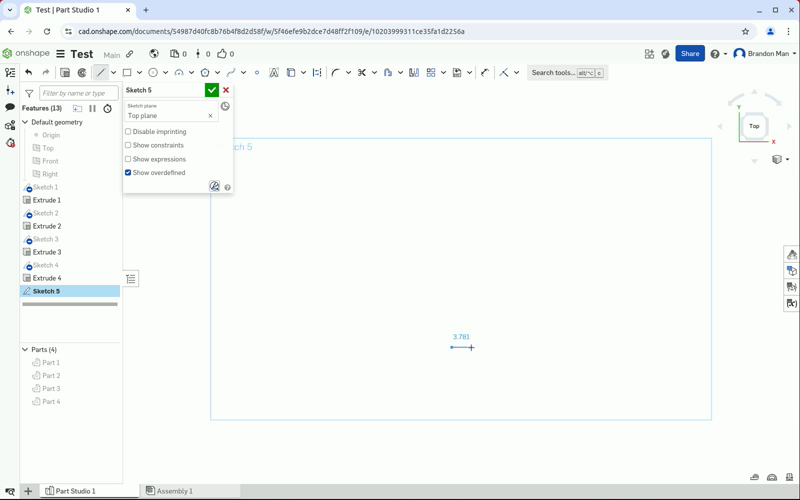
click(471, 347)
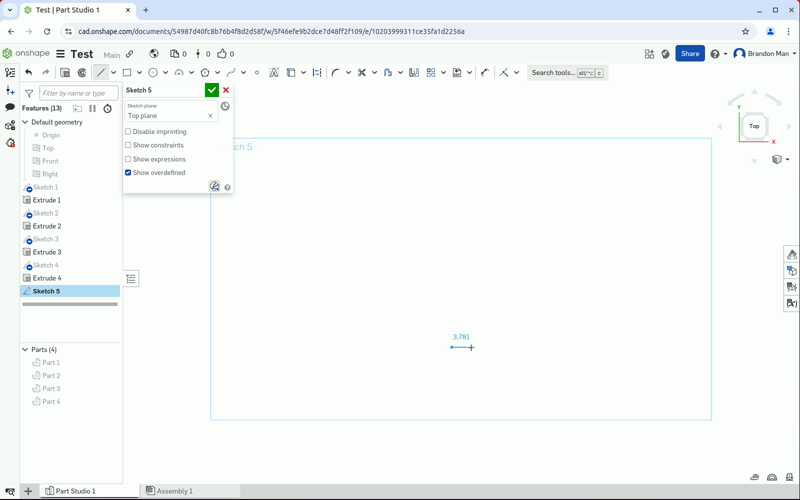
key_up(shift)
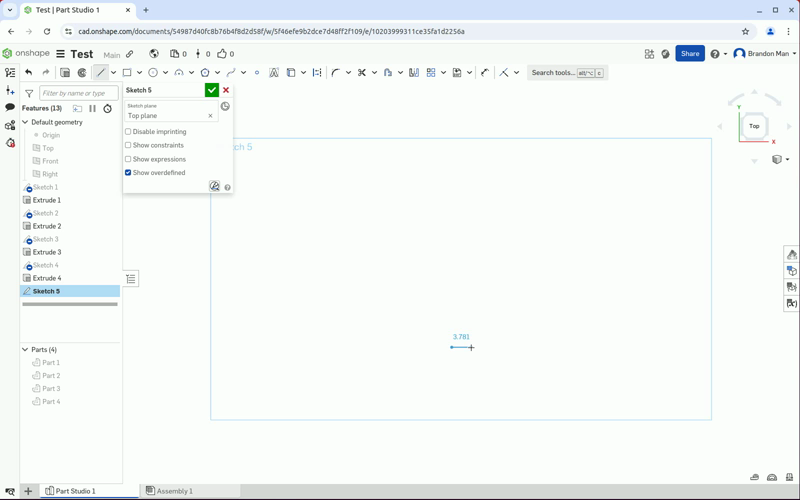
key_down(shift)
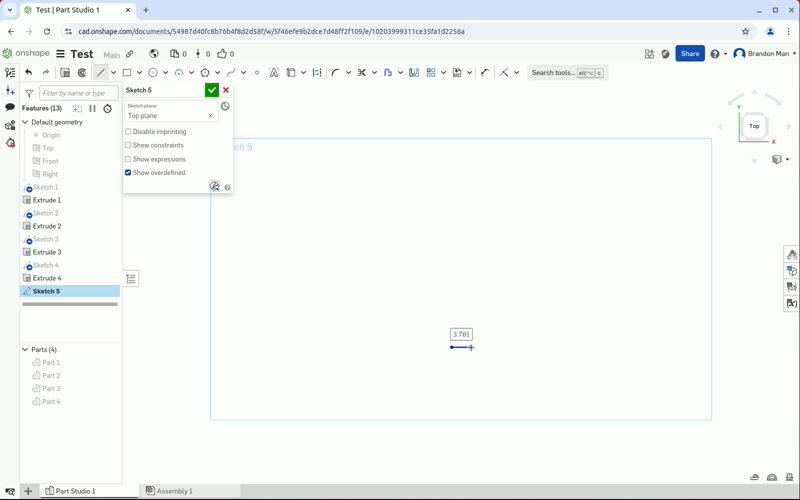
mouse_move(501, 347)
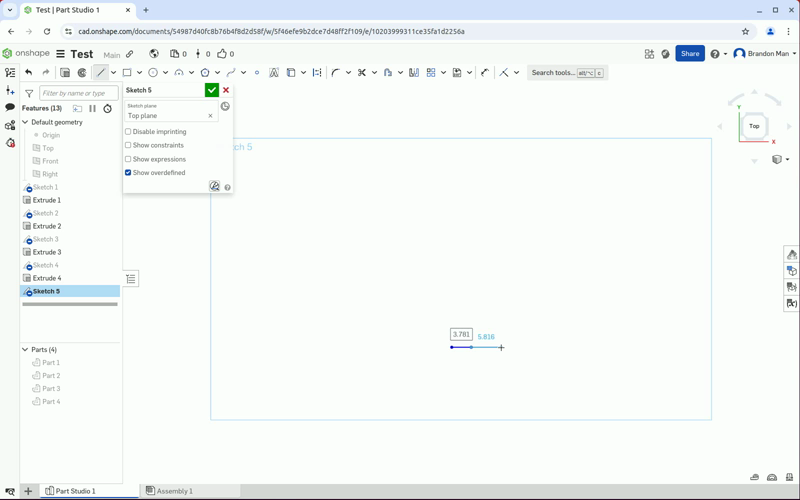
mouse_move(471, 343)
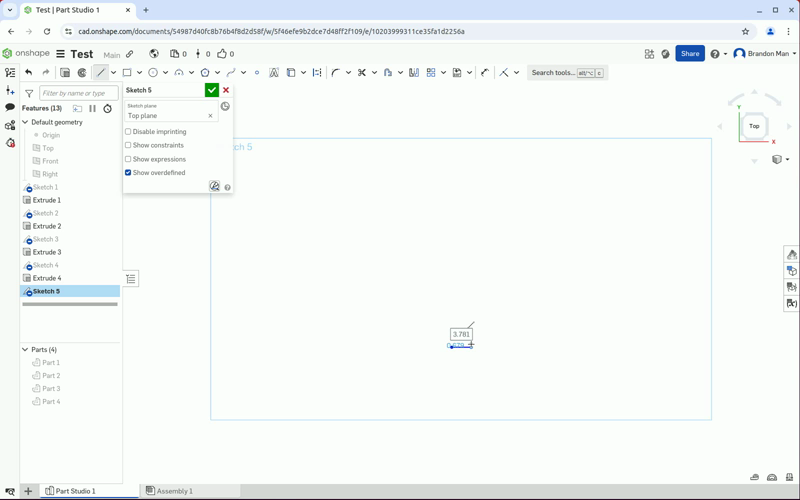
scroll(6)
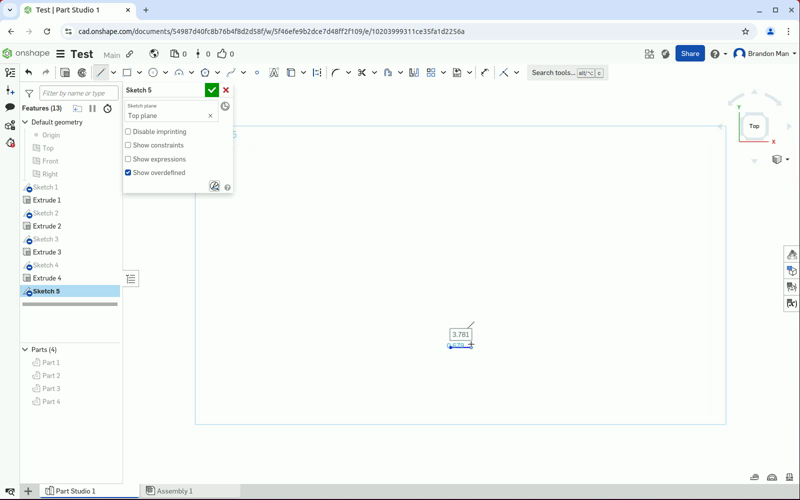
scroll(6)
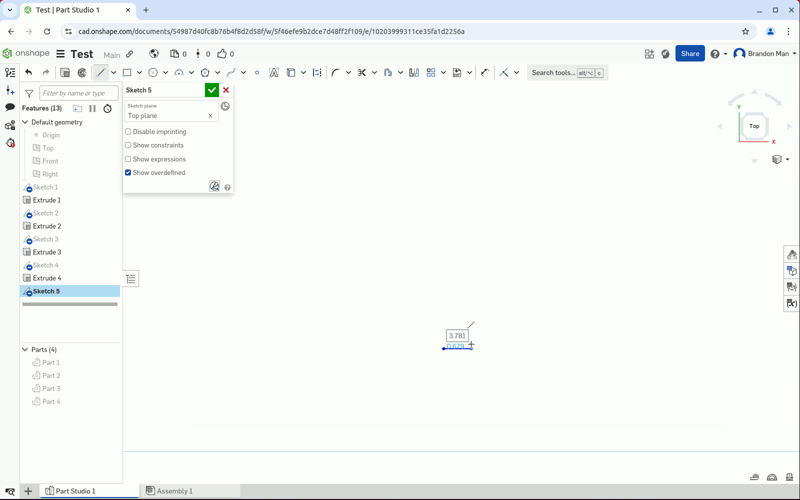
scroll(6)
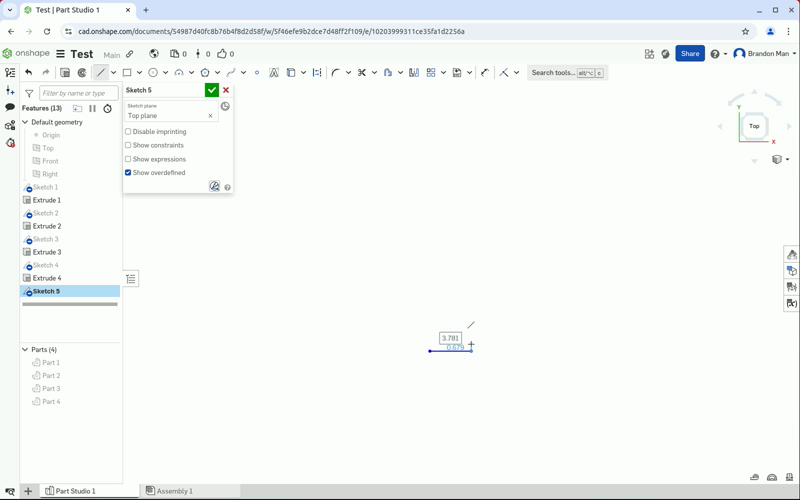
scroll(6)
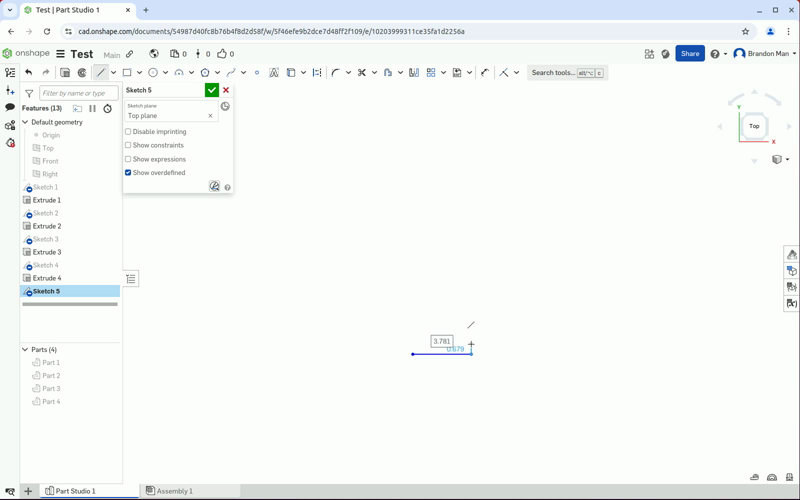
scroll(6)
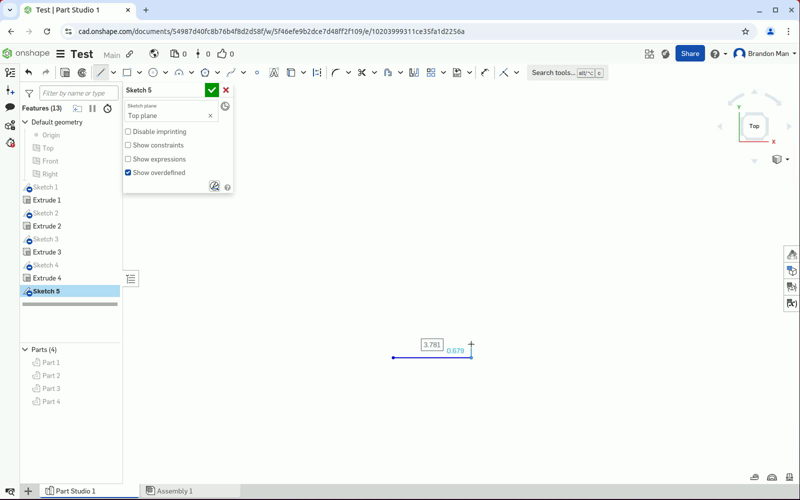
scroll(6)
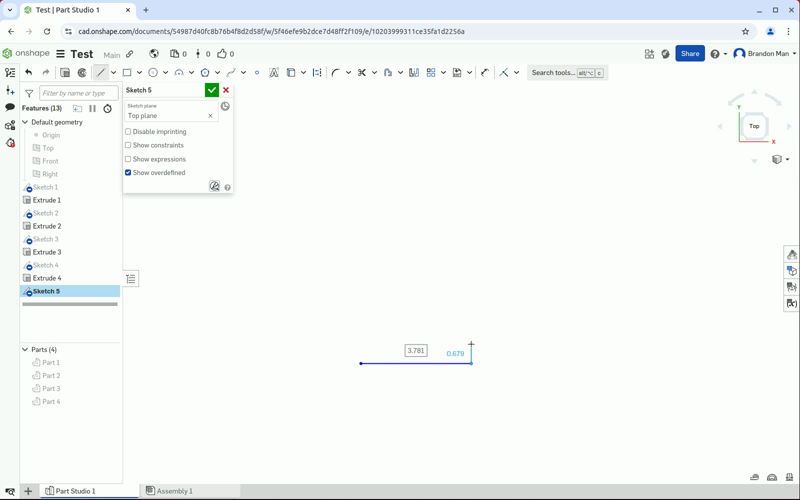
scroll(6)
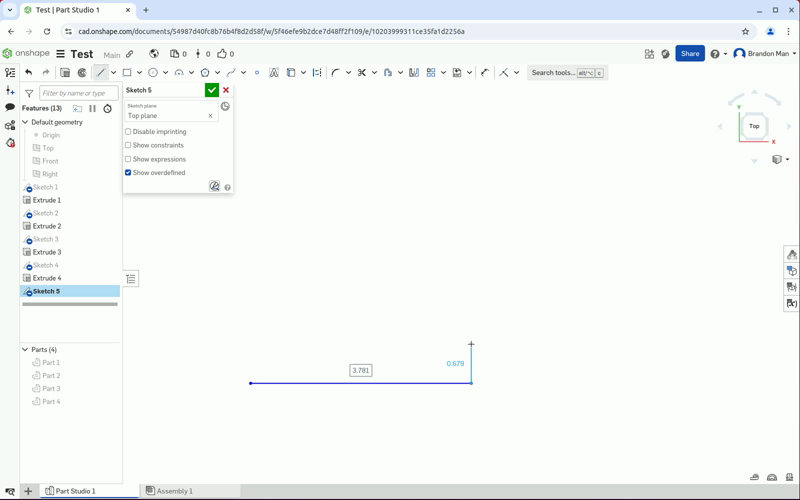
click(471, 343)
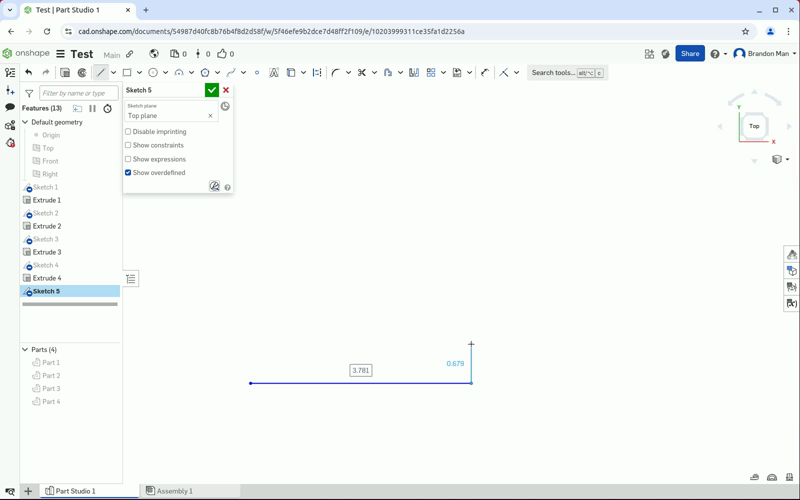
scroll(-6)
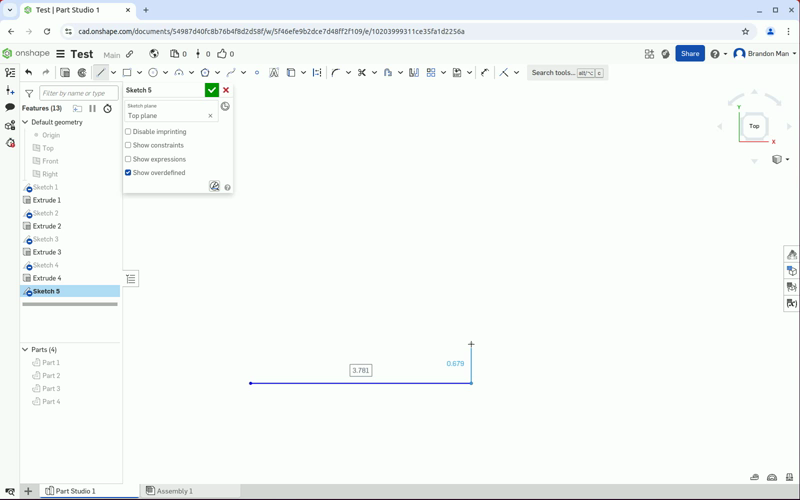
scroll(-6)
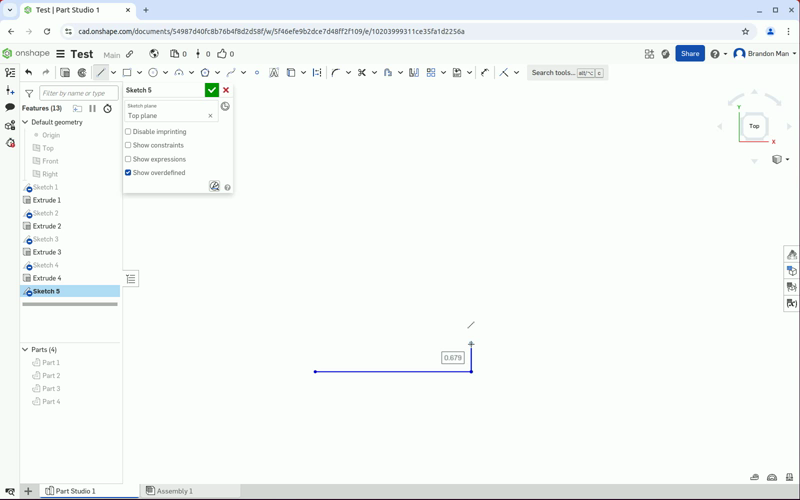
scroll(-6)
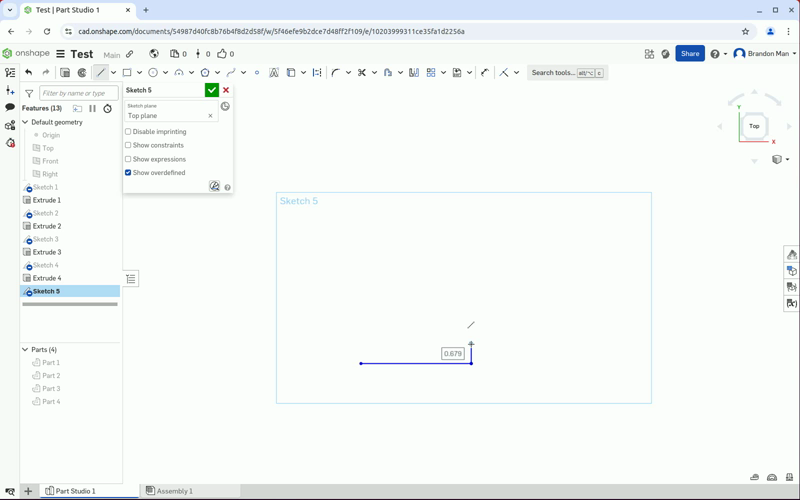
scroll(-6)
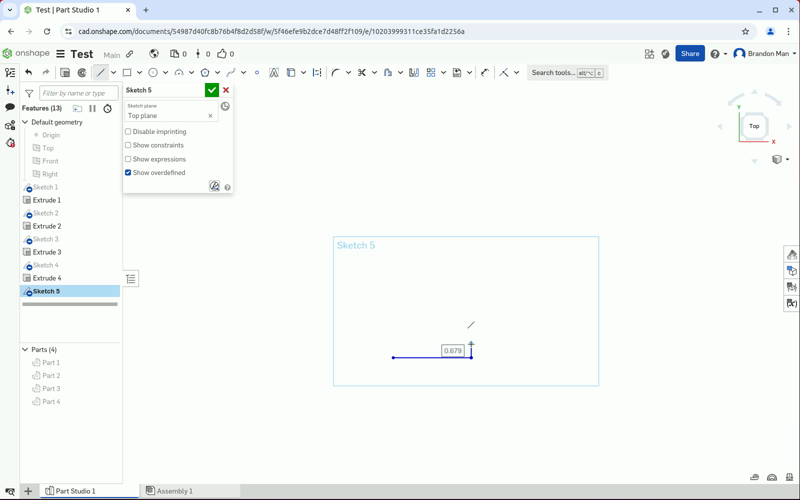
scroll(-6)
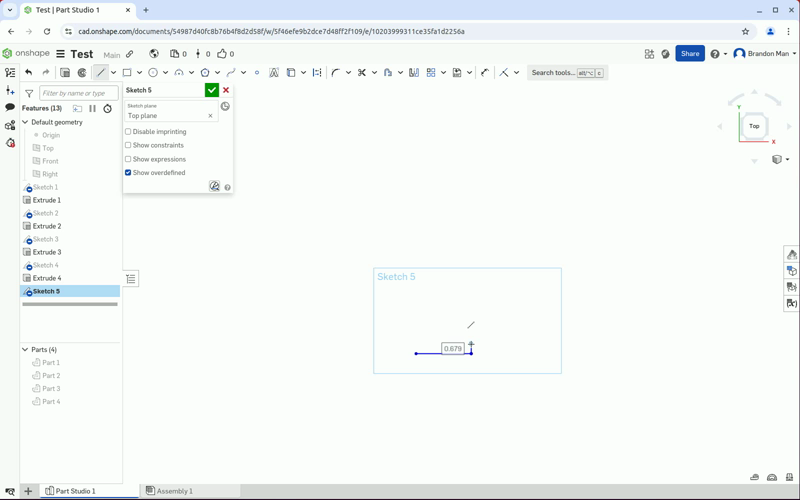
scroll(-6)
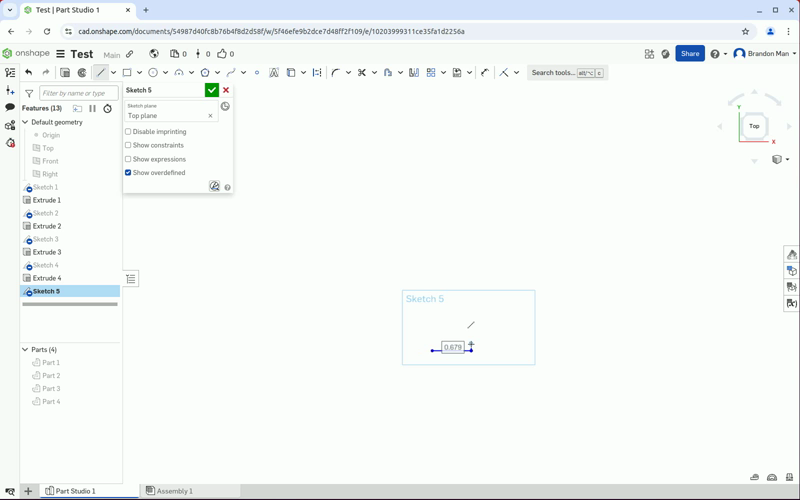
scroll(-6)
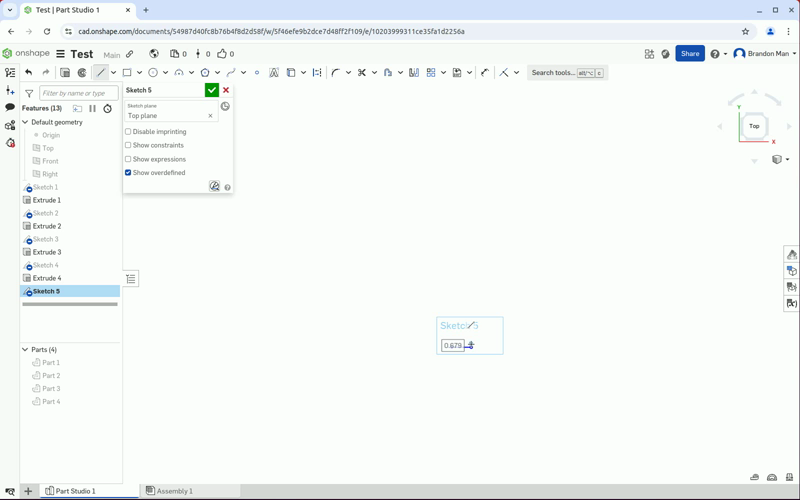
key_up(shift)
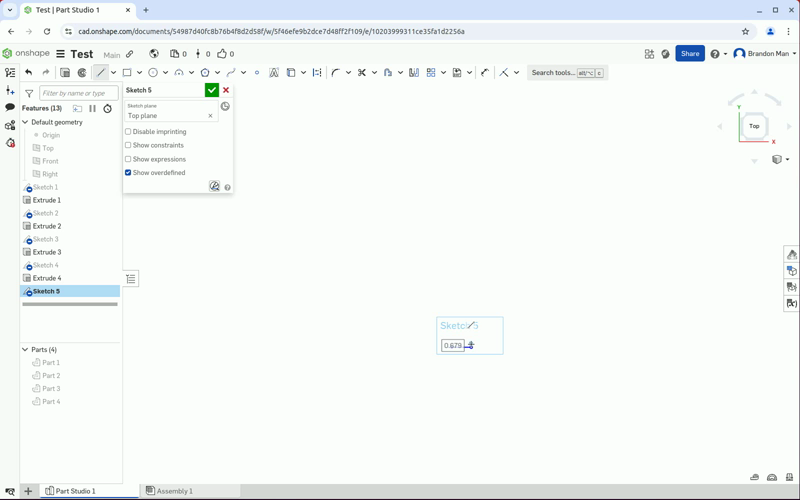
key_down(shift)
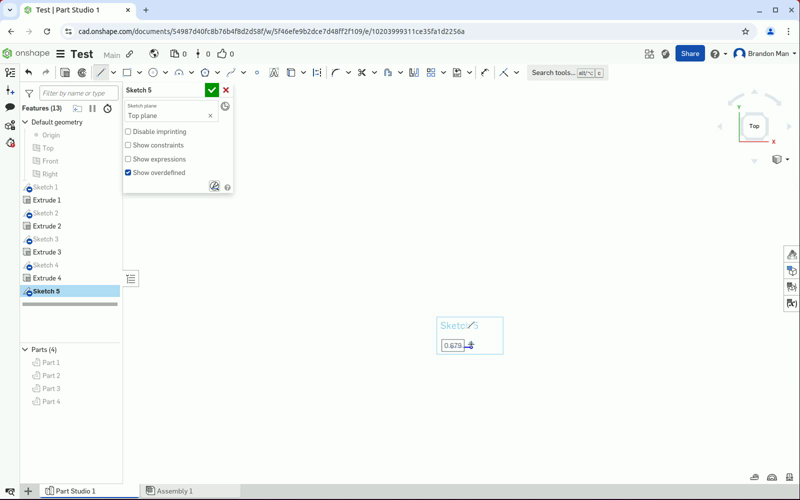
mouse_move(501, 343)
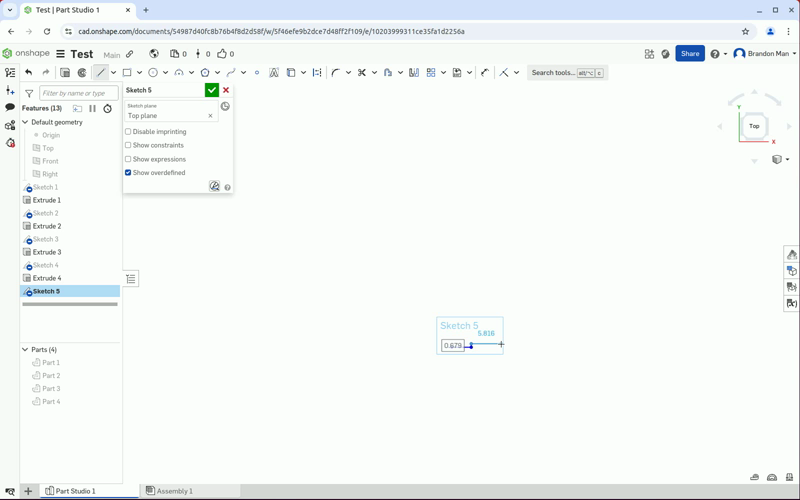
mouse_move(463, 343)
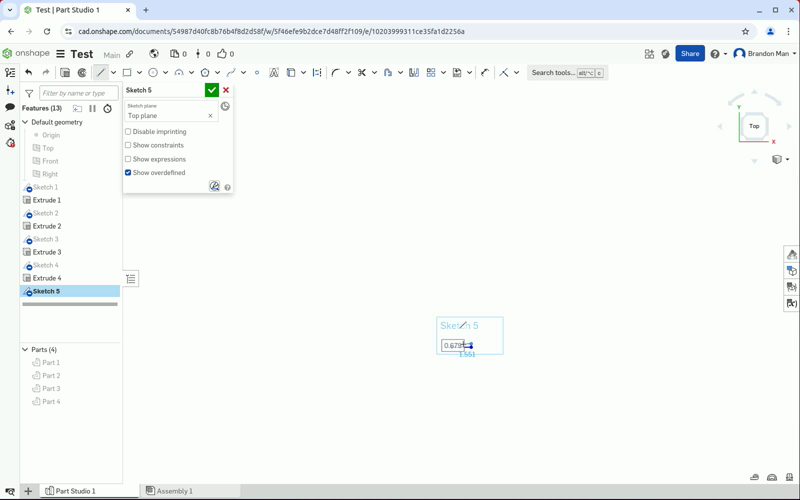
click(463, 343)
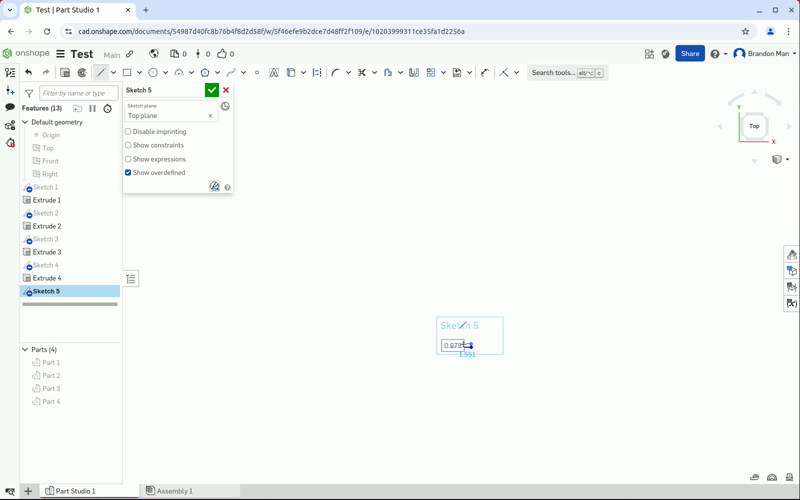
key_up(shift)
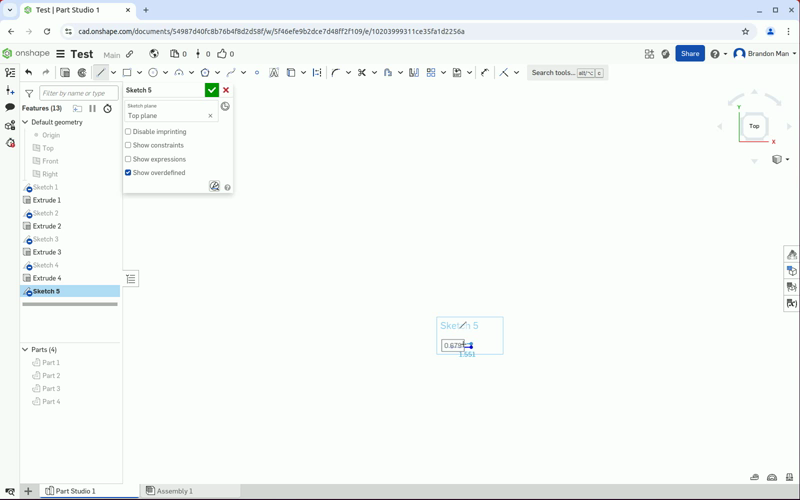
key_down(shift)
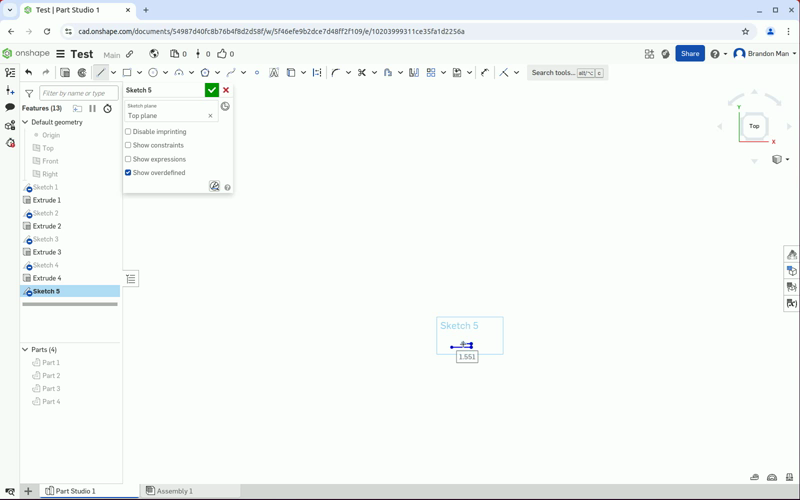
mouse_move(493, 343)
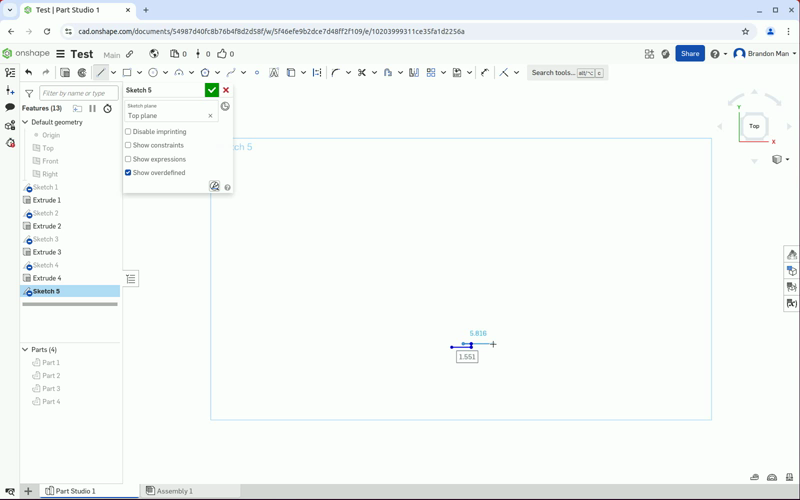
mouse_move(459, 343)
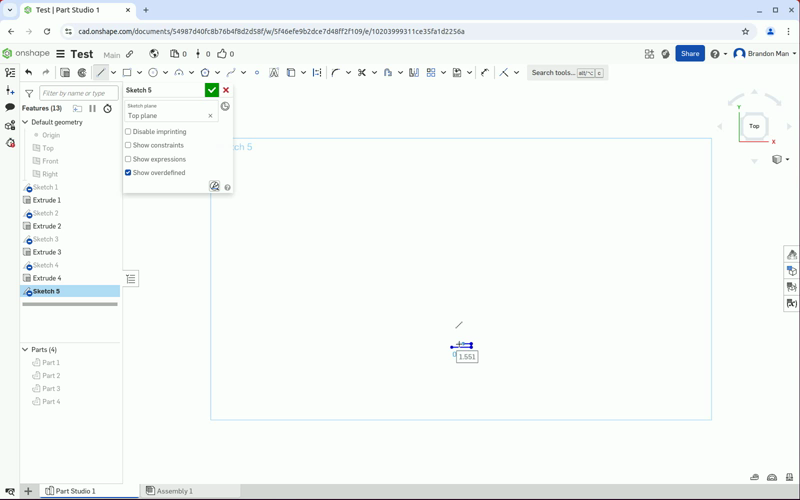
scroll(6)
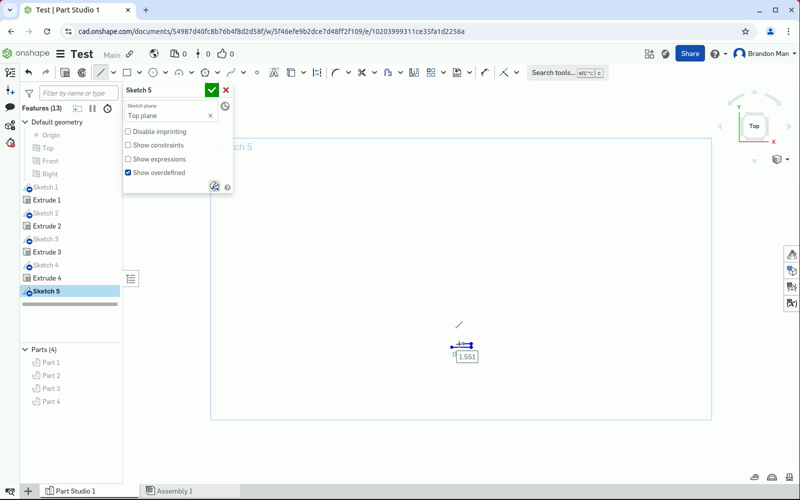
scroll(6)
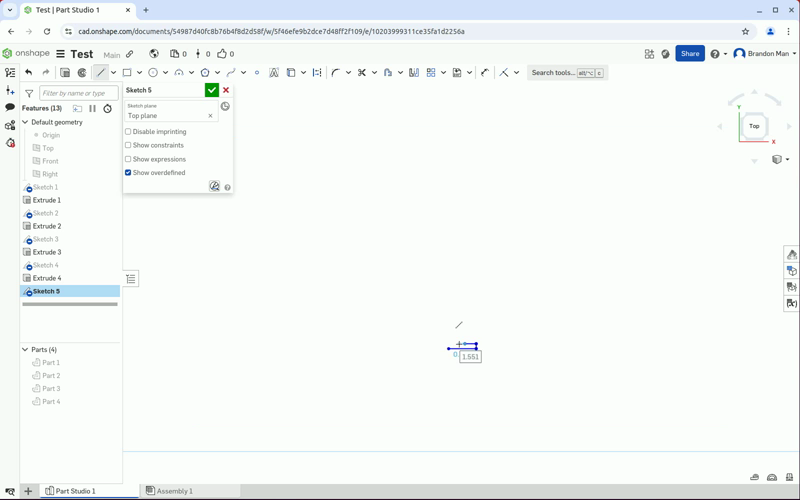
scroll(6)
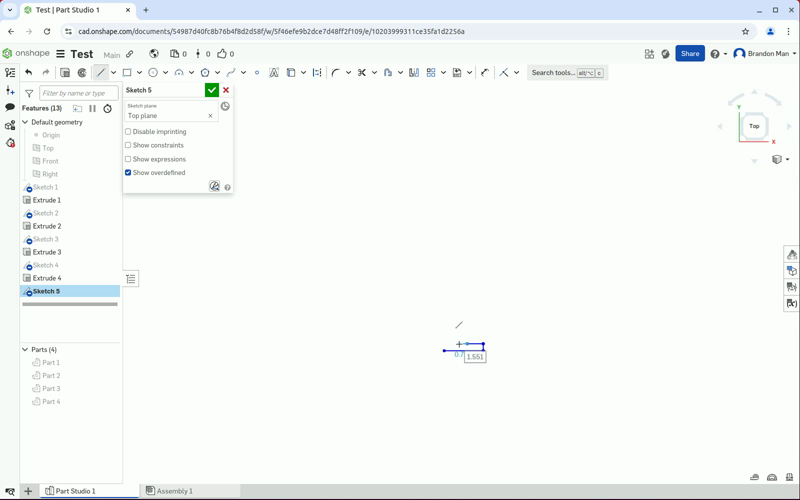
scroll(6)
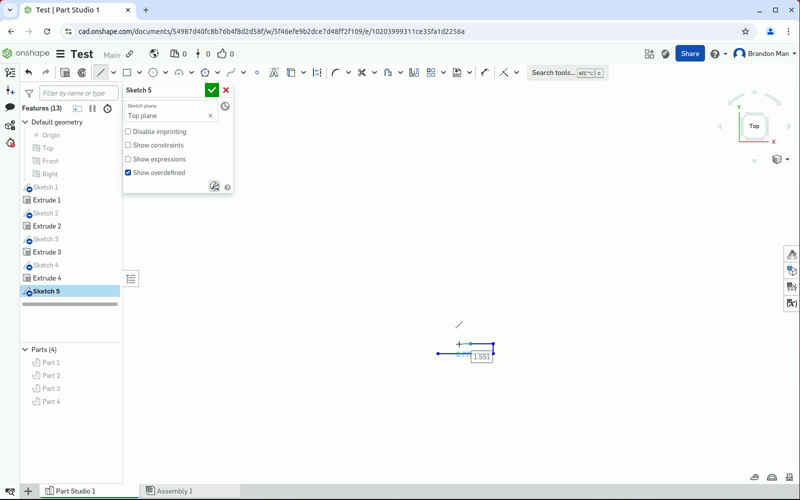
scroll(6)
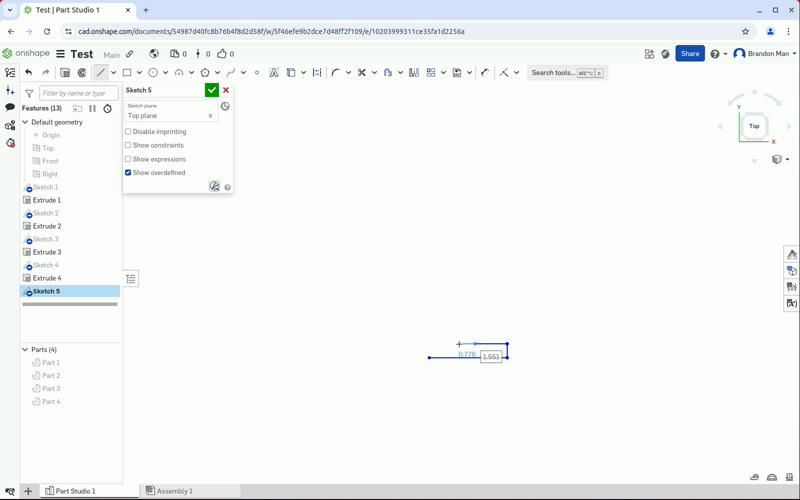
scroll(6)
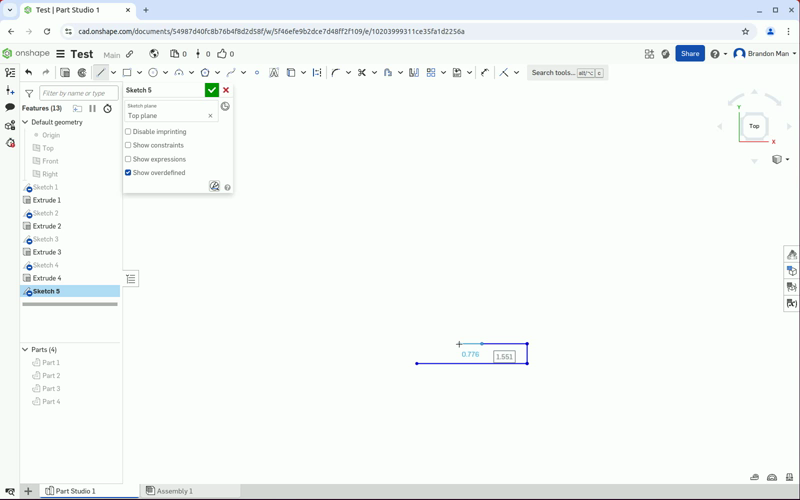
scroll(6)
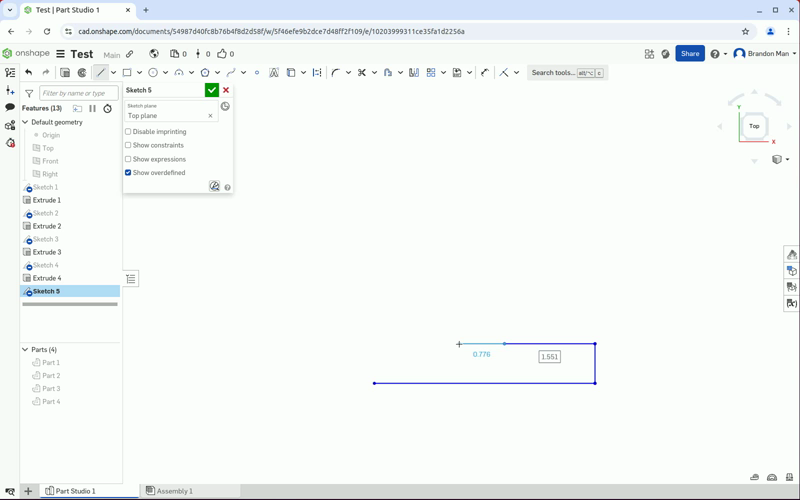
click(459, 343)
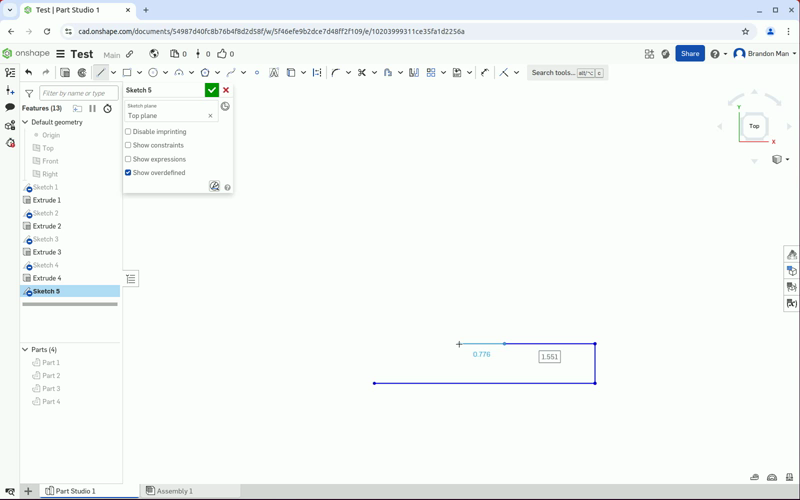
scroll(-6)
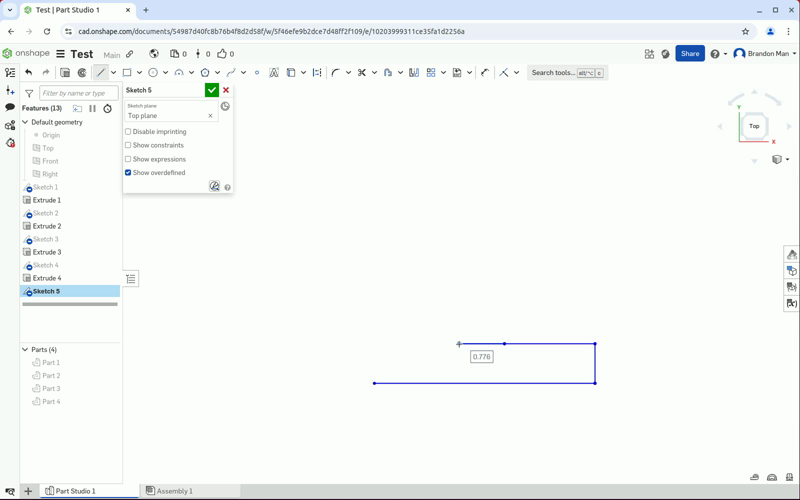
scroll(-6)
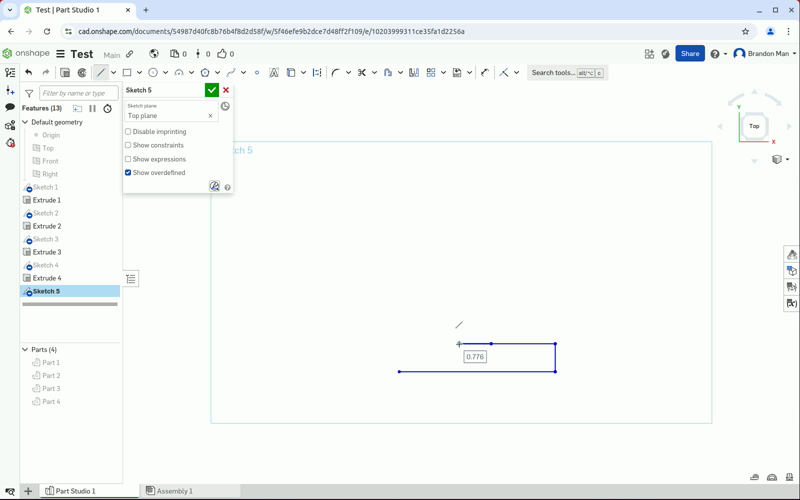
scroll(-6)
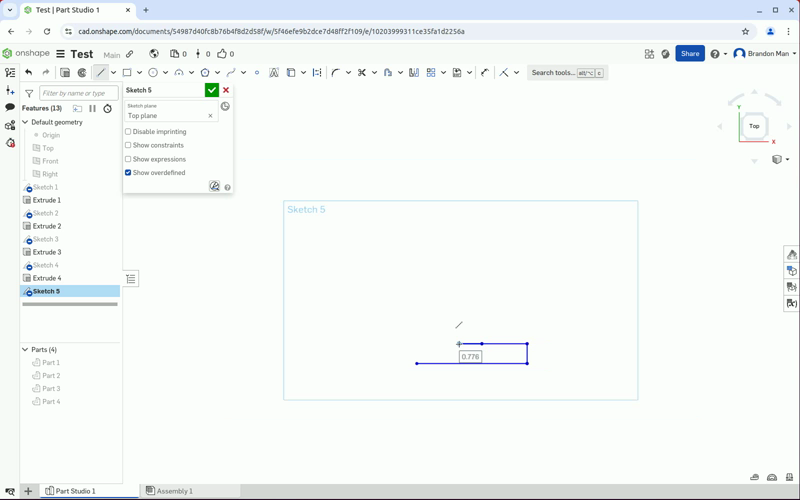
scroll(-6)
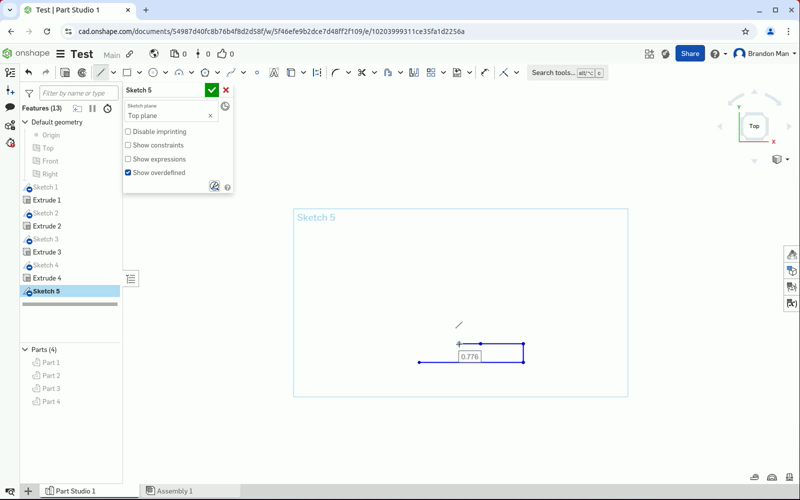
scroll(-6)
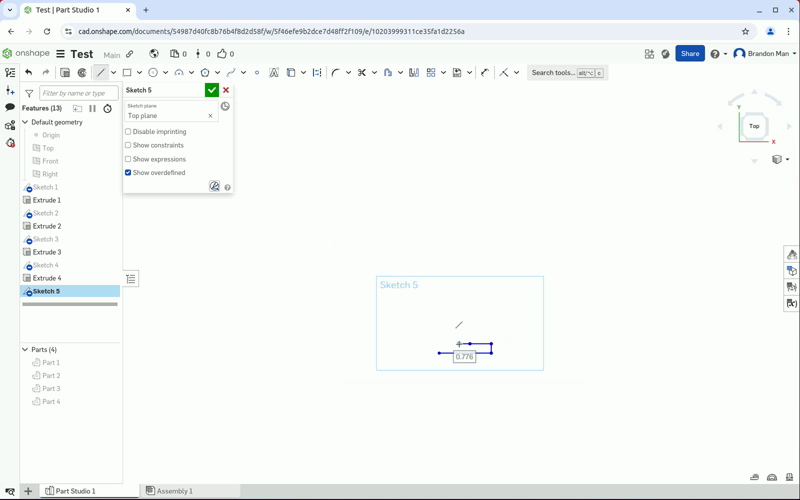
scroll(-6)
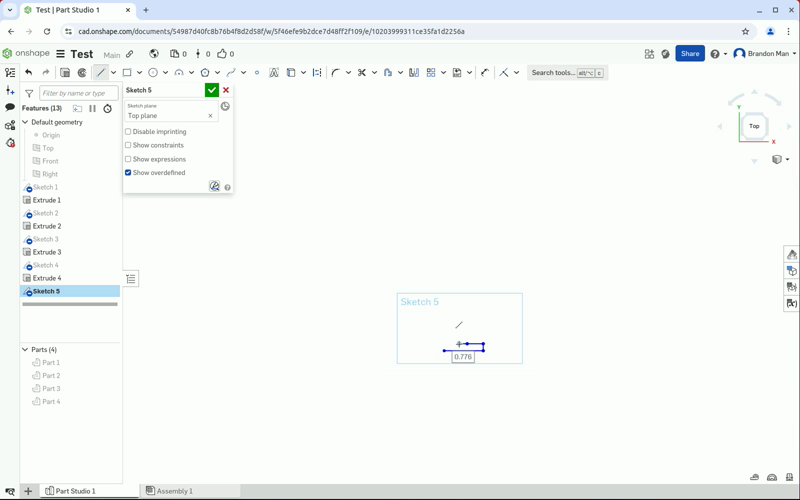
scroll(-6)
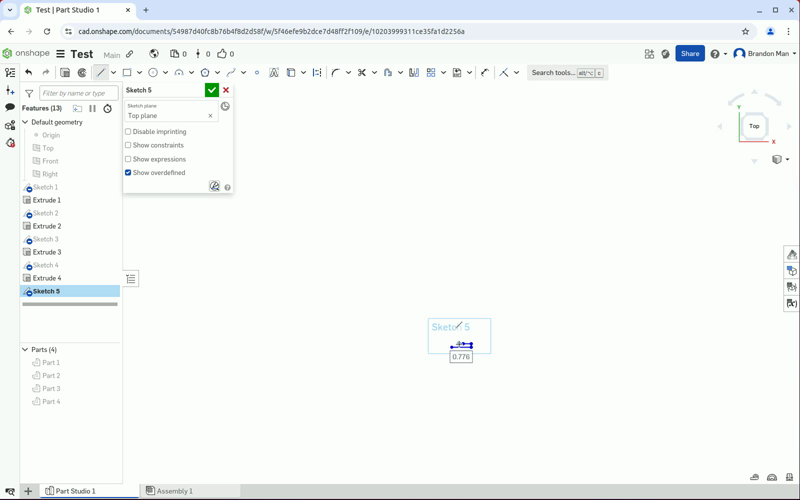
key_up(shift)
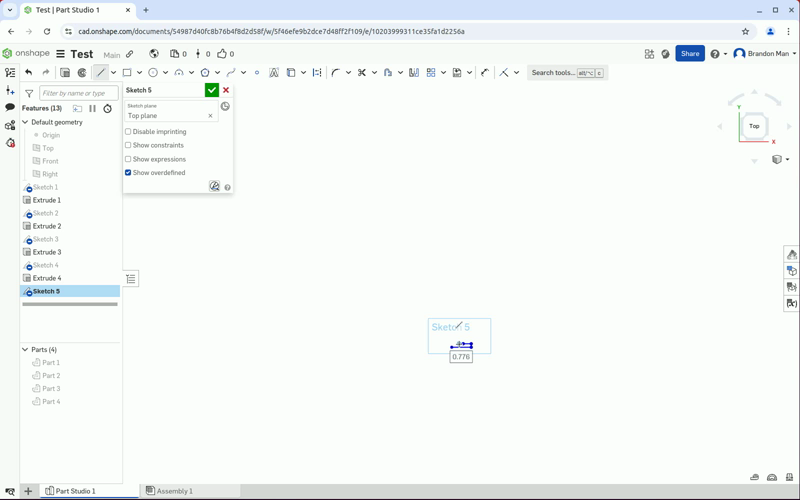
key_down(shift)
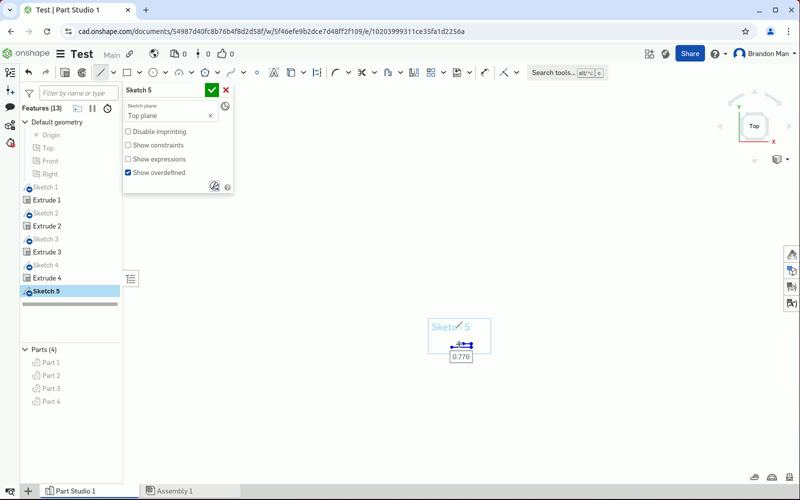
mouse_move(489, 343)
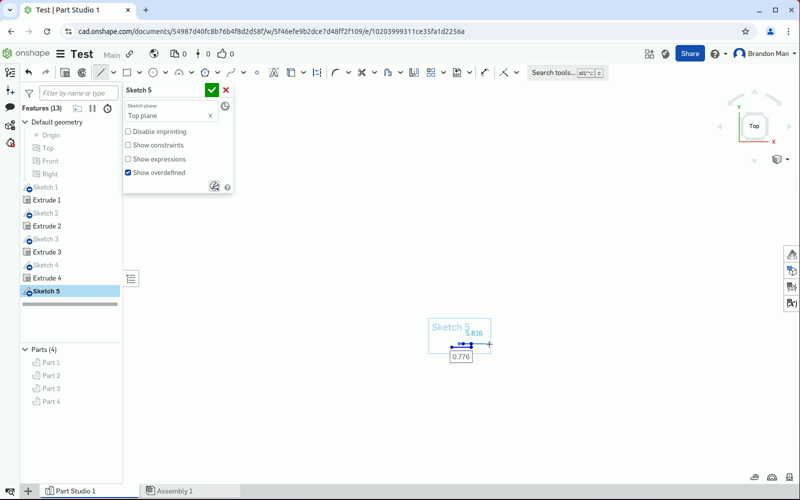
mouse_move(451, 343)
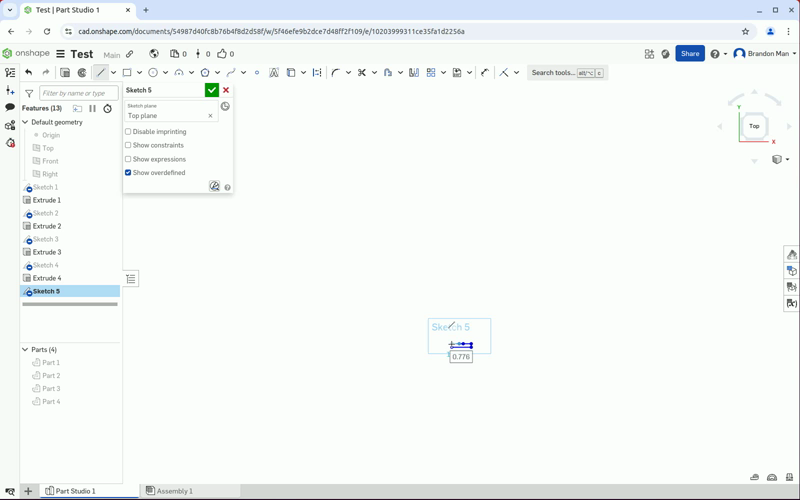
scroll(6)
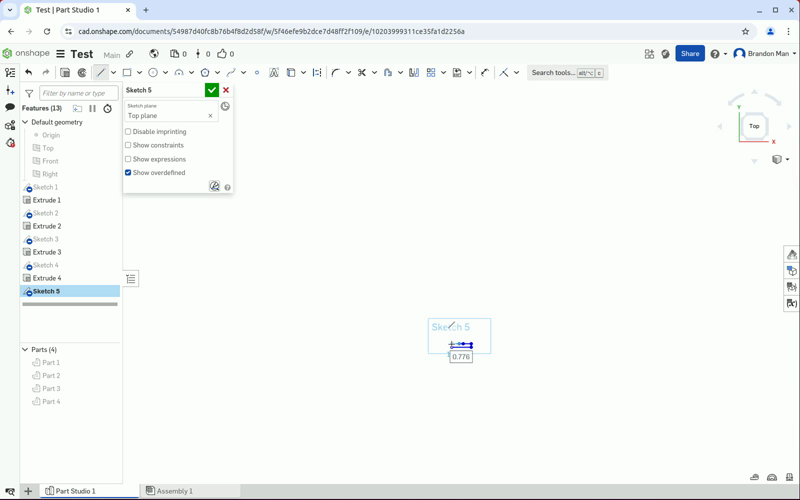
scroll(6)
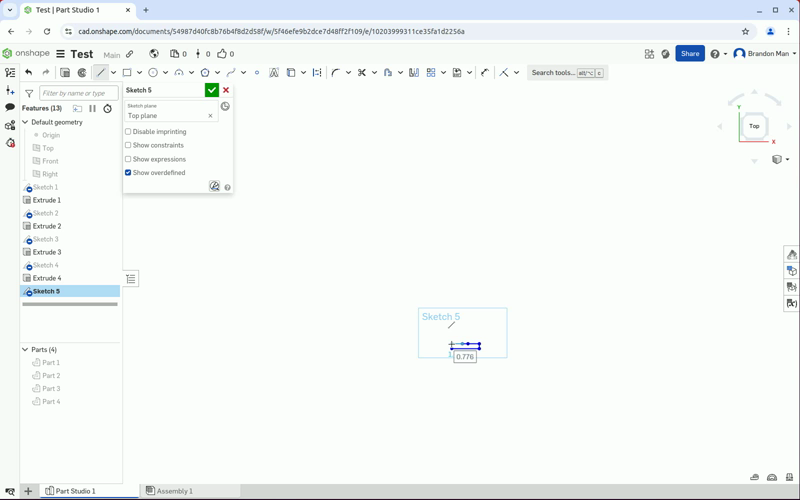
scroll(6)
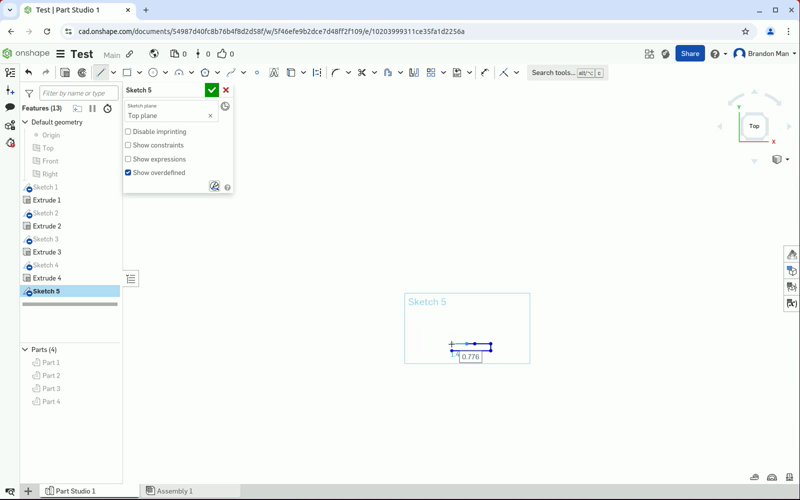
scroll(6)
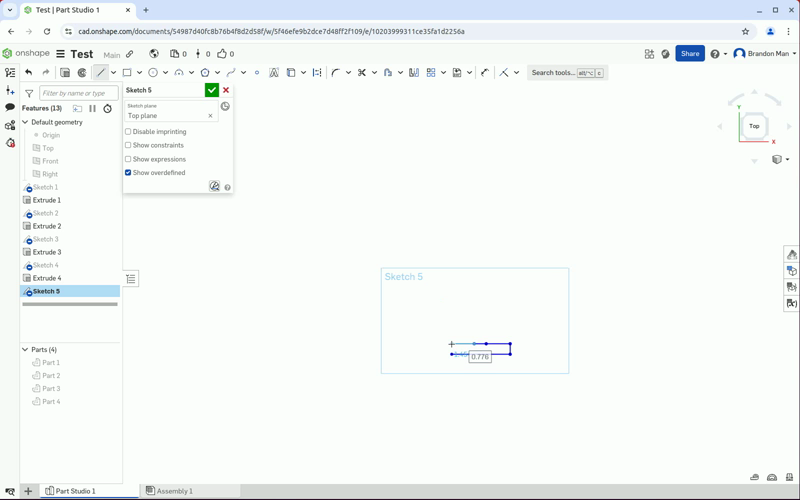
scroll(6)
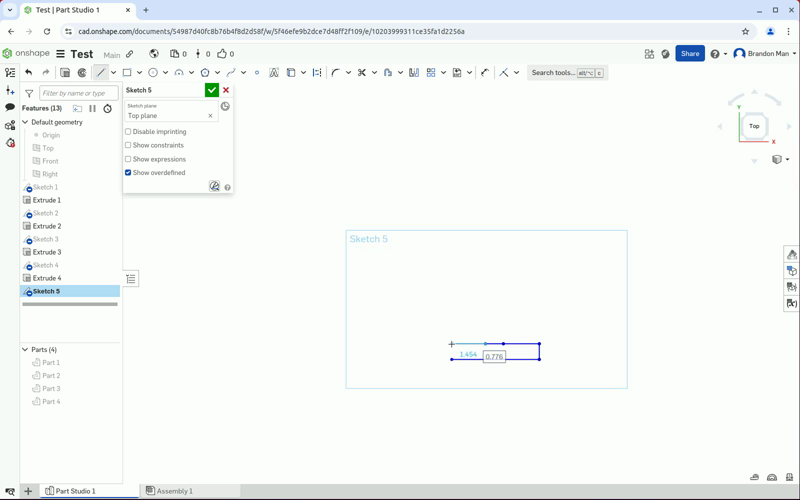
scroll(6)
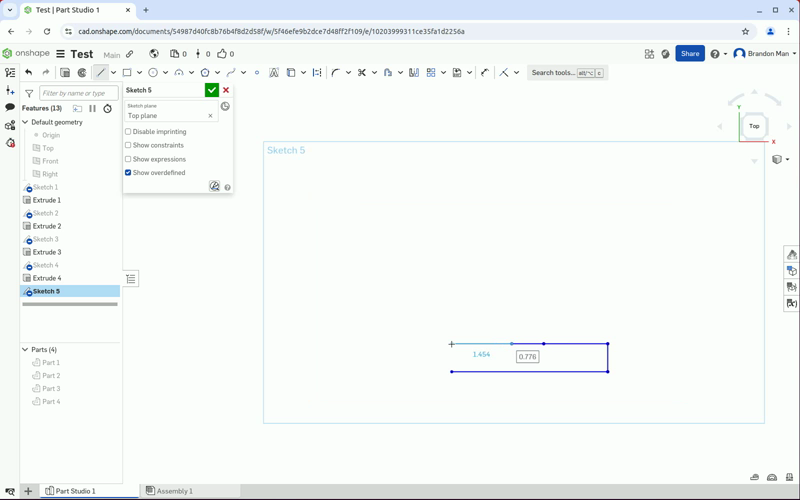
scroll(6)
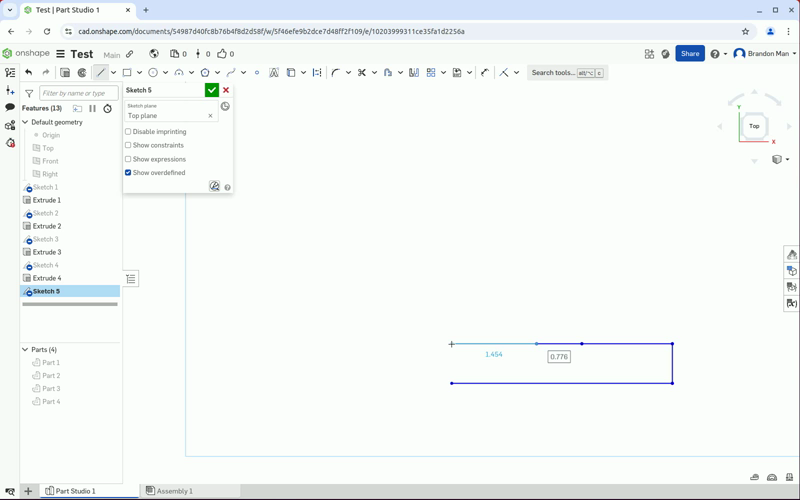
click(451, 343)
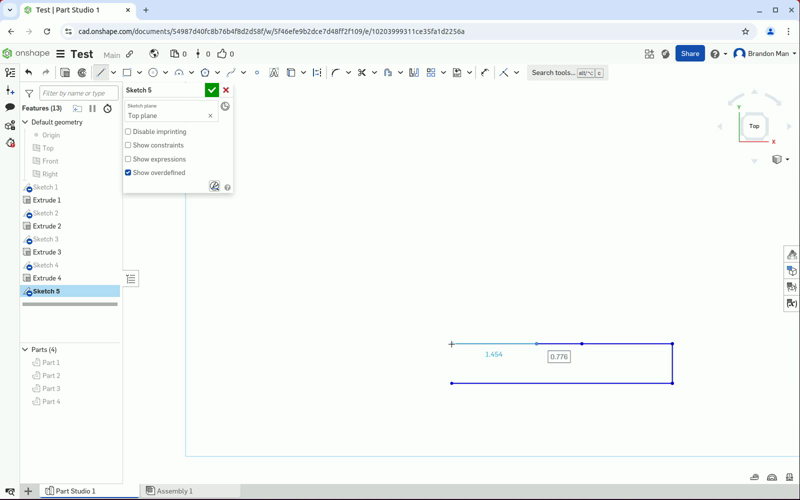
scroll(-6)
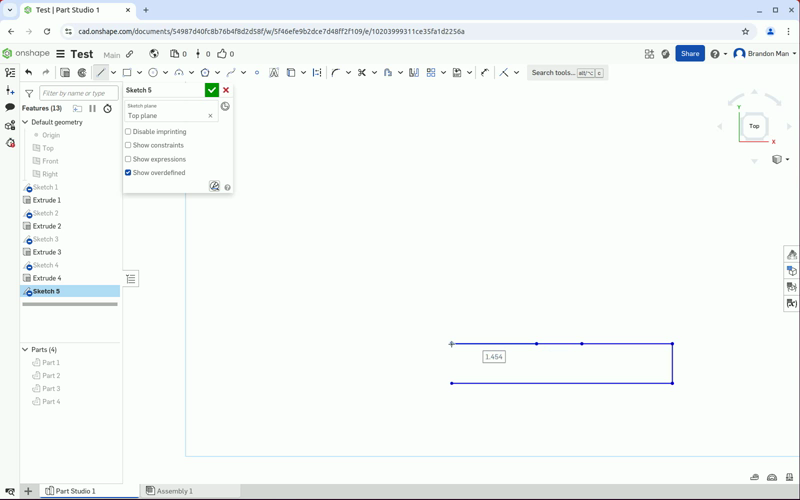
scroll(-6)
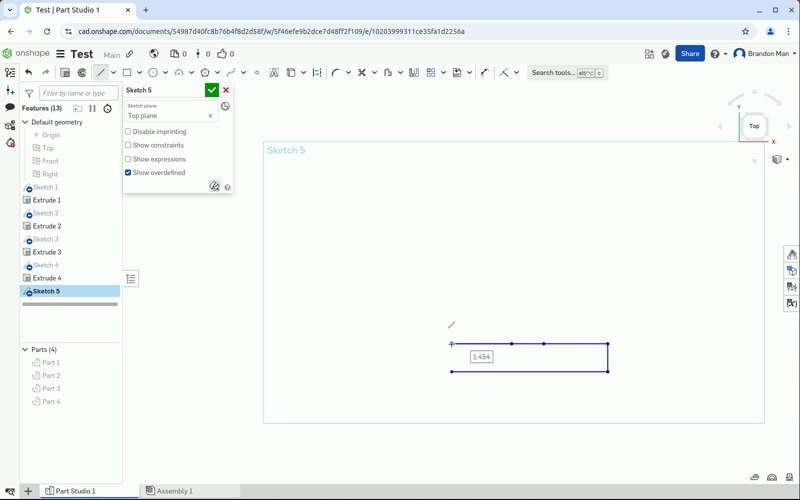
scroll(-6)
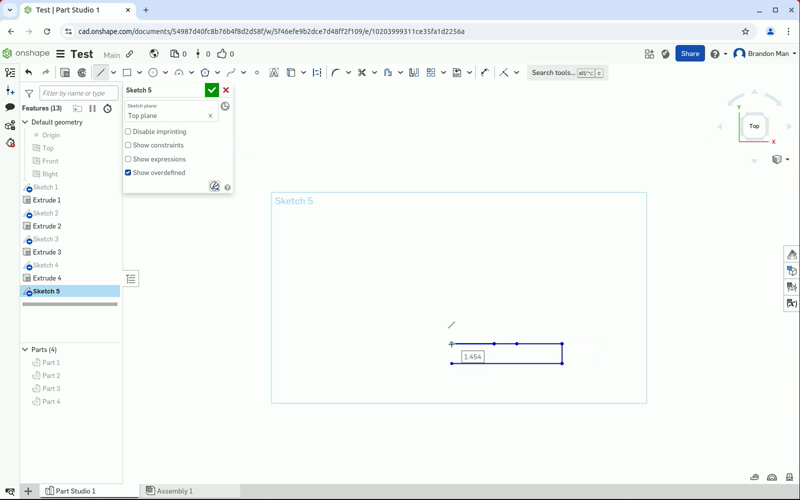
scroll(-6)
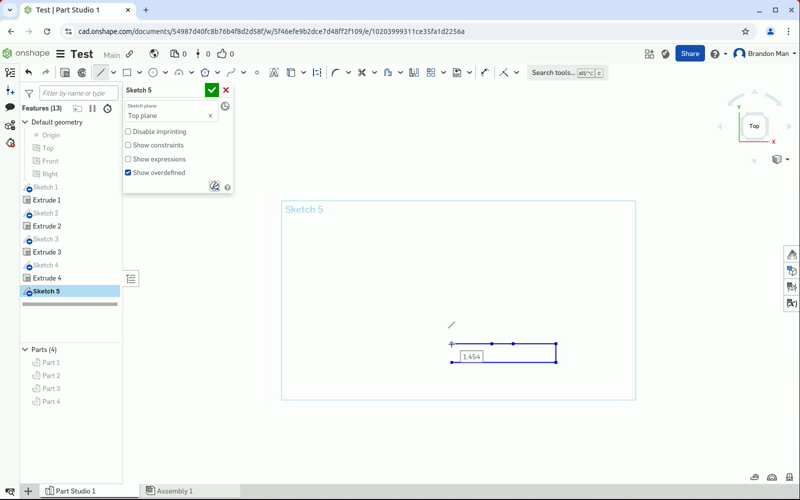
scroll(-6)
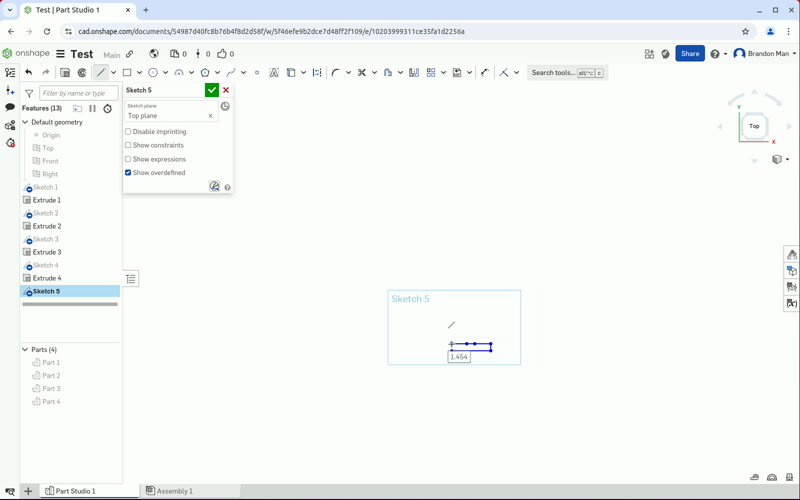
scroll(-6)
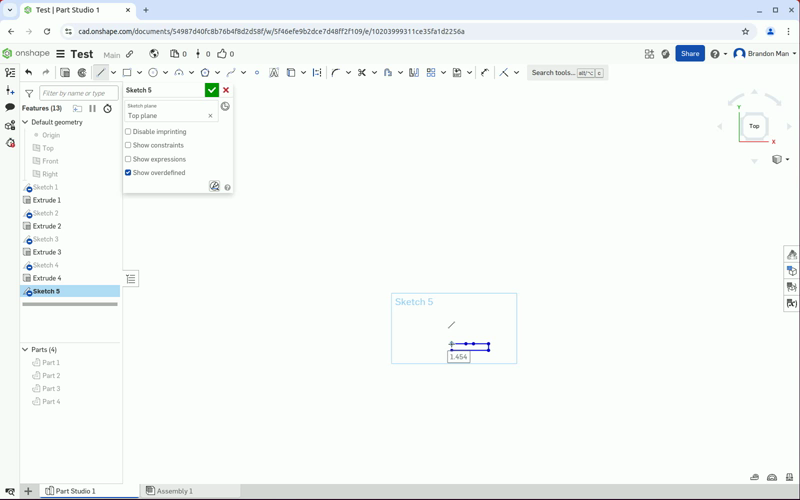
scroll(-6)
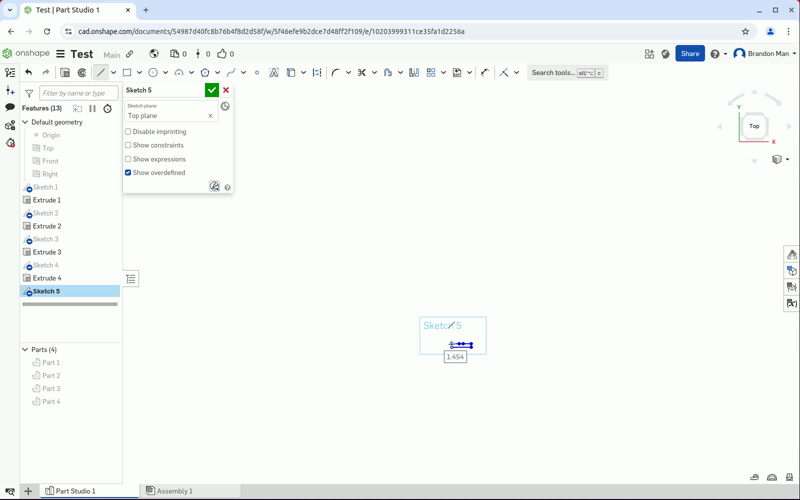
key_up(shift)
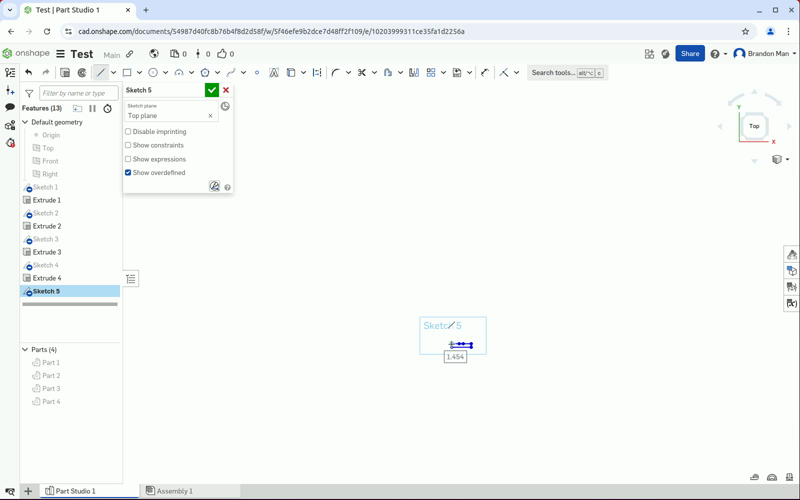
mouse_move(481, 343)
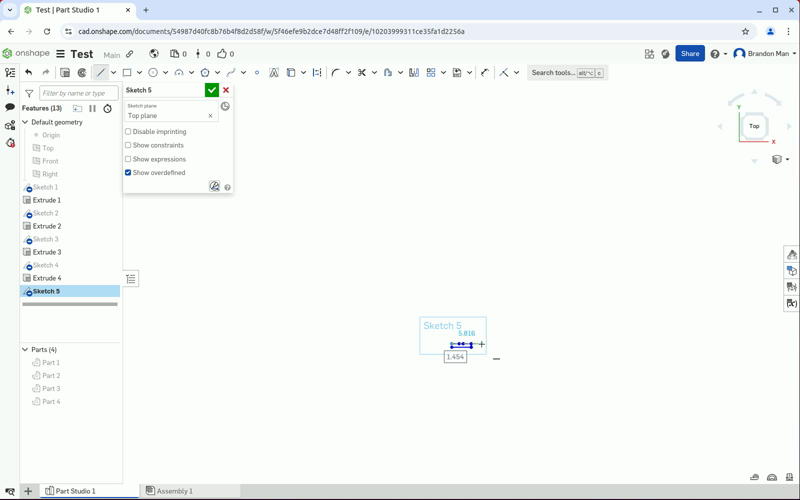
key_down(shift)
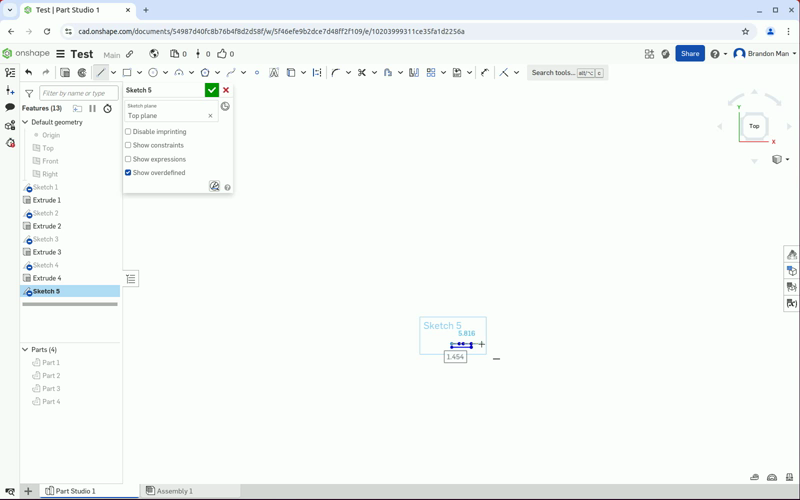
mouse_move(451, 347)
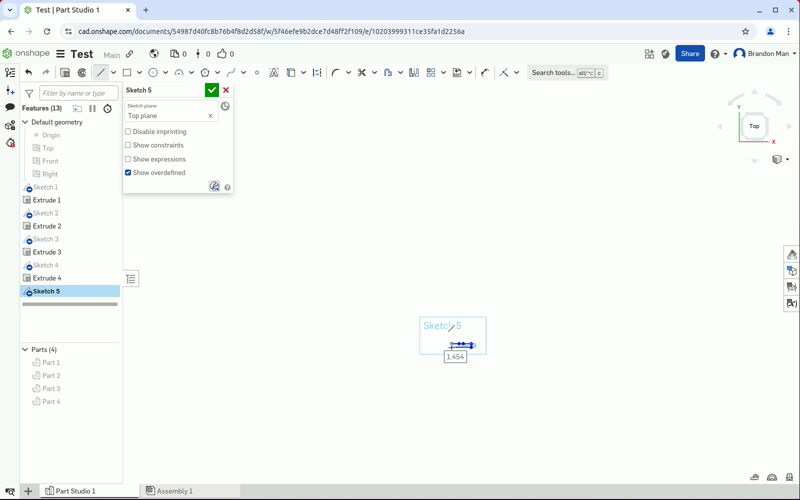
scroll(6)
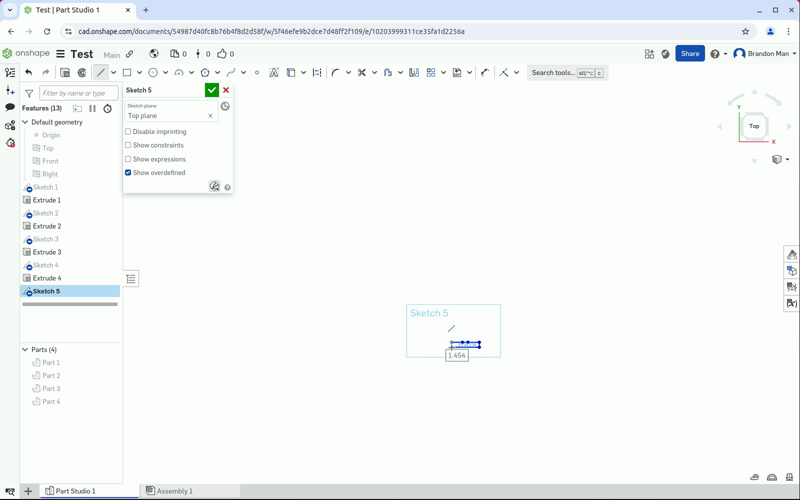
scroll(6)
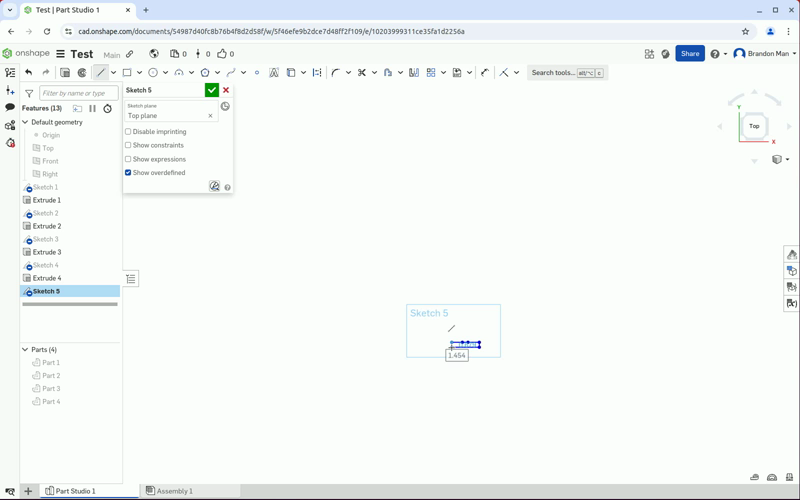
scroll(6)
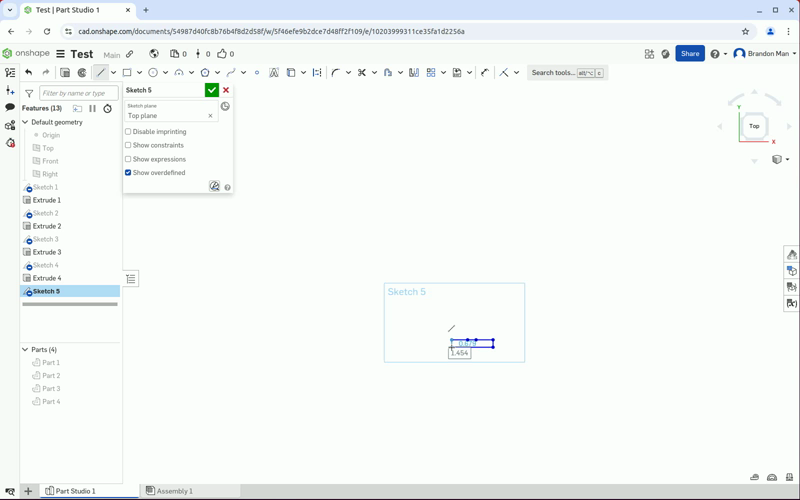
scroll(6)
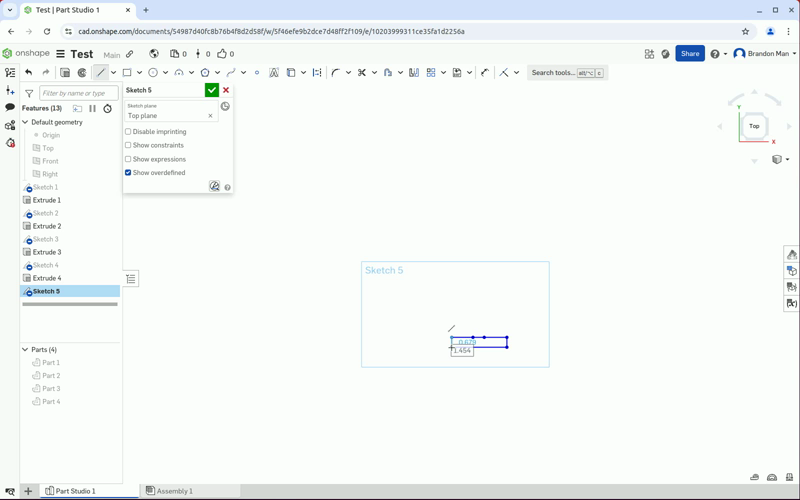
scroll(6)
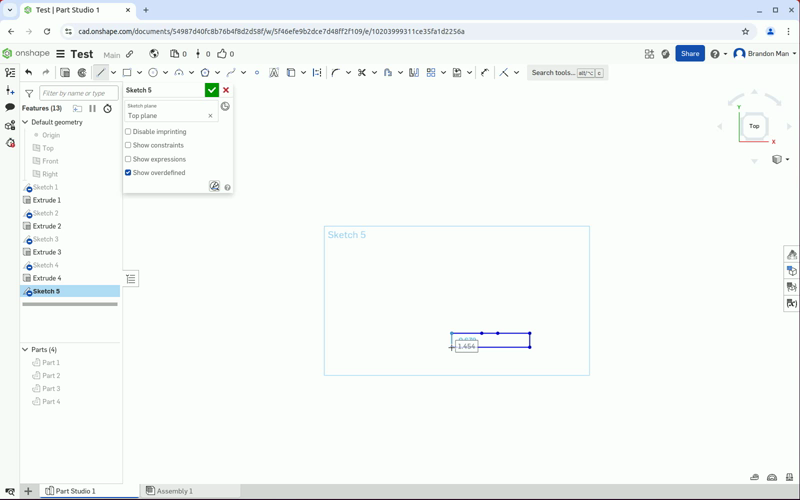
scroll(6)
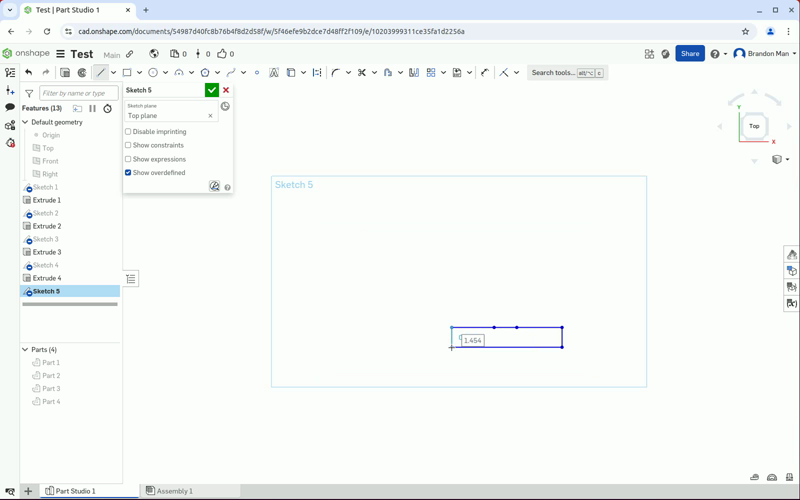
scroll(6)
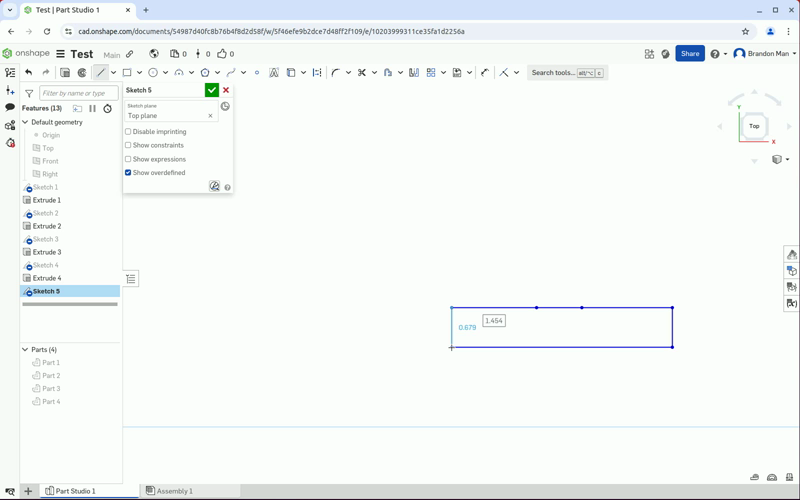
key_up(shift)
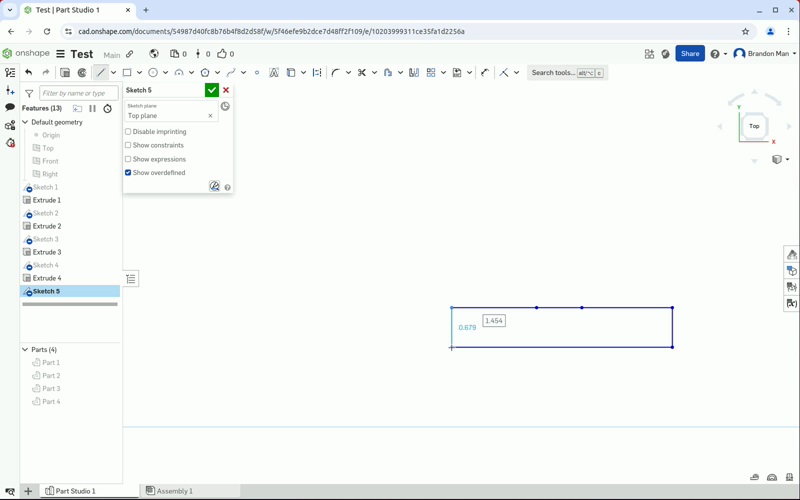
click(451, 347)
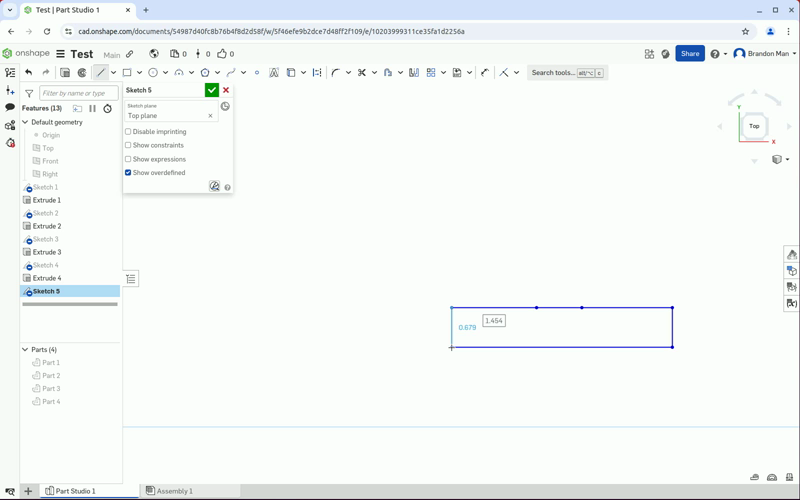
scroll(-6)
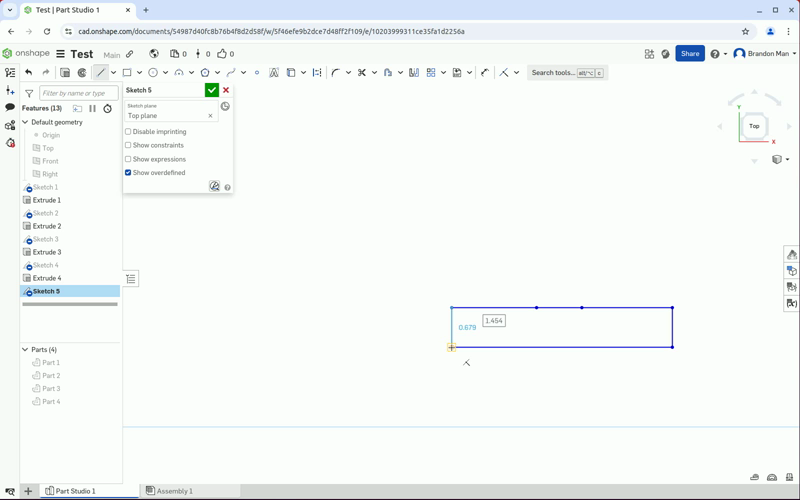
scroll(-6)
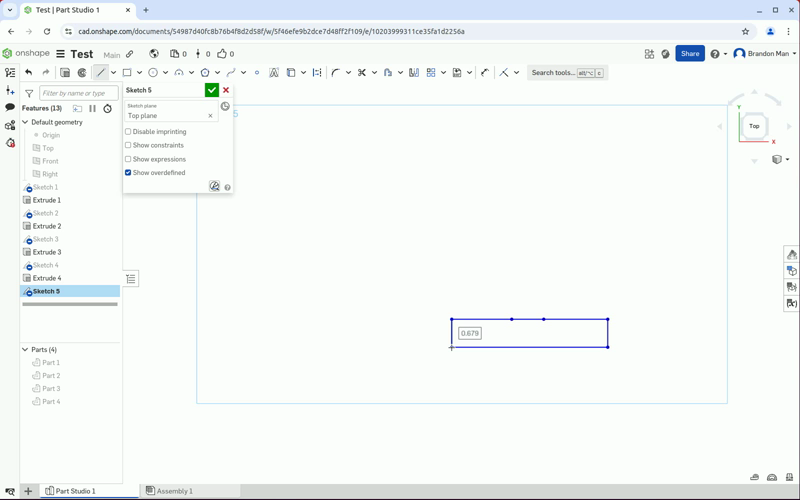
scroll(-6)
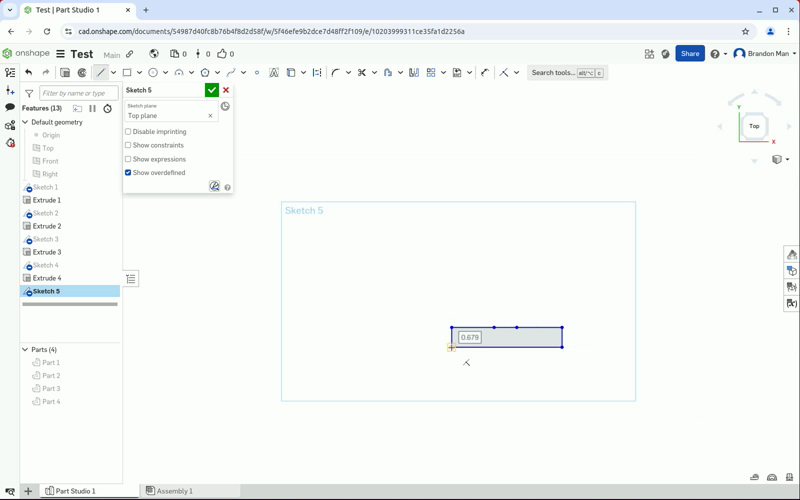
scroll(-6)
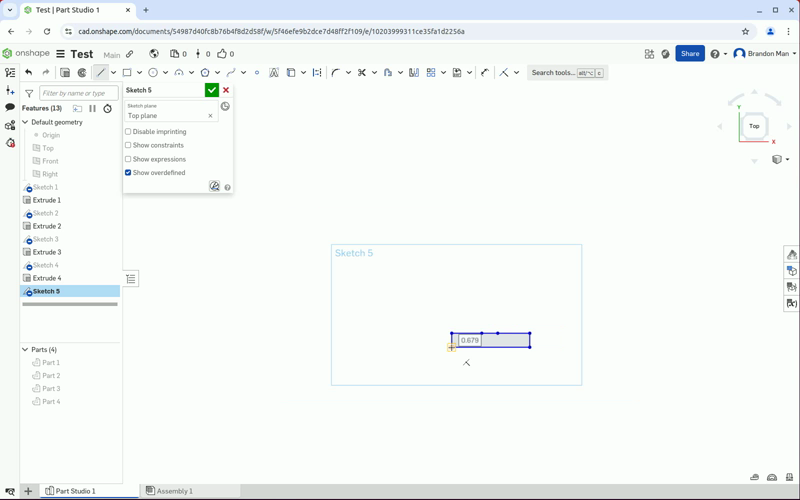
scroll(-6)
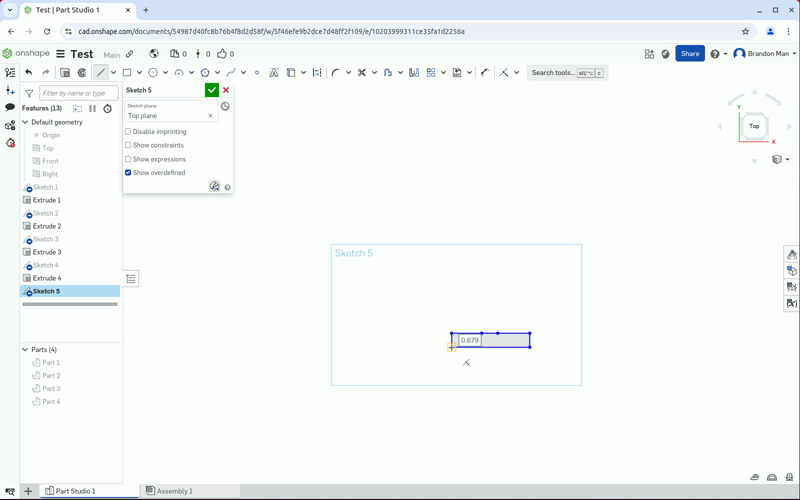
scroll(-6)
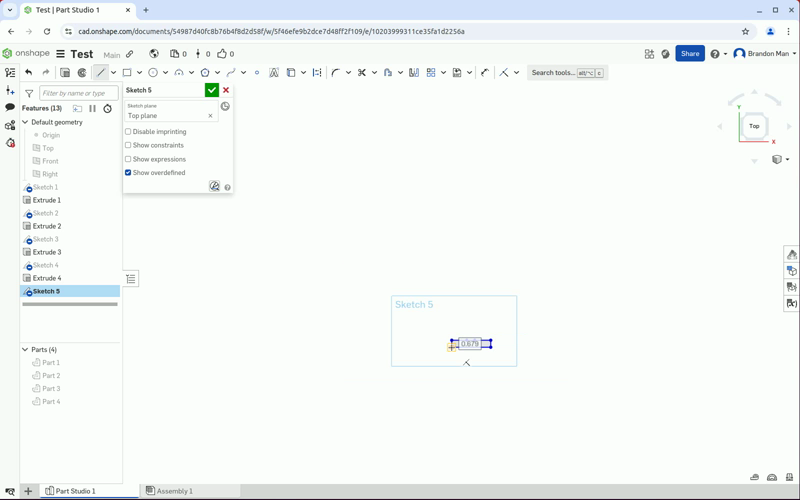
scroll(-6)
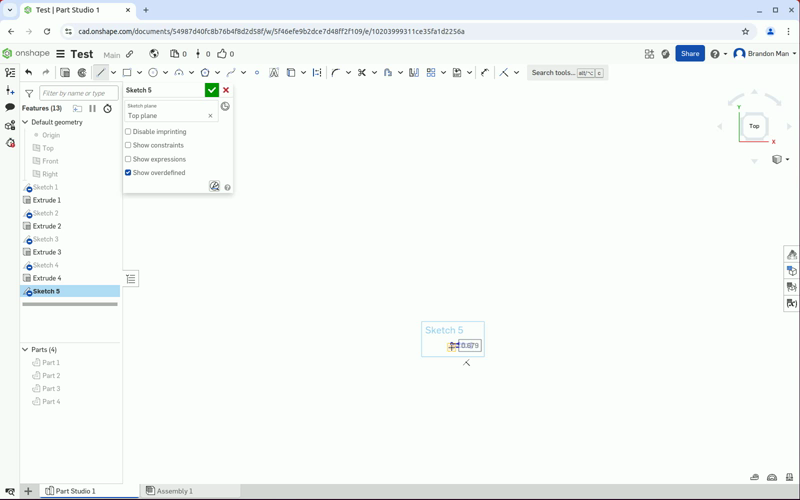
key(esc)
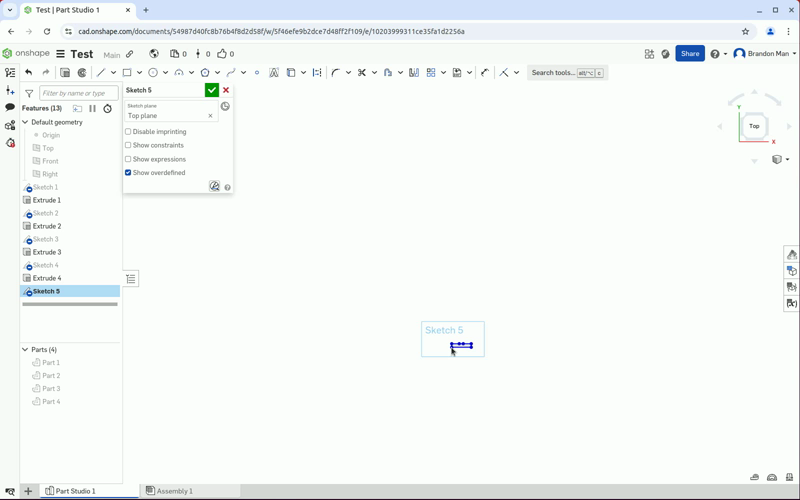
mouse_move(467, 346)
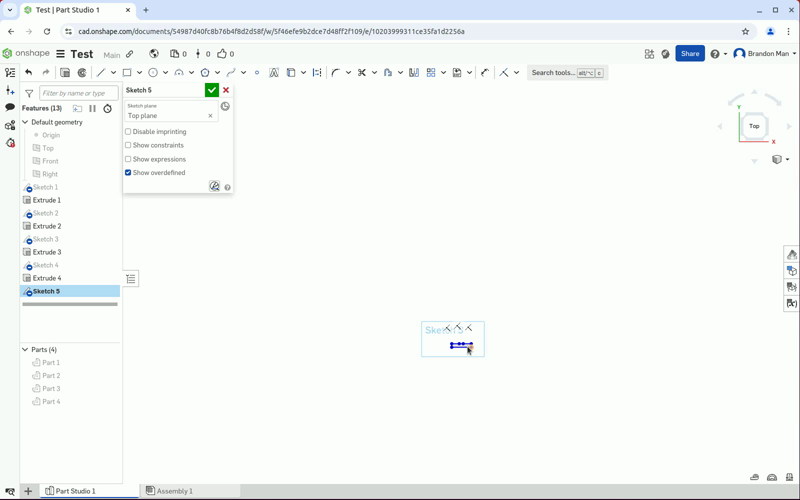
scroll(6)
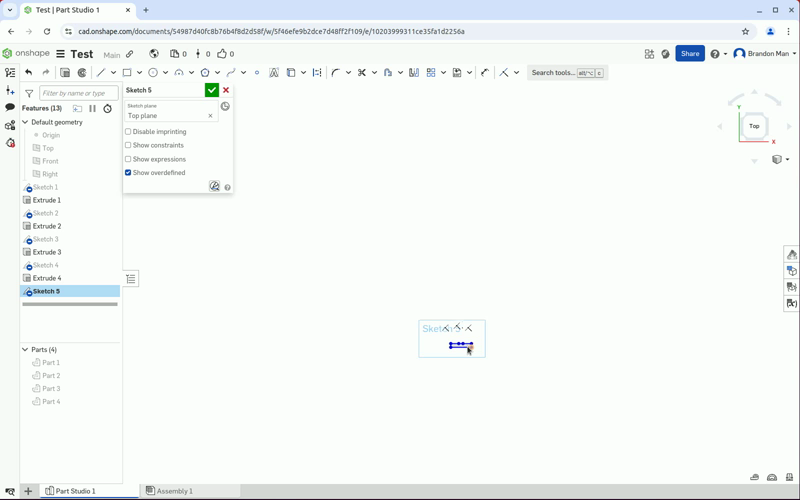
scroll(6)
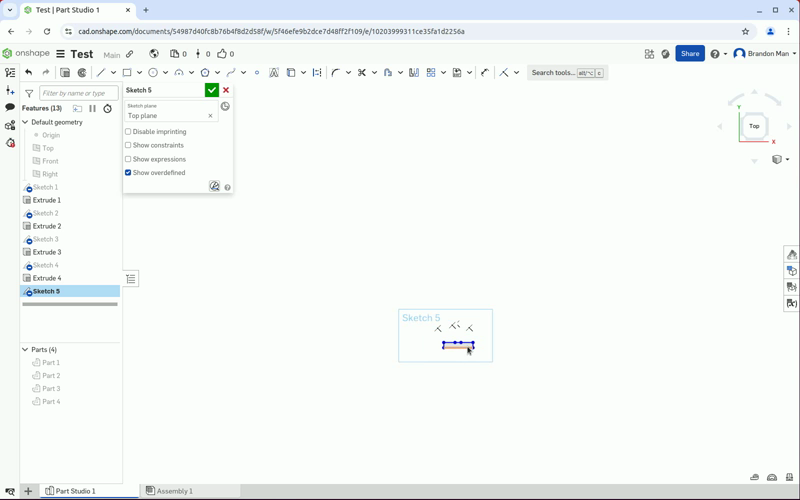
scroll(6)
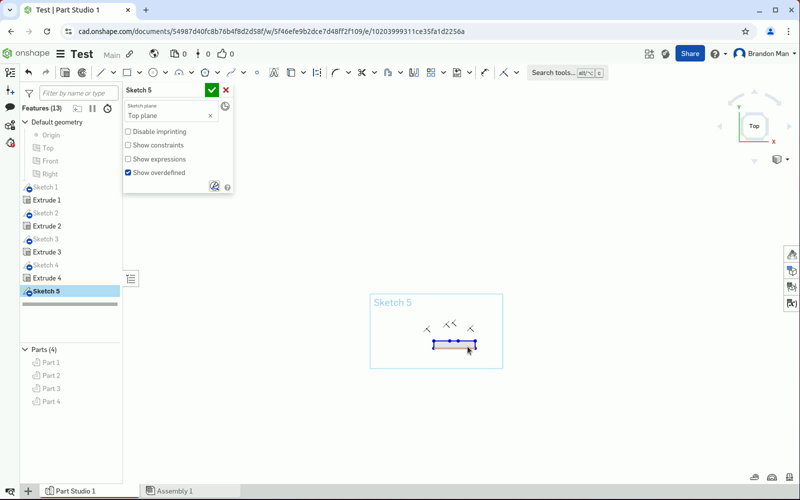
scroll(6)
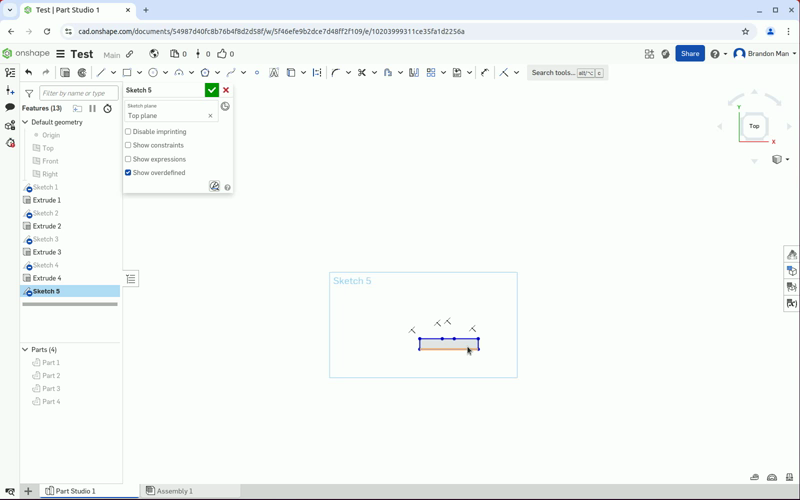
scroll(6)
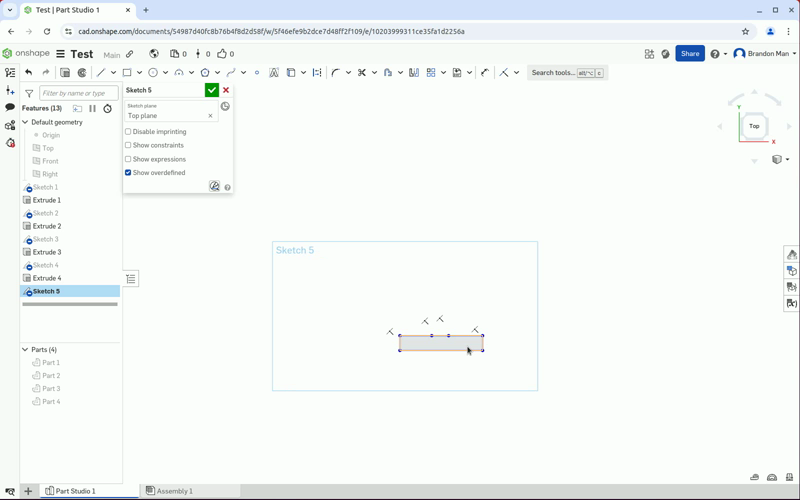
scroll(6)
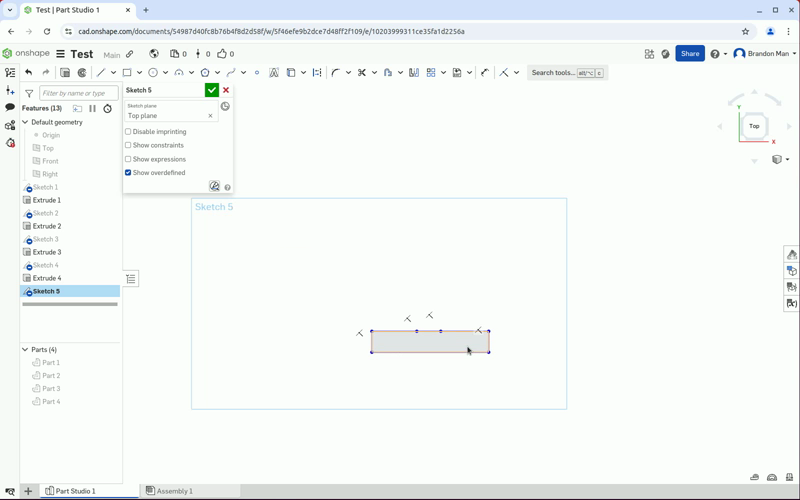
scroll(6)
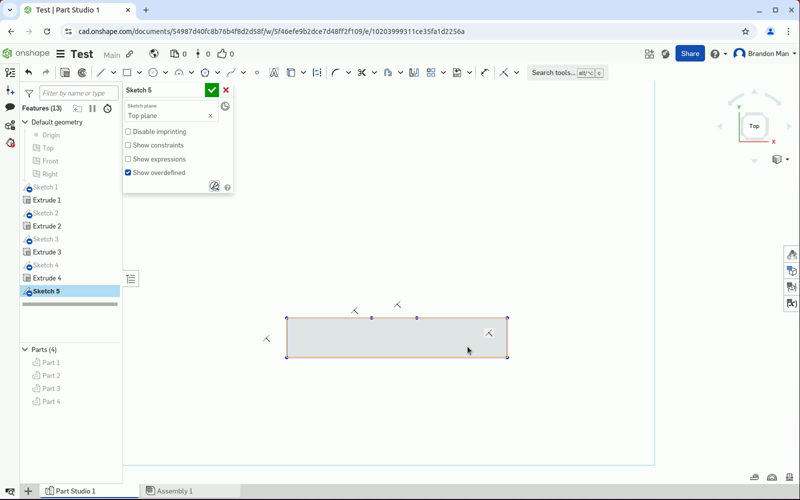
click(467, 346)
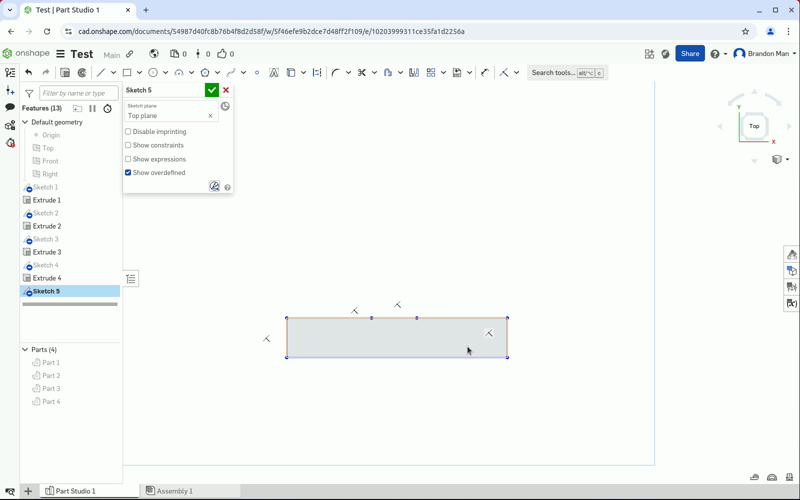
scroll(-6)
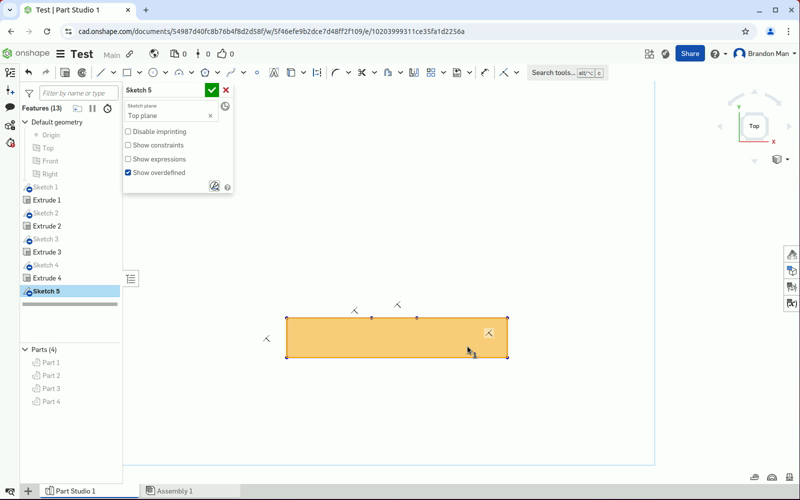
scroll(-6)
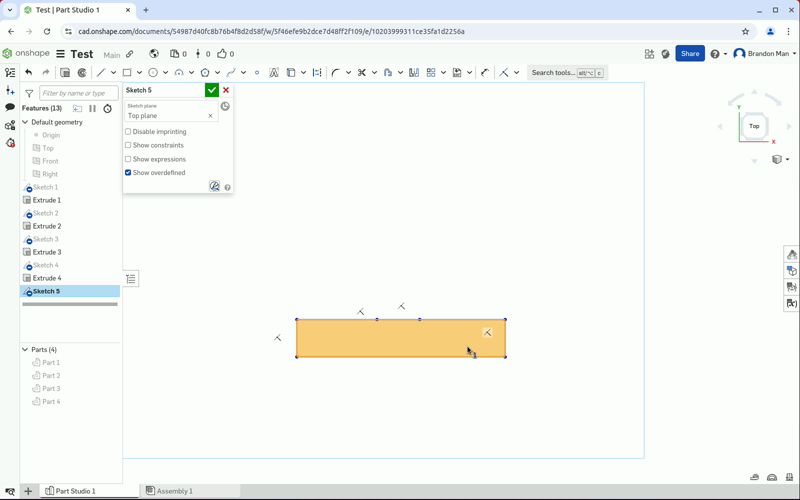
scroll(-6)
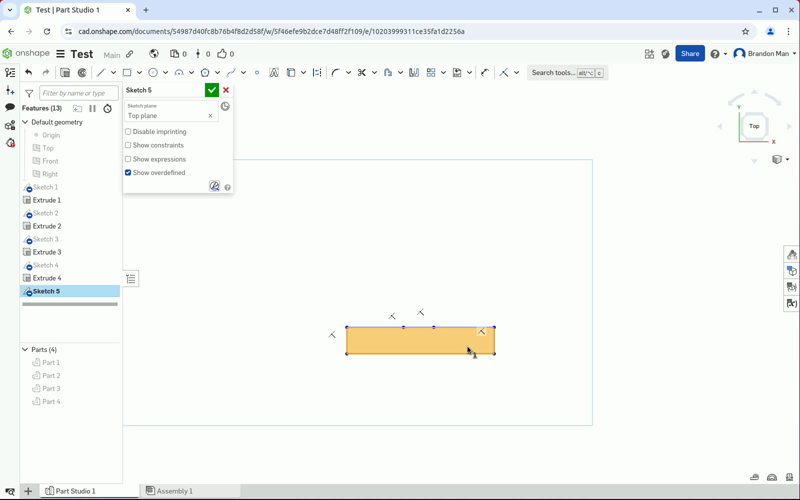
scroll(-6)
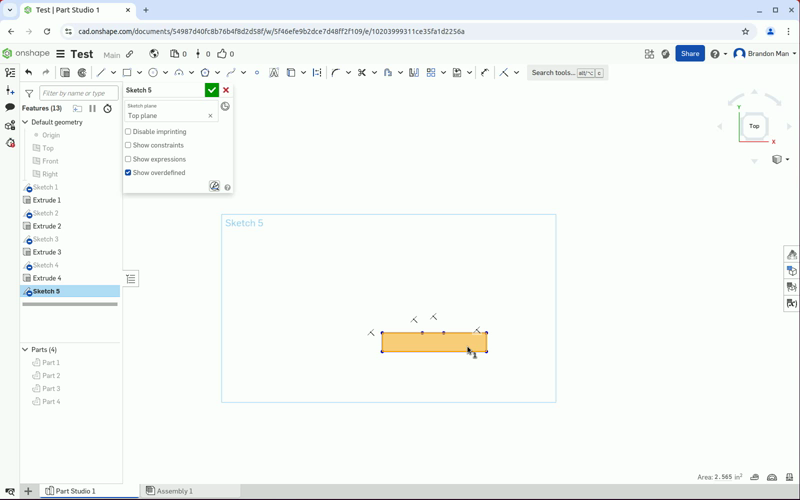
scroll(-6)
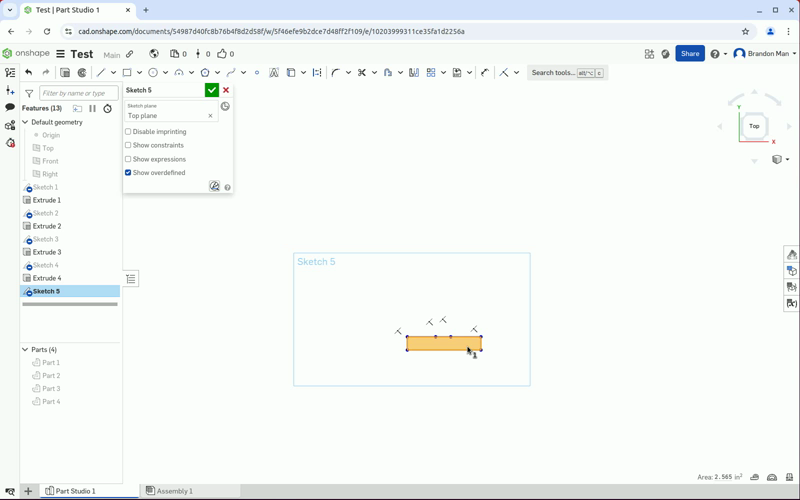
scroll(-6)
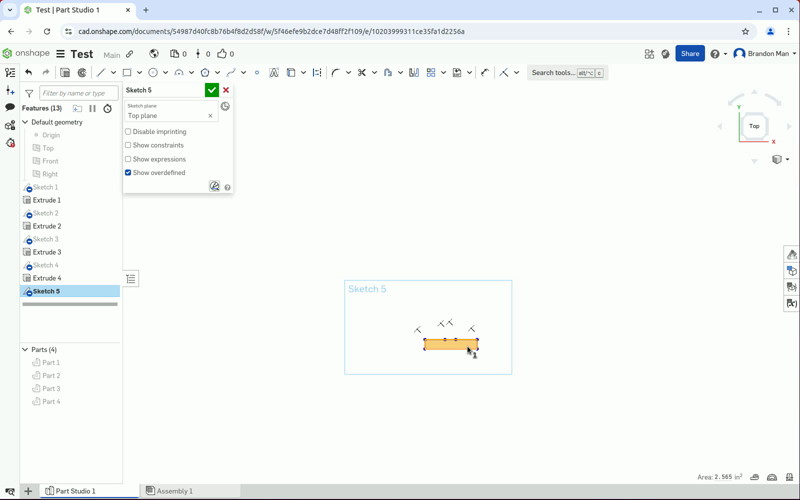
scroll(-6)
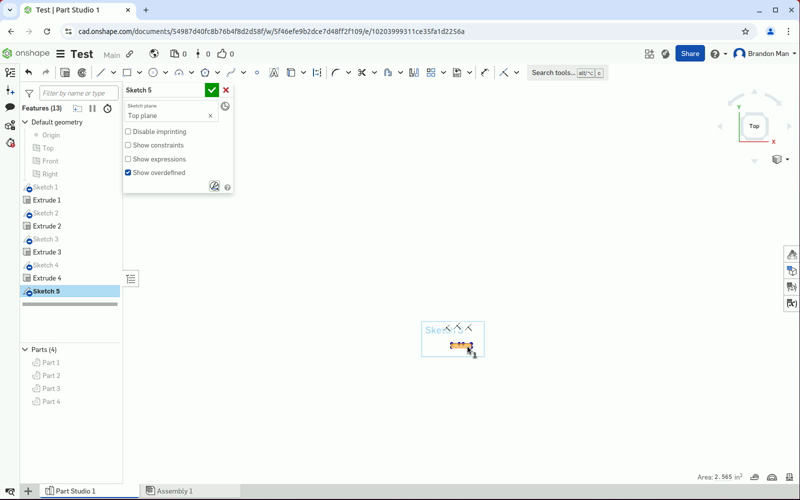
mouse_move(73, 352)
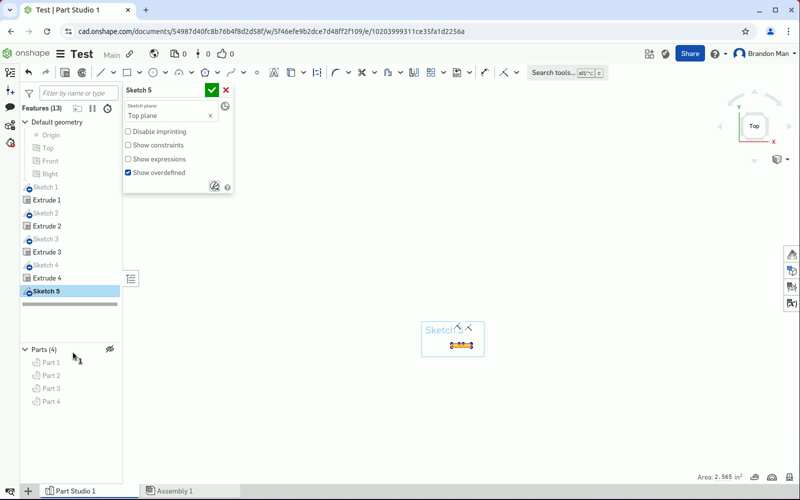
key(shift+y)
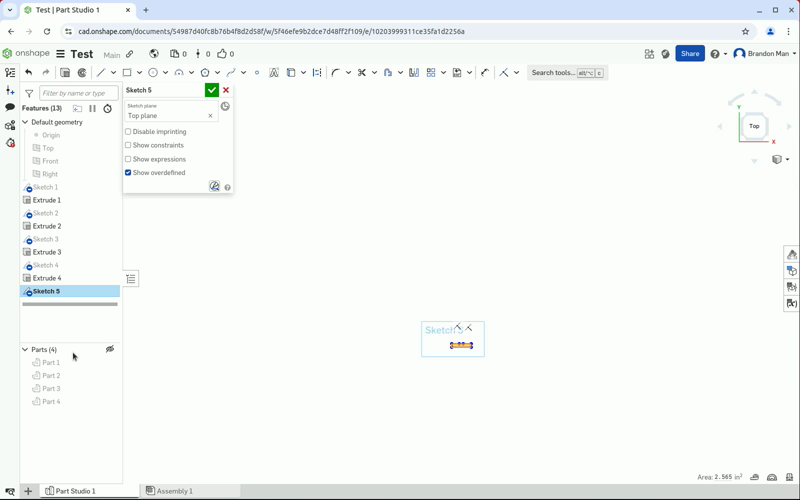
key(shift+e)
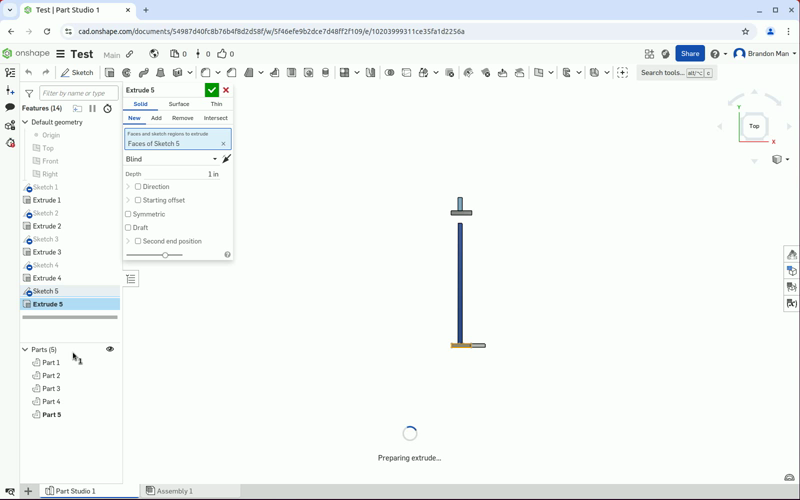
mouse_move(143, 106)
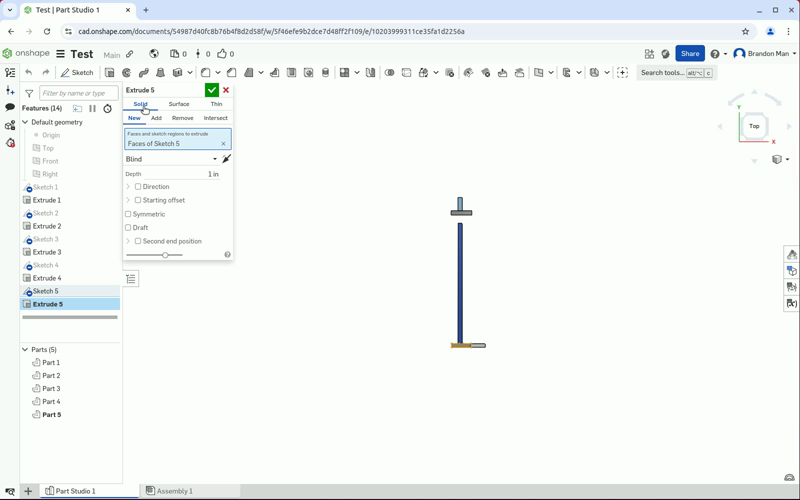
click(143, 106)
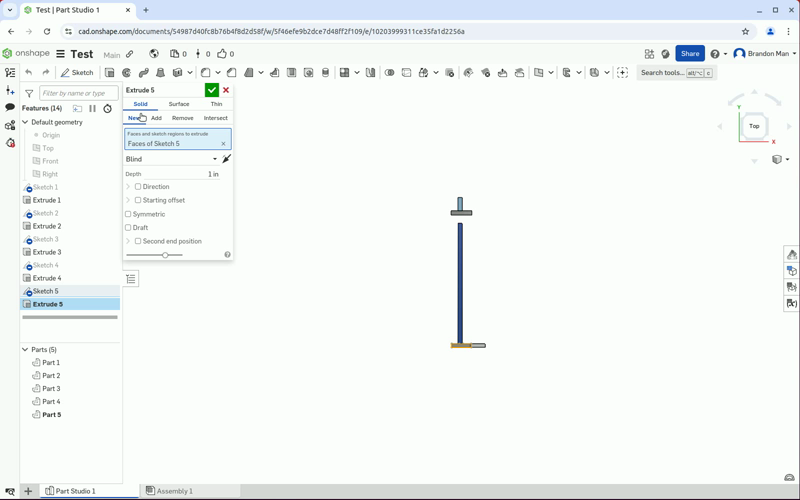
mouse_move(137, 120)
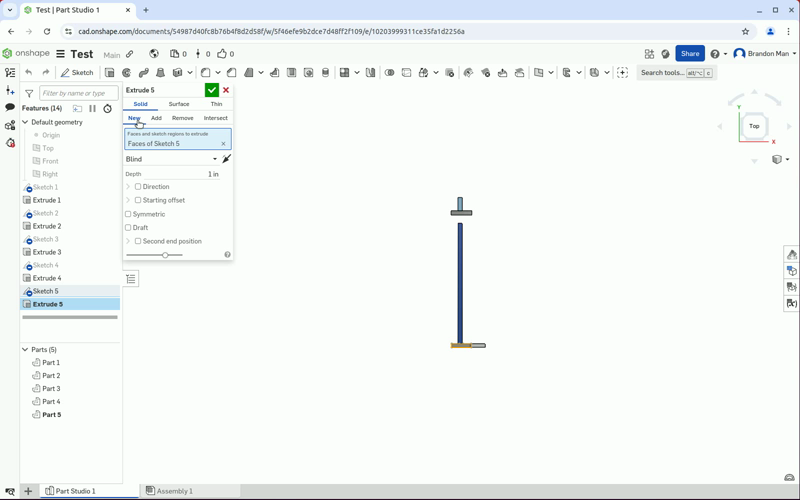
click(137, 120)
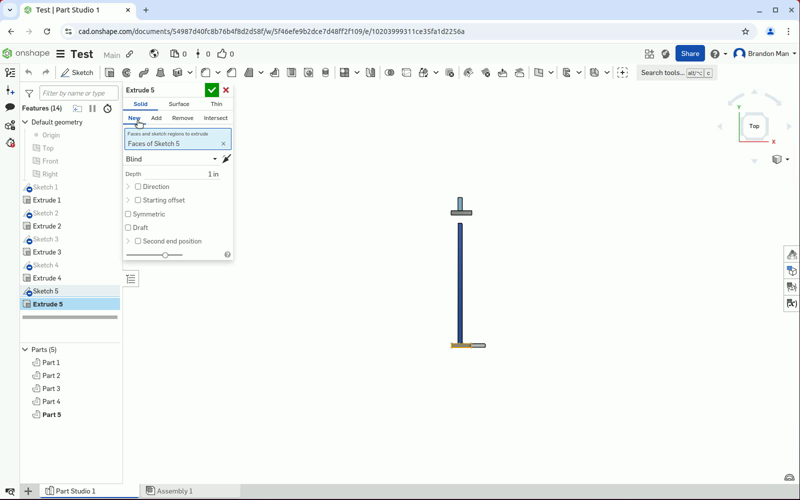
key(tab, 4)
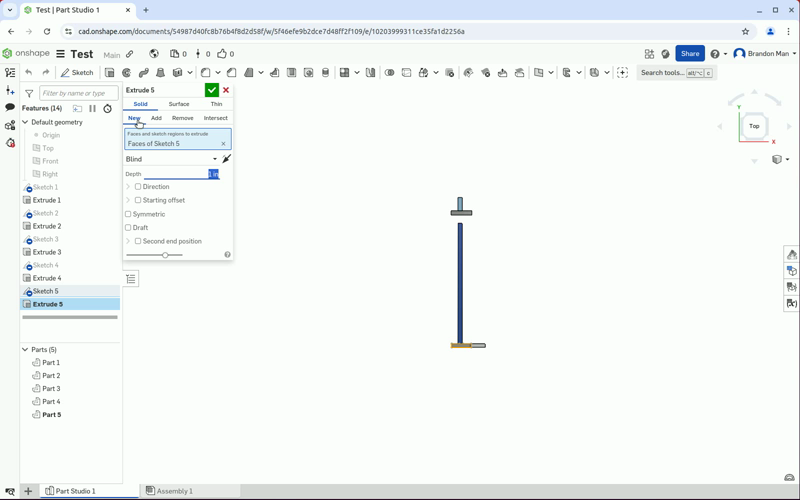
text(6.74)
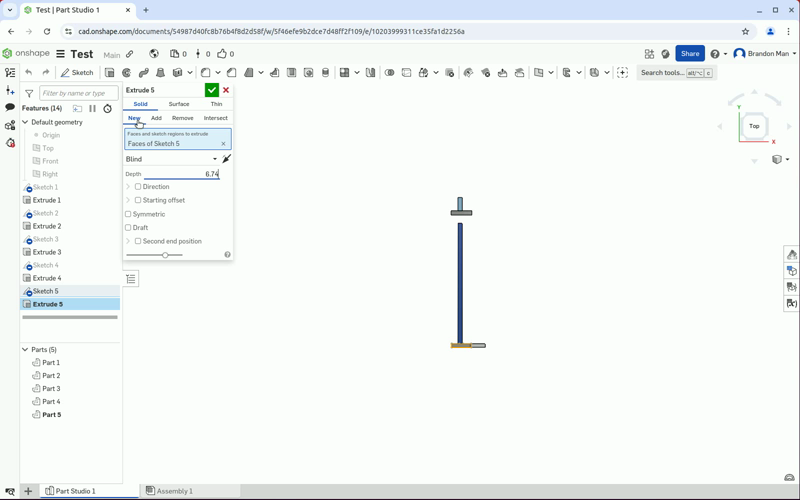
key(enter)
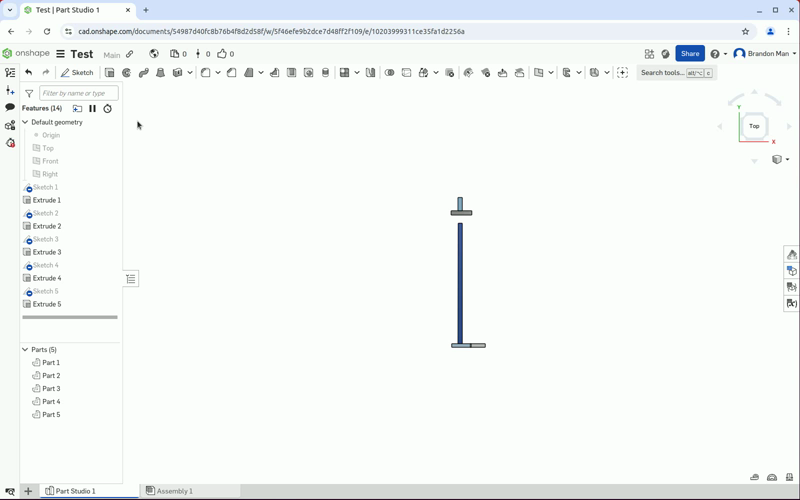
key(shift+h)
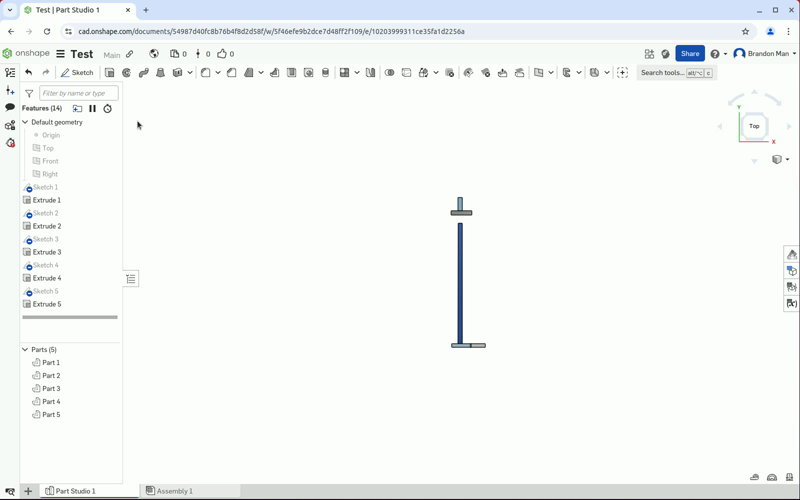
key(shift+h)
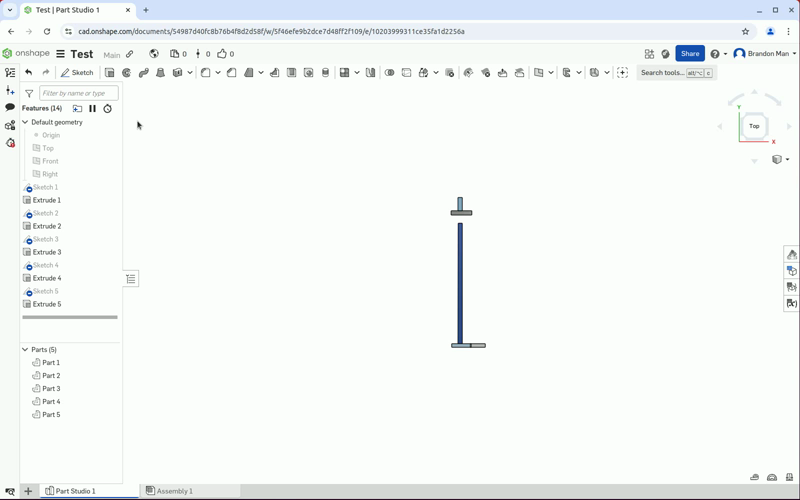
mouse_move(73, 189)
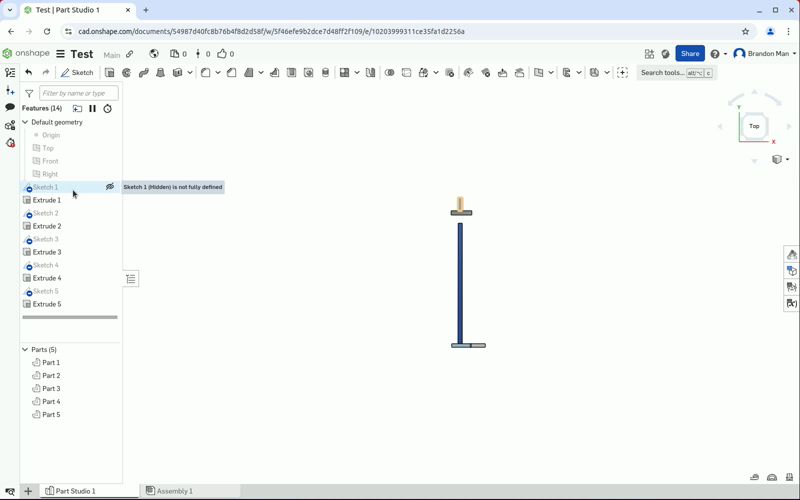
click(73, 189)
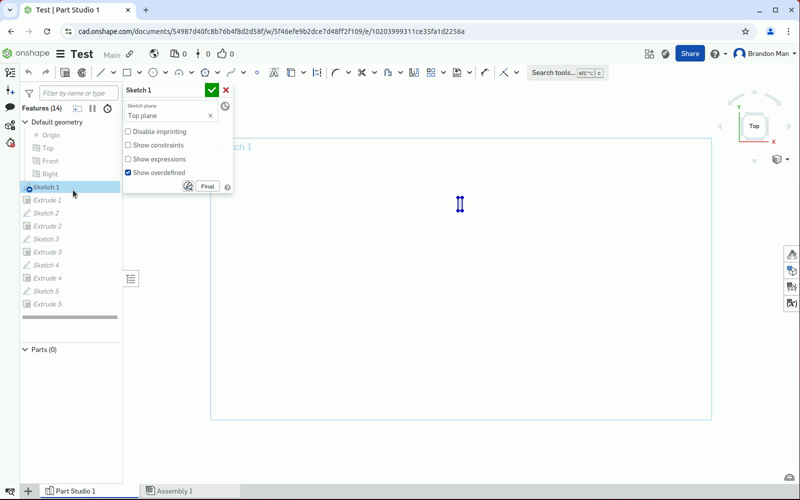
mouse_move(229, 92)
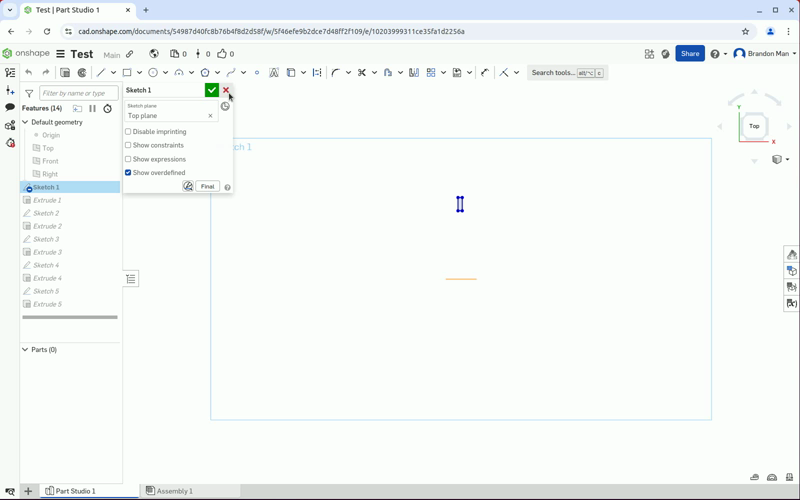
click(229, 92)
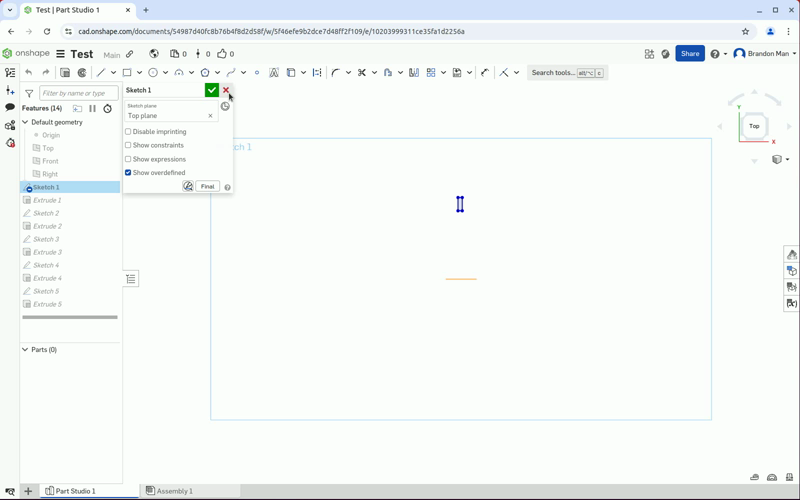
key(shift+s)
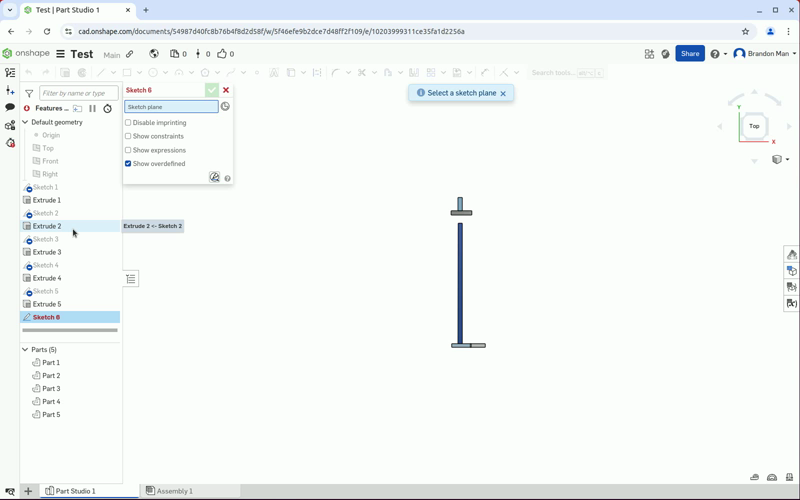
scroll(3)
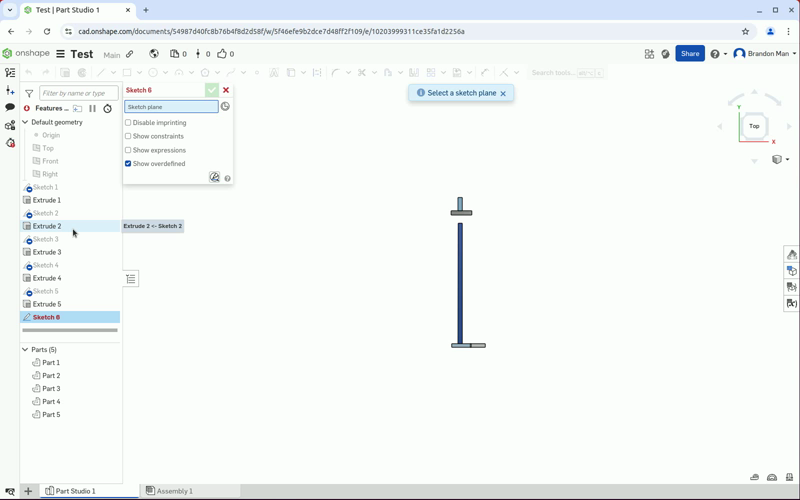
mouse_move(73, 150)
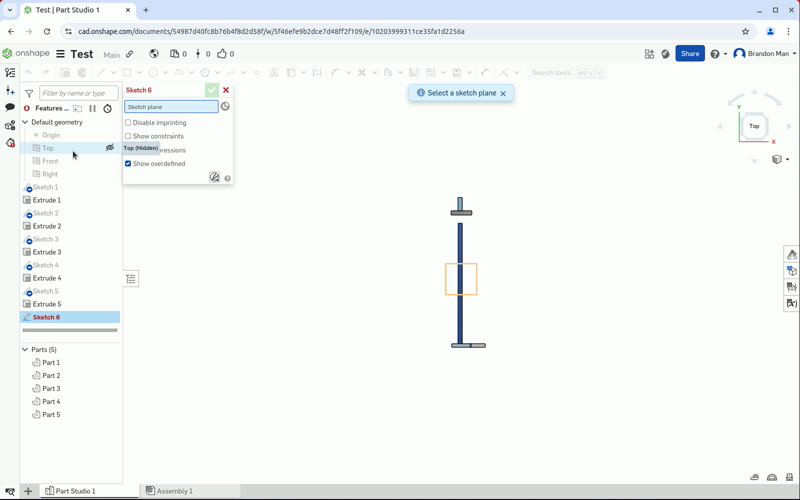
click(73, 150)
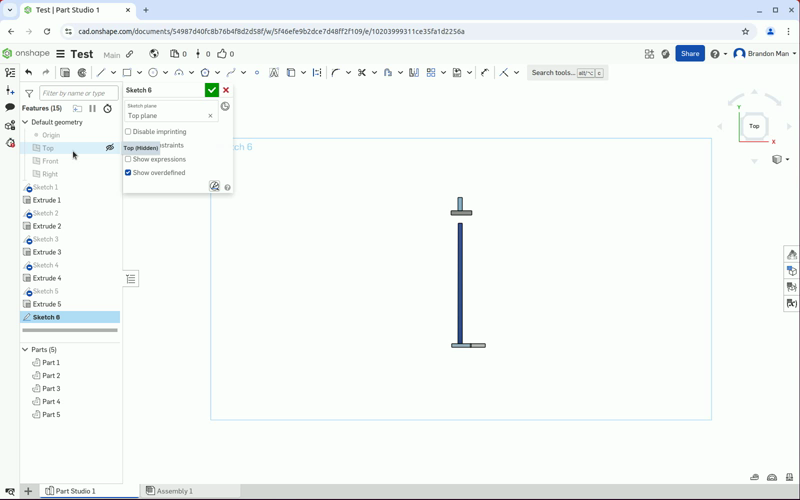
mouse_move(73, 352)
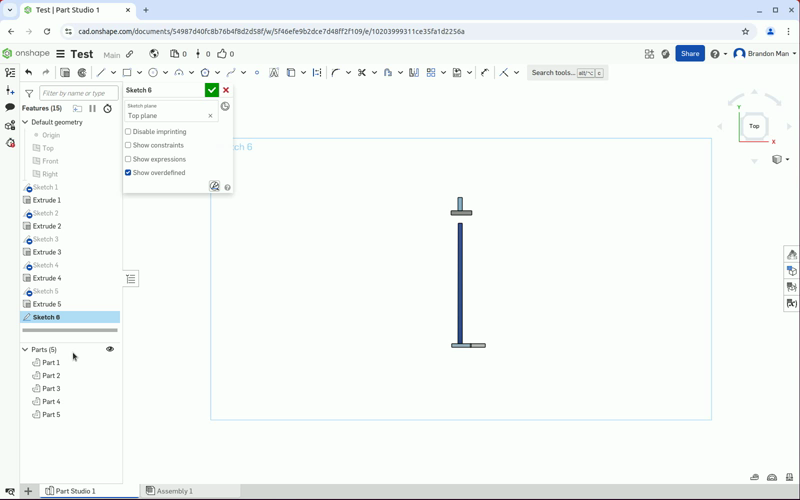
key(y)
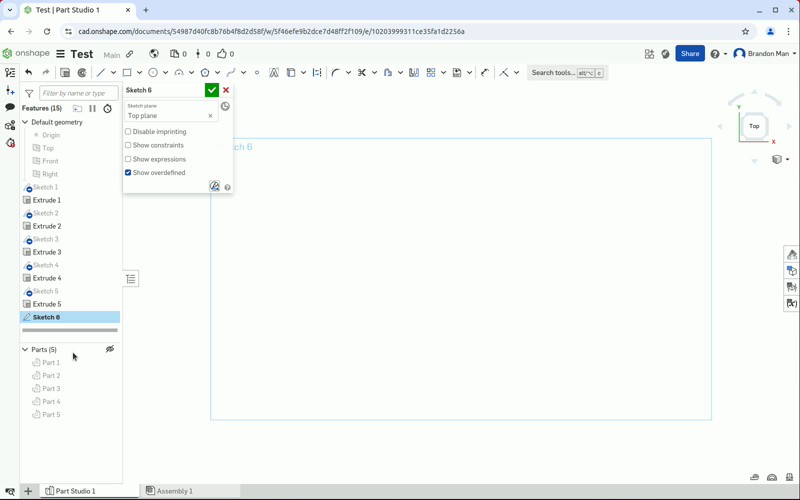
key(l)
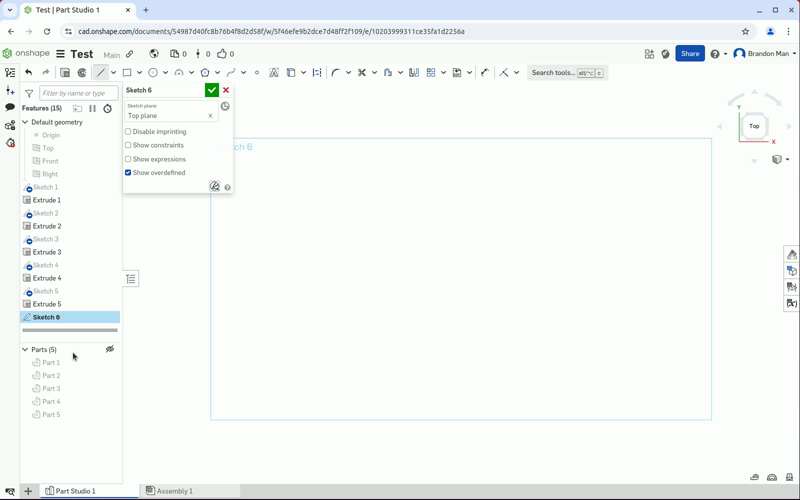
key_down(shift)
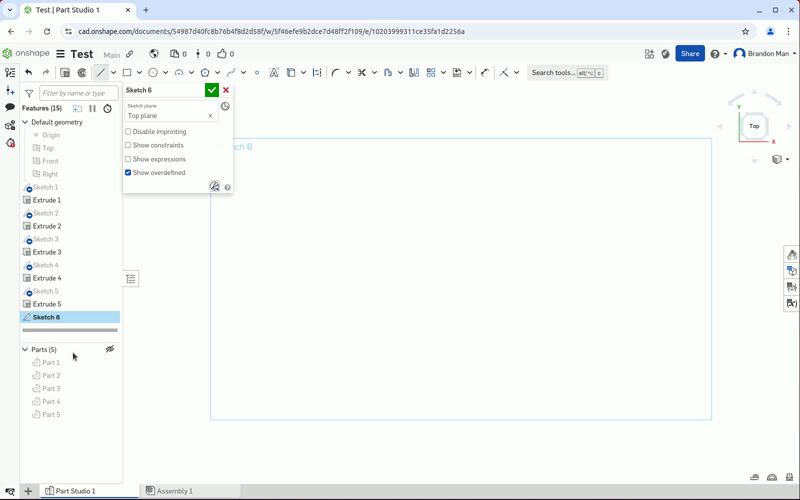
mouse_move(463, 343)
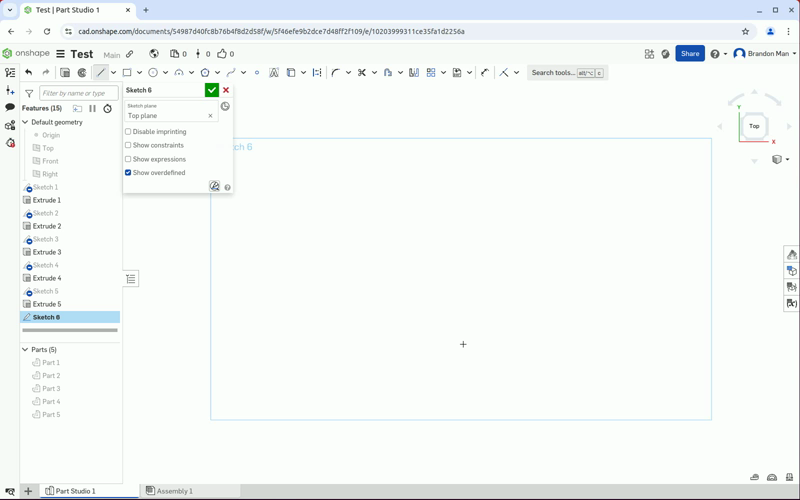
click(463, 343)
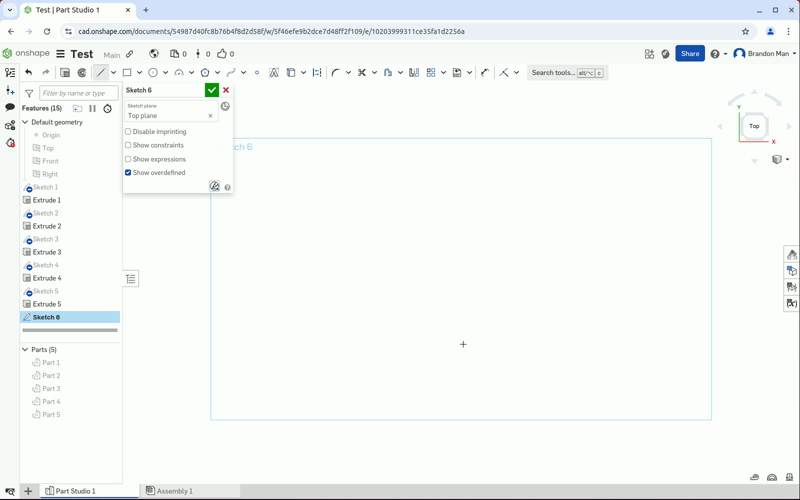
key_up(shift)
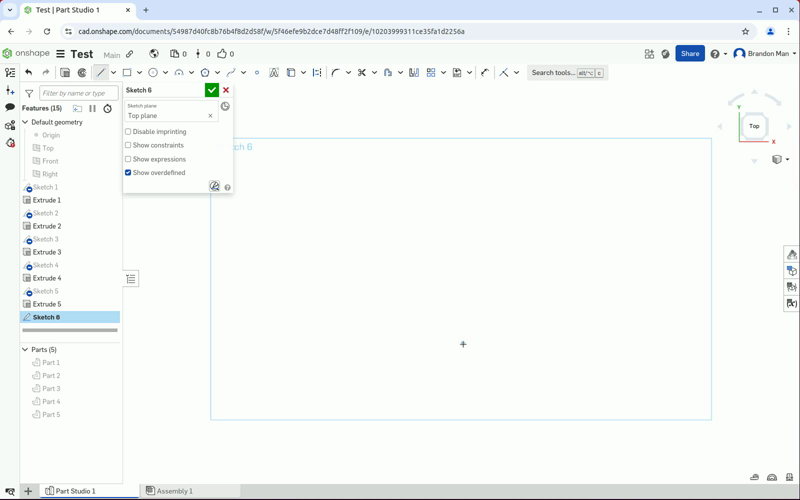
key_down(shift)
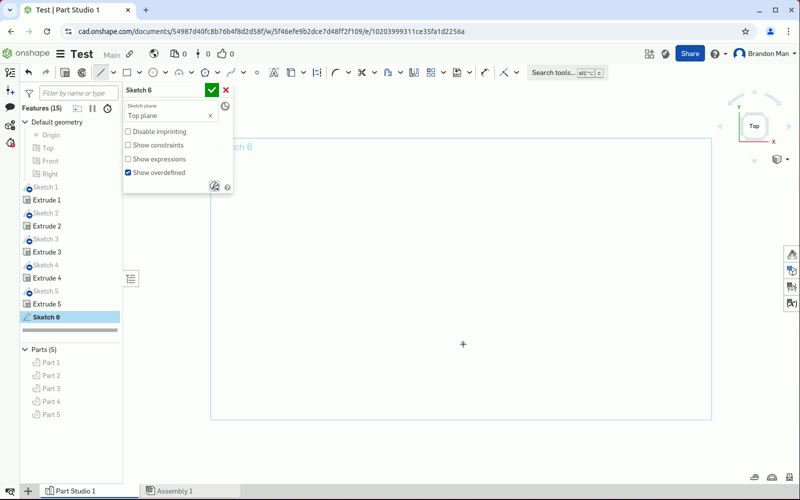
mouse_move(493, 343)
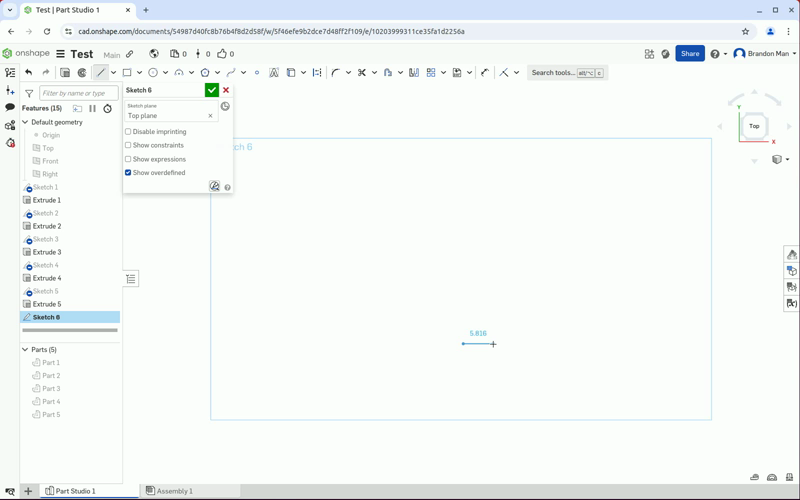
mouse_move(470, 343)
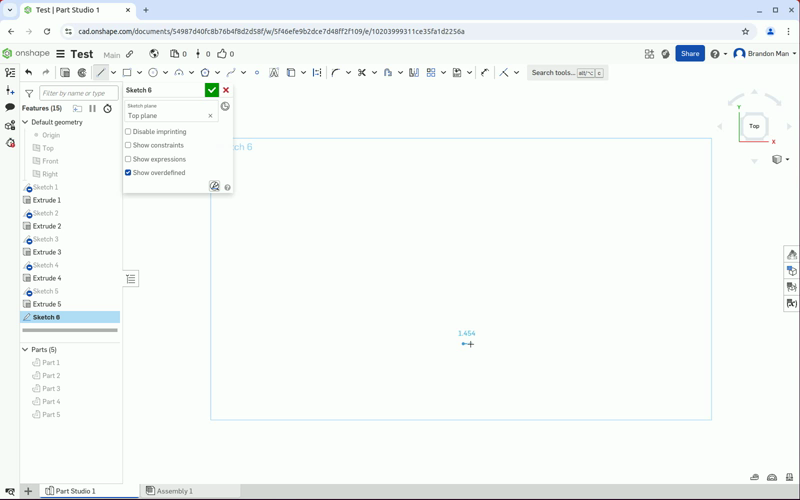
click(470, 343)
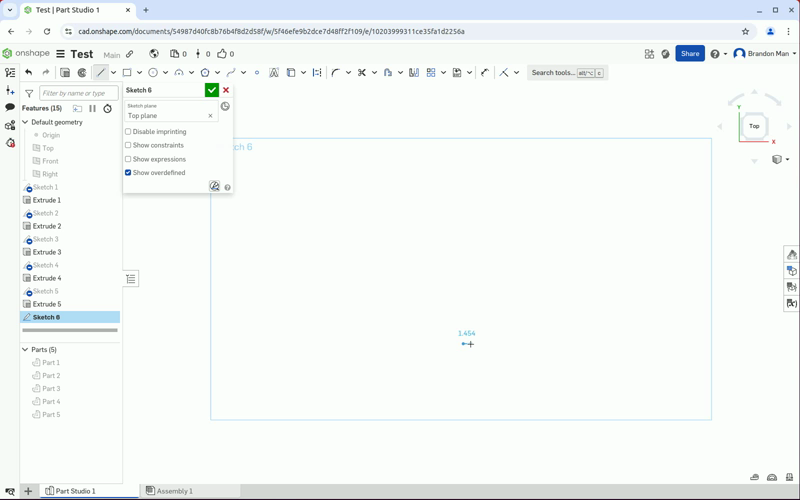
key_up(shift)
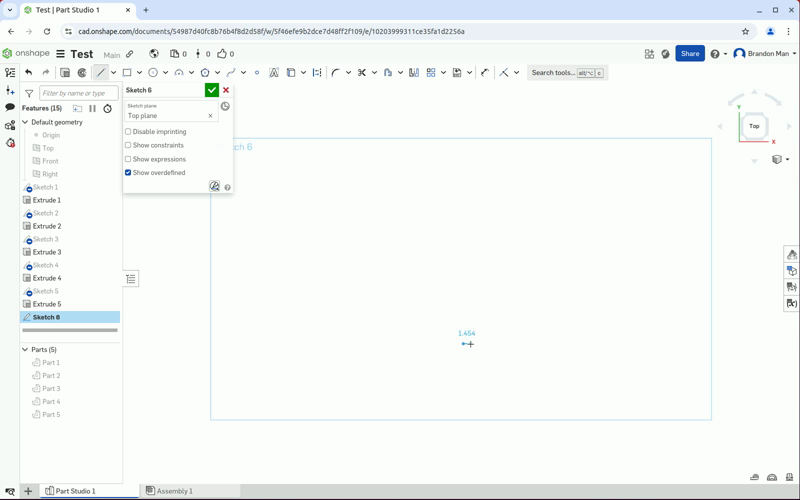
key_down(shift)
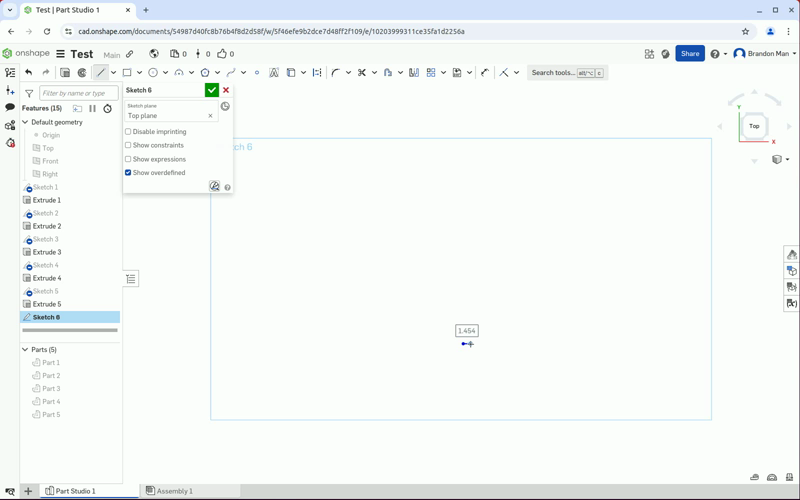
mouse_move(470, 223)
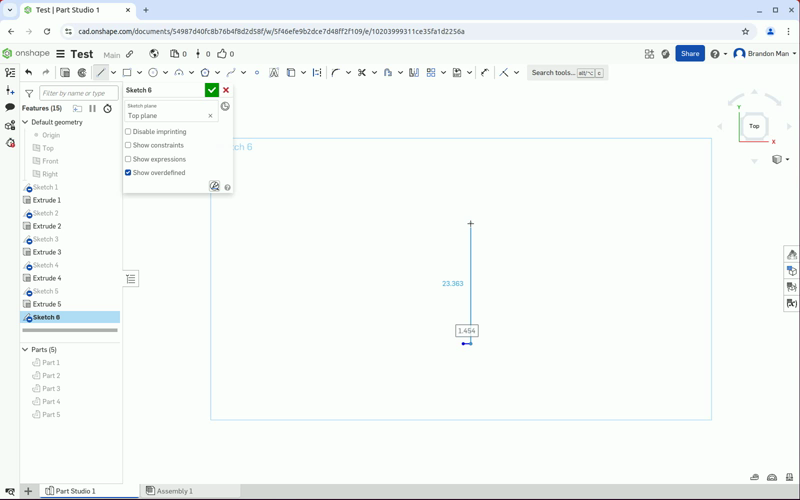
click(470, 223)
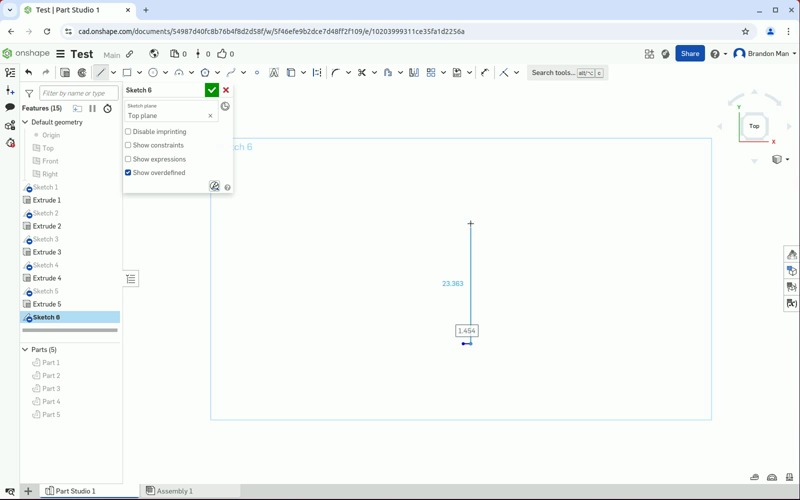
key_up(shift)
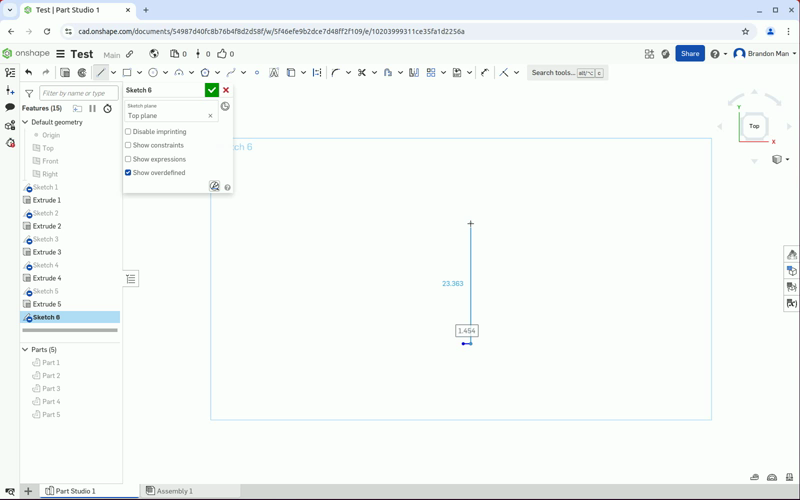
key_down(shift)
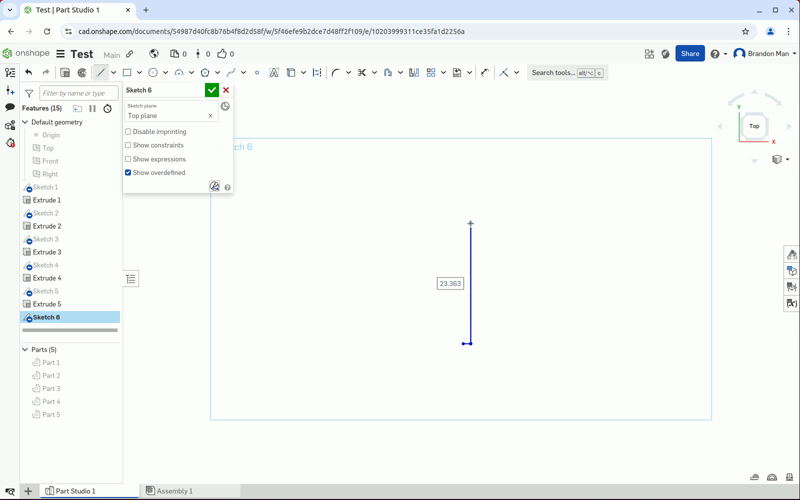
mouse_move(500, 223)
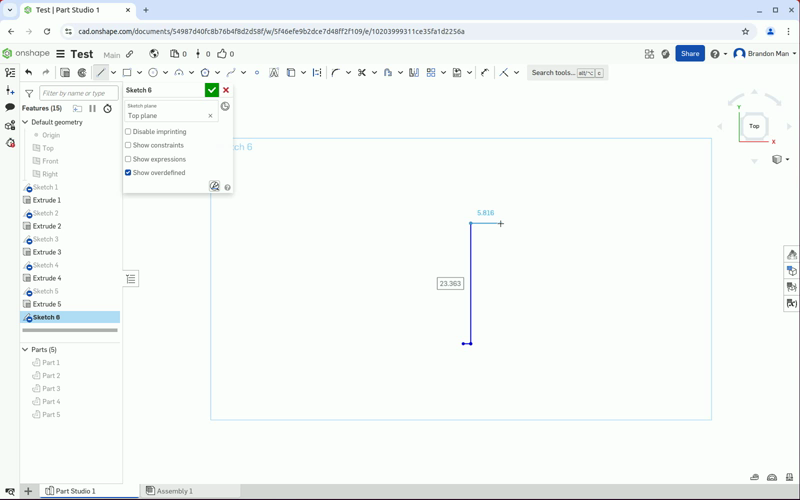
mouse_move(463, 223)
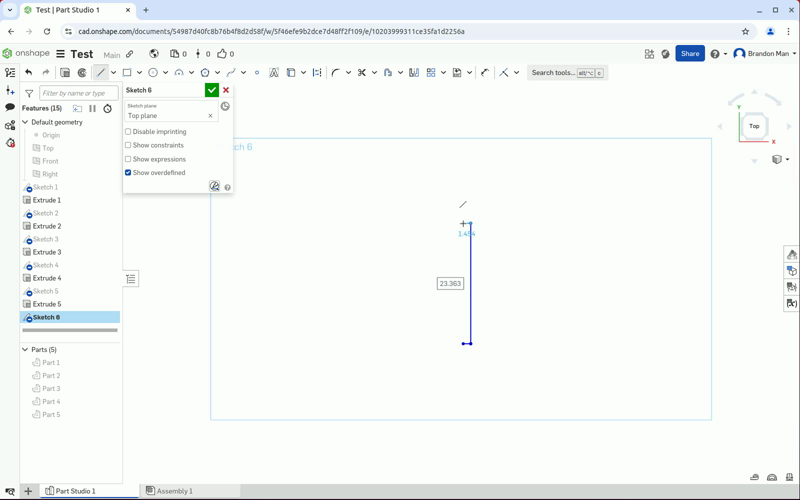
click(463, 223)
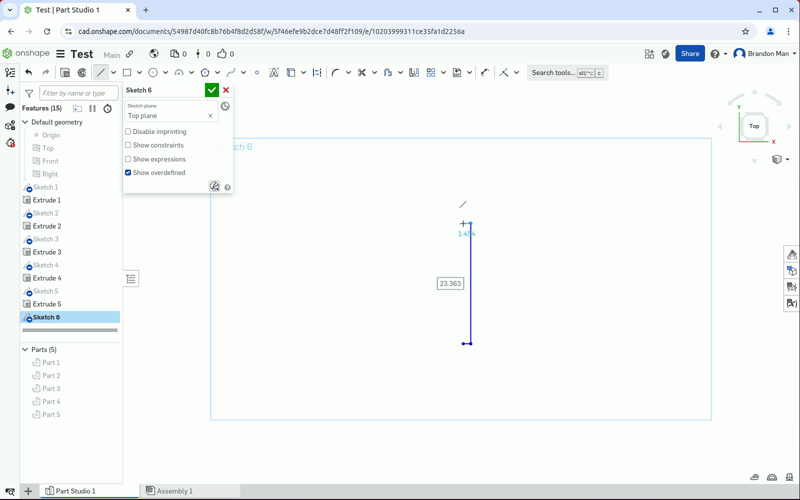
key_up(shift)
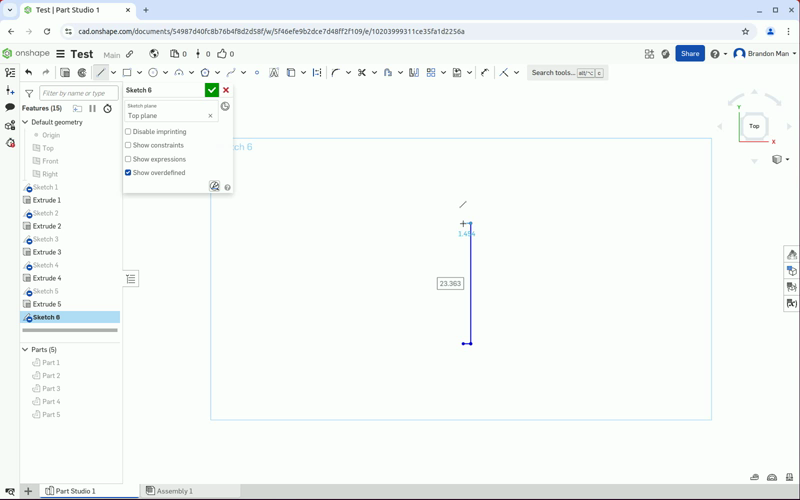
key_down(shift)
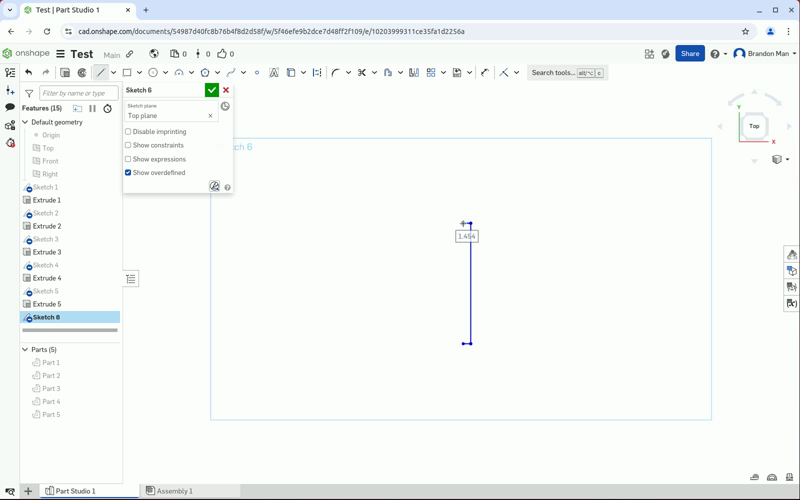
mouse_move(463, 343)
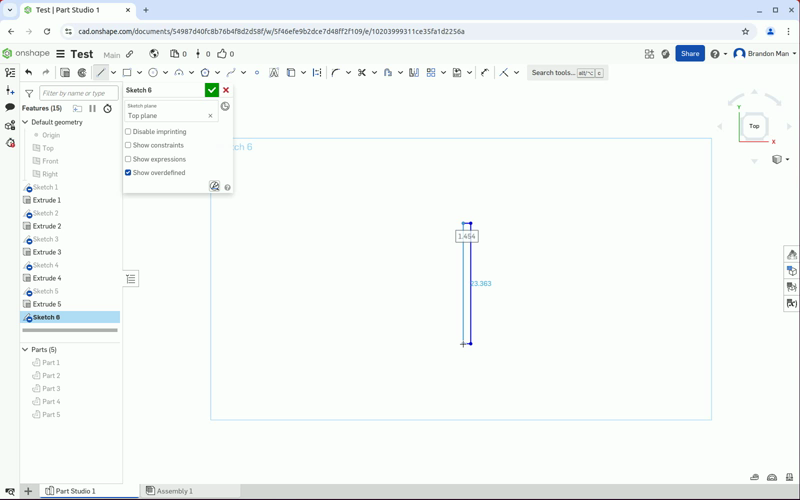
key_up(shift)
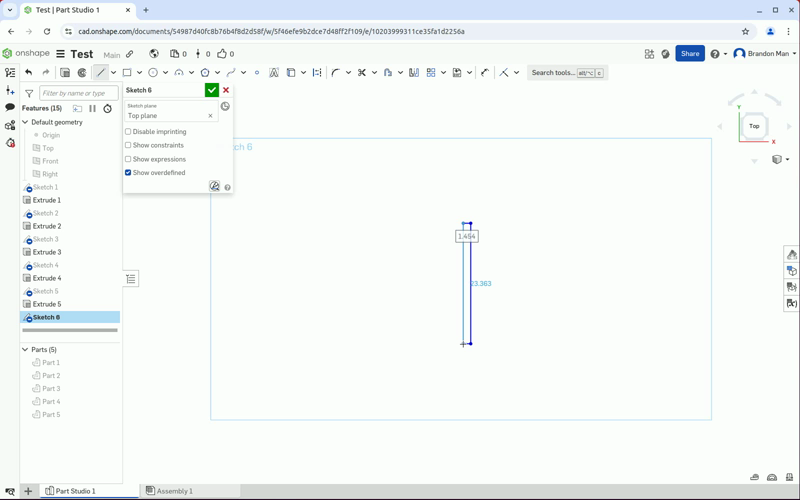
click(463, 343)
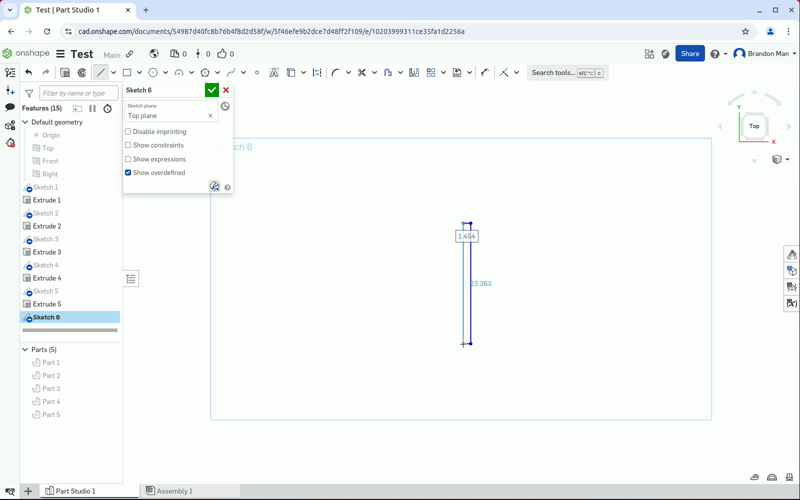
key(esc)
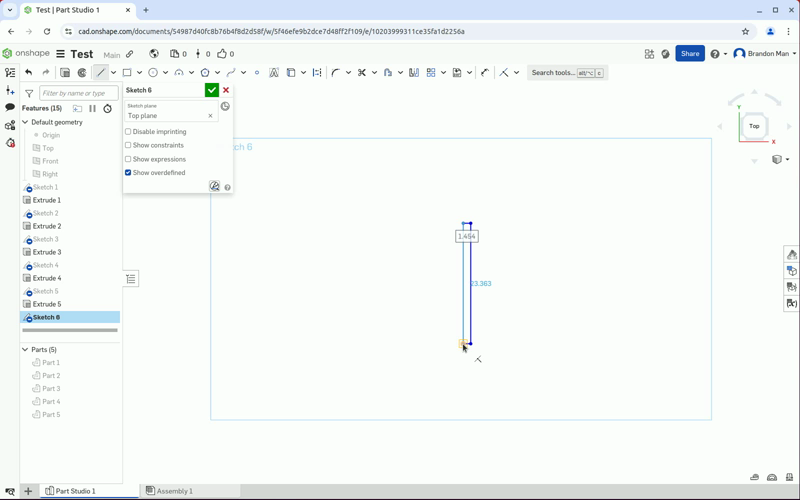
mouse_move(465, 230)
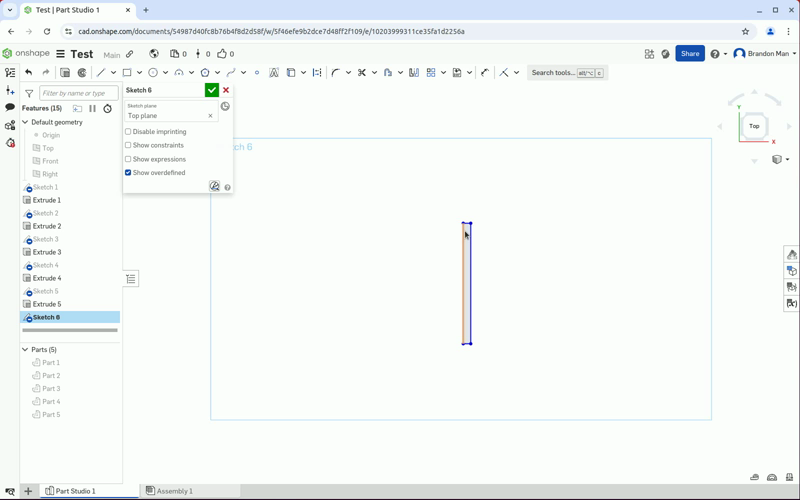
scroll(6)
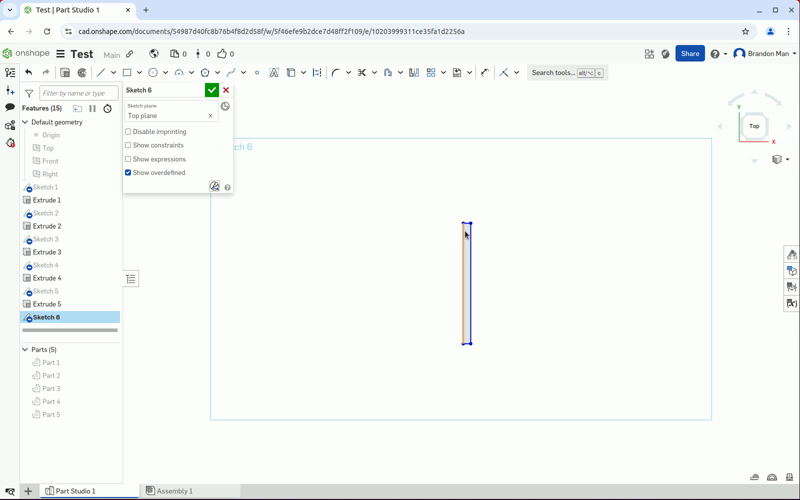
scroll(6)
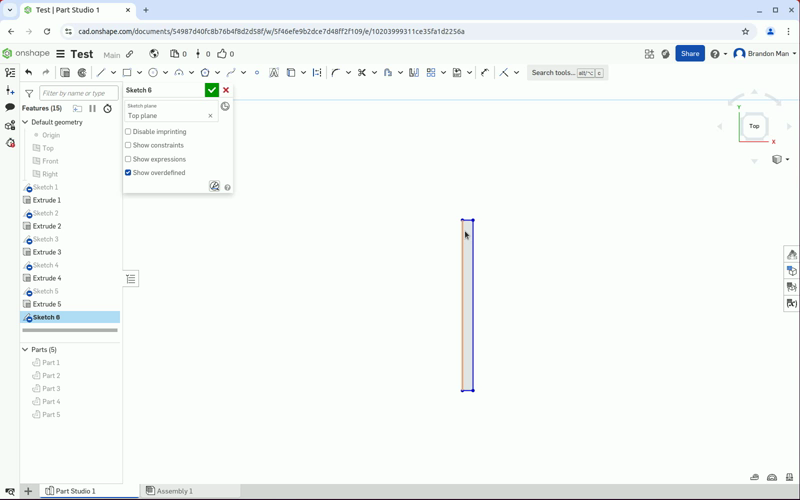
scroll(6)
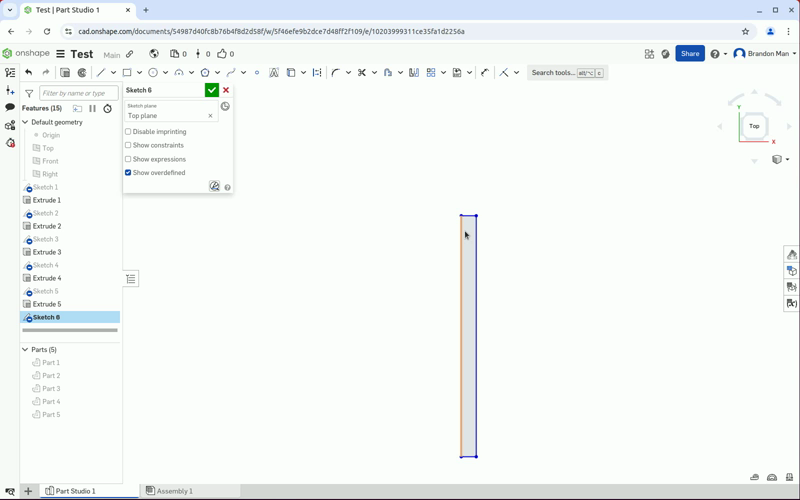
scroll(6)
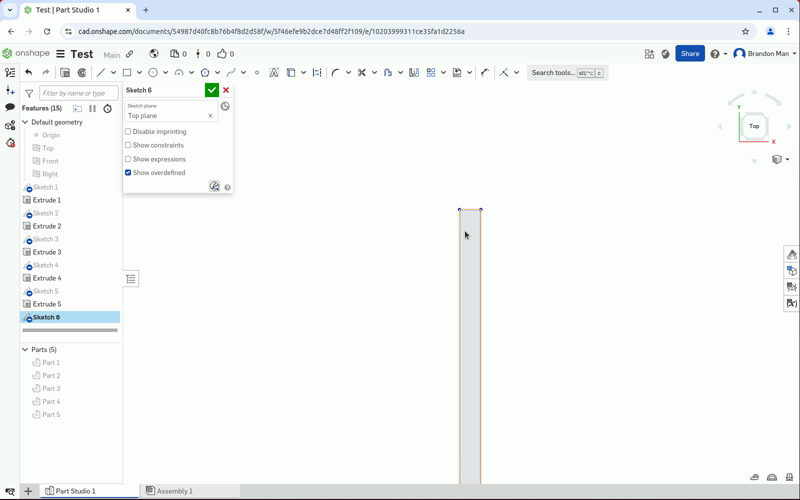
scroll(6)
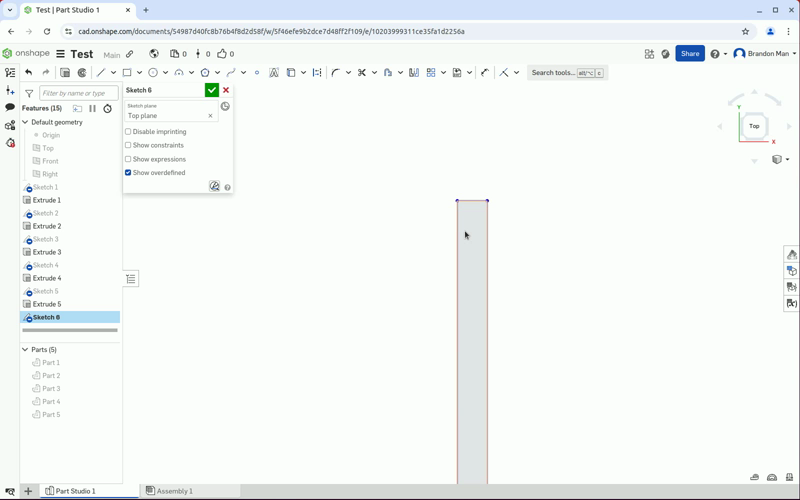
scroll(6)
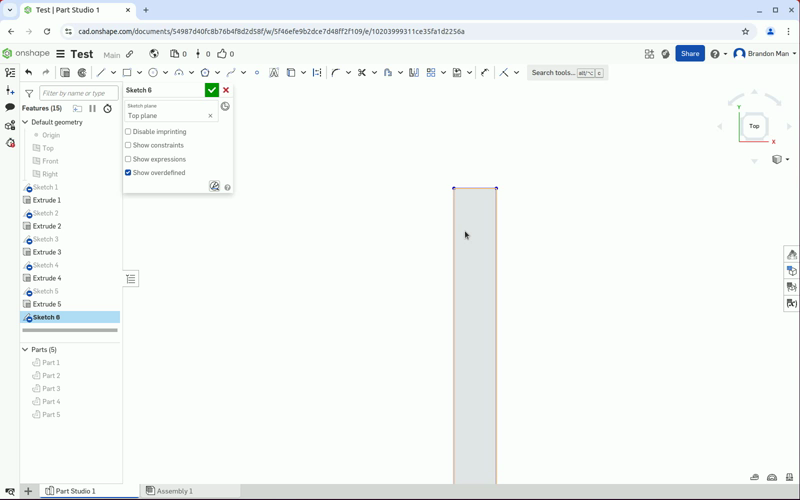
scroll(6)
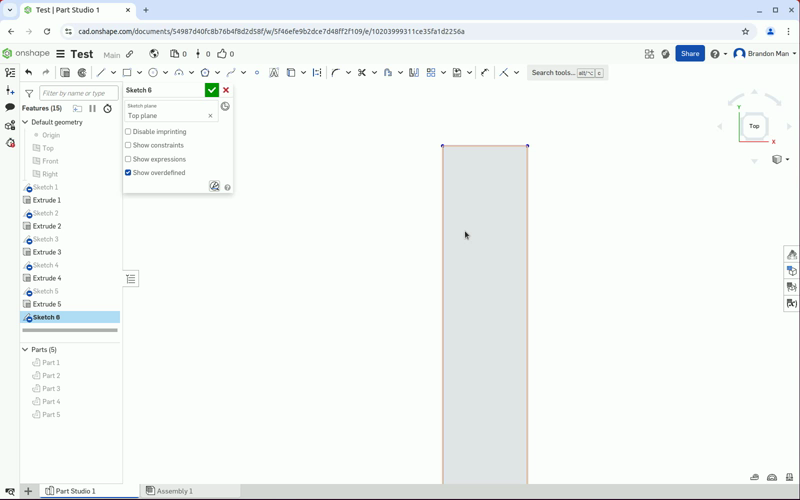
click(465, 230)
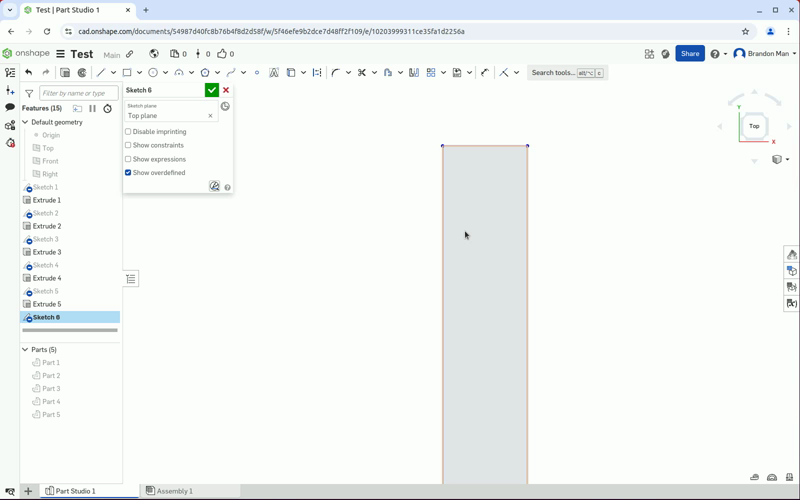
scroll(-6)
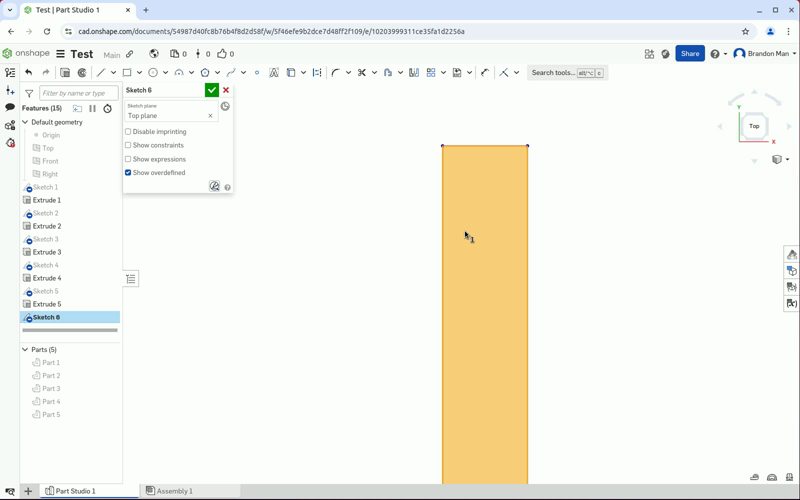
scroll(-6)
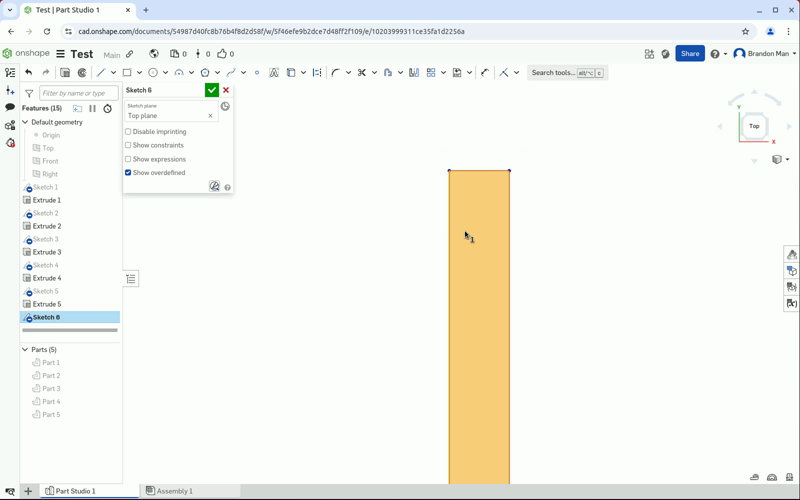
scroll(-6)
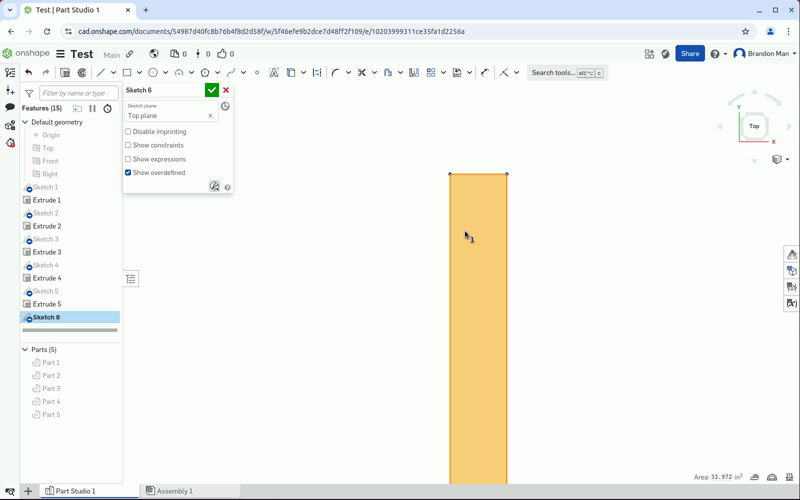
scroll(-6)
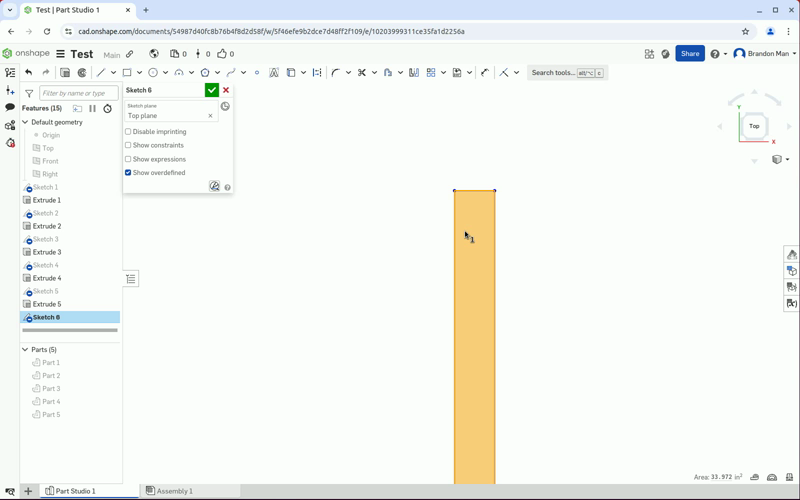
scroll(-6)
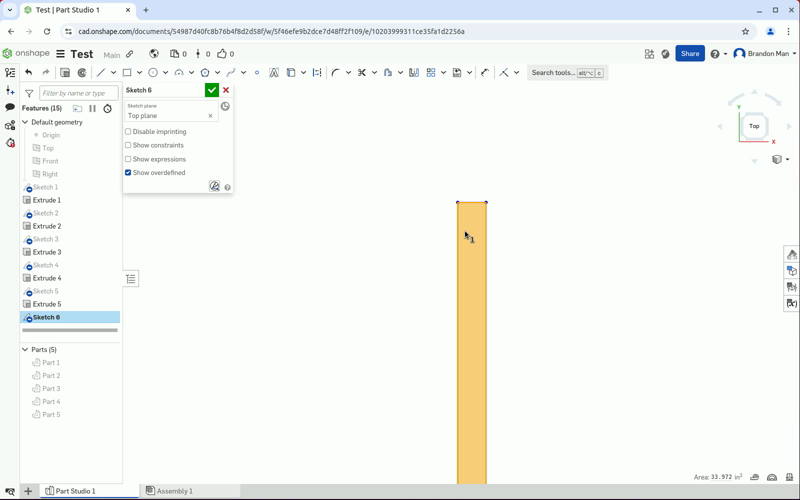
scroll(-6)
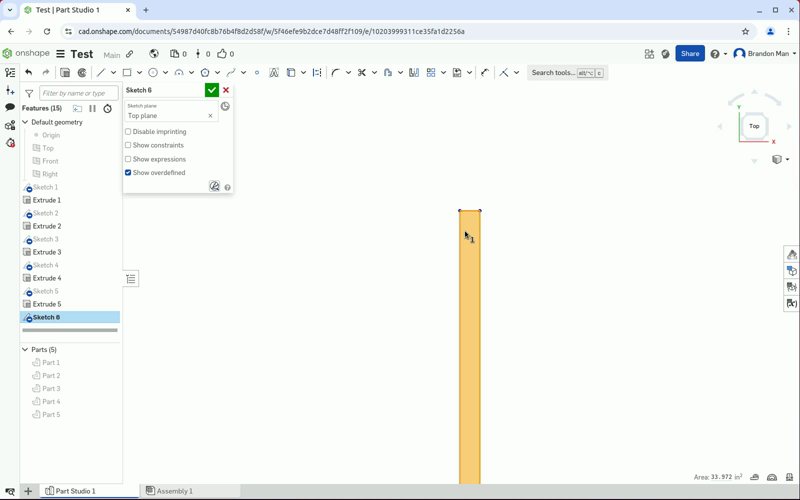
scroll(-6)
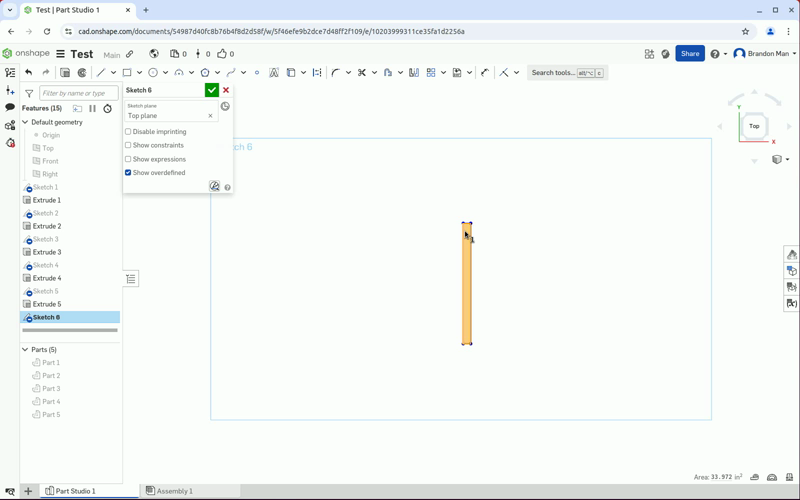
mouse_move(73, 352)
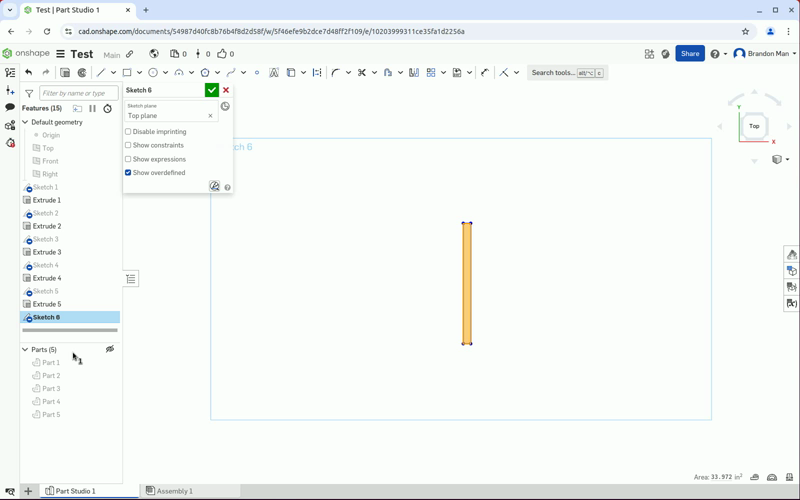
key(shift+y)
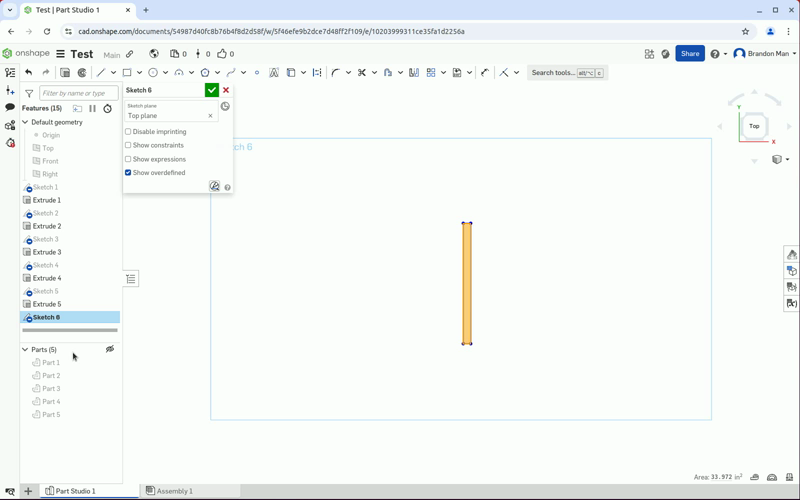
key(shift+e)
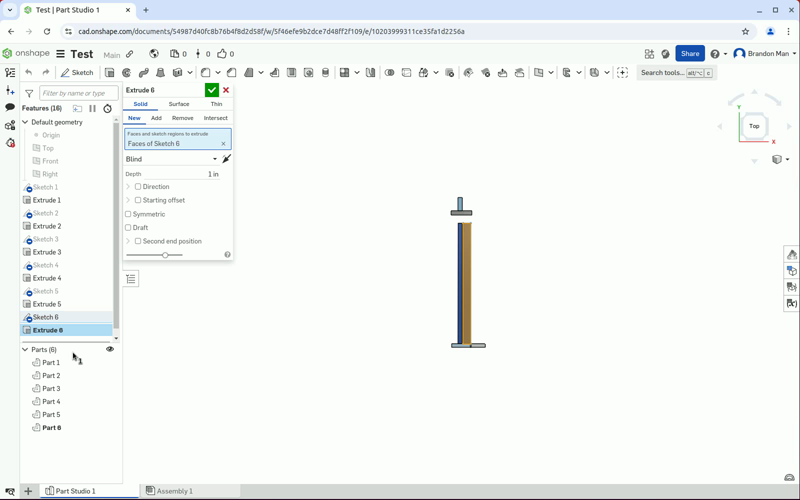
mouse_move(143, 106)
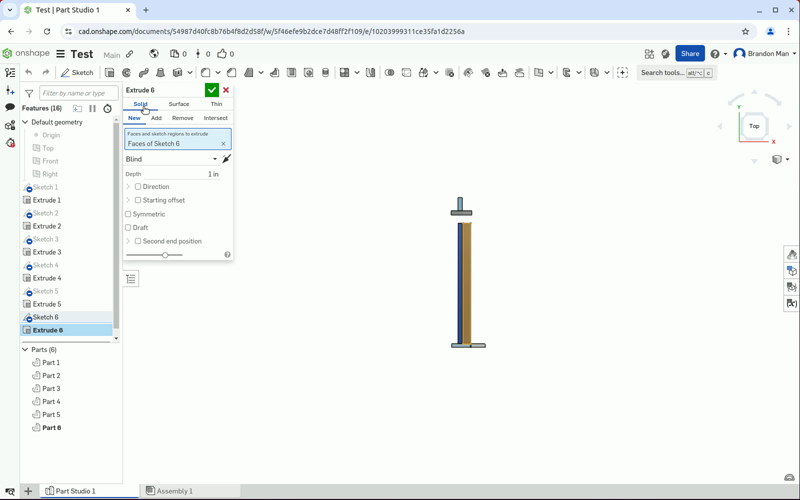
click(143, 106)
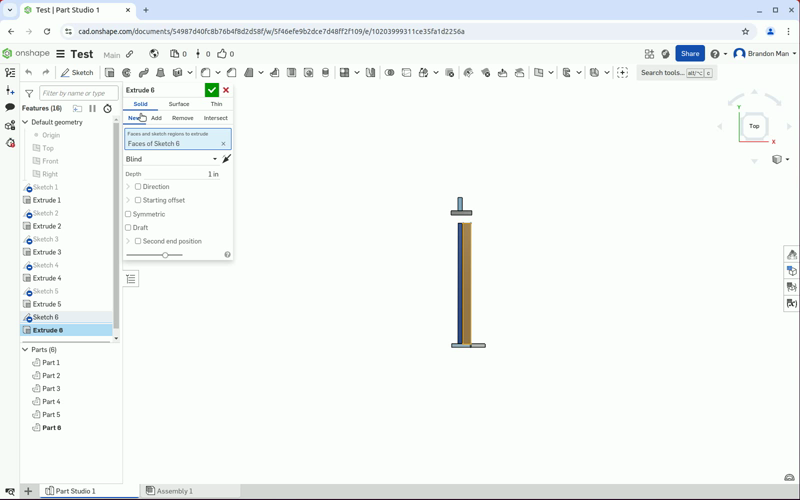
mouse_move(137, 120)
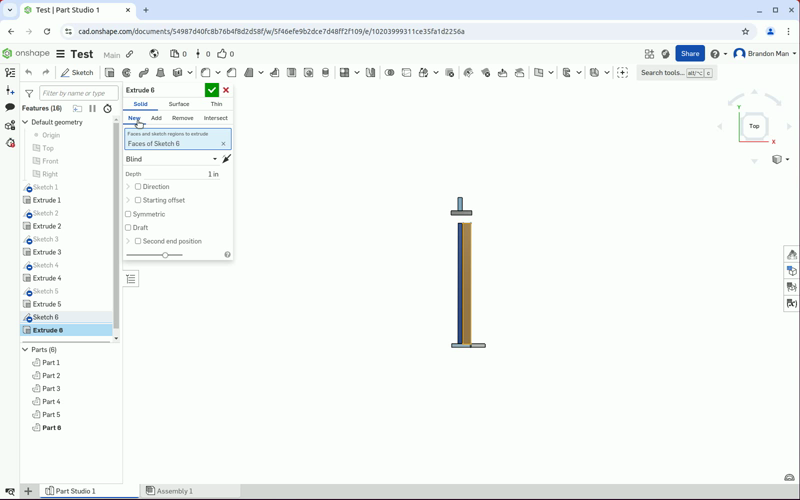
click(137, 120)
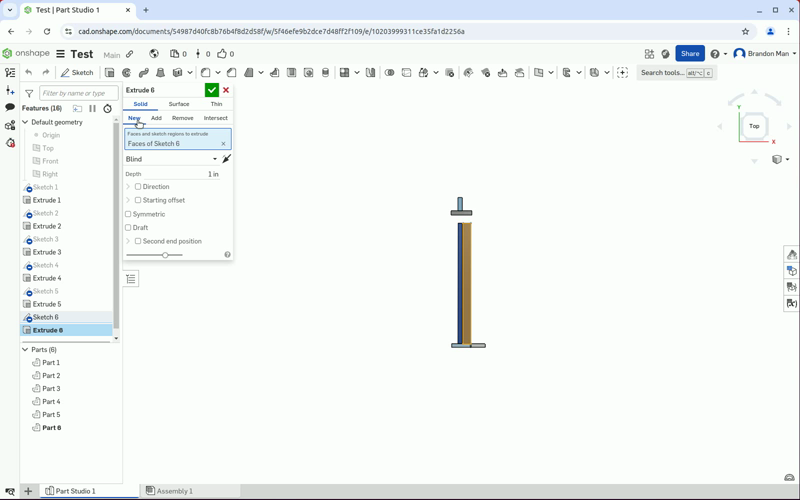
key(tab, 4)
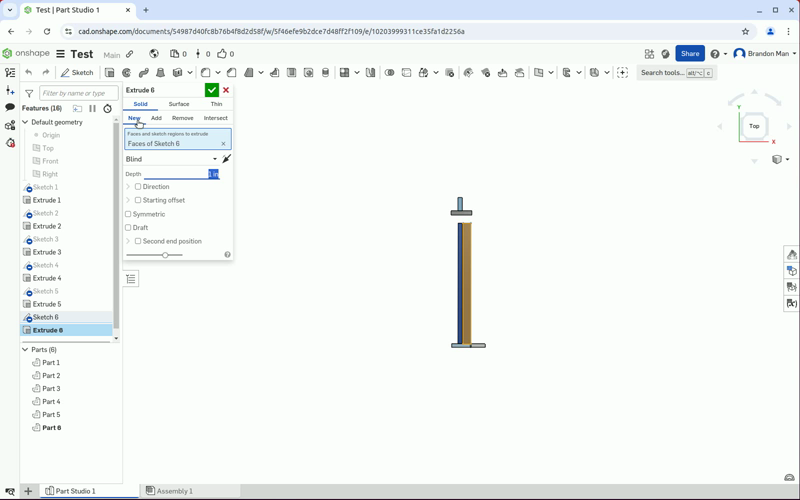
text(0.722)
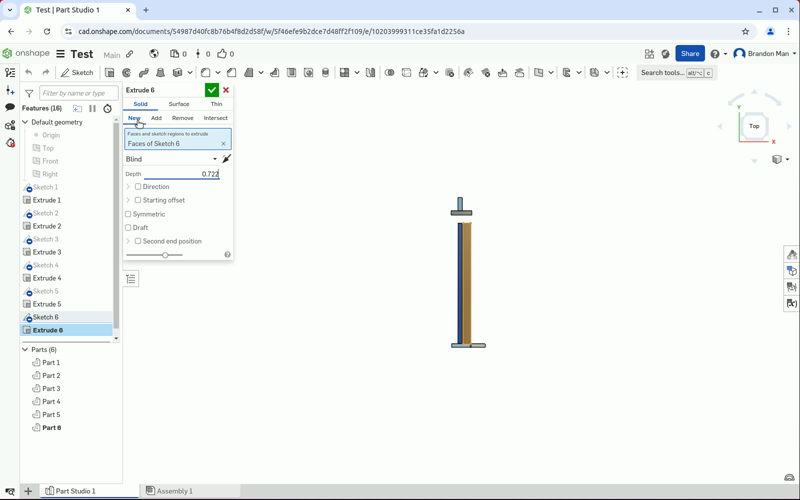
key(enter)
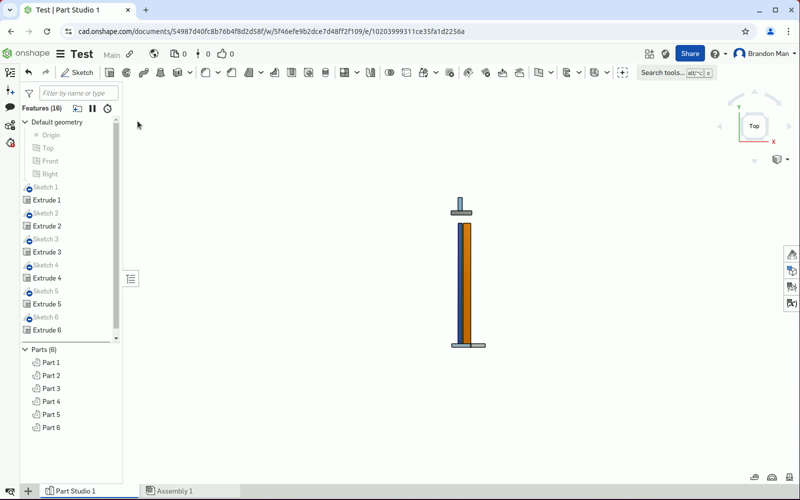
key(shift+h)
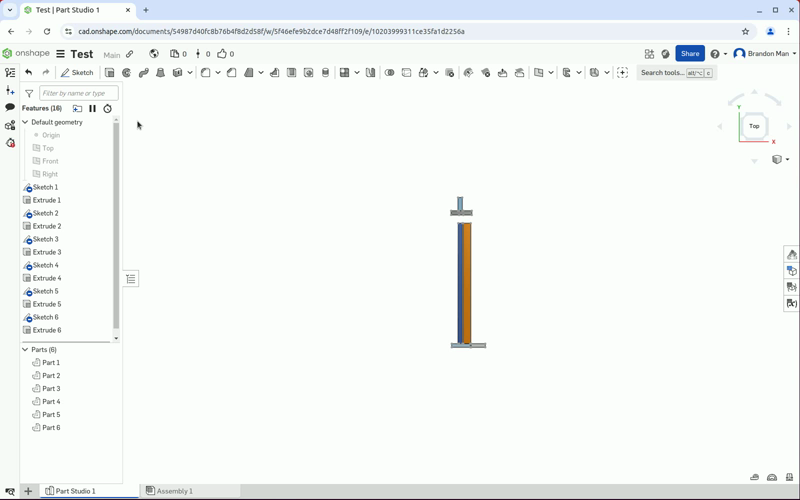
key(shift+h)
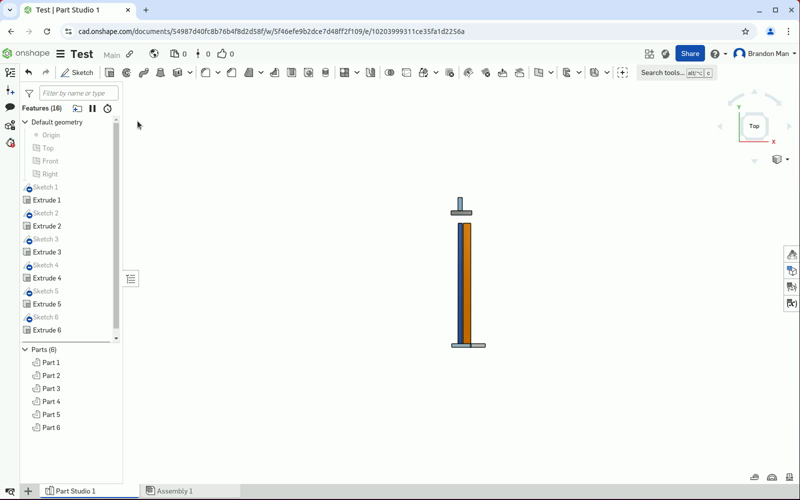
mouse_move(69, 189)
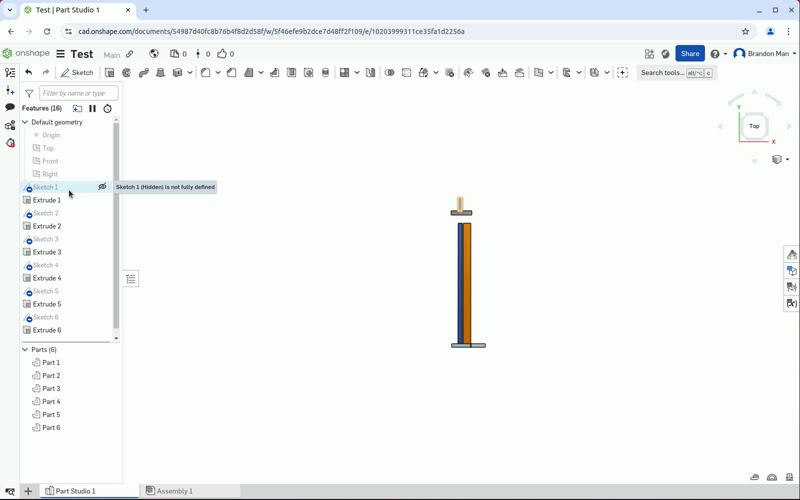
click(69, 189)
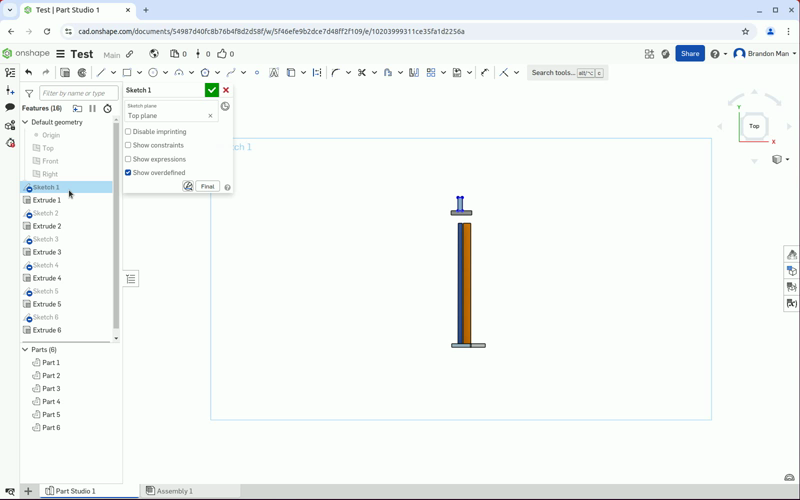
mouse_move(229, 92)
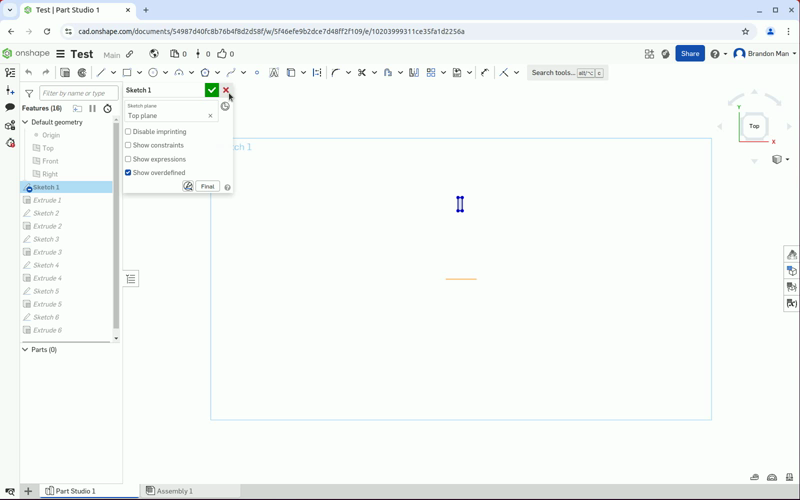
click(229, 92)
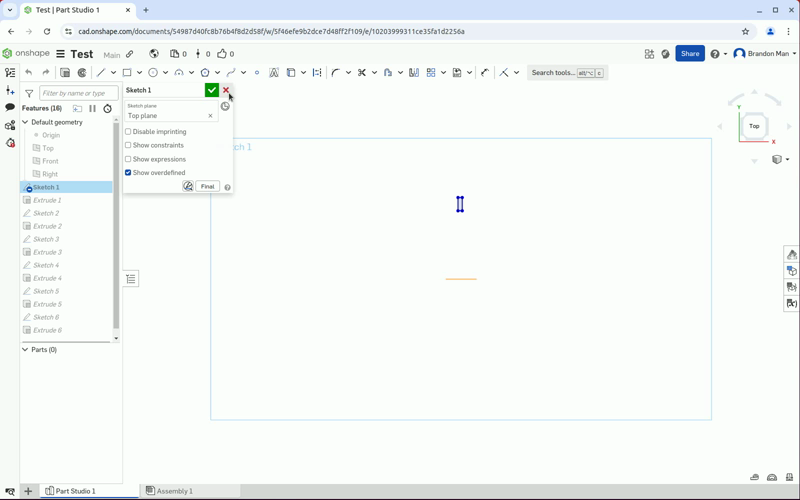
key(shift+s)
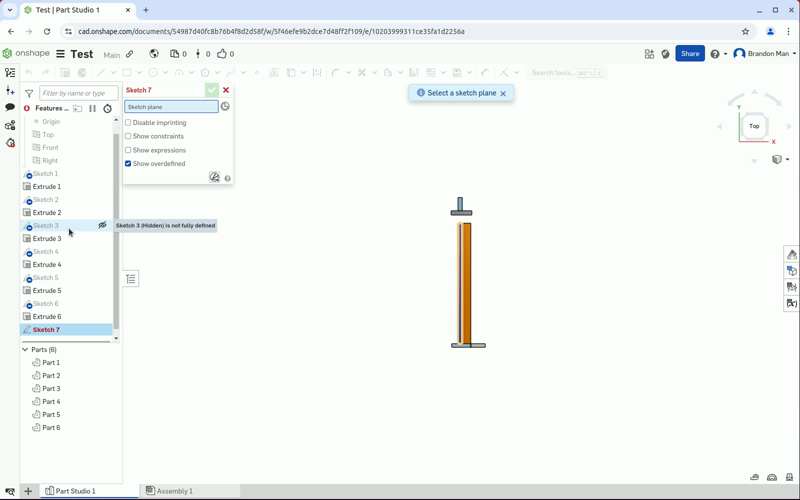
scroll(3)
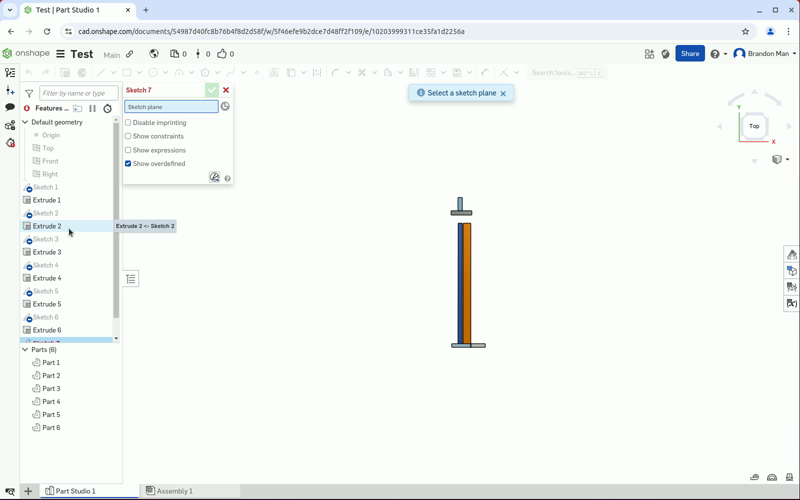
mouse_move(69, 150)
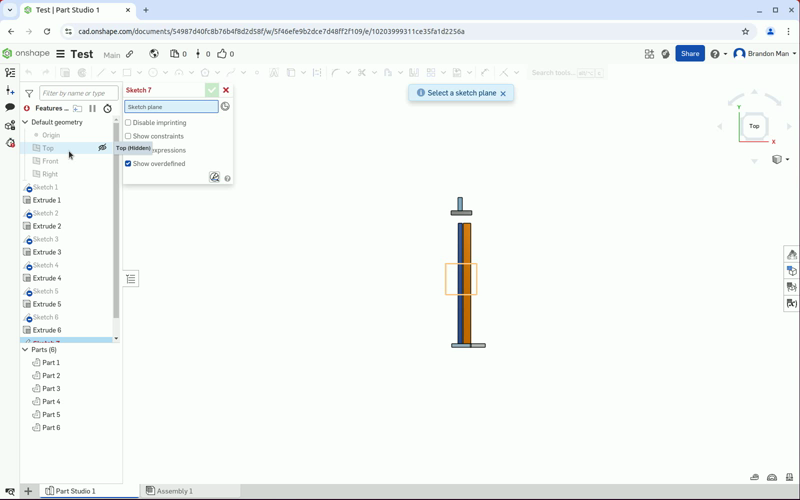
click(69, 150)
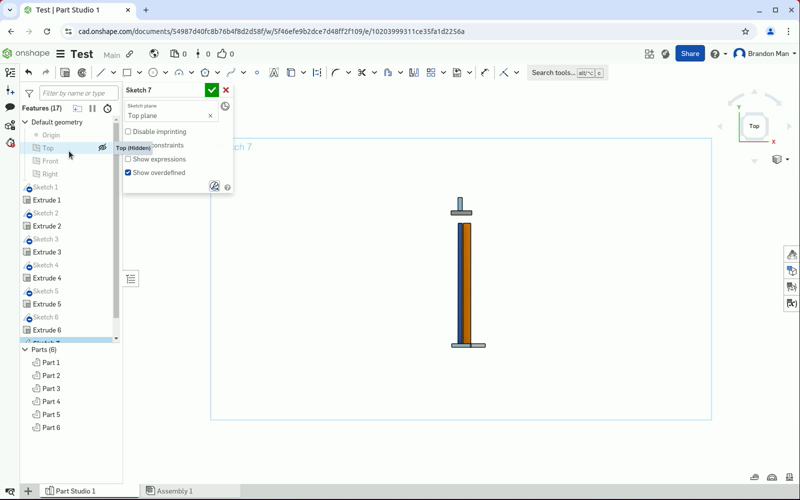
mouse_move(73, 352)
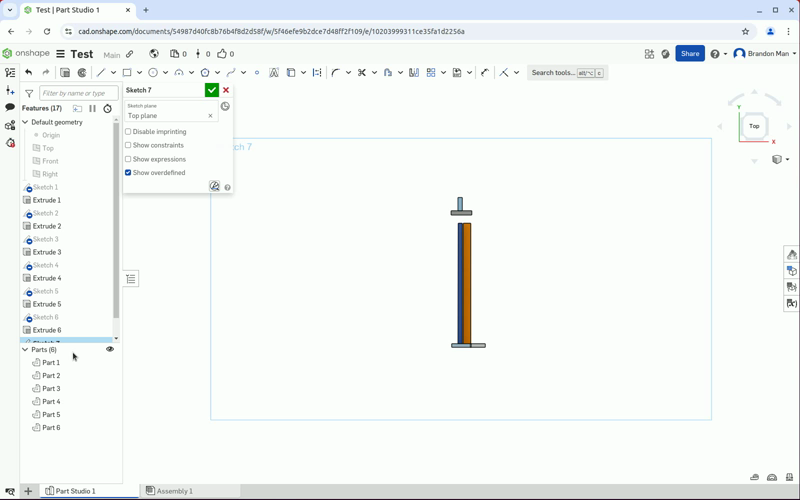
key(y)
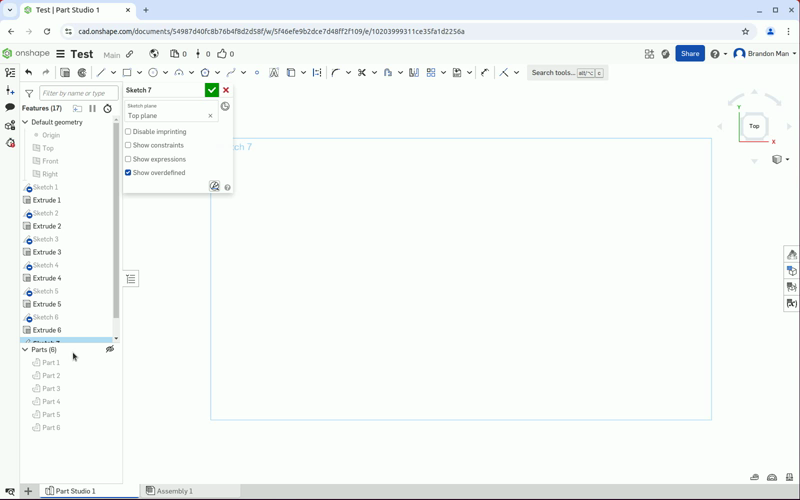
key(l)
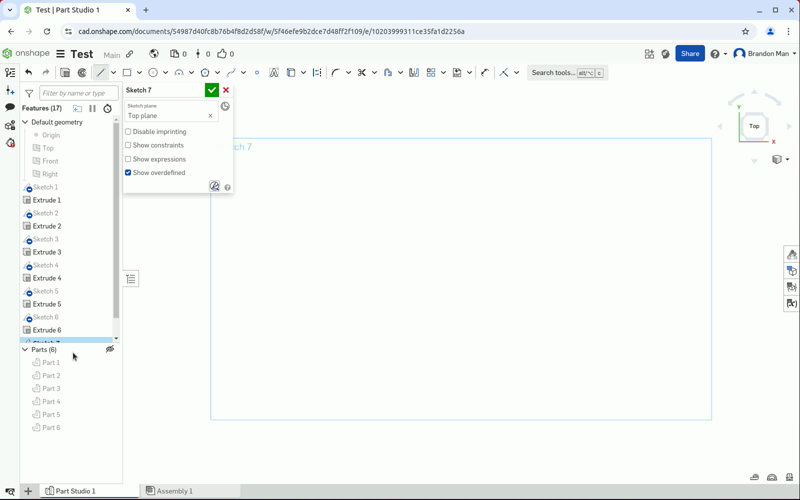
key_down(shift)
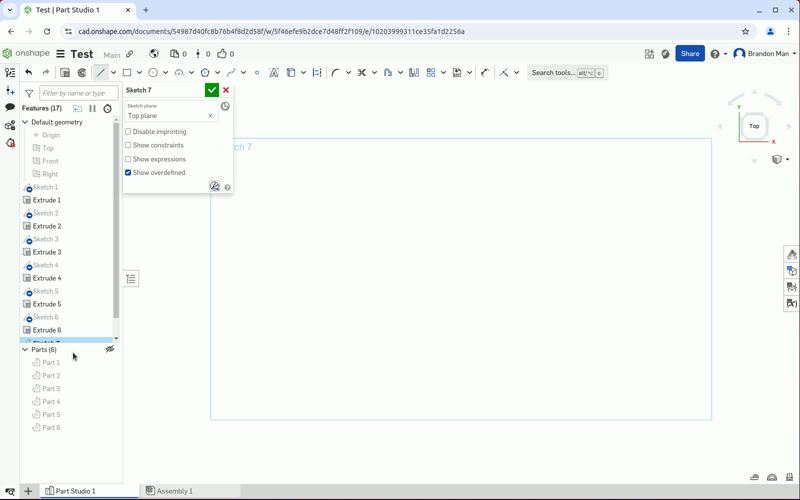
mouse_move(451, 343)
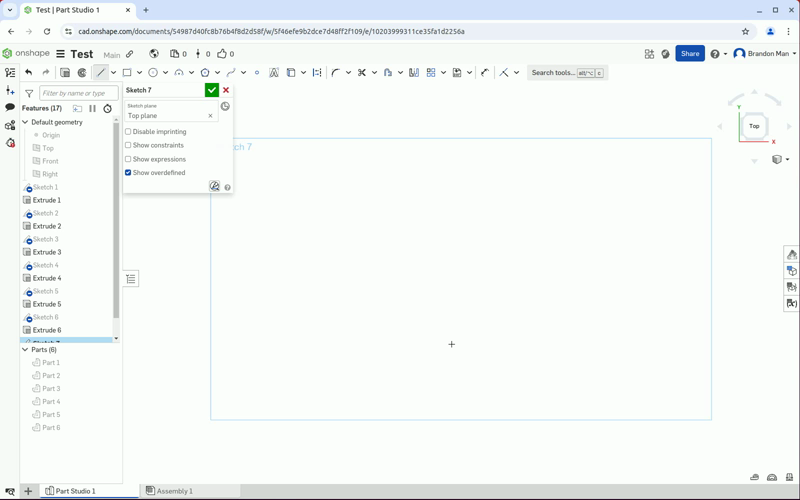
click(451, 343)
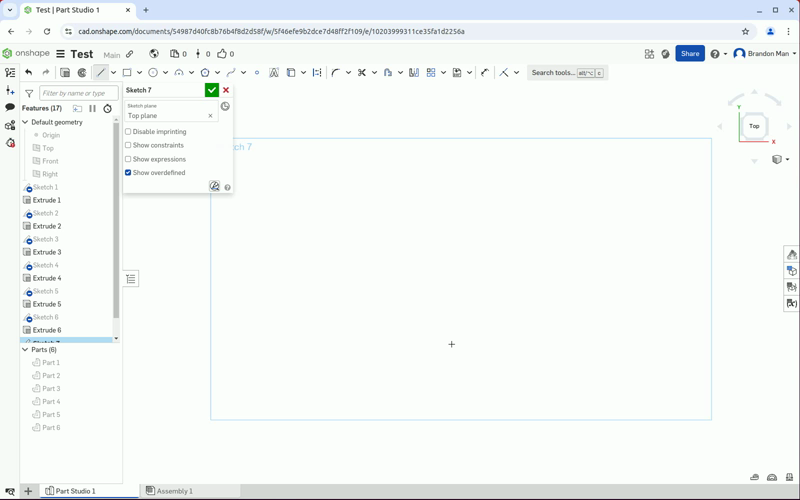
key_up(shift)
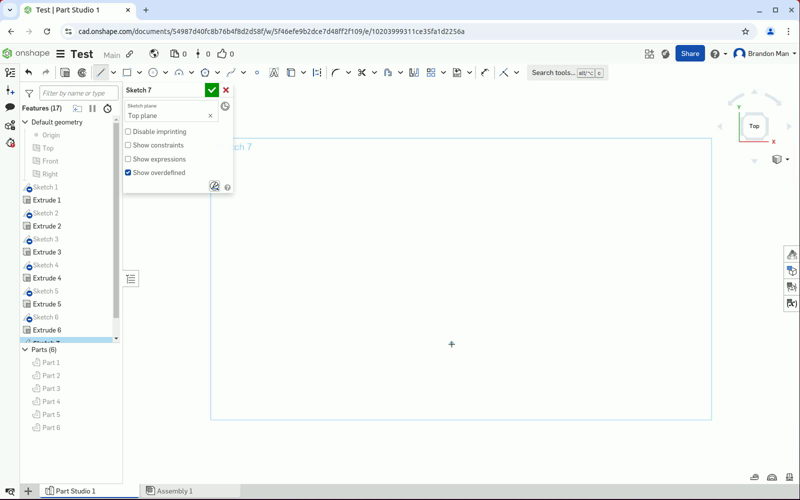
key_down(shift)
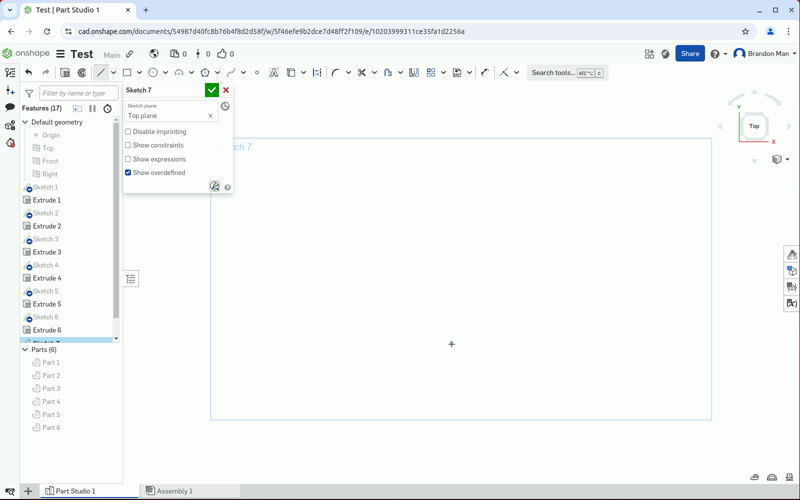
mouse_move(481, 343)
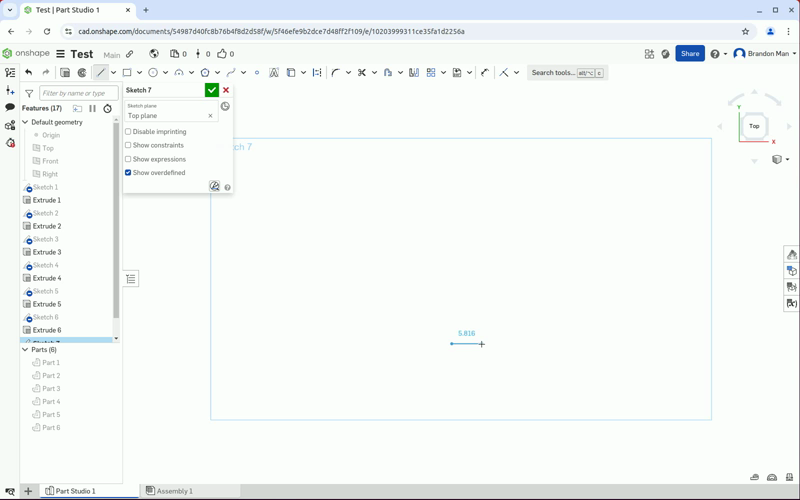
mouse_move(458, 343)
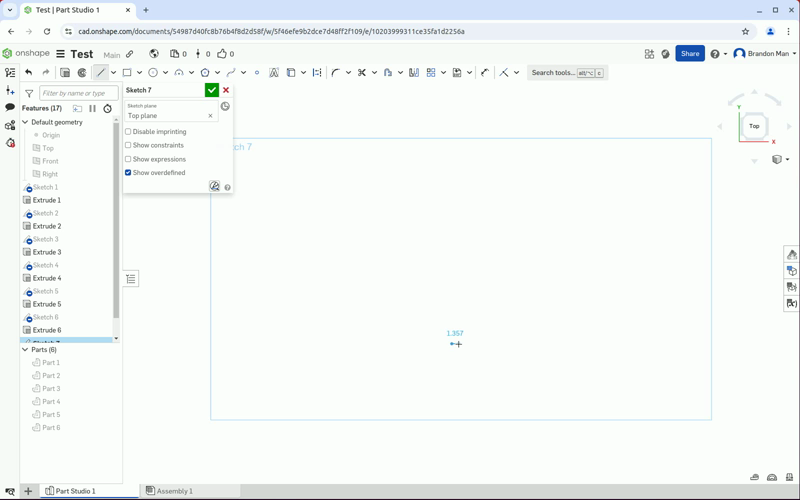
scroll(6)
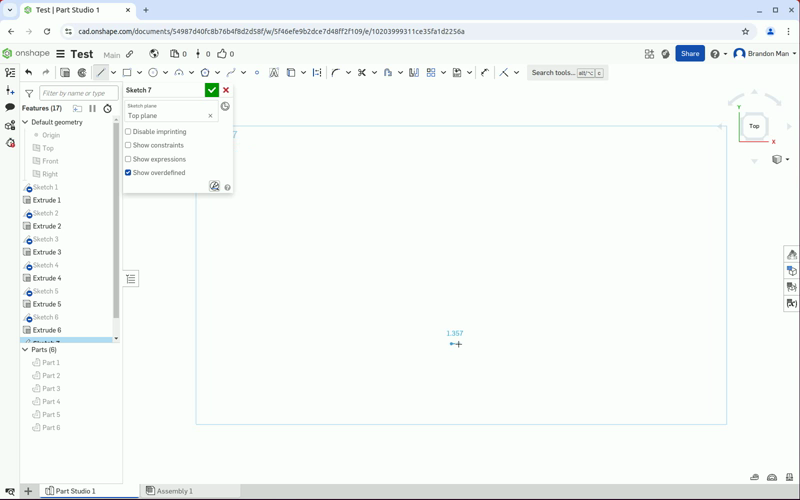
scroll(6)
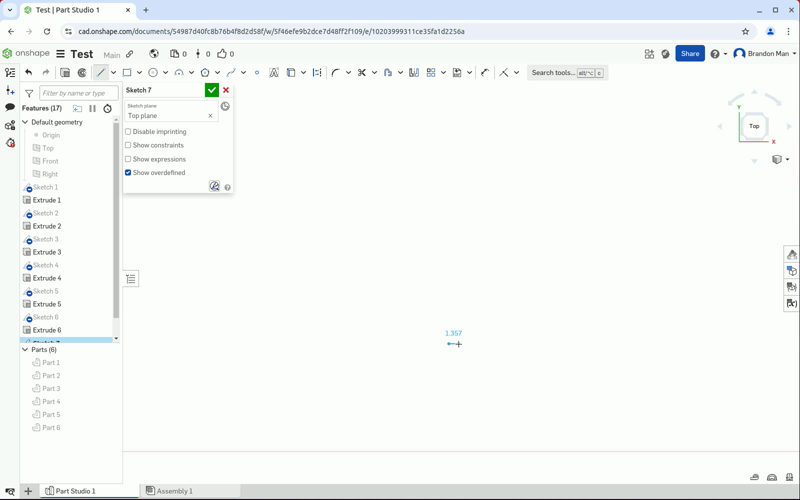
scroll(6)
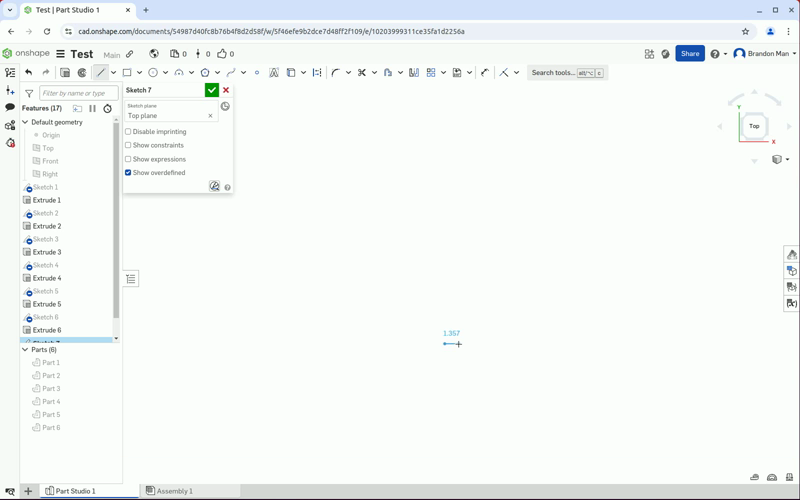
scroll(6)
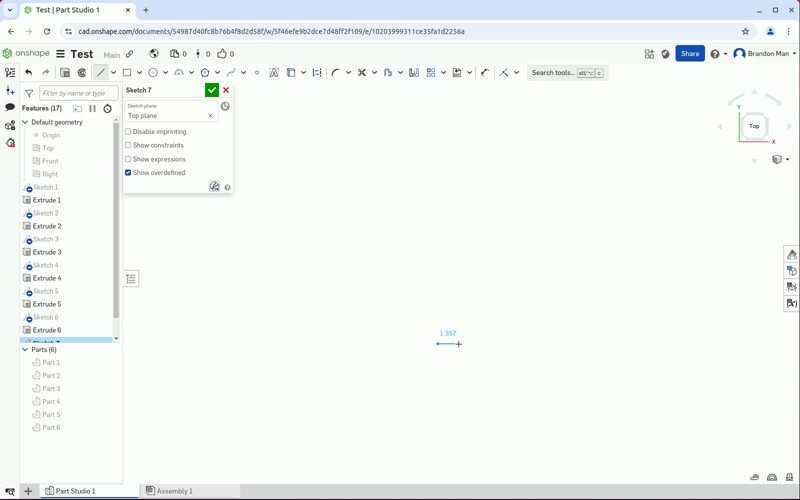
scroll(6)
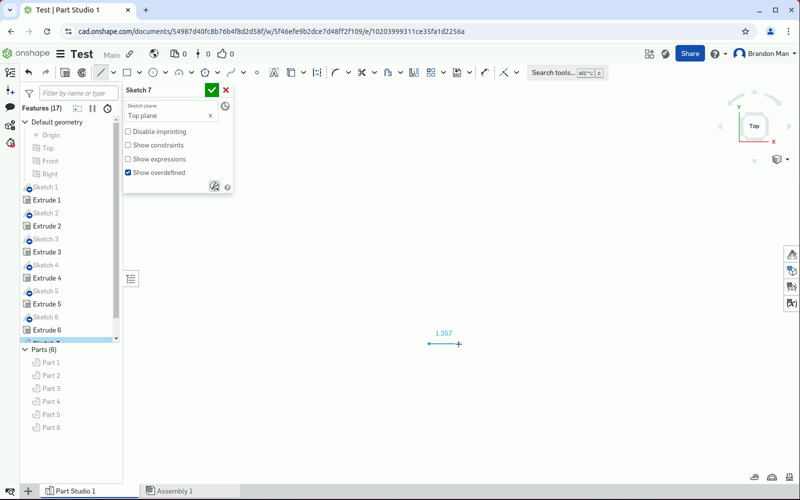
scroll(6)
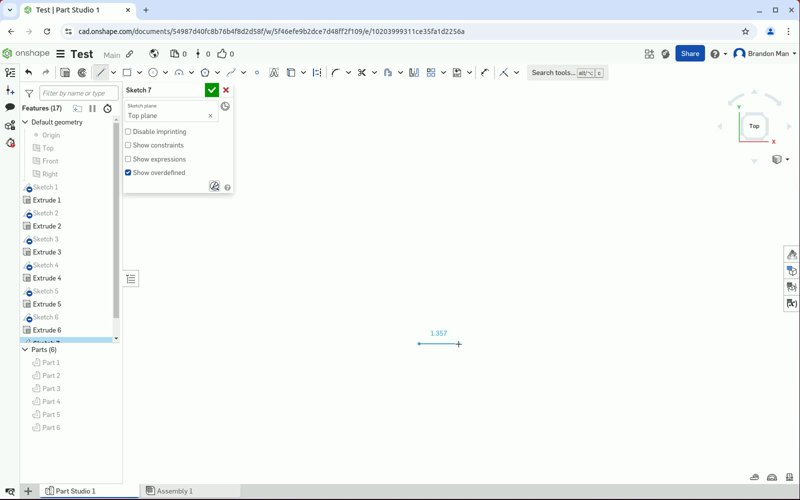
scroll(6)
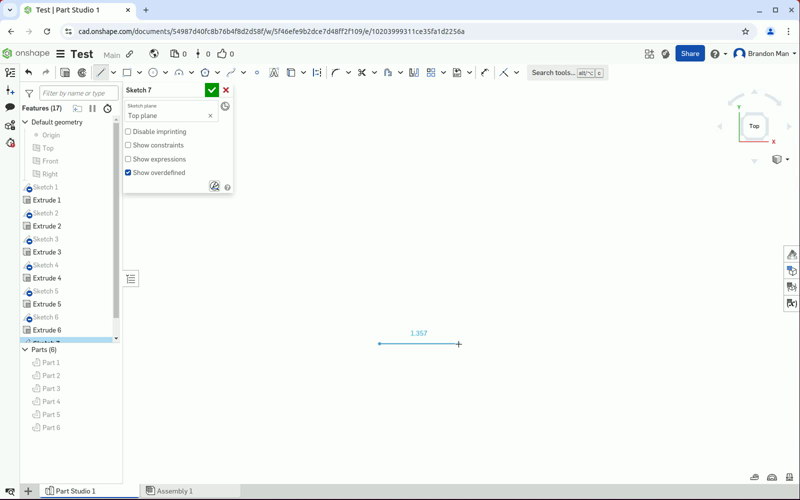
click(458, 343)
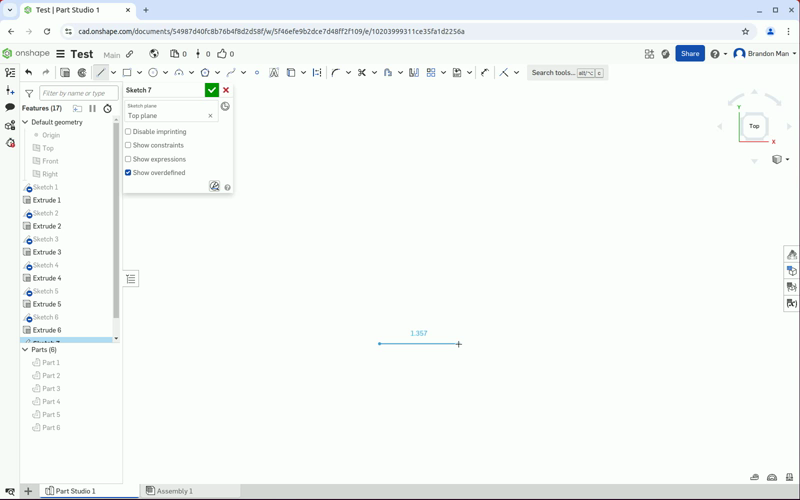
scroll(-6)
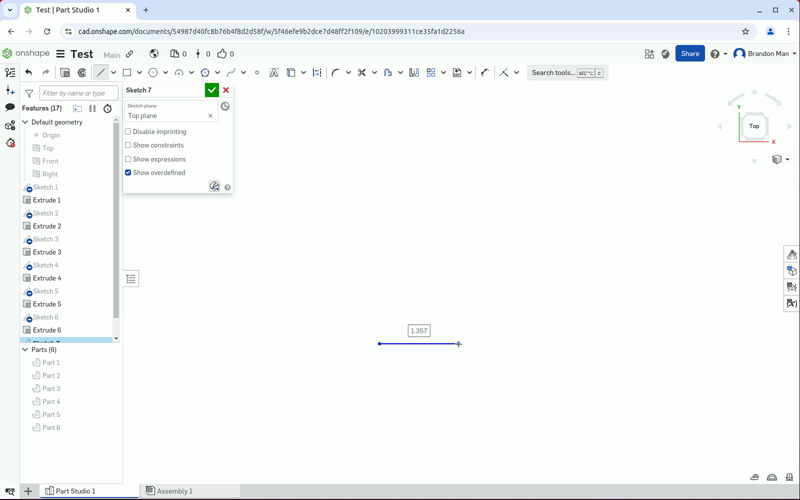
scroll(-6)
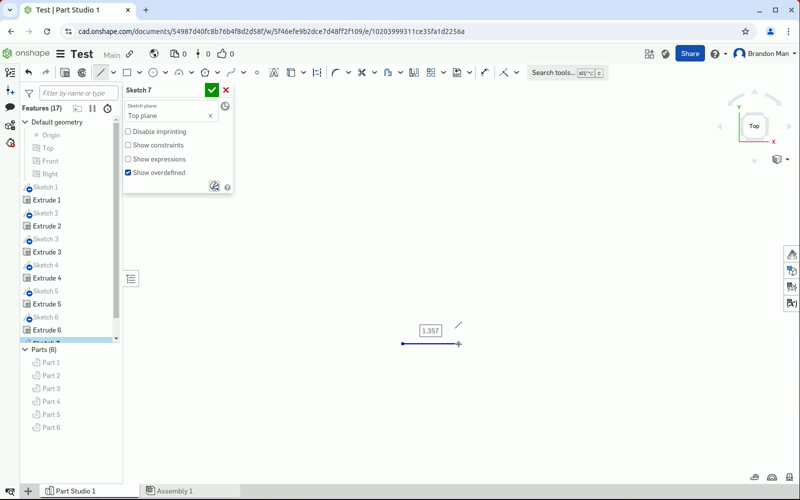
scroll(-6)
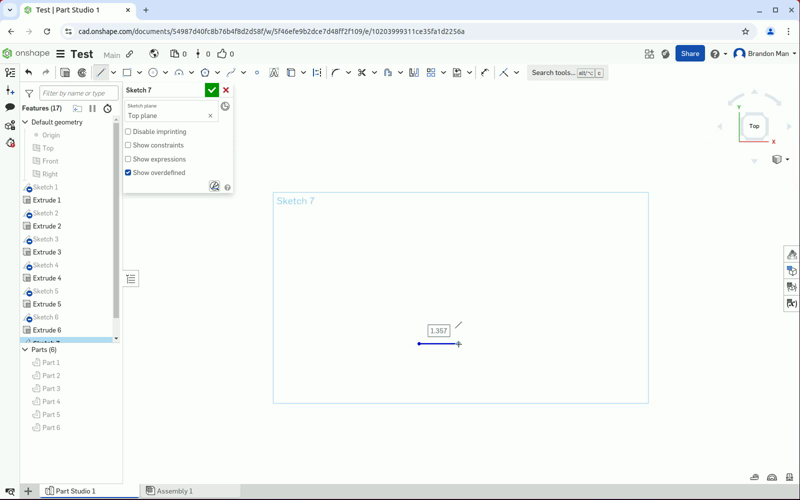
scroll(-6)
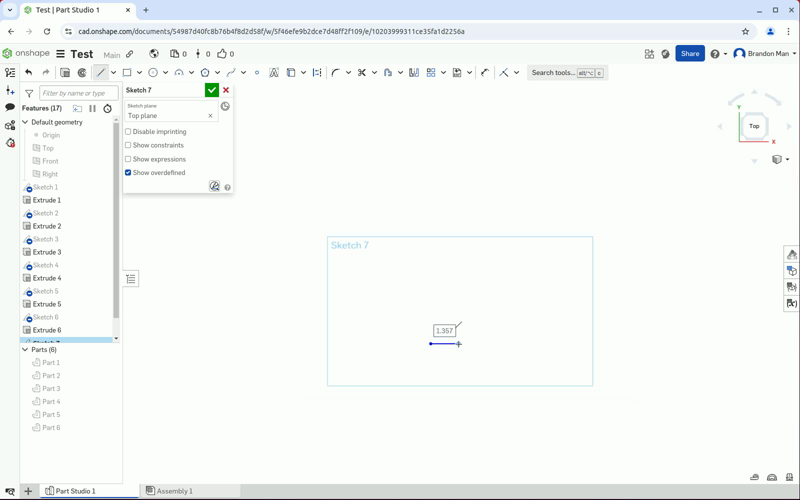
scroll(-6)
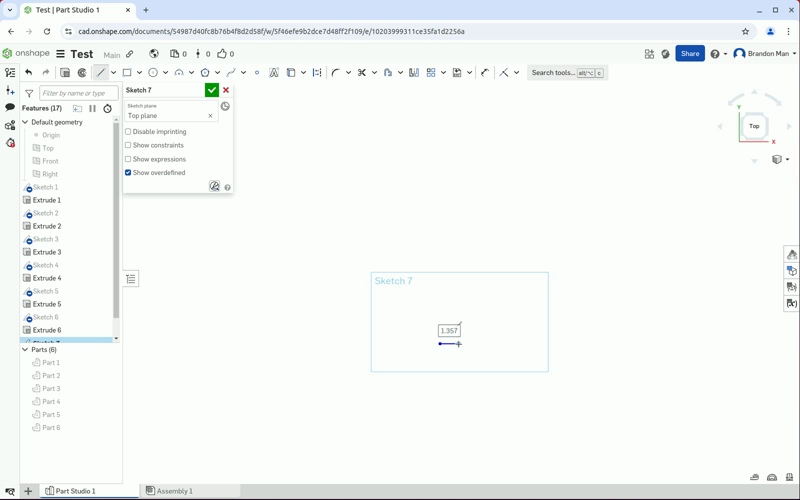
scroll(-6)
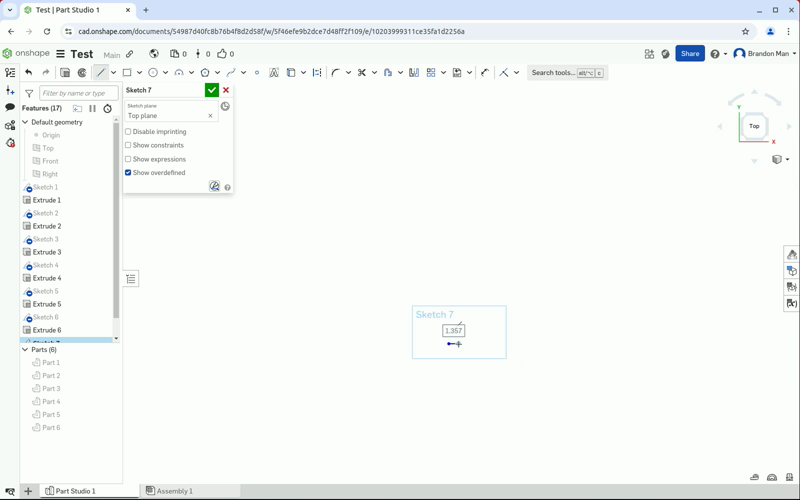
scroll(-6)
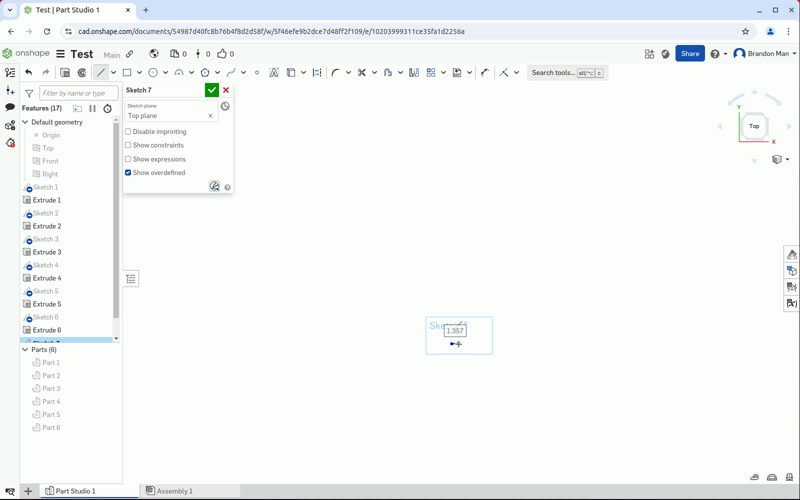
key_up(shift)
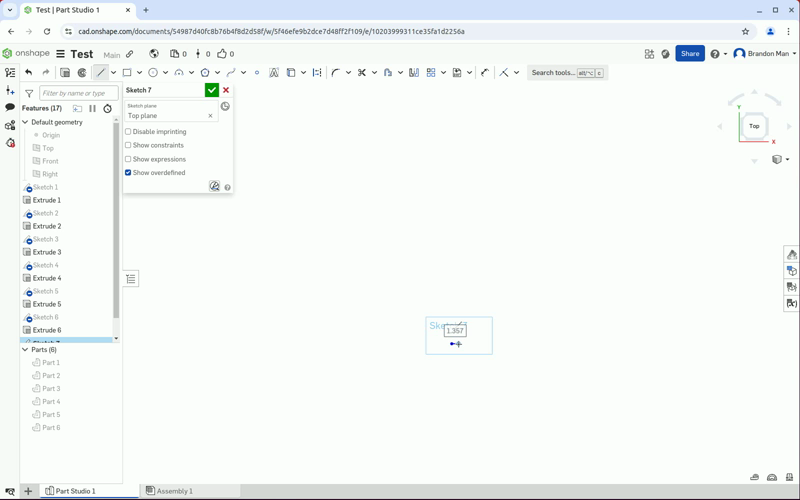
key_down(shift)
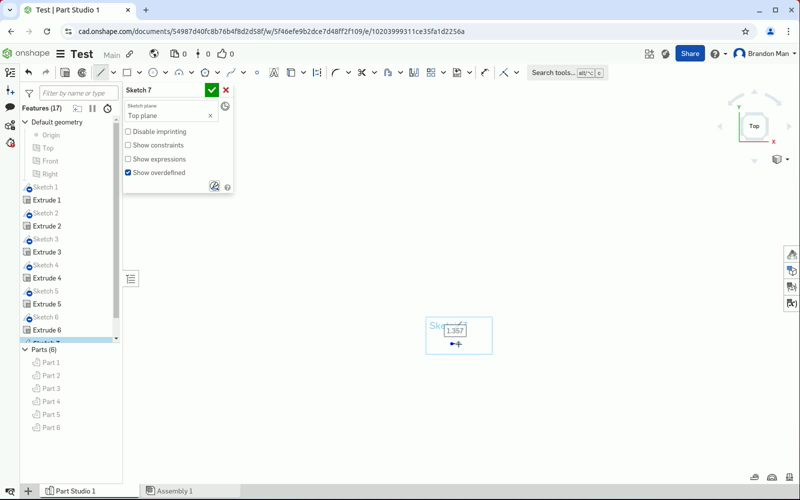
mouse_move(458, 223)
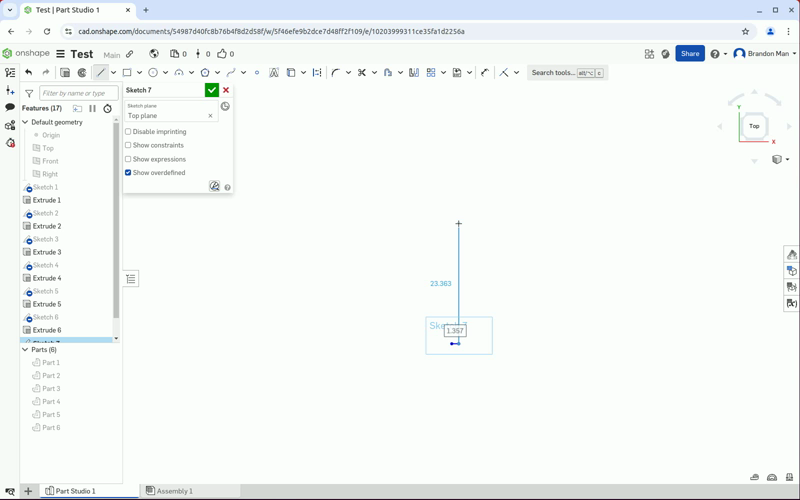
click(458, 223)
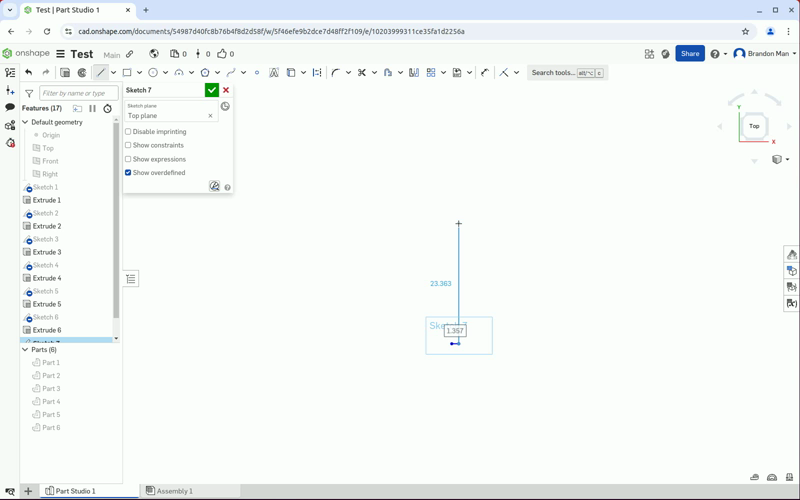
key_up(shift)
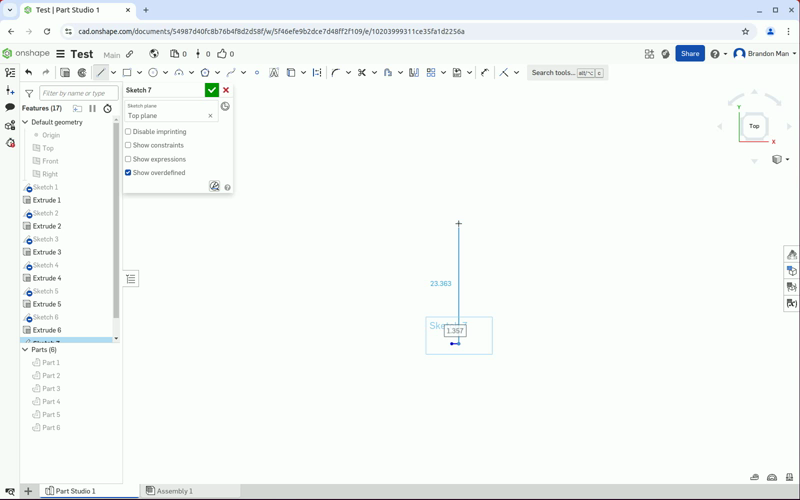
key_down(shift)
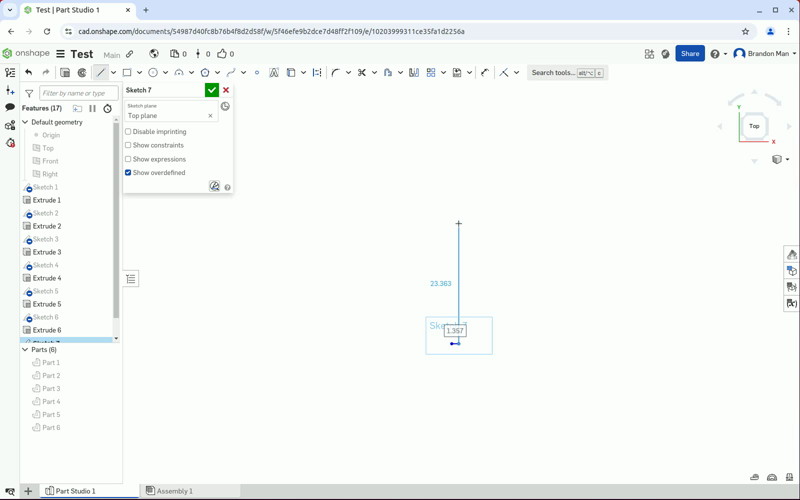
mouse_move(489, 223)
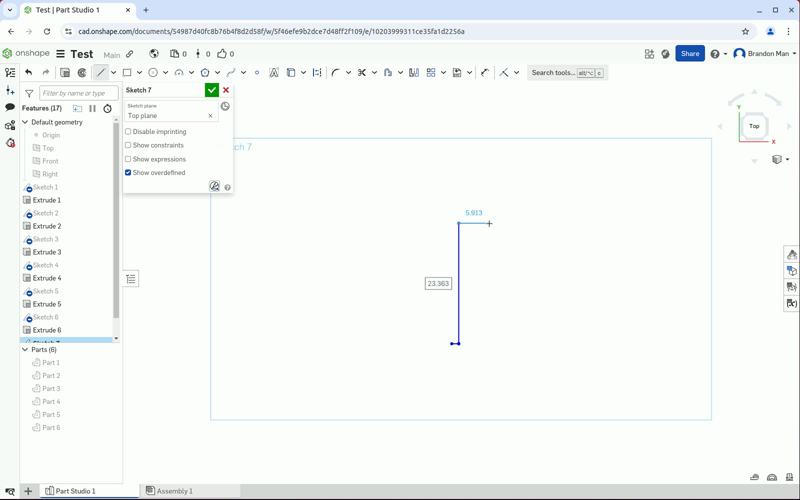
mouse_move(451, 223)
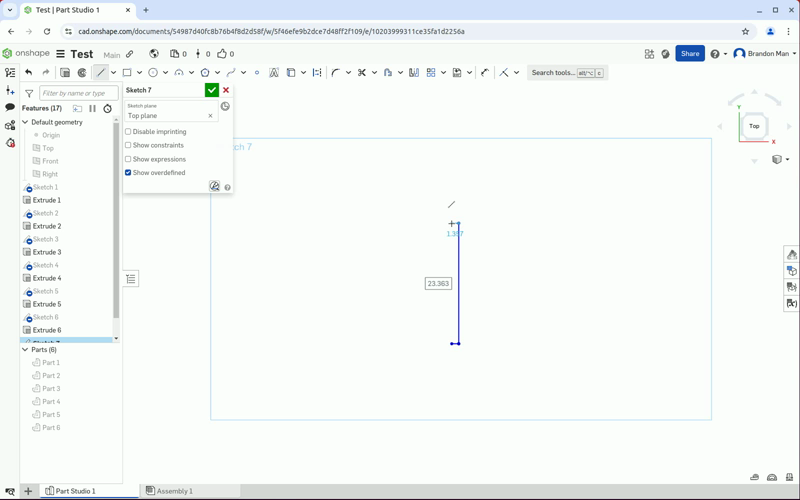
scroll(6)
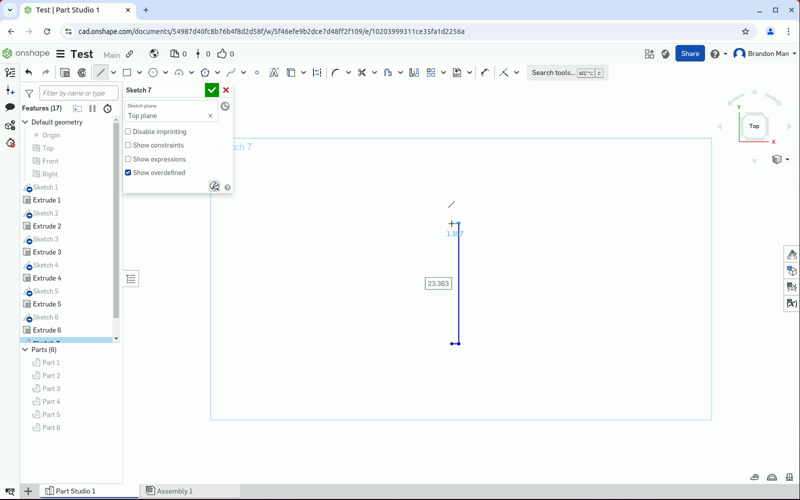
scroll(6)
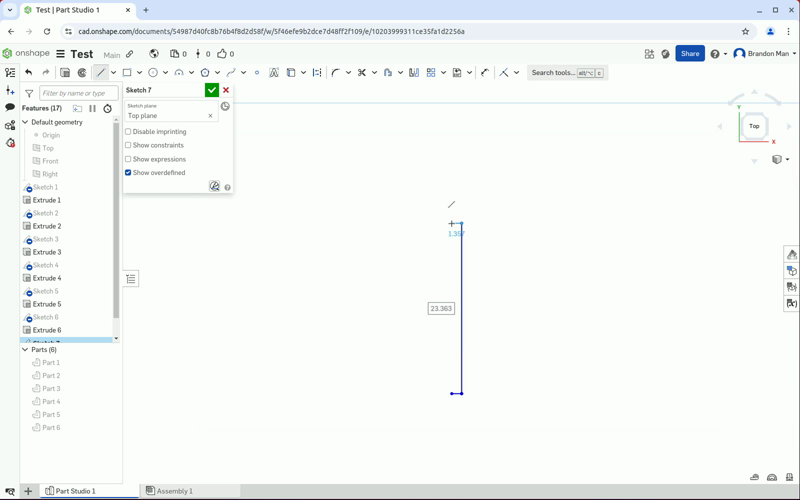
scroll(6)
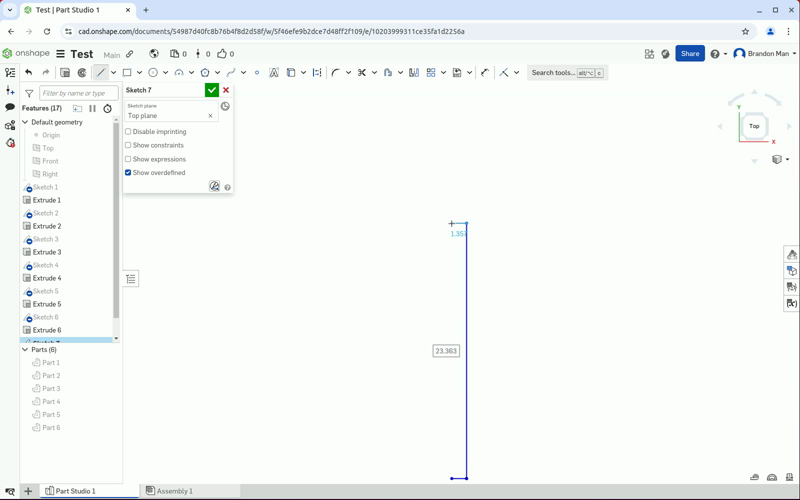
scroll(6)
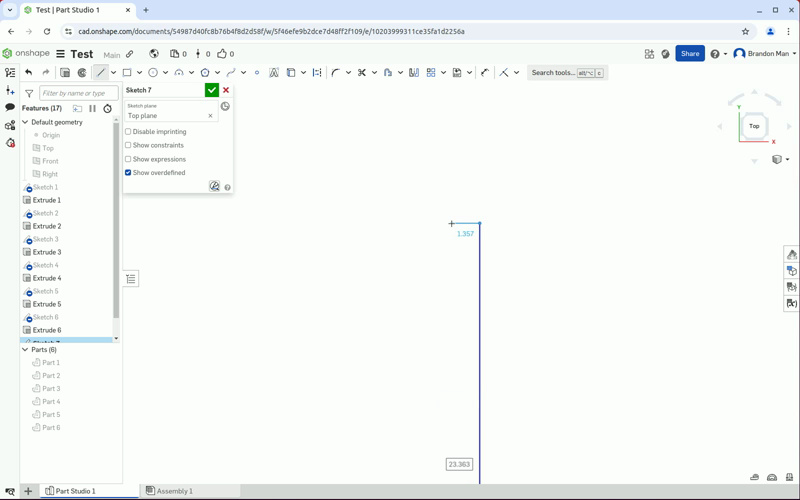
scroll(6)
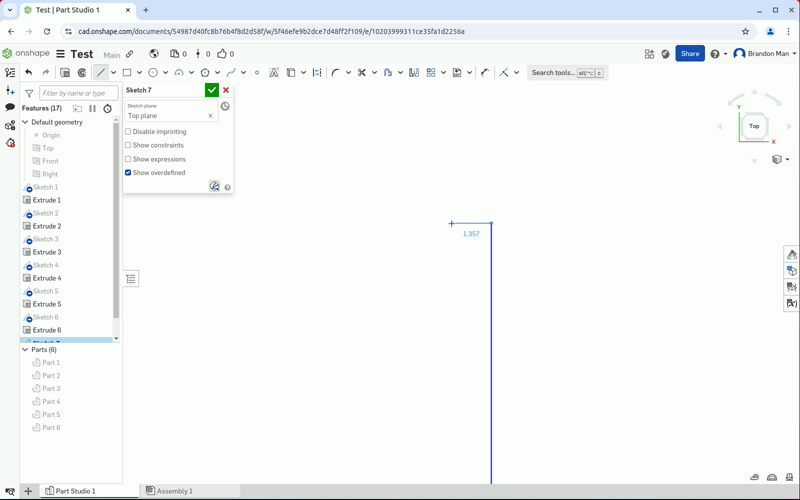
scroll(6)
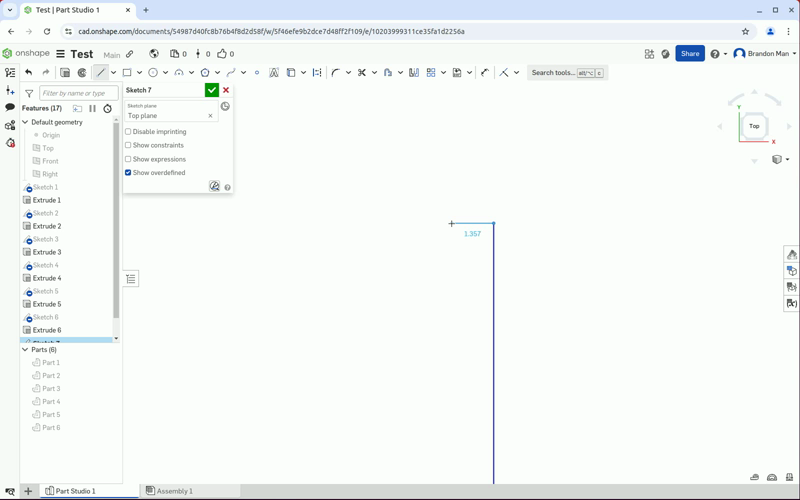
scroll(6)
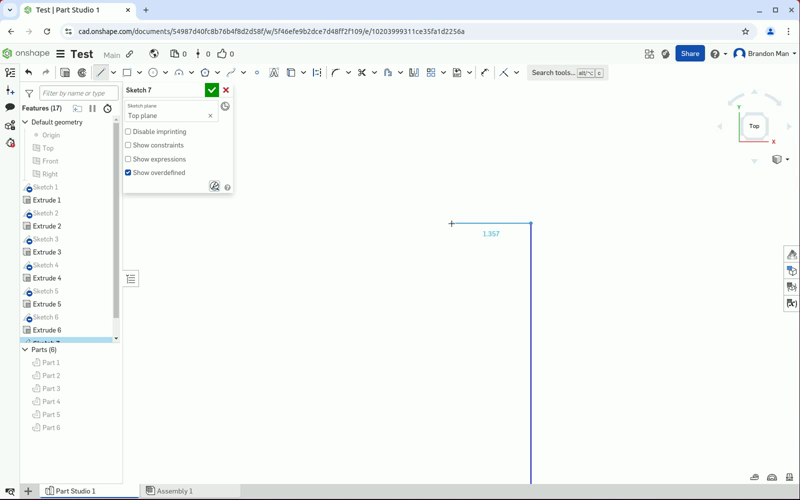
click(451, 223)
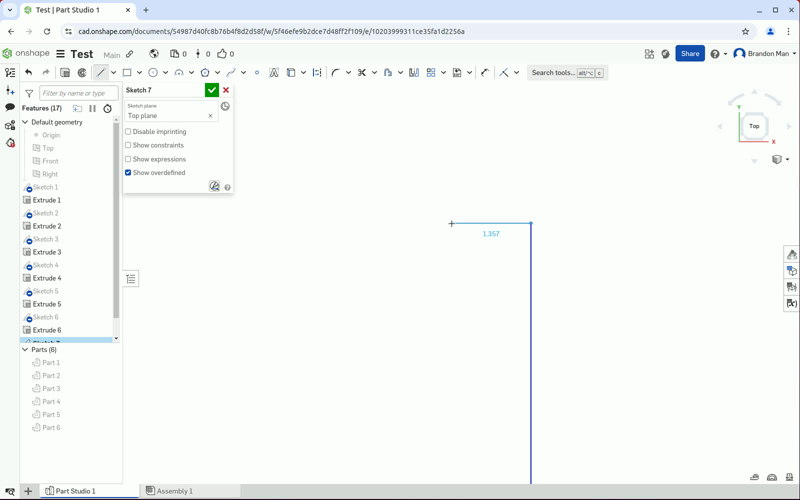
scroll(-6)
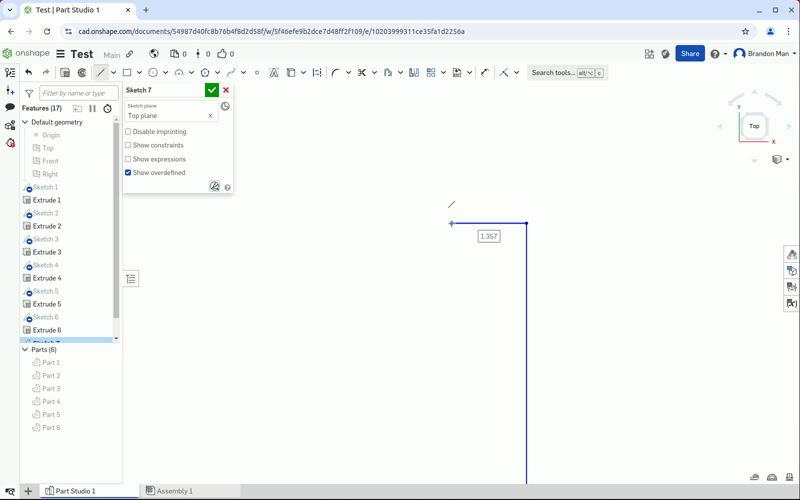
scroll(-6)
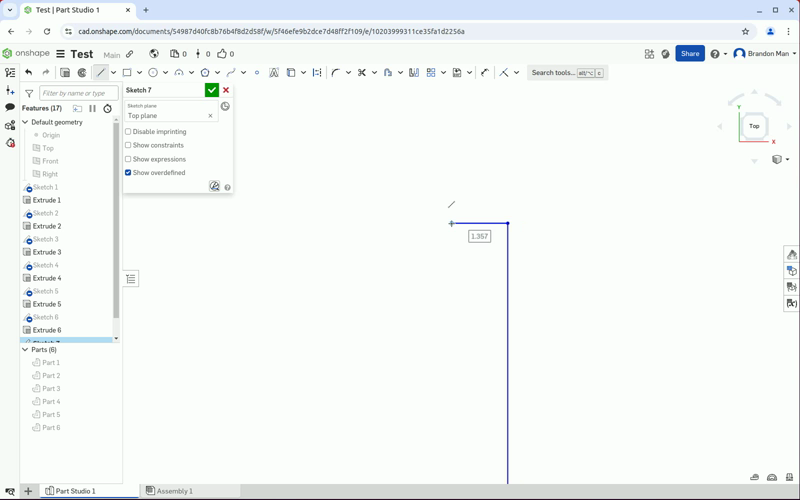
scroll(-6)
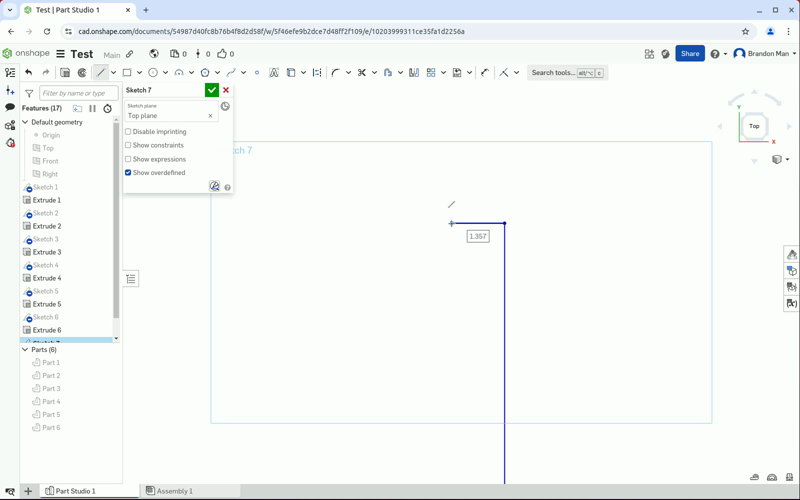
scroll(-6)
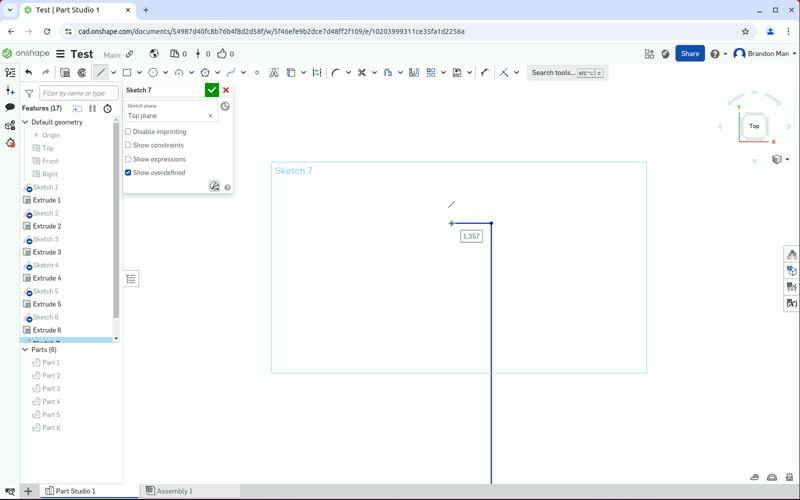
scroll(-6)
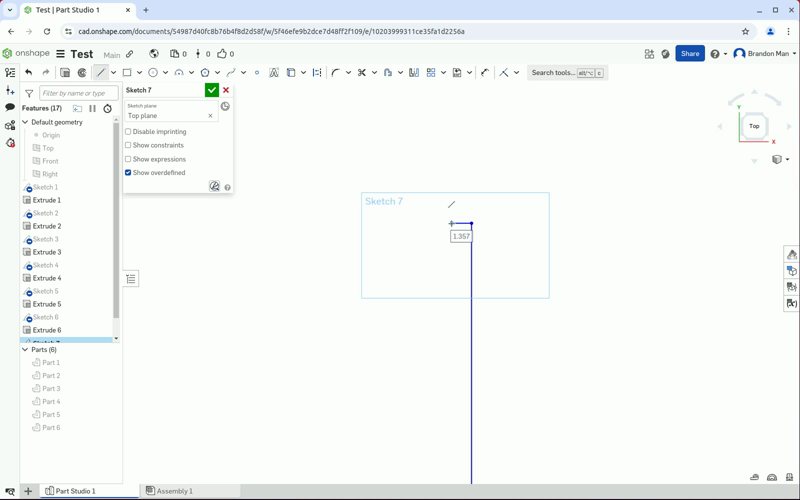
scroll(-6)
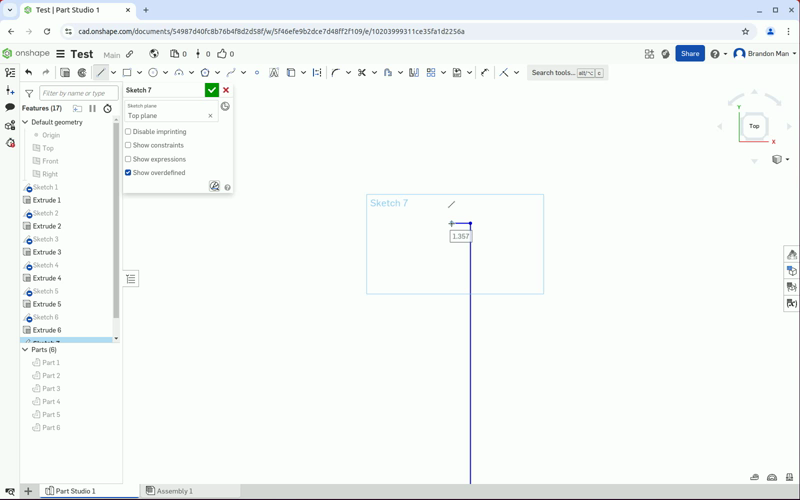
scroll(-6)
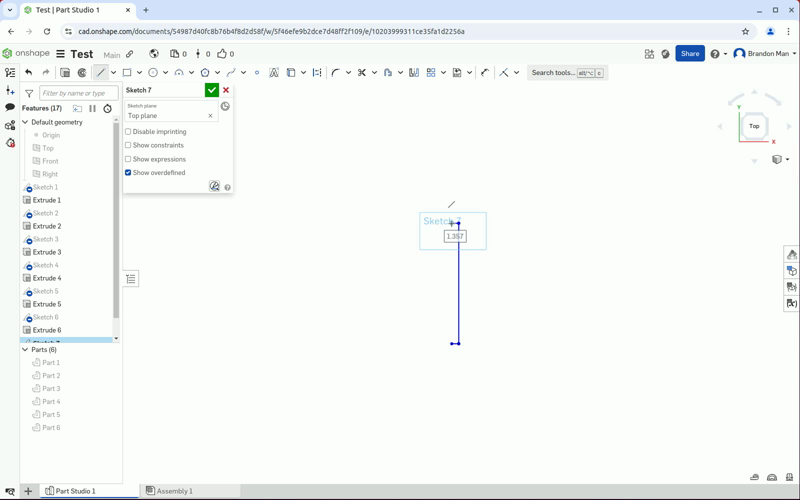
key_up(shift)
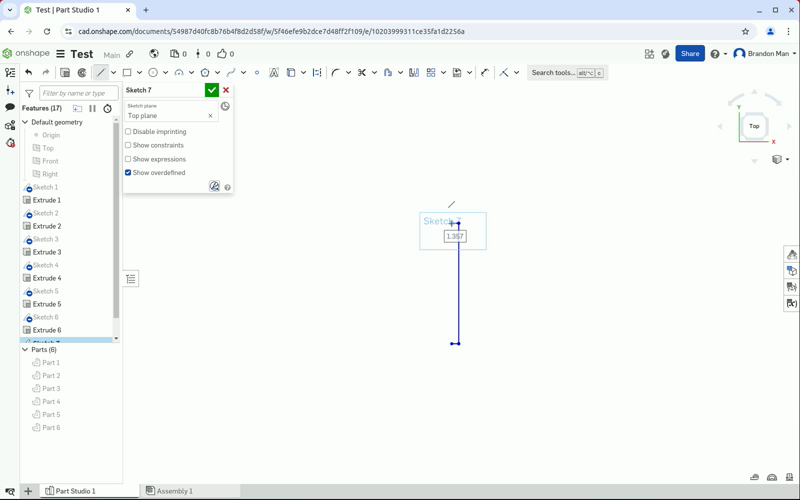
key_down(shift)
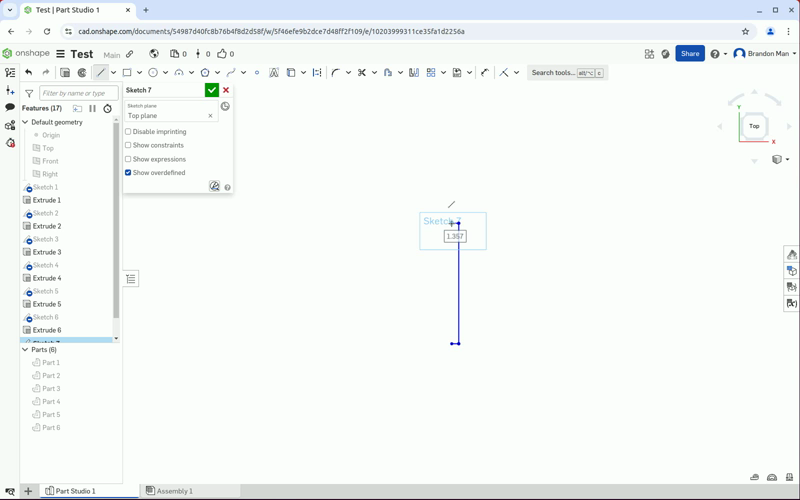
mouse_move(451, 343)
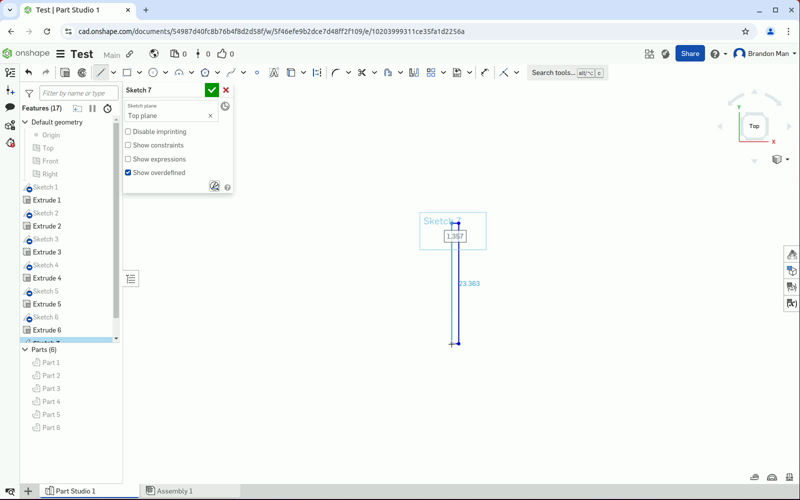
key_up(shift)
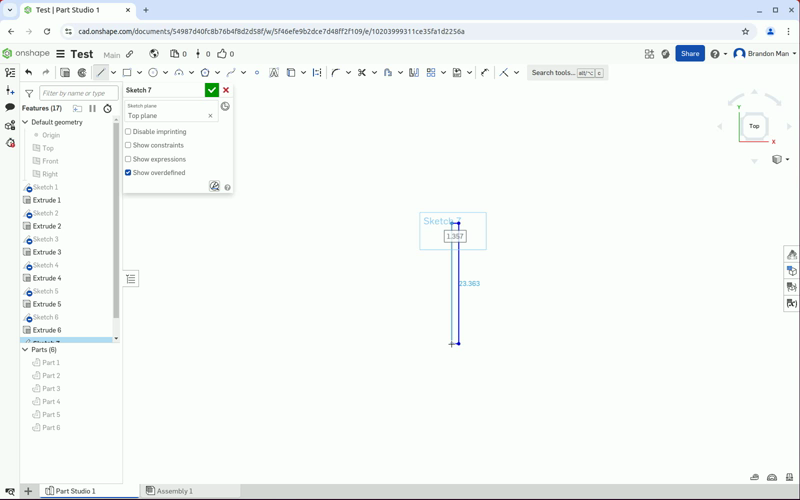
click(451, 343)
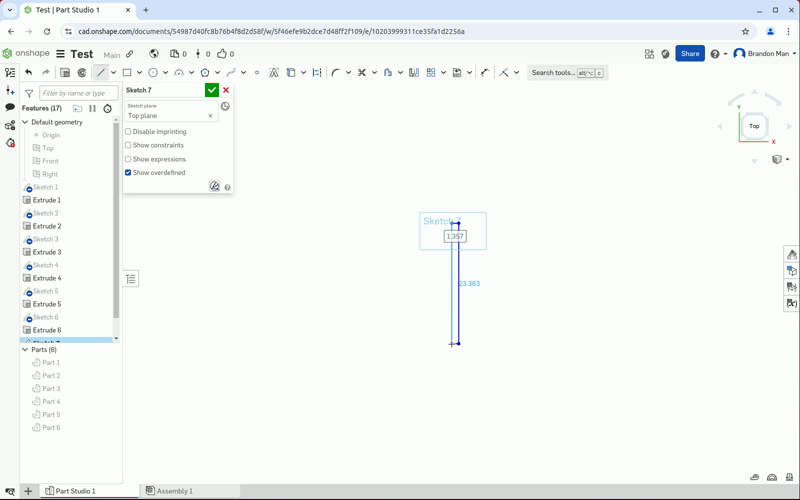
key(esc)
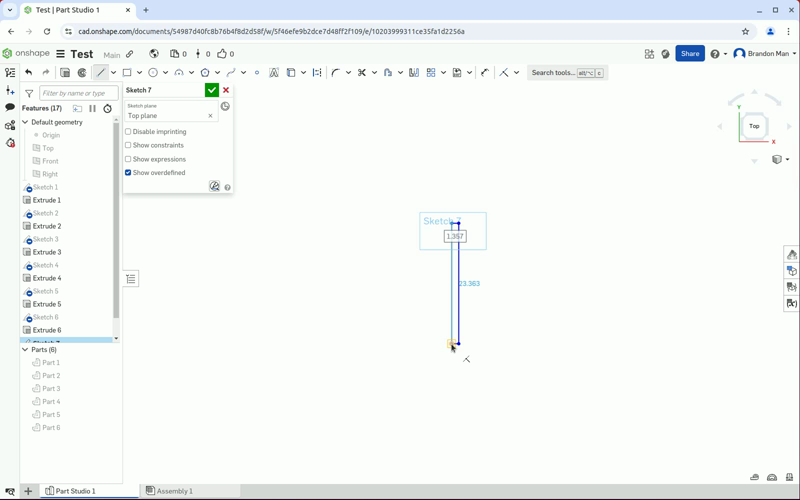
mouse_move(455, 250)
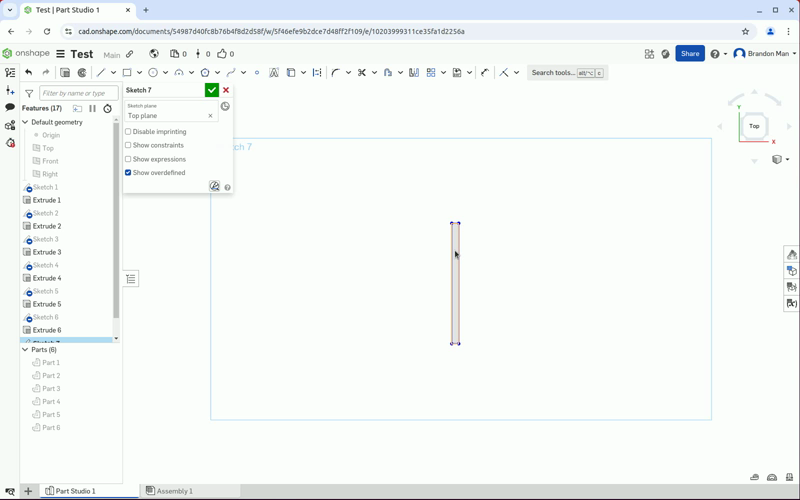
scroll(6)
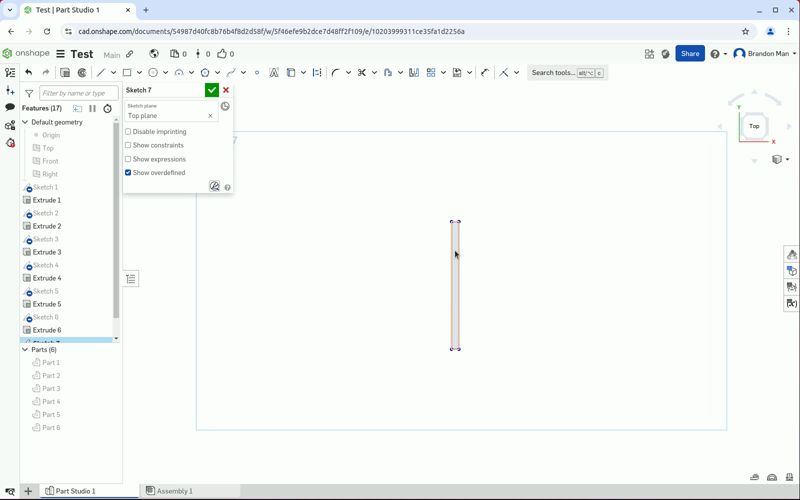
scroll(6)
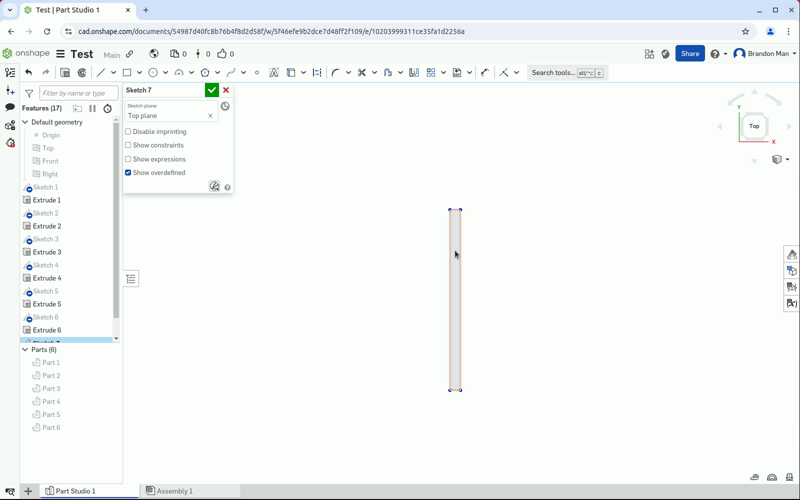
scroll(6)
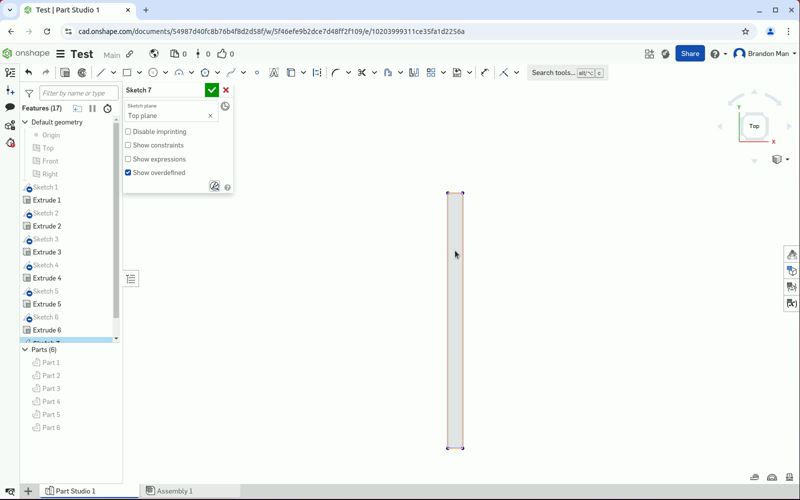
scroll(6)
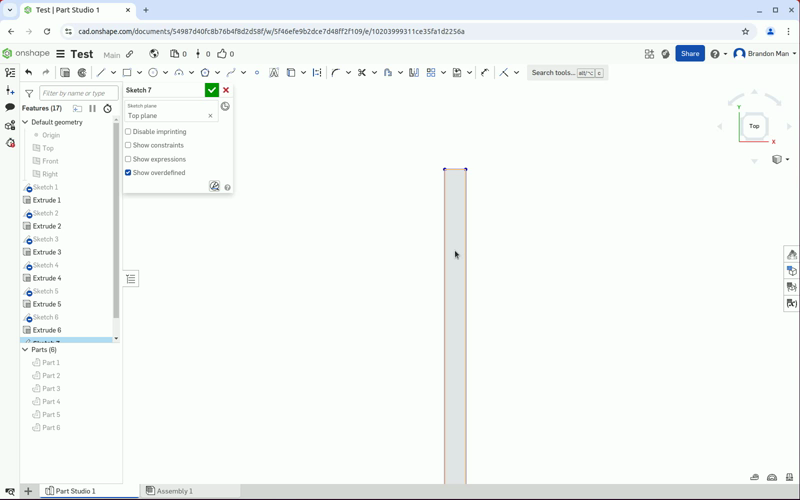
scroll(6)
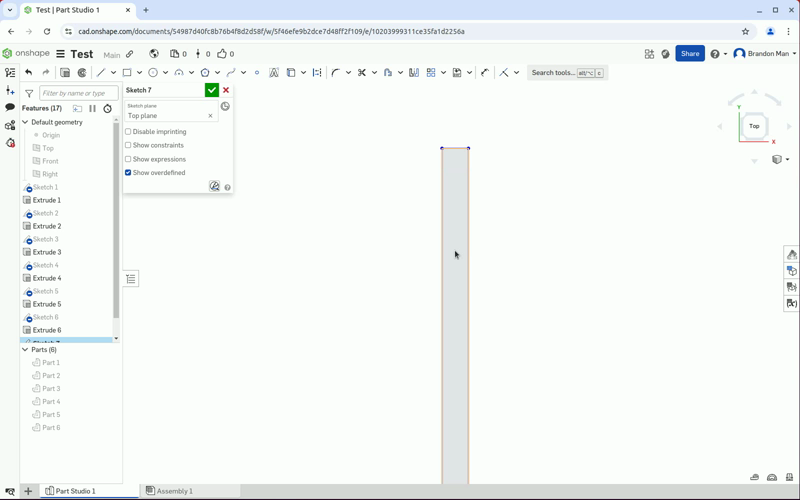
scroll(6)
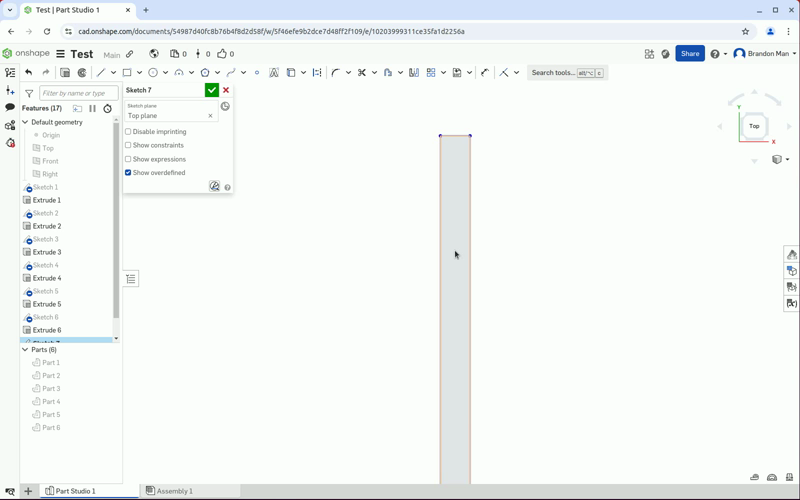
scroll(6)
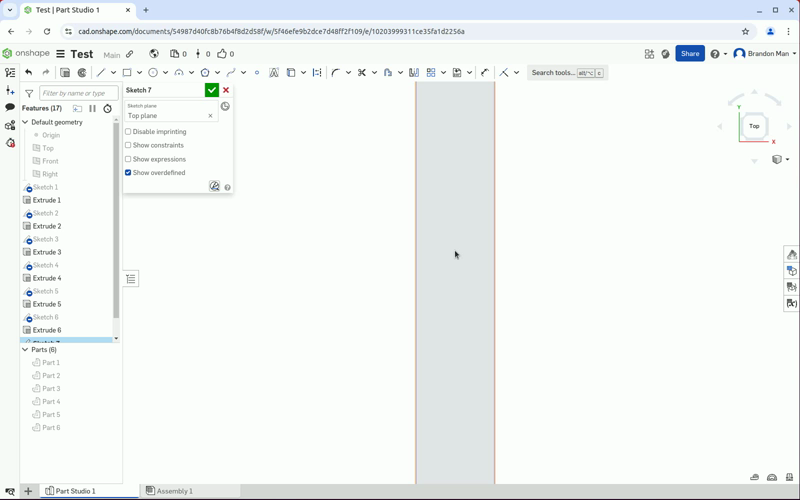
click(455, 250)
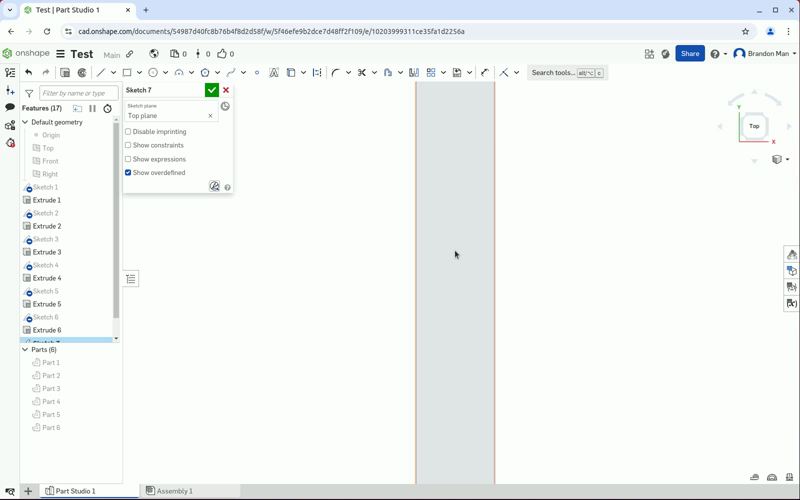
scroll(-6)
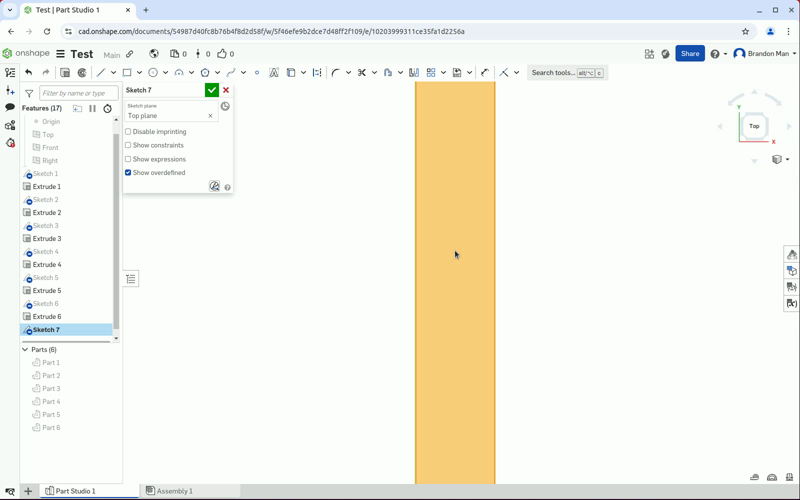
scroll(-6)
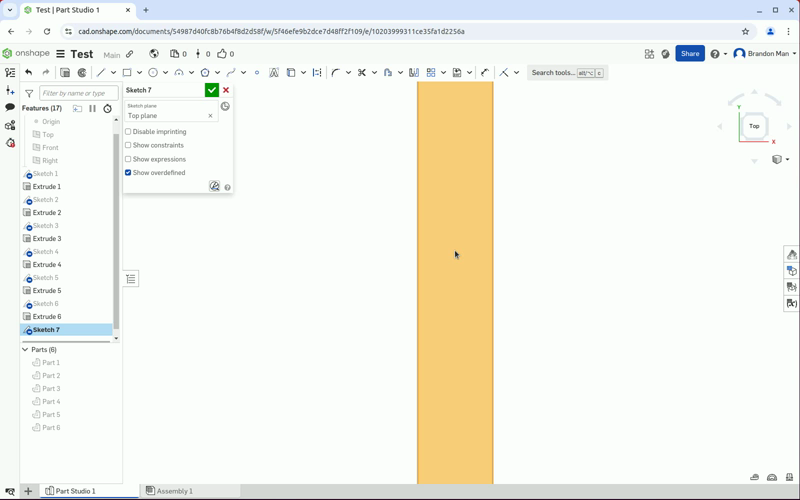
scroll(-6)
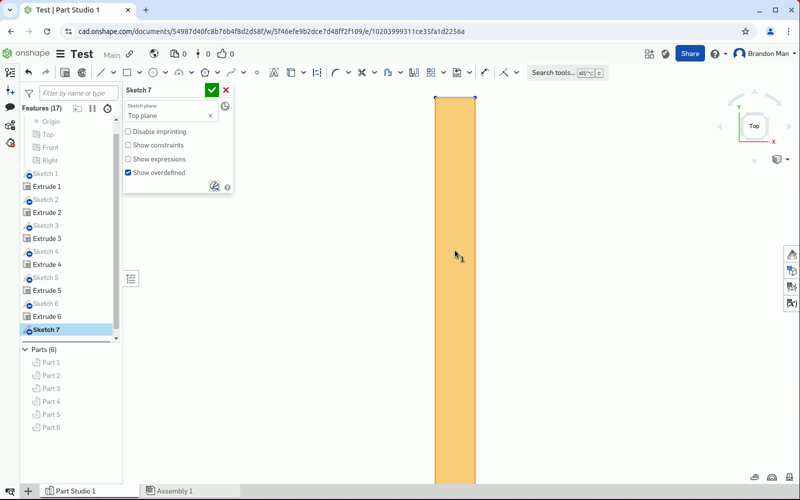
scroll(-6)
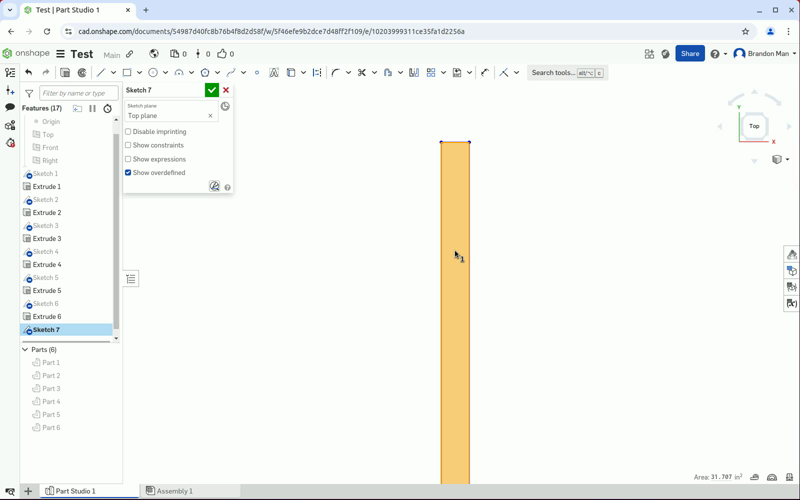
scroll(-6)
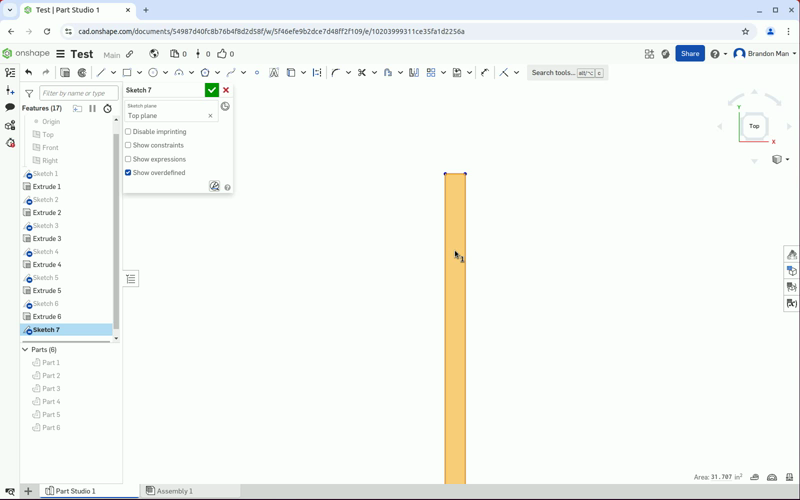
scroll(-6)
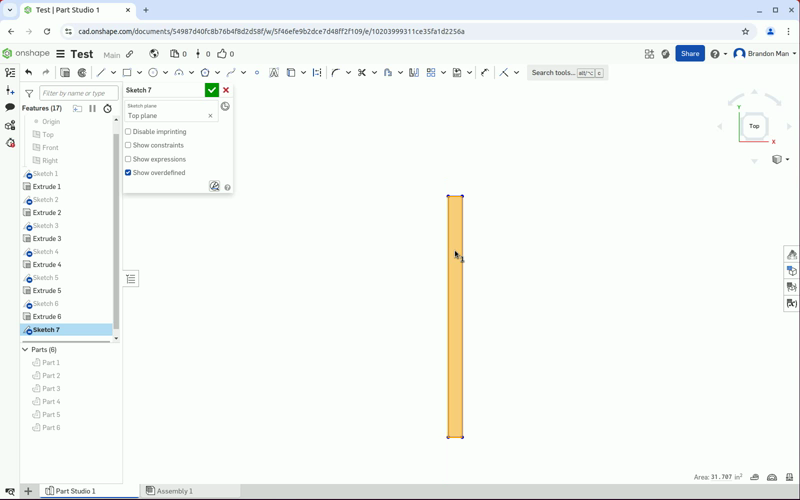
scroll(-6)
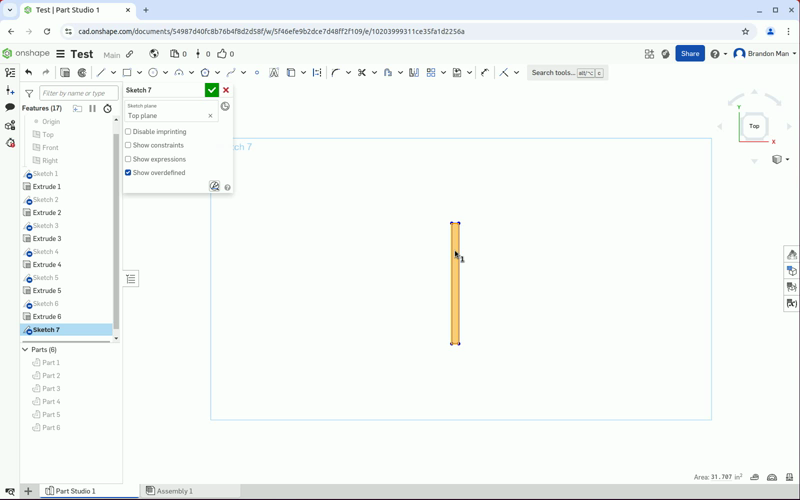
mouse_move(73, 352)
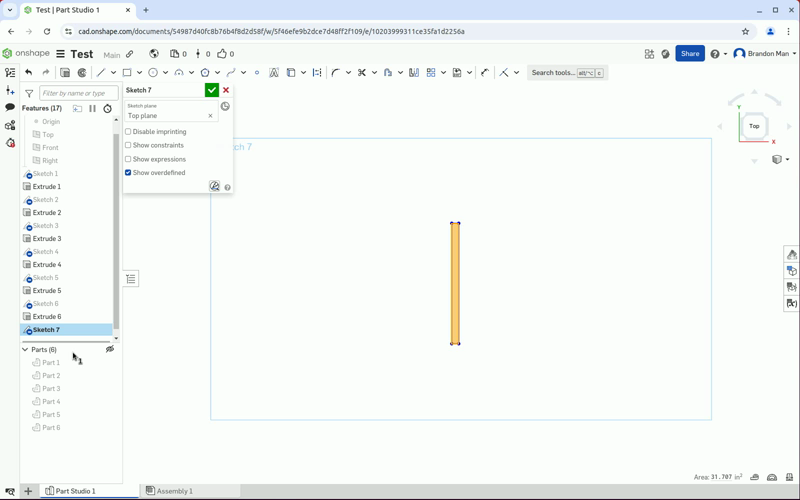
key(shift+y)
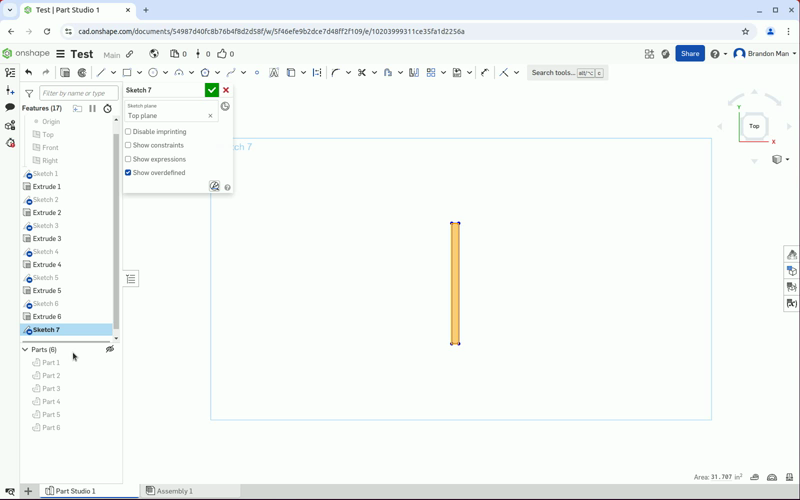
key(shift+e)
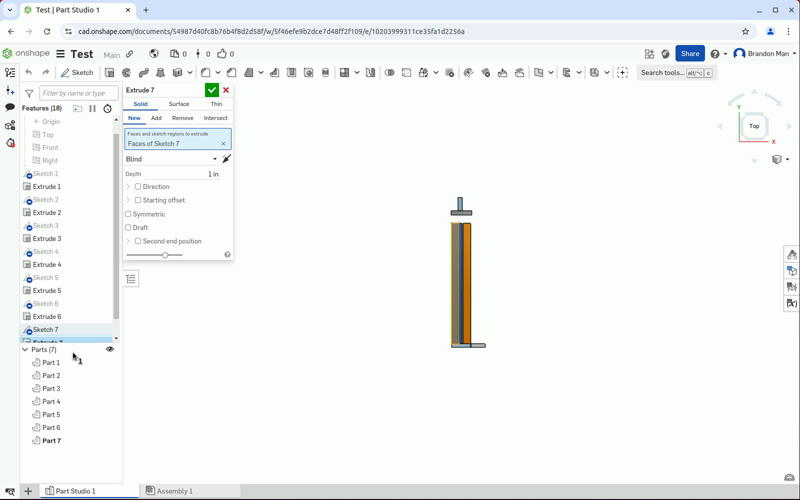
mouse_move(143, 106)
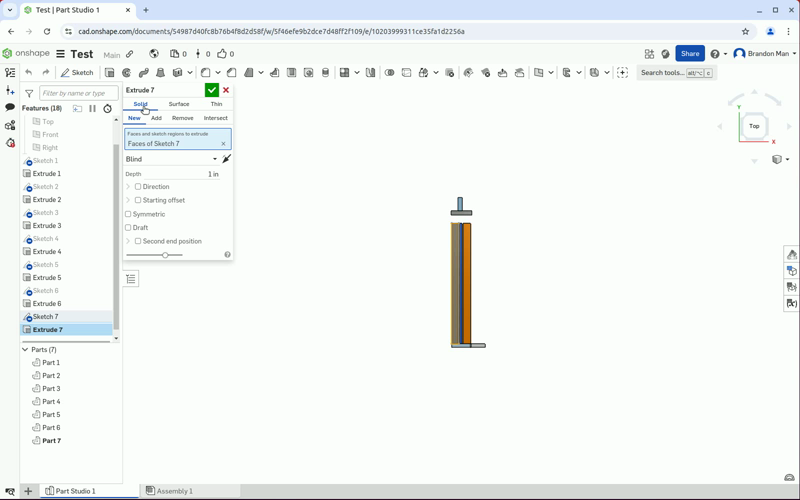
click(143, 106)
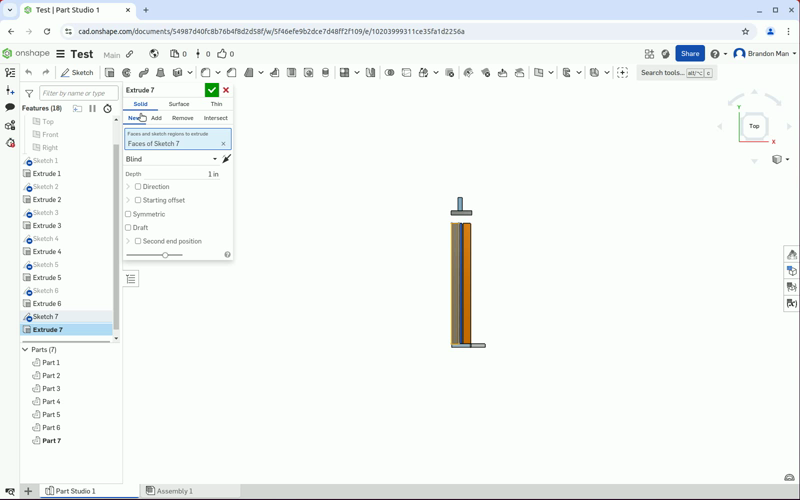
mouse_move(137, 120)
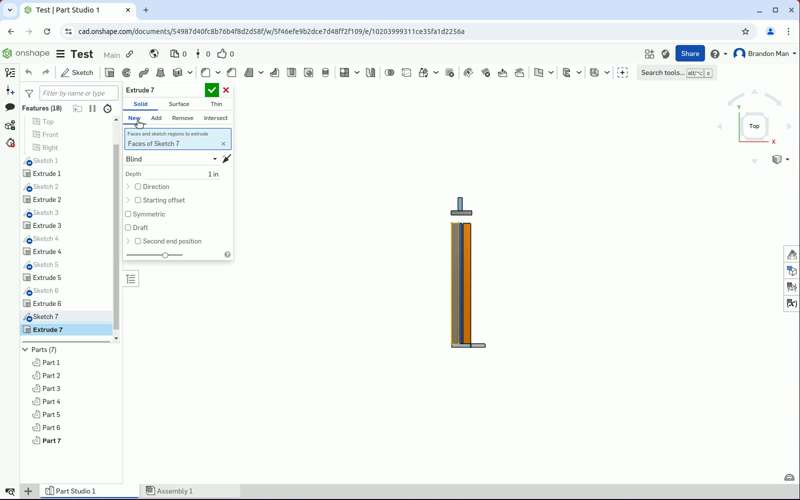
click(137, 120)
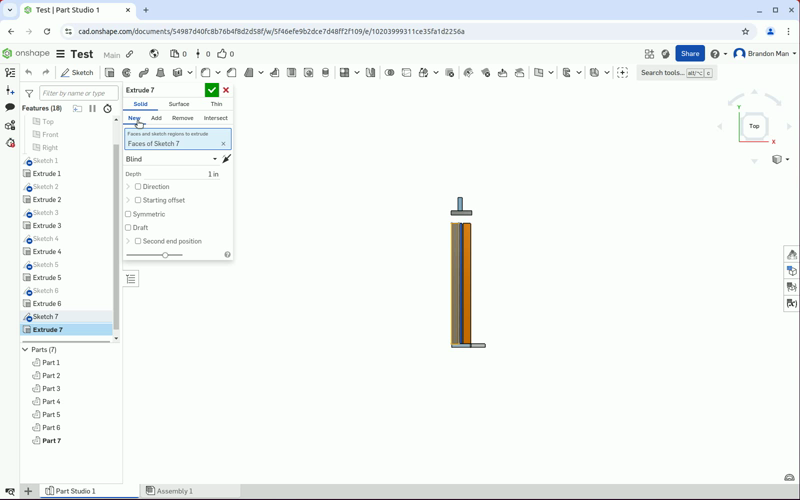
key(tab, 4)
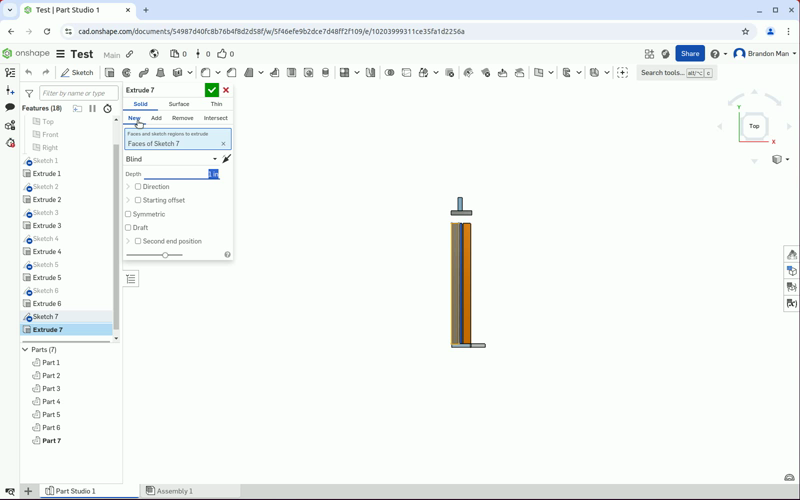
text(0.722)
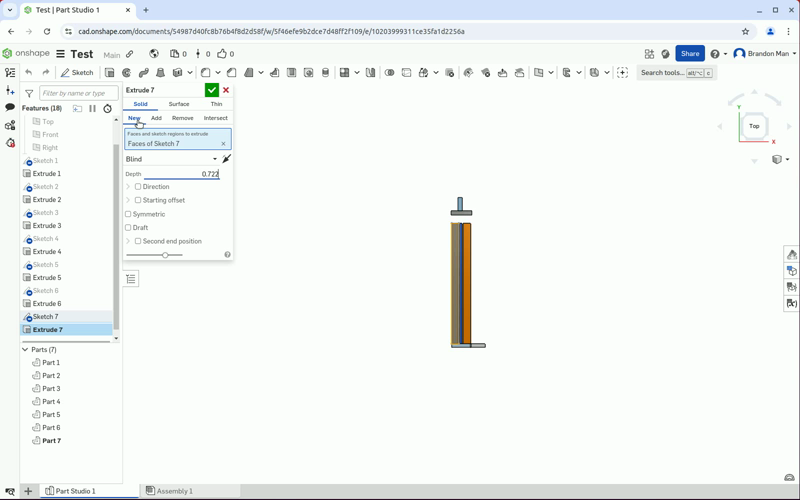
key(enter)
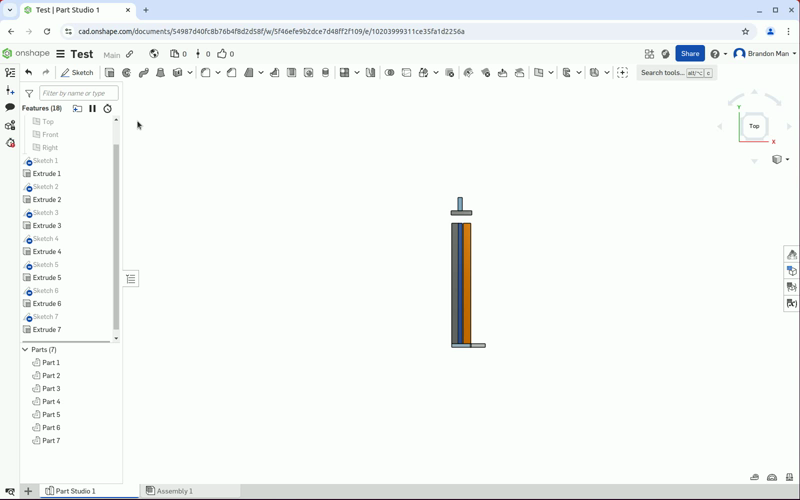
key(shift+h)
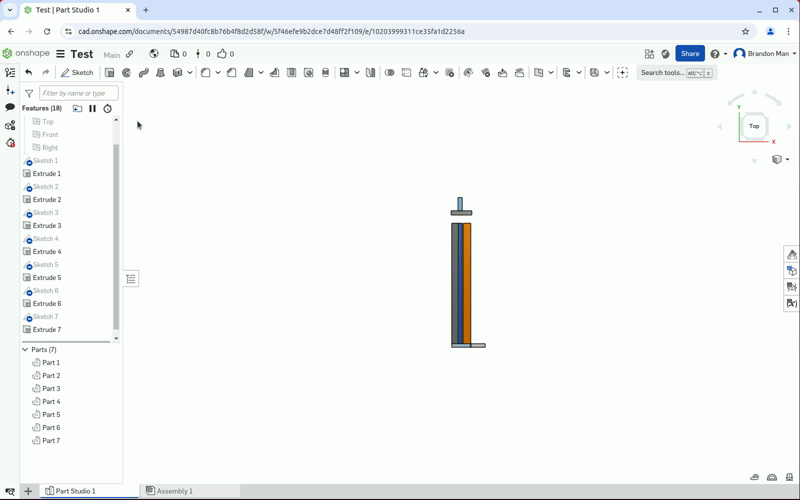
key(shift+h)
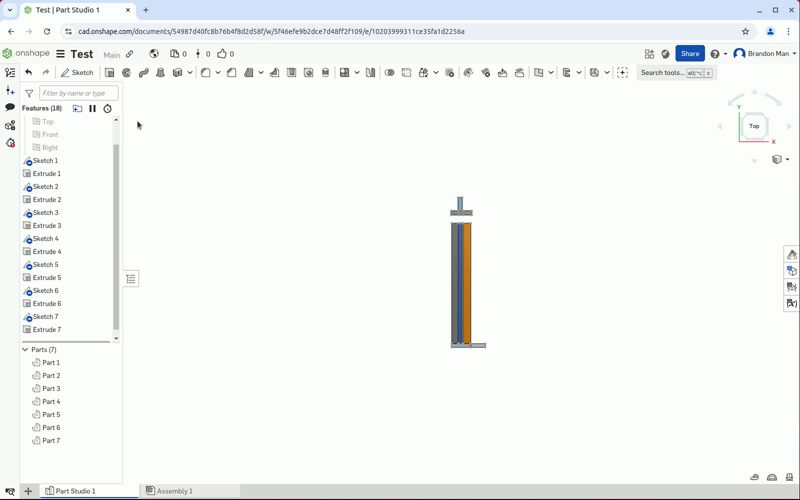
key(shift+7)
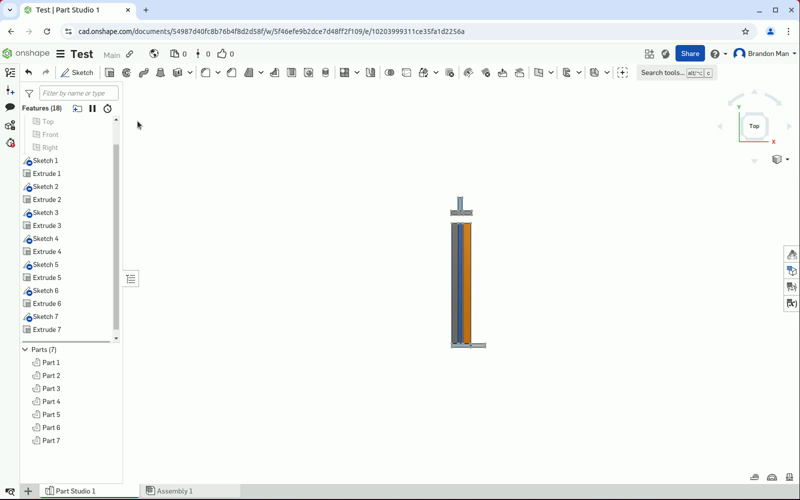
key(up, 3)
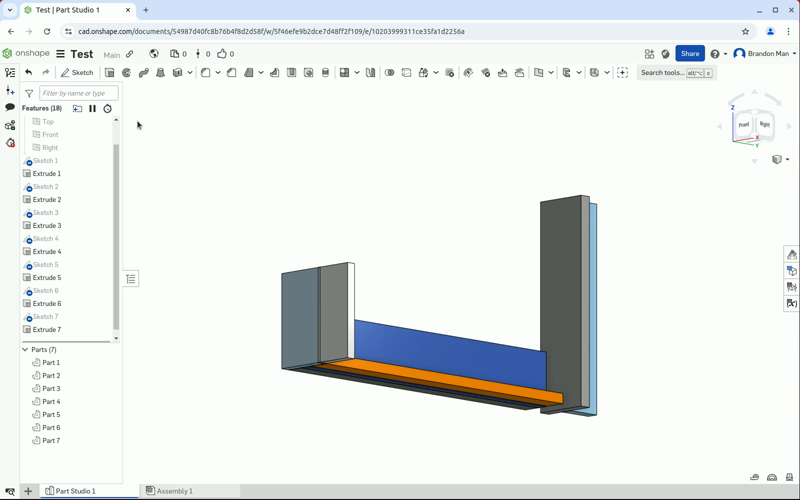
key(left, 3)
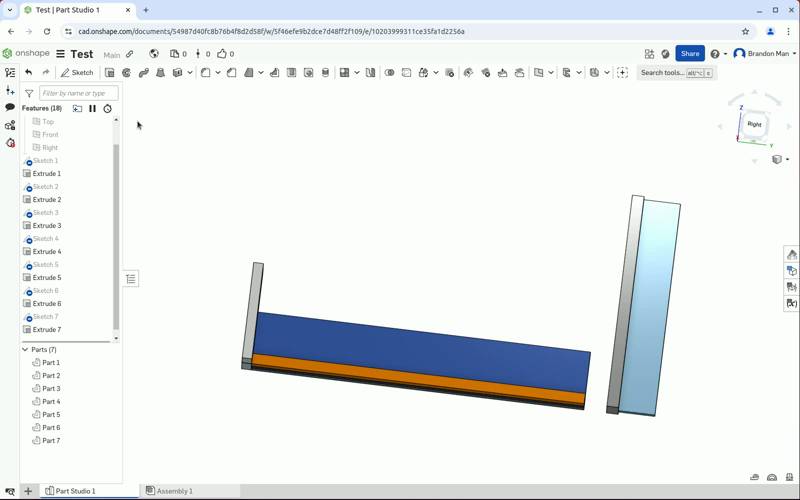
key(right, 3)
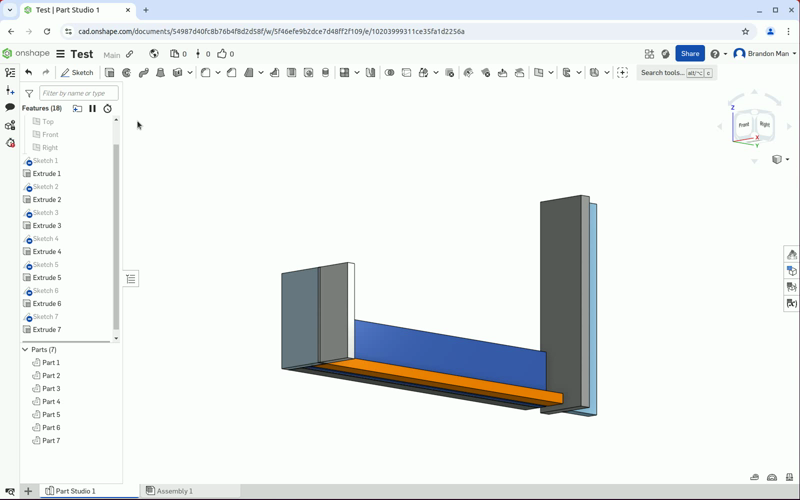
key(down, 3)
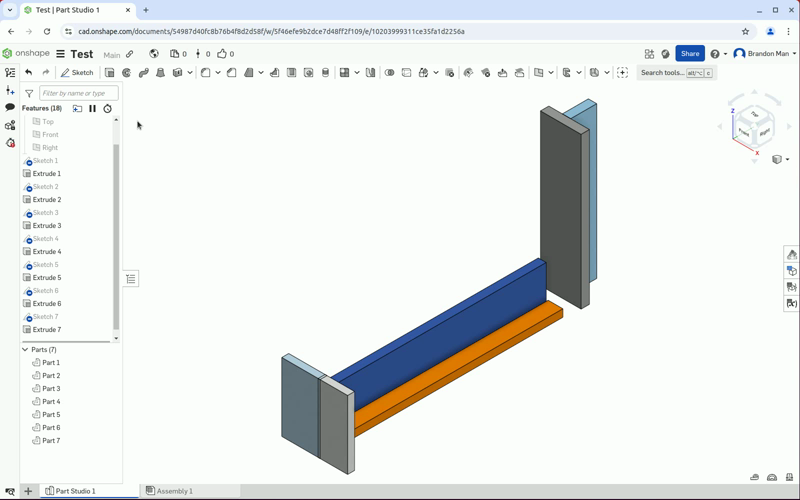
mouse_move(69, 163)
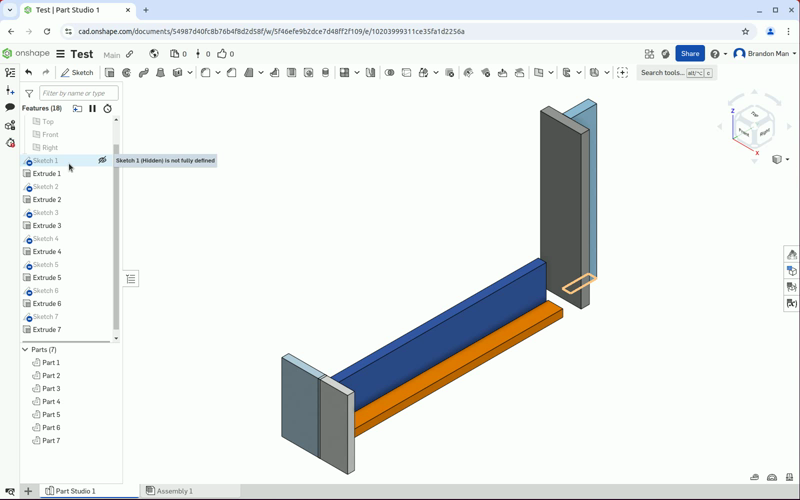
click(69, 163)